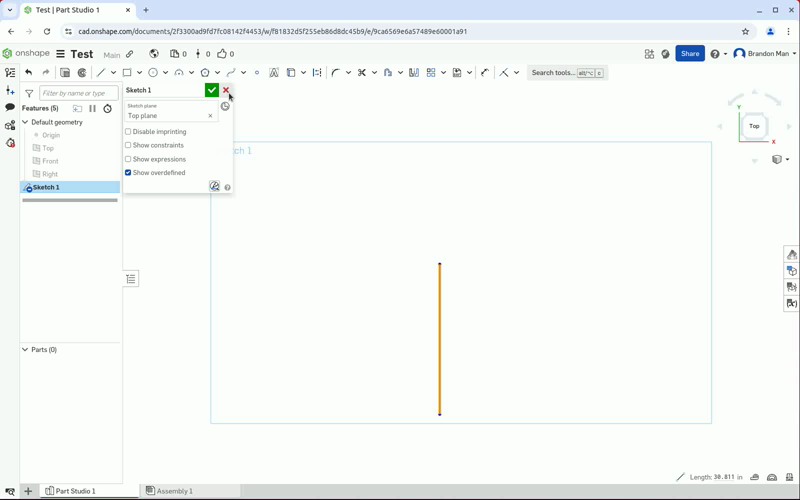
key(shift+h)
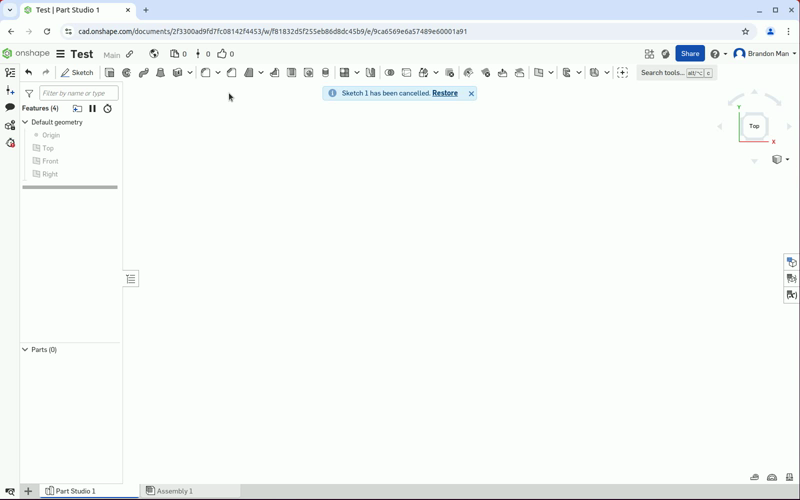
mouse_move(73, 352)
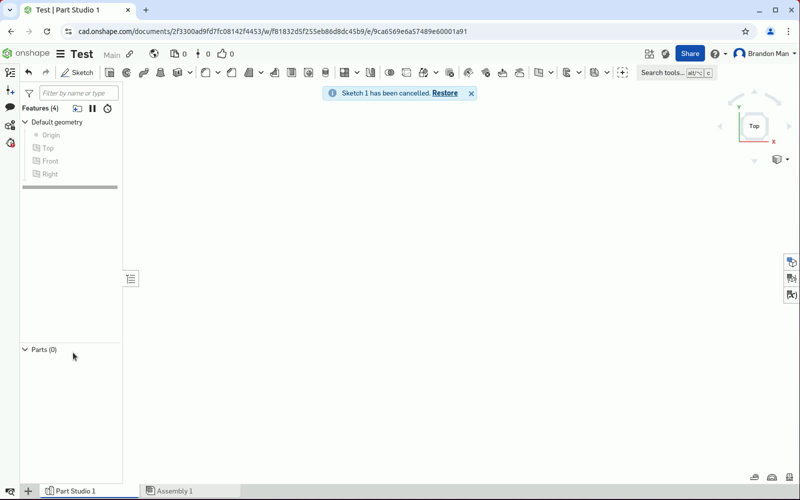
key(y)
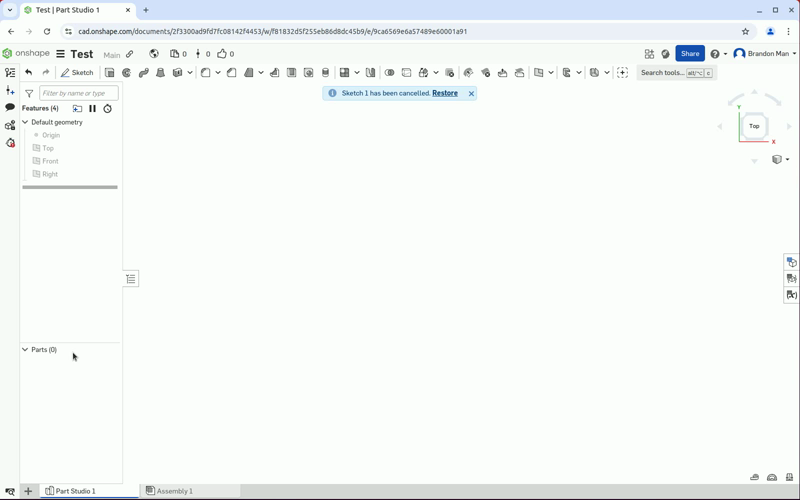
key(shift+p)
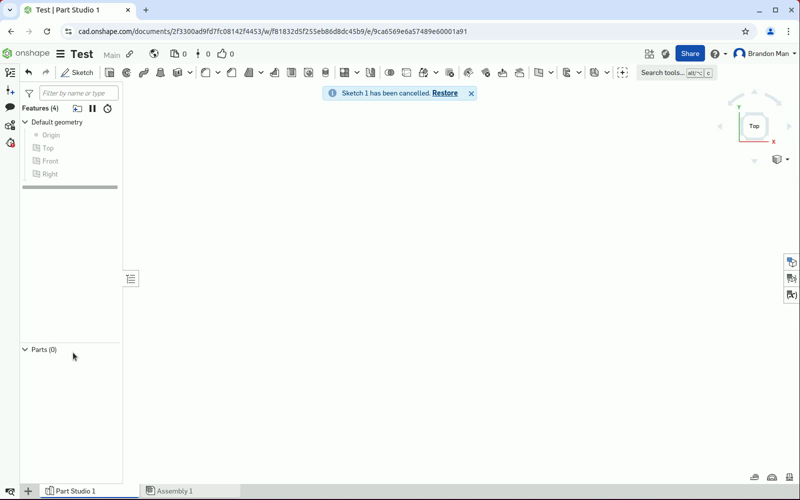
key(space)
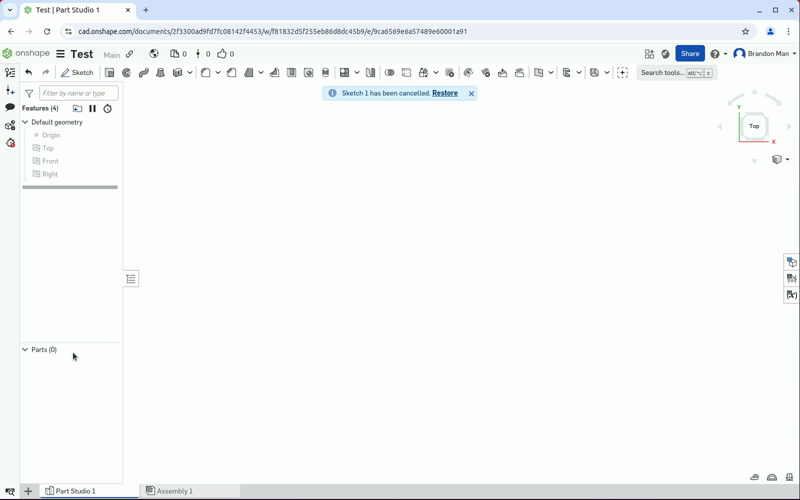
key_down(shift)
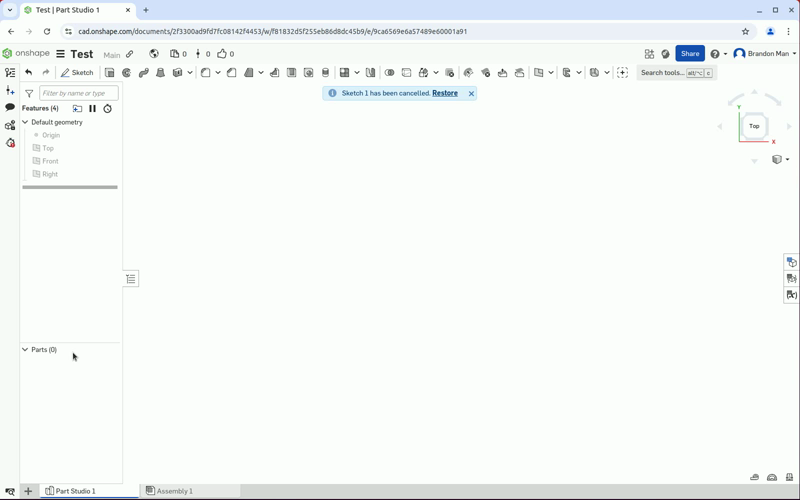
key(up)
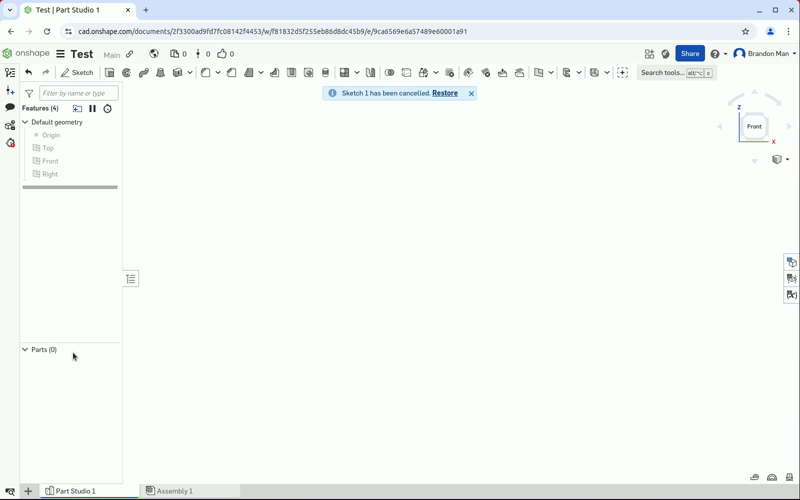
key_up(shift)
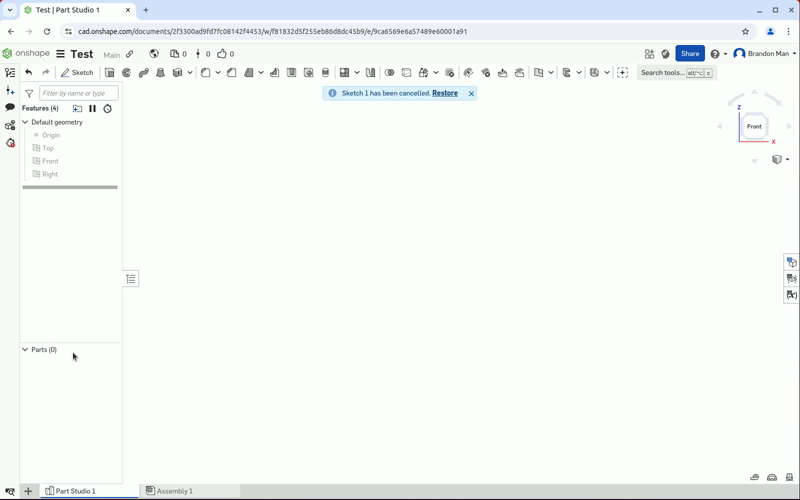
mouse_move(73, 352)
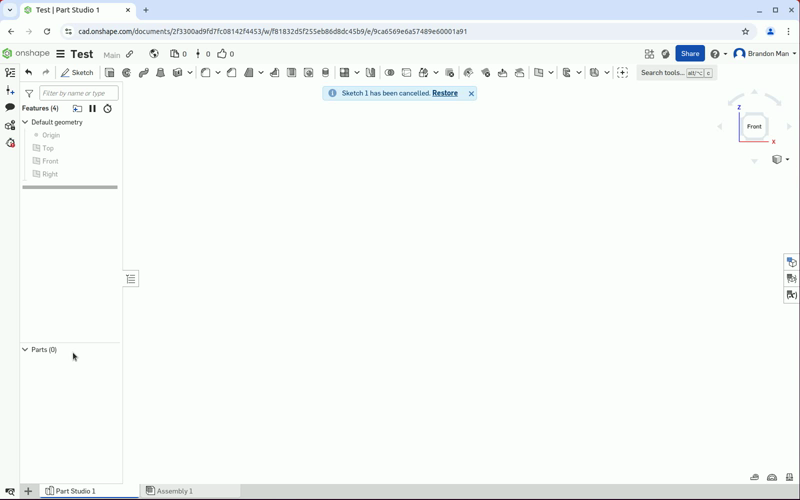
key(shift+y)
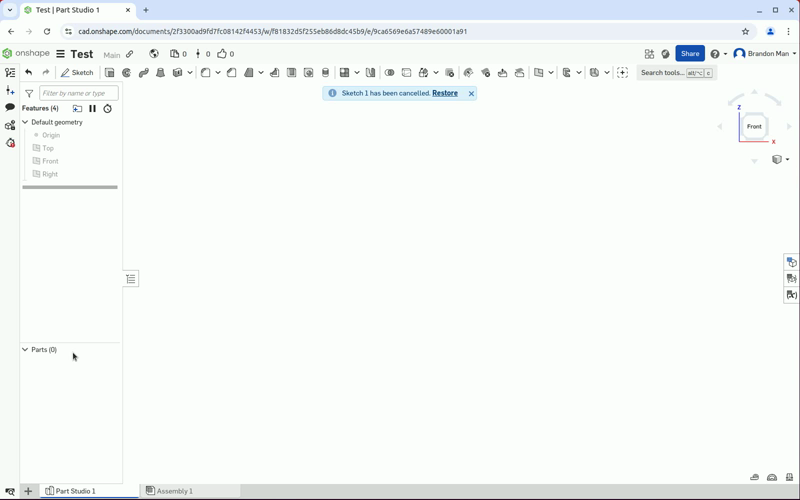
key(shift+s)
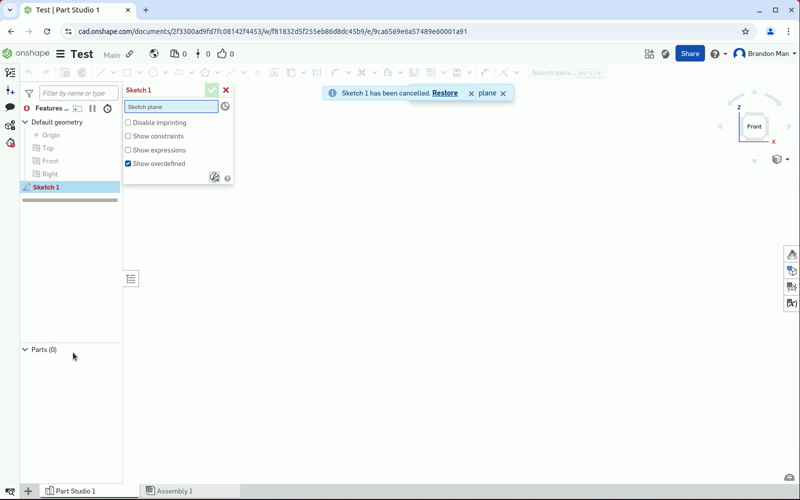
mouse_move(73, 163)
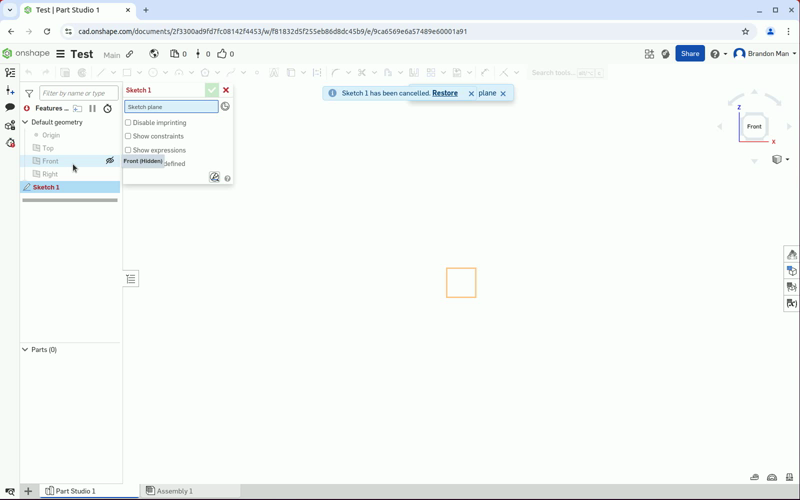
click(73, 163)
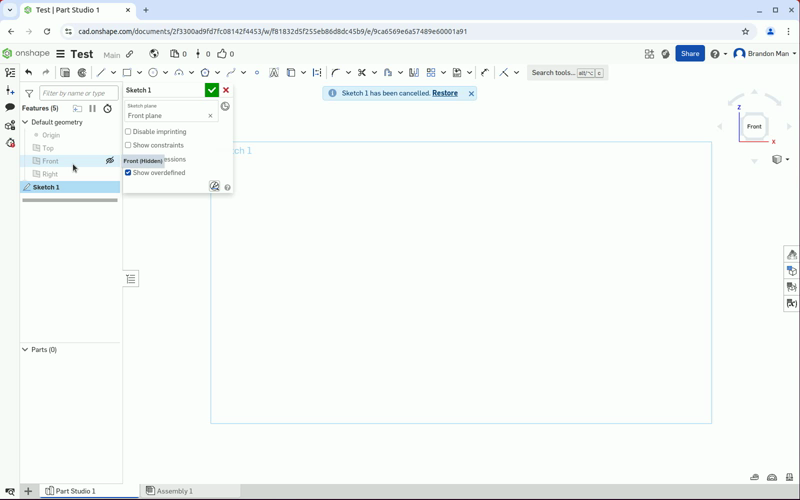
mouse_move(73, 352)
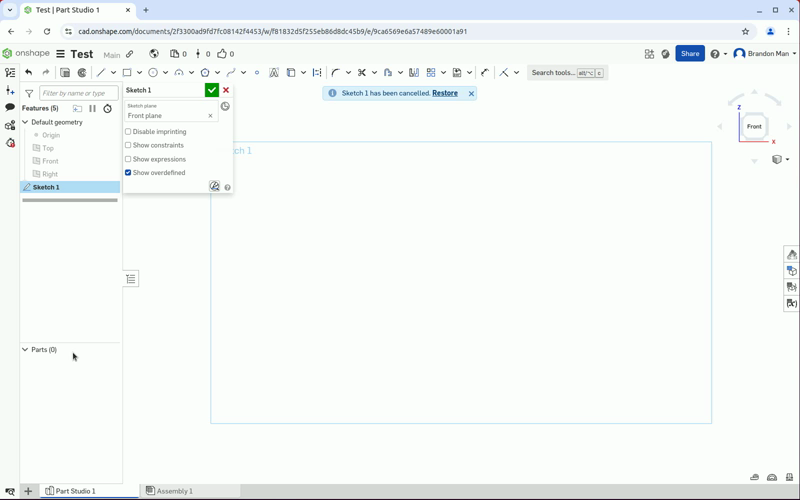
key(y)
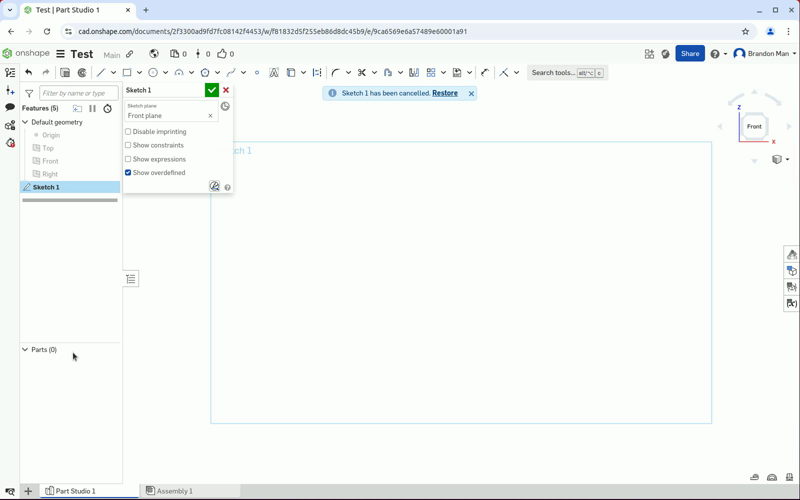
key(l)
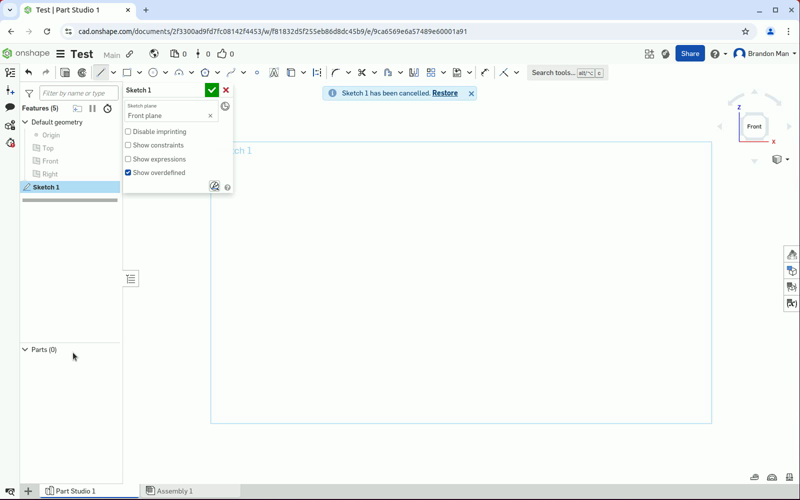
key_down(shift)
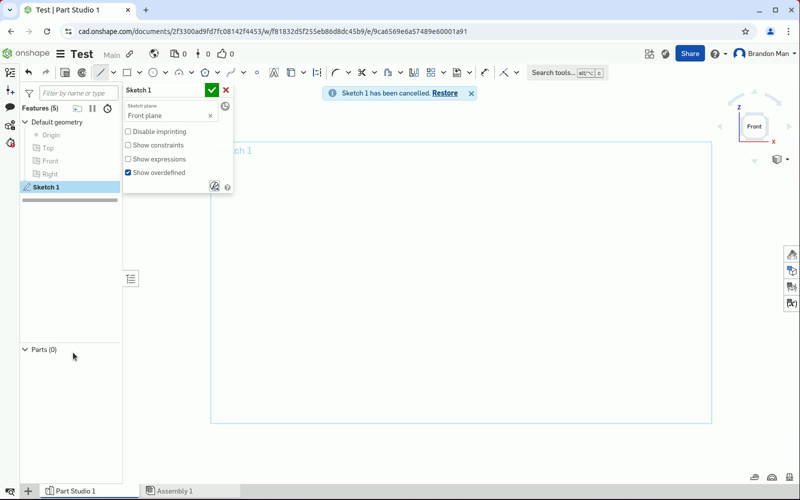
mouse_move(348, 376)
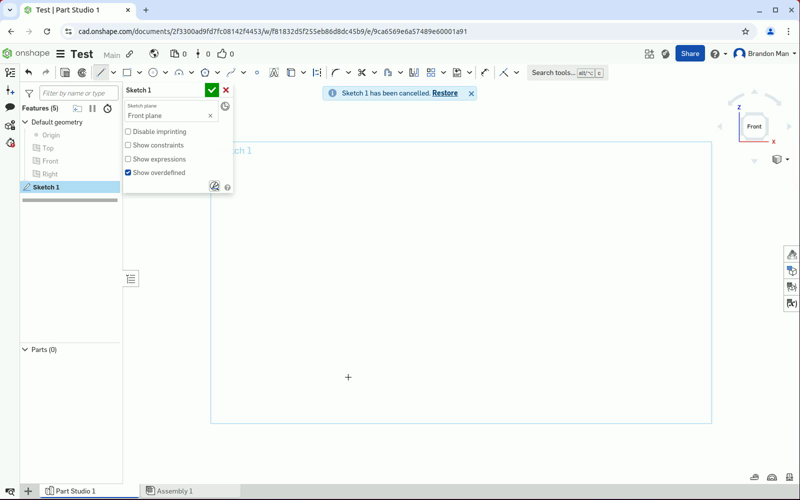
click(348, 376)
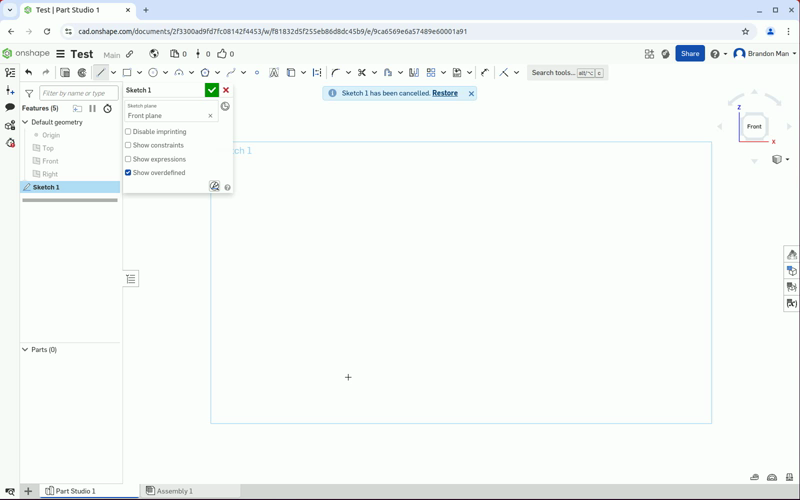
key_up(shift)
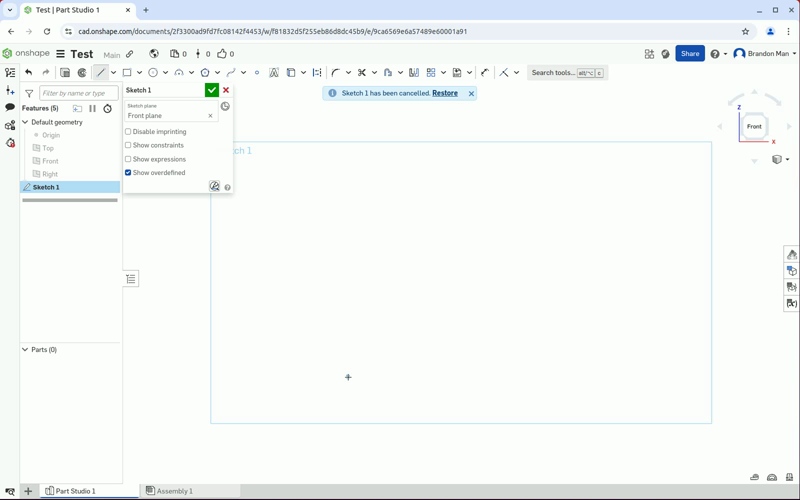
key_down(shift)
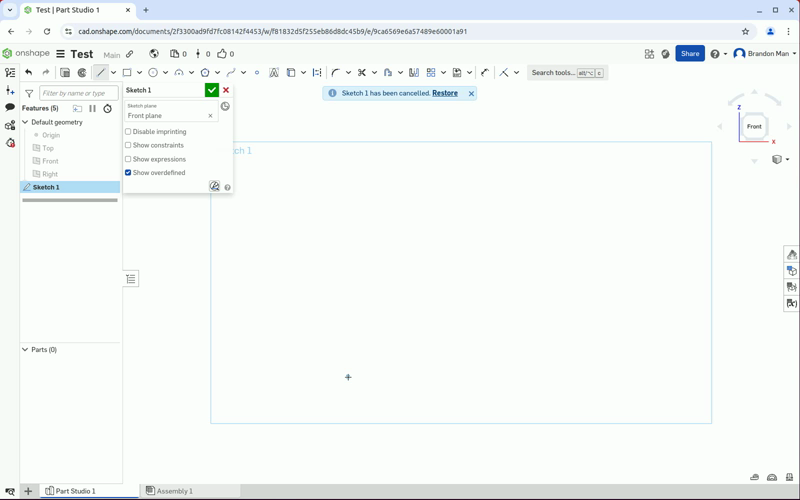
mouse_move(570, 376)
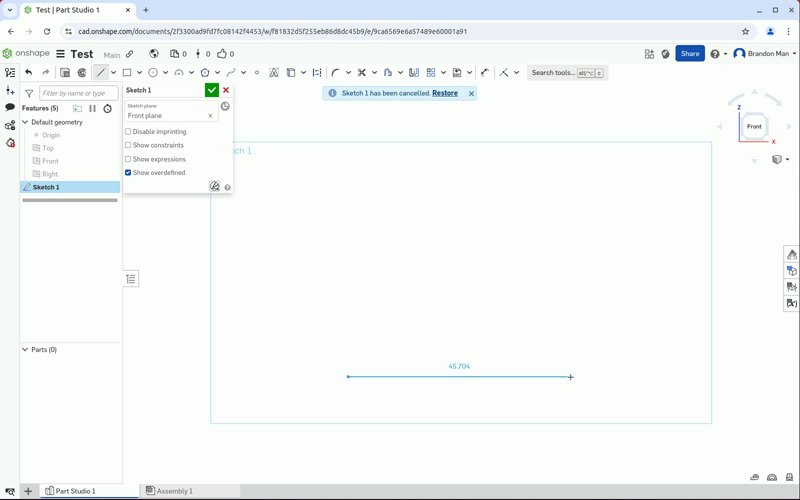
click(570, 376)
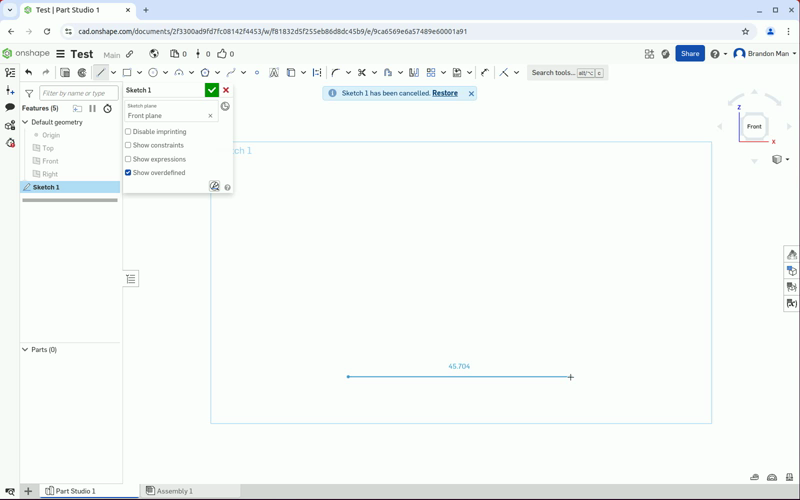
key_up(shift)
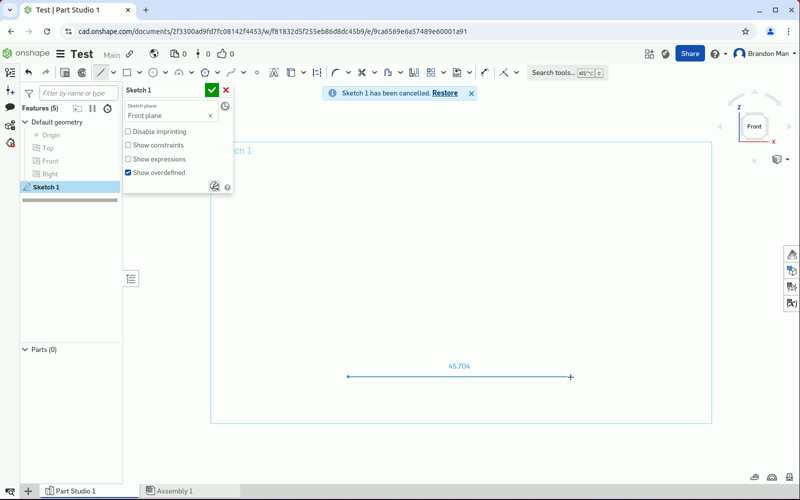
key_down(shift)
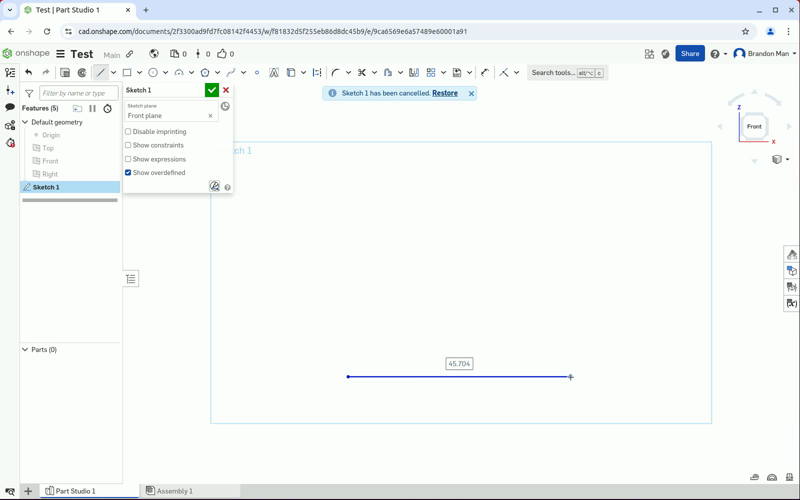
mouse_move(570, 191)
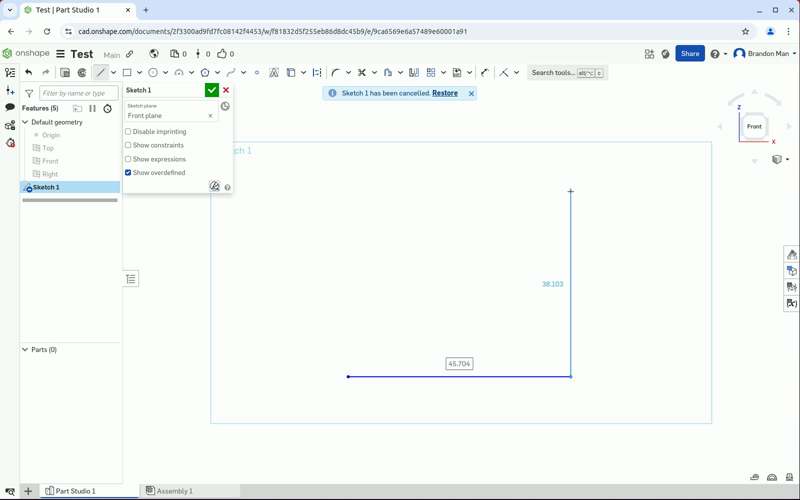
click(570, 191)
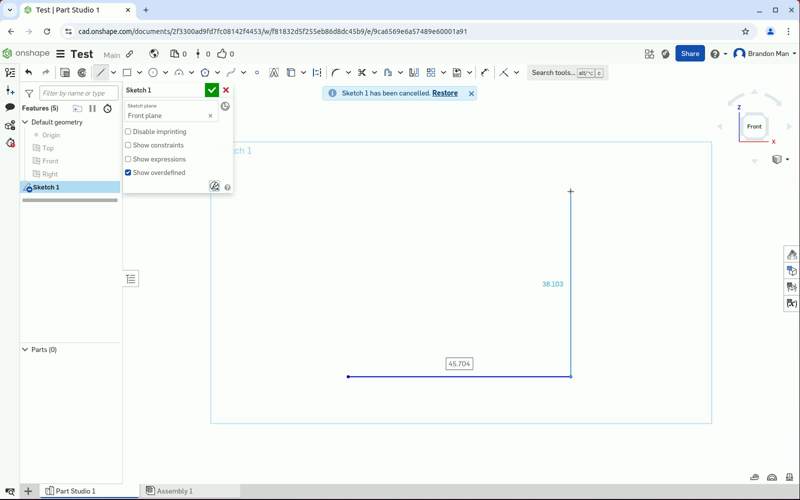
key_up(shift)
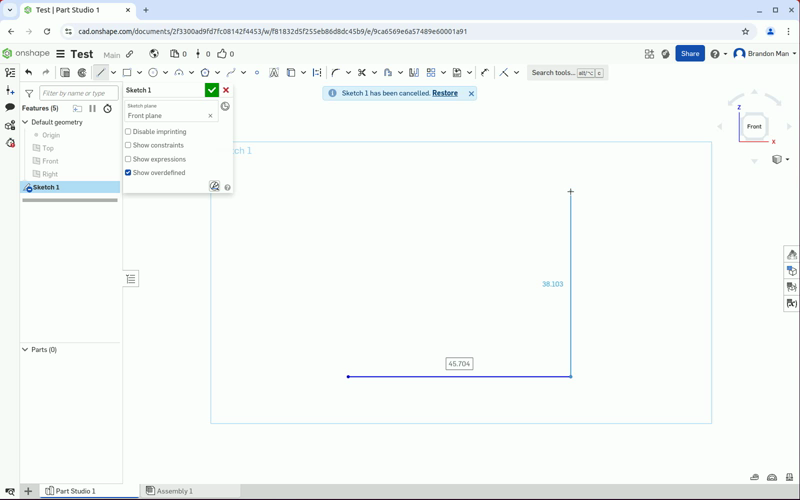
key_down(shift)
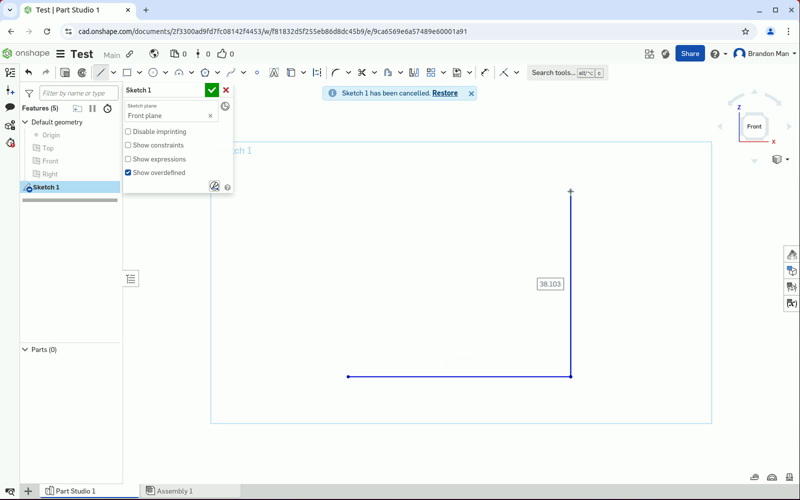
mouse_move(348, 191)
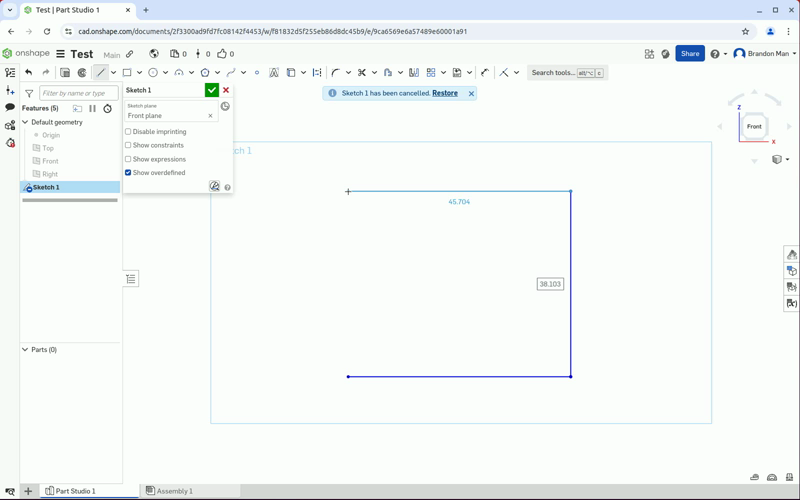
click(348, 191)
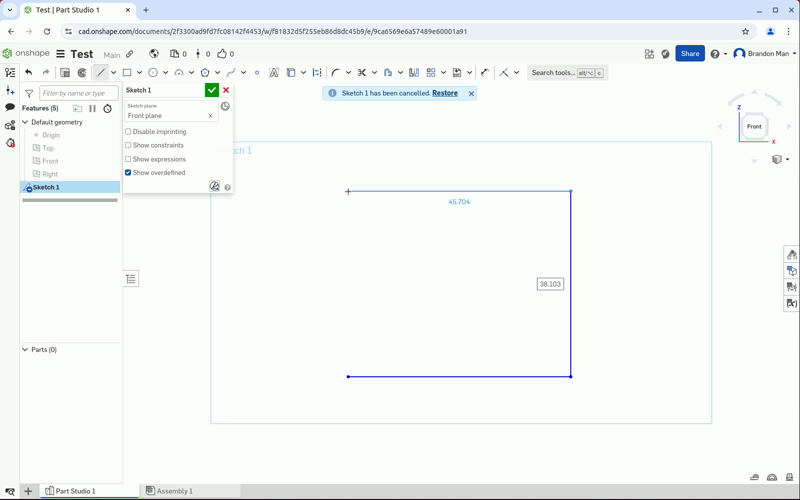
key_up(shift)
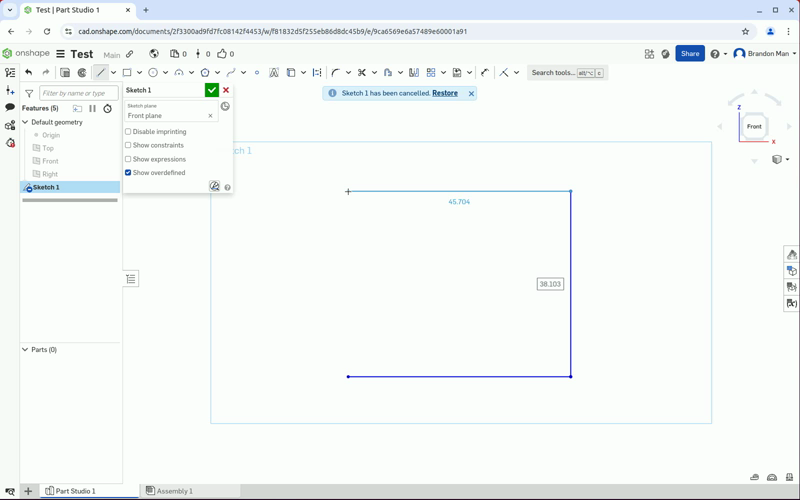
key_down(shift)
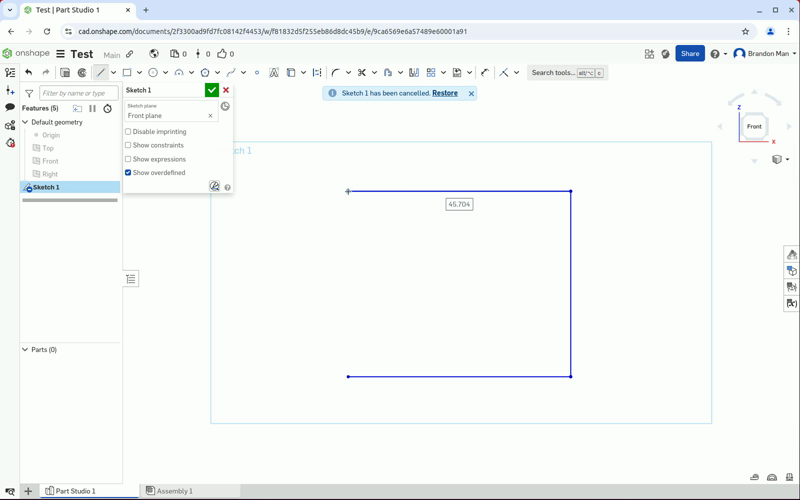
mouse_move(348, 376)
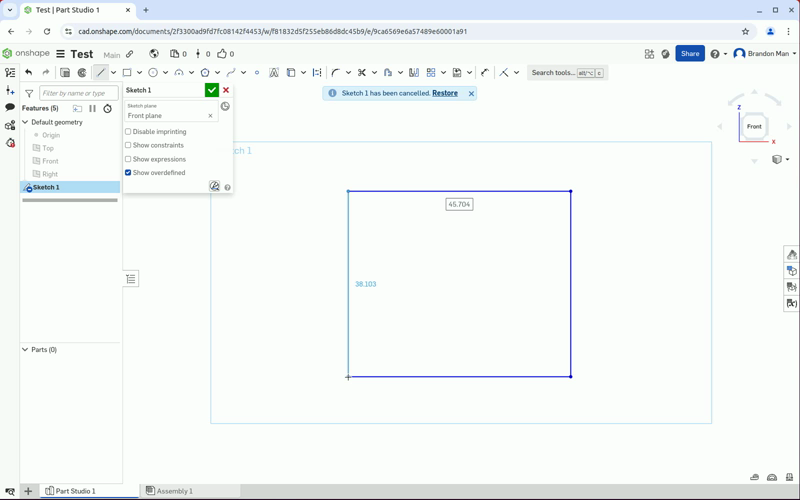
key_up(shift)
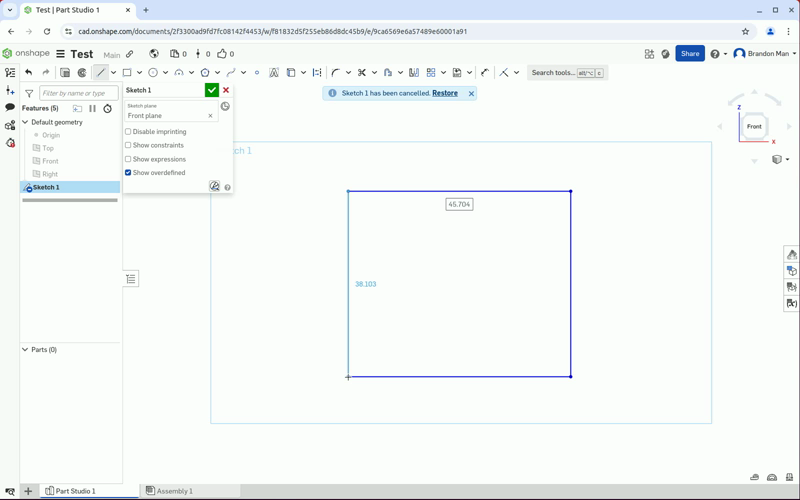
click(348, 376)
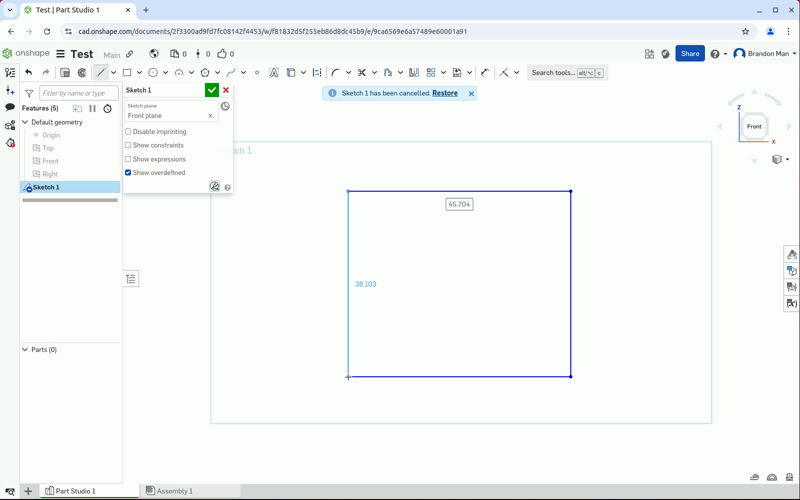
key(esc)
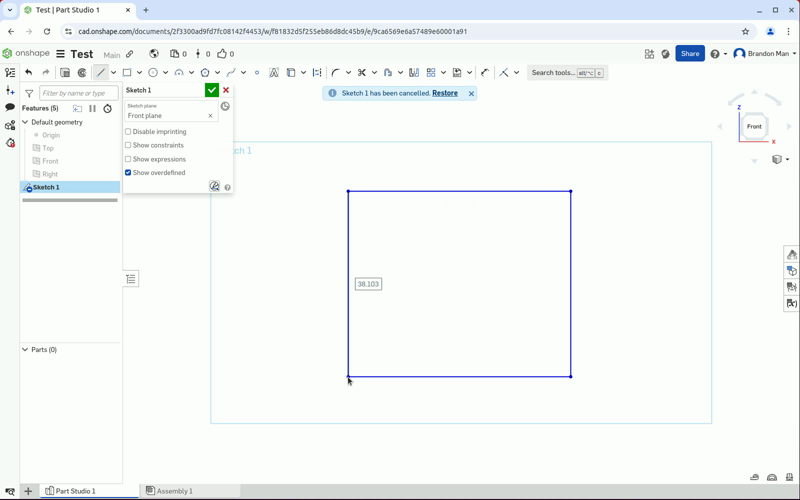
mouse_move(521, 279)
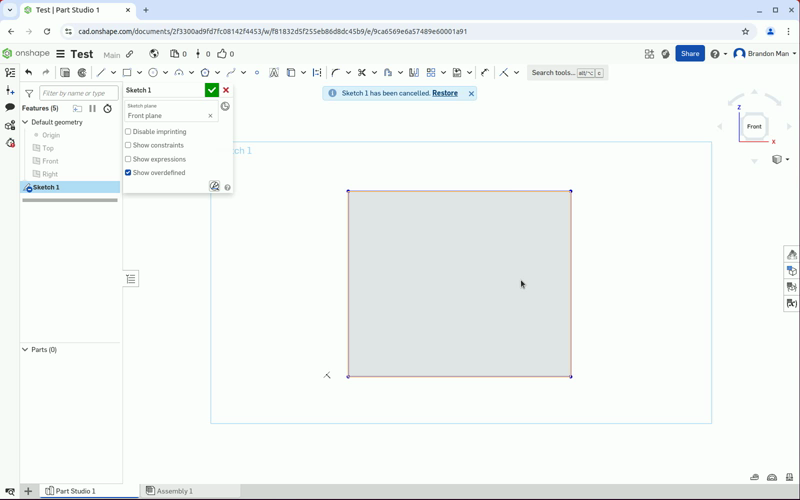
click(521, 279)
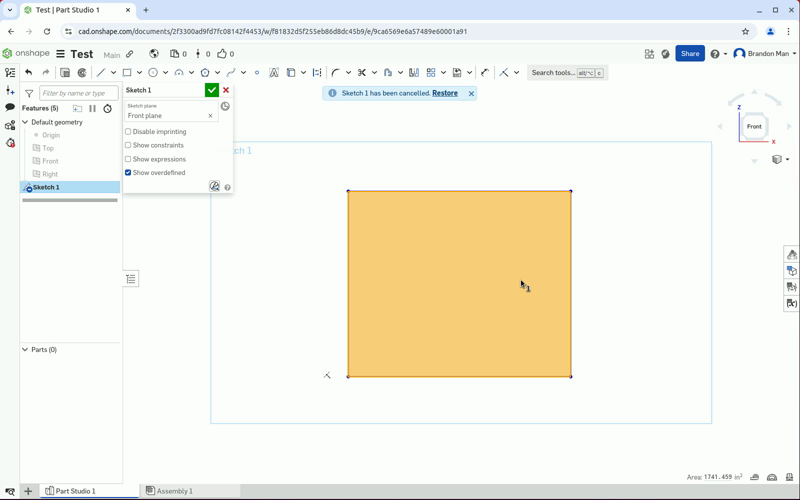
mouse_move(73, 352)
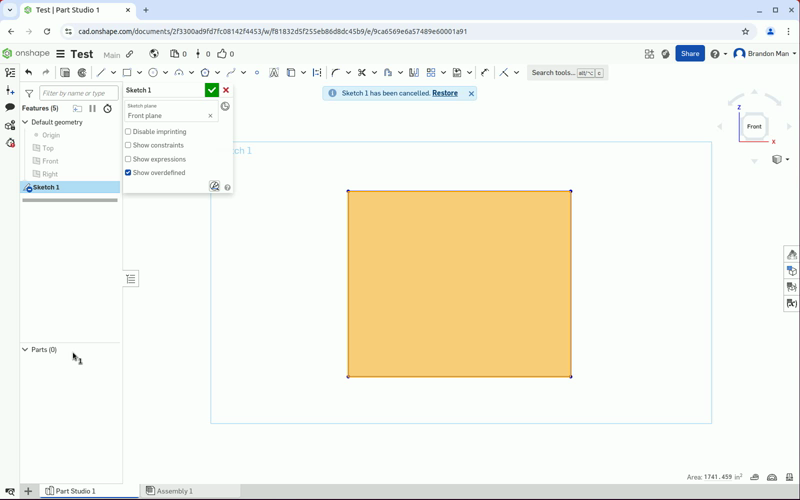
key(shift+y)
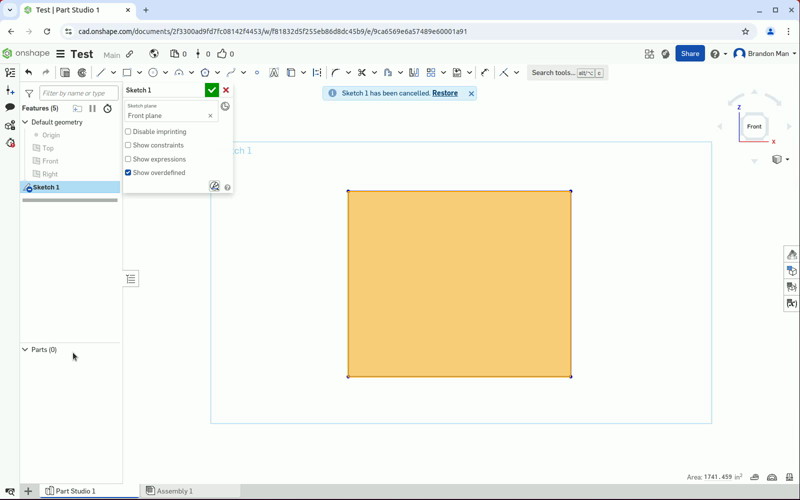
key(shift+e)
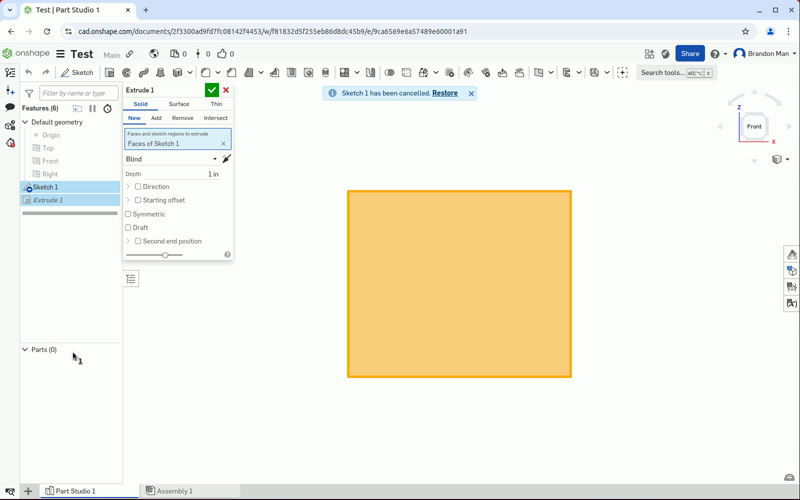
mouse_move(143, 106)
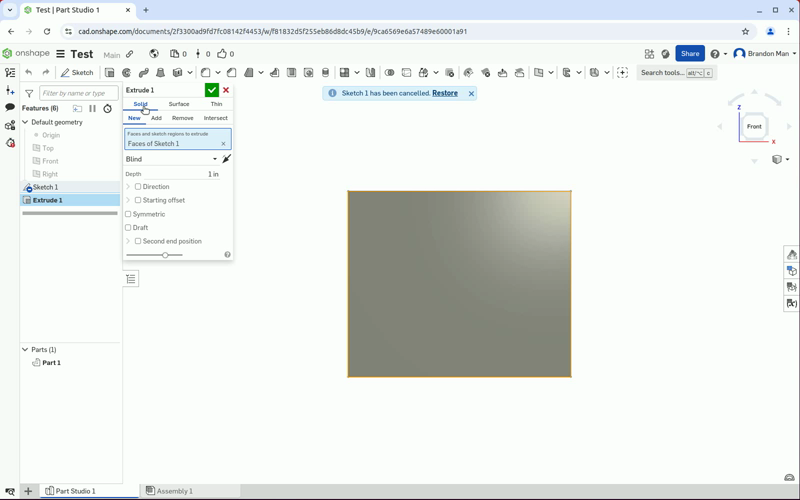
click(143, 106)
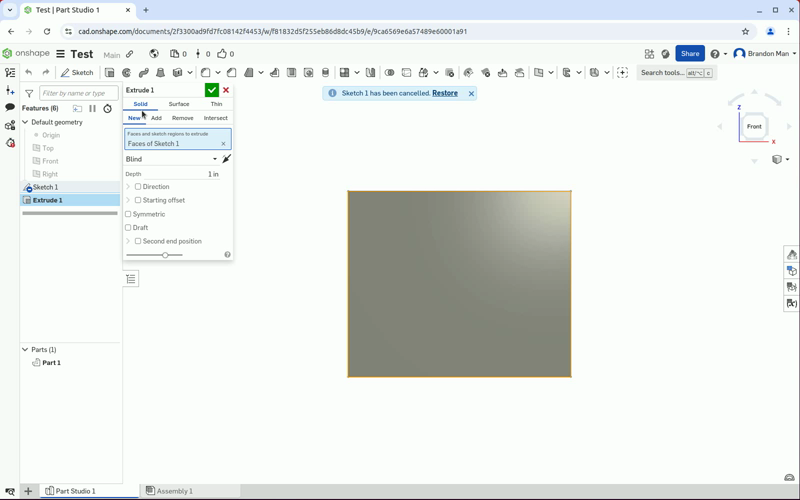
mouse_move(137, 120)
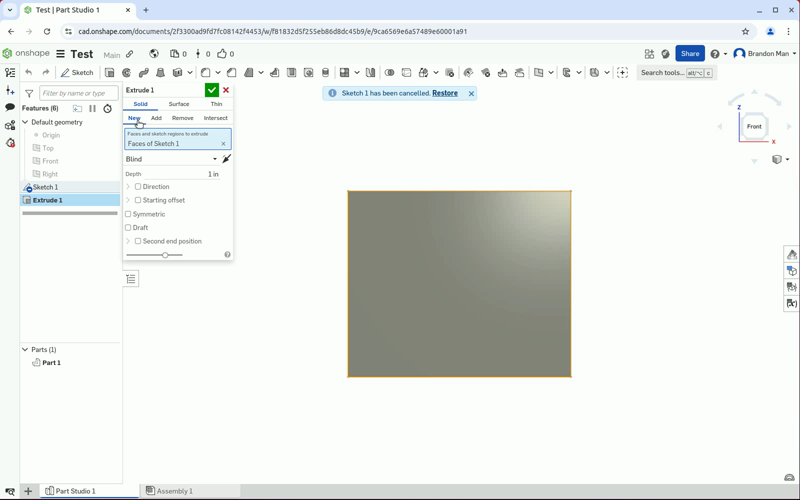
click(137, 120)
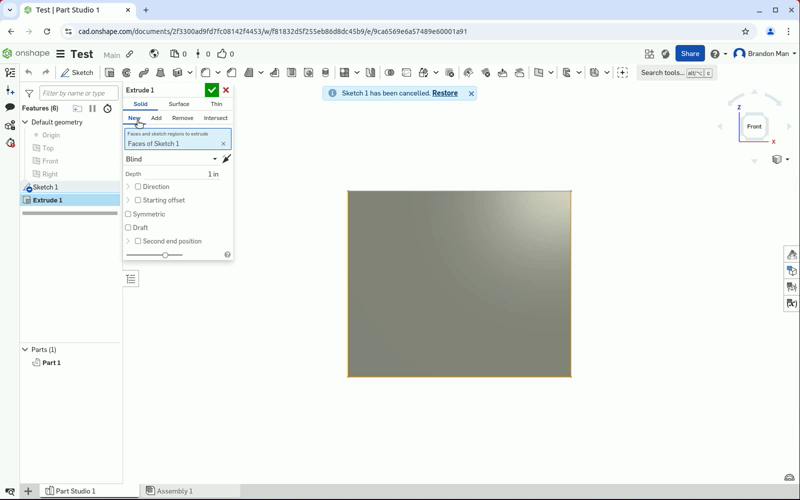
key(tab, 4)
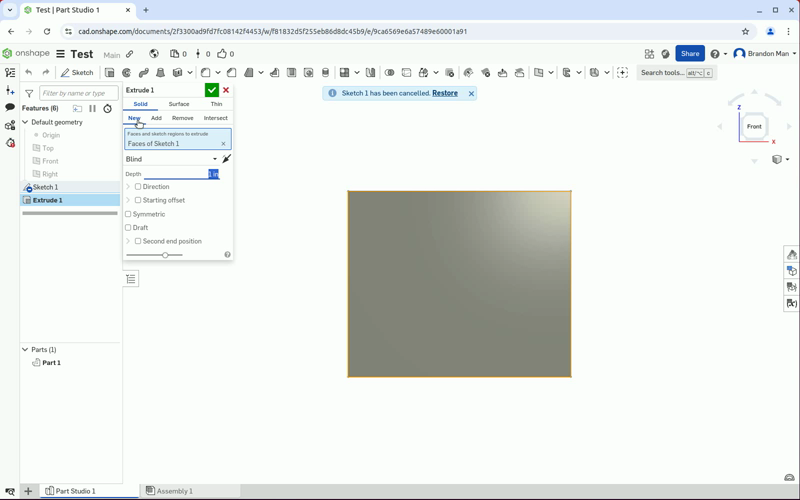
text(3.611)
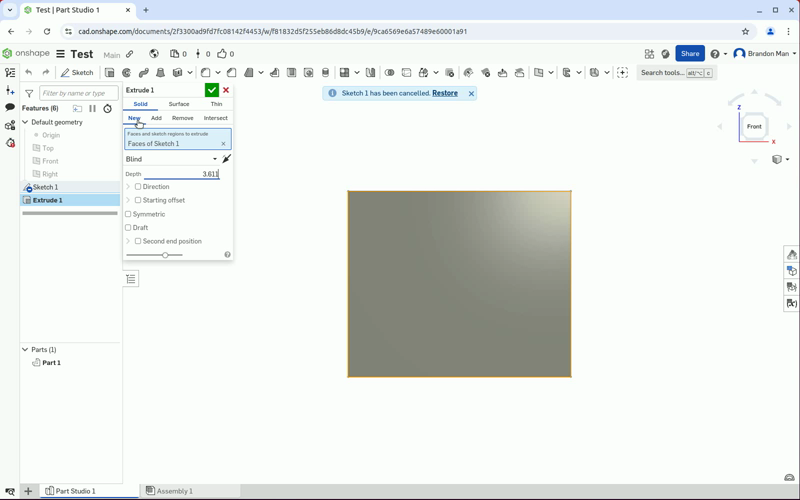
key(enter)
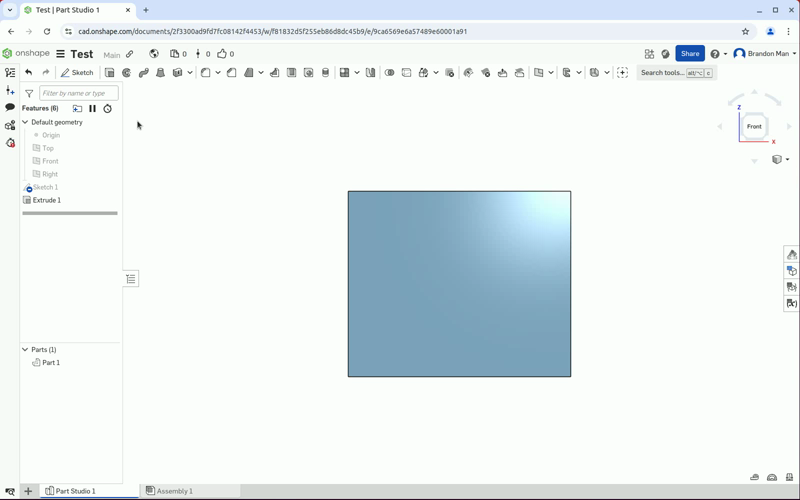
key(shift+h)
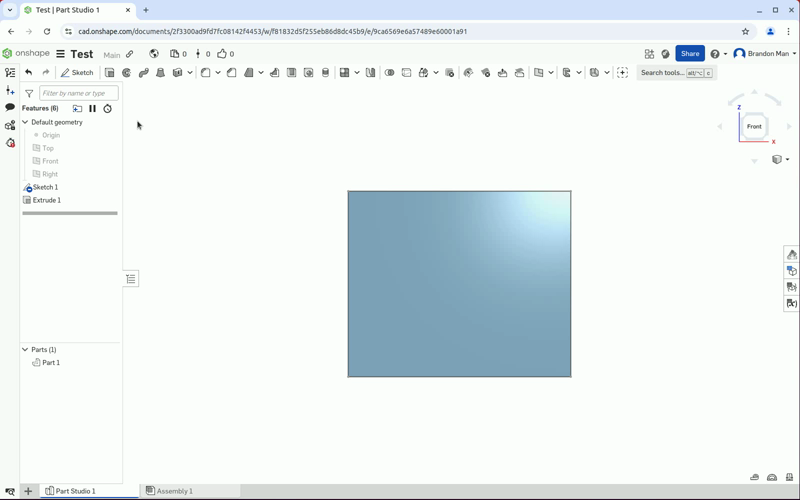
key(shift+h)
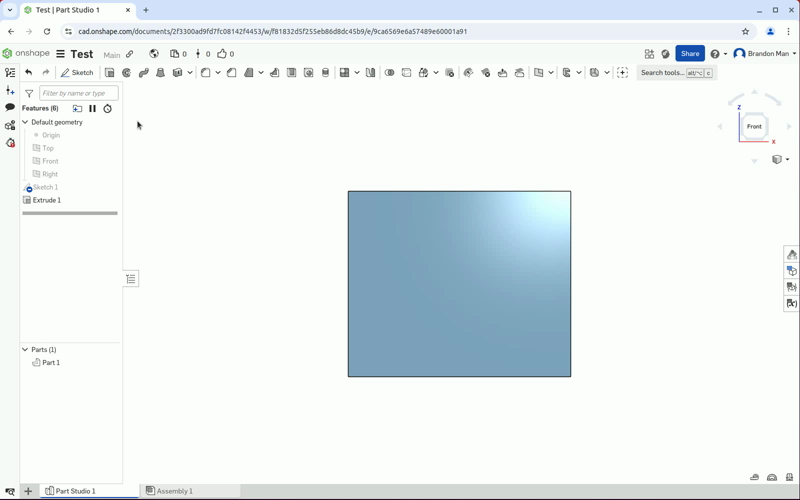
mouse_move(73, 189)
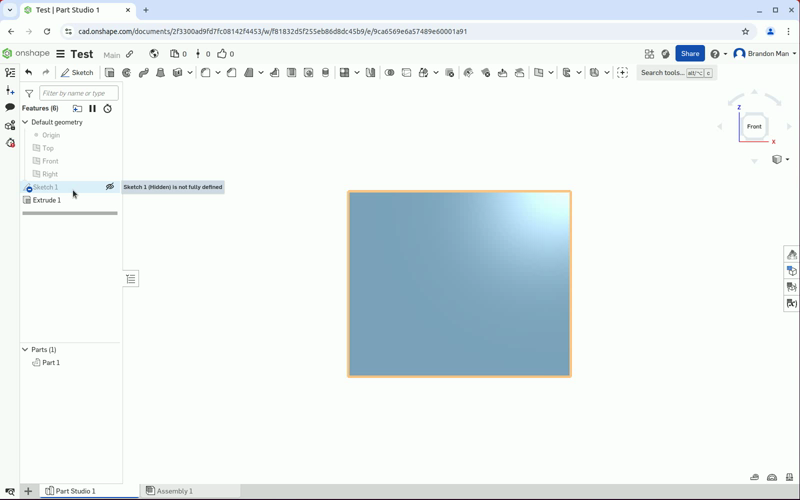
click(73, 189)
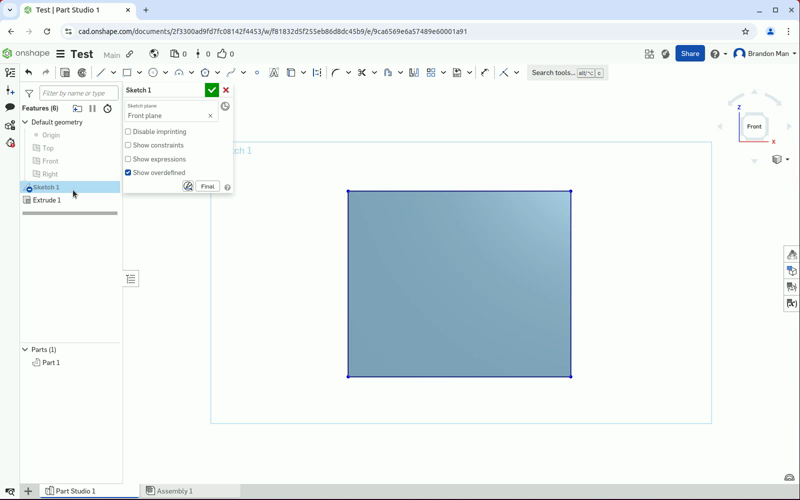
mouse_move(229, 92)
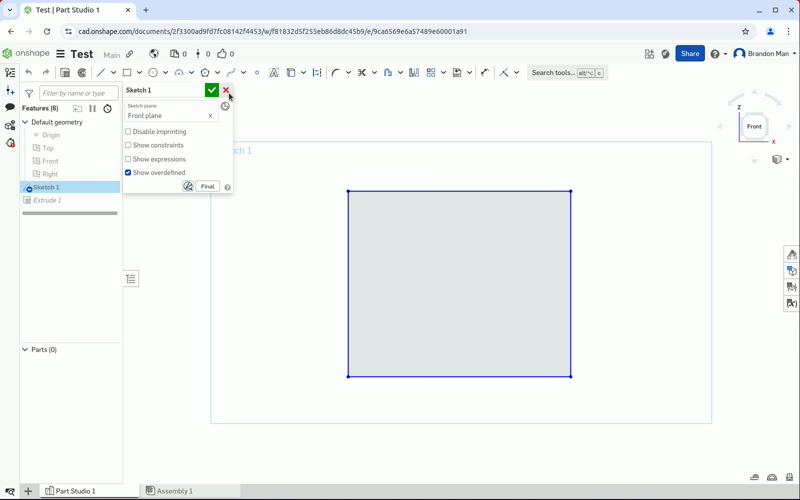
click(229, 92)
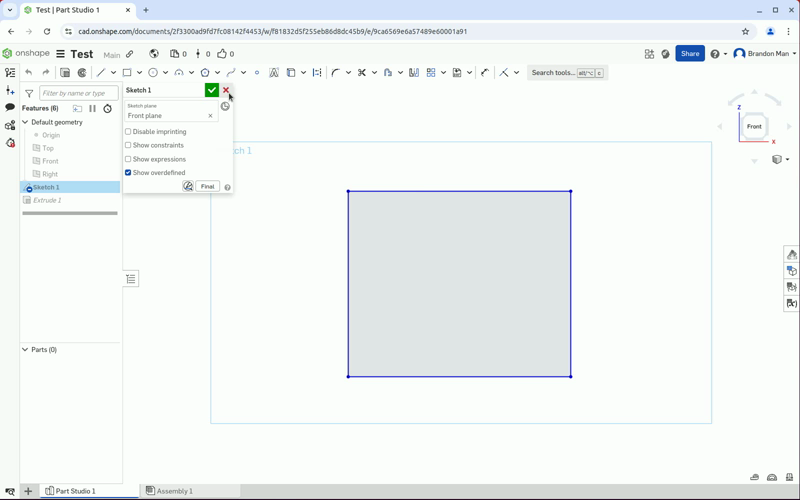
key(shift+s)
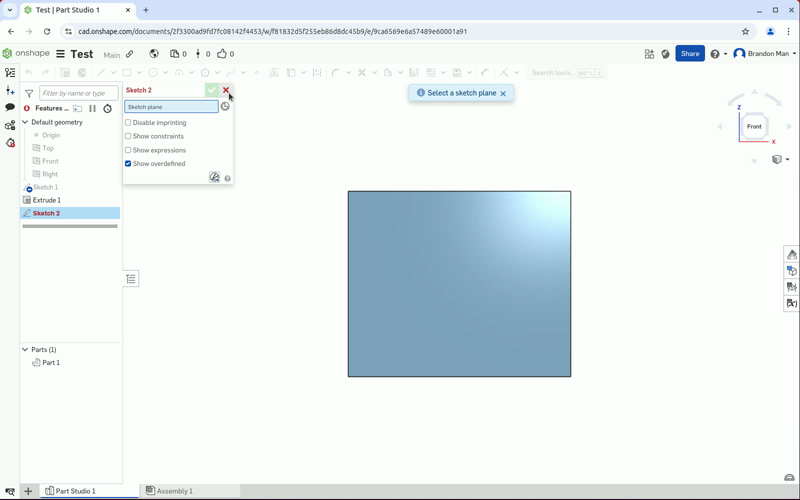
mouse_move(73, 163)
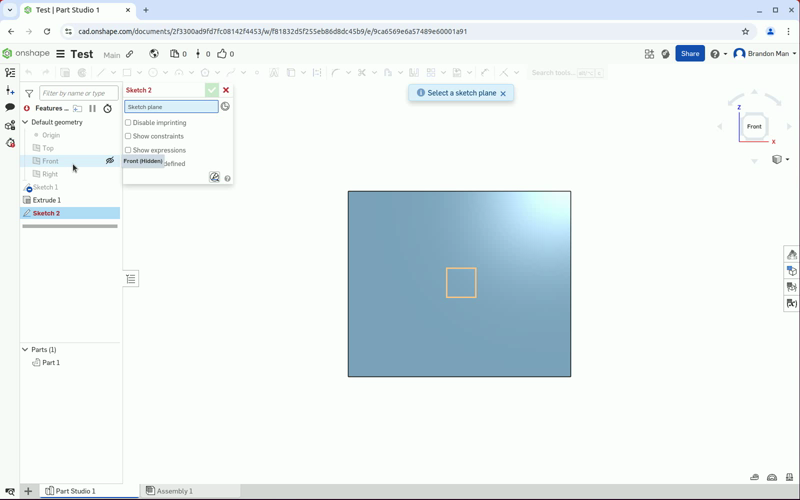
click(73, 163)
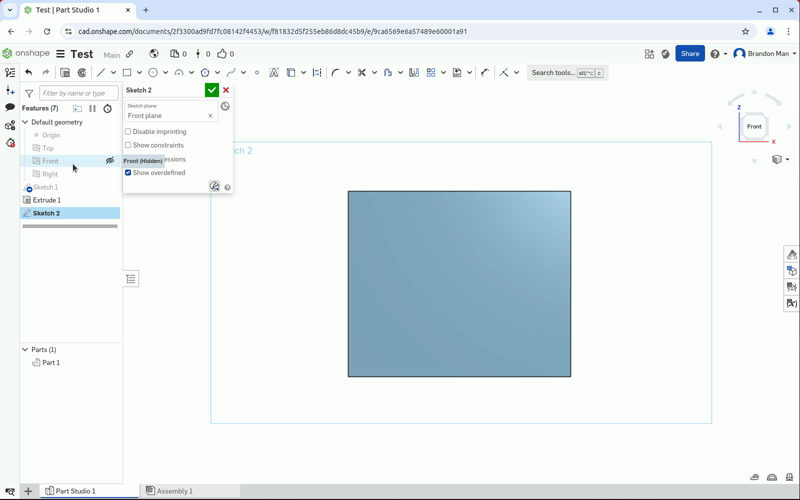
mouse_move(73, 352)
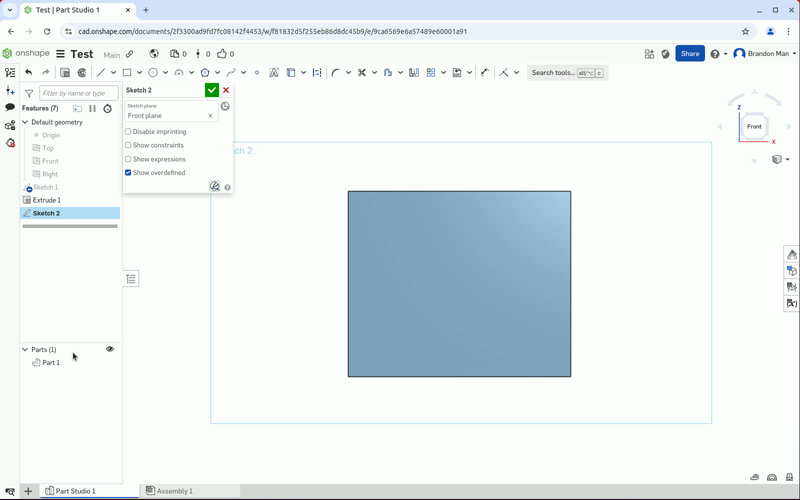
key(y)
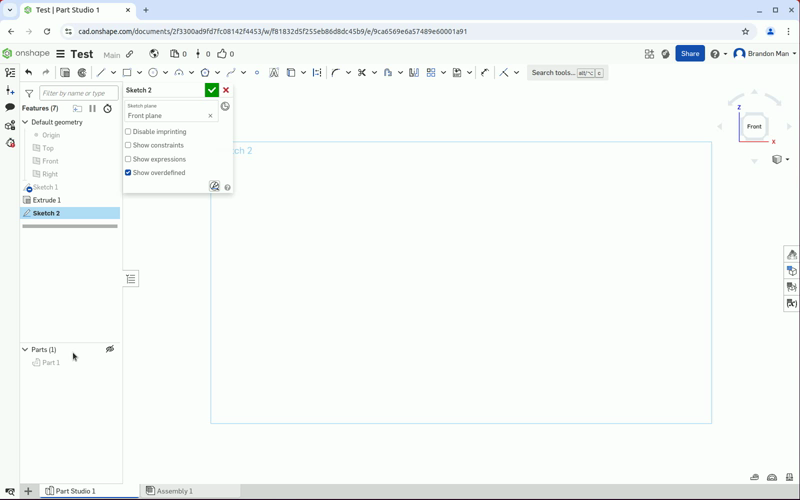
key(l)
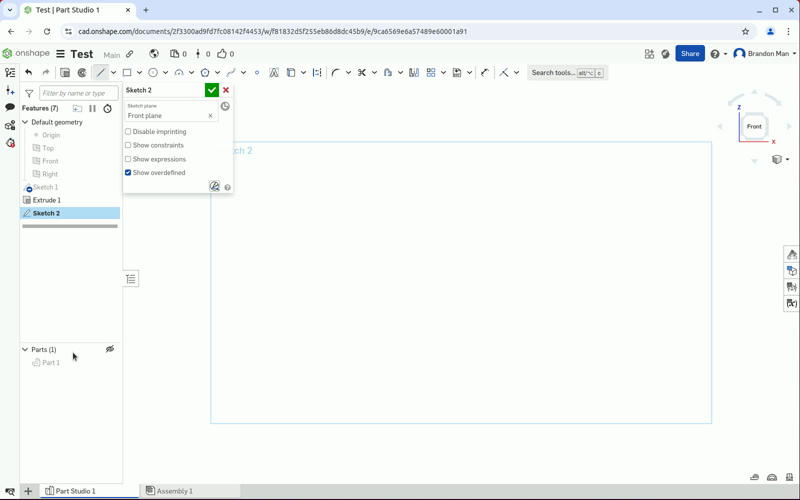
key_down(shift)
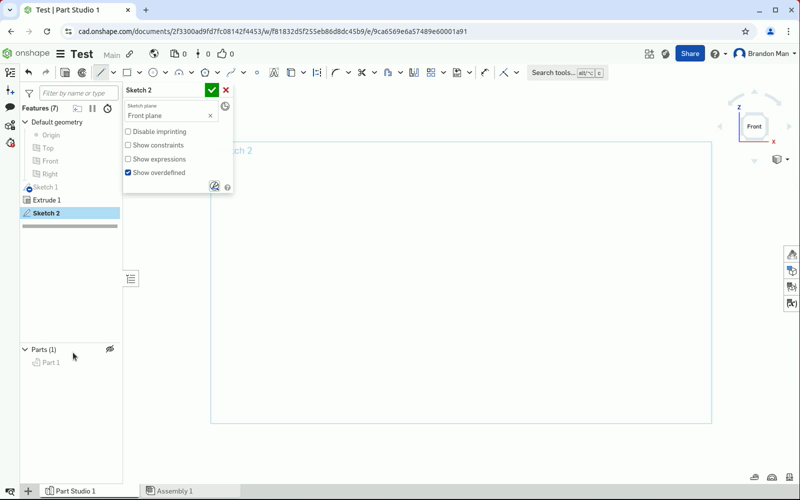
mouse_move(364, 376)
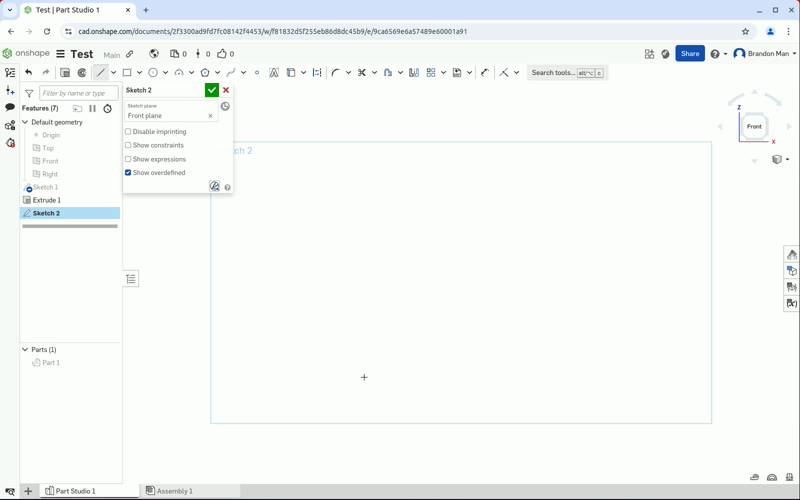
click(364, 376)
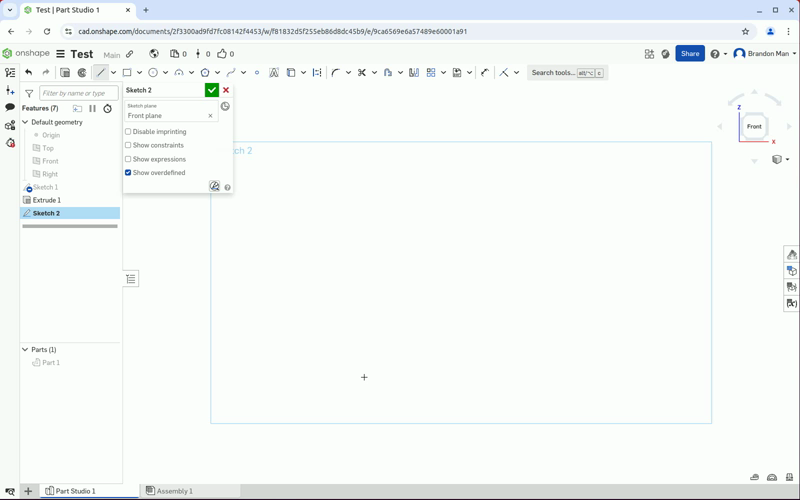
key_up(shift)
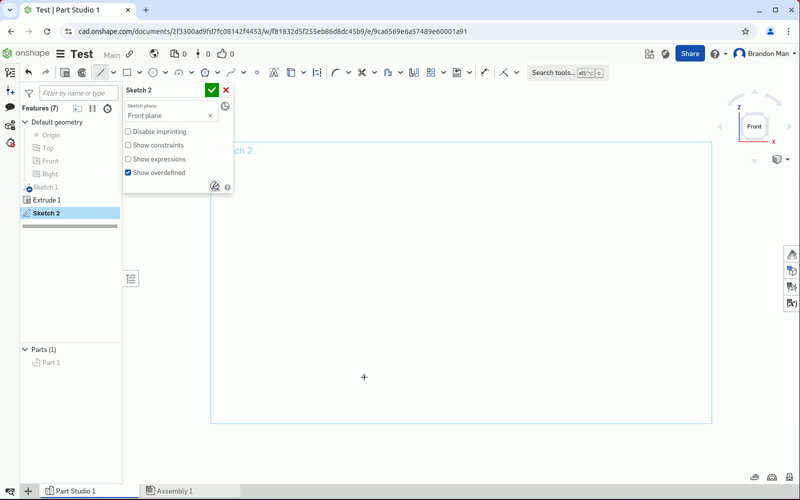
key_down(shift)
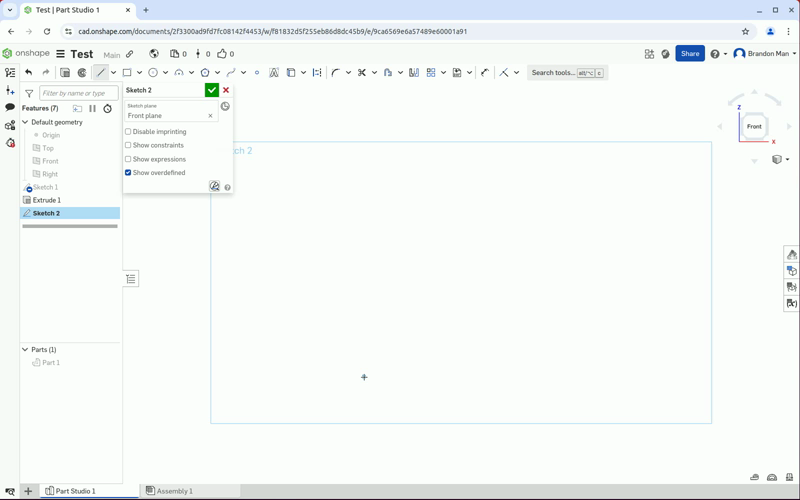
mouse_move(555, 376)
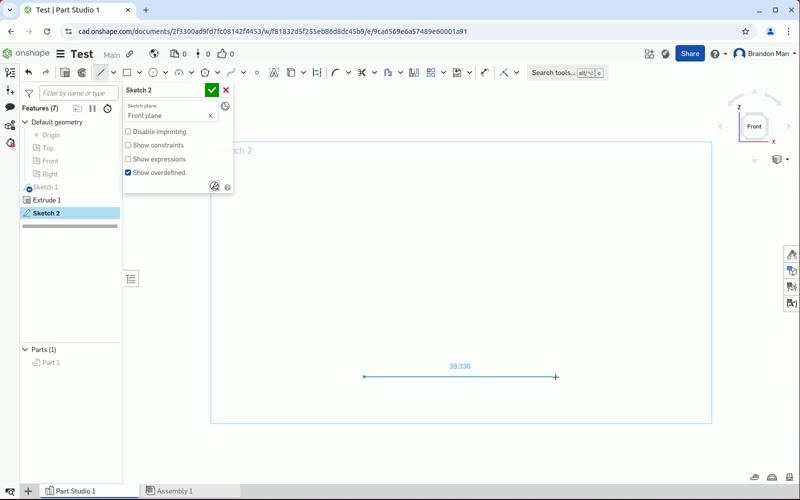
click(555, 376)
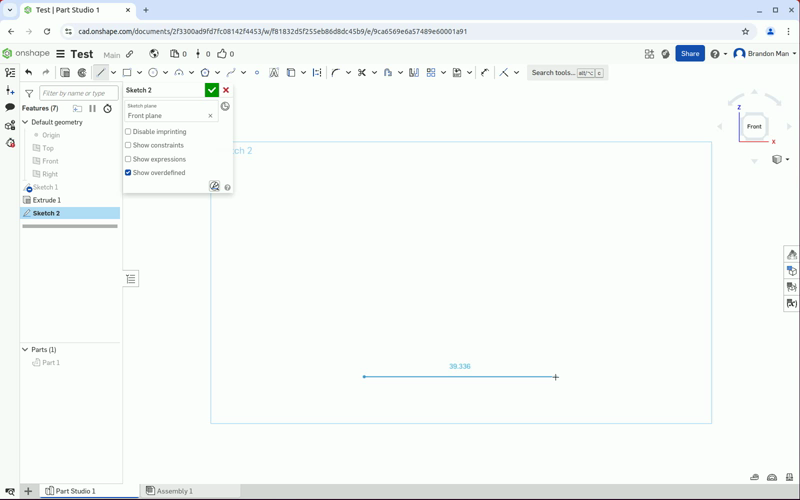
key_up(shift)
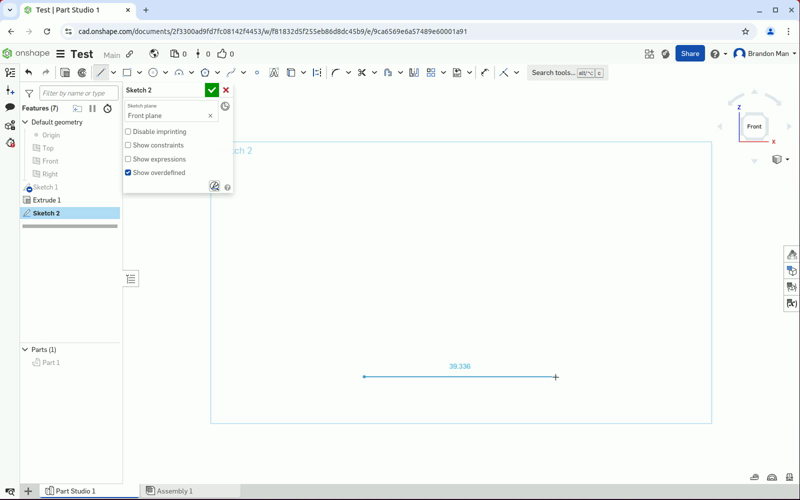
key_down(shift)
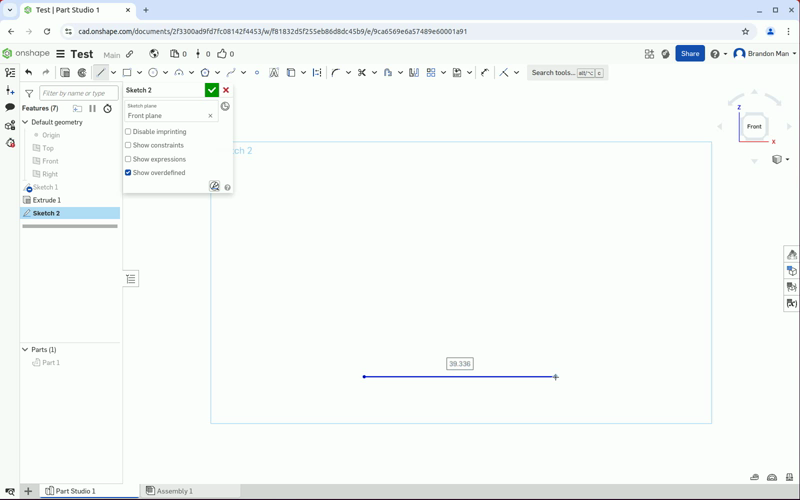
mouse_move(555, 191)
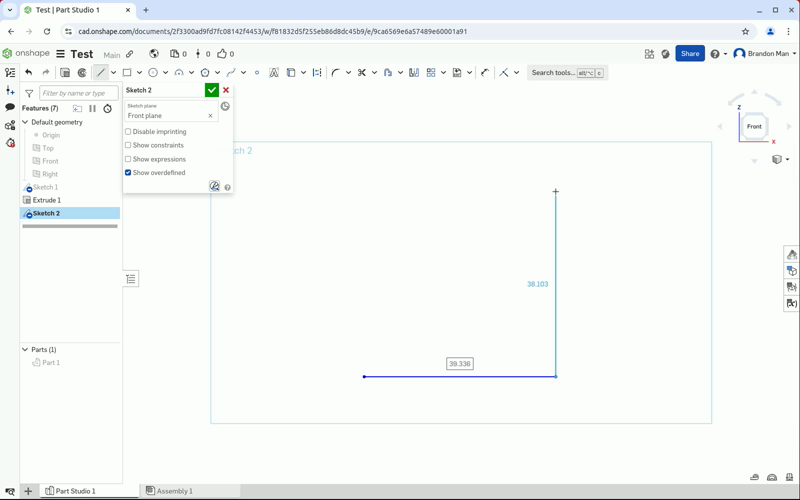
click(555, 191)
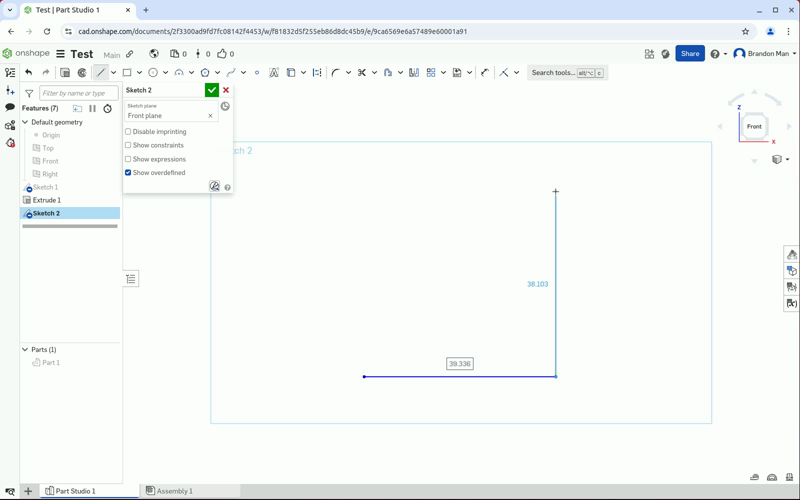
key_up(shift)
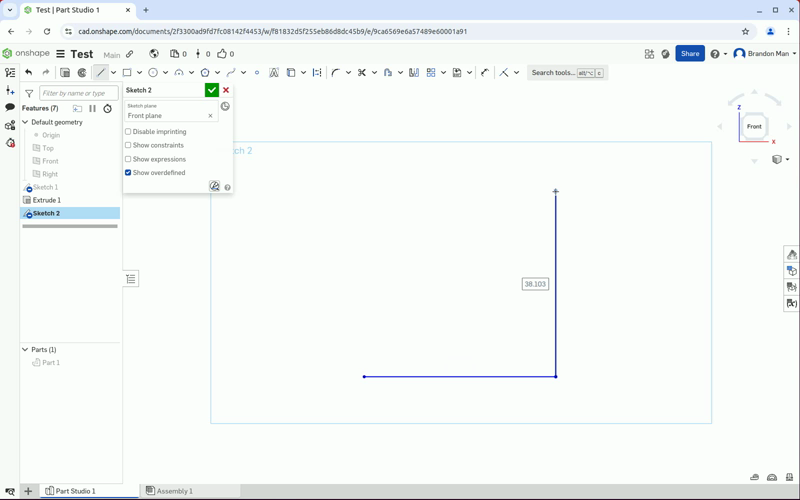
key_down(shift)
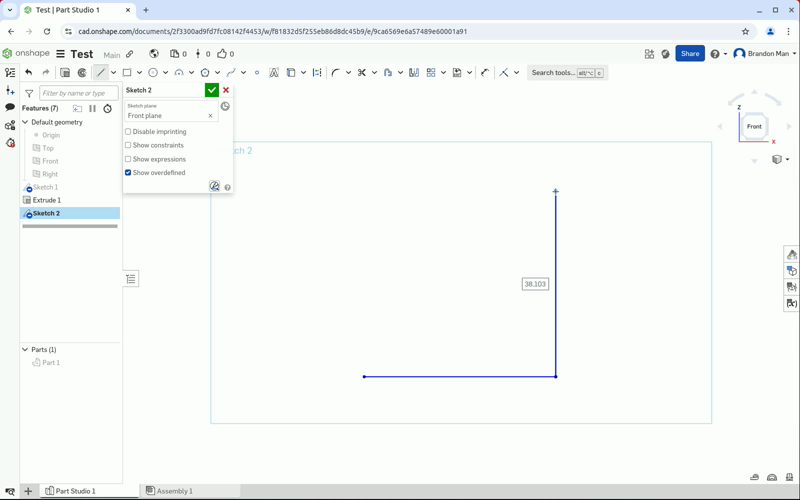
mouse_move(364, 191)
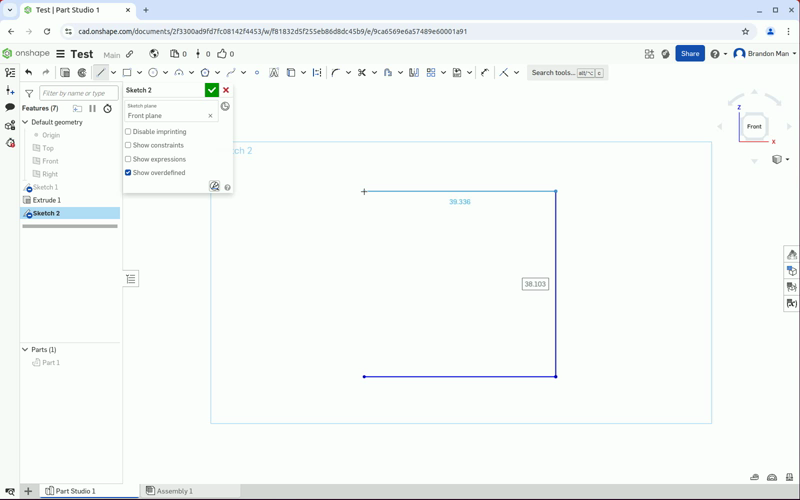
click(364, 191)
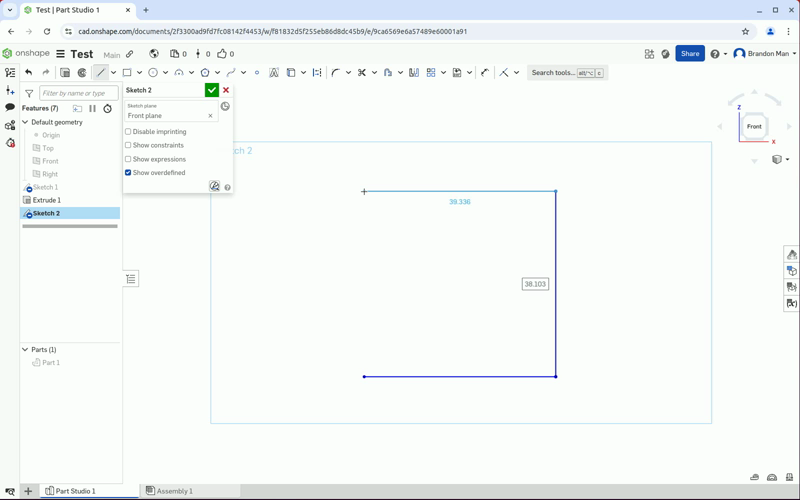
key_up(shift)
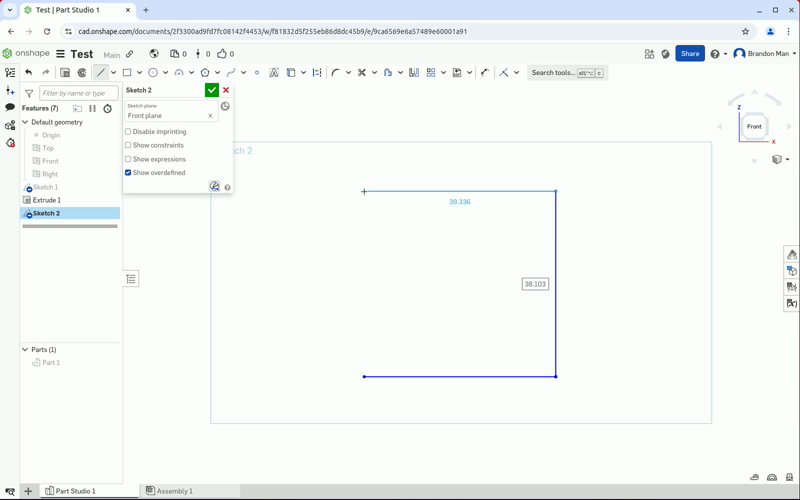
key_down(shift)
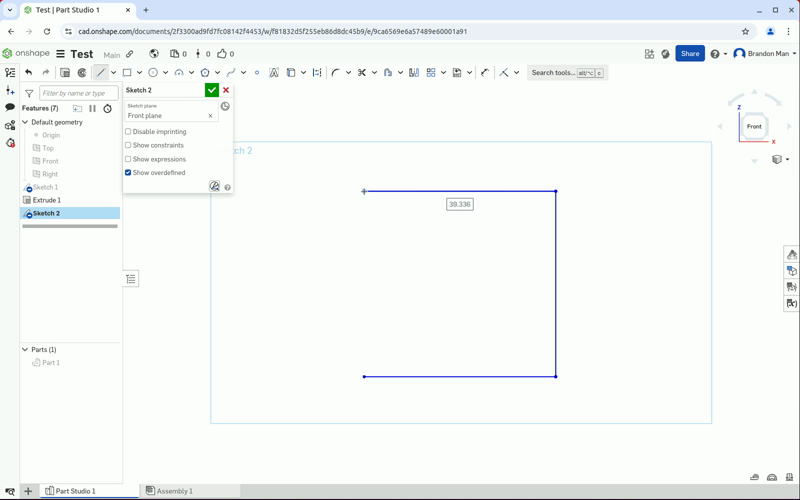
mouse_move(364, 376)
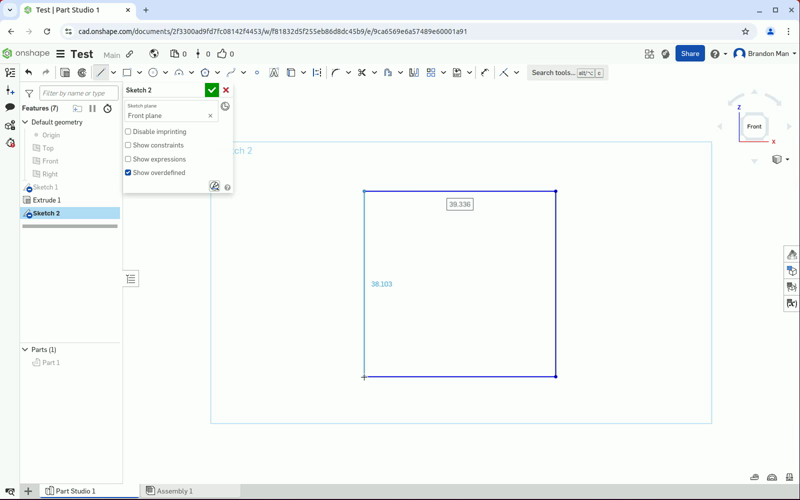
key_up(shift)
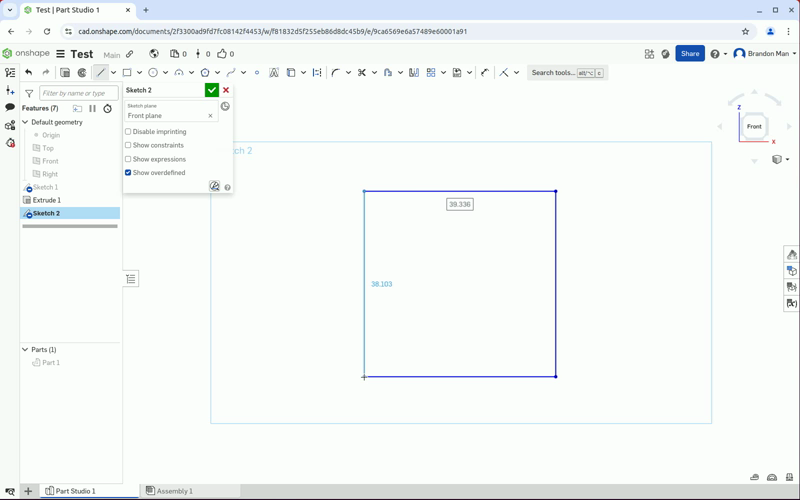
click(364, 376)
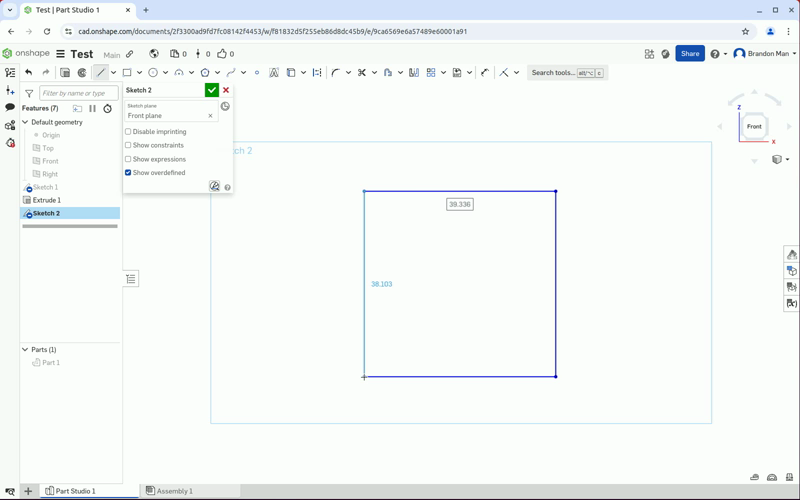
key(esc)
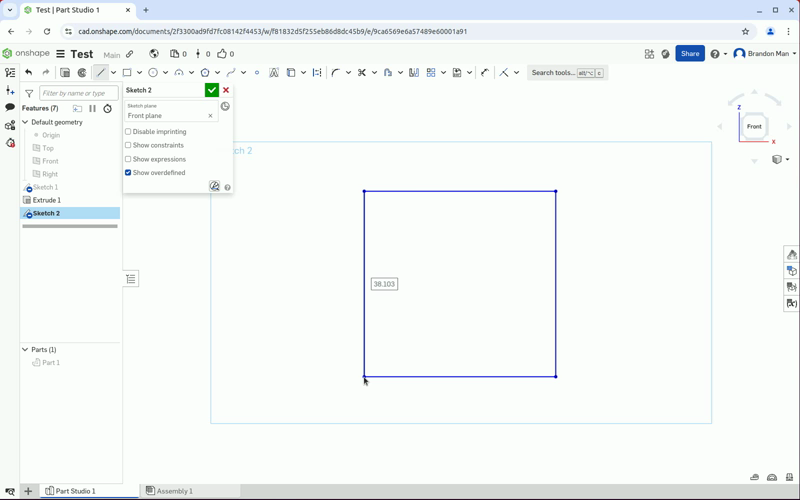
mouse_move(450, 292)
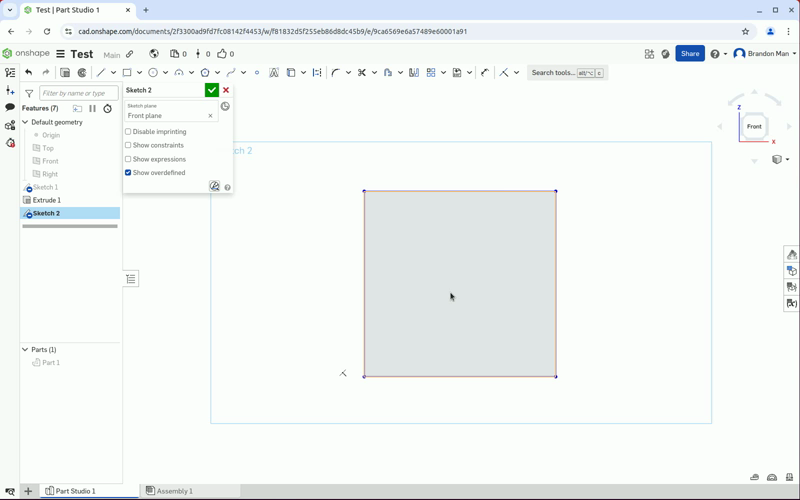
click(450, 292)
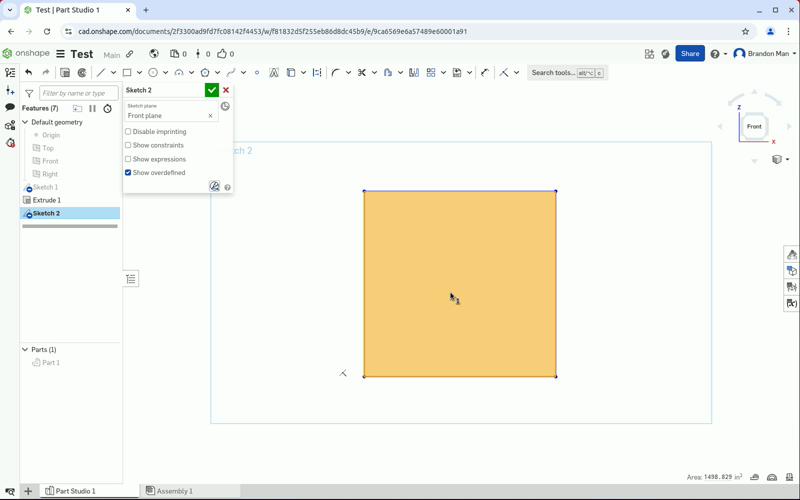
mouse_move(73, 352)
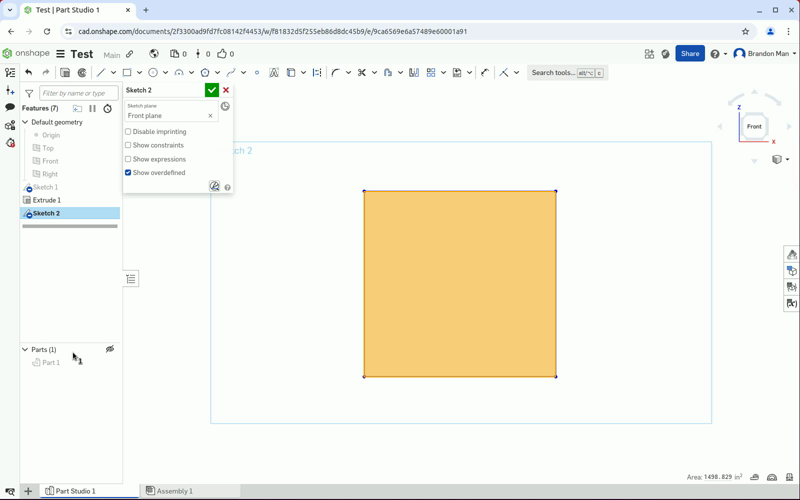
key(shift+y)
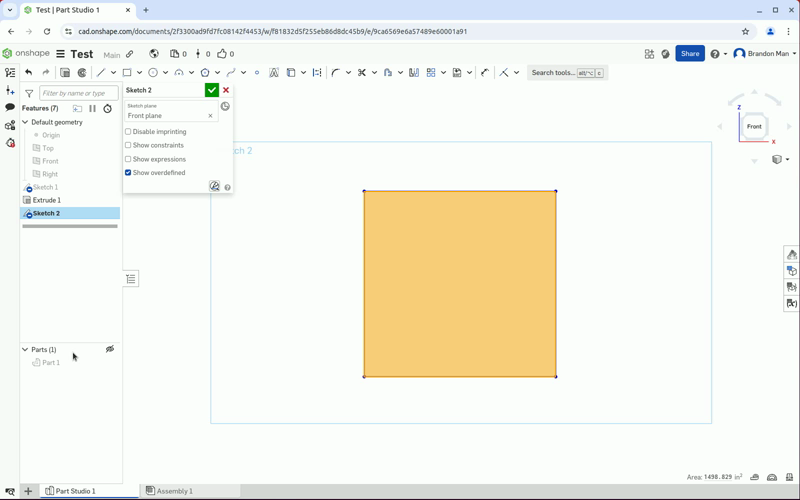
key(shift+e)
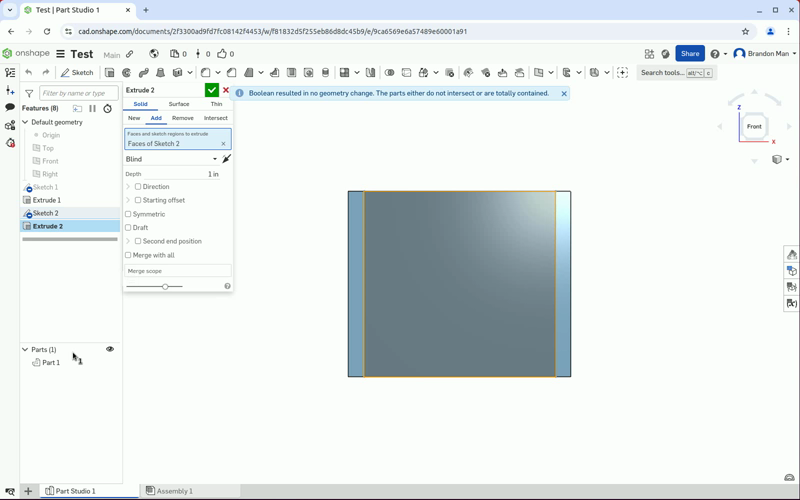
mouse_move(143, 106)
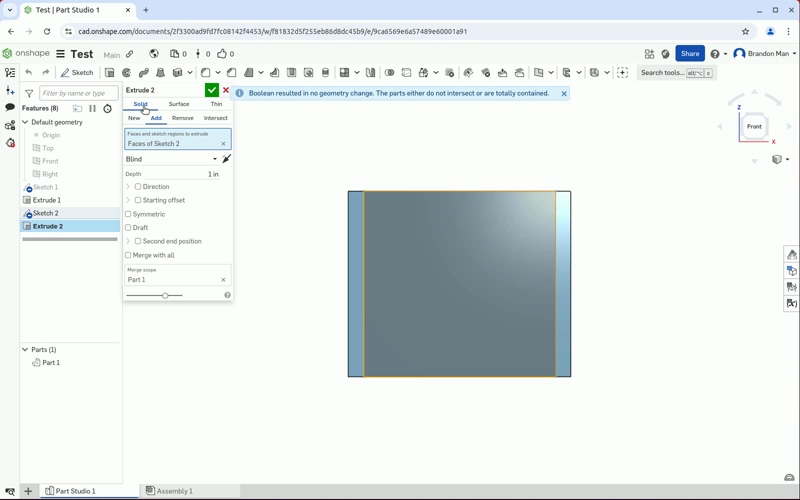
click(143, 106)
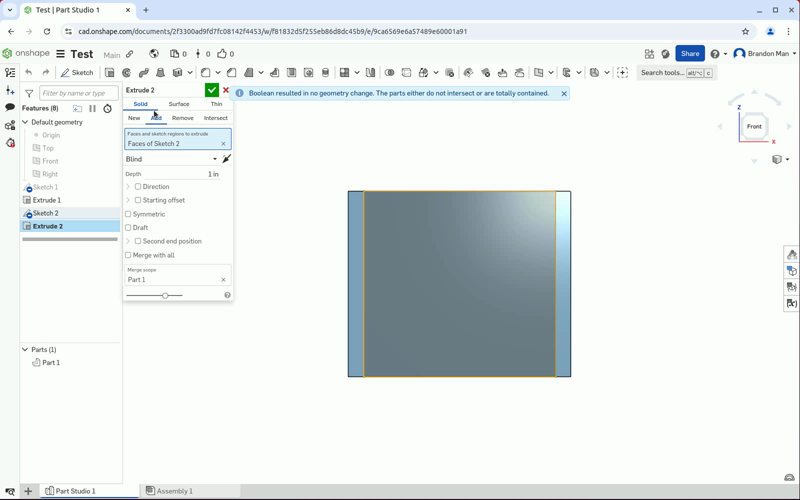
mouse_move(186, 120)
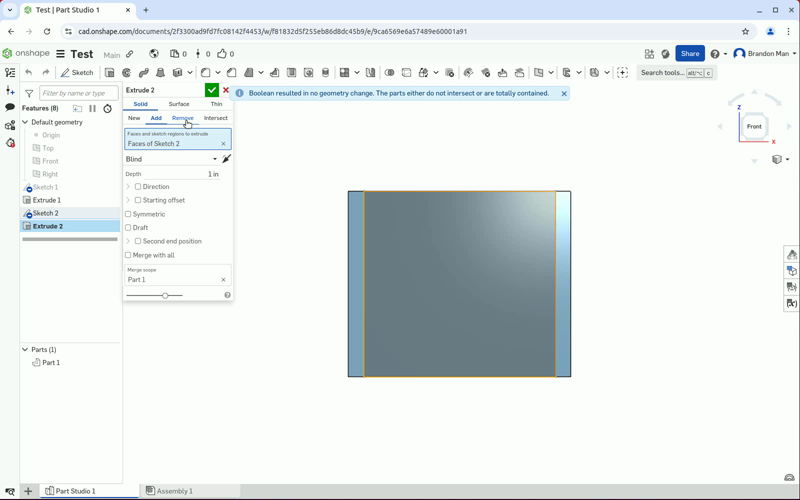
click(186, 120)
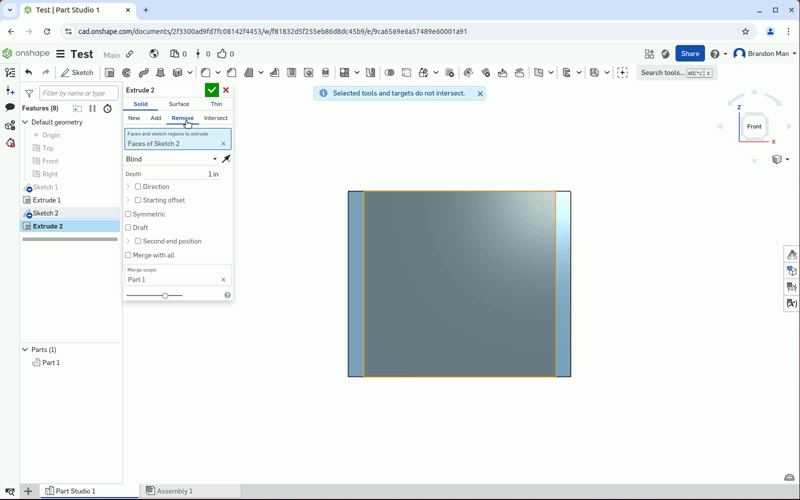
key(tab, 4)
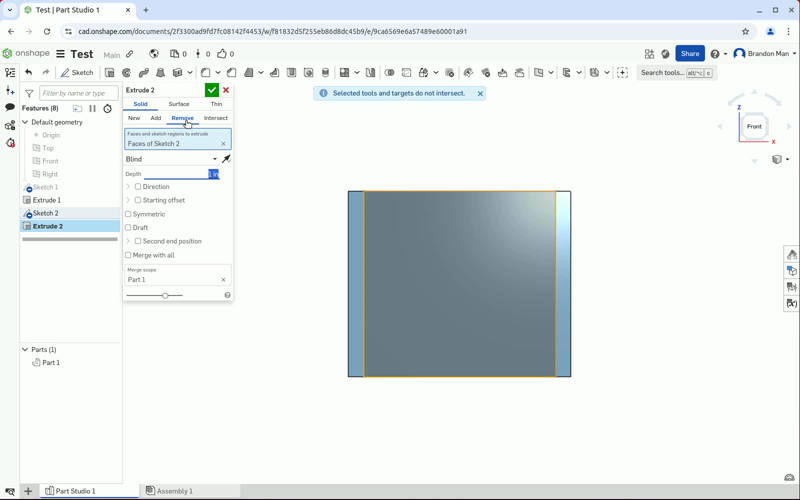
text(-1.444)
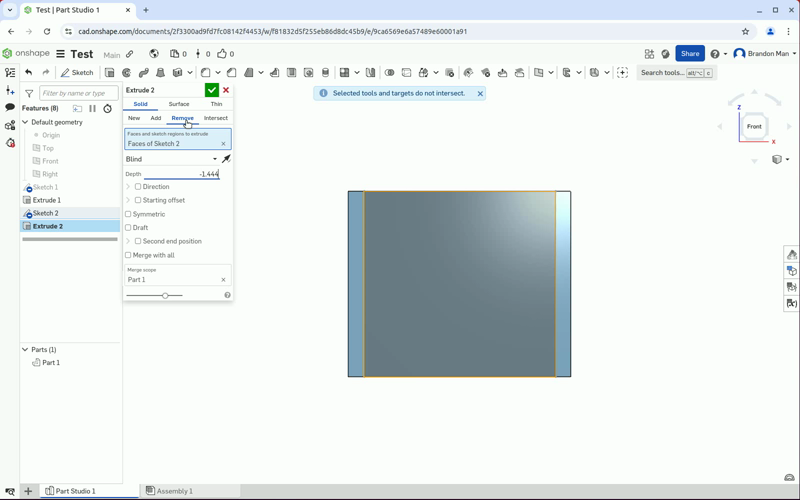
key(tab, 6)
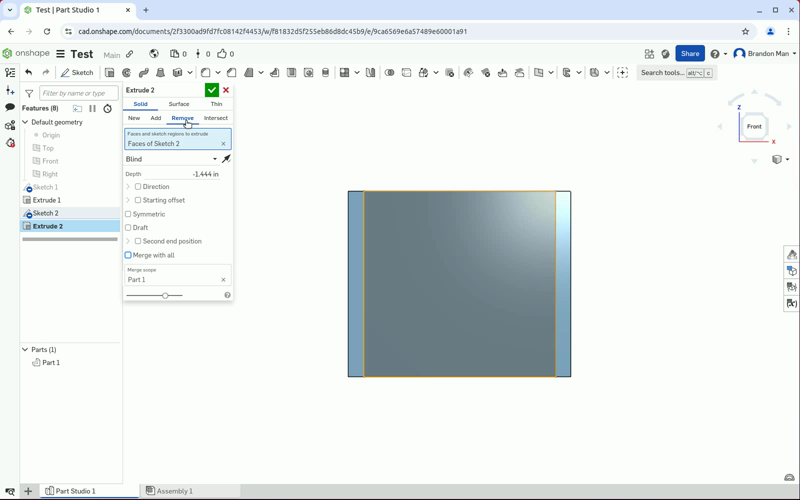
key(space)
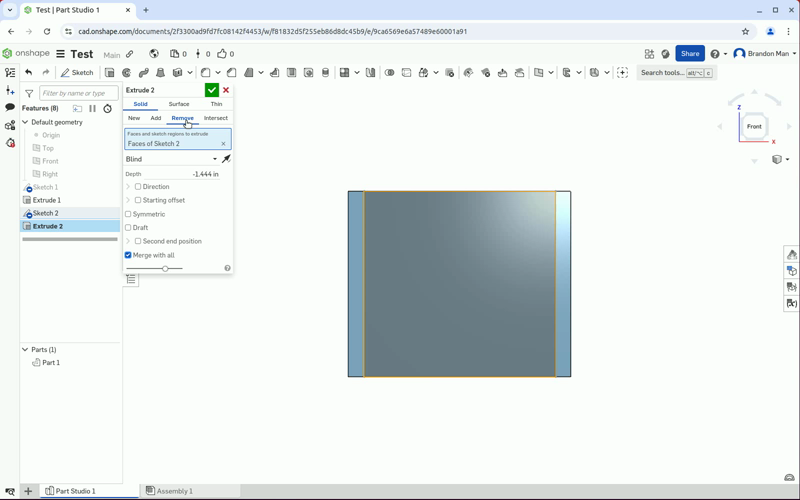
key(enter)
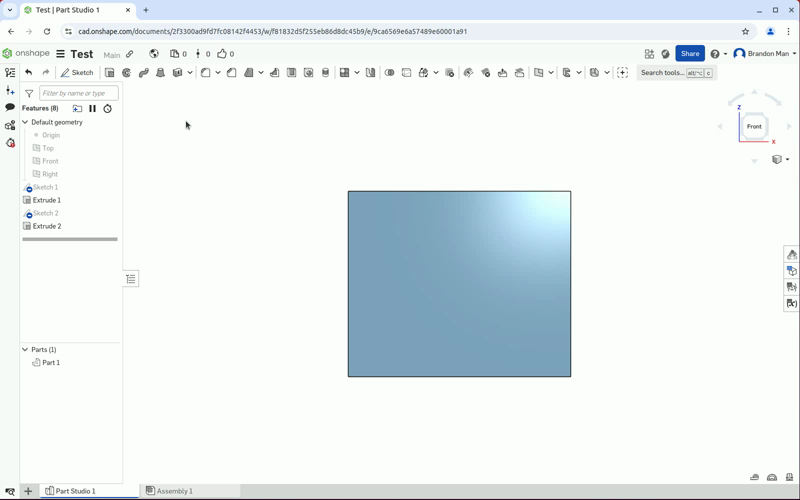
key(shift+h)
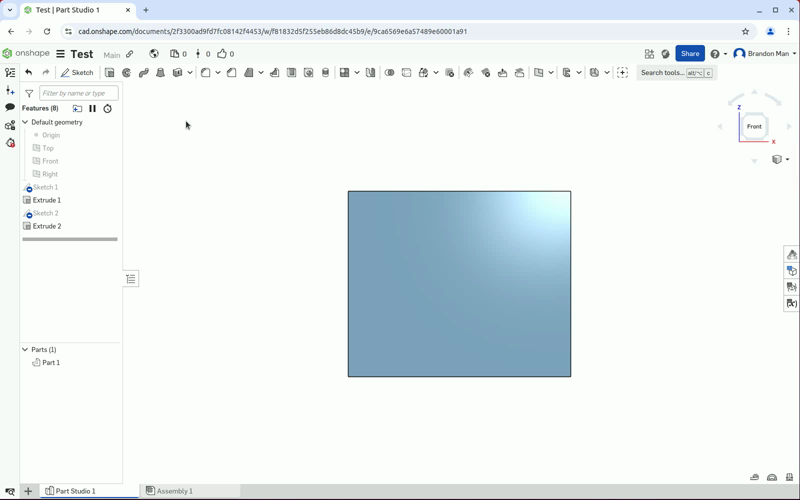
key(shift+h)
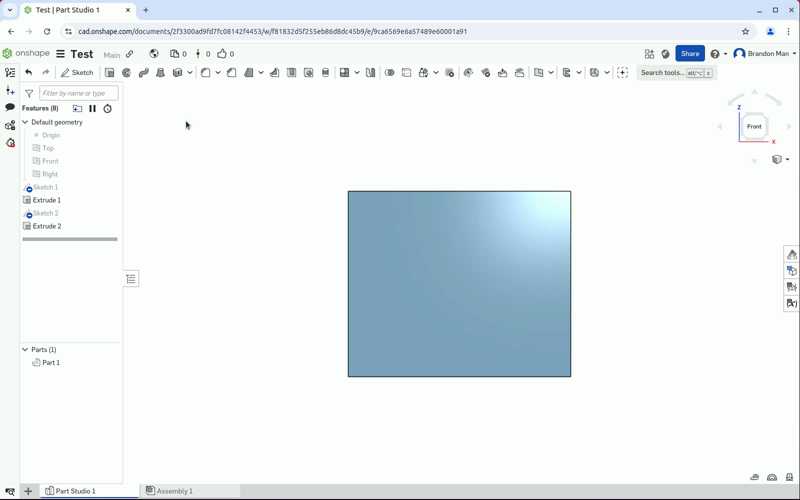
mouse_move(73, 189)
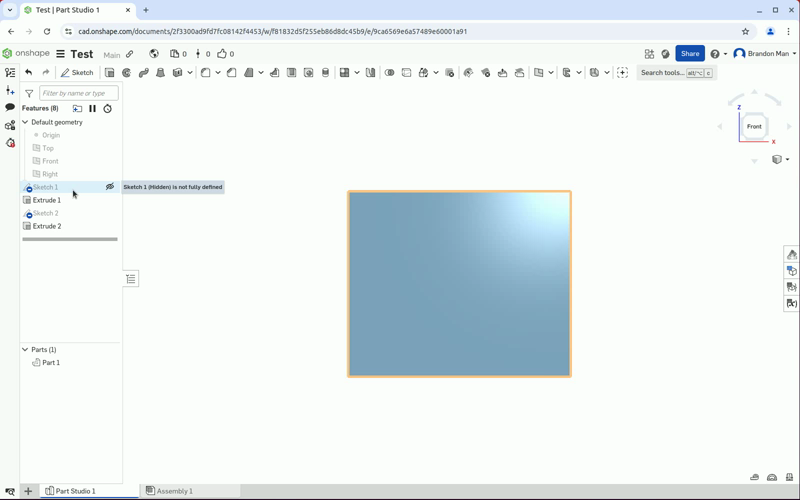
click(73, 189)
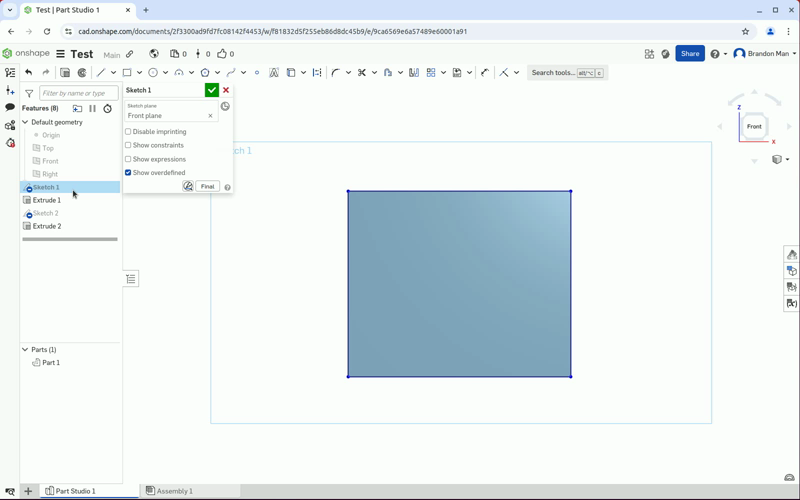
mouse_move(229, 92)
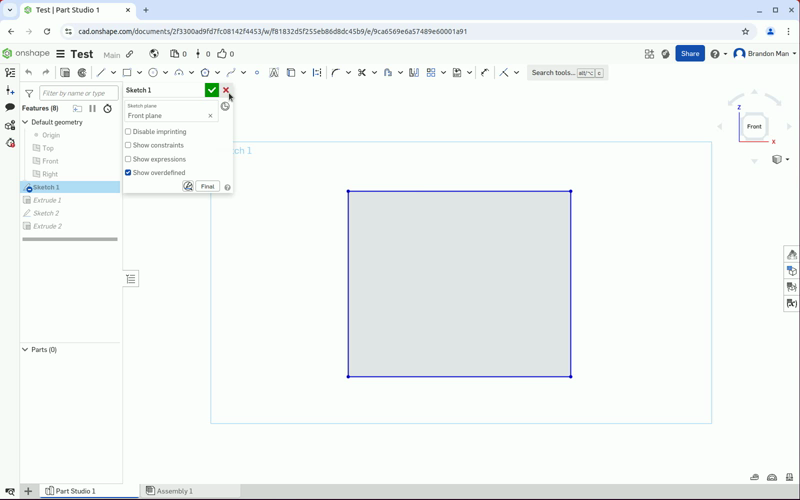
click(229, 92)
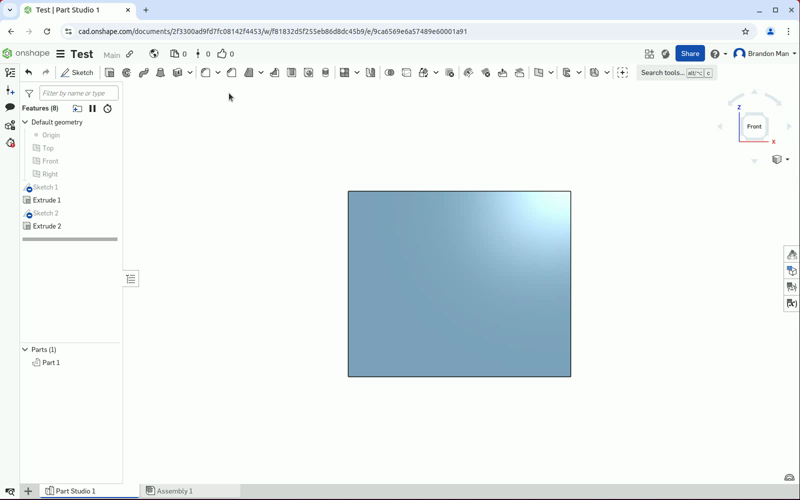
mouse_move(73, 352)
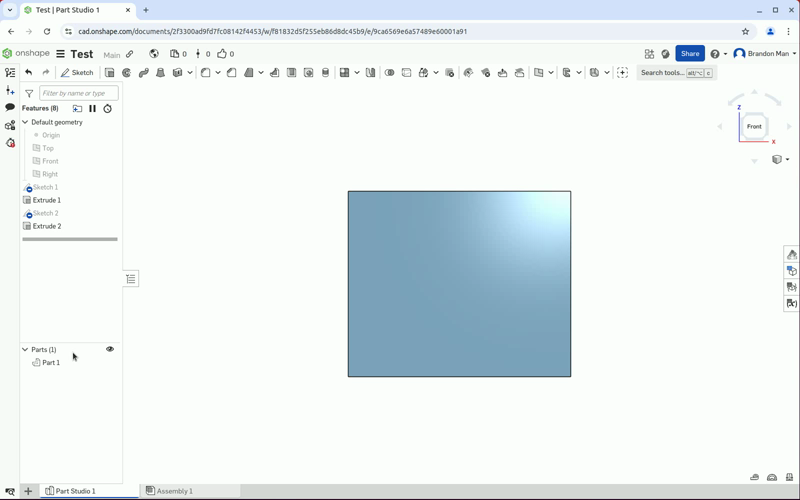
key(y)
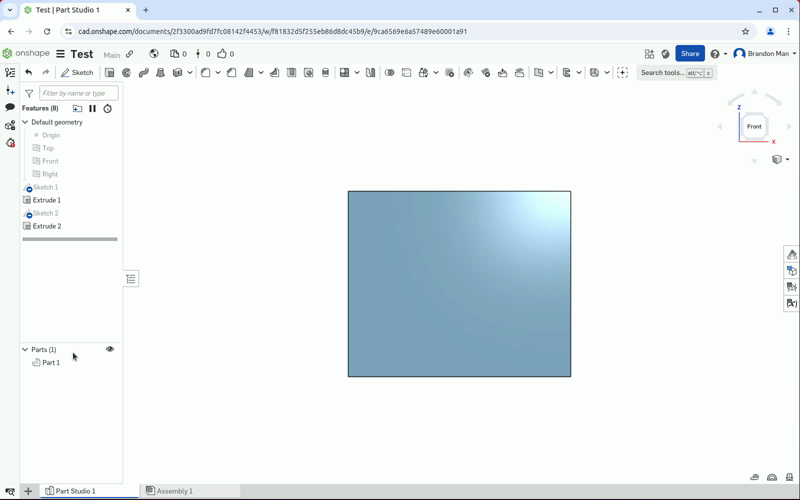
key(shift+p)
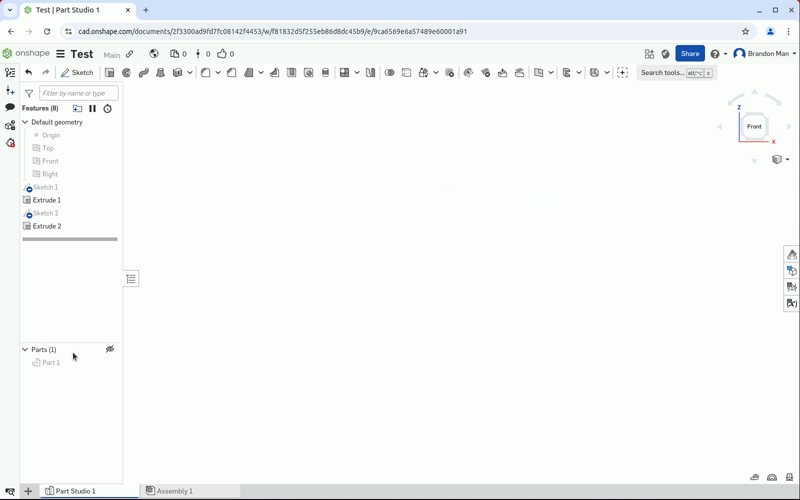
key(space)
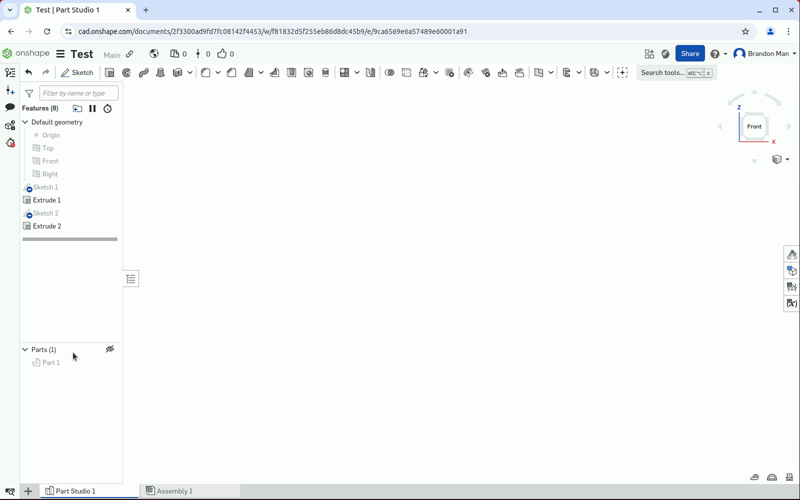
key_down(shift)
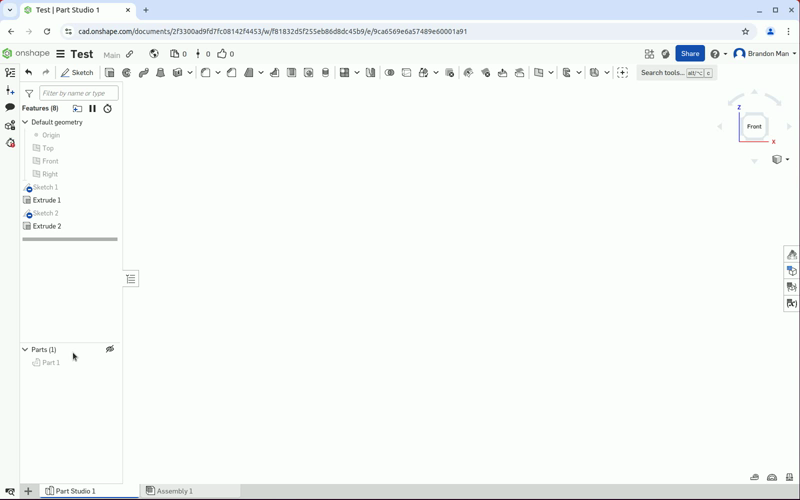
key(down)
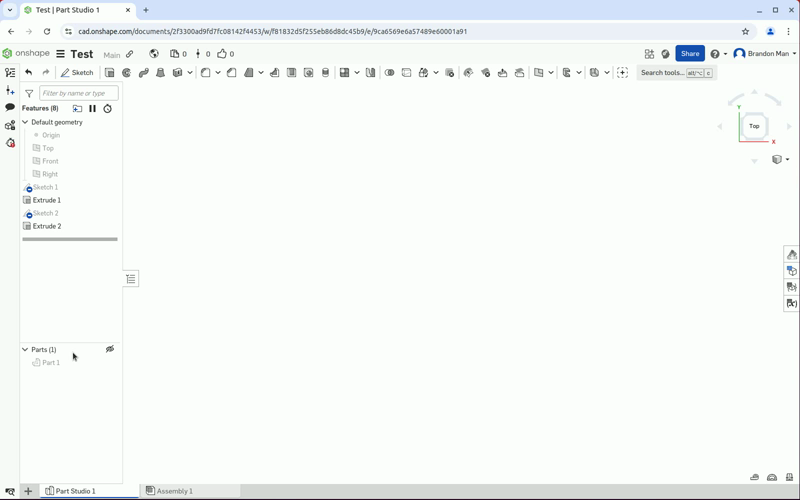
key_up(shift)
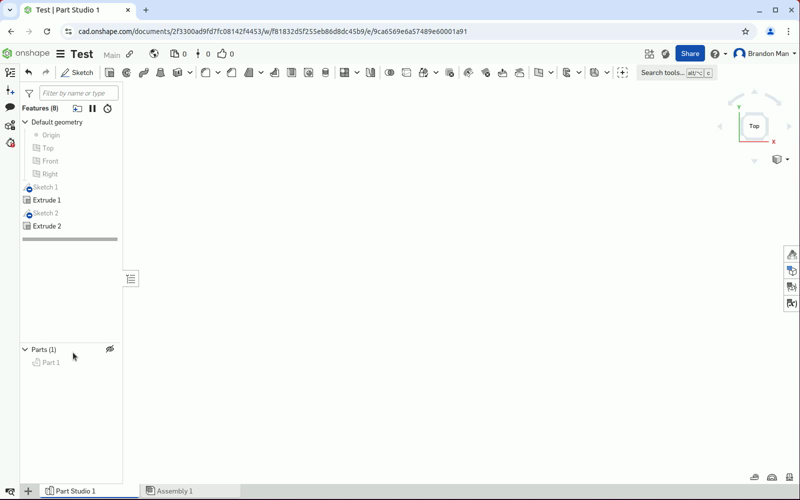
mouse_move(73, 352)
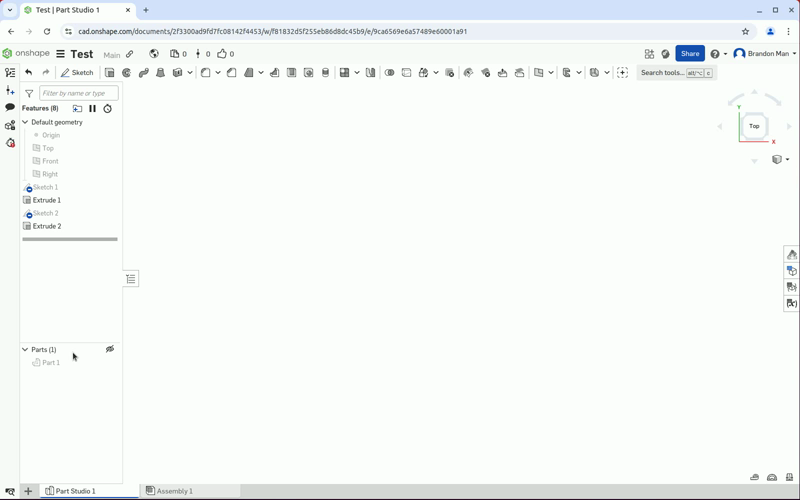
key(shift+y)
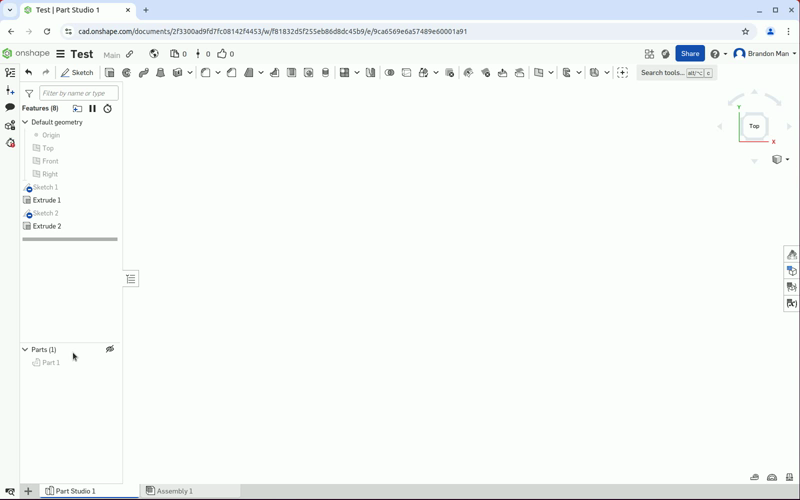
key(shift+s)
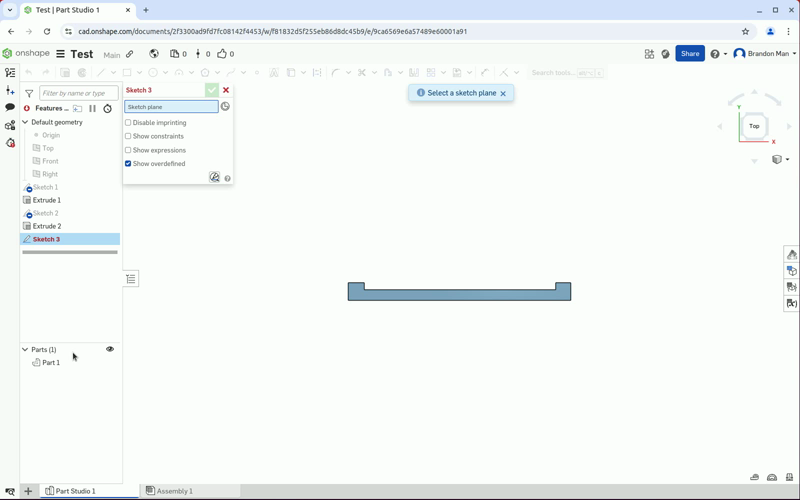
mouse_move(73, 150)
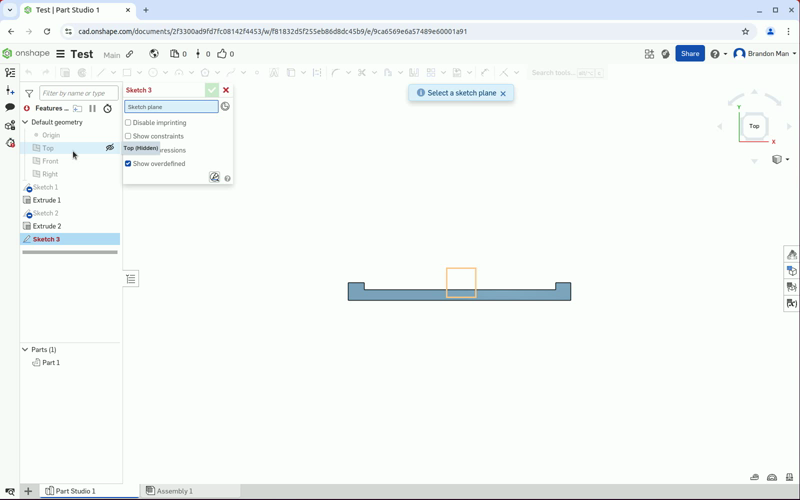
click(73, 150)
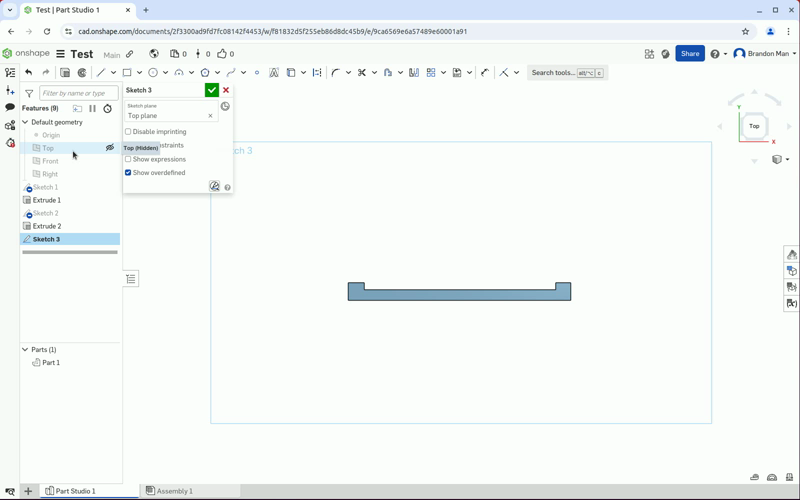
mouse_move(73, 352)
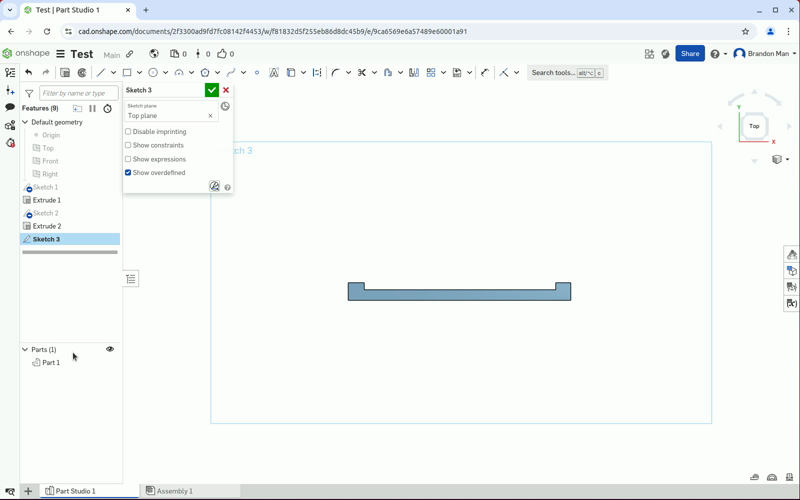
key(y)
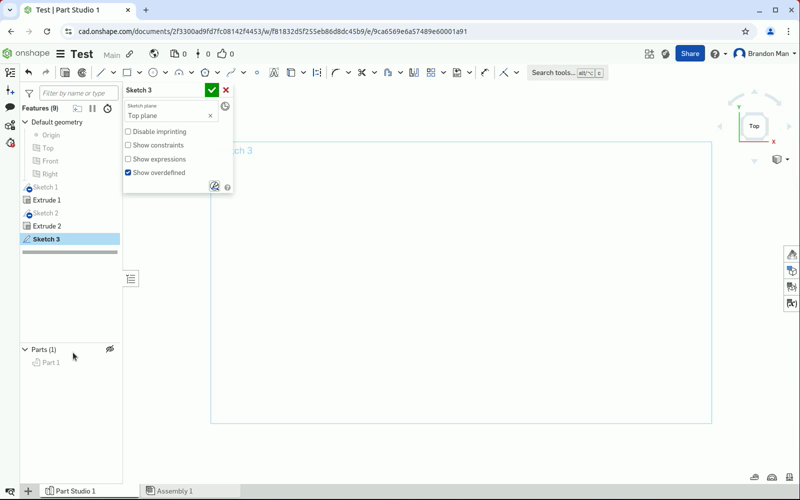
key(c)
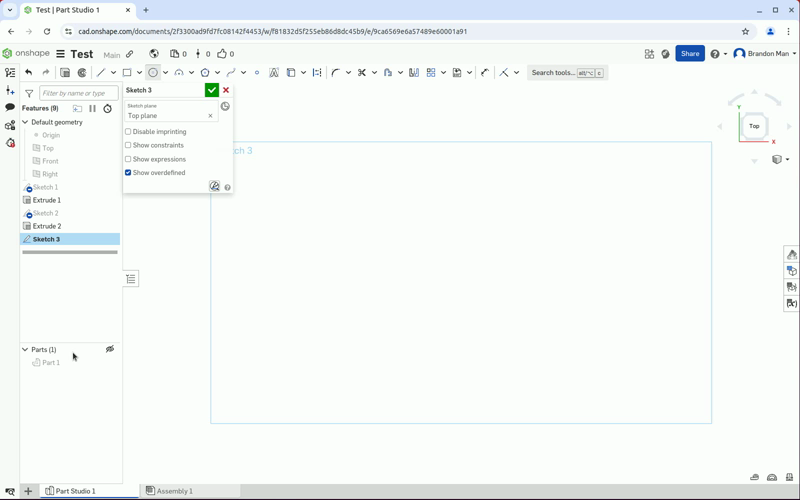
key_down(shift)
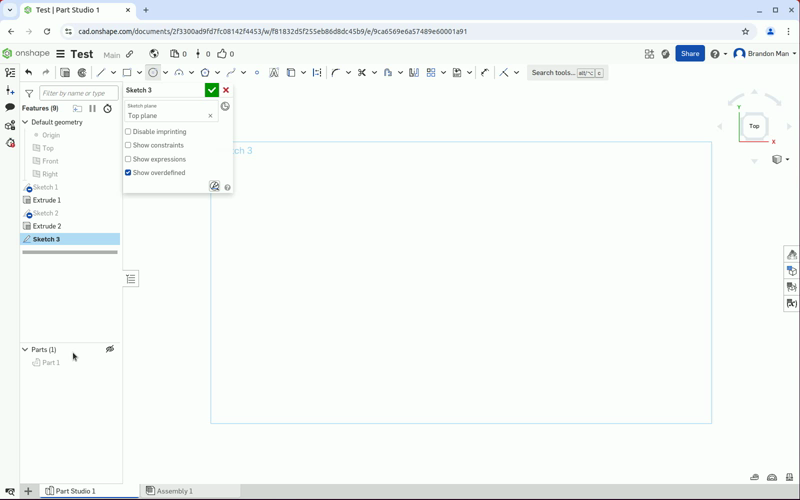
mouse_move(356, 285)
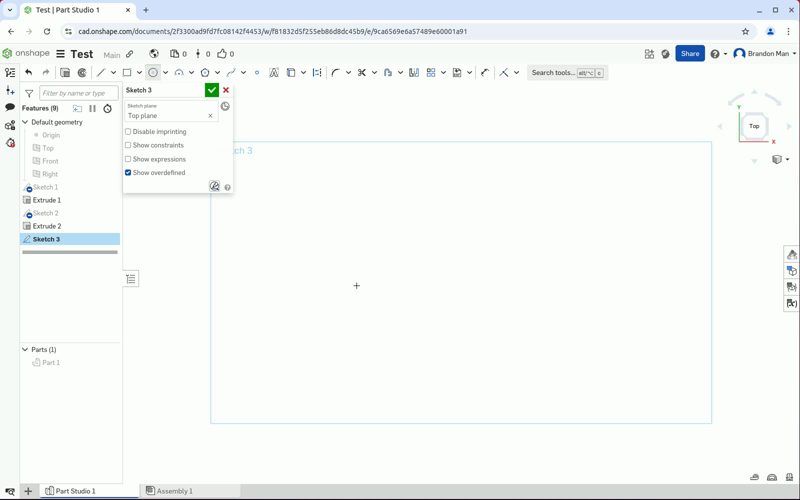
click(356, 285)
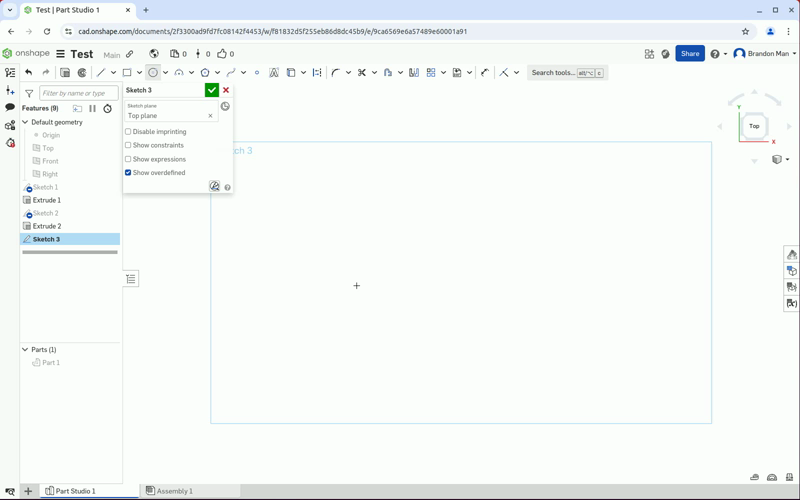
key_up(shift)
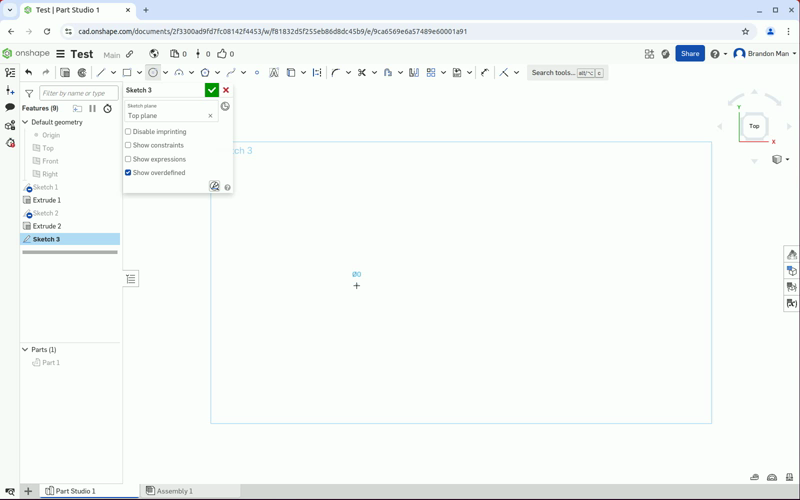
mouse_move(362, 285)
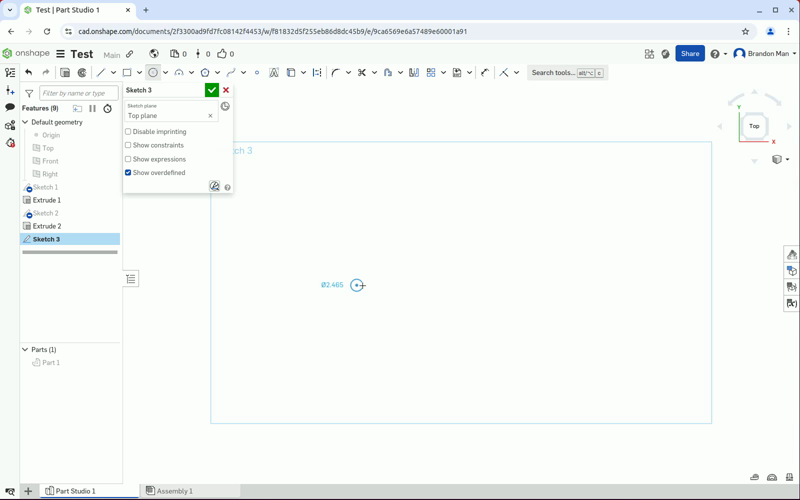
click(362, 285)
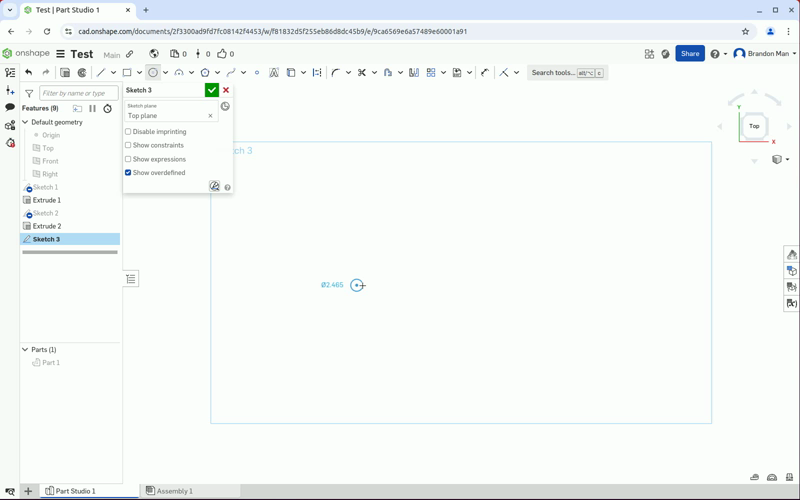
key(esc)
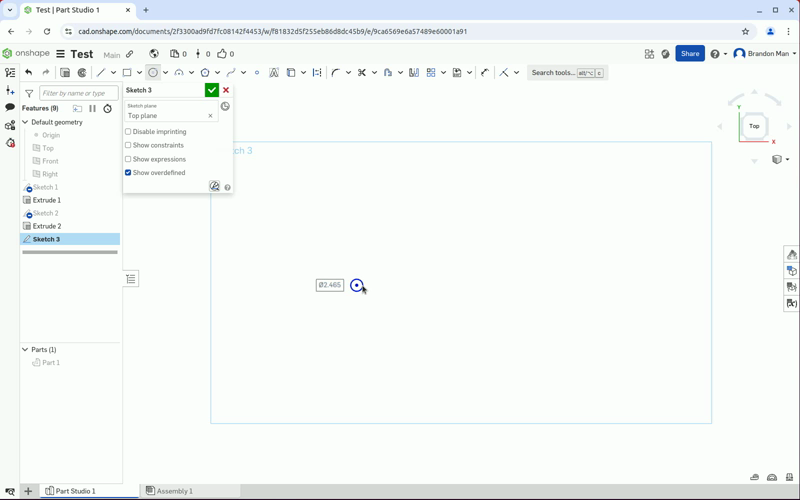
mouse_move(355, 283)
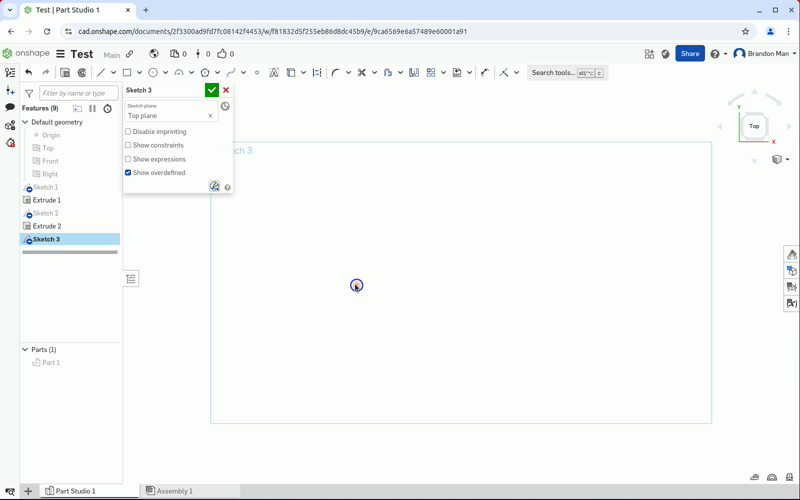
scroll(6)
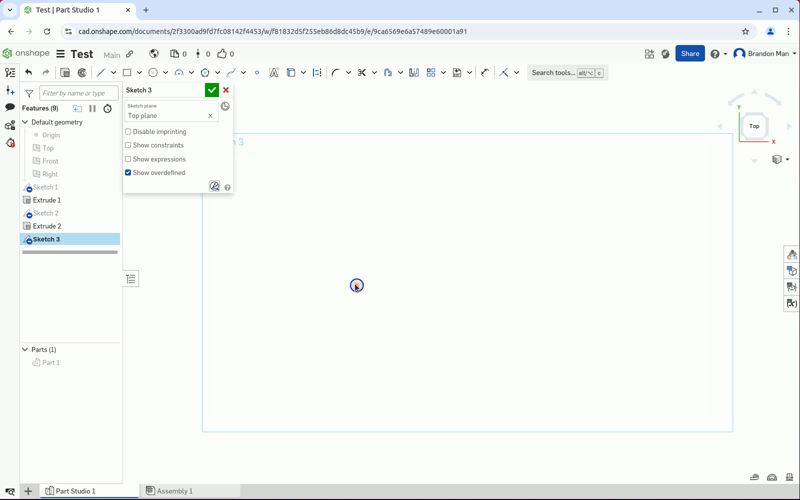
scroll(6)
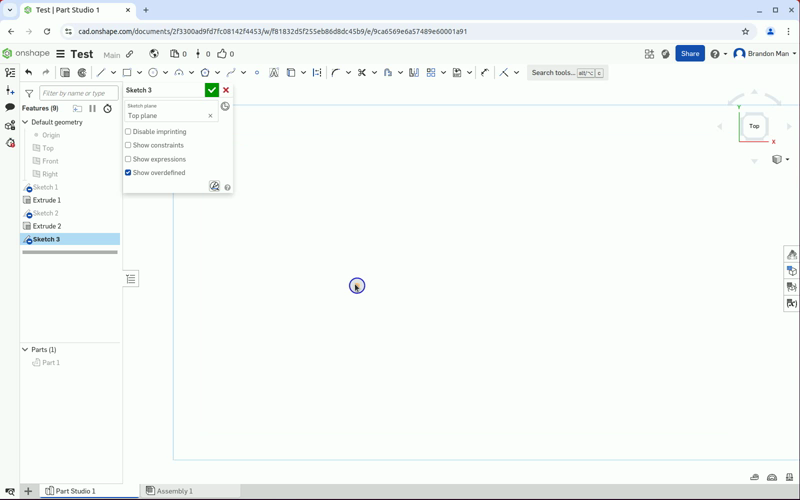
scroll(6)
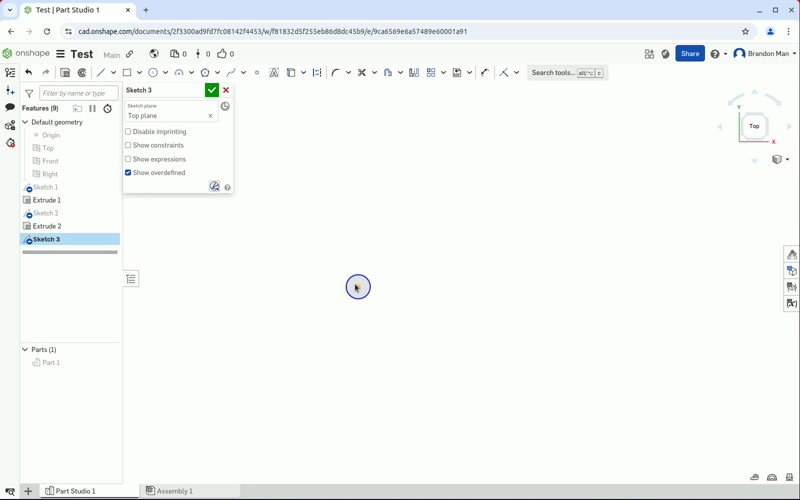
scroll(6)
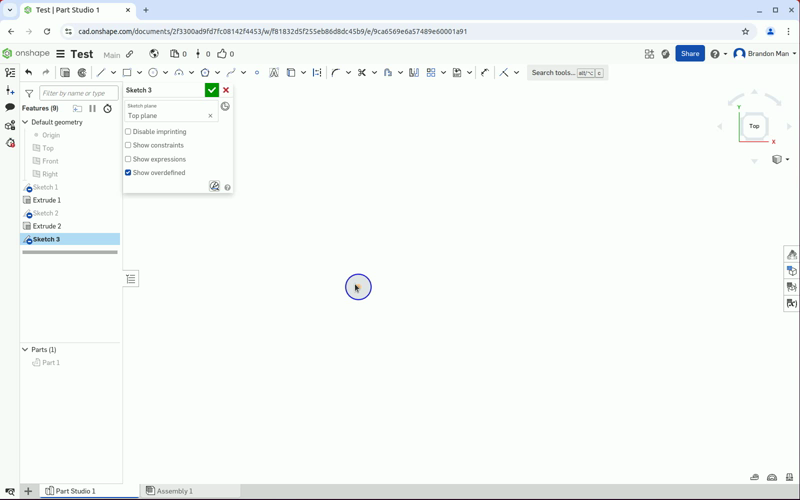
scroll(6)
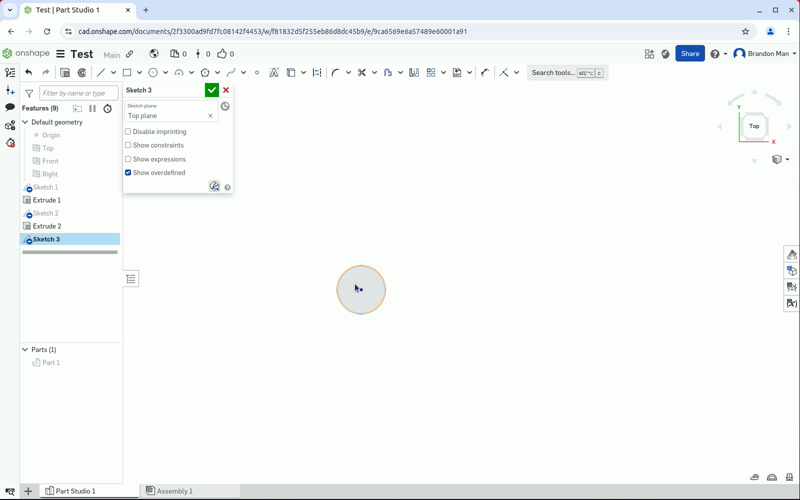
scroll(6)
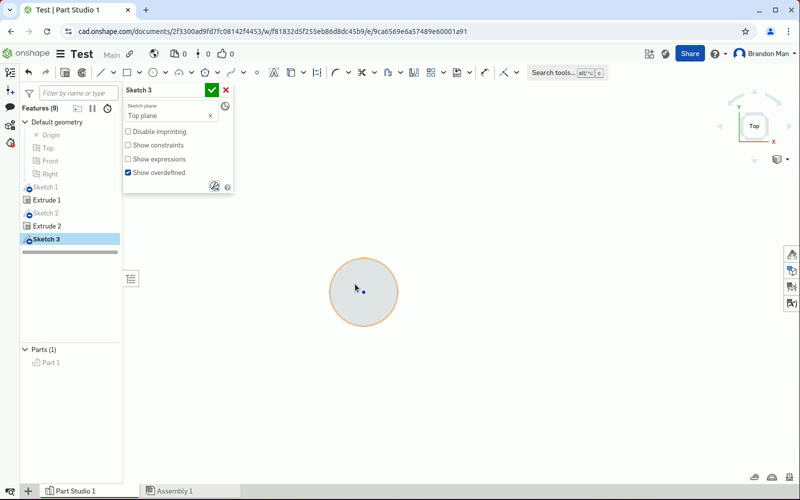
scroll(6)
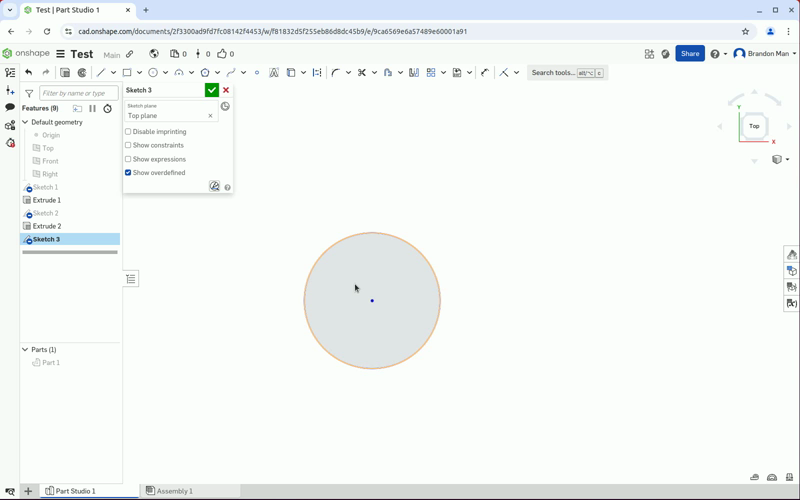
click(355, 283)
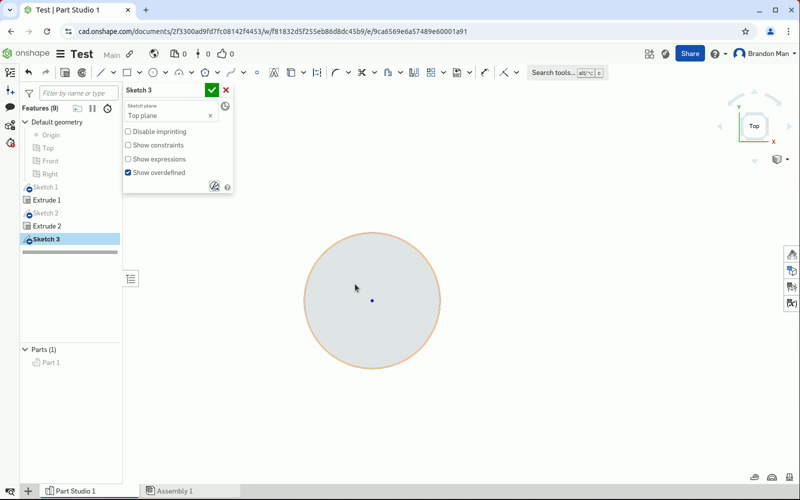
scroll(-6)
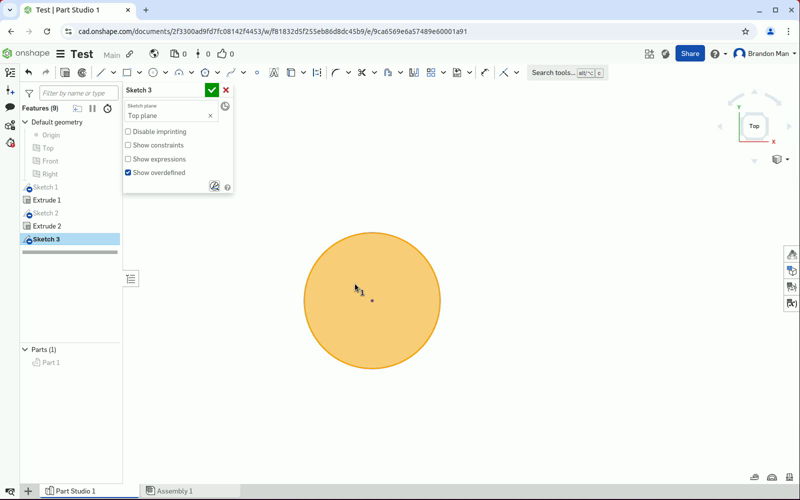
scroll(-6)
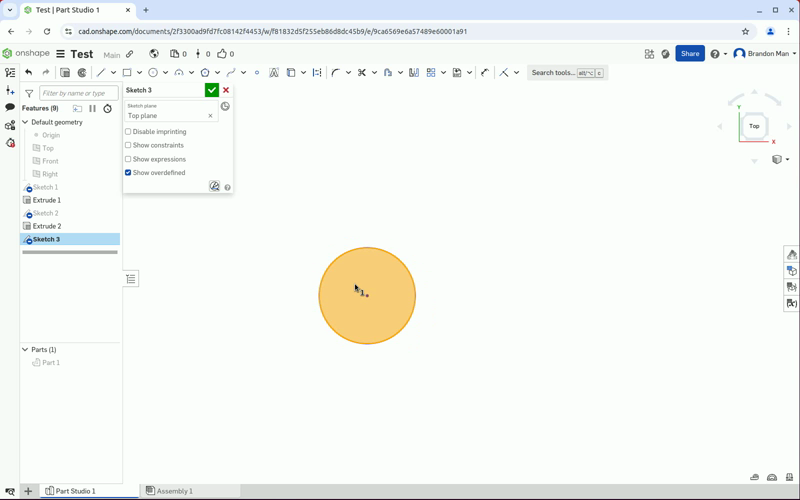
scroll(-6)
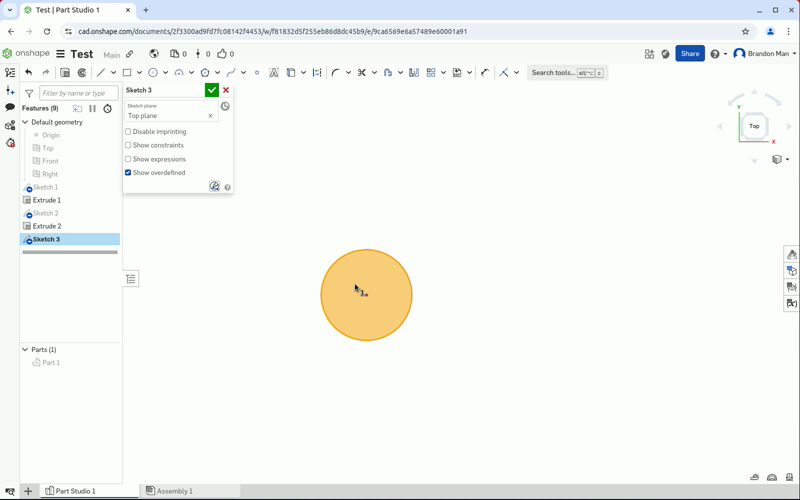
scroll(-6)
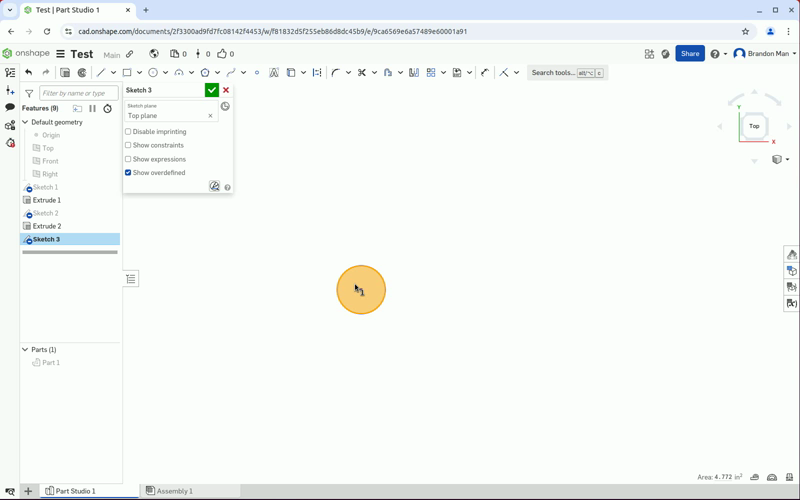
scroll(-6)
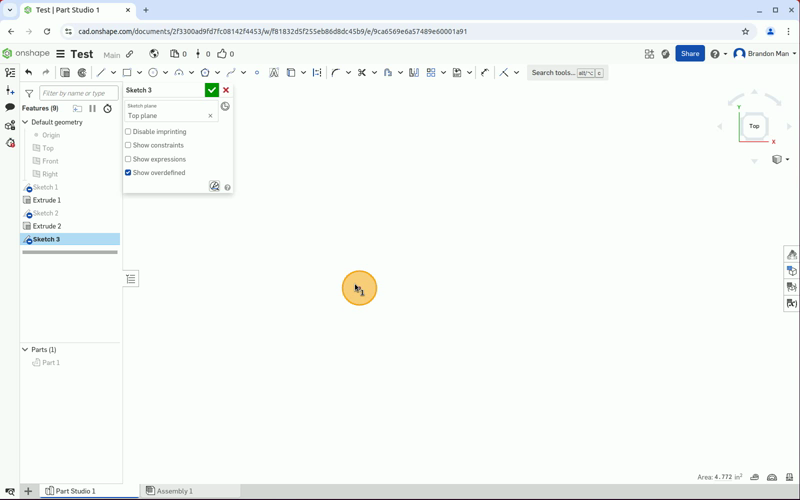
scroll(-6)
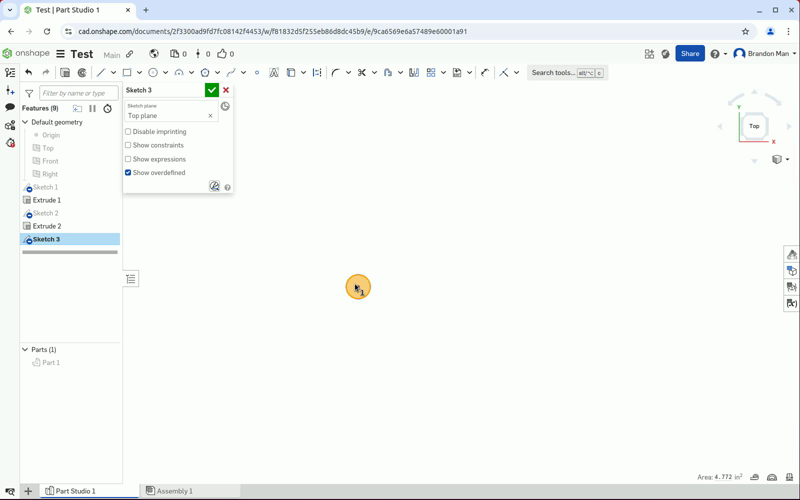
scroll(-6)
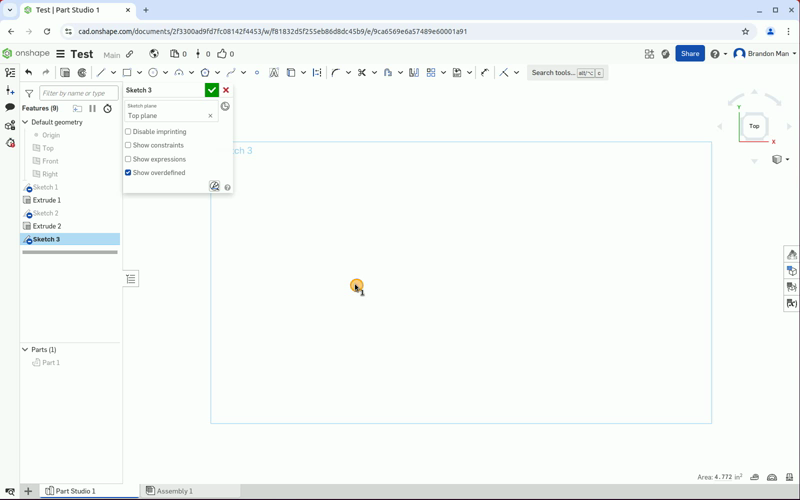
mouse_move(73, 352)
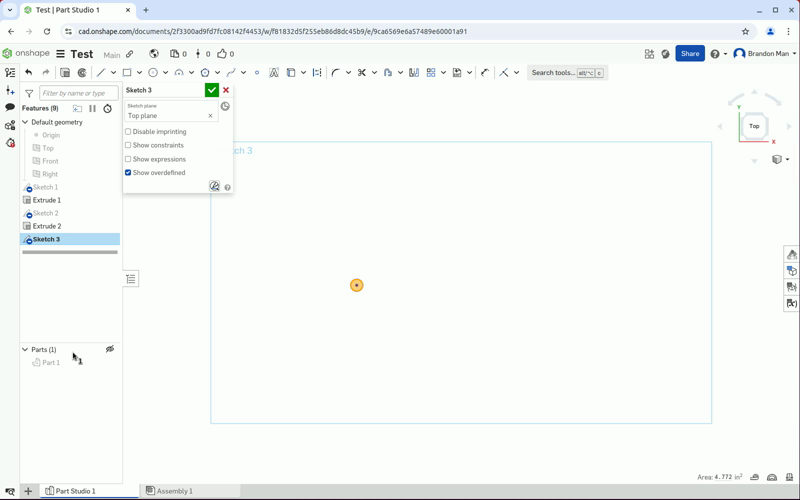
key(shift+y)
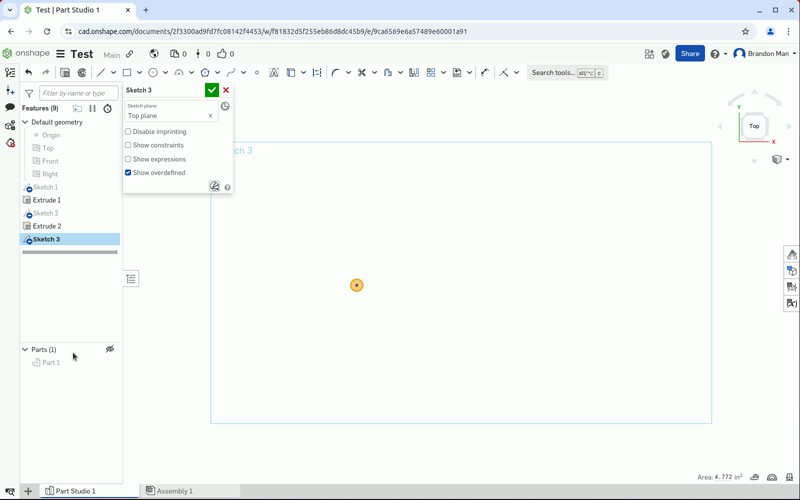
key(shift+e)
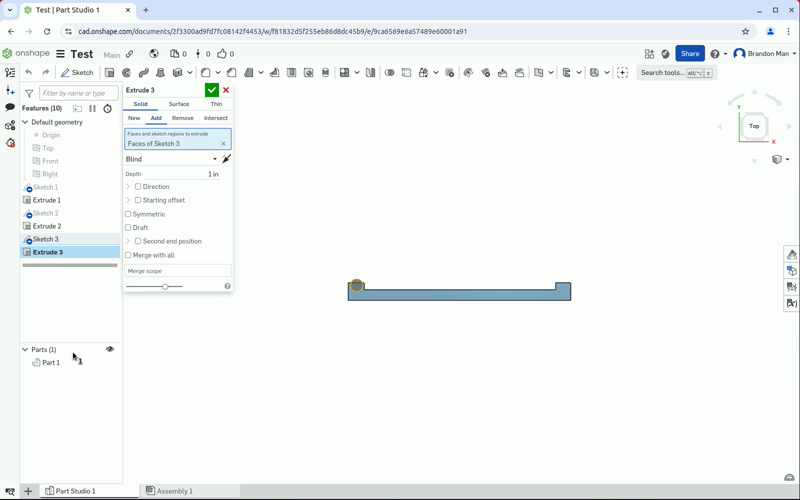
mouse_move(143, 106)
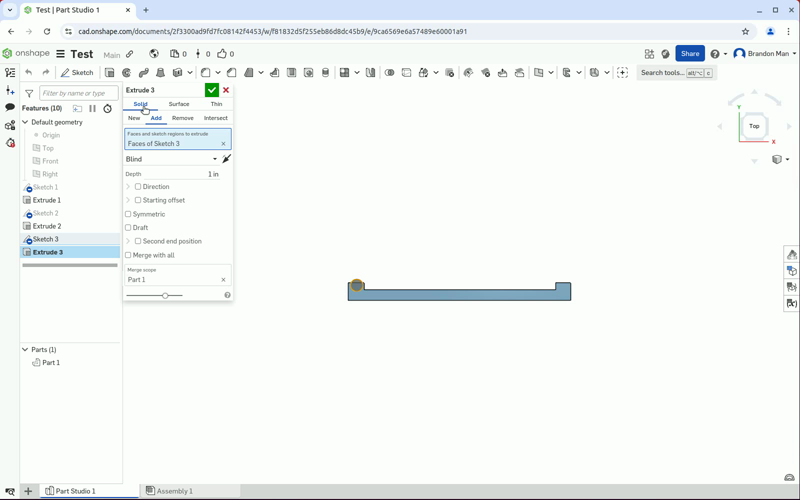
click(143, 106)
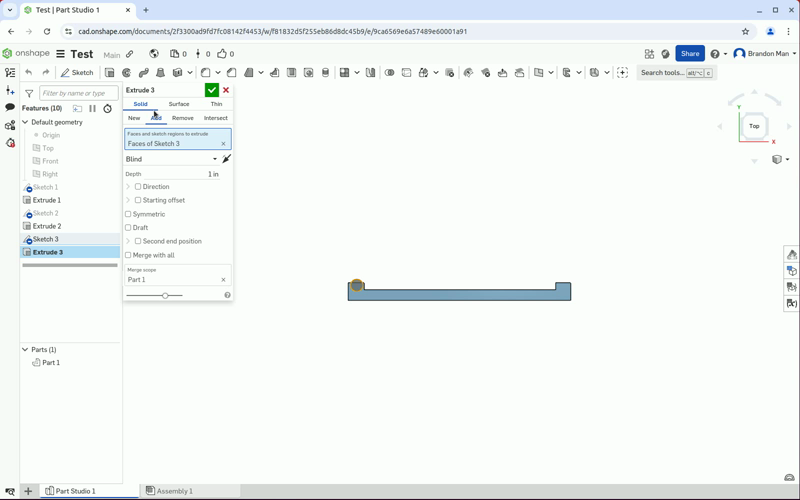
mouse_move(186, 120)
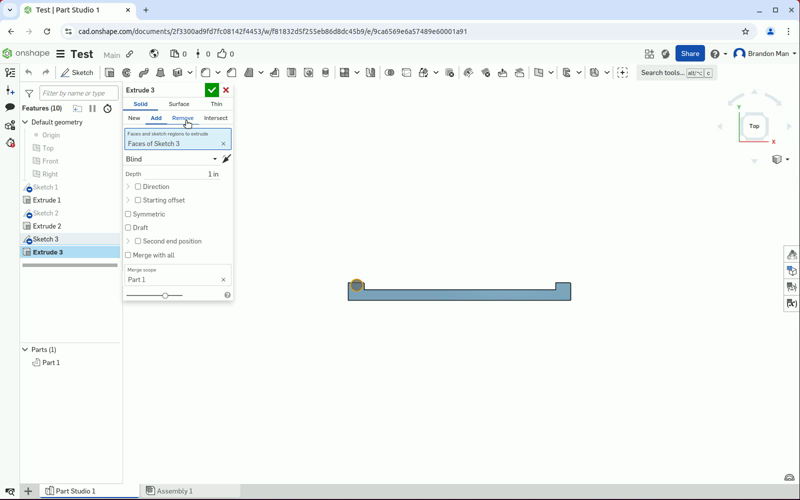
click(186, 120)
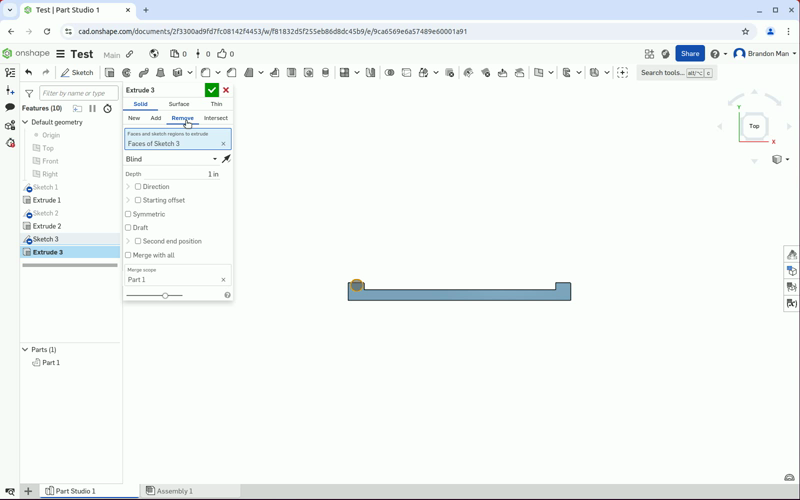
key(tab, 4)
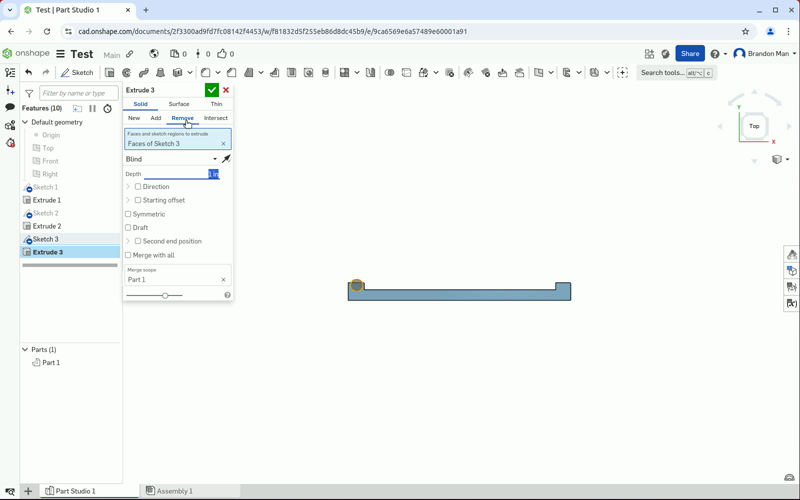
text(-22.386)
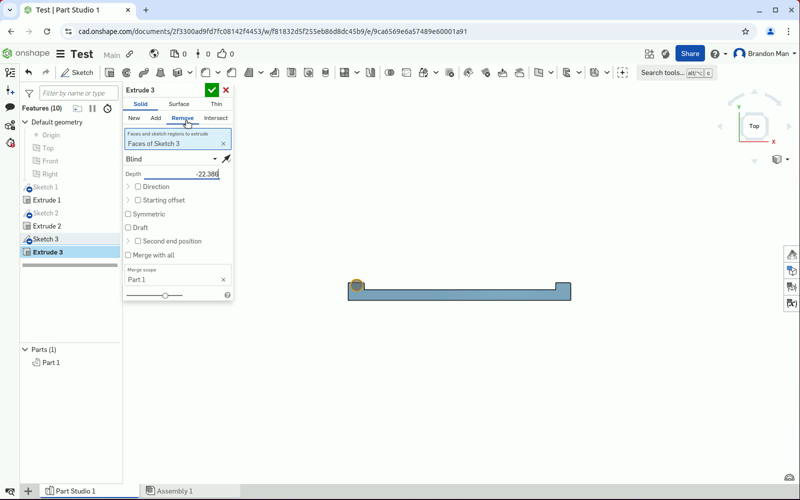
key(tab, 3)
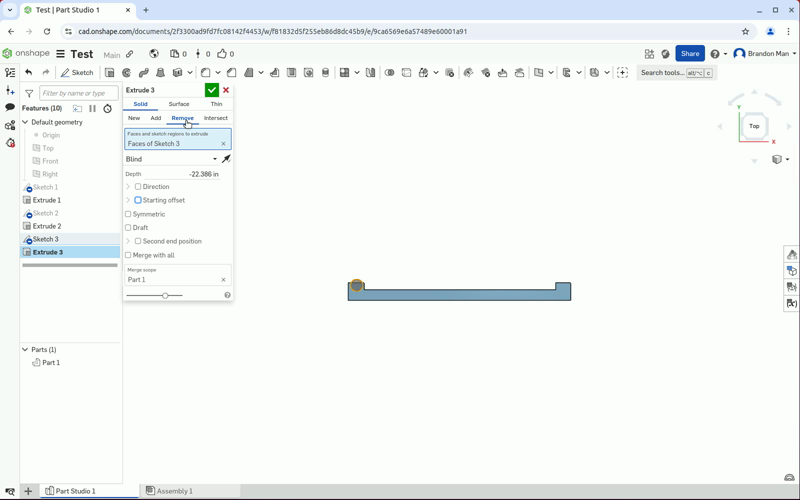
key(tab, 2)
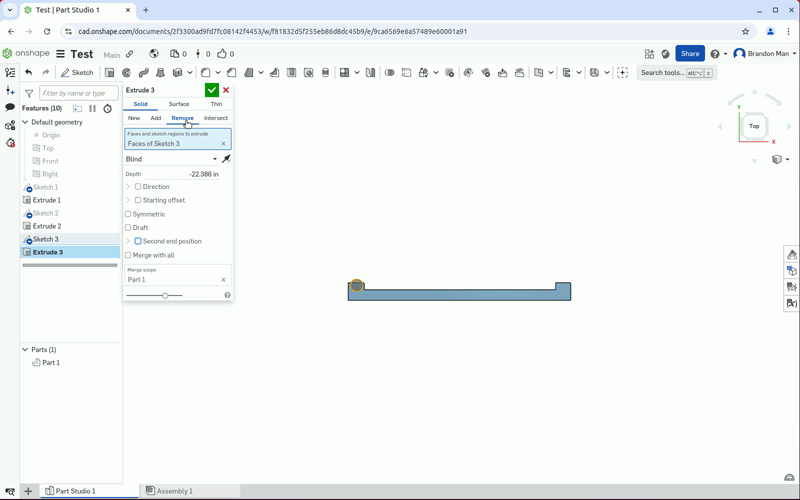
key(space)
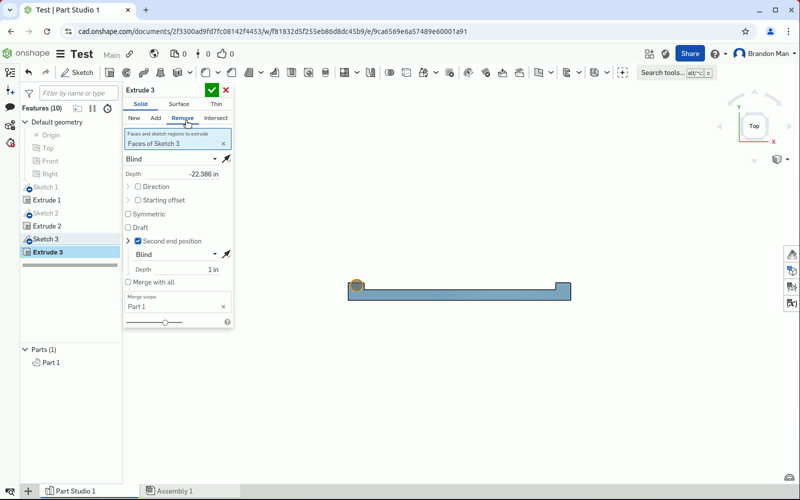
key(tab, 3)
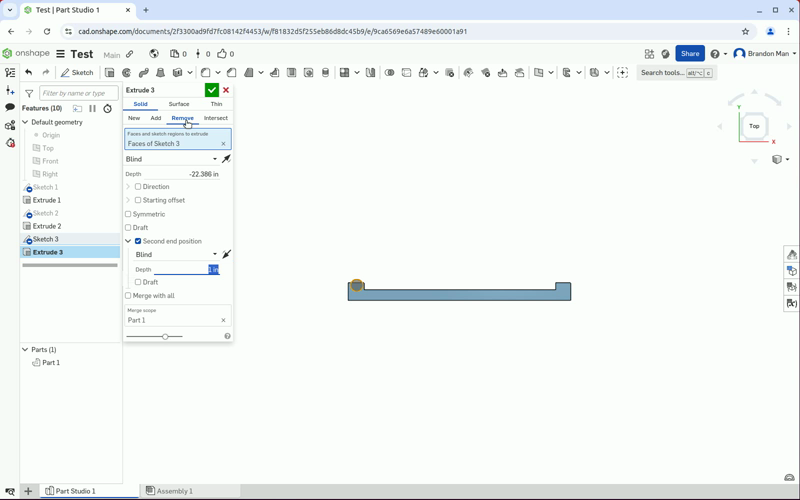
text(21.905)
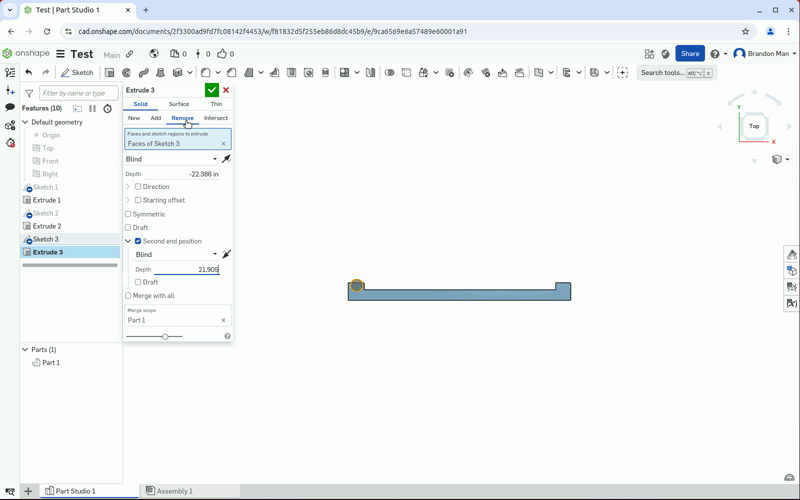
key(tab, 2)
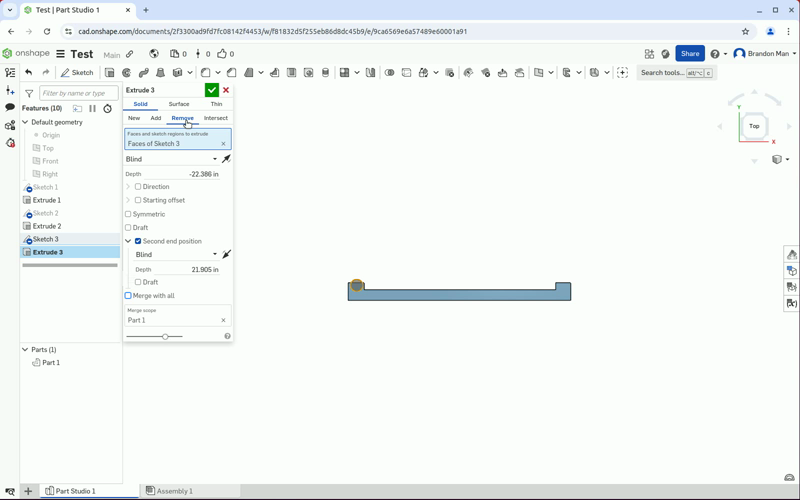
key(space)
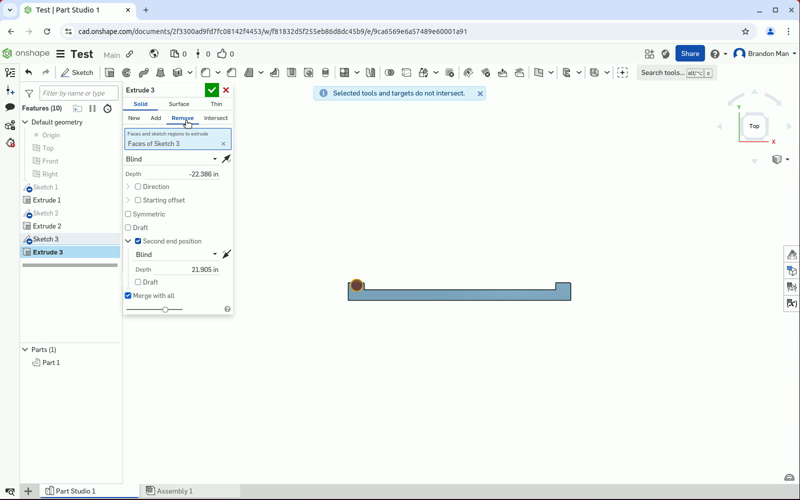
key(enter)
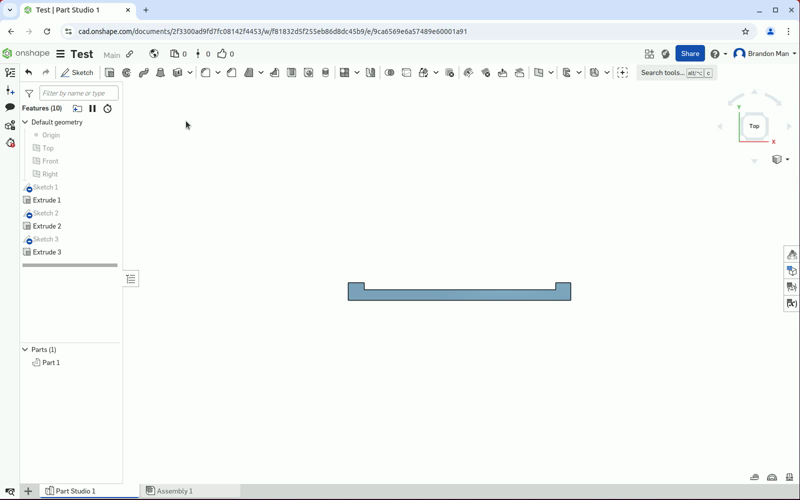
key(shift+h)
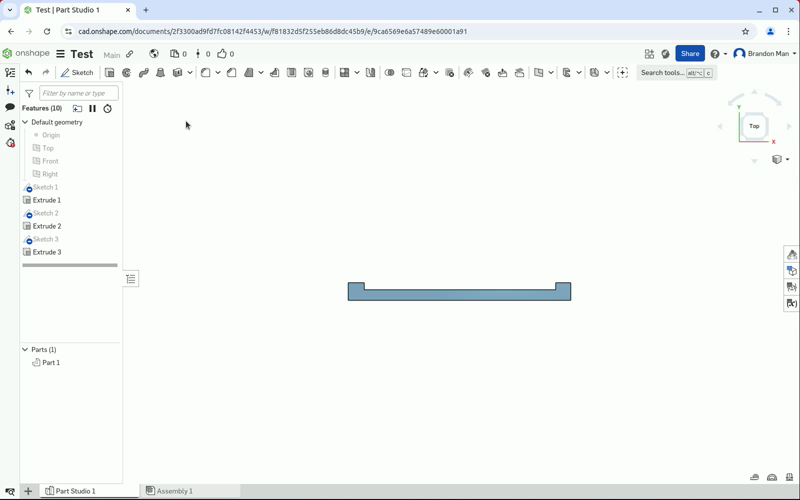
key(shift+h)
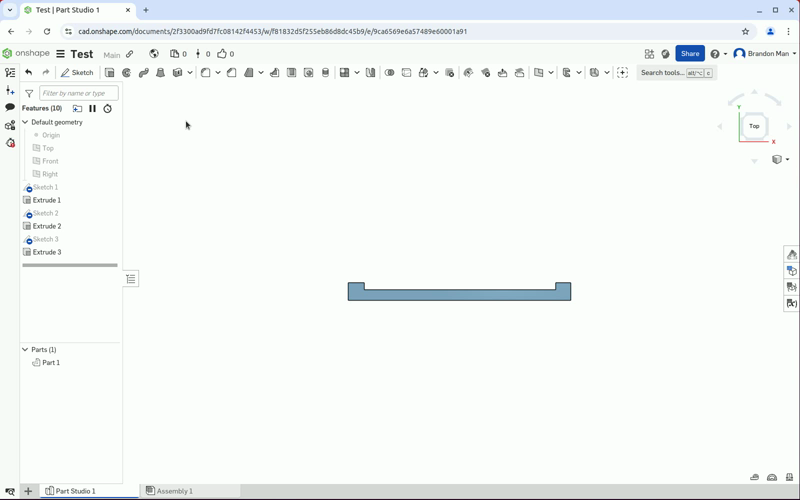
mouse_move(73, 189)
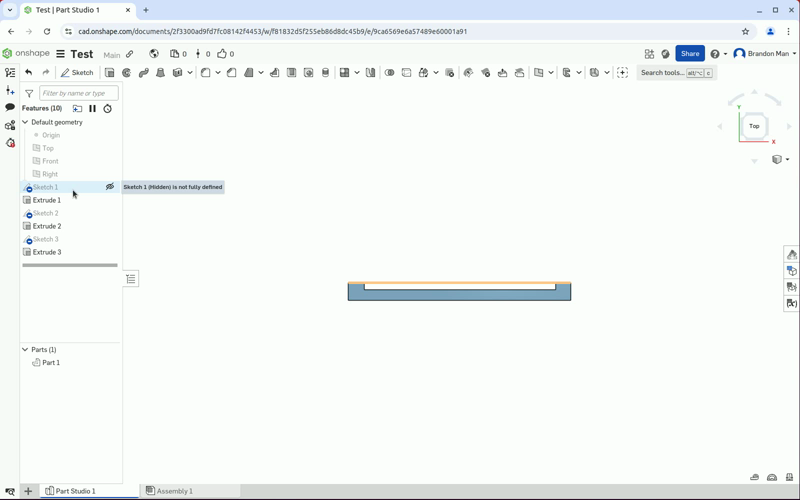
click(73, 189)
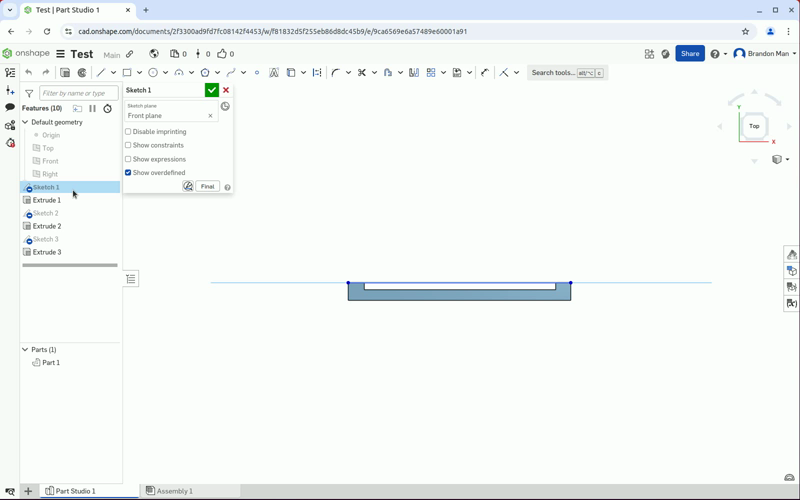
mouse_move(229, 92)
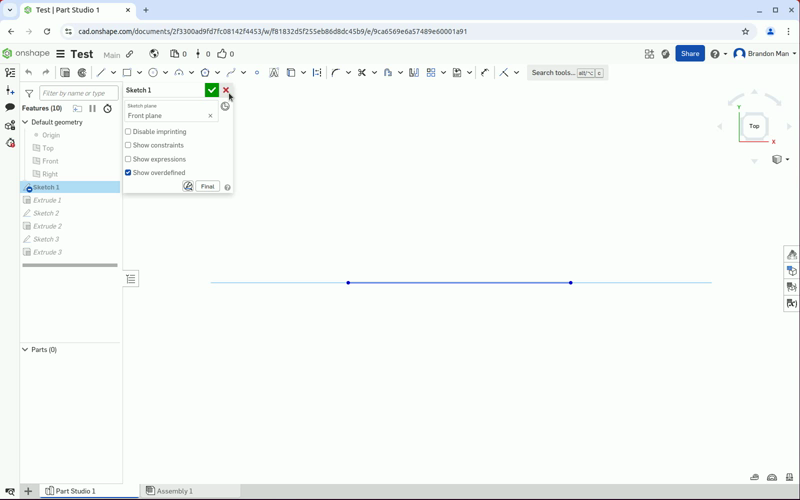
click(229, 92)
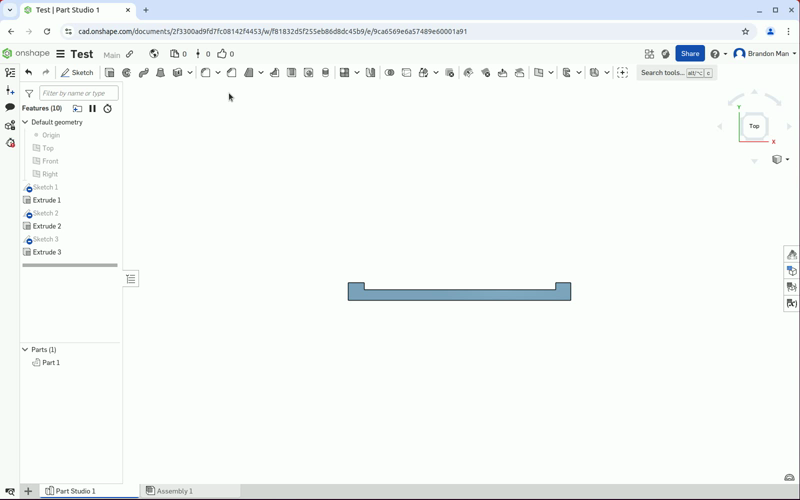
mouse_move(73, 352)
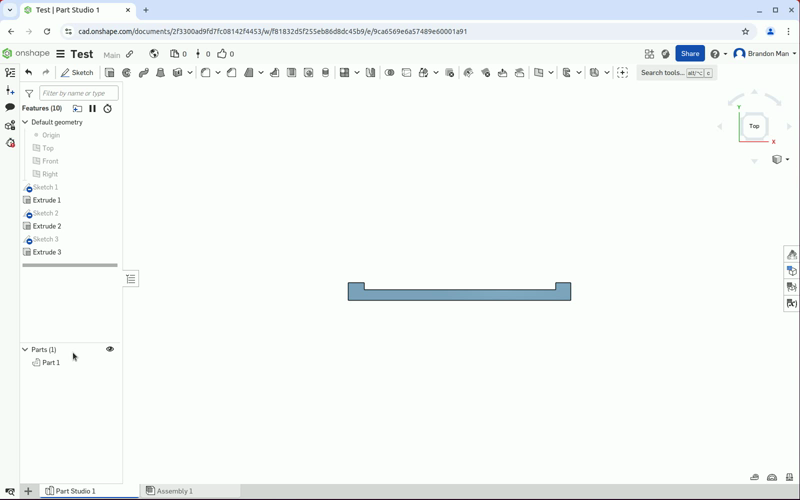
key(y)
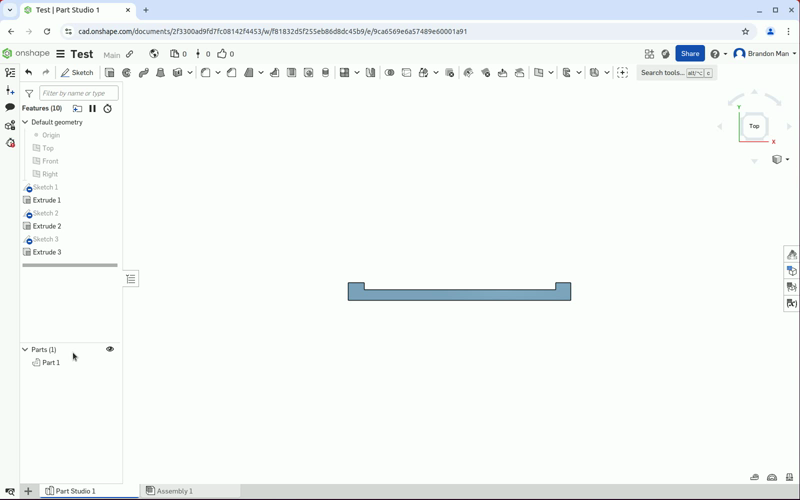
key(shift+p)
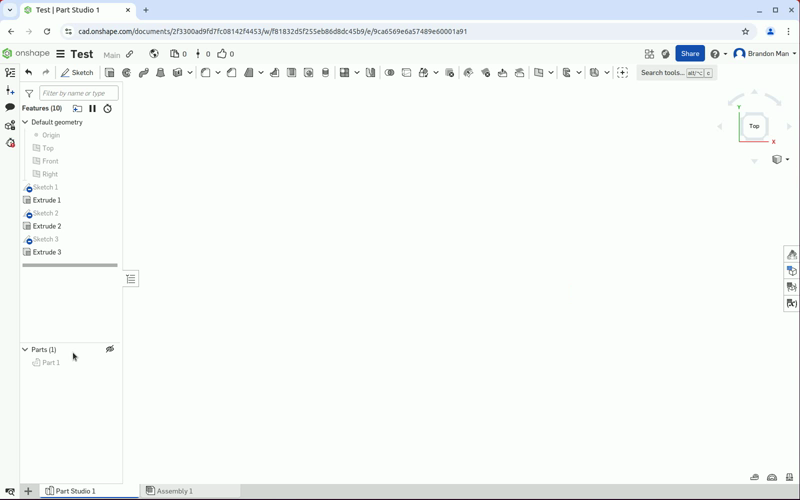
key(space)
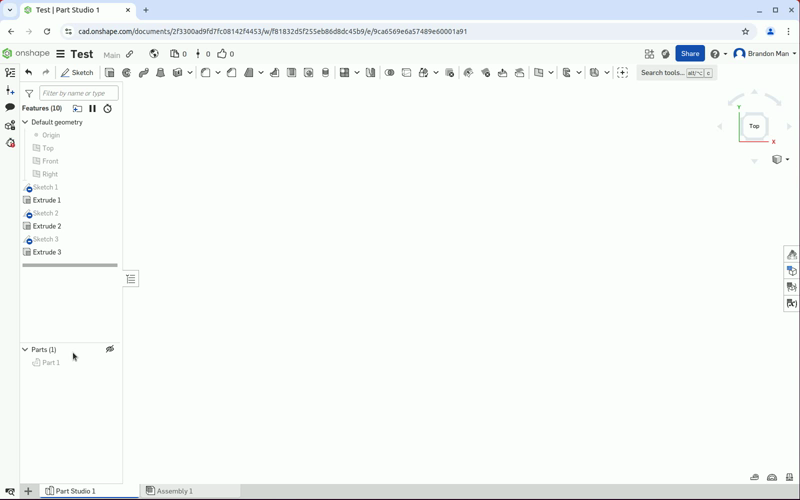
key_down(shift)
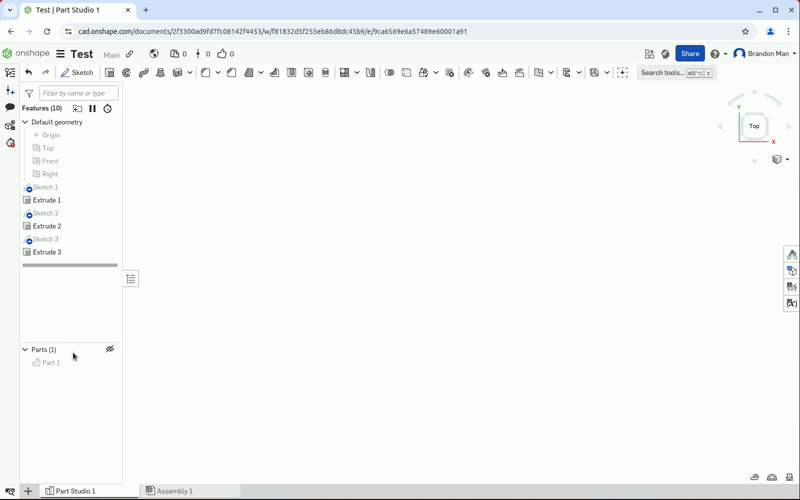
key(up)
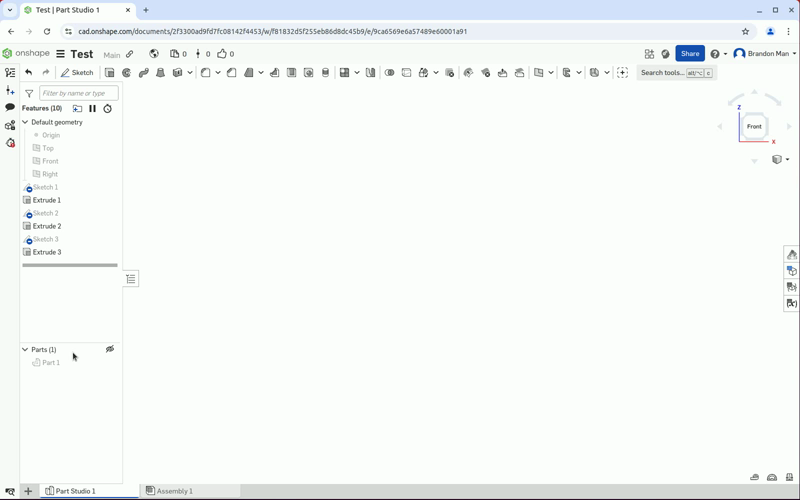
key_up(shift)
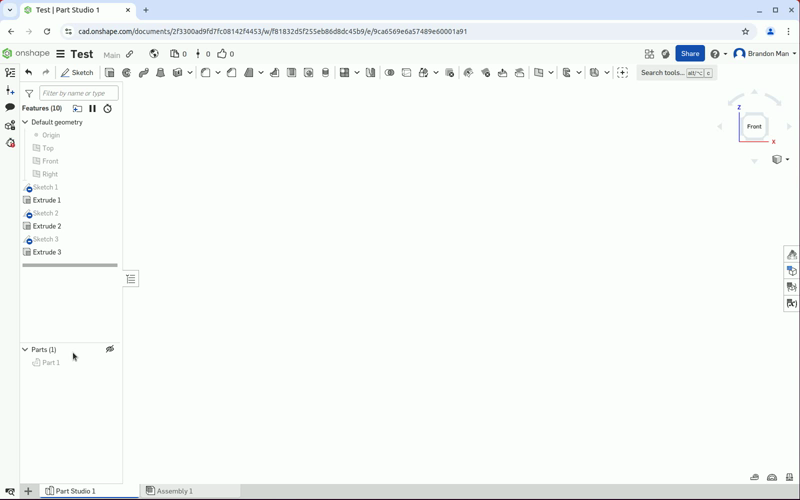
key(space)
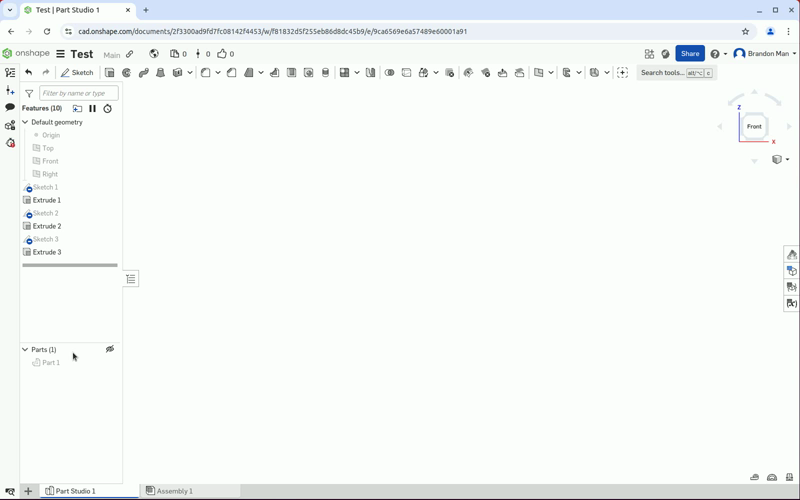
key_down(shift)
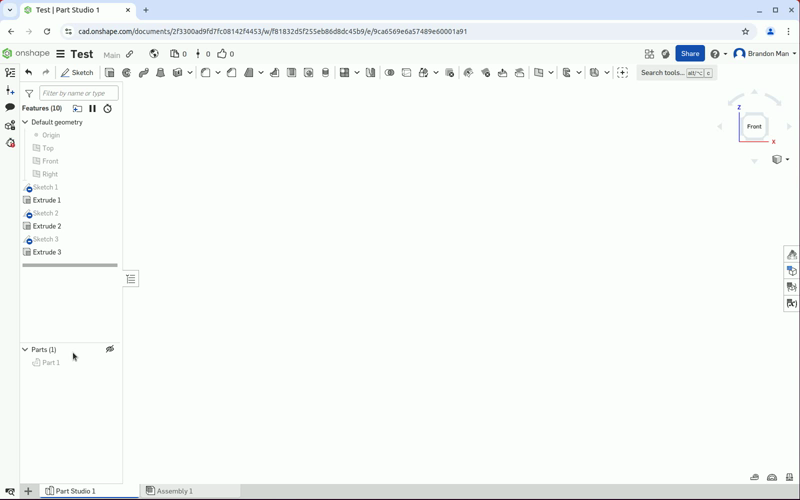
key(left)
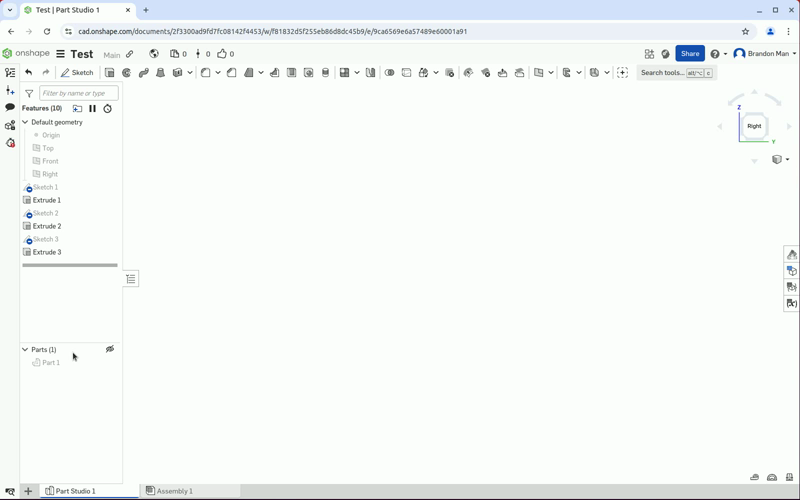
key_up(shift)
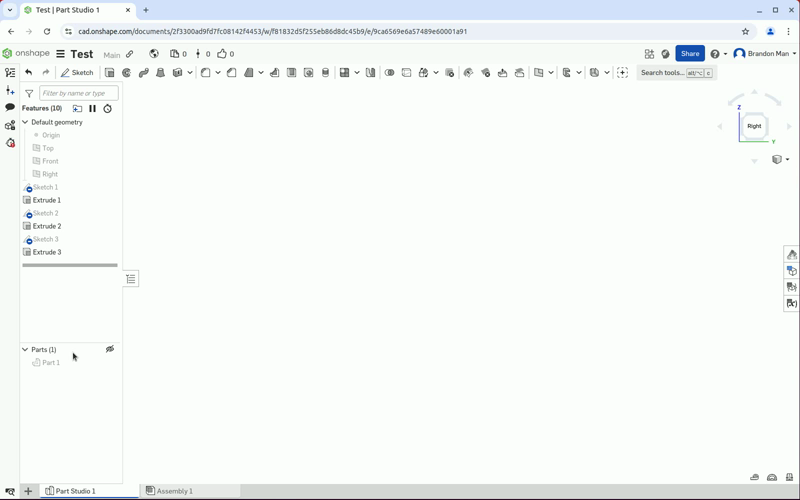
mouse_move(73, 352)
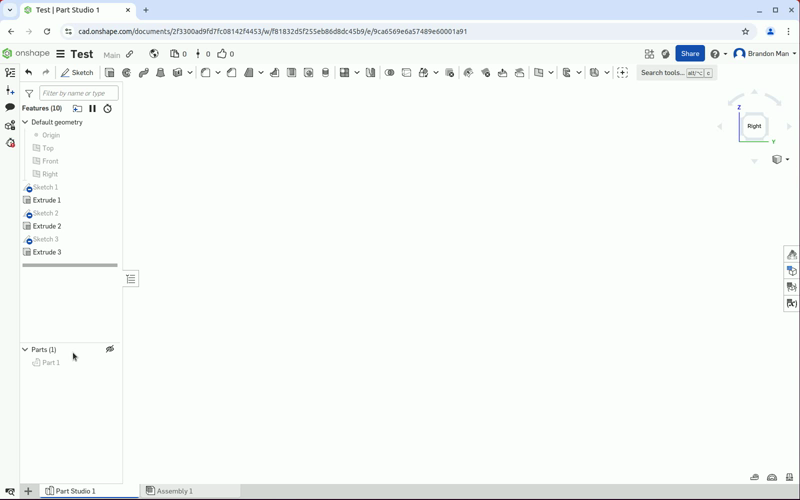
key(shift+y)
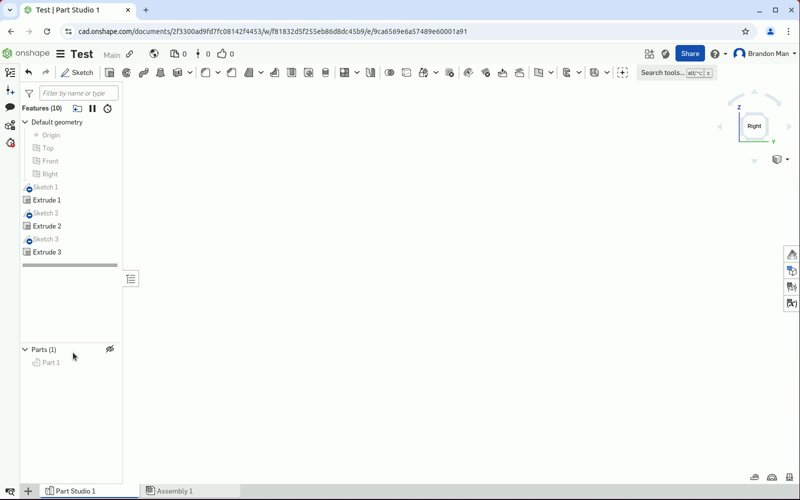
key(shift+s)
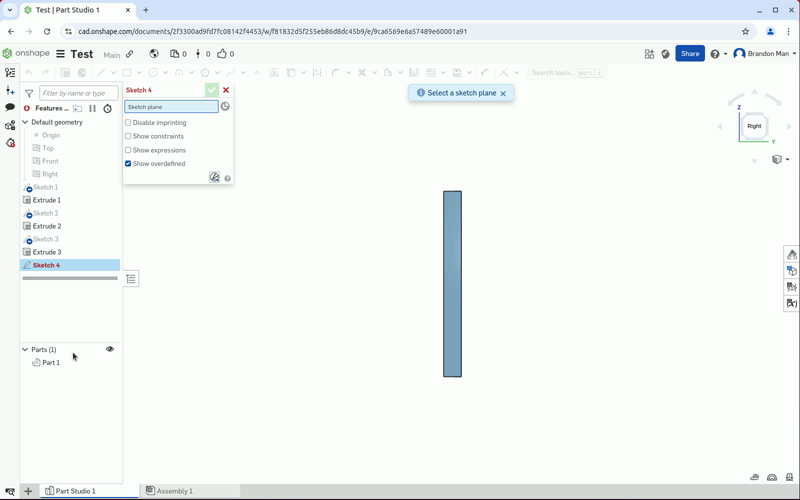
mouse_move(73, 176)
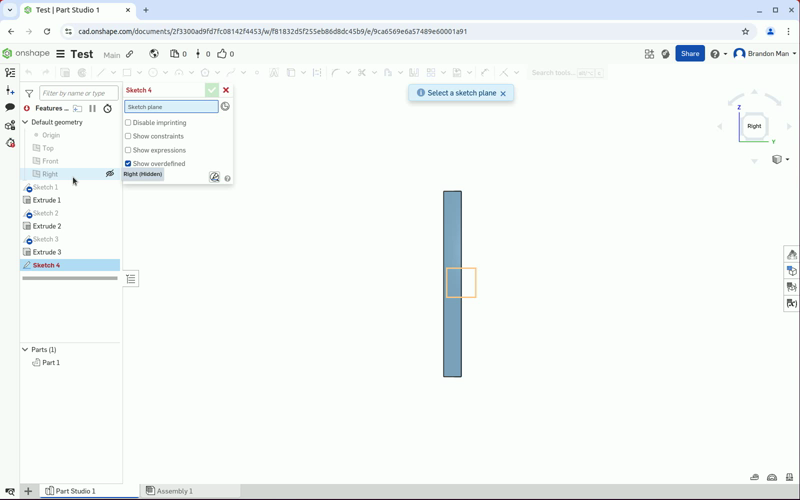
click(73, 176)
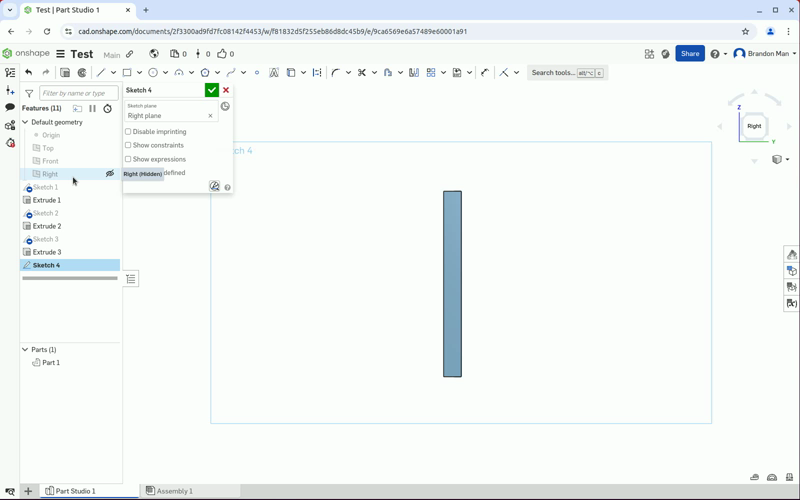
mouse_move(73, 352)
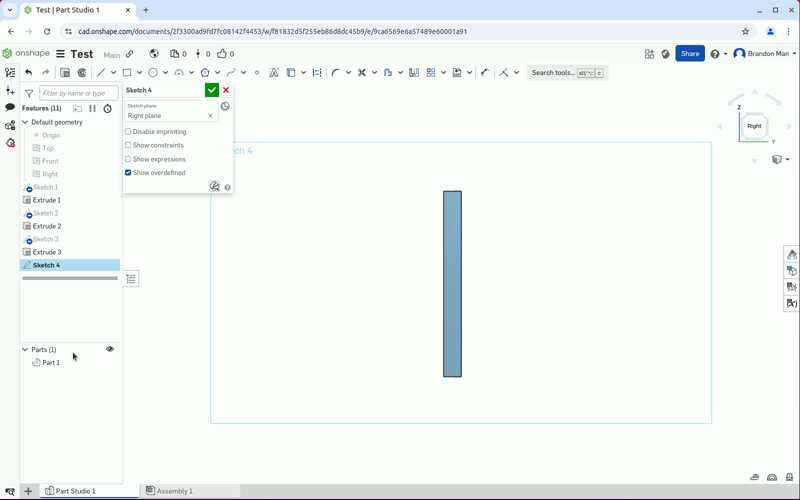
key(y)
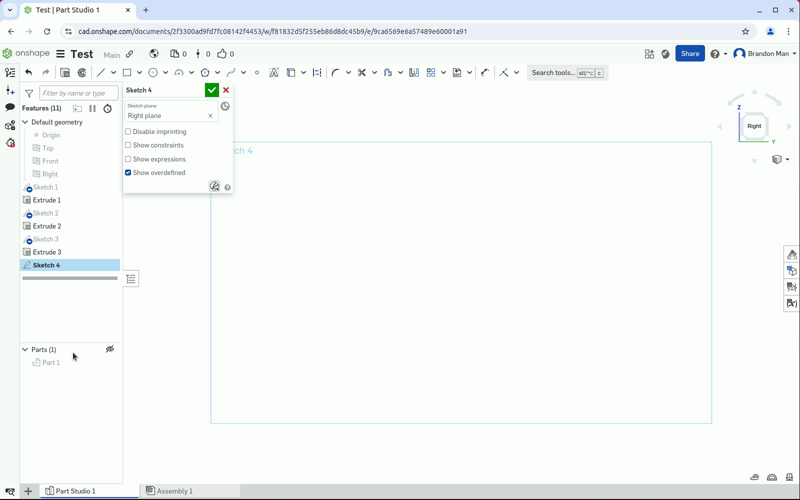
key(l)
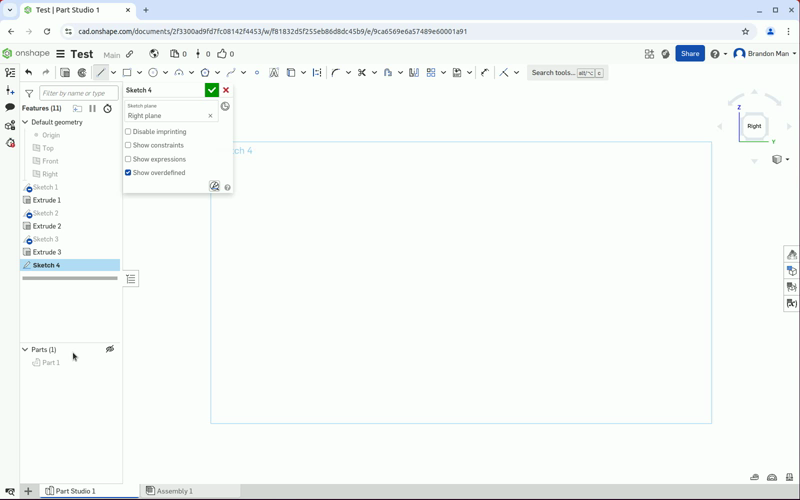
key_down(shift)
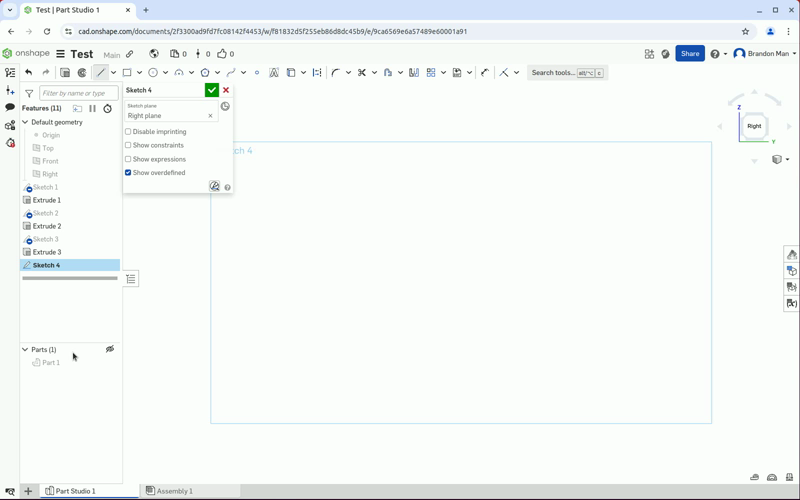
mouse_move(446, 373)
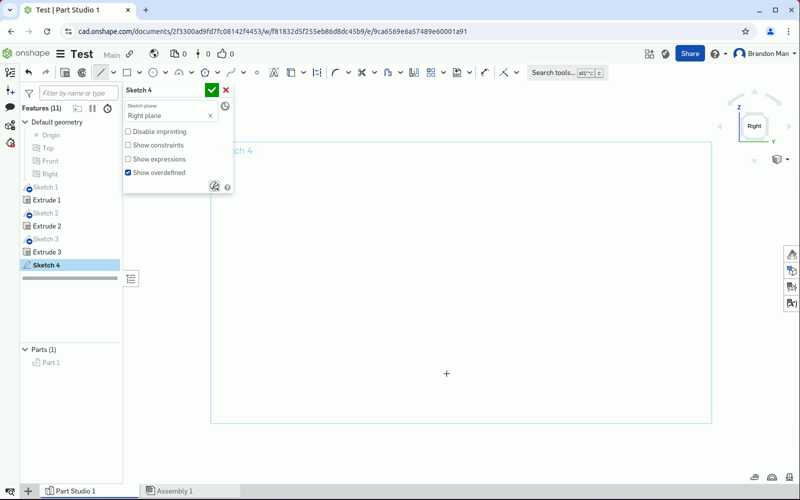
click(446, 373)
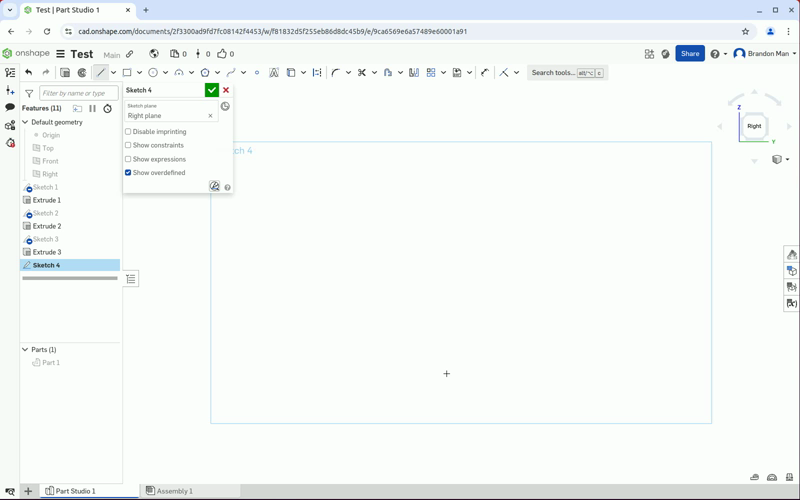
key_up(shift)
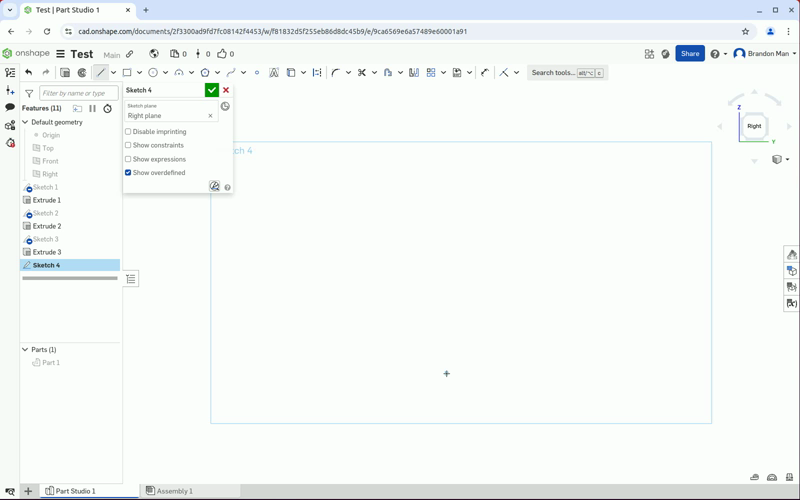
key_down(shift)
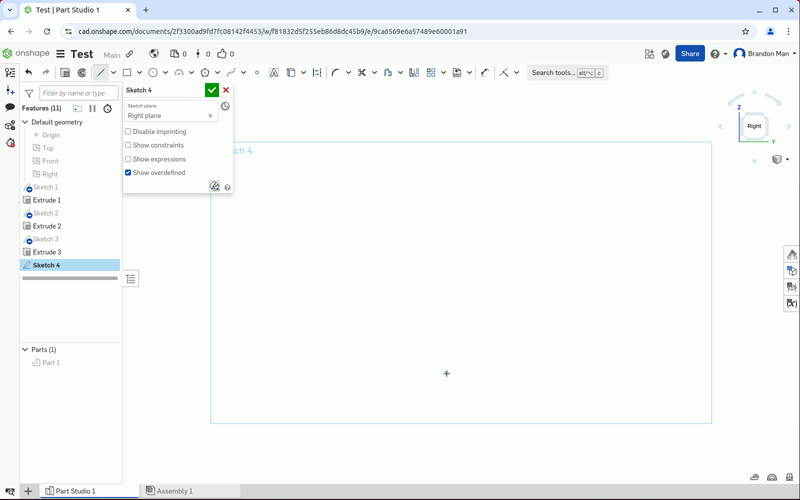
mouse_move(476, 373)
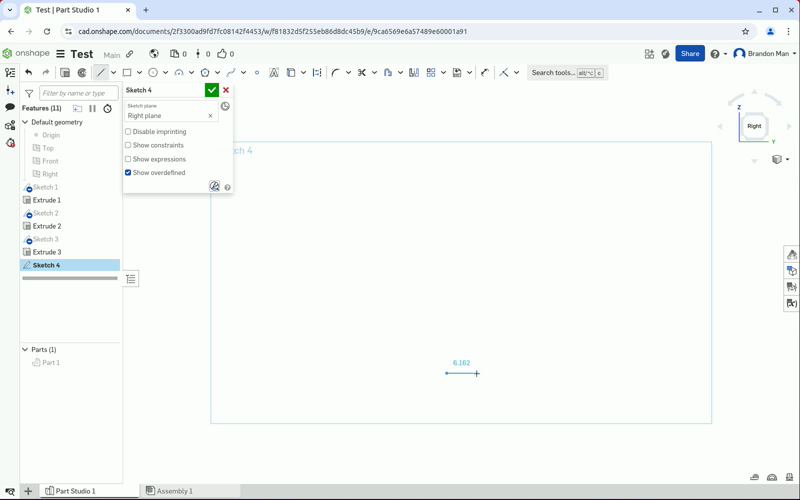
mouse_move(456, 373)
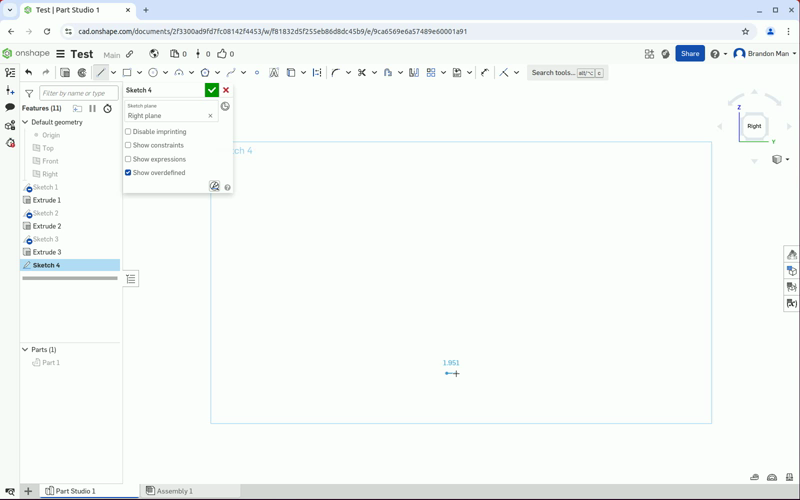
click(456, 373)
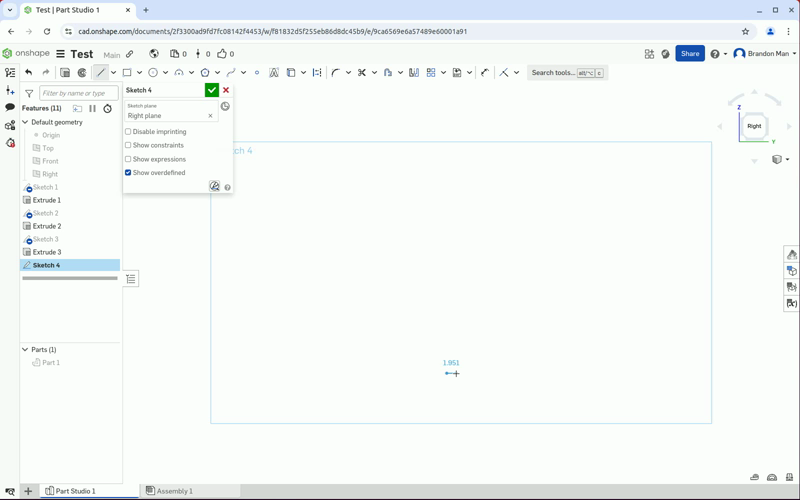
key_up(shift)
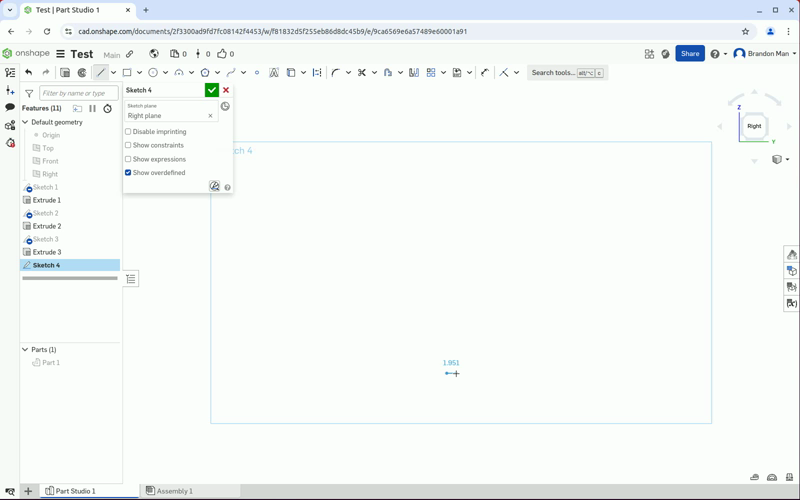
key_down(shift)
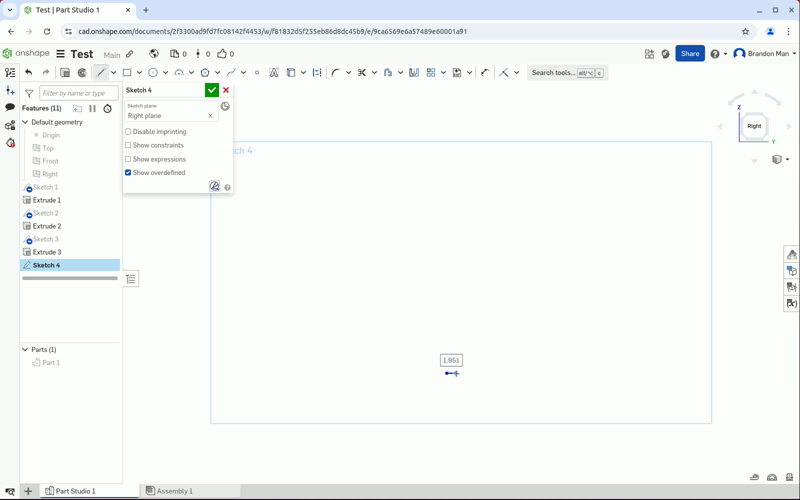
mouse_move(456, 194)
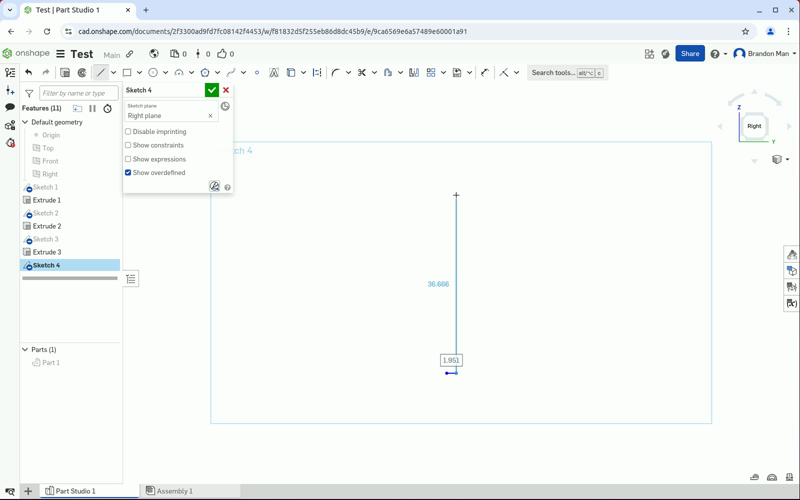
click(456, 194)
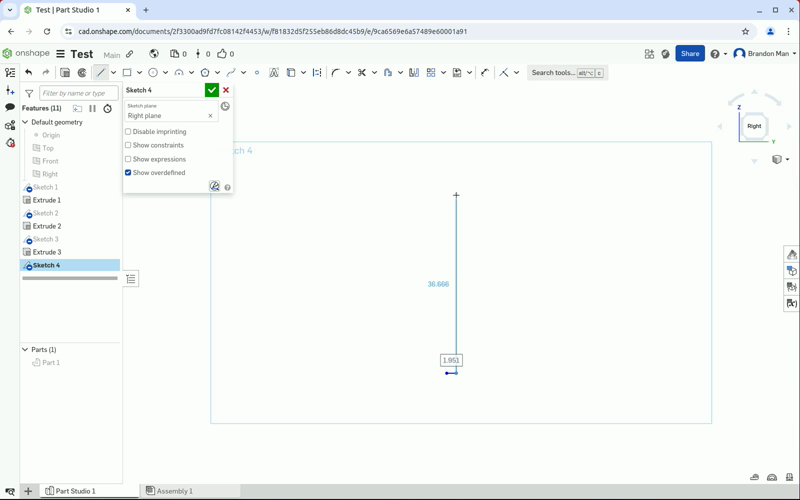
key_up(shift)
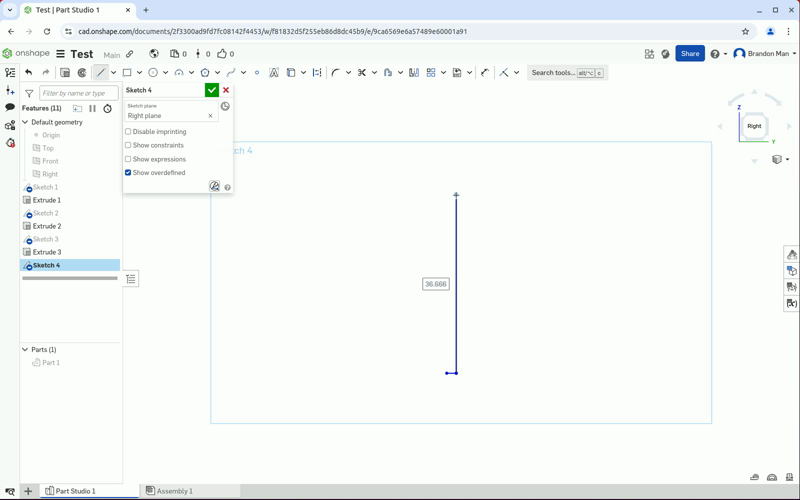
key_down(shift)
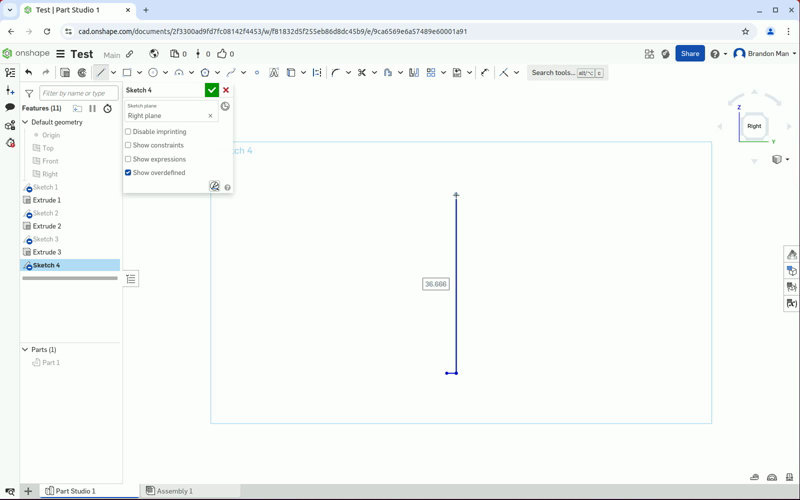
mouse_move(486, 194)
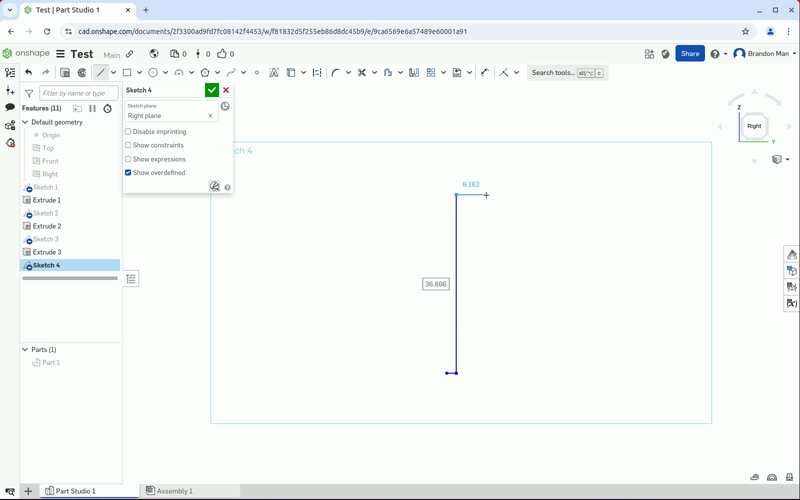
mouse_move(446, 194)
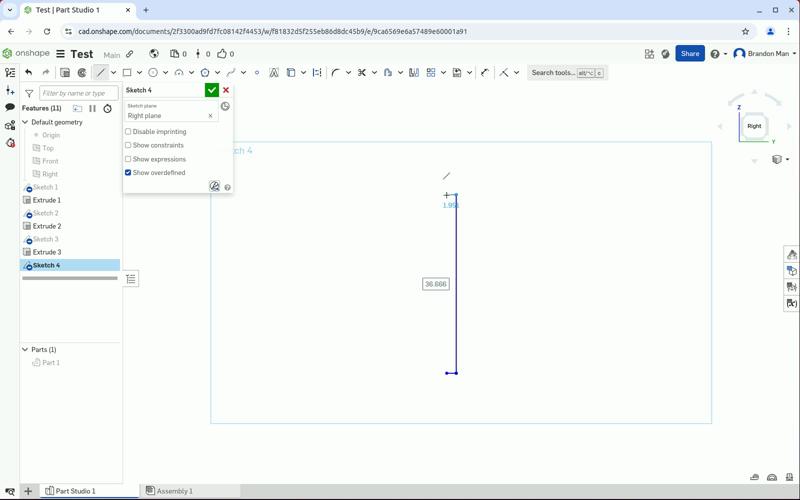
click(446, 194)
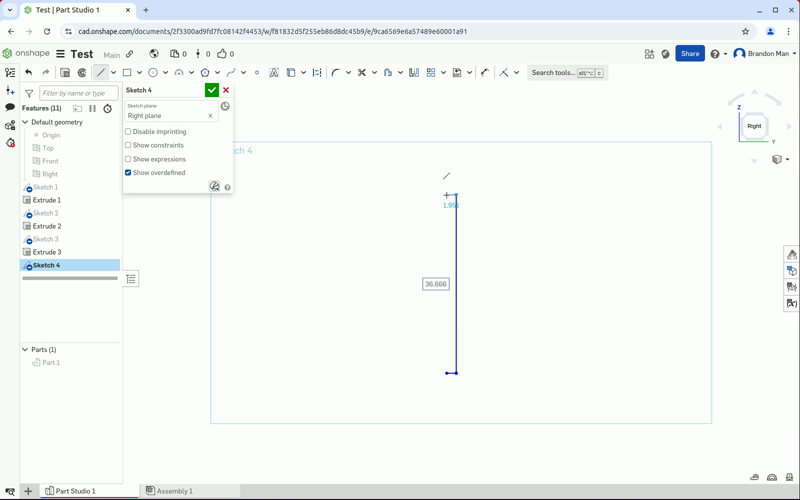
key_up(shift)
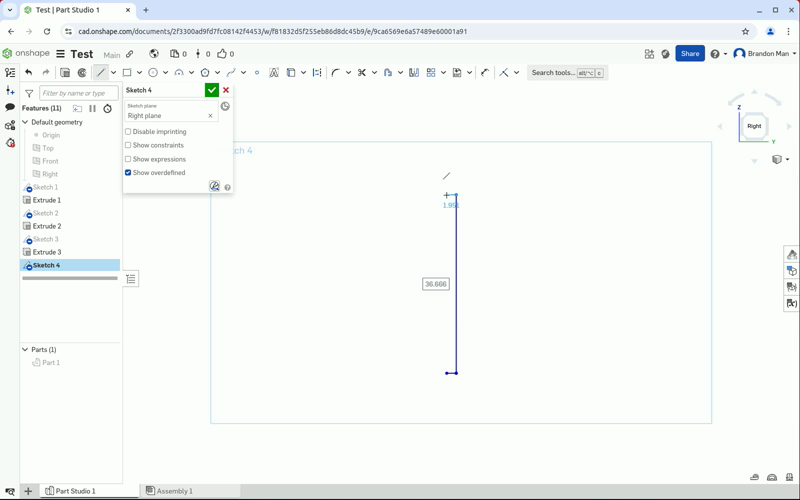
key_down(shift)
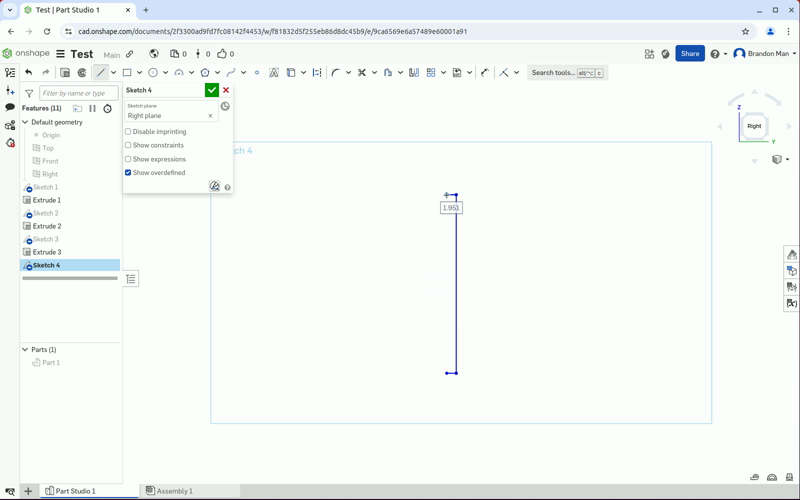
mouse_move(446, 373)
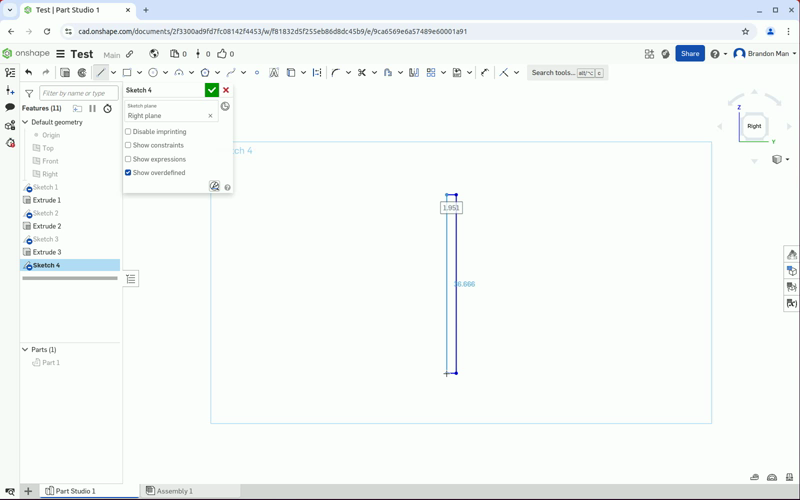
key_up(shift)
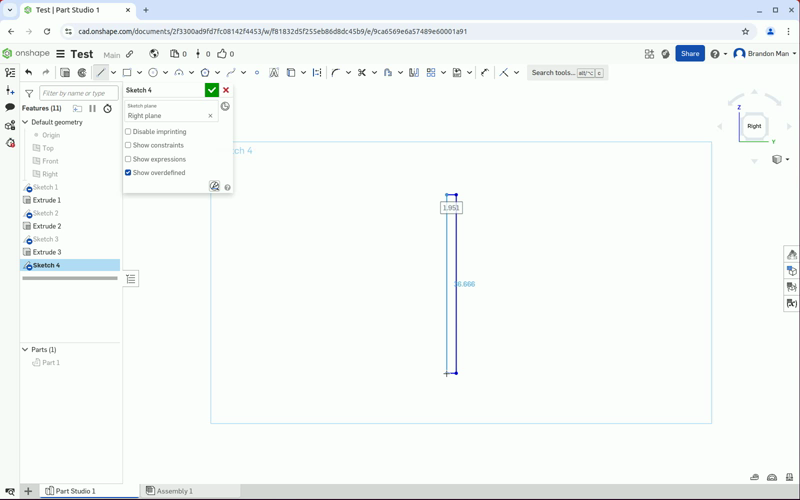
click(446, 373)
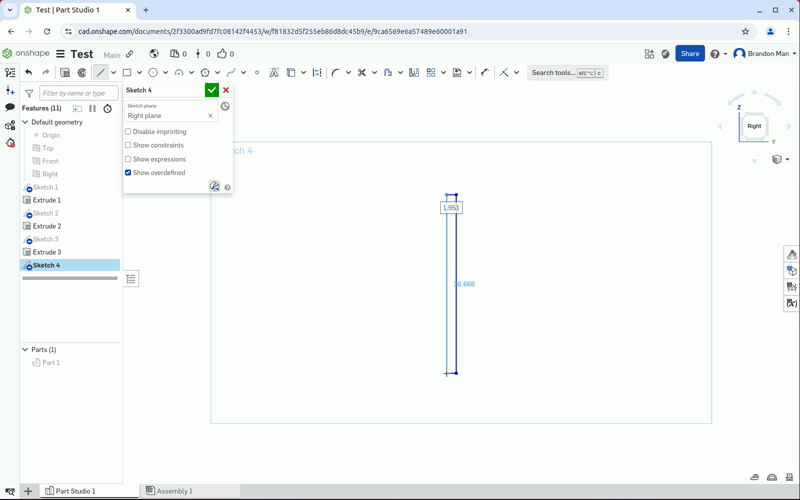
key(esc)
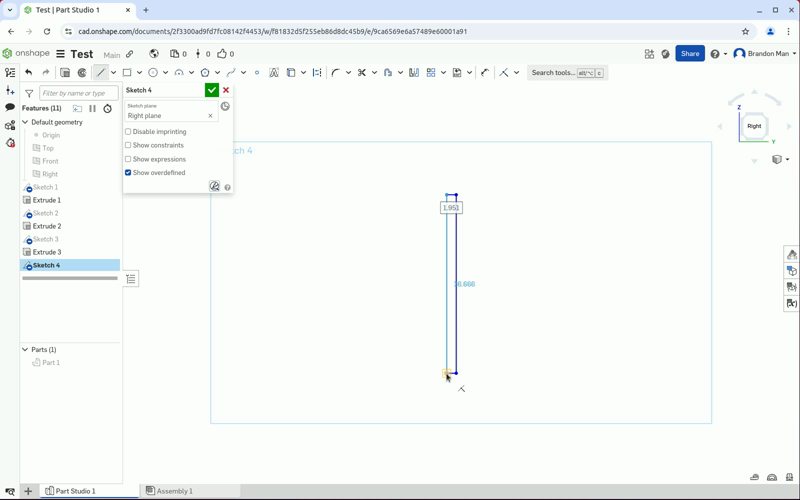
mouse_move(448, 347)
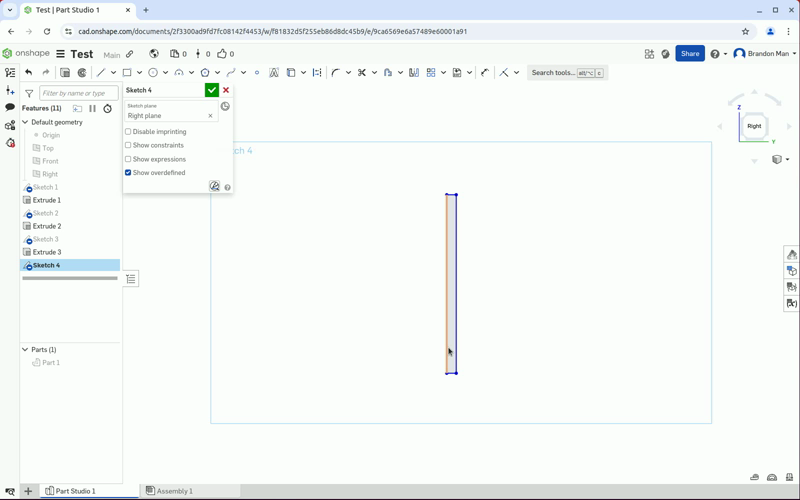
scroll(6)
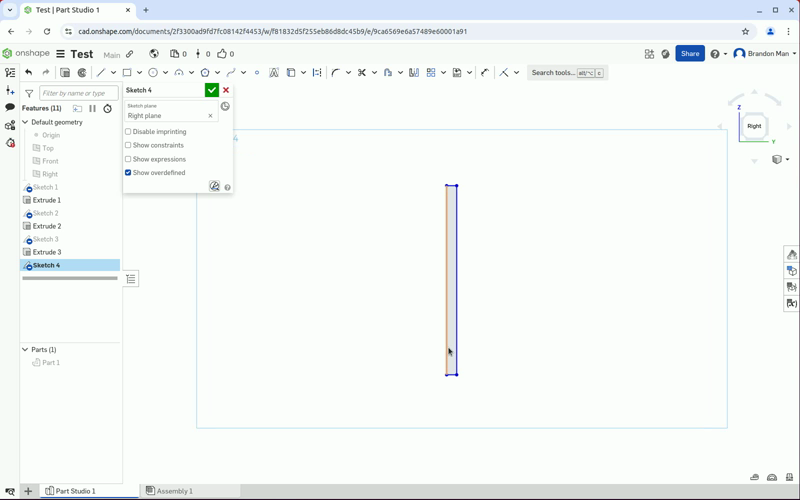
scroll(6)
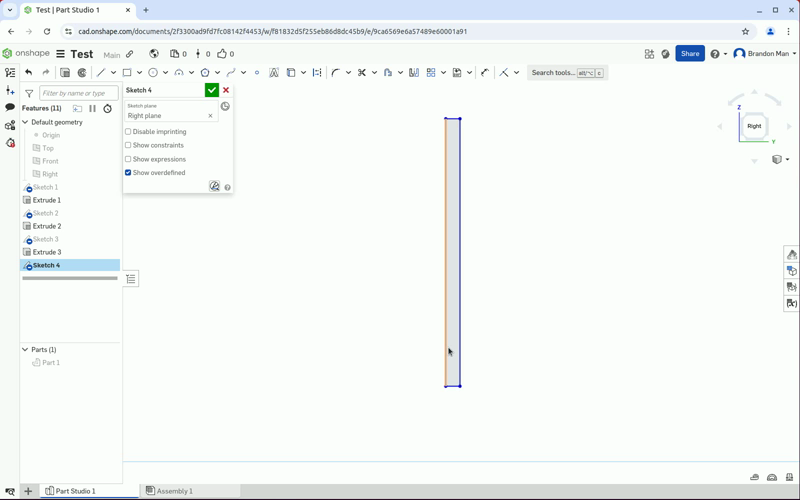
scroll(6)
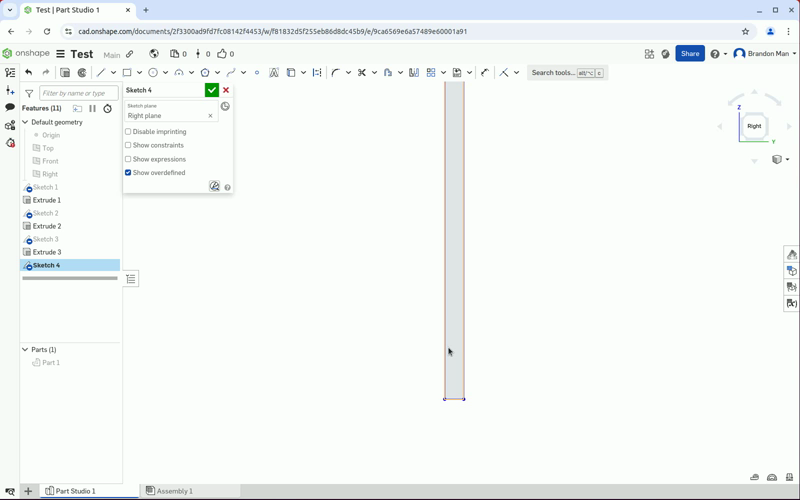
scroll(6)
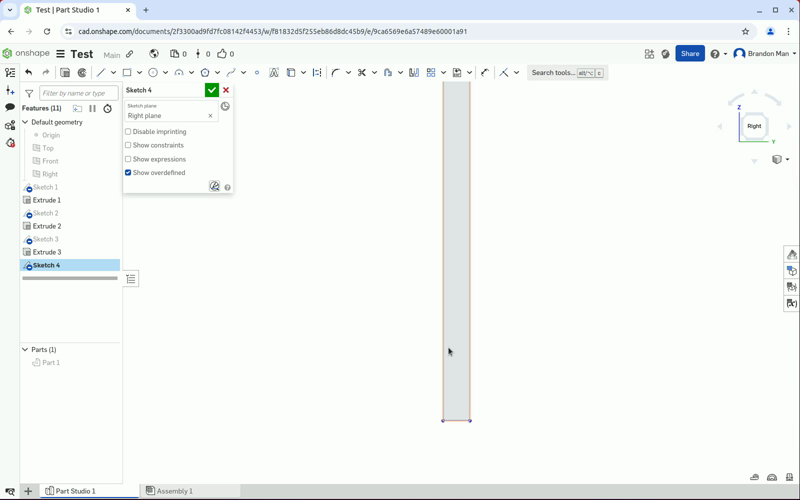
scroll(6)
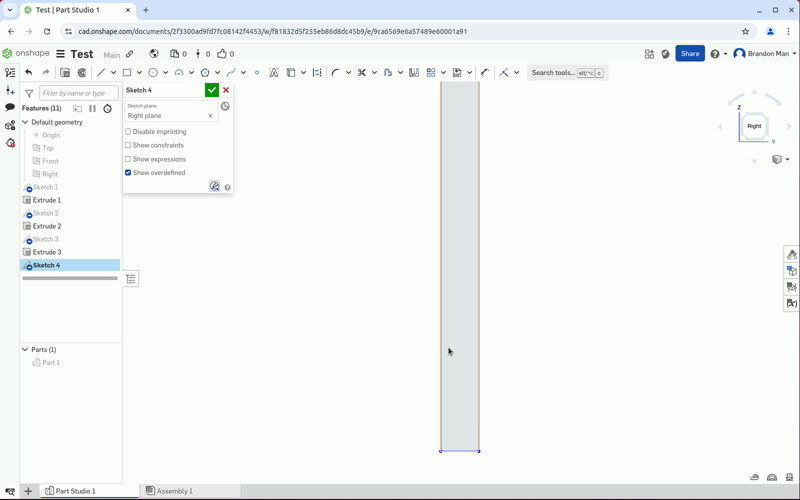
scroll(6)
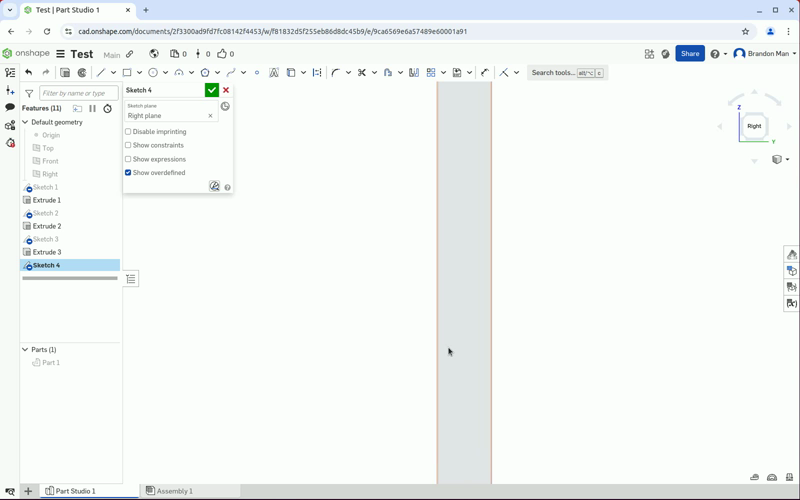
scroll(6)
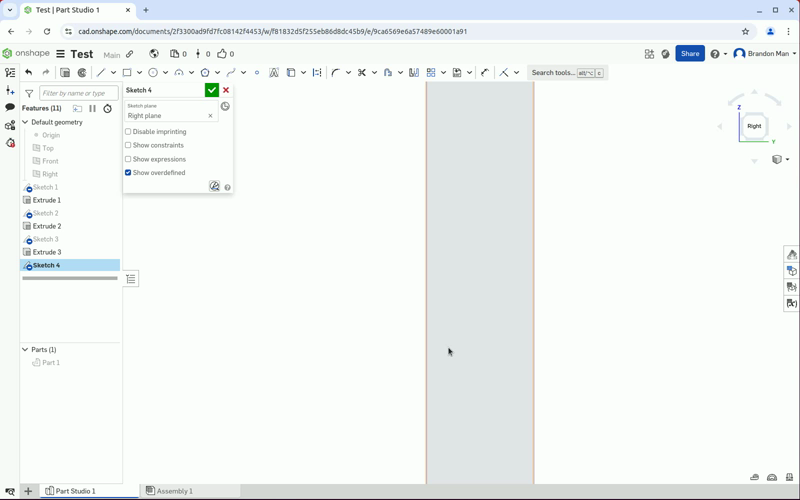
click(448, 347)
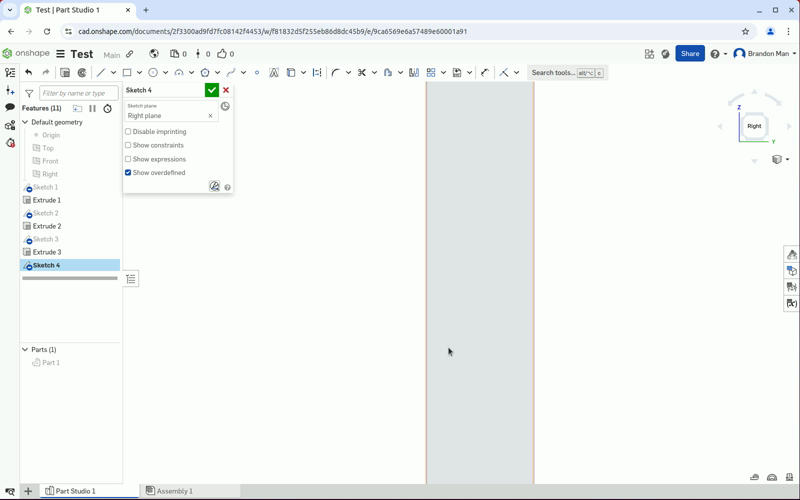
scroll(-6)
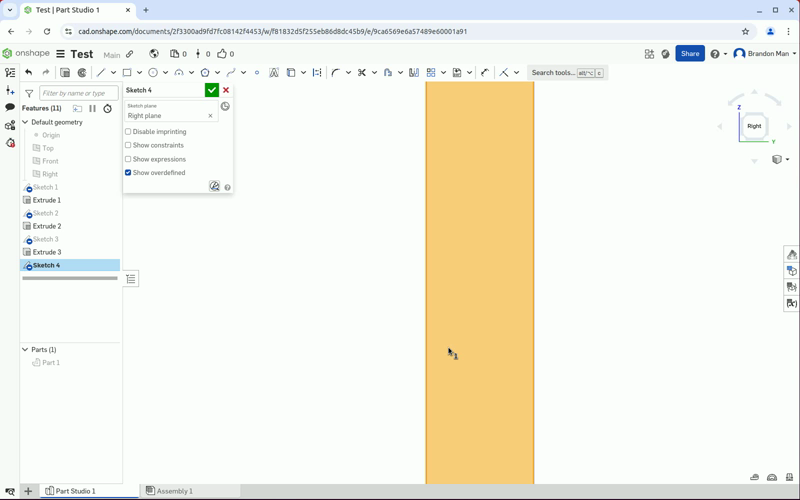
scroll(-6)
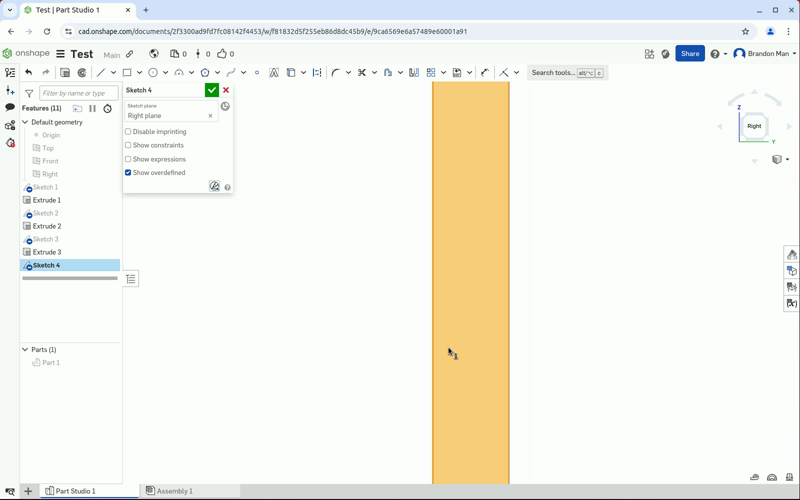
scroll(-6)
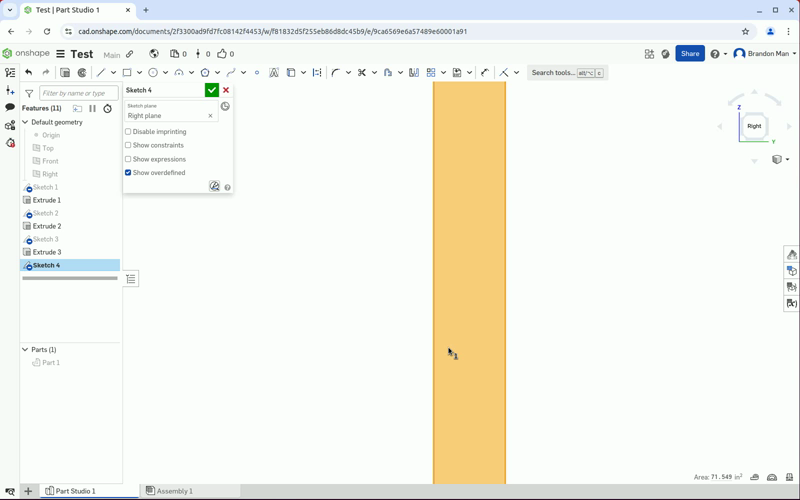
scroll(-6)
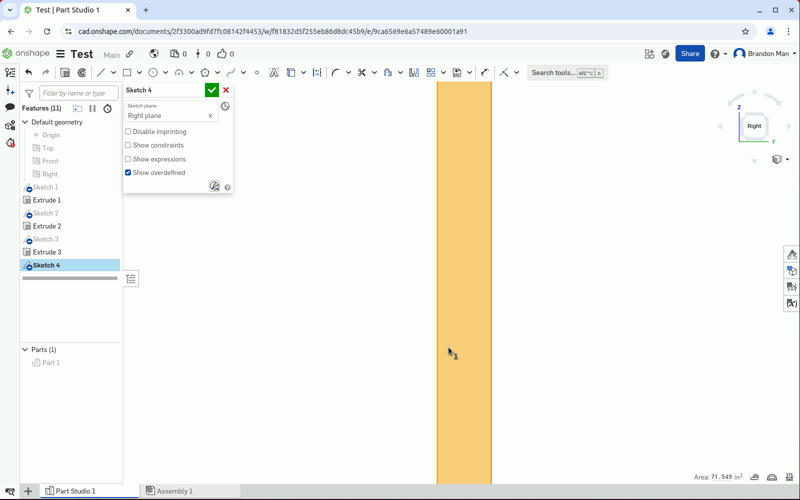
scroll(-6)
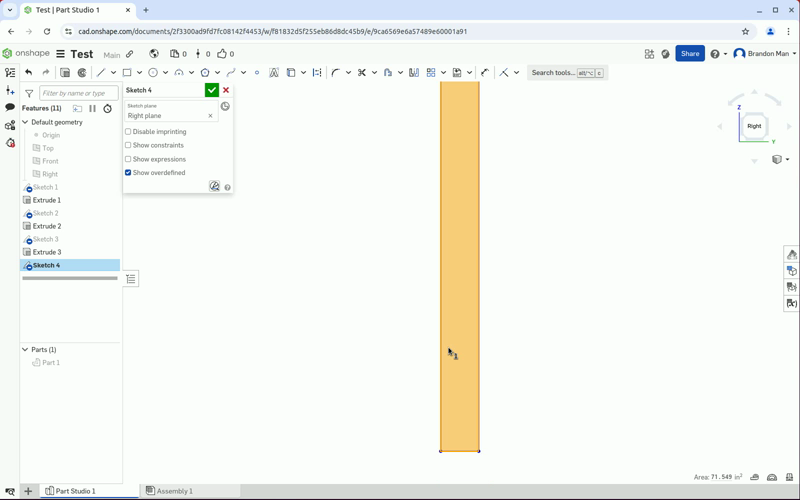
scroll(-6)
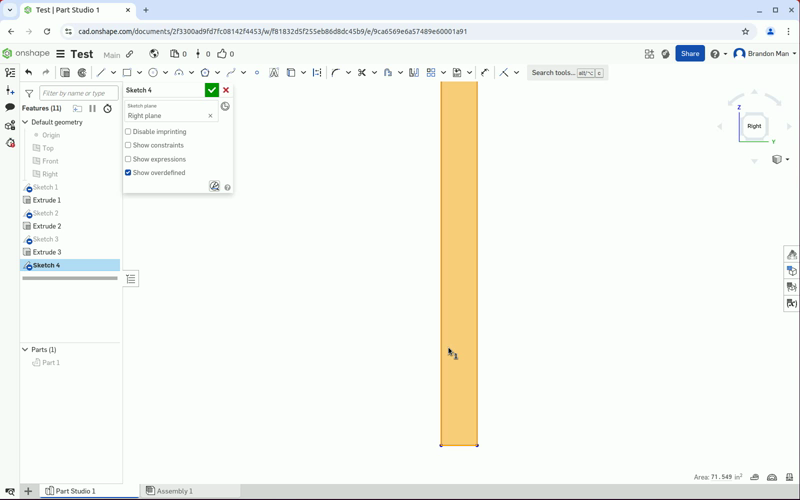
scroll(-6)
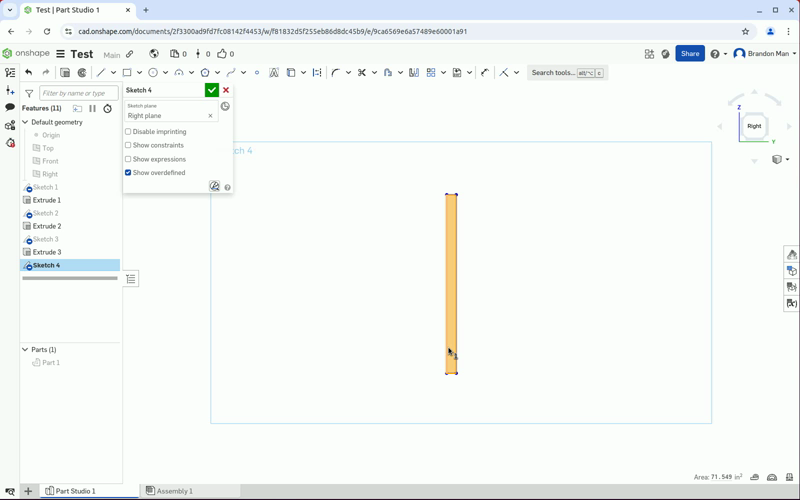
mouse_move(73, 352)
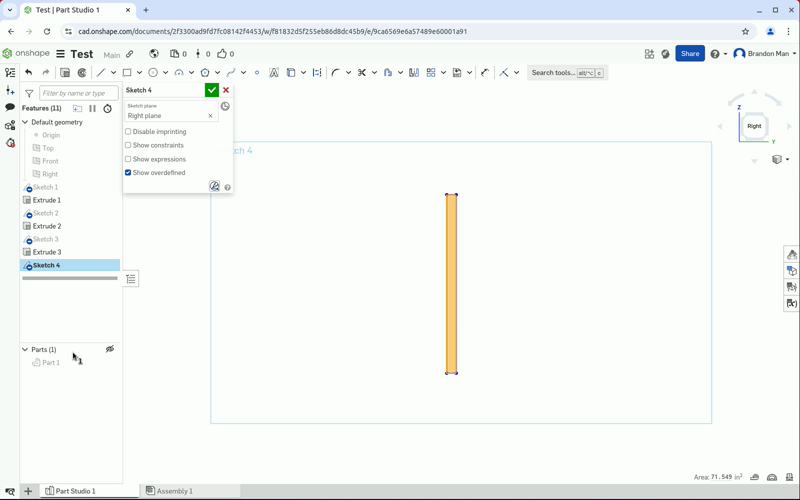
key(shift+y)
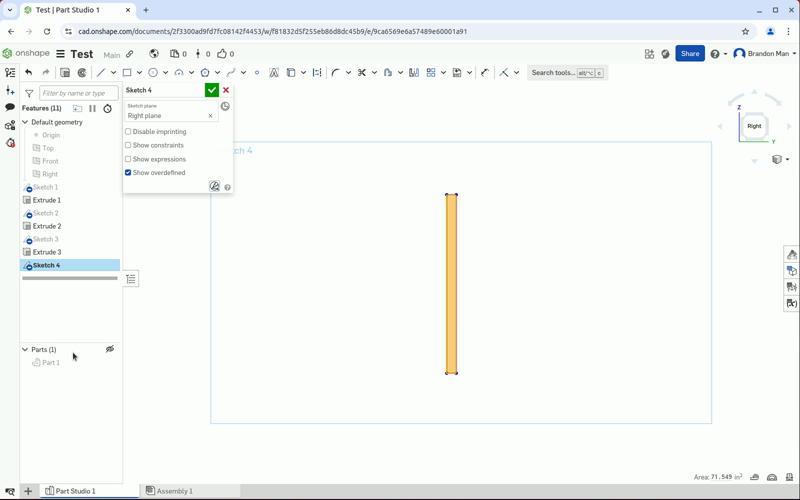
key(shift+e)
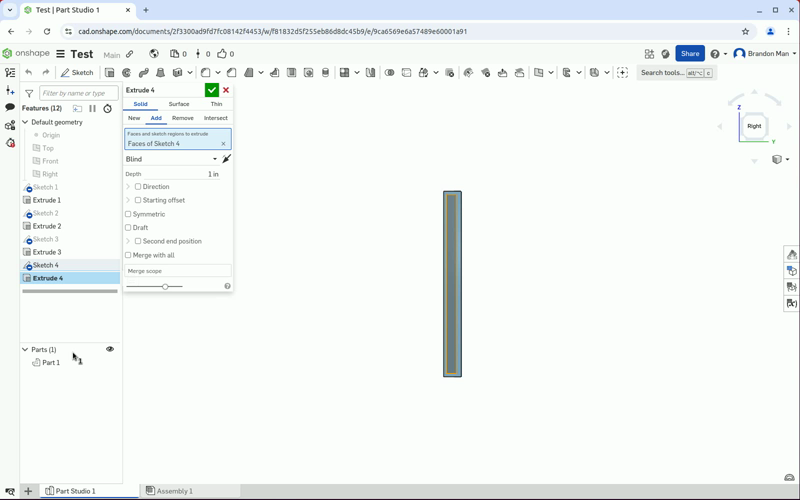
mouse_move(143, 106)
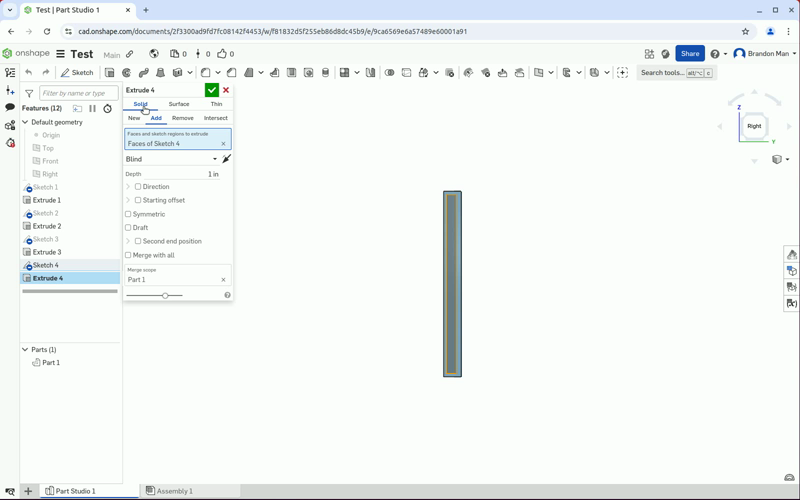
click(143, 106)
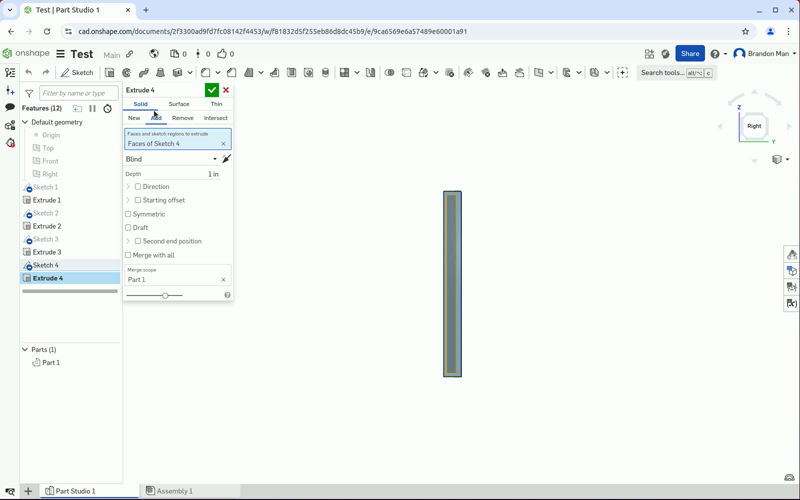
mouse_move(186, 120)
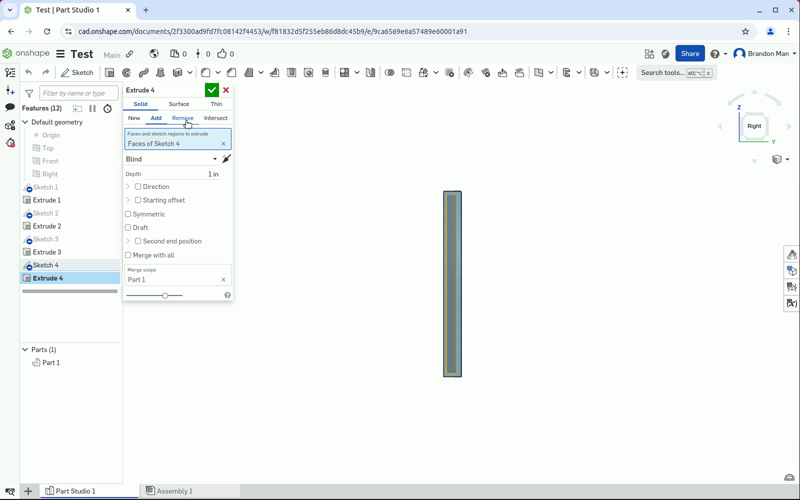
click(186, 120)
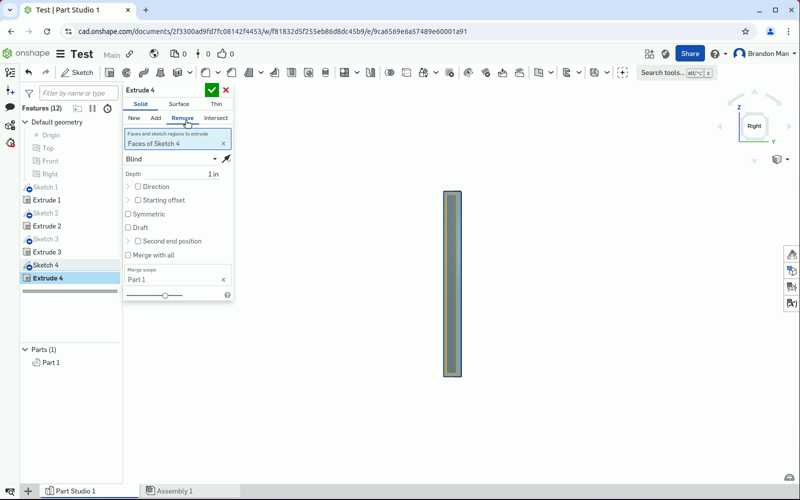
key(tab, 4)
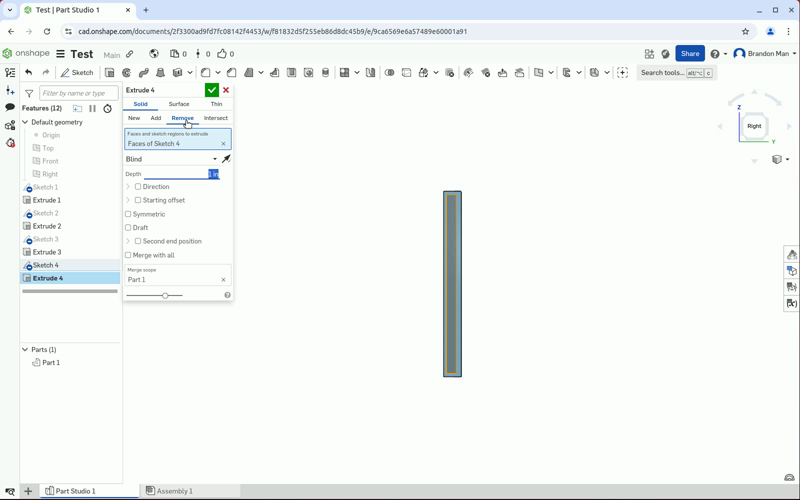
text(30.811)
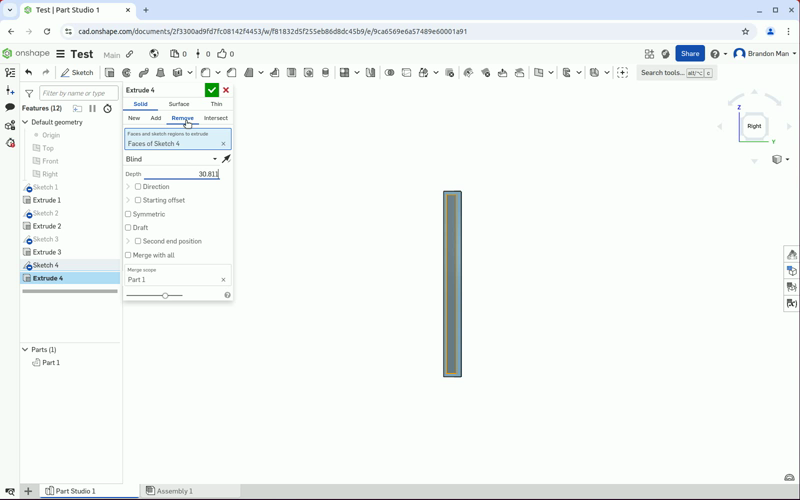
key(tab, 3)
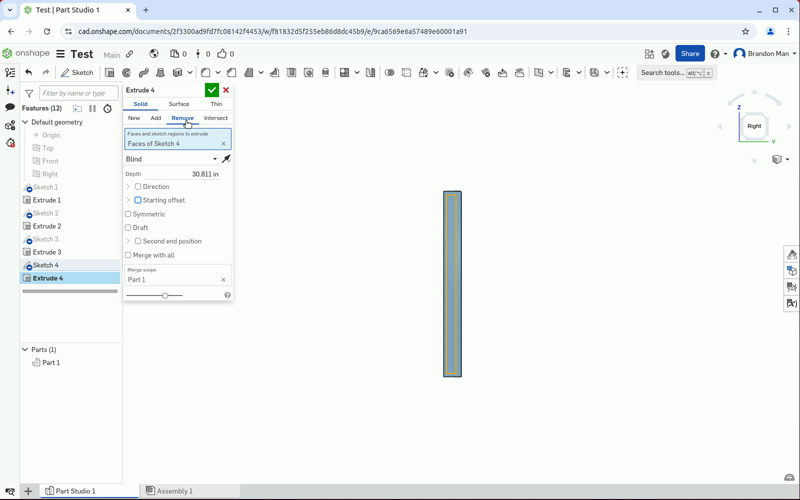
key(tab, 2)
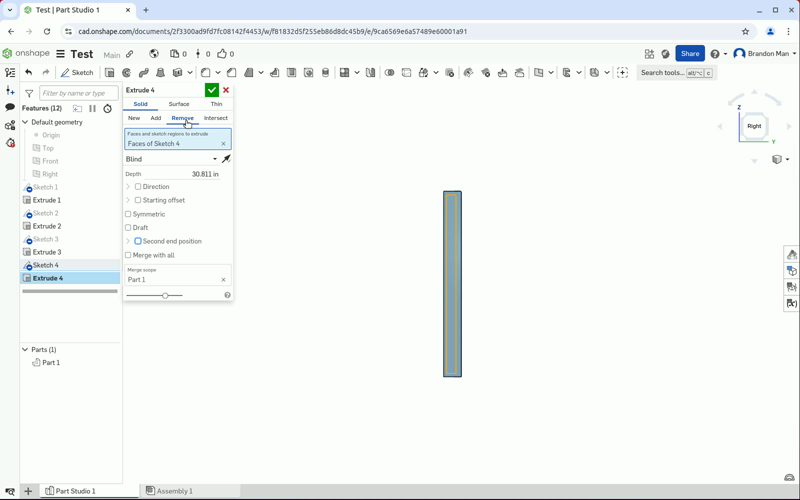
key(space)
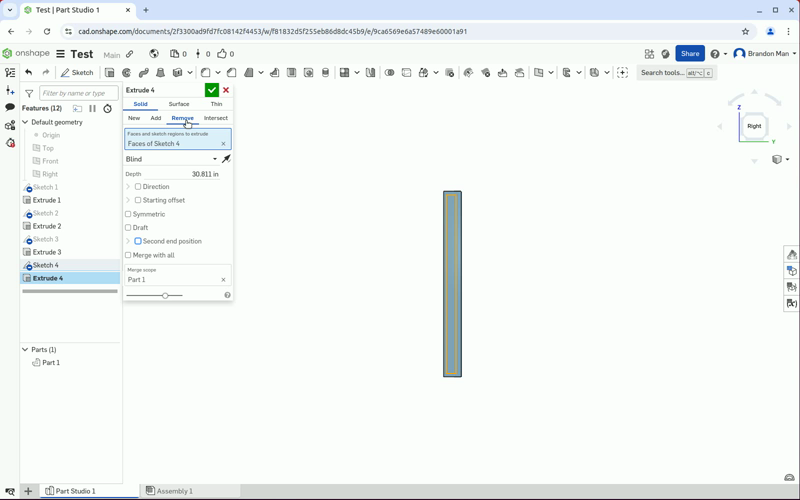
key(tab, 3)
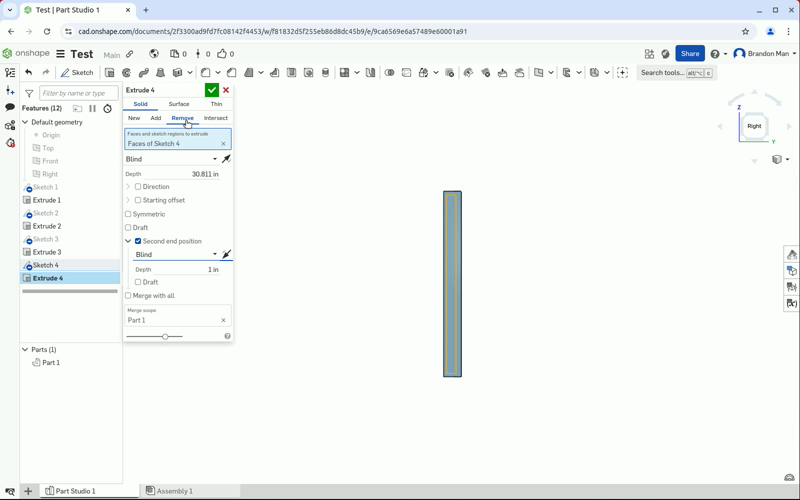
text(30.57)
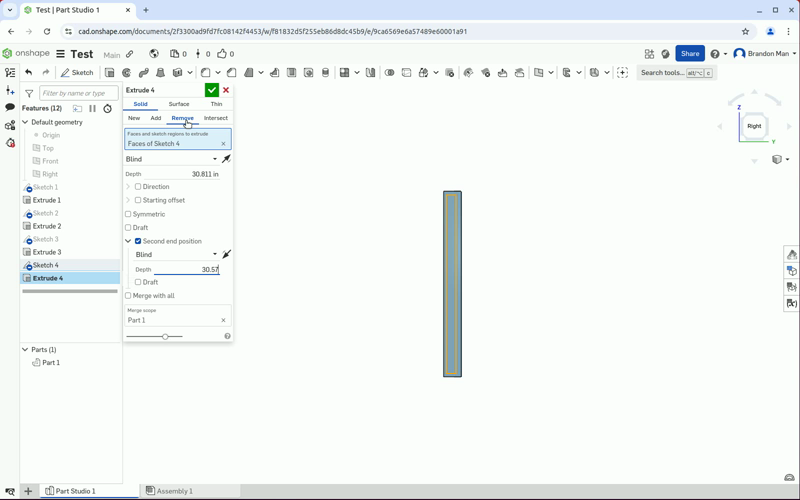
key(tab, 2)
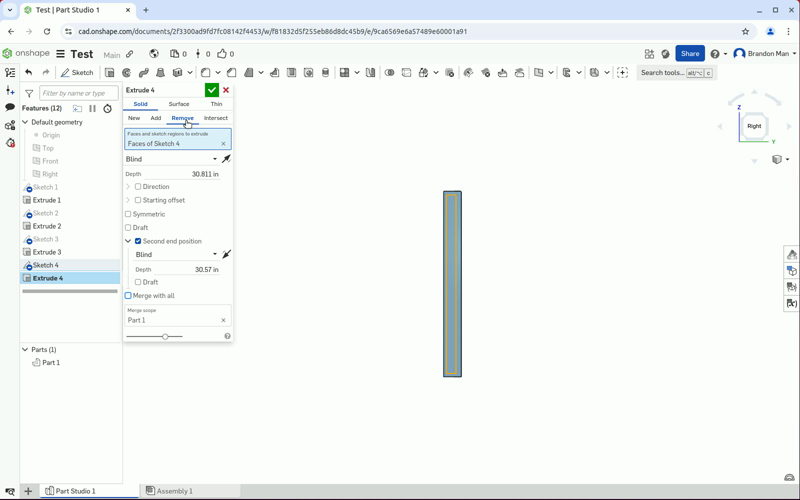
key(space)
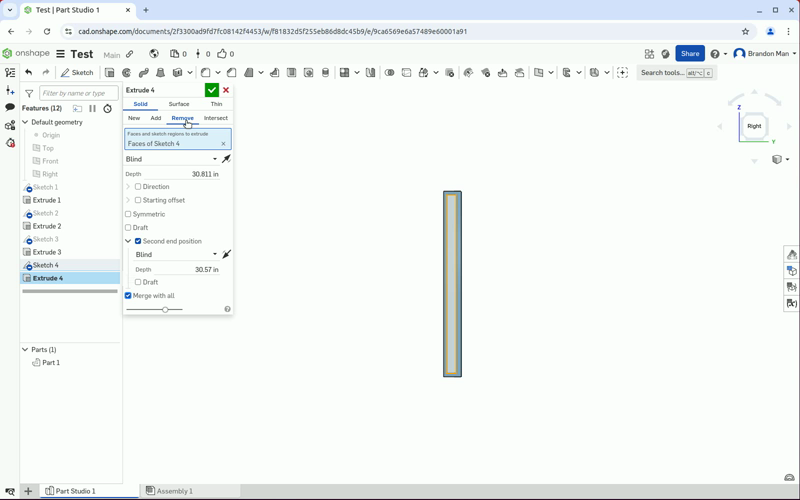
key(enter)
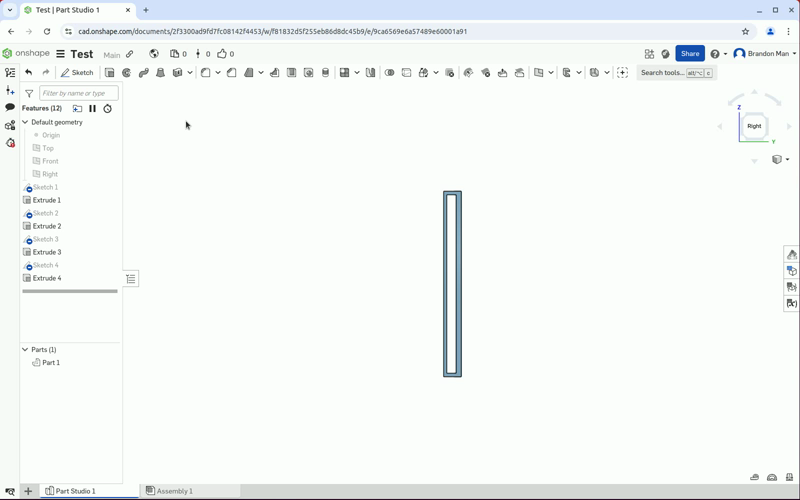
key(shift+h)
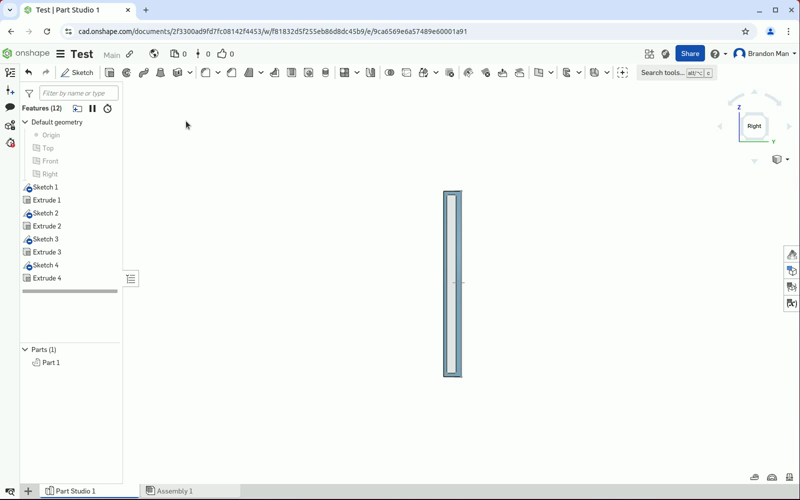
key(shift+h)
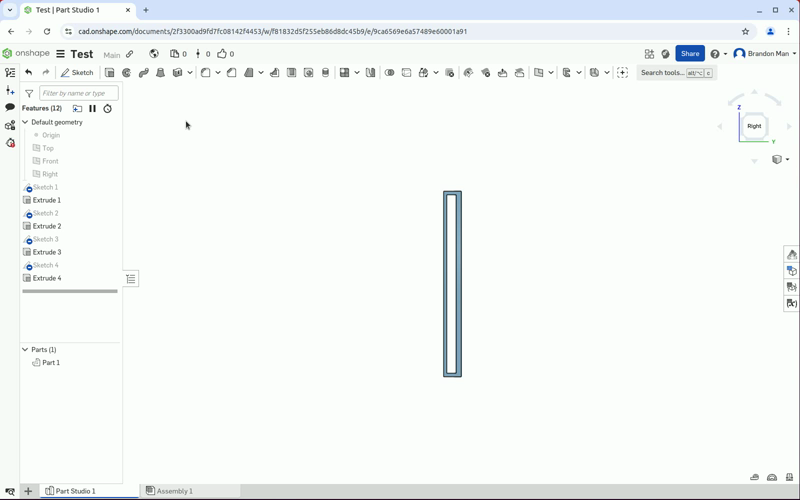
mouse_move(73, 189)
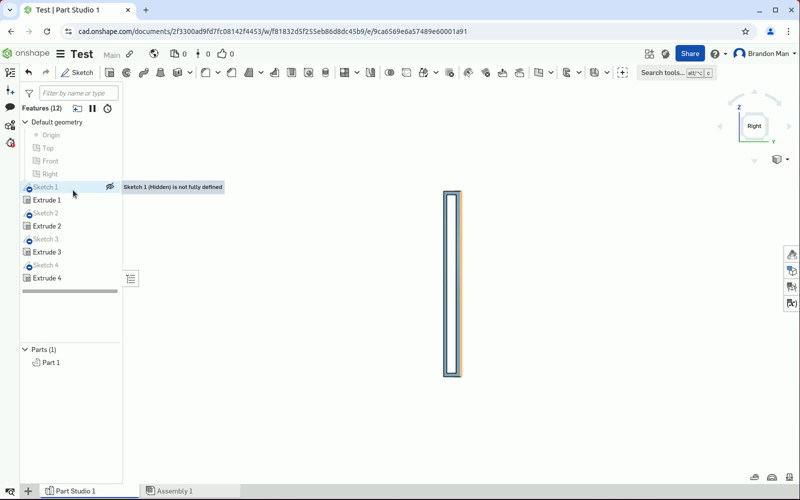
click(73, 189)
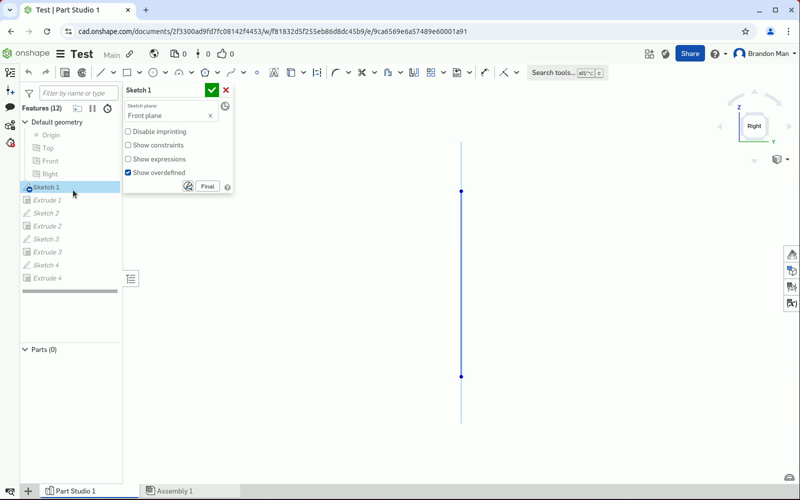
mouse_move(229, 92)
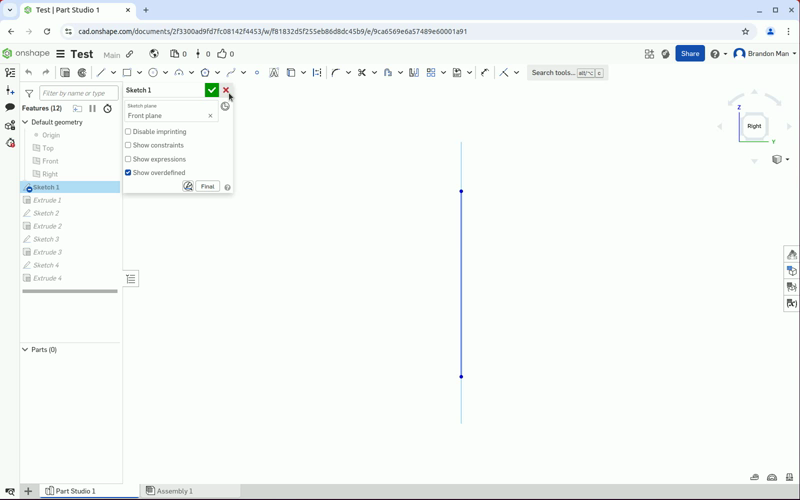
click(229, 92)
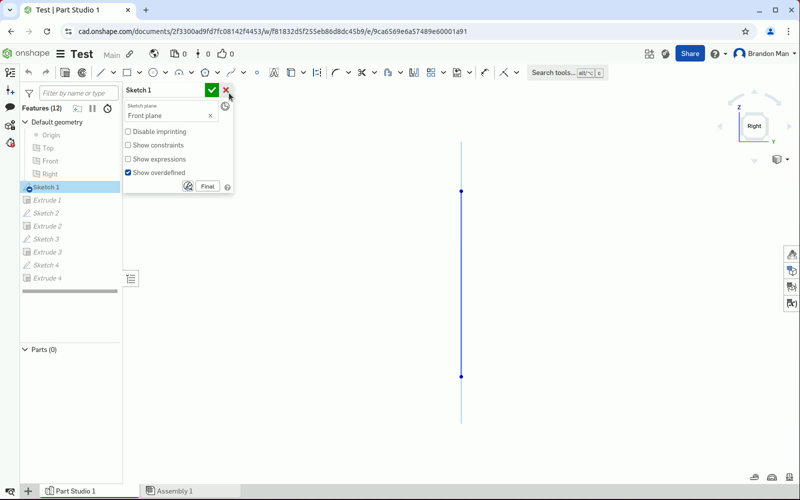
key(shift+s)
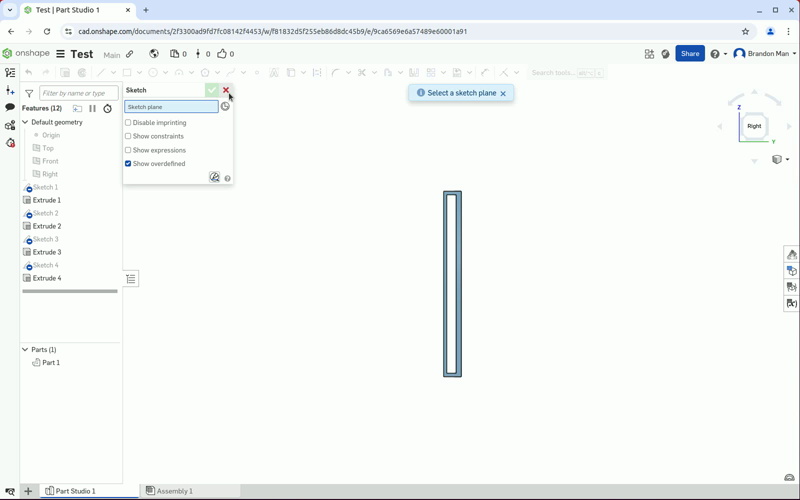
mouse_move(73, 176)
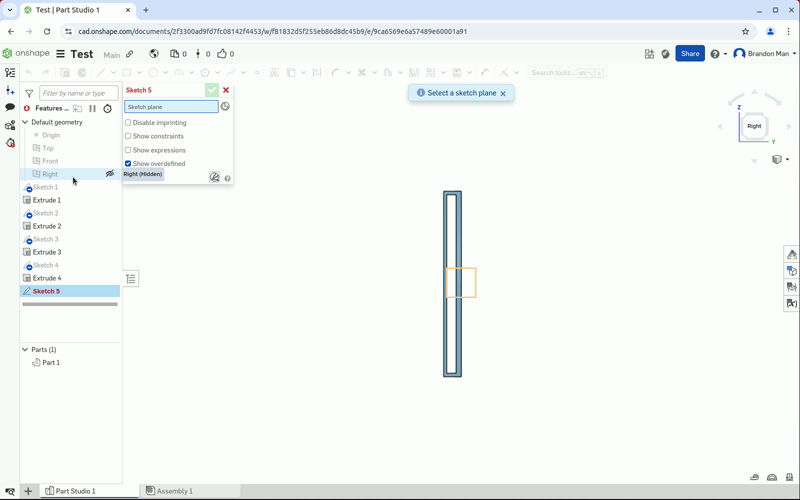
click(73, 176)
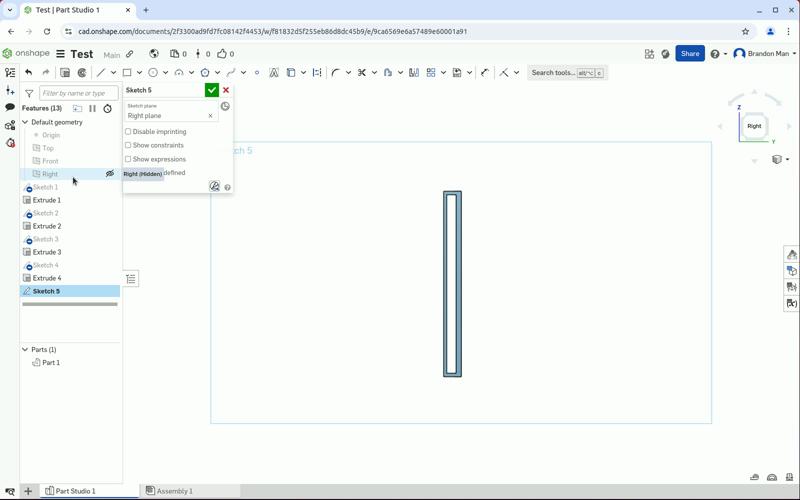
mouse_move(73, 352)
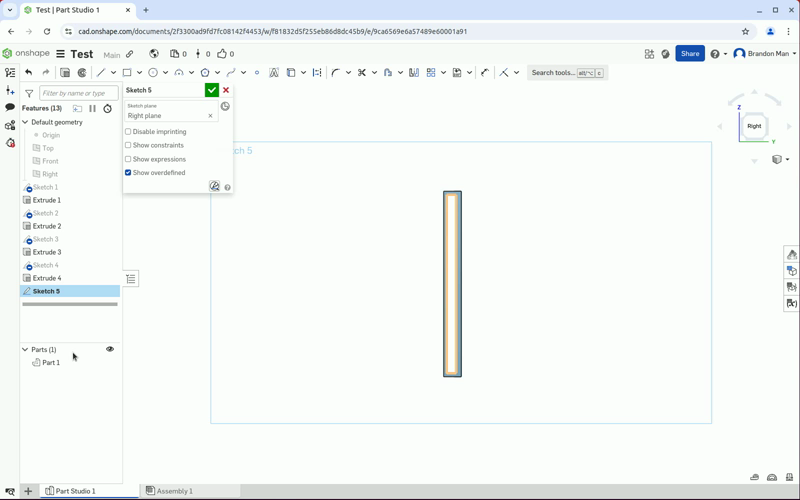
key(y)
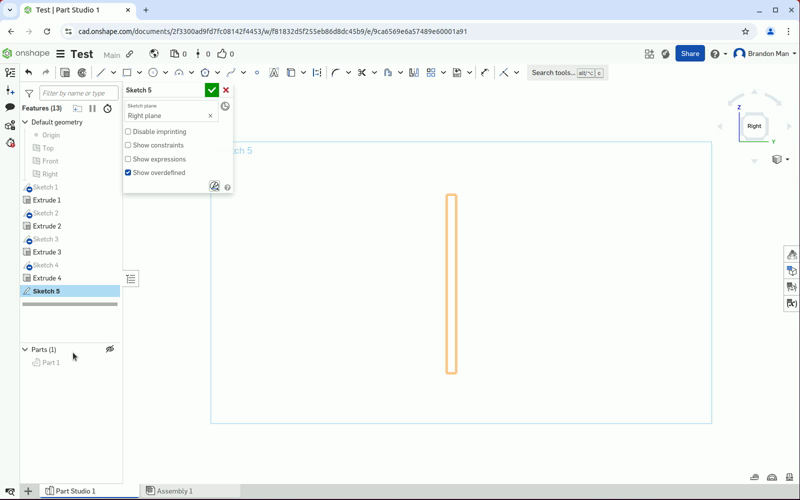
key(l)
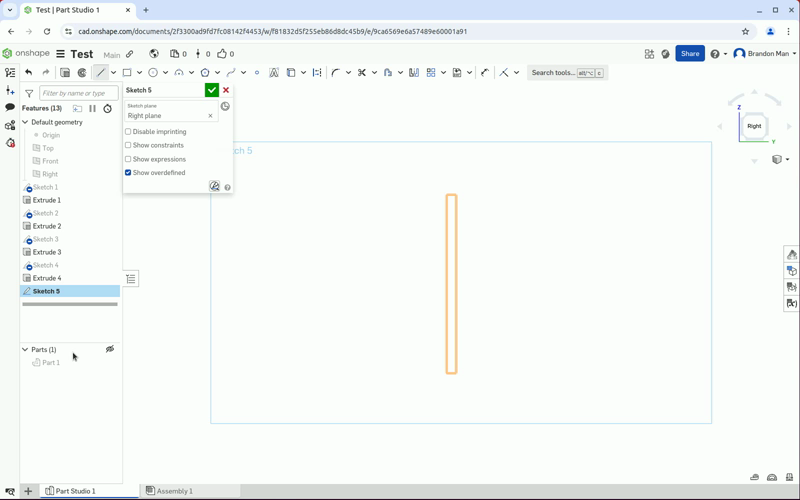
key_down(shift)
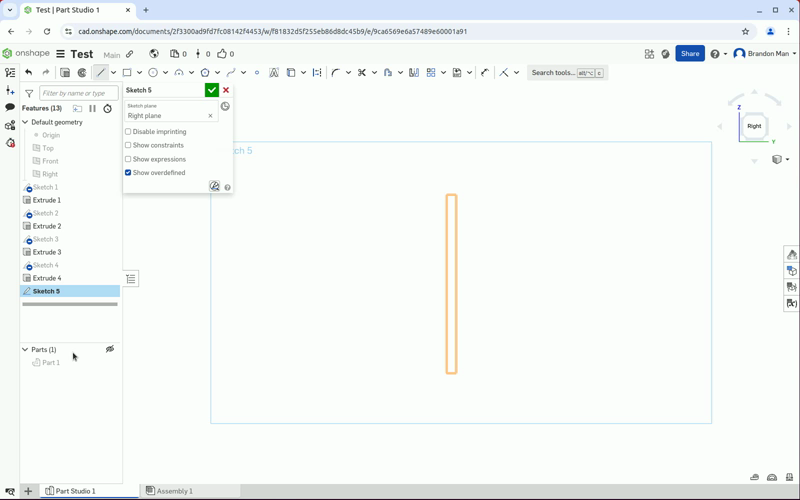
mouse_move(452, 372)
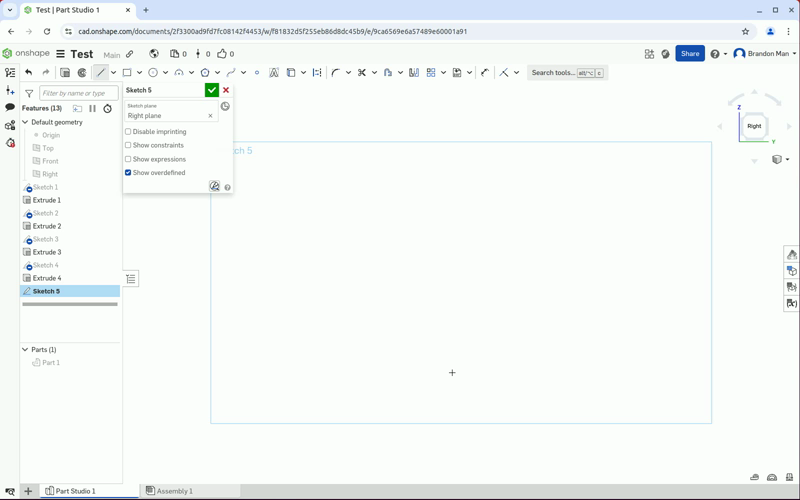
click(452, 372)
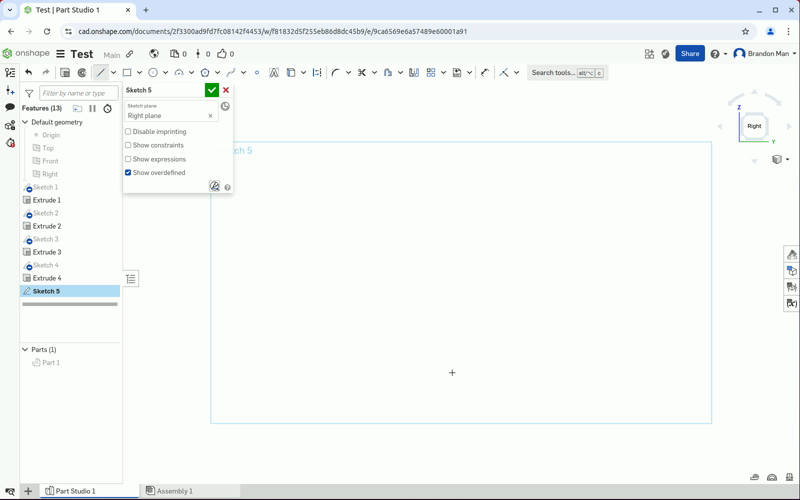
key_up(shift)
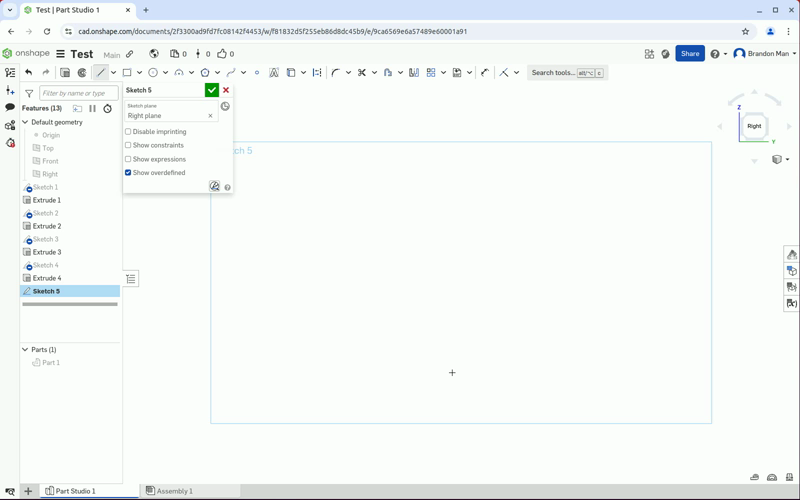
key_down(shift)
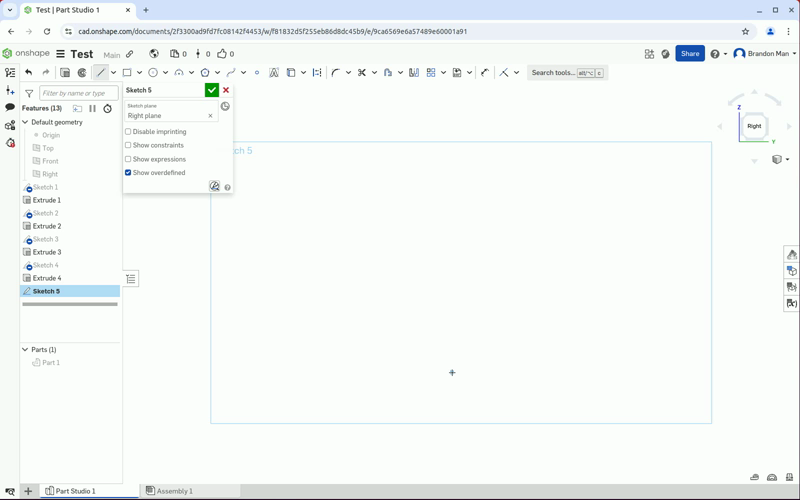
mouse_move(482, 372)
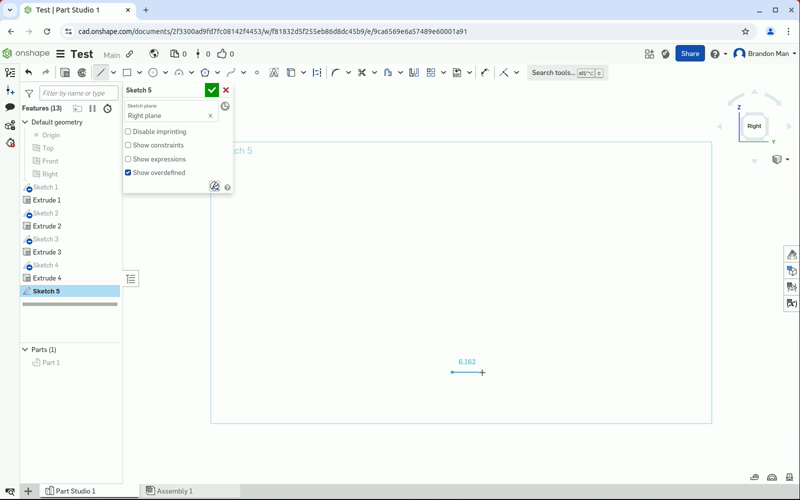
mouse_move(454, 372)
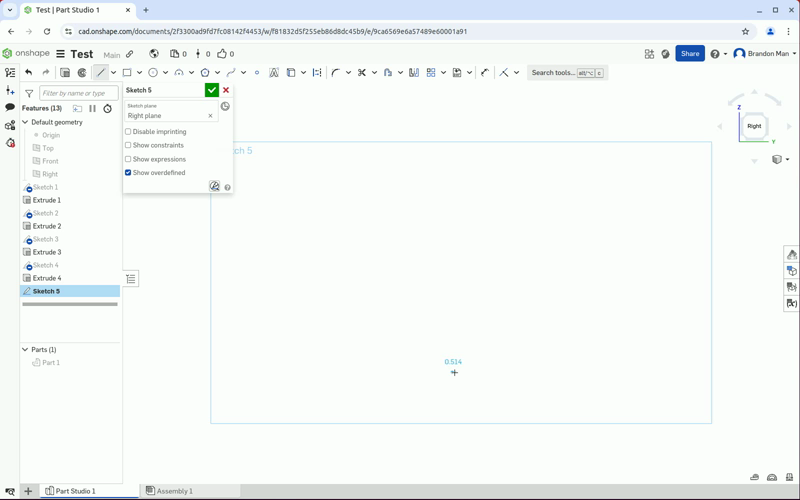
scroll(6)
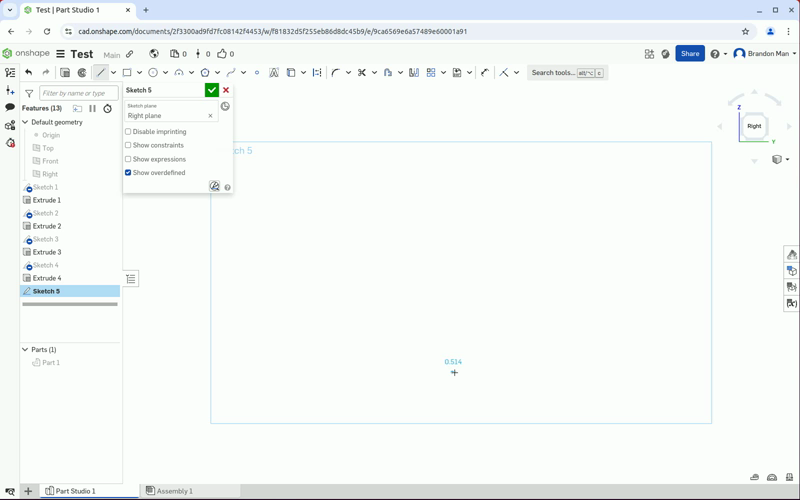
scroll(6)
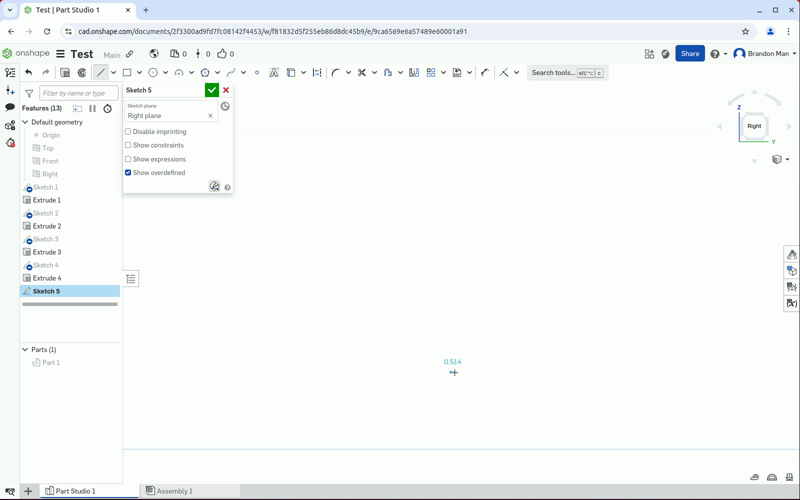
scroll(6)
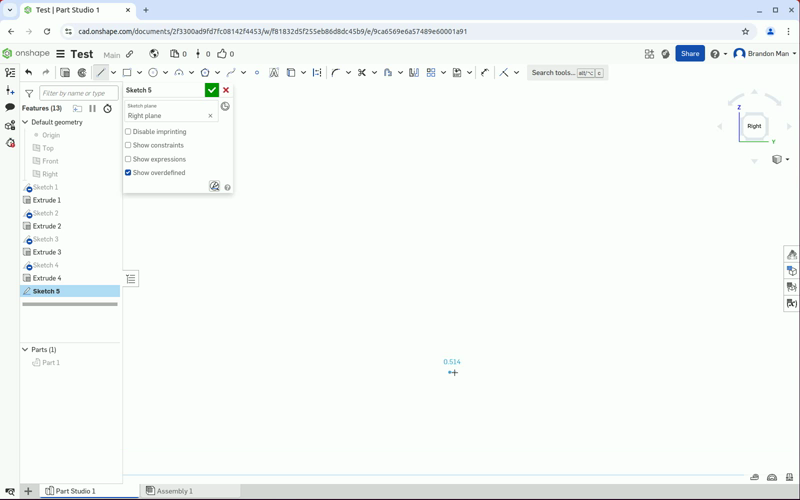
scroll(6)
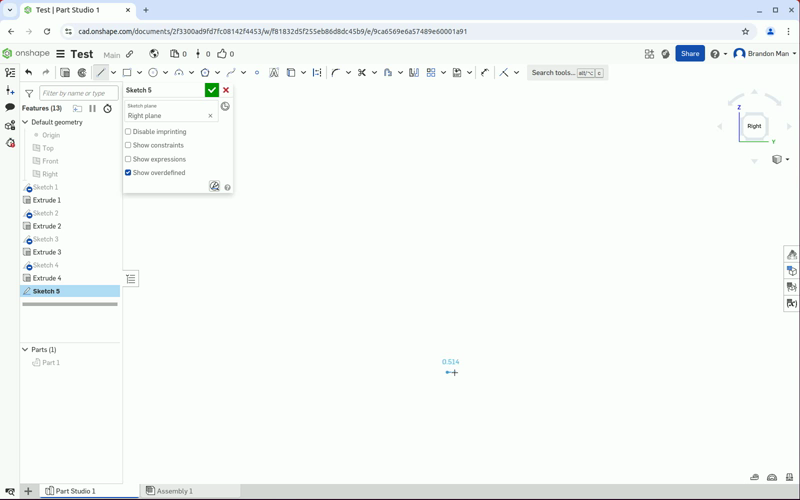
scroll(6)
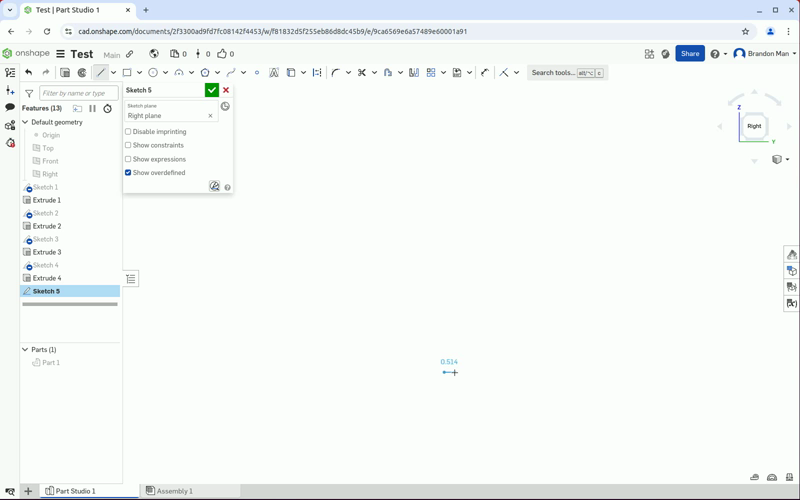
scroll(6)
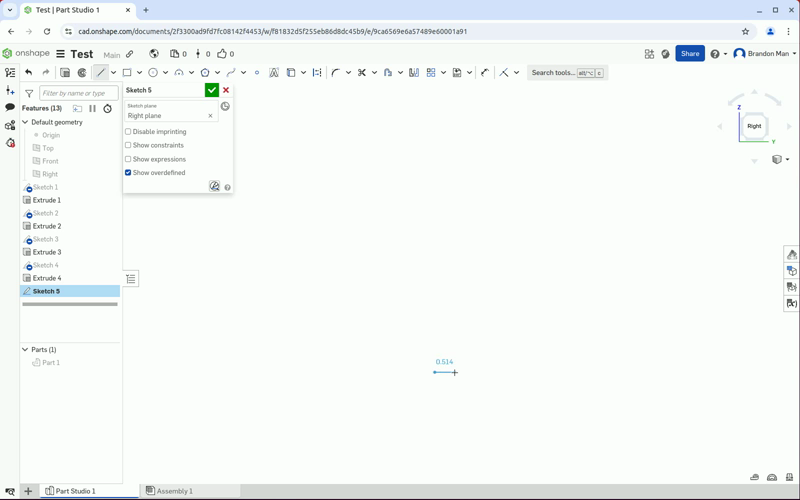
scroll(6)
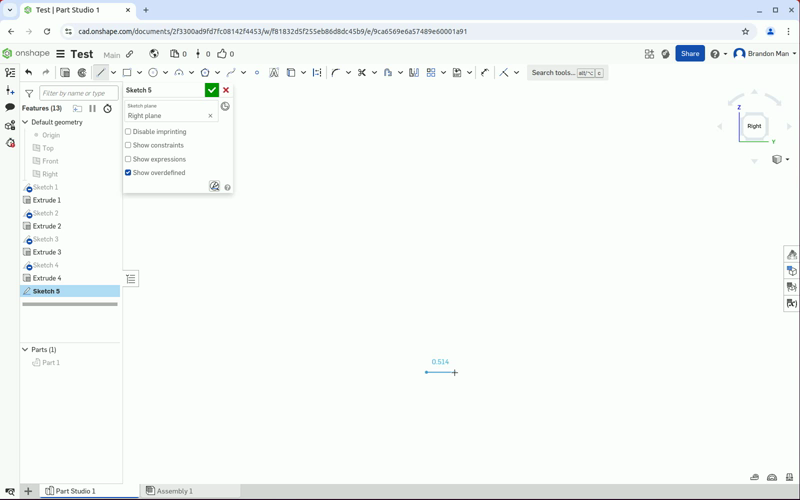
click(454, 372)
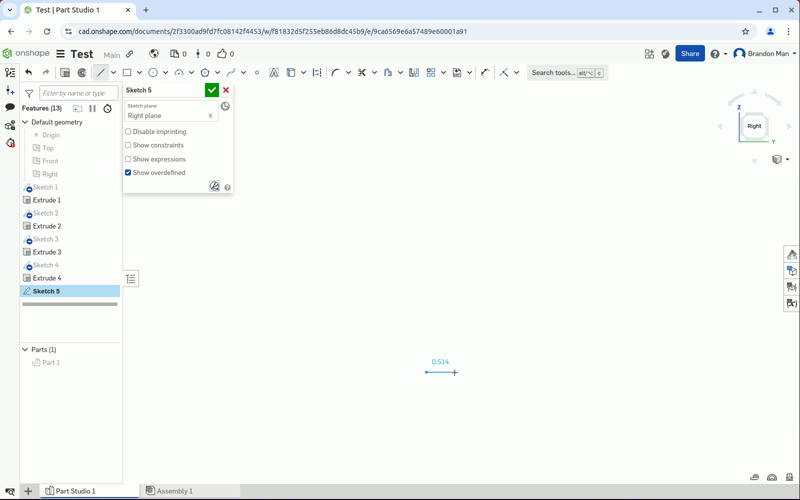
scroll(-6)
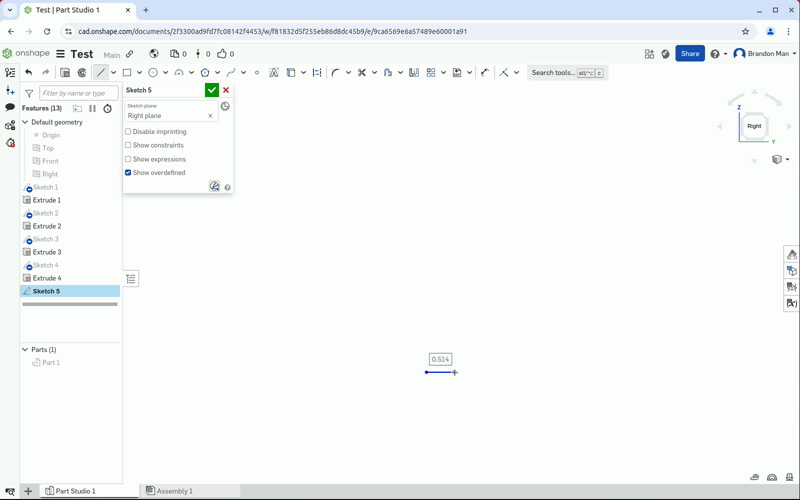
scroll(-6)
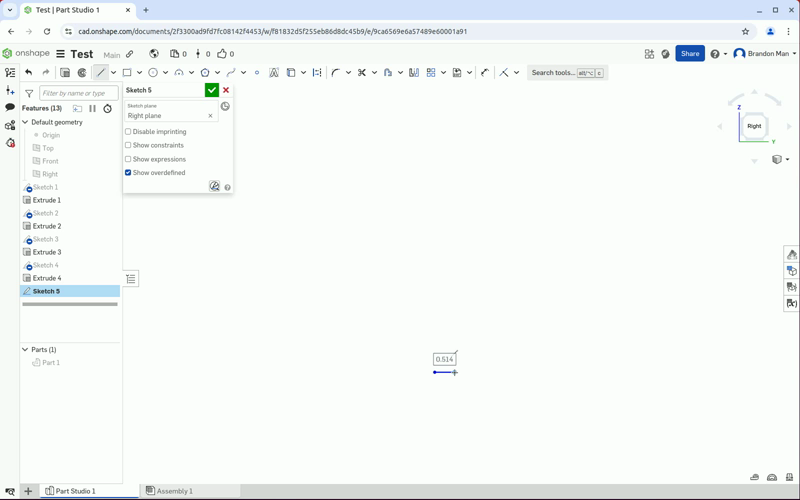
scroll(-6)
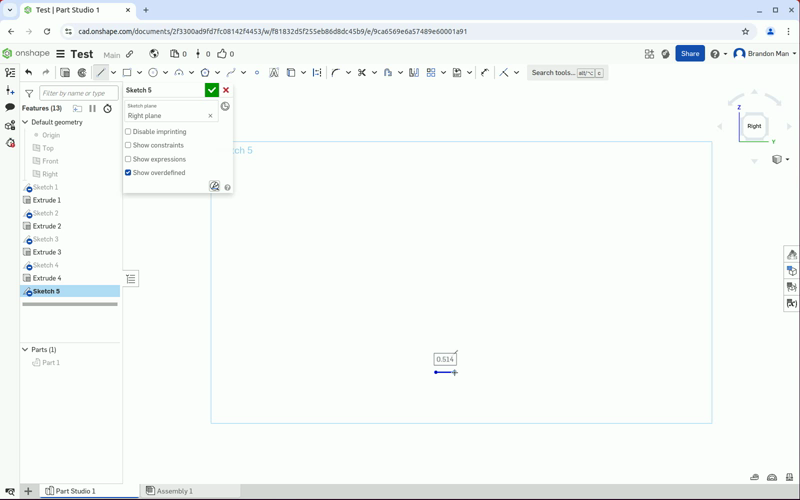
scroll(-6)
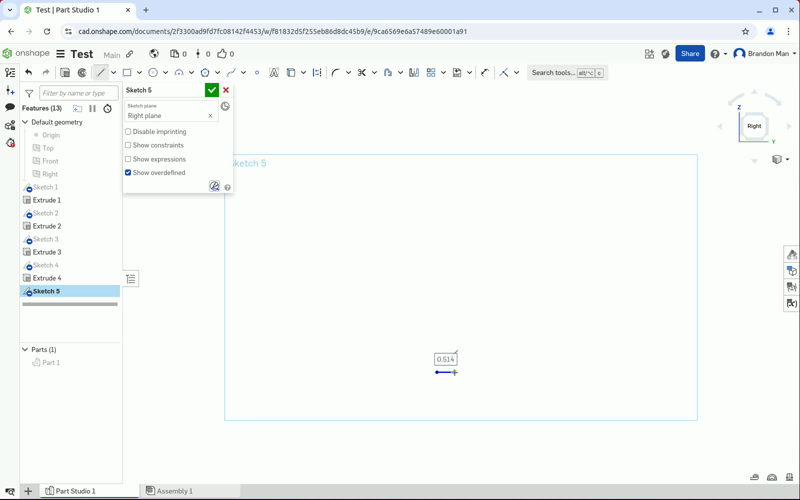
scroll(-6)
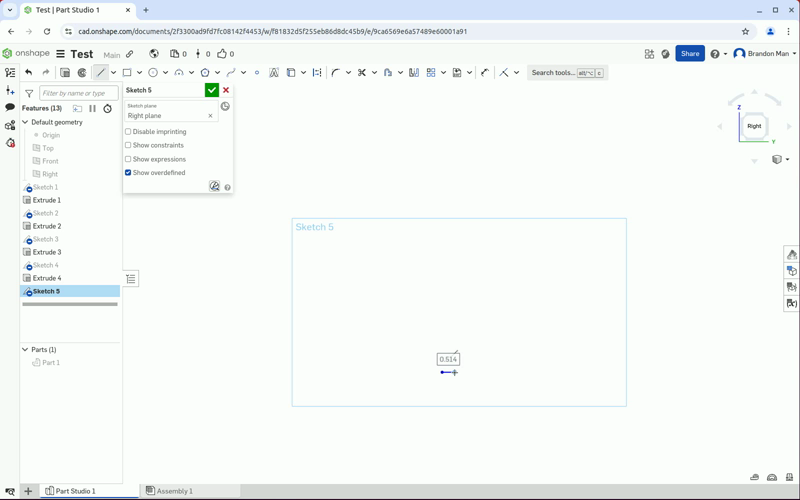
scroll(-6)
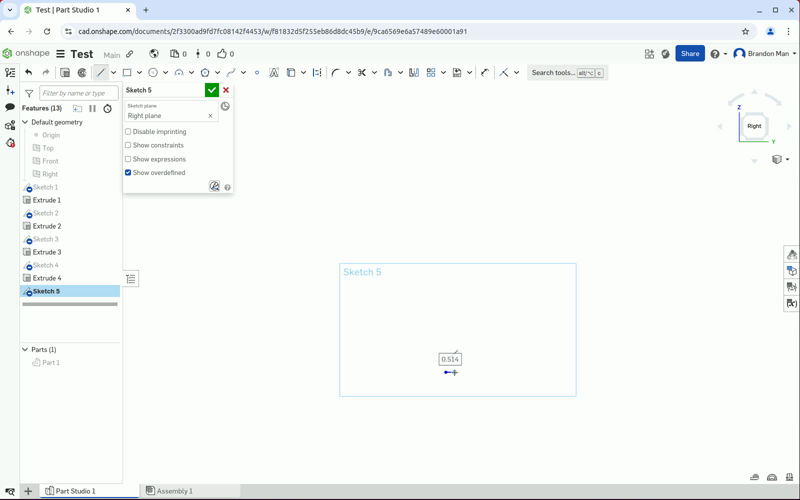
scroll(-6)
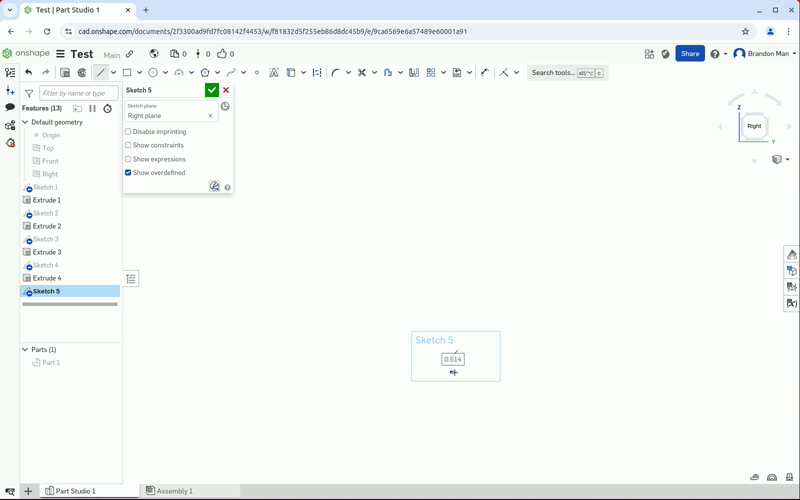
key_up(shift)
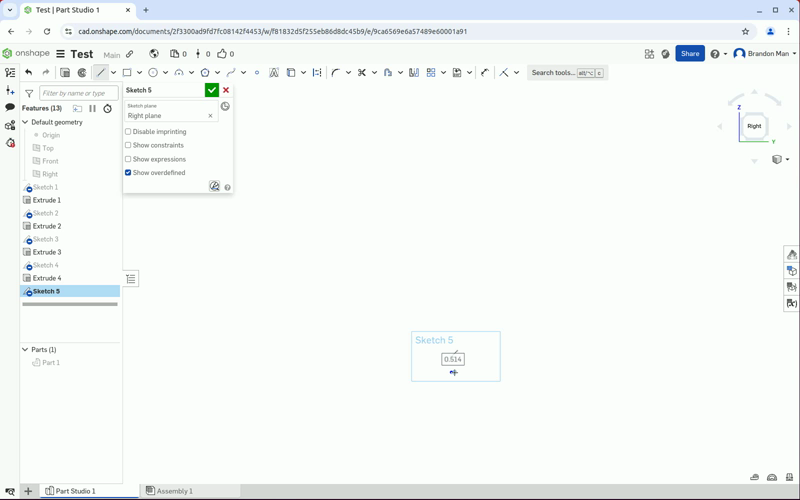
key_down(shift)
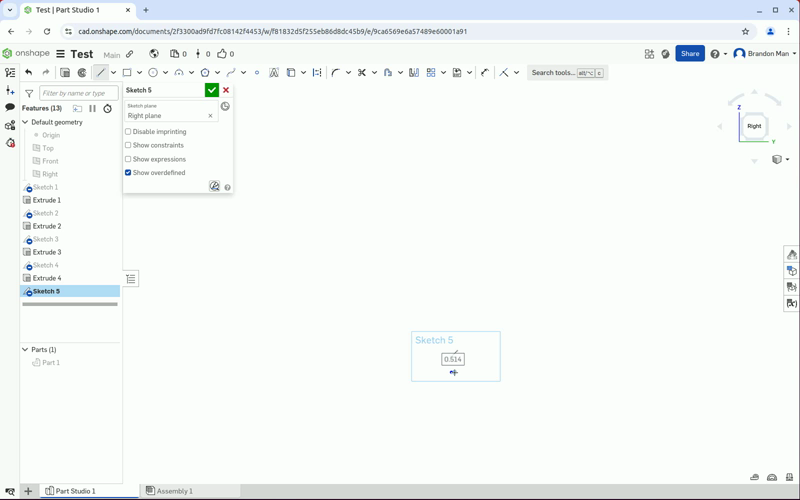
mouse_move(454, 192)
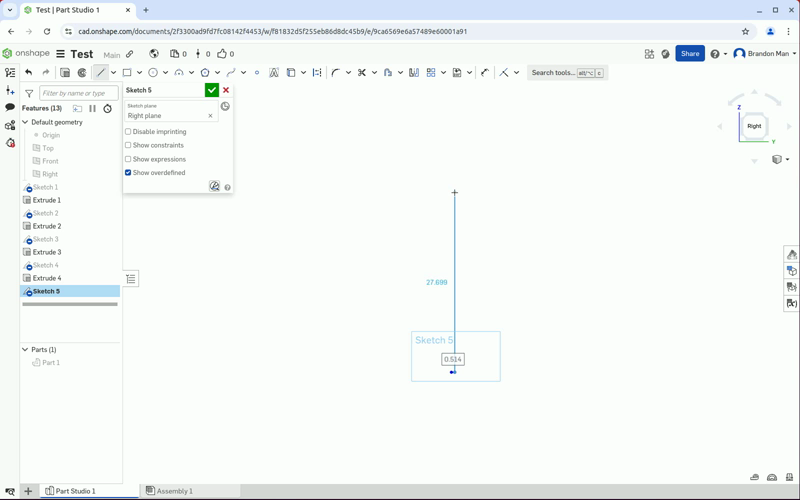
click(454, 192)
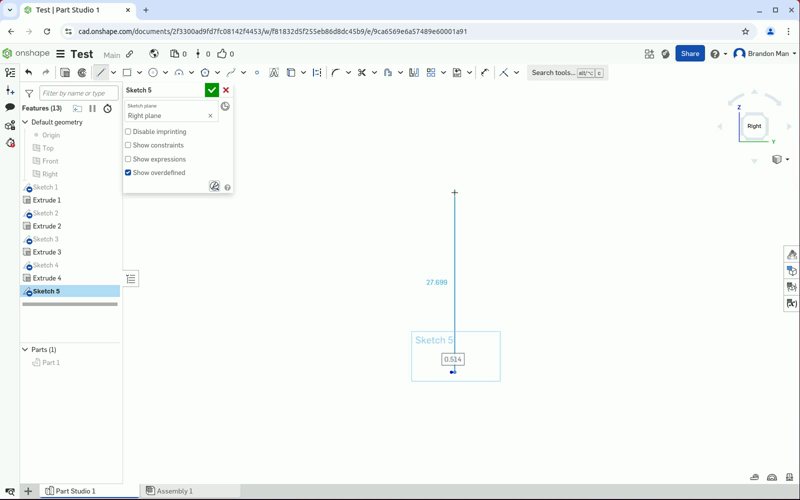
key_up(shift)
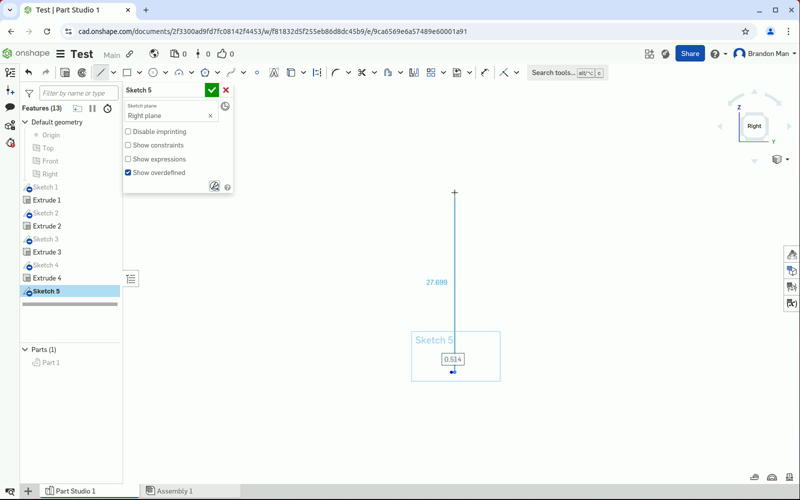
key_down(shift)
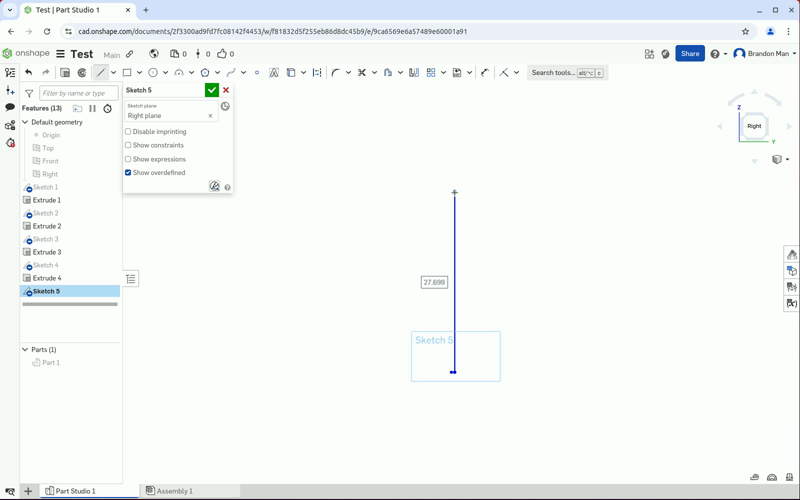
mouse_move(484, 192)
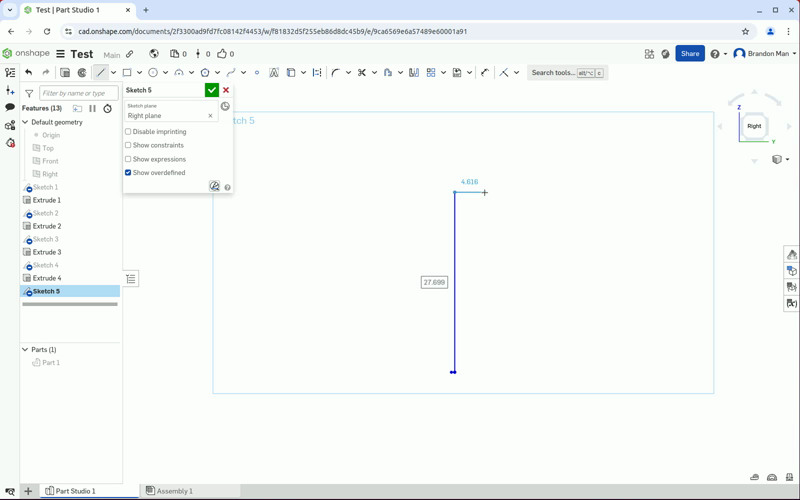
mouse_move(452, 192)
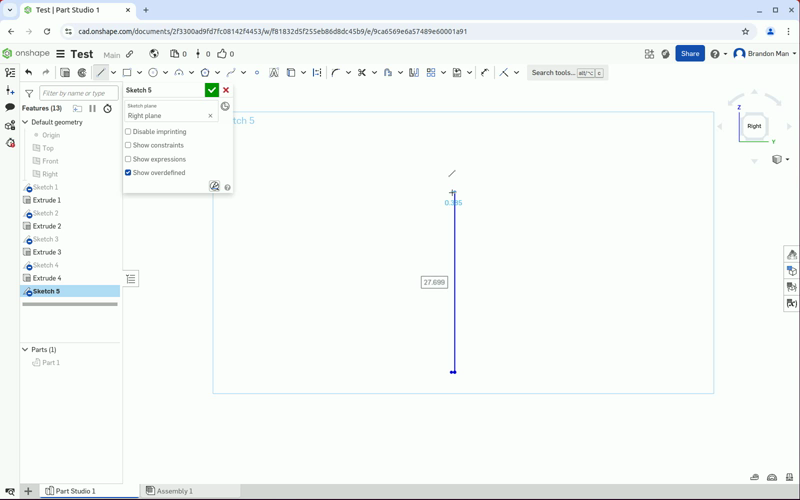
scroll(6)
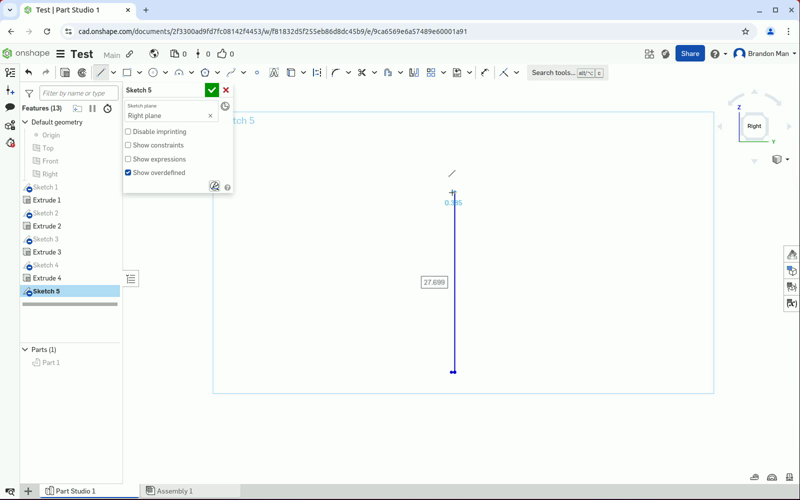
scroll(6)
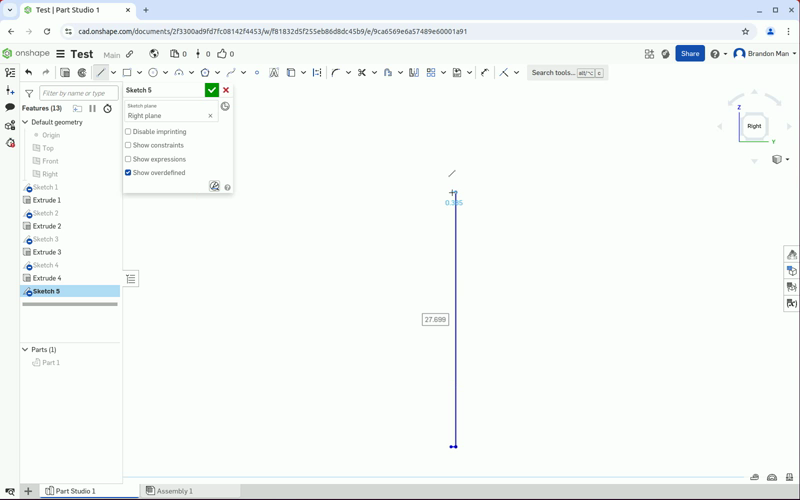
scroll(6)
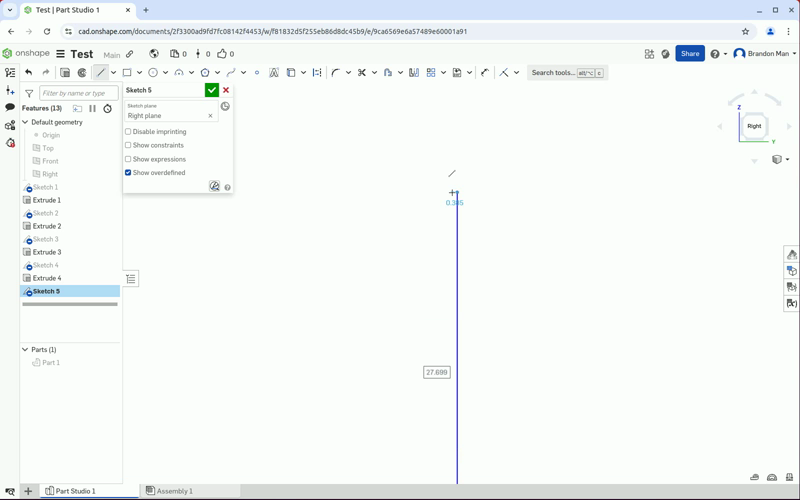
scroll(6)
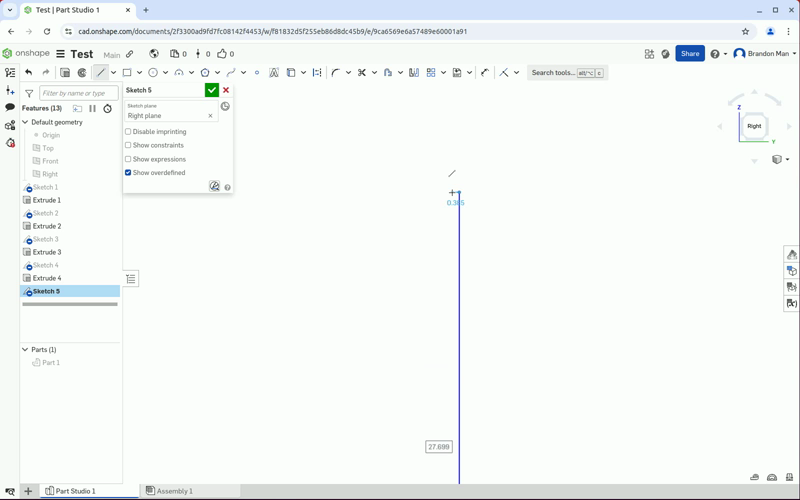
scroll(6)
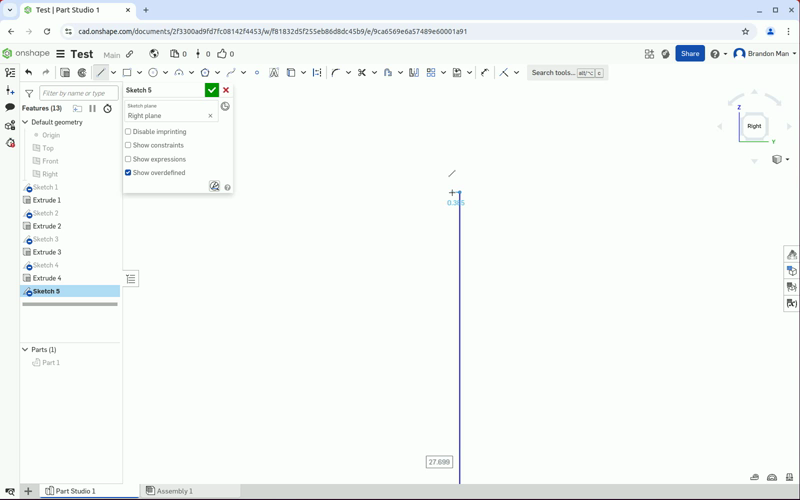
scroll(6)
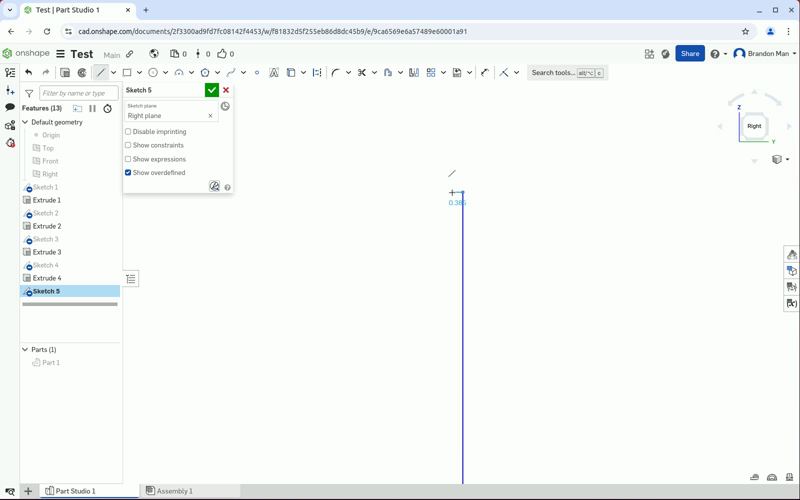
scroll(6)
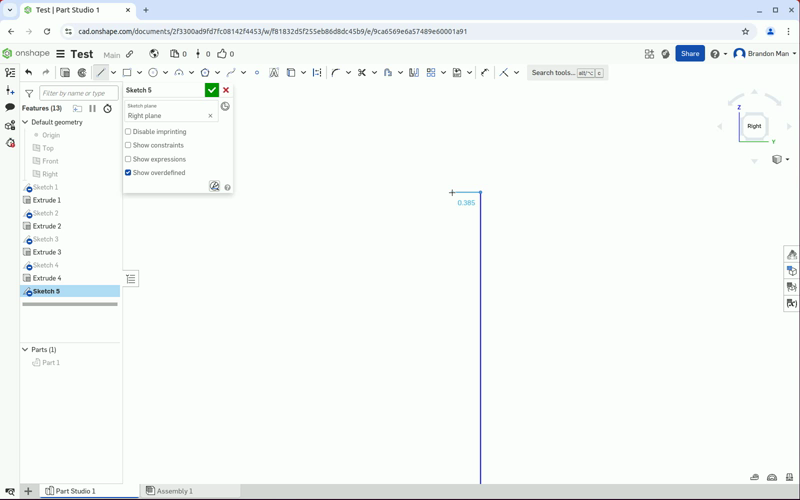
click(452, 192)
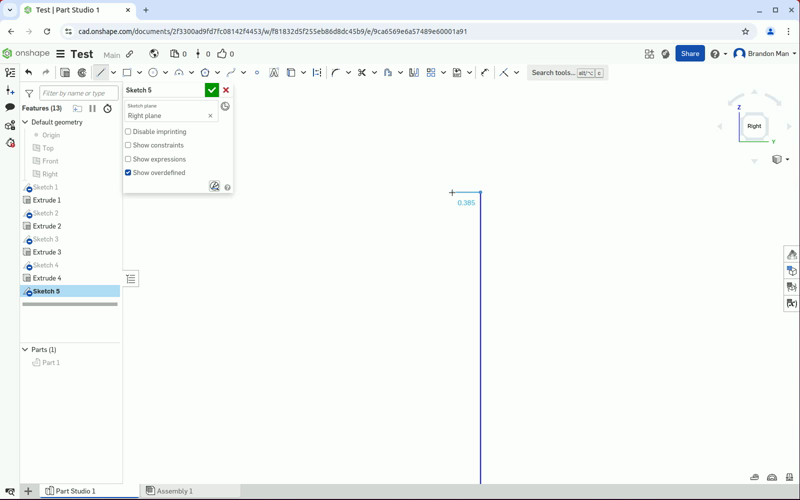
scroll(-6)
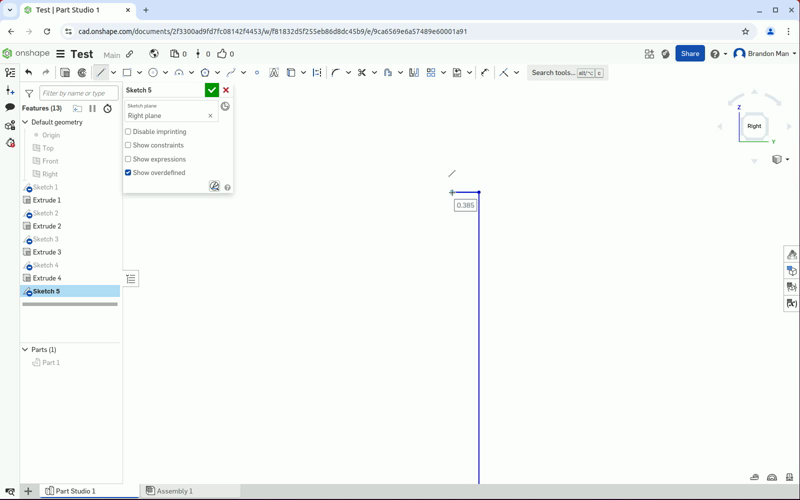
scroll(-6)
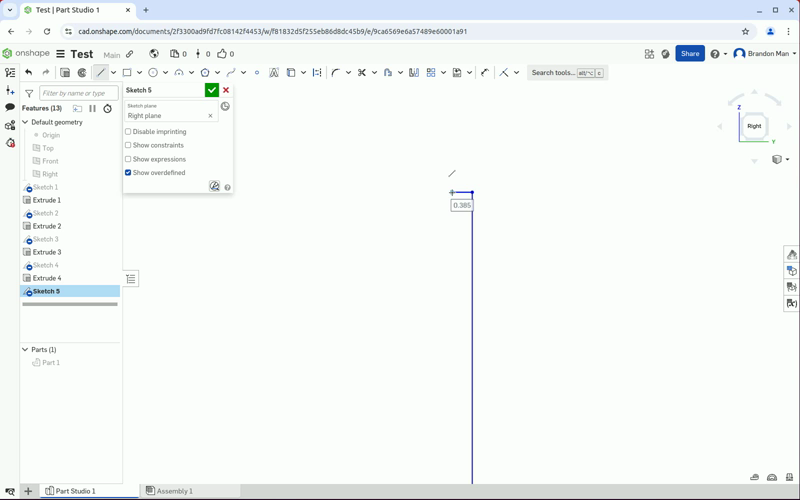
scroll(-6)
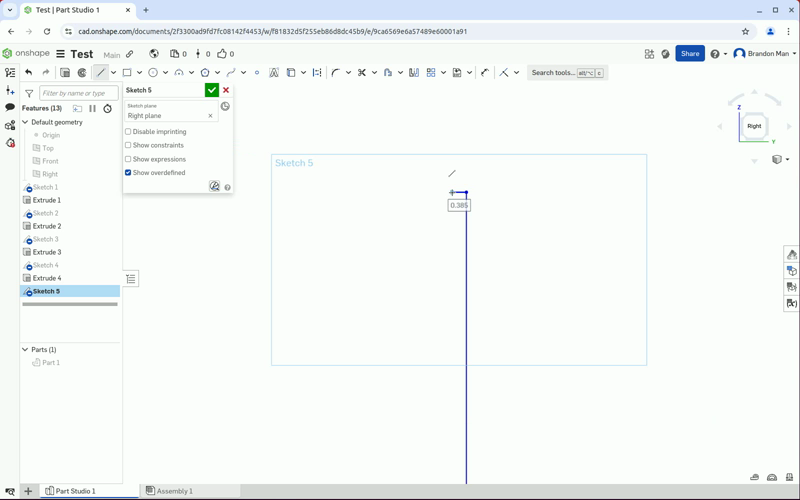
scroll(-6)
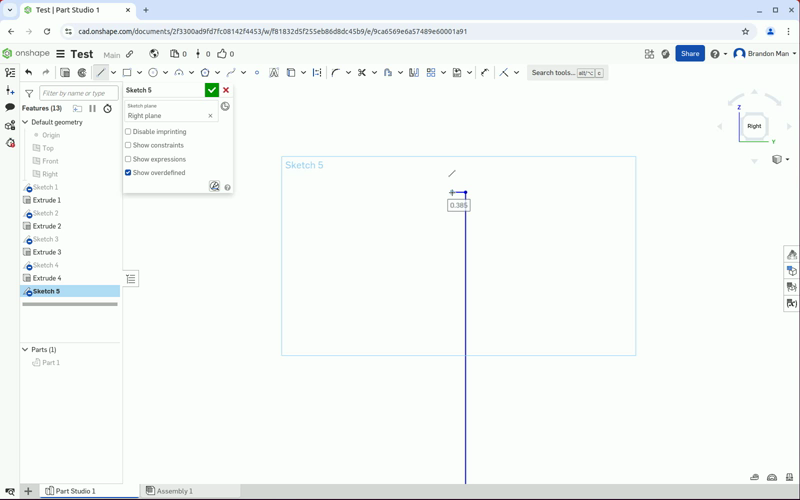
scroll(-6)
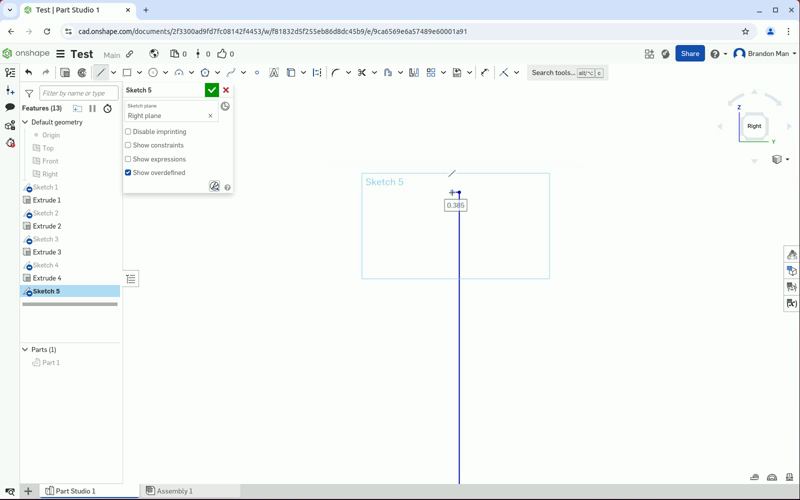
scroll(-6)
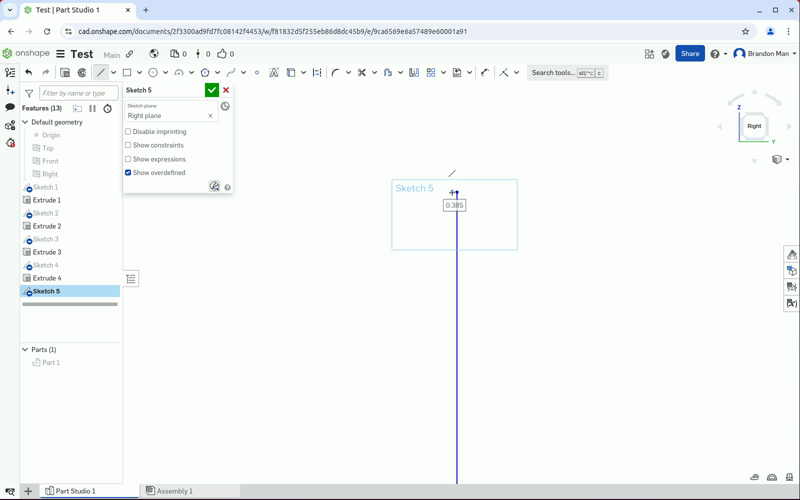
scroll(-6)
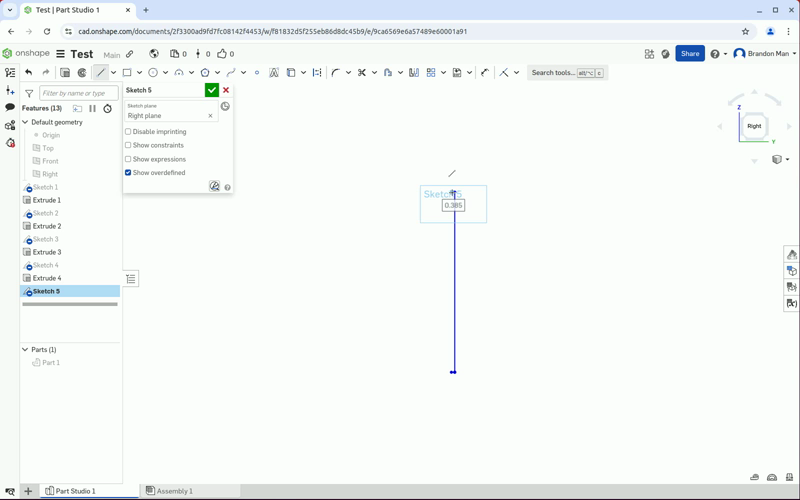
key_up(shift)
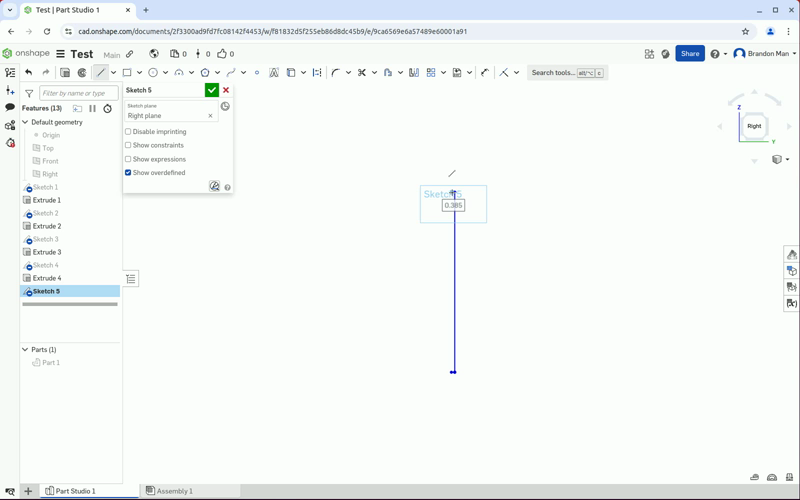
key_down(shift)
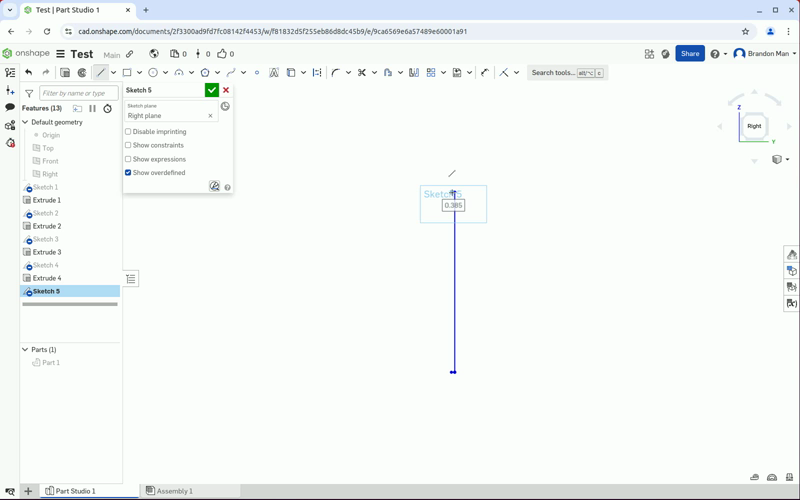
mouse_move(452, 372)
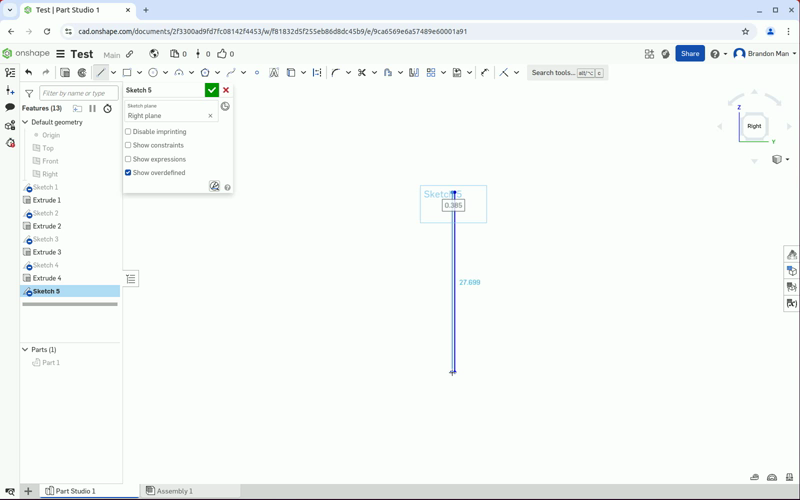
scroll(6)
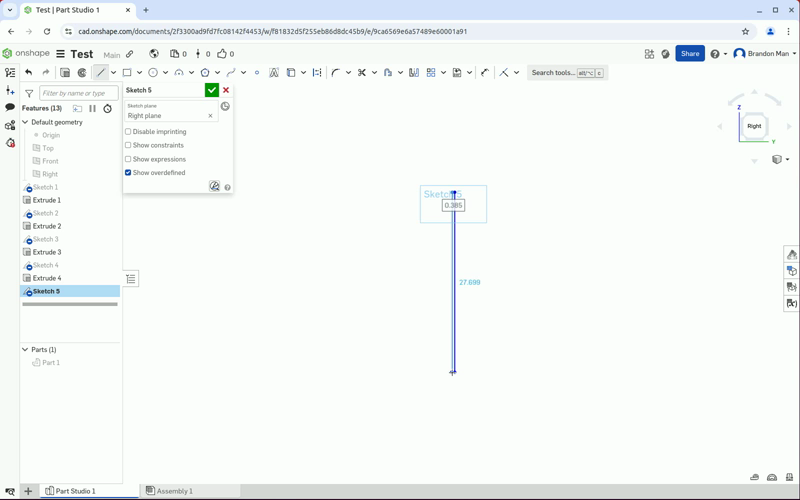
scroll(6)
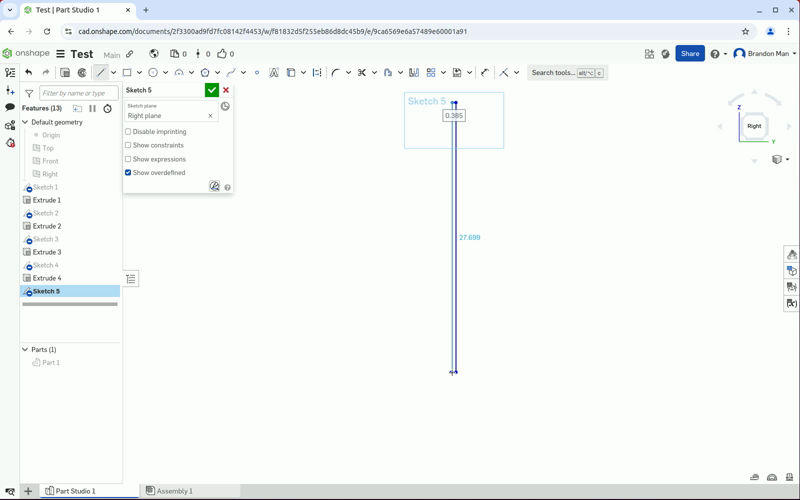
scroll(6)
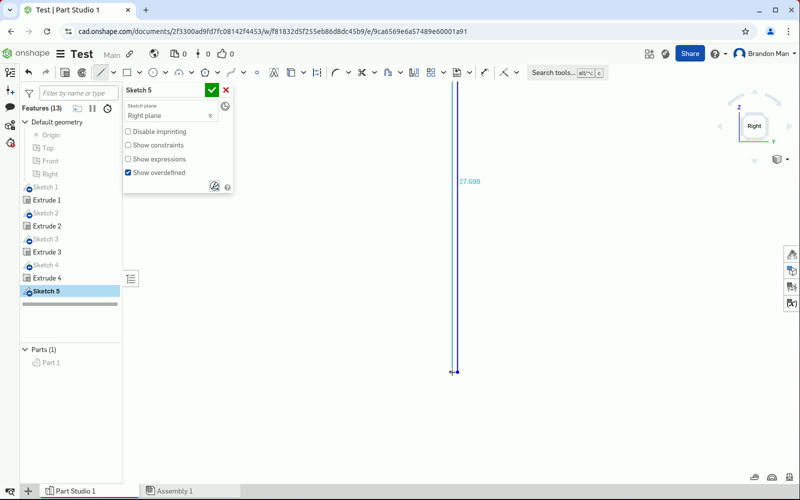
scroll(6)
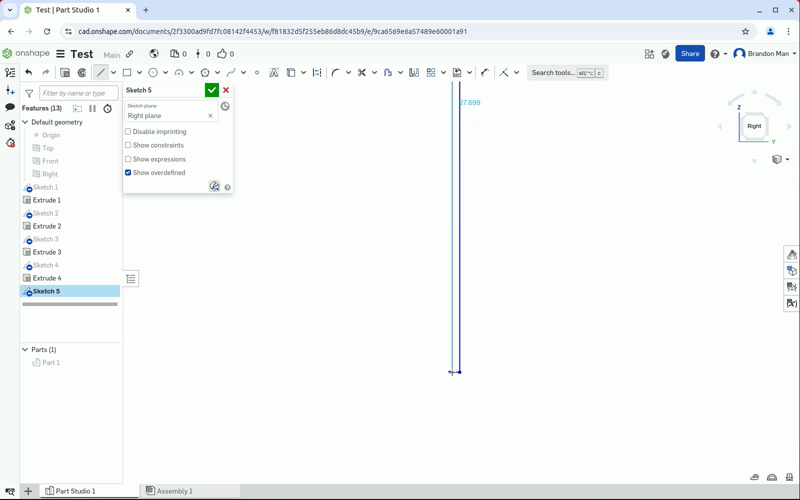
scroll(6)
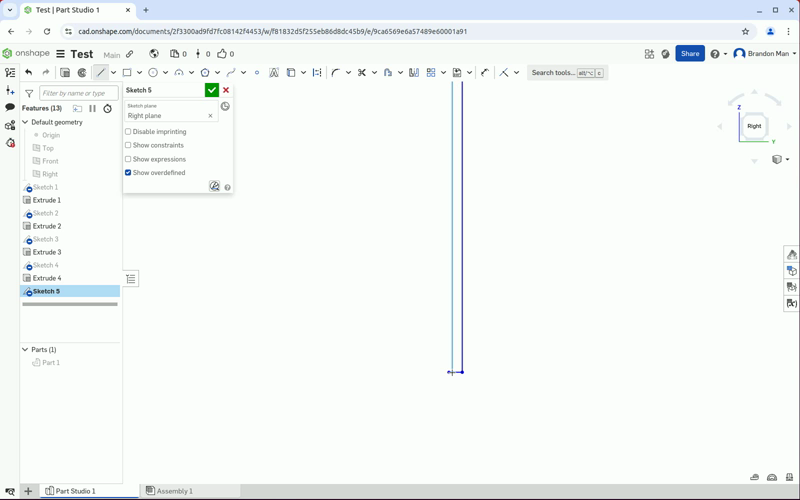
scroll(6)
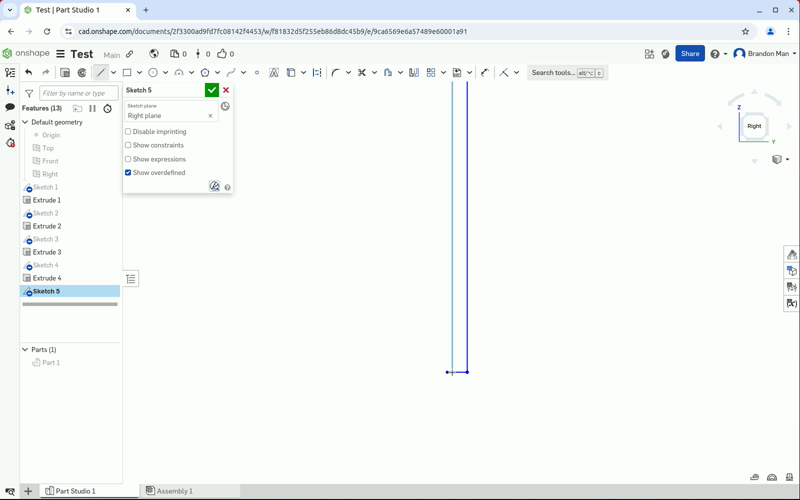
scroll(6)
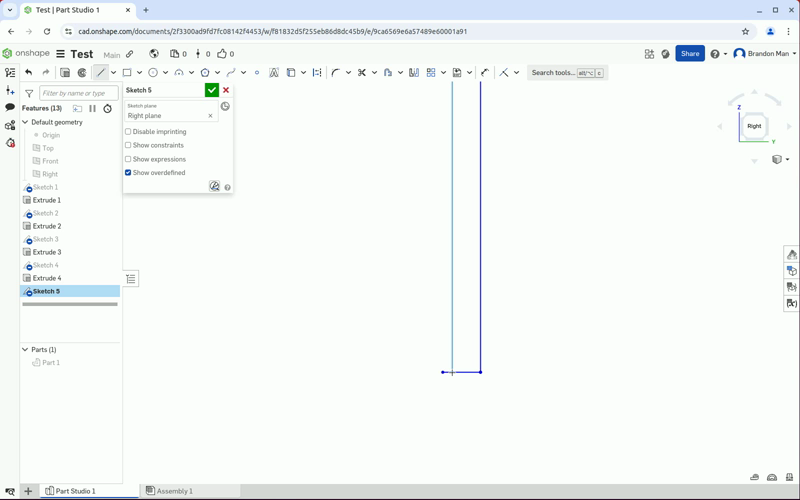
key_up(shift)
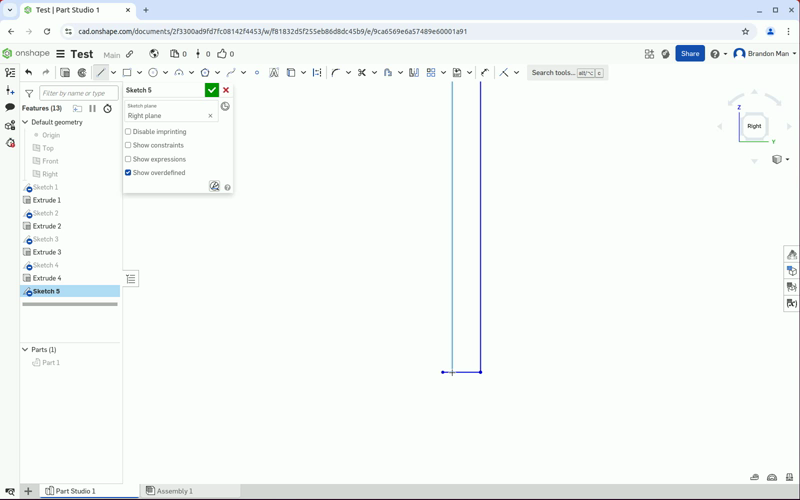
click(452, 372)
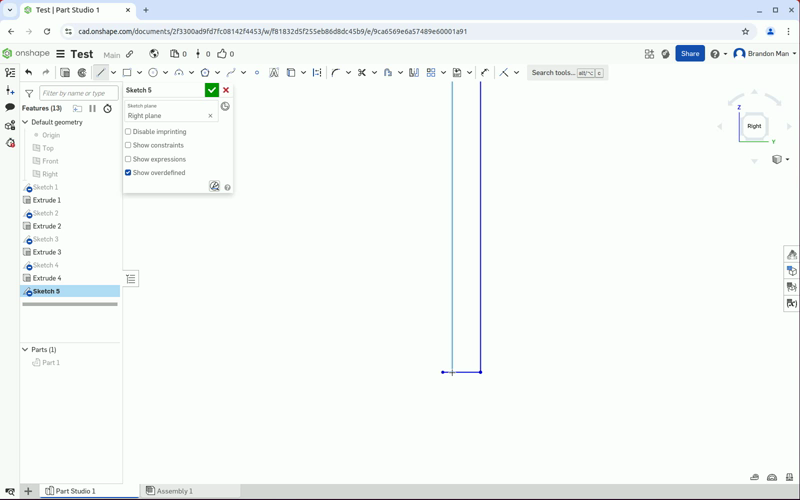
scroll(-6)
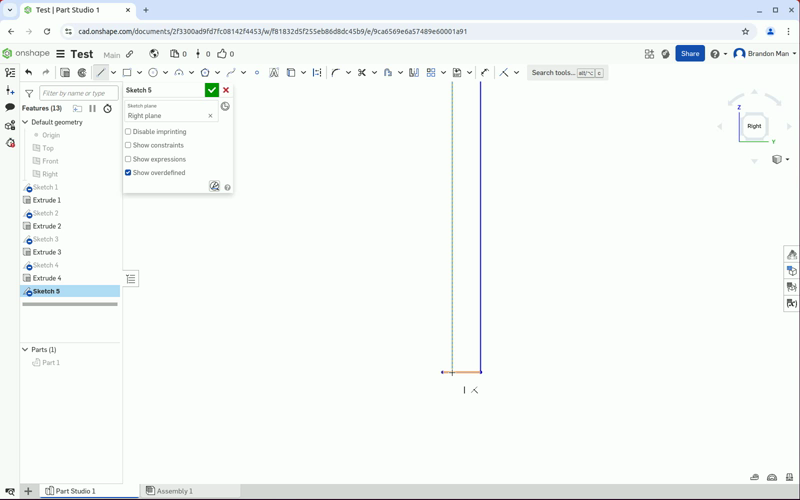
scroll(-6)
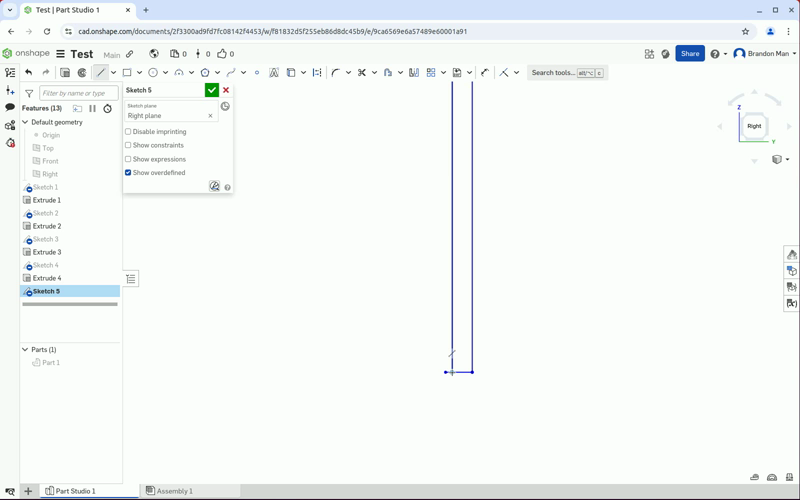
scroll(-6)
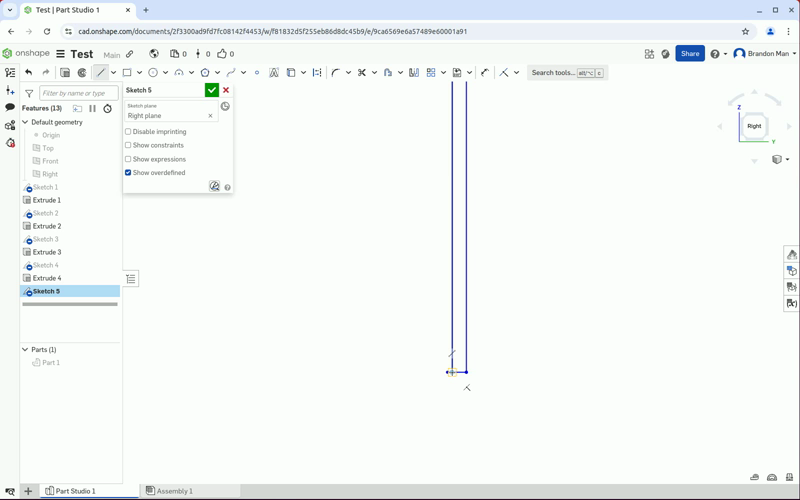
scroll(-6)
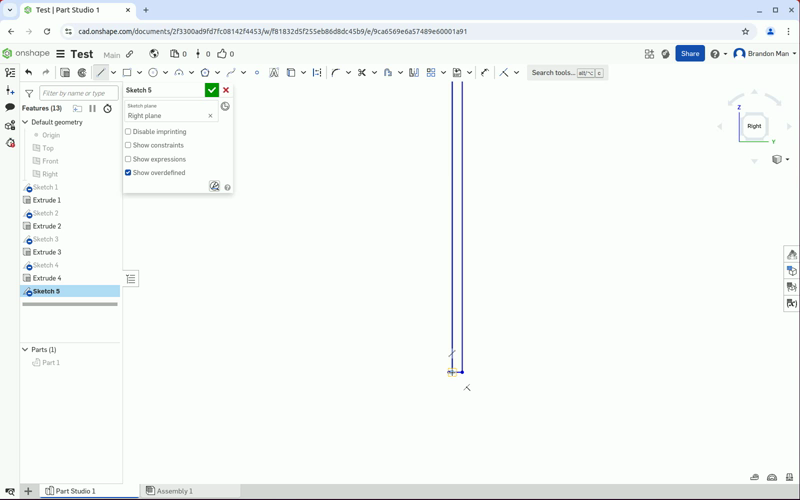
scroll(-6)
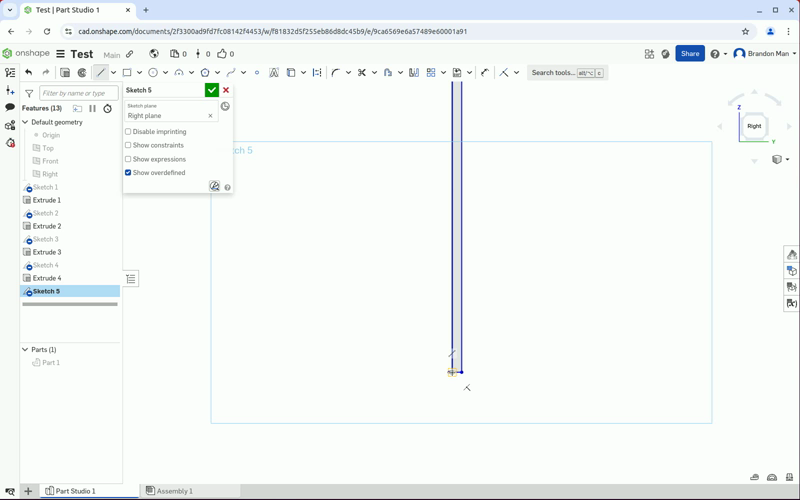
scroll(-6)
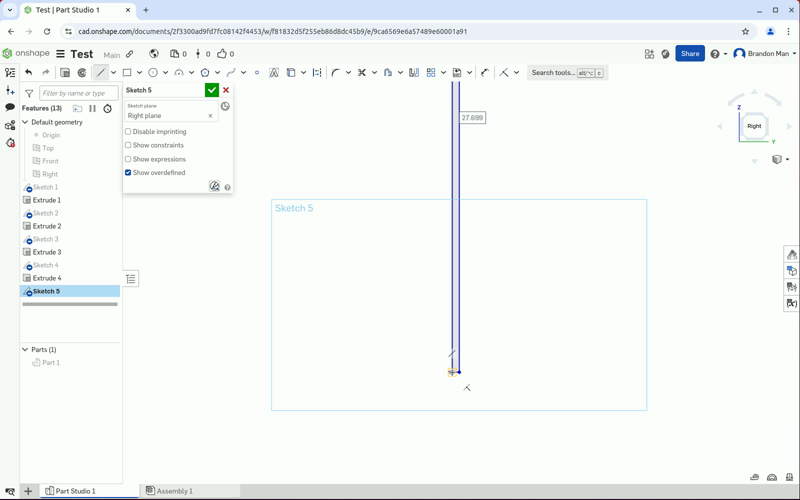
scroll(-6)
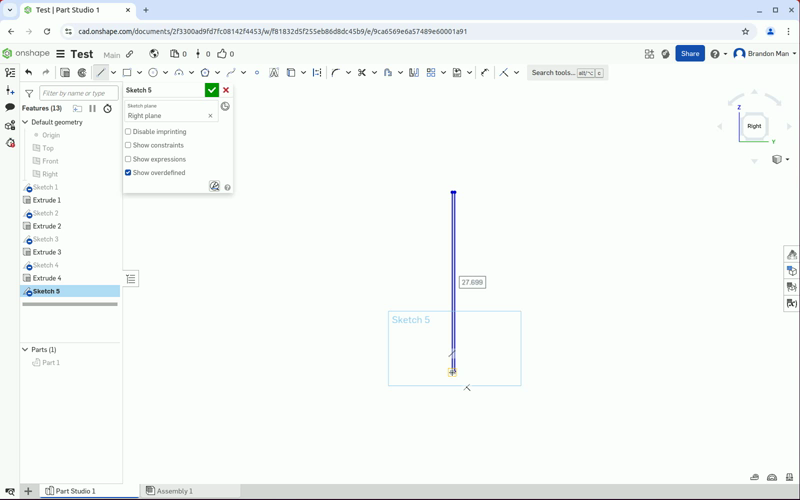
key(esc)
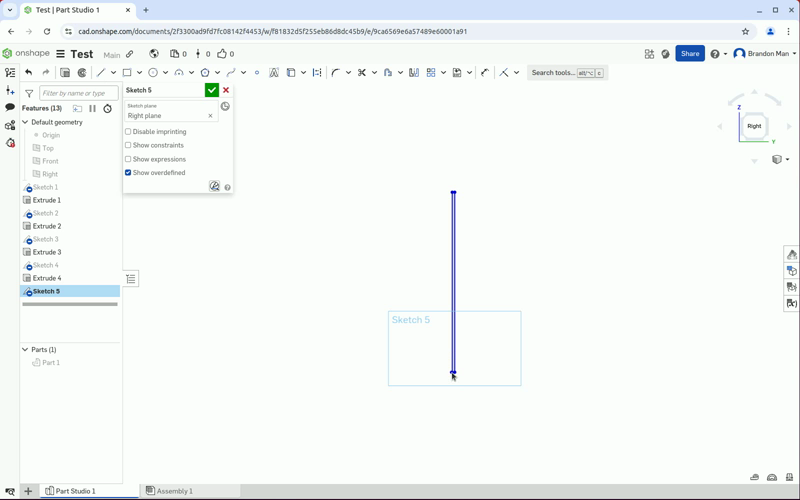
mouse_move(453, 267)
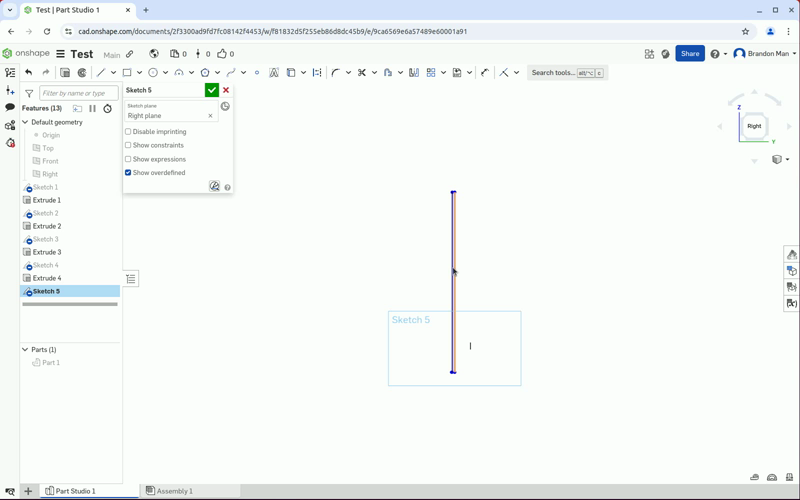
scroll(6)
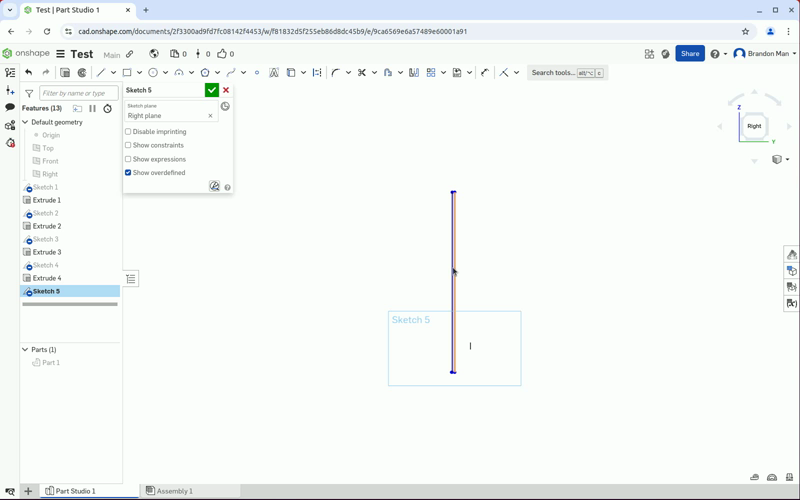
scroll(6)
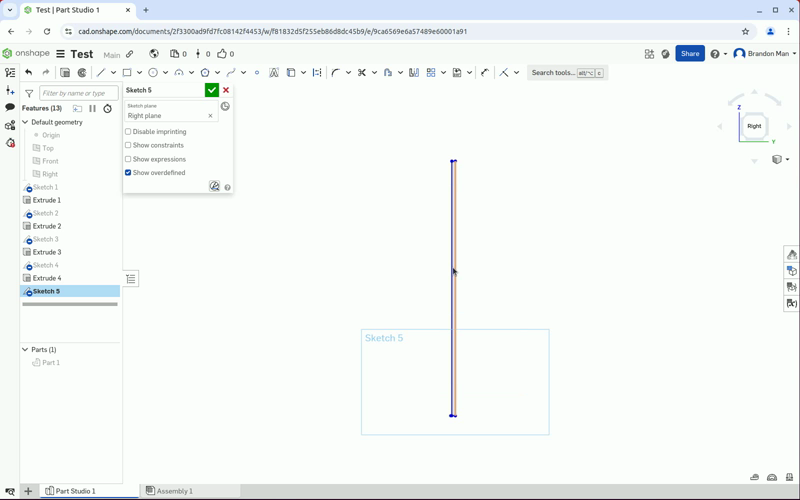
scroll(6)
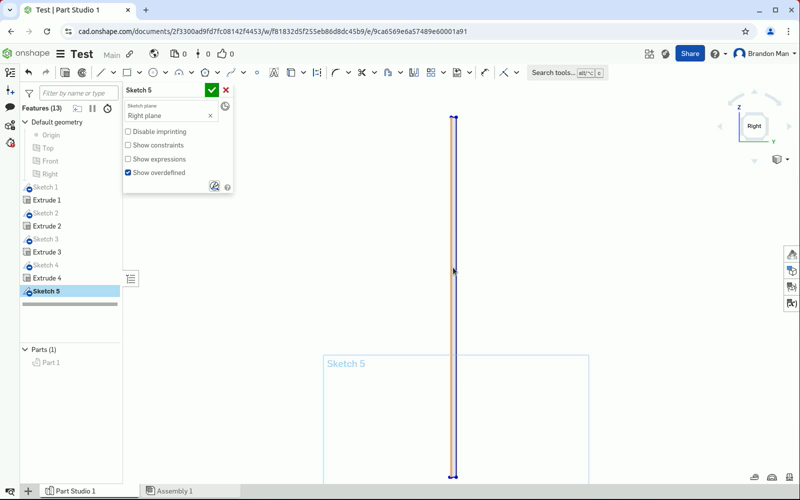
scroll(6)
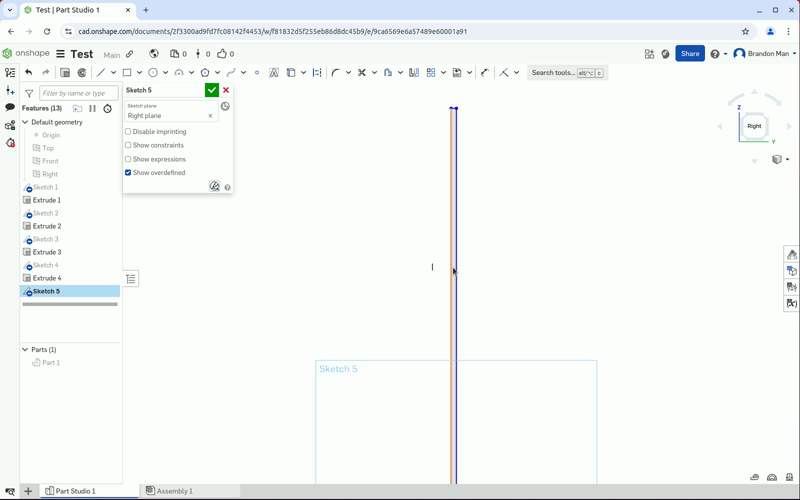
scroll(6)
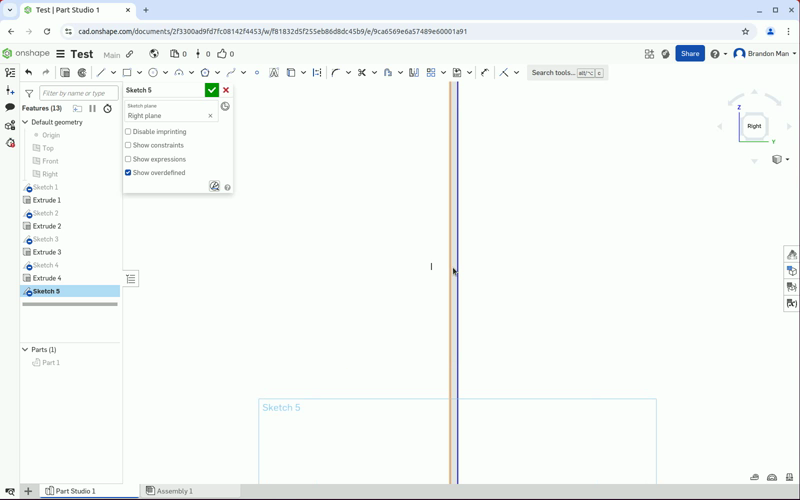
scroll(6)
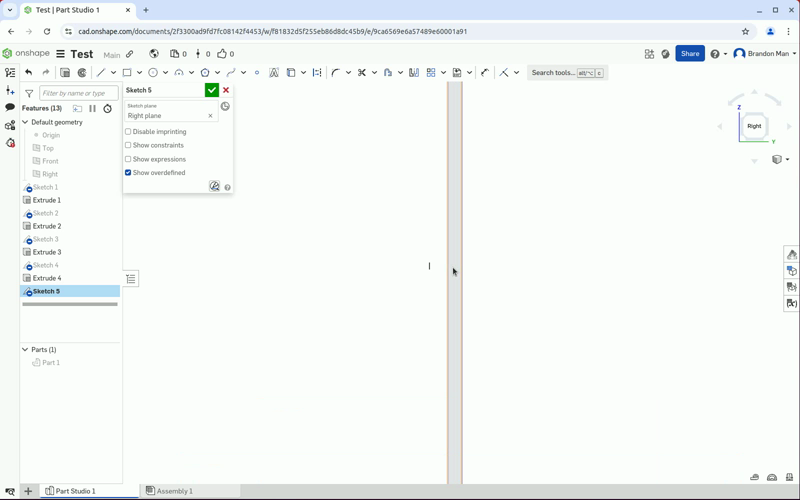
scroll(6)
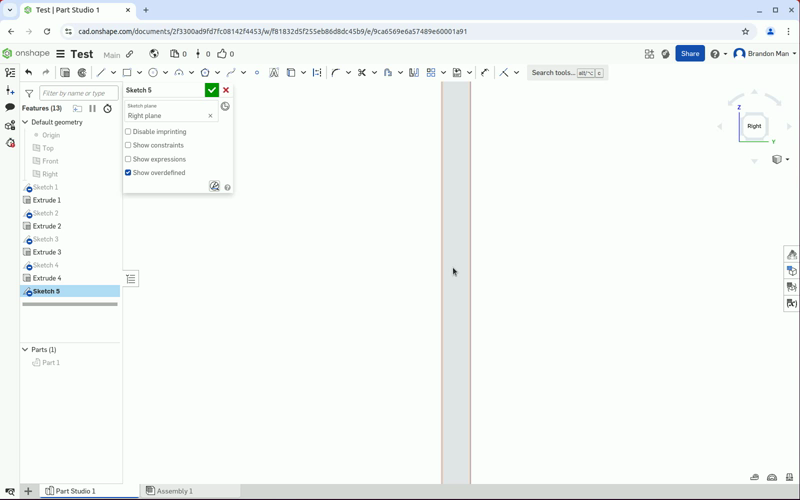
click(453, 267)
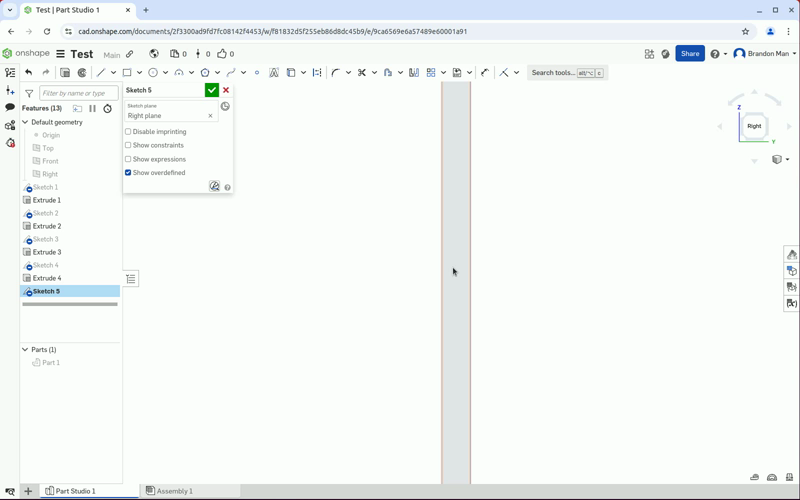
scroll(-6)
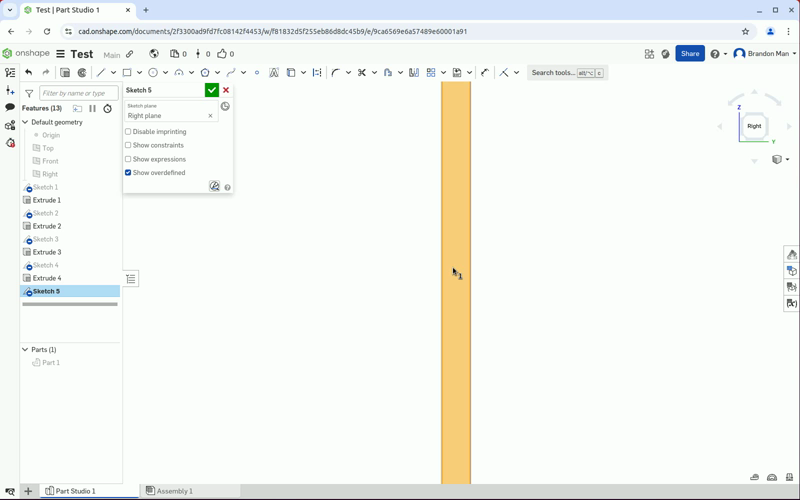
scroll(-6)
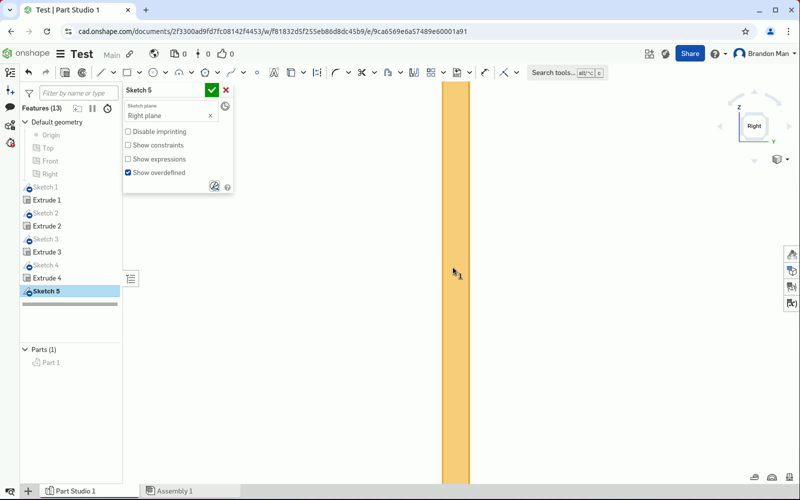
scroll(-6)
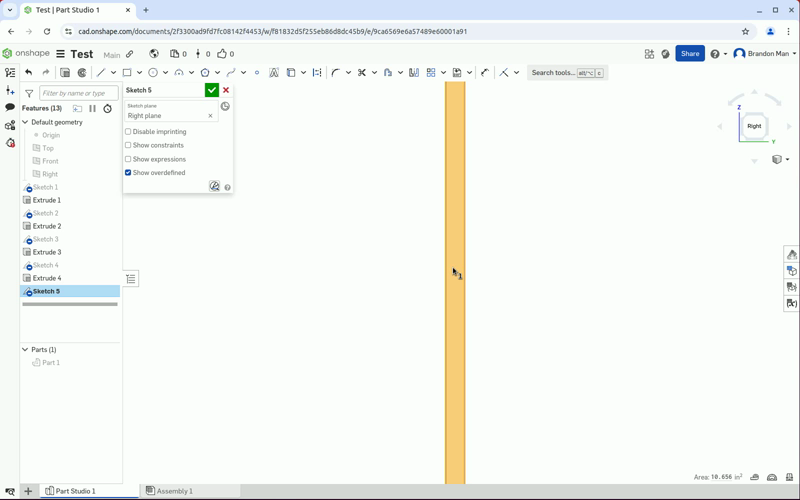
scroll(-6)
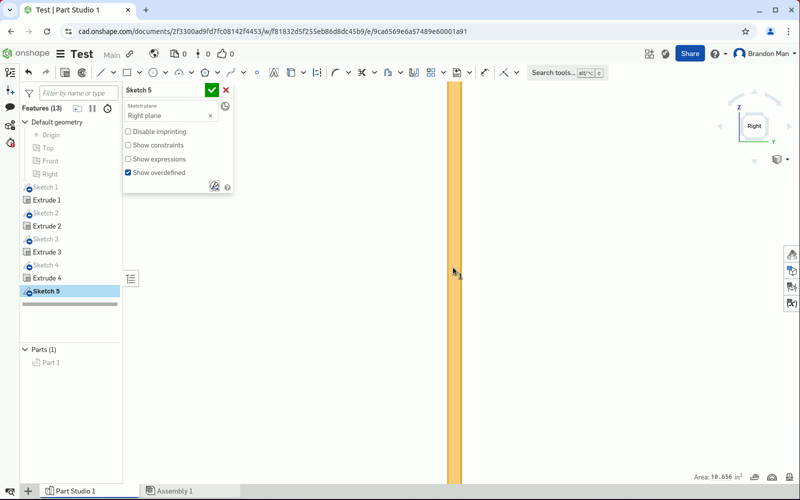
scroll(-6)
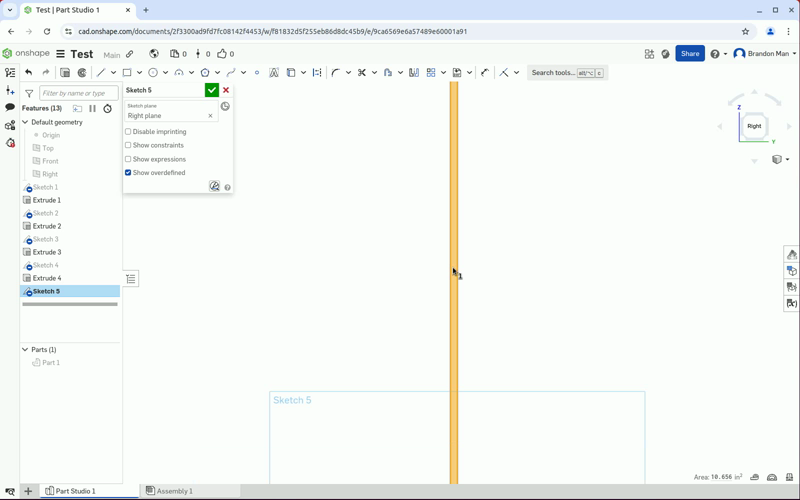
scroll(-6)
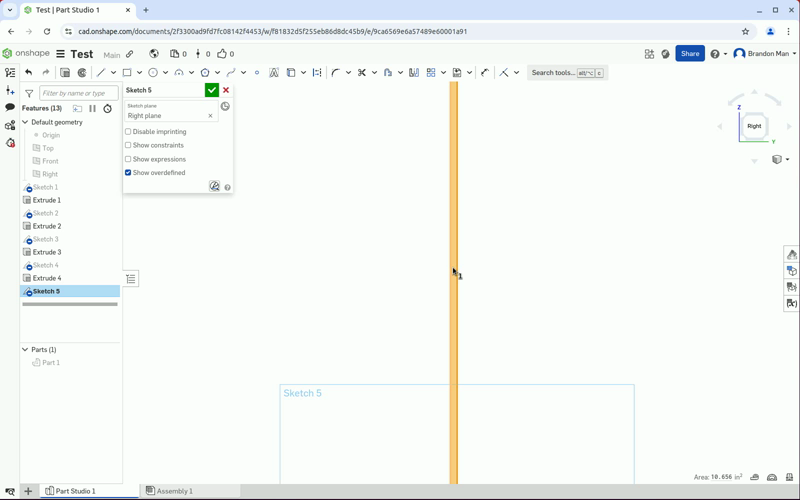
scroll(-6)
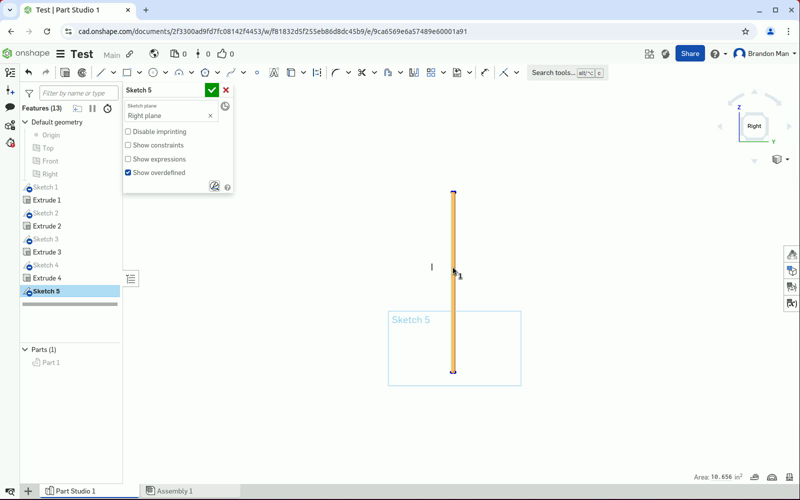
mouse_move(73, 352)
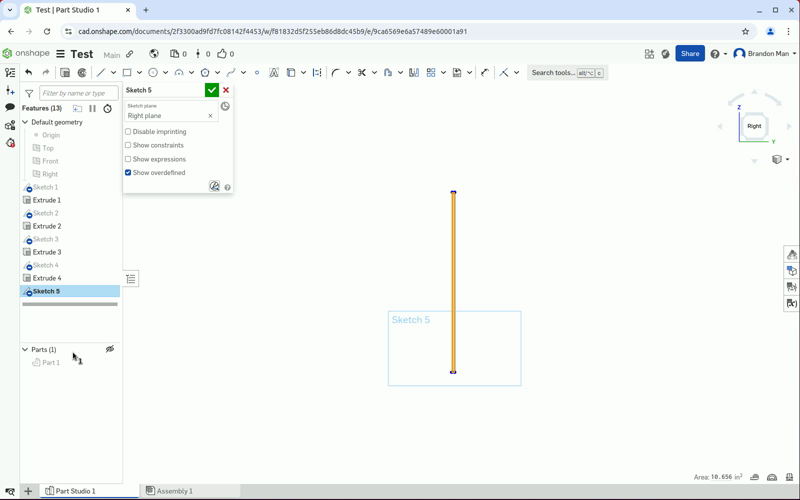
key(shift+y)
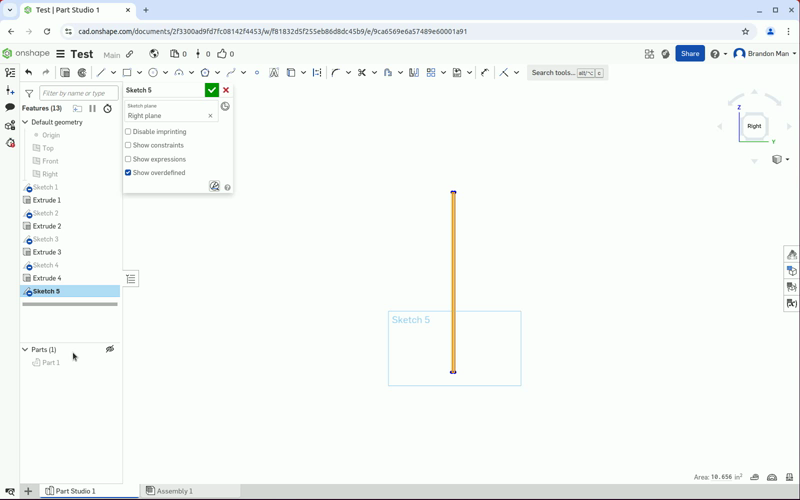
key(shift+e)
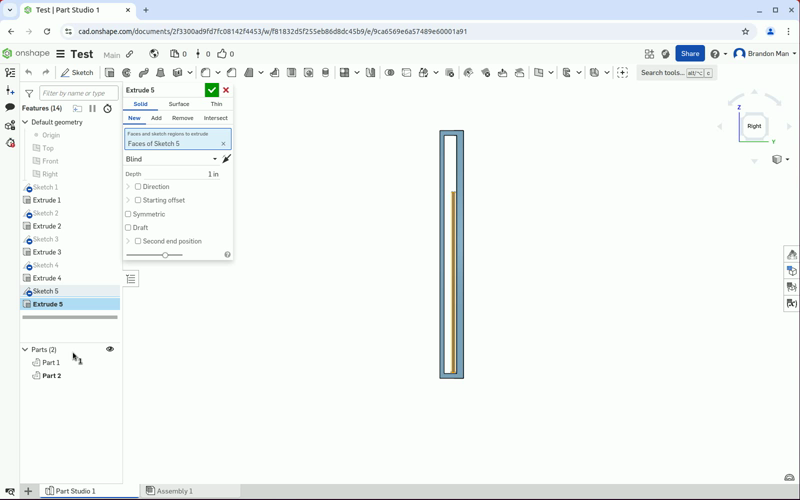
mouse_move(143, 106)
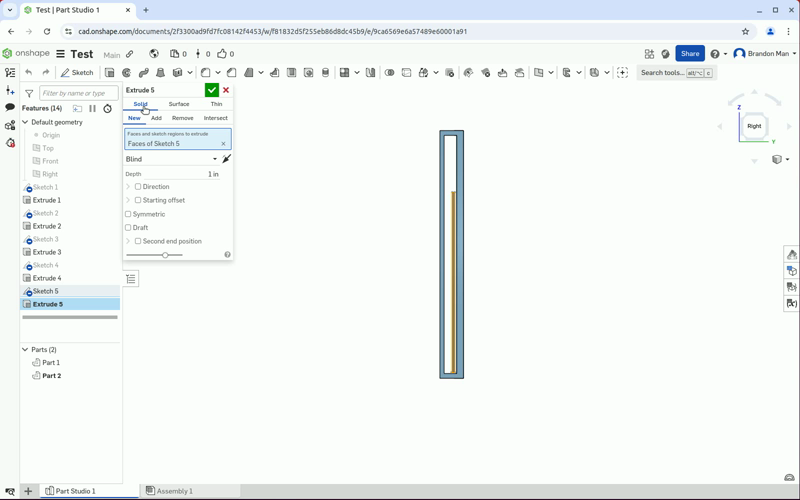
click(143, 106)
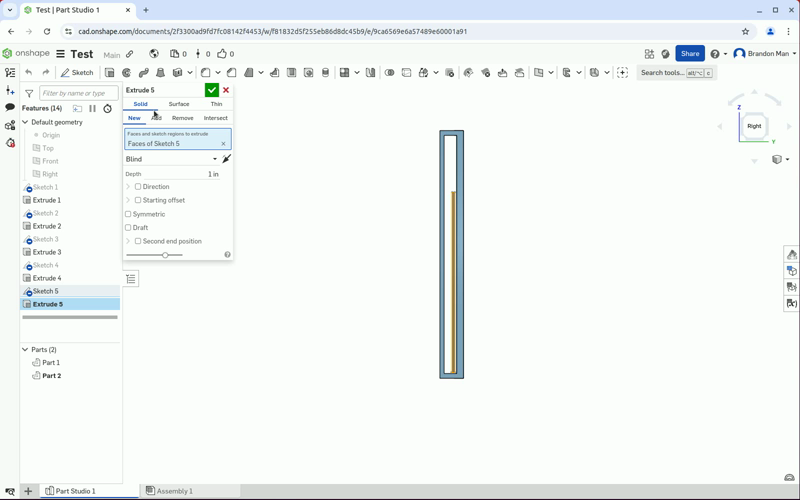
mouse_move(186, 120)
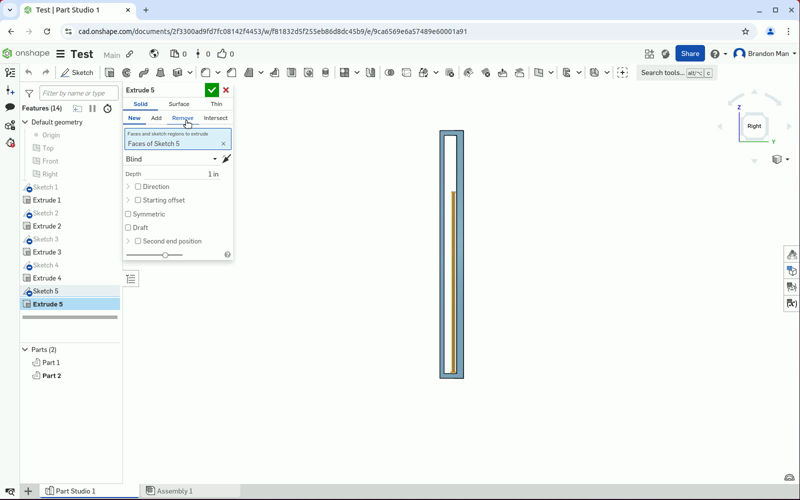
click(186, 120)
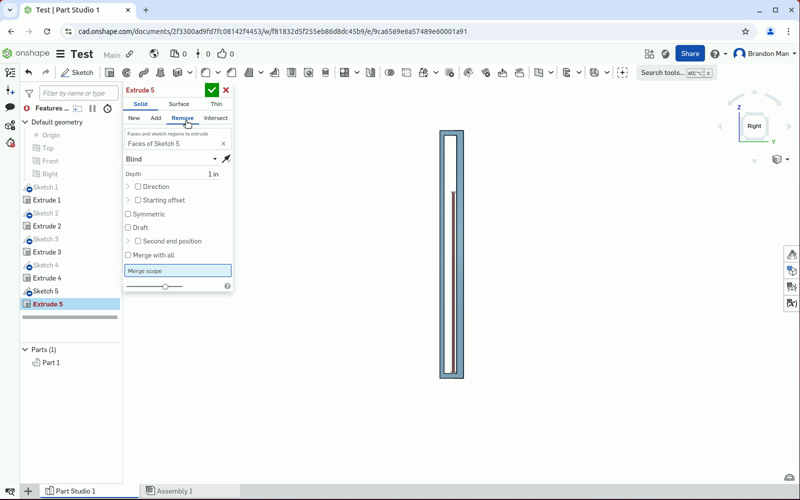
key(tab, 4)
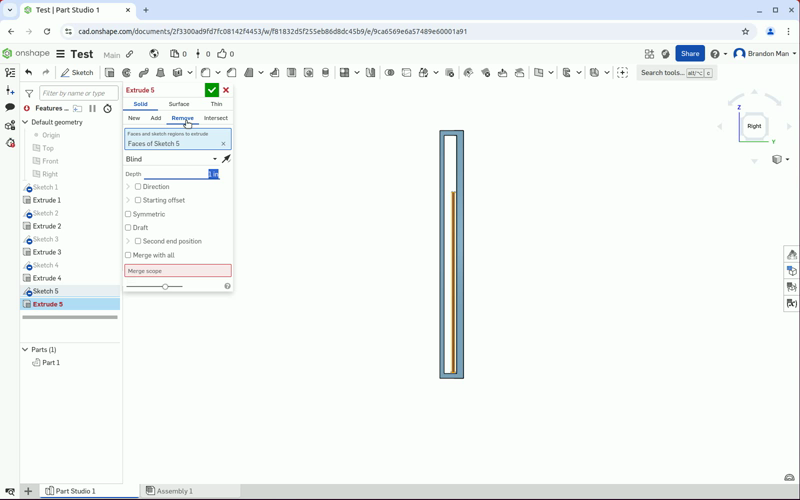
text(-27.441)
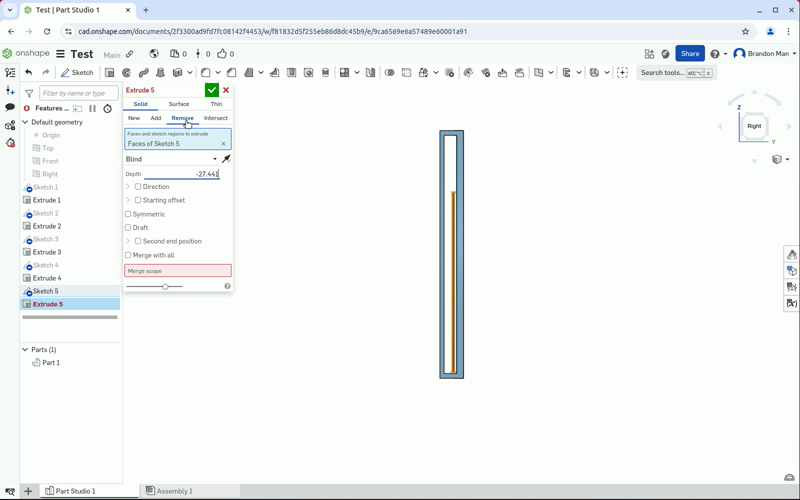
key(tab, 3)
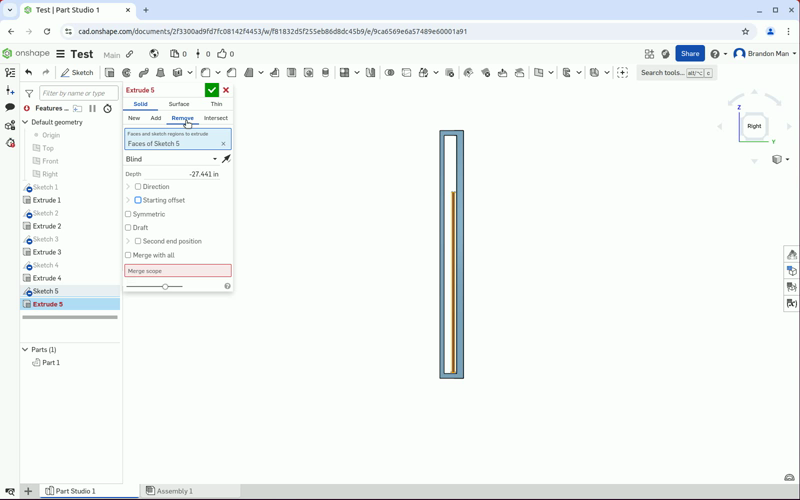
key(tab, 2)
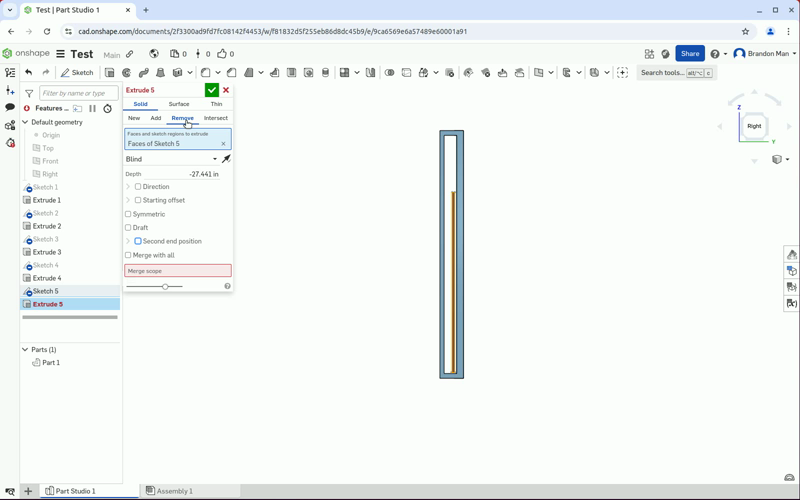
key(space)
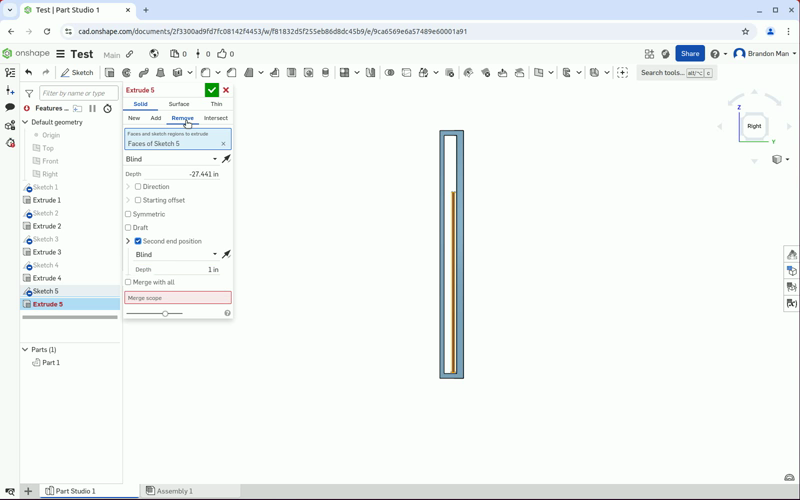
key(tab, 3)
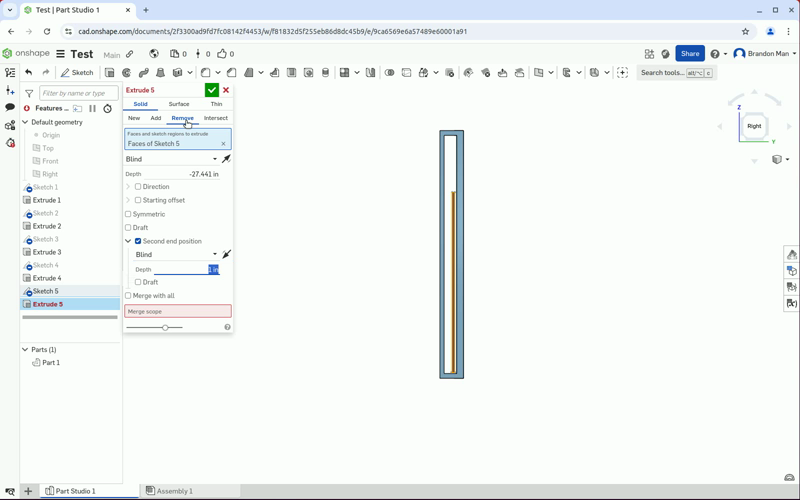
text(26.237)
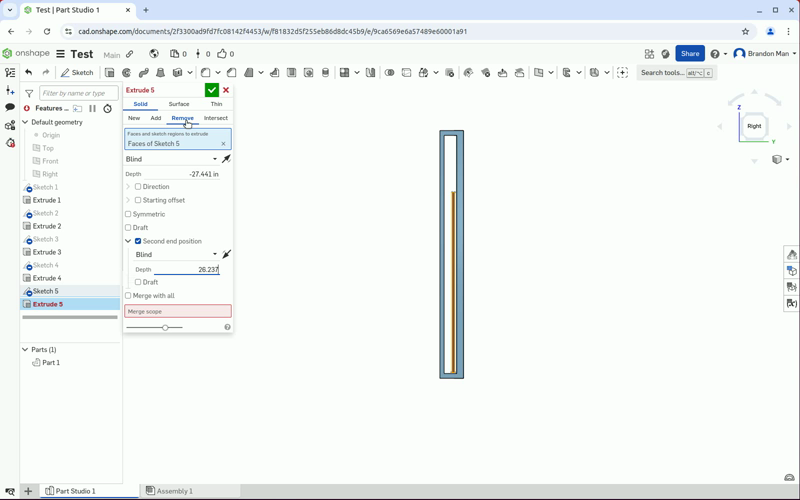
key(tab, 2)
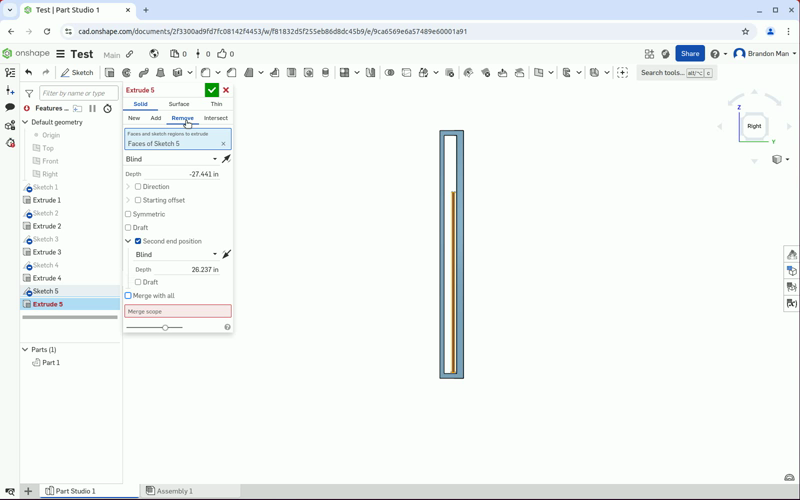
key(space)
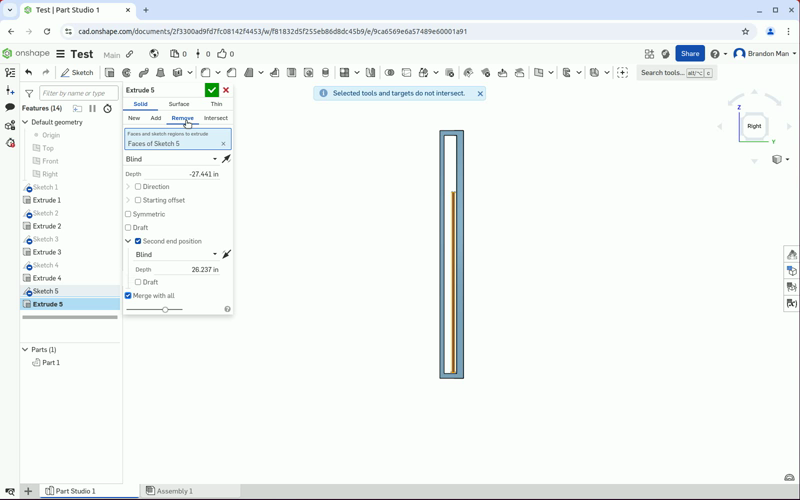
key(enter)
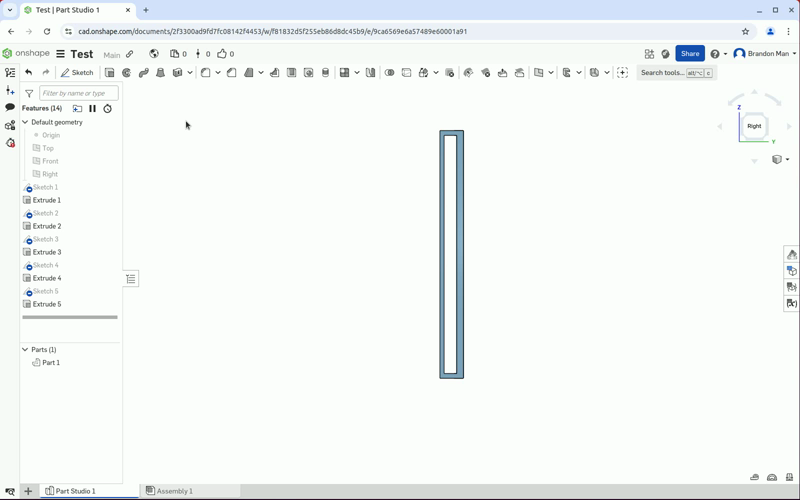
key(shift+h)
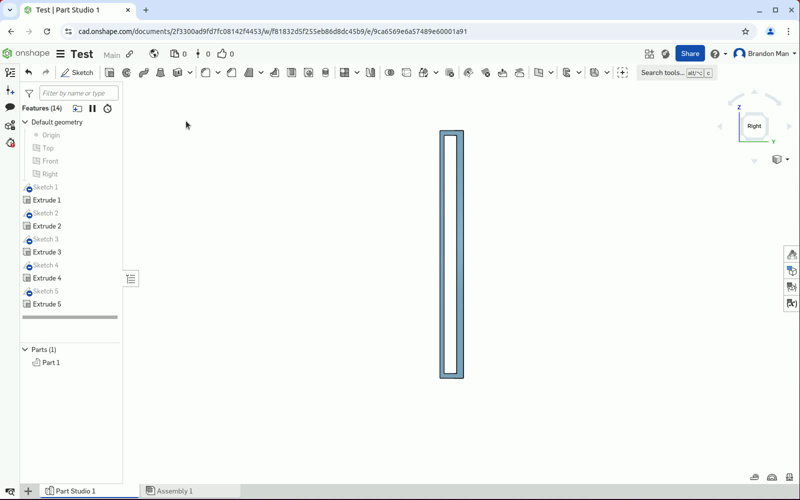
key(shift+h)
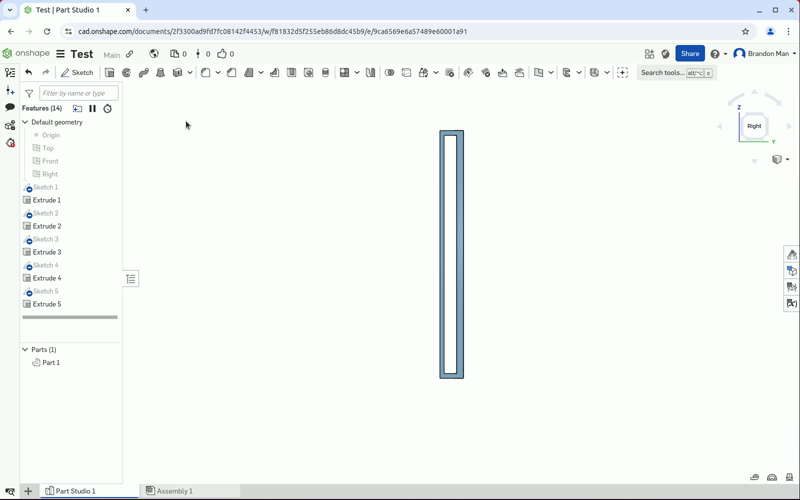
mouse_move(73, 189)
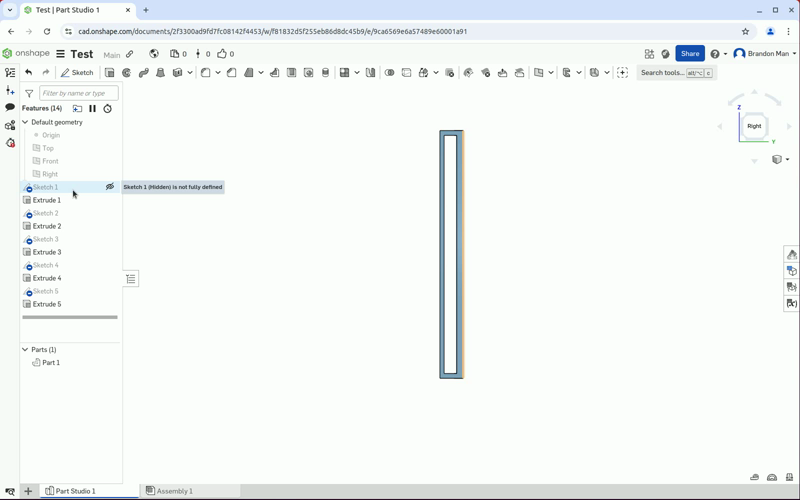
click(73, 189)
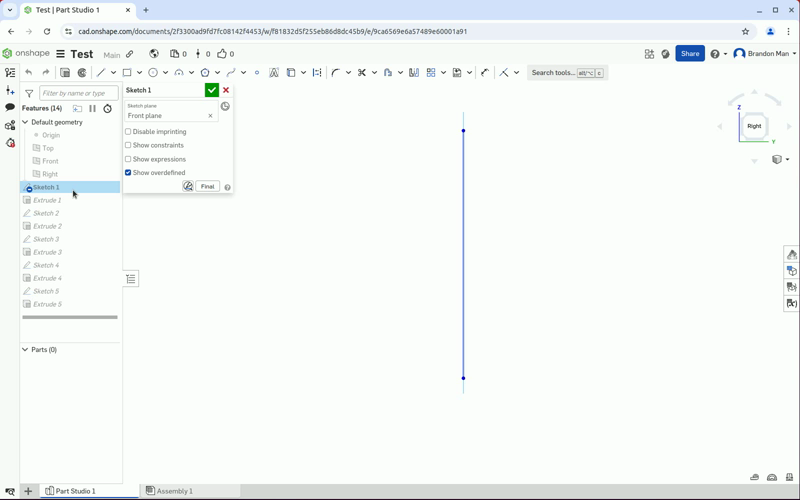
mouse_move(229, 92)
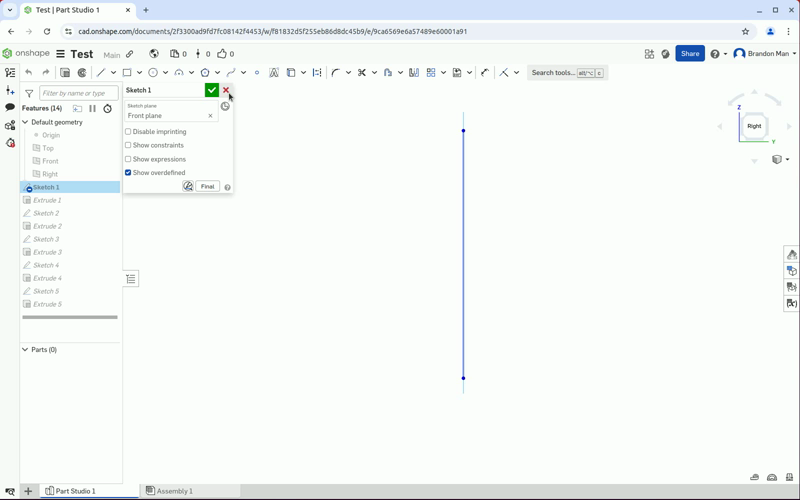
click(229, 92)
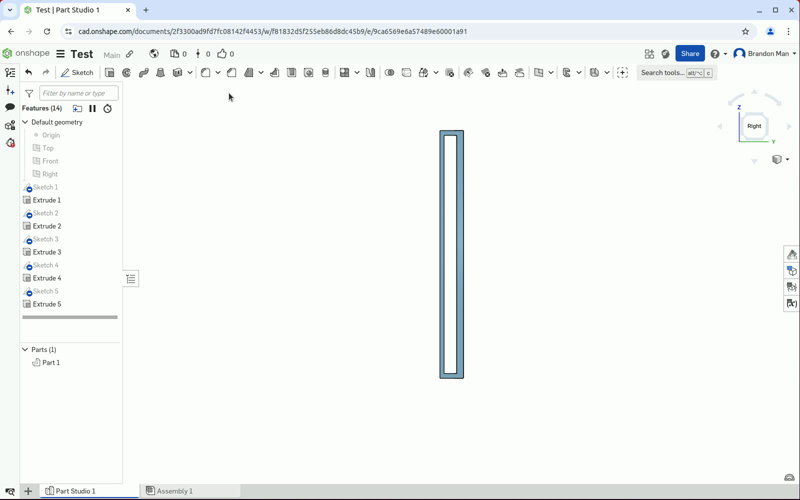
mouse_move(73, 352)
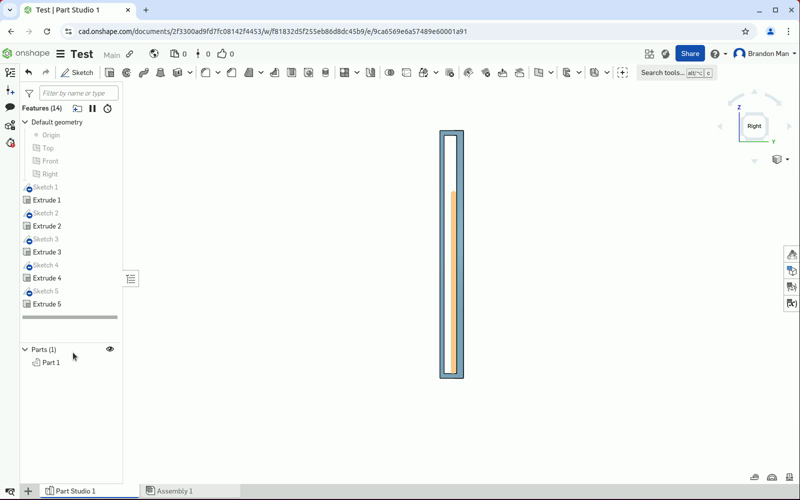
key(y)
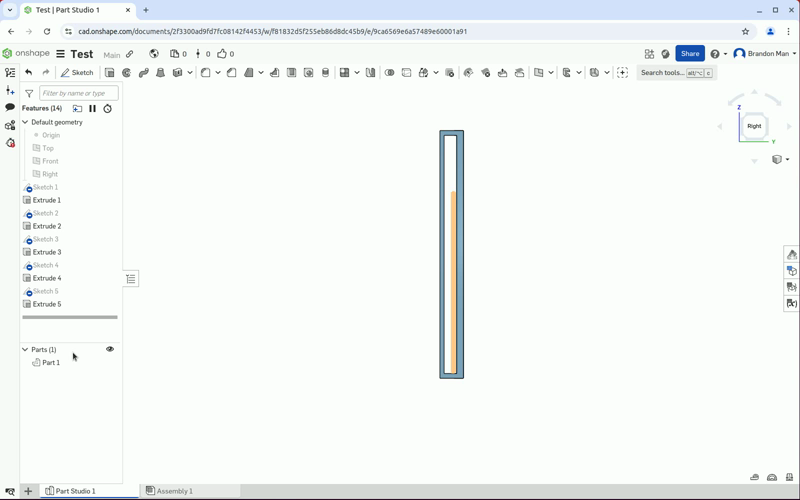
key(shift+p)
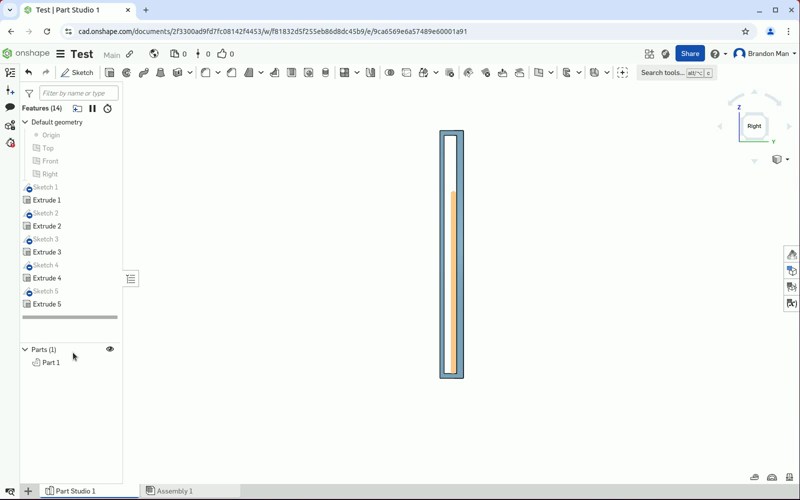
key(space)
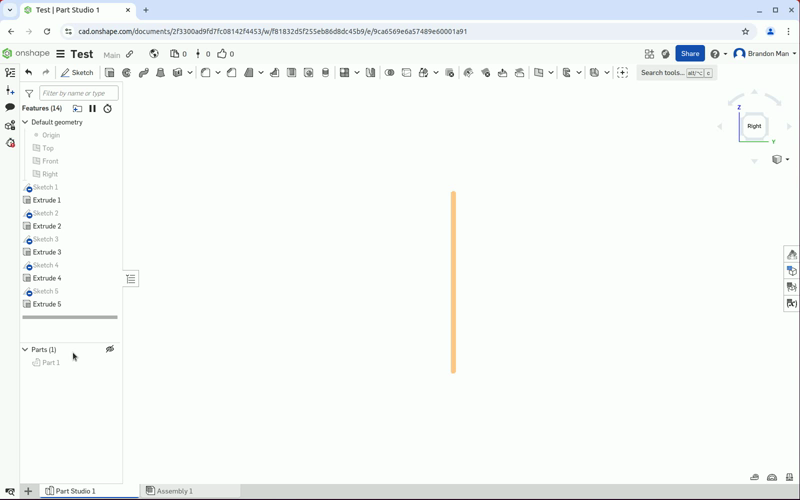
key_down(shift)
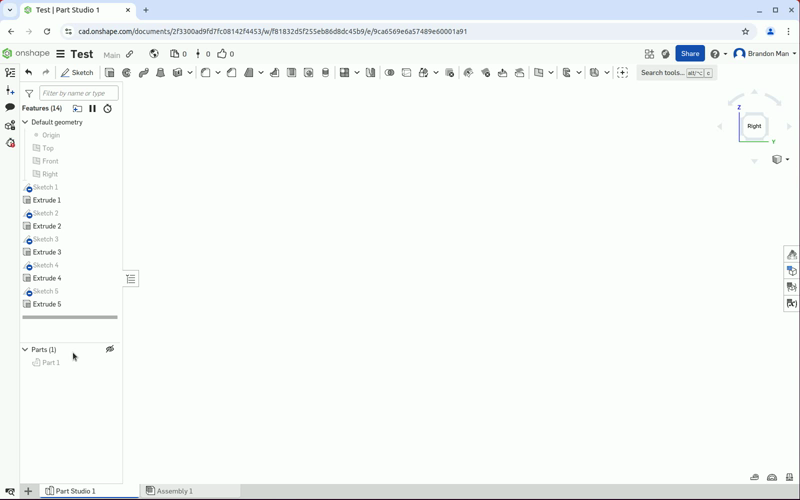
key(right)
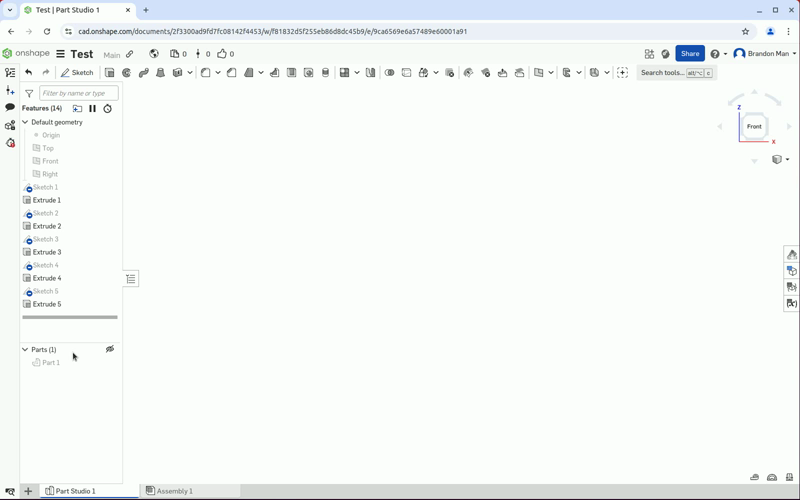
key_up(shift)
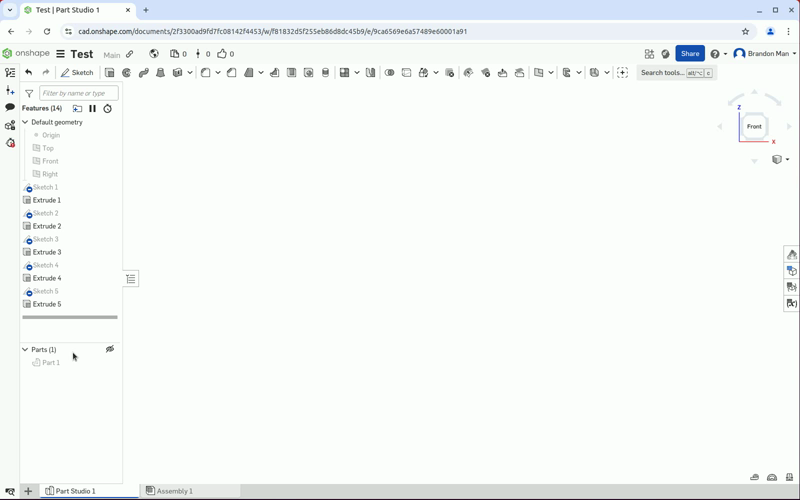
mouse_move(73, 352)
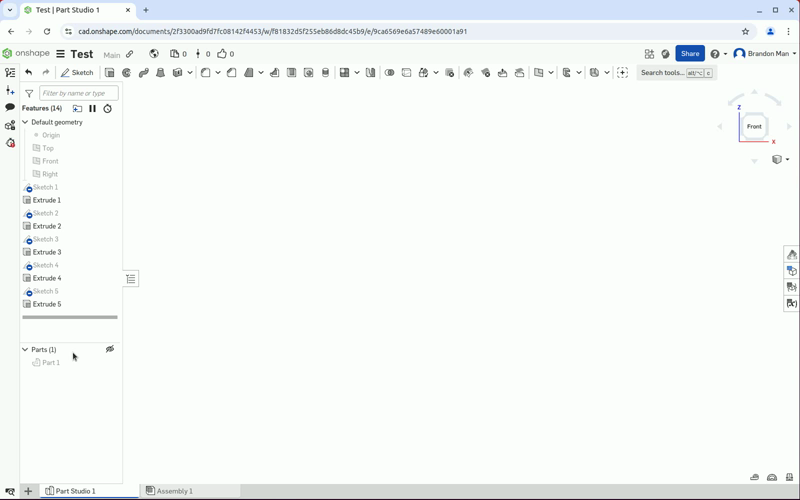
key(shift+y)
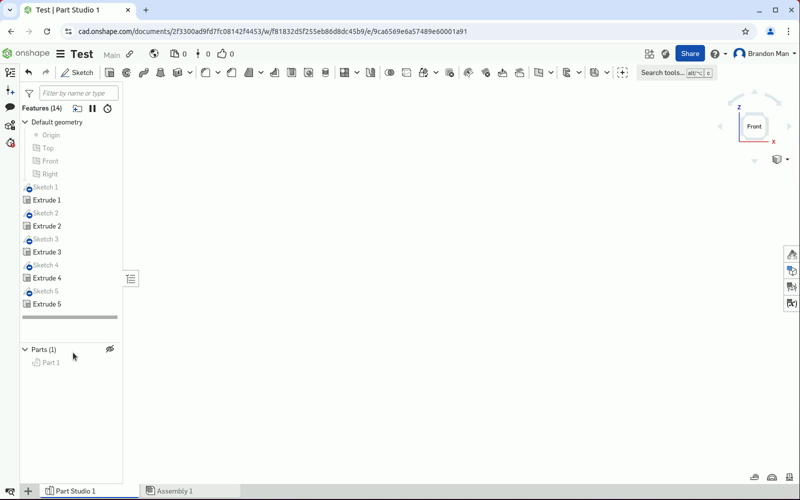
key(shift+s)
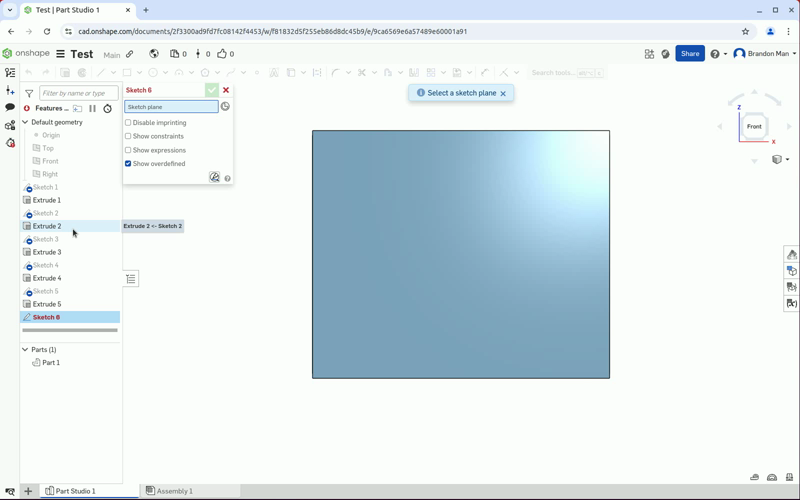
scroll(3)
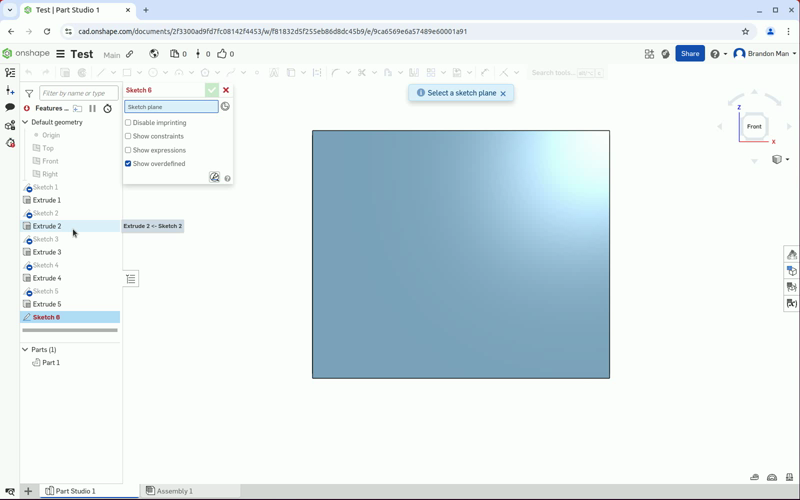
mouse_move(73, 163)
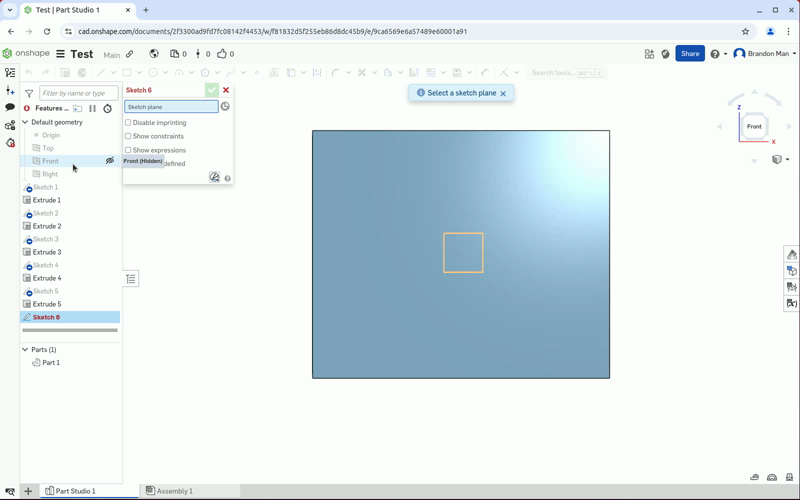
click(73, 163)
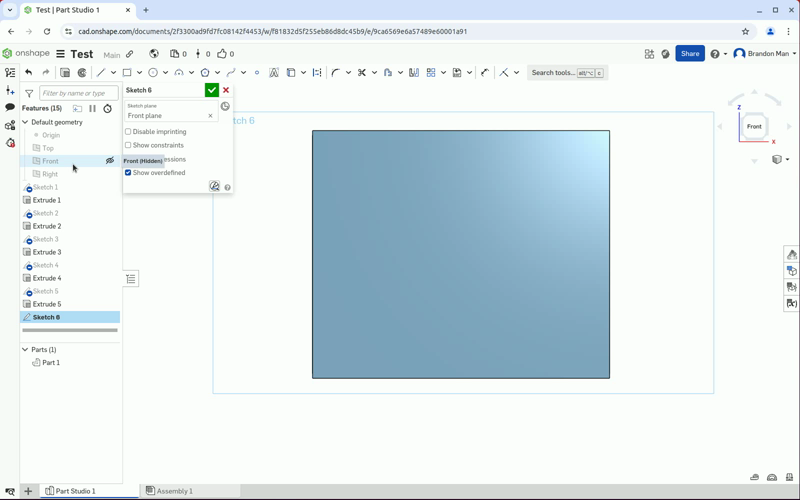
mouse_move(73, 352)
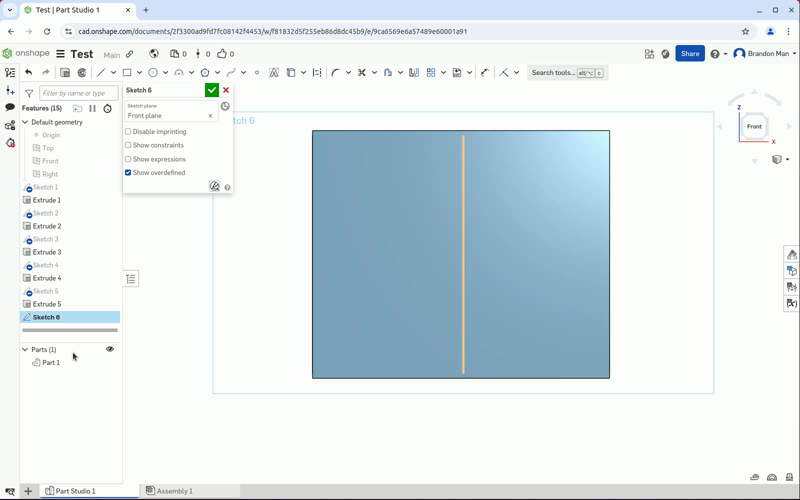
key(y)
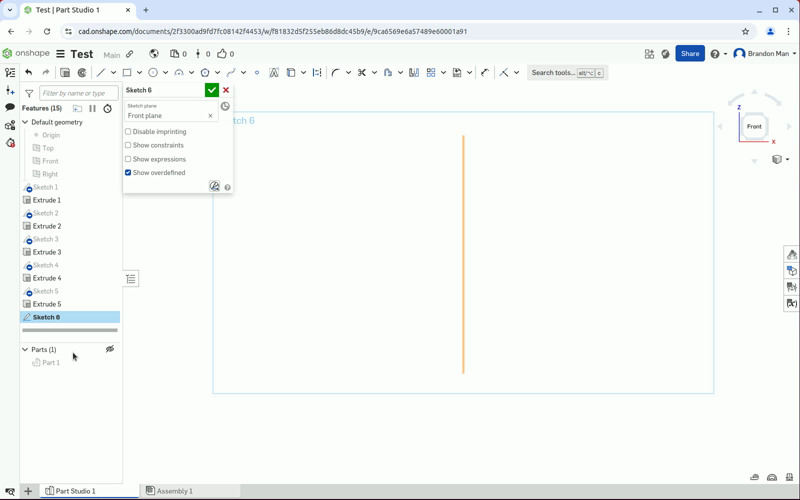
key(l)
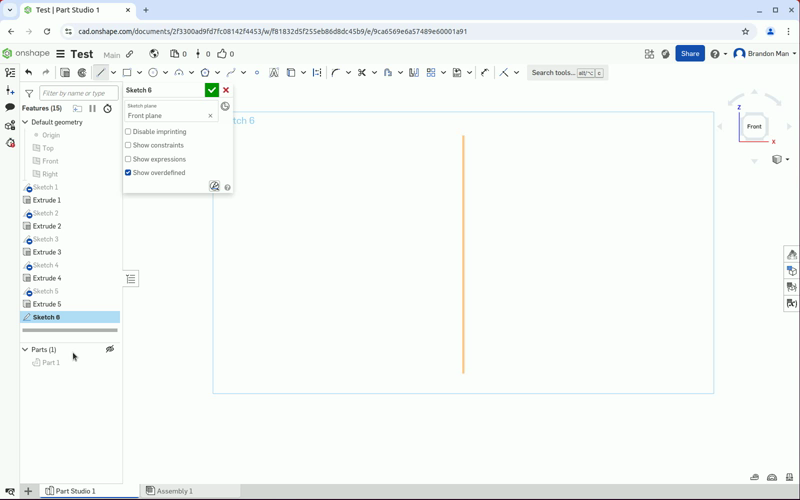
key_down(shift)
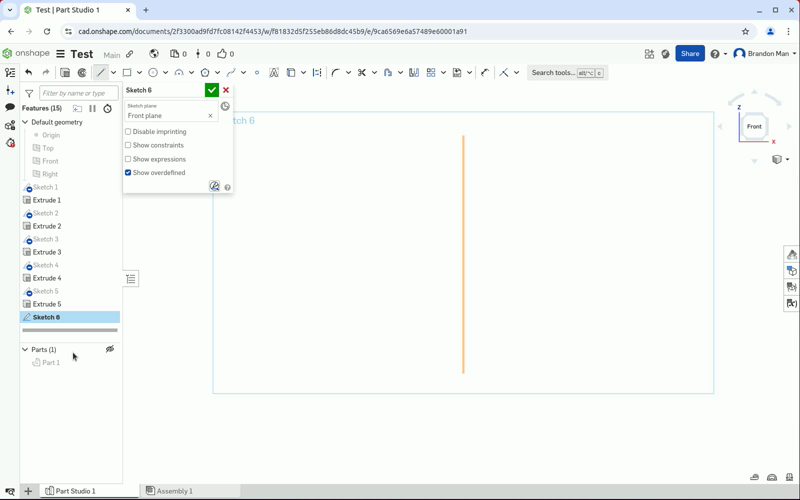
mouse_move(348, 376)
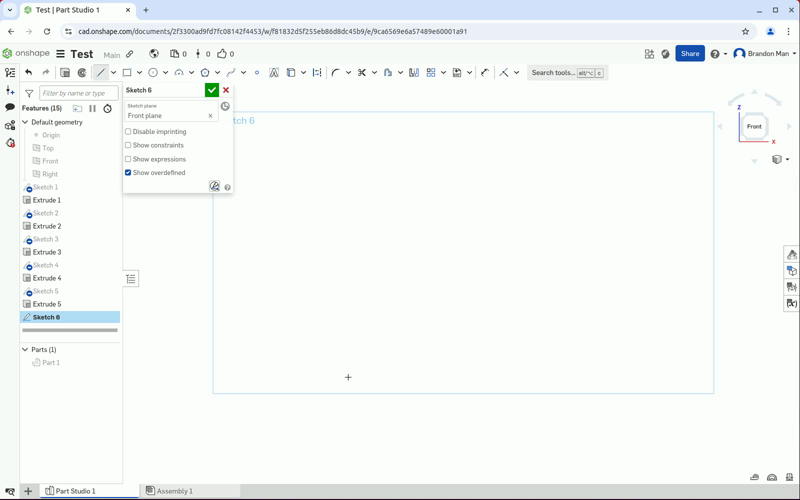
click(348, 376)
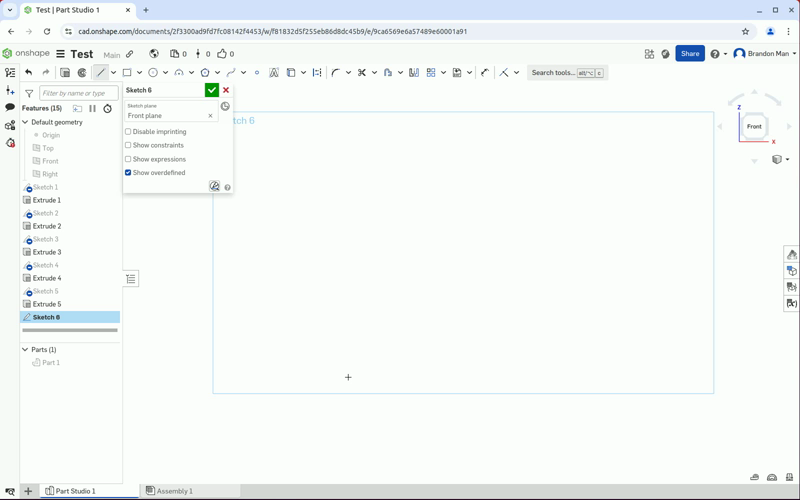
key_up(shift)
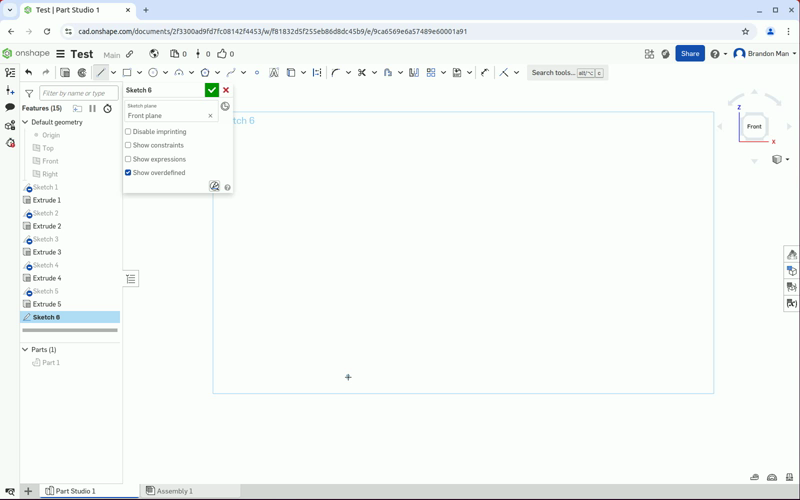
key_down(shift)
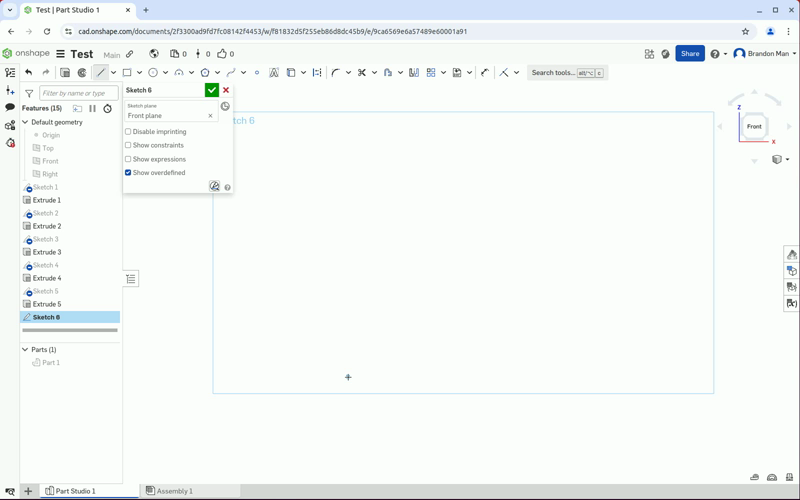
mouse_move(572, 376)
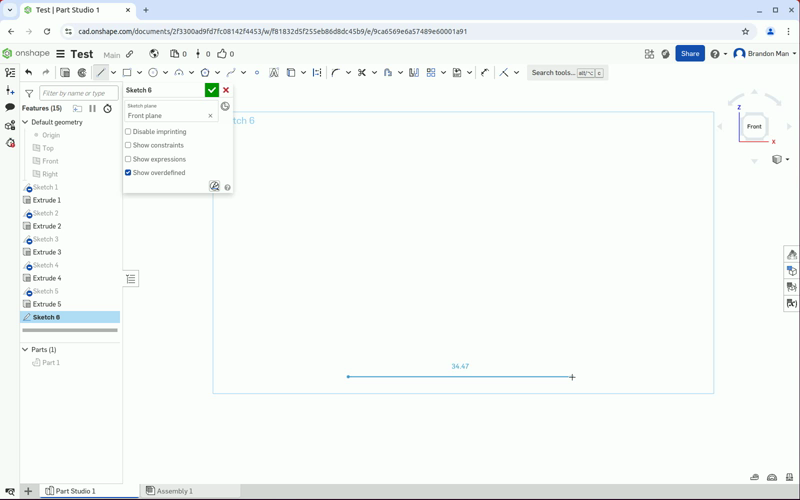
click(572, 376)
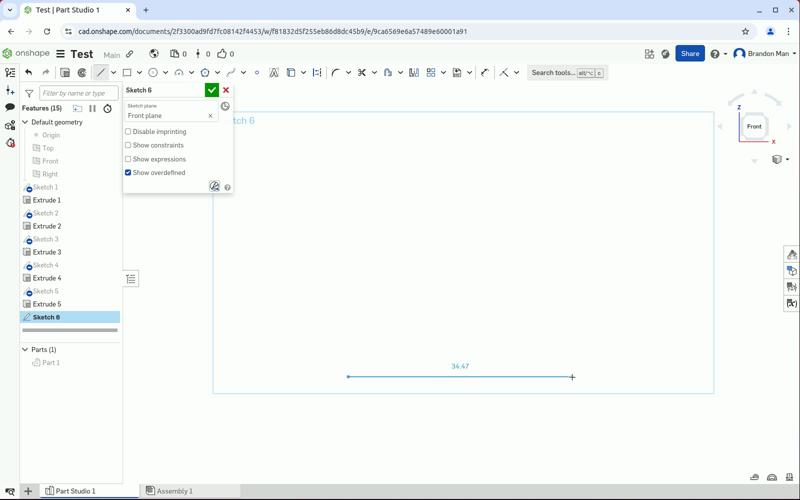
key_up(shift)
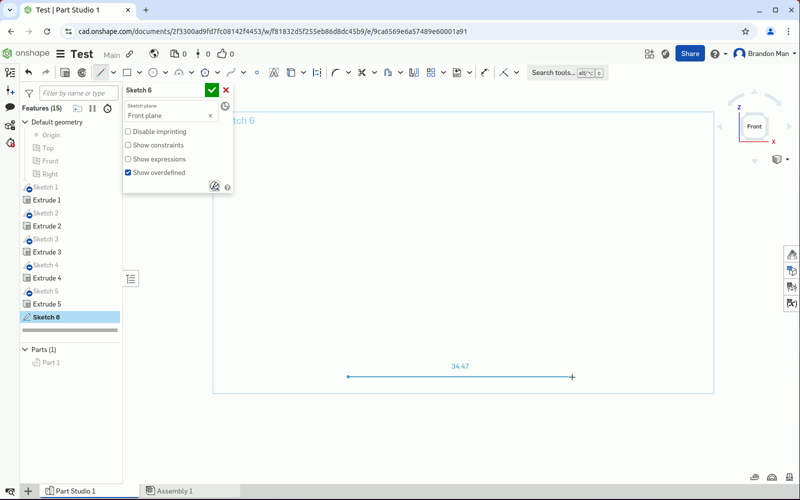
key_down(shift)
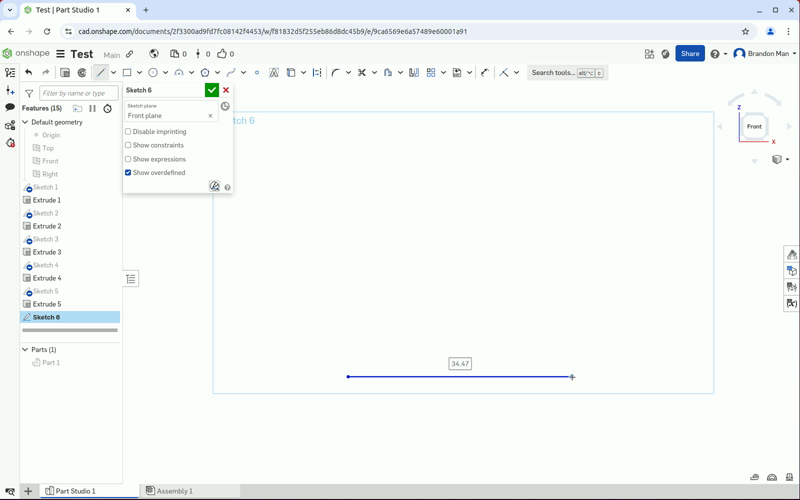
mouse_move(572, 190)
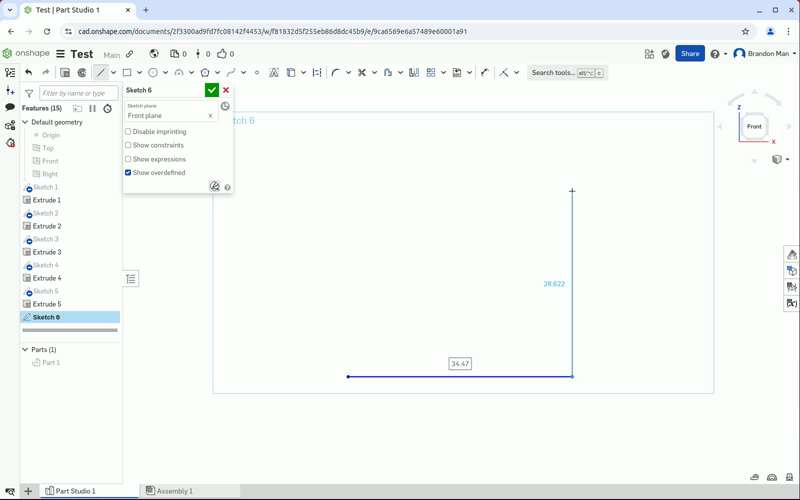
click(572, 190)
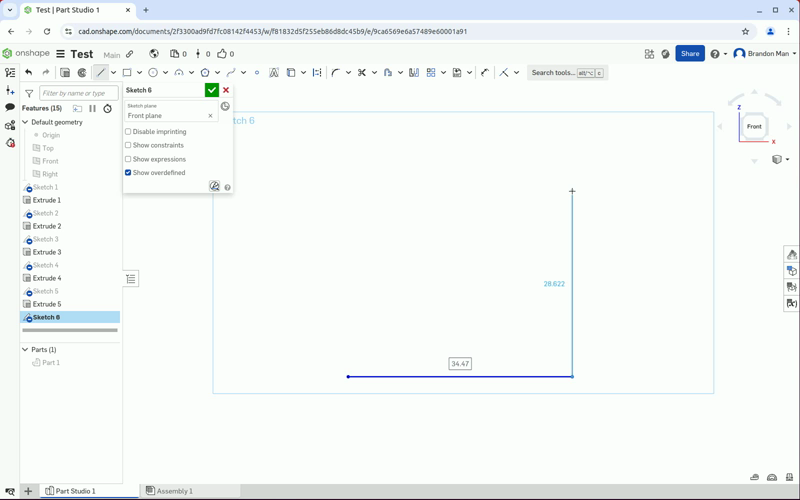
key_up(shift)
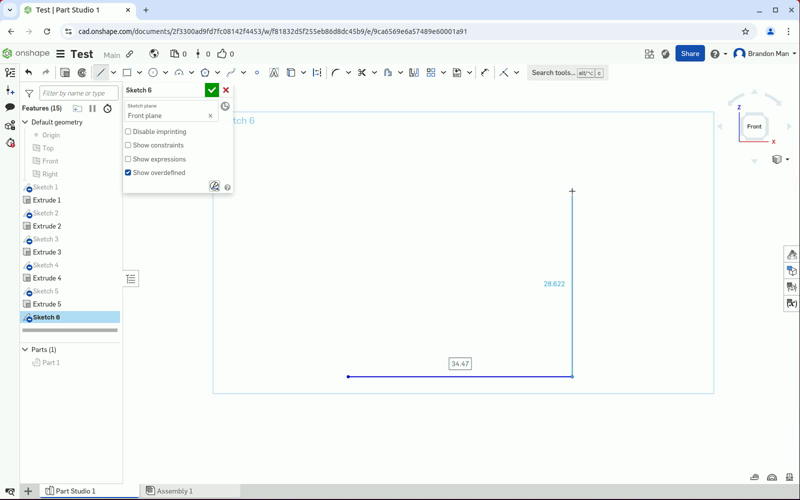
key_down(shift)
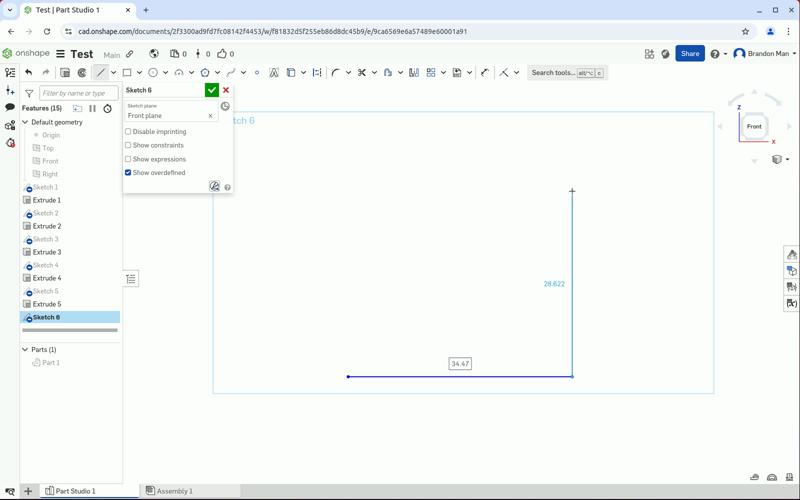
mouse_move(348, 190)
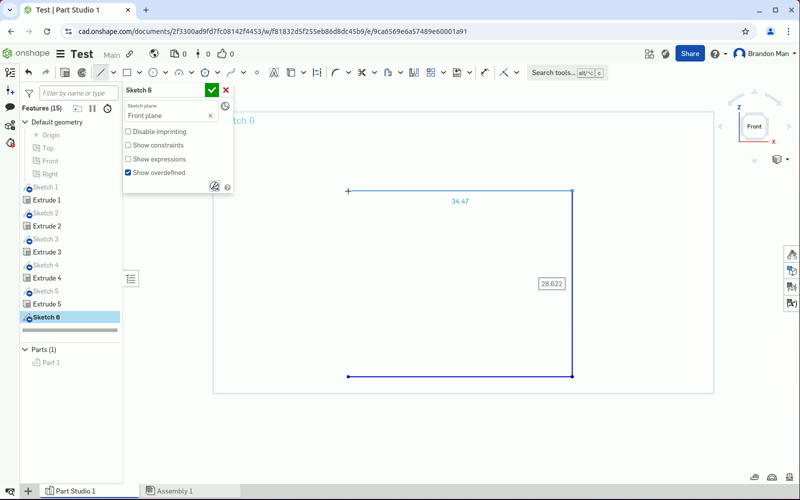
click(348, 190)
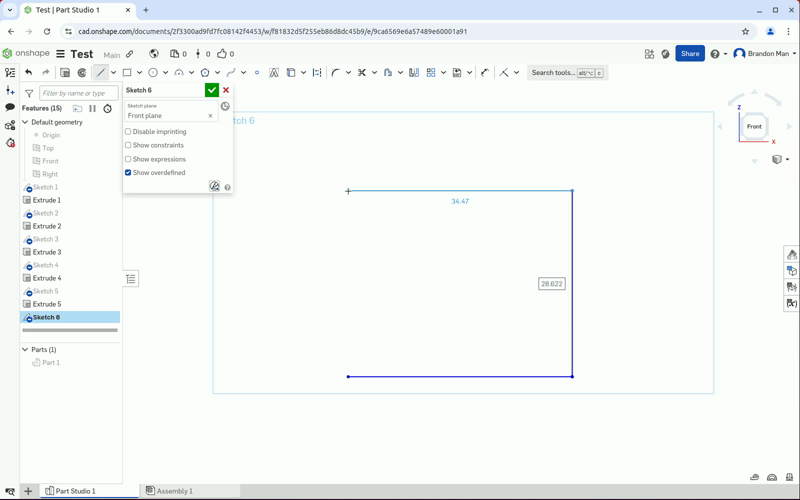
key_up(shift)
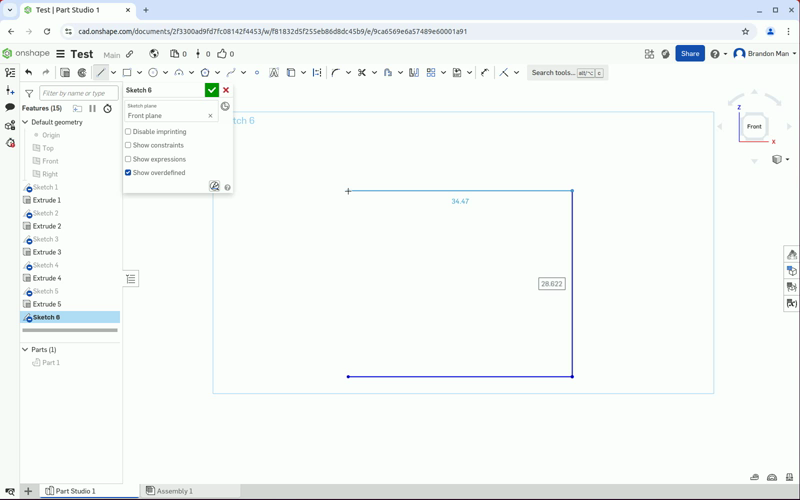
key_down(shift)
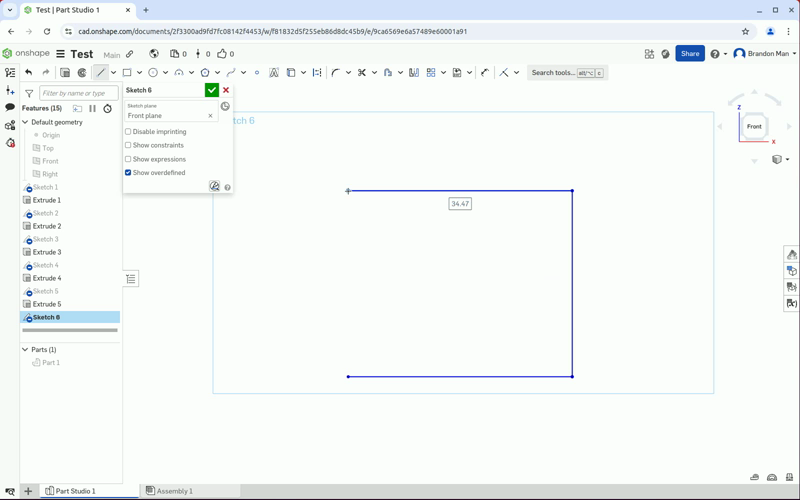
mouse_move(348, 376)
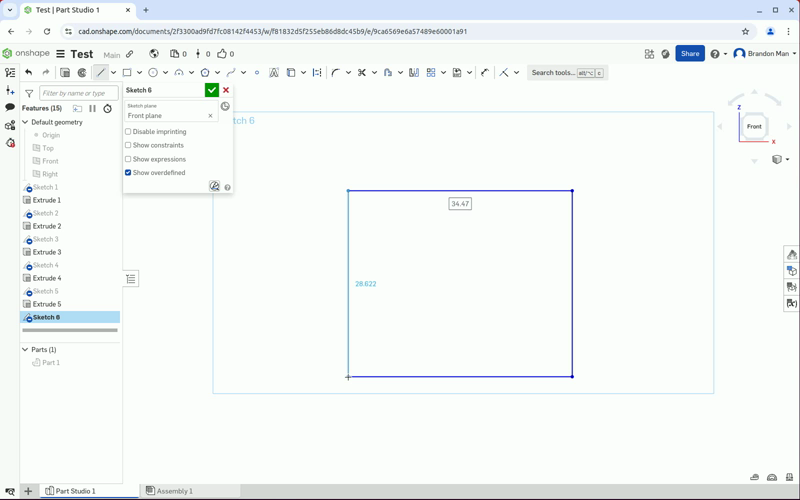
key_up(shift)
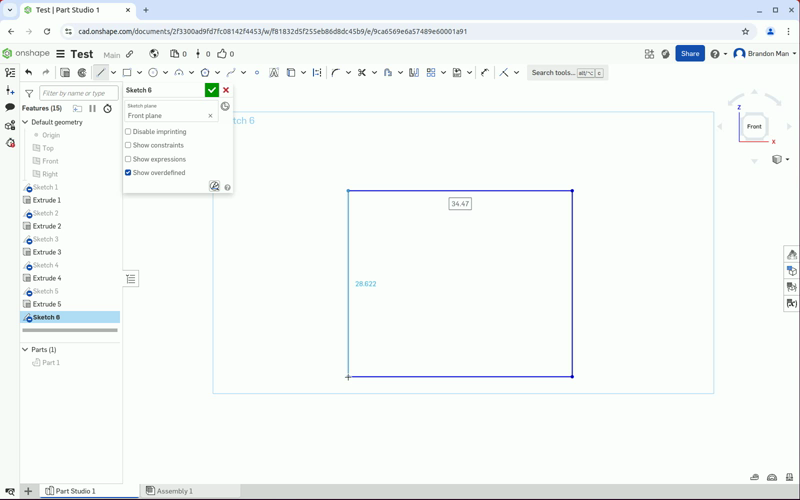
click(348, 376)
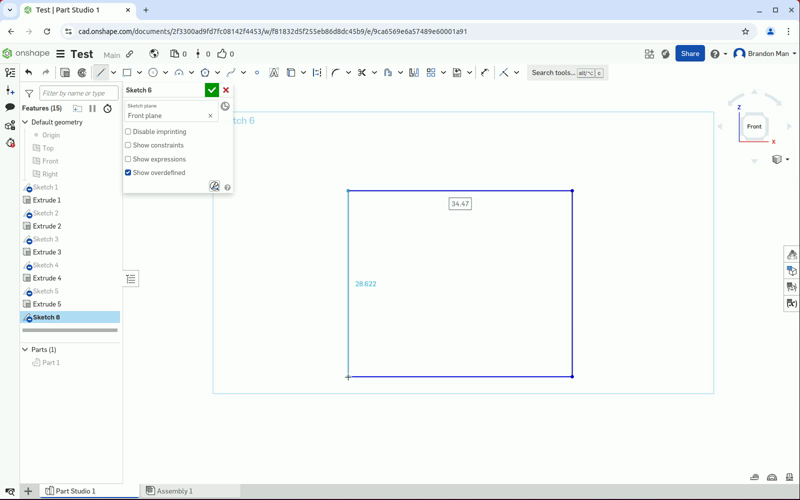
key(esc)
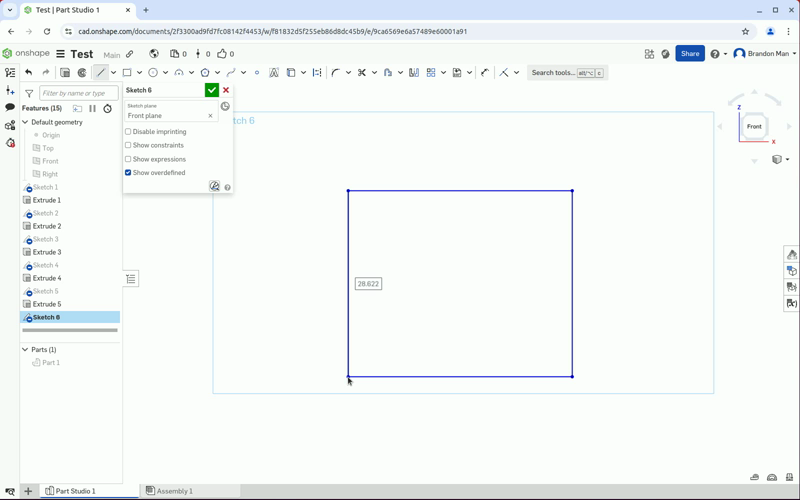
mouse_move(502, 234)
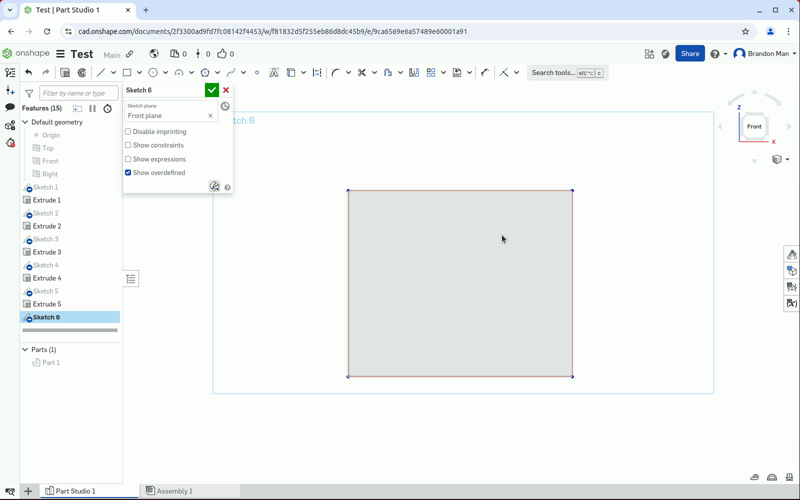
click(502, 234)
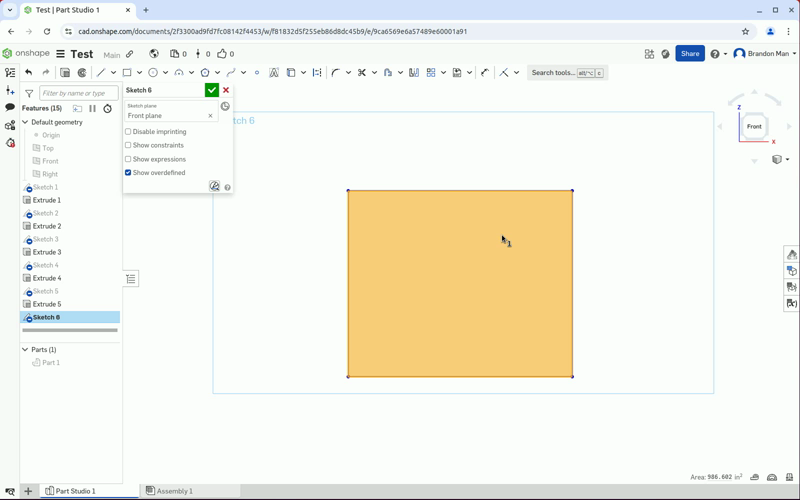
mouse_move(73, 352)
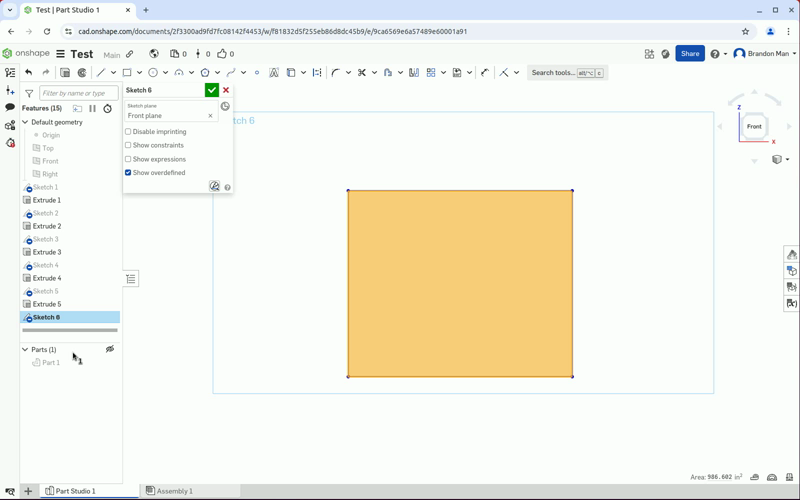
key(shift+y)
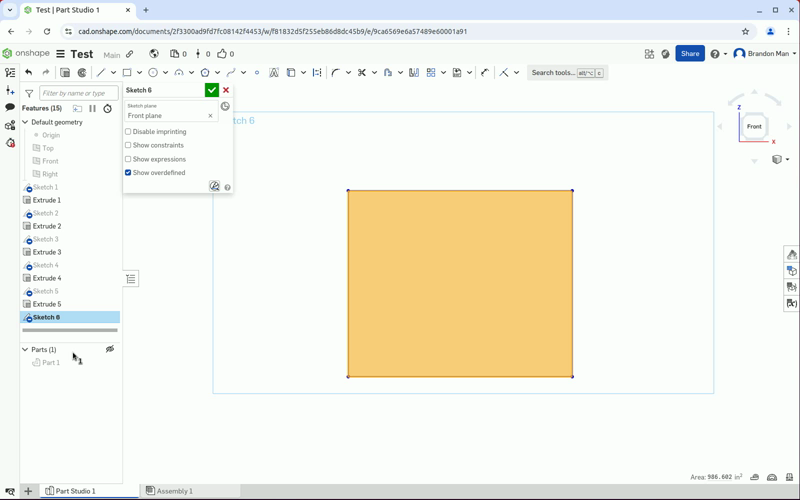
key(shift+e)
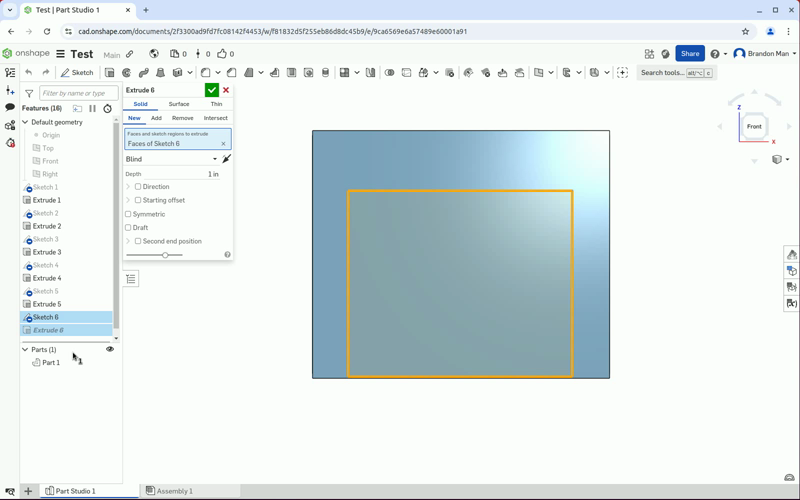
mouse_move(143, 106)
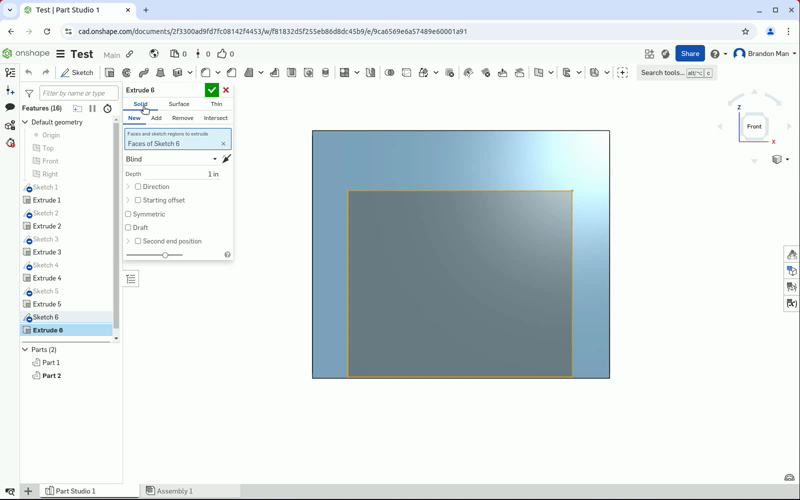
click(143, 106)
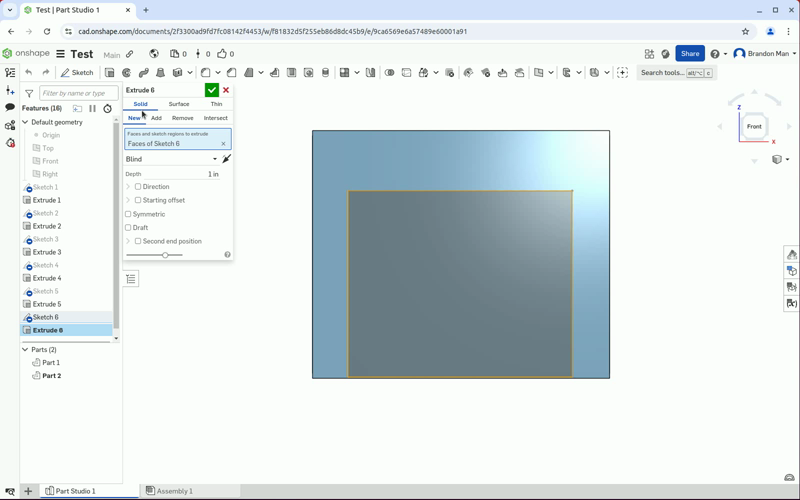
mouse_move(137, 120)
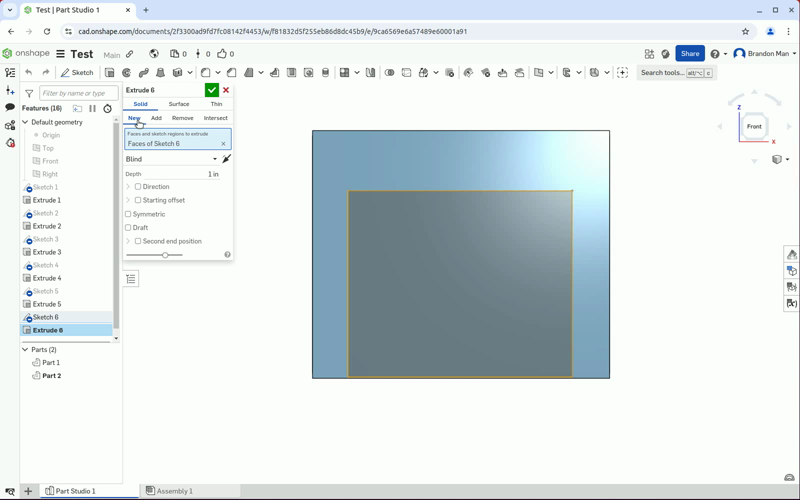
click(137, 120)
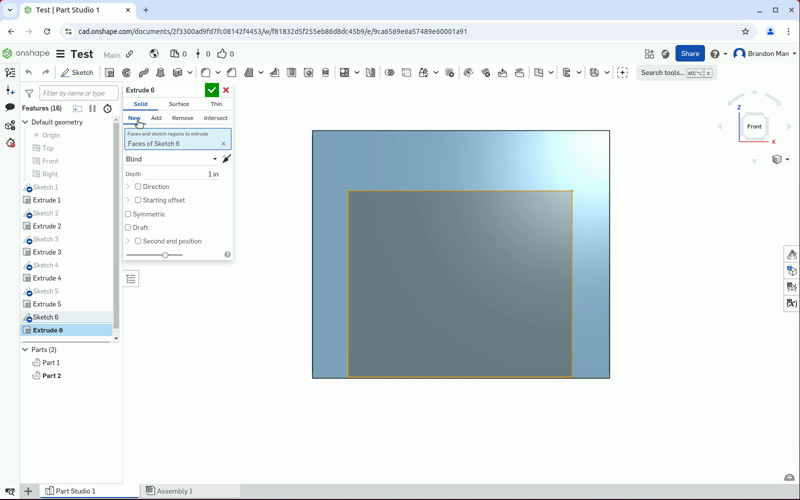
key(tab, 4)
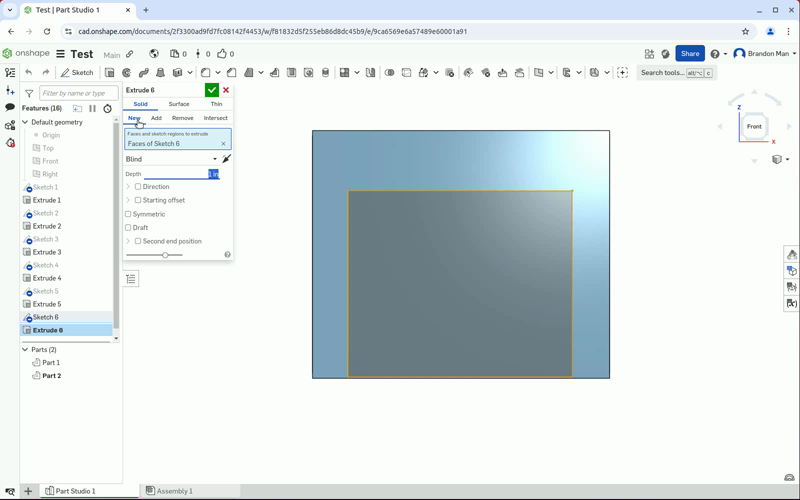
text(-1.204)
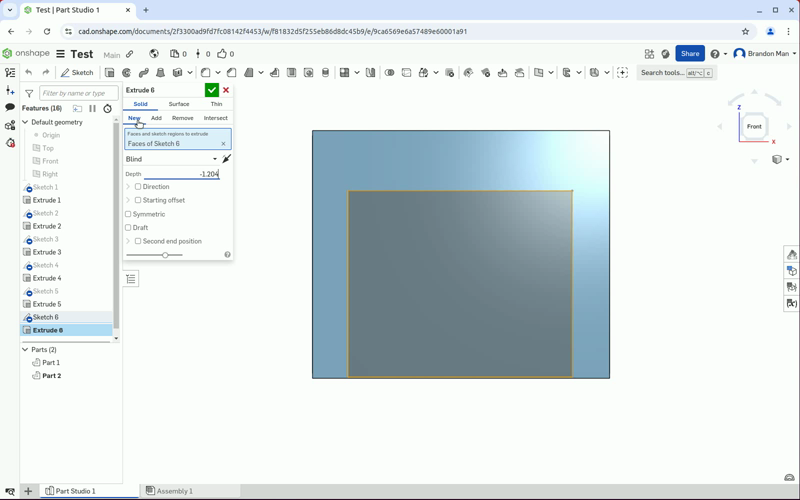
key(enter)
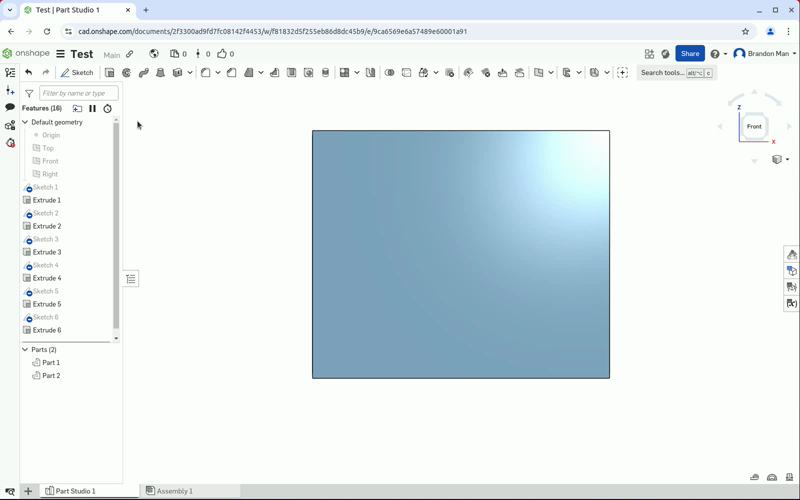
key(shift+h)
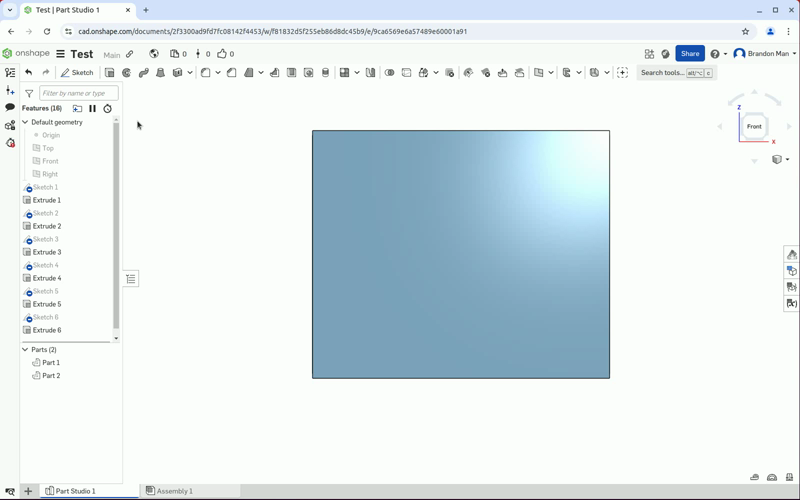
key(shift+h)
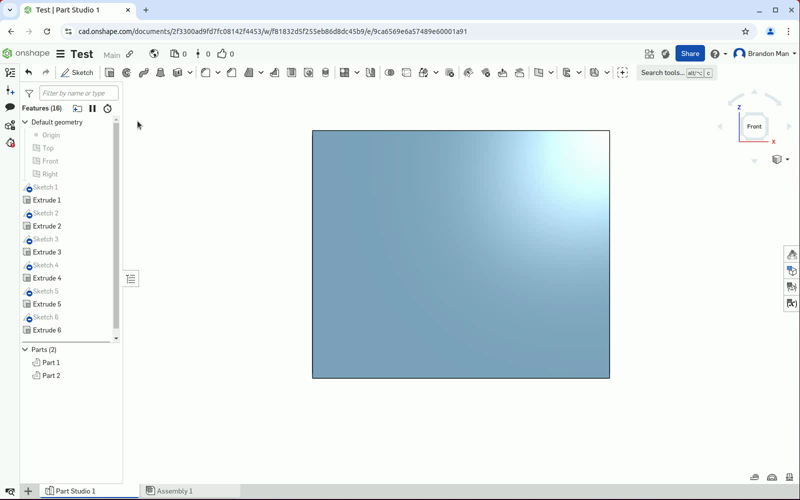
mouse_move(69, 189)
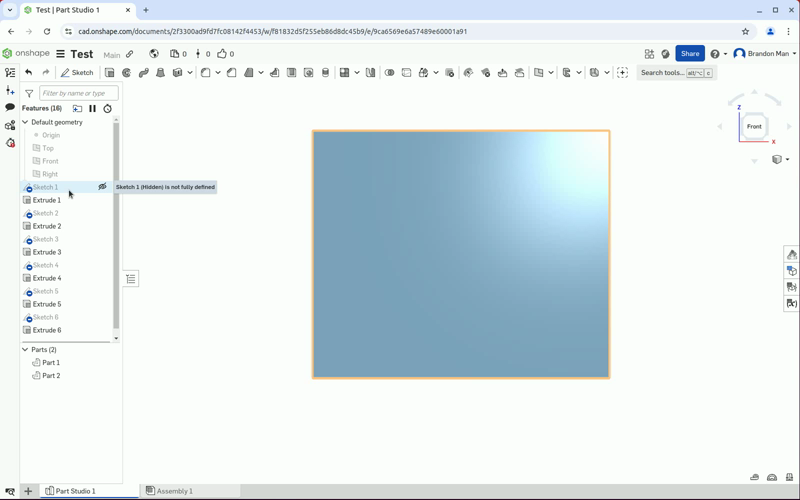
click(69, 189)
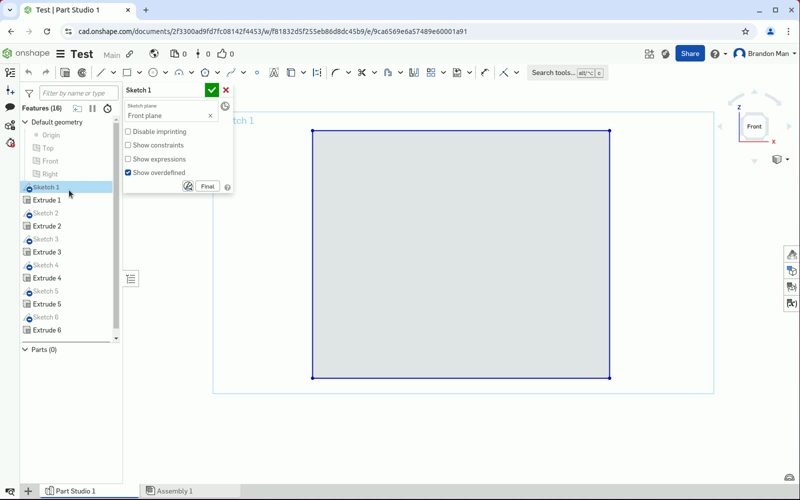
mouse_move(229, 92)
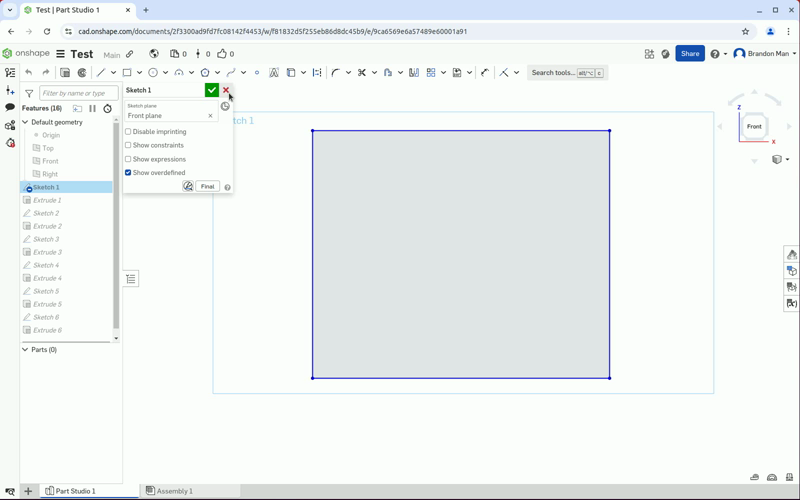
click(229, 92)
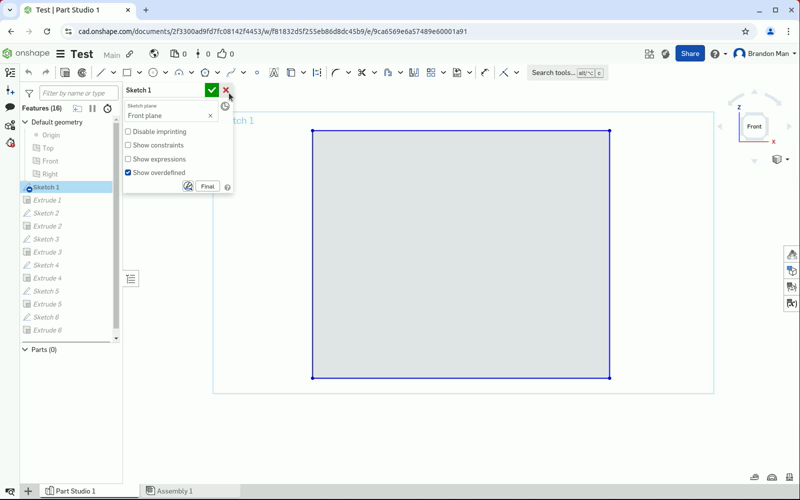
key(shift+s)
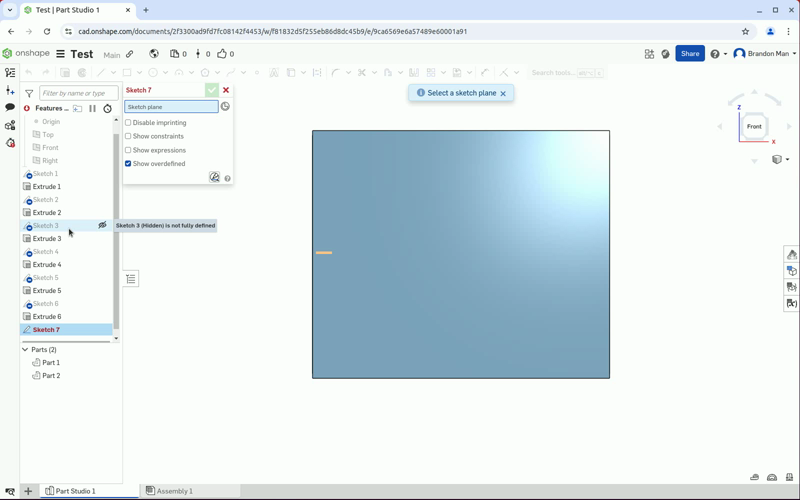
scroll(3)
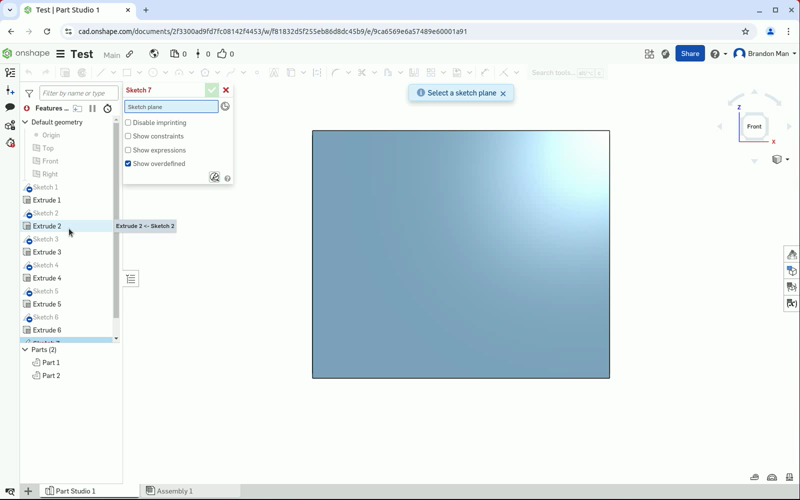
mouse_move(69, 163)
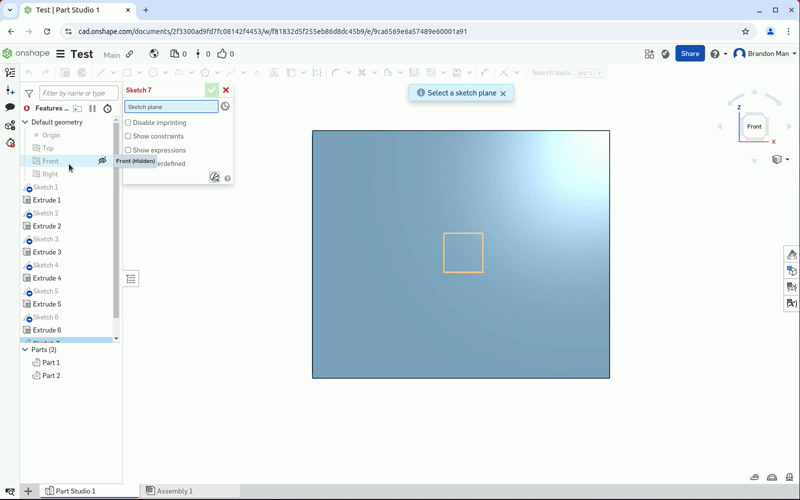
click(69, 163)
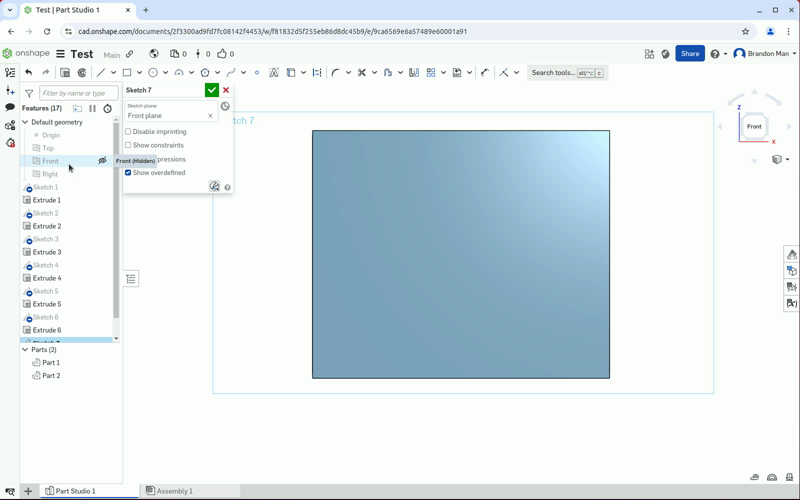
mouse_move(73, 352)
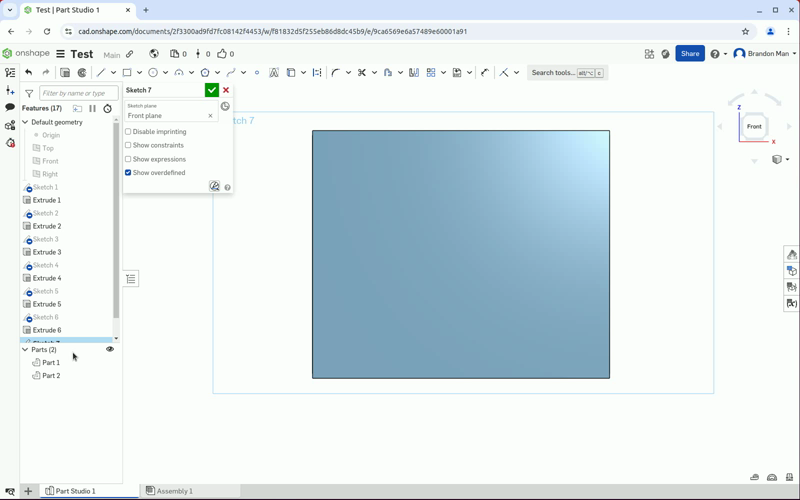
key(y)
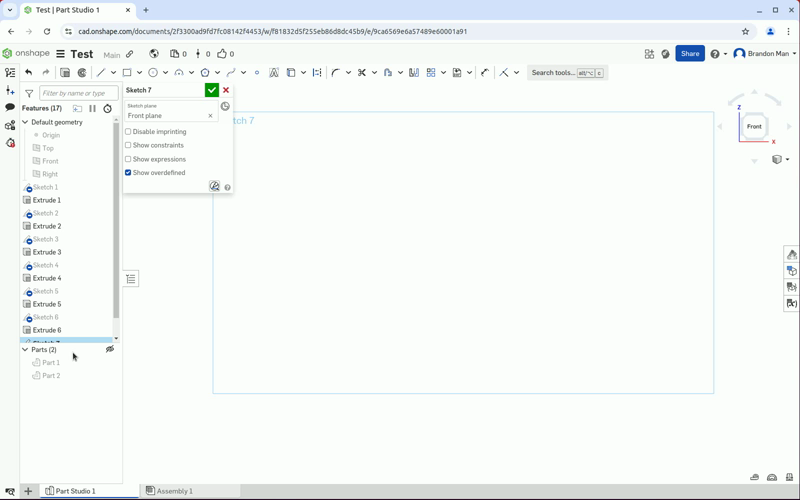
key(l)
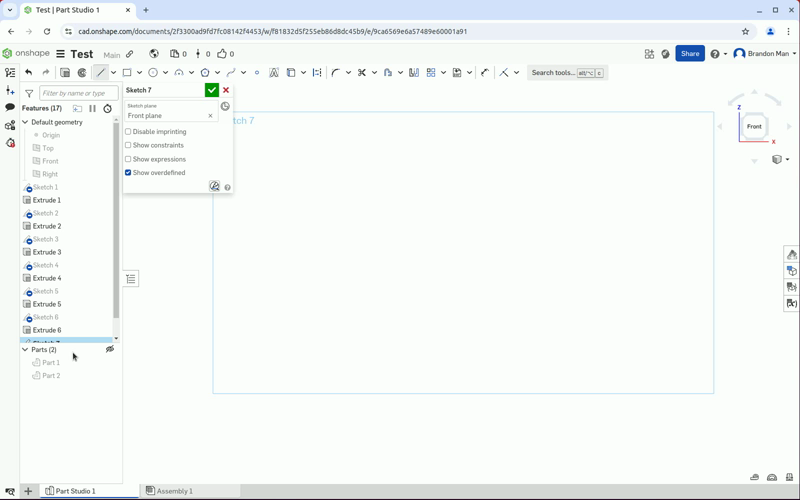
key_down(shift)
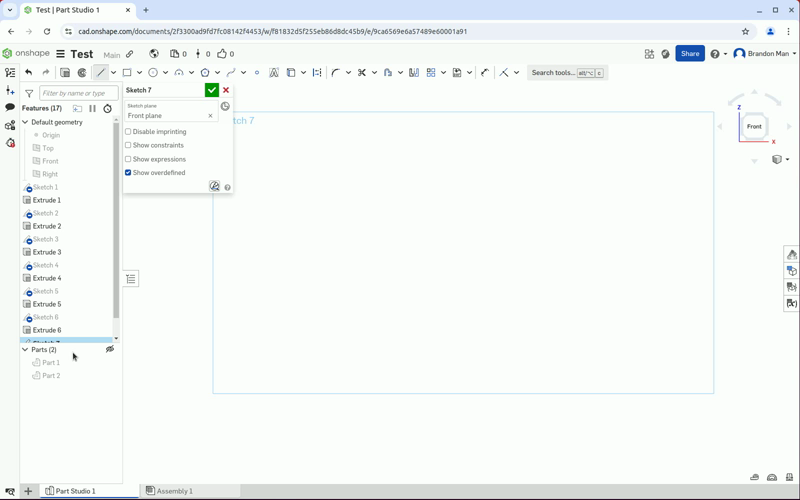
mouse_move(348, 376)
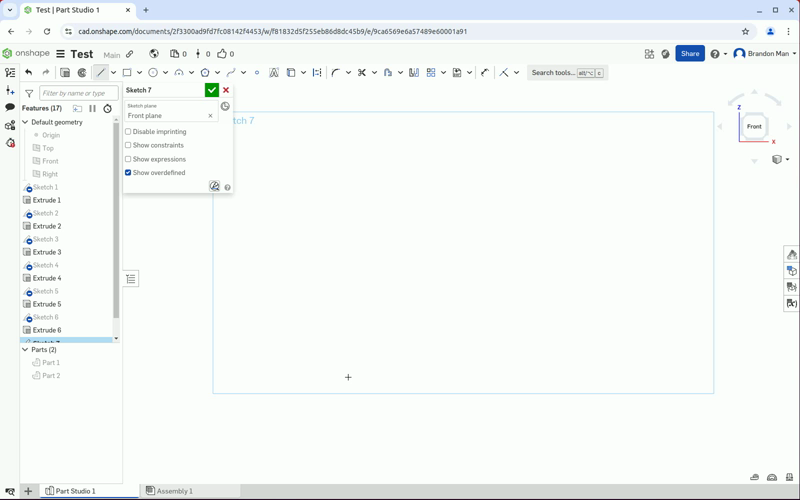
click(348, 376)
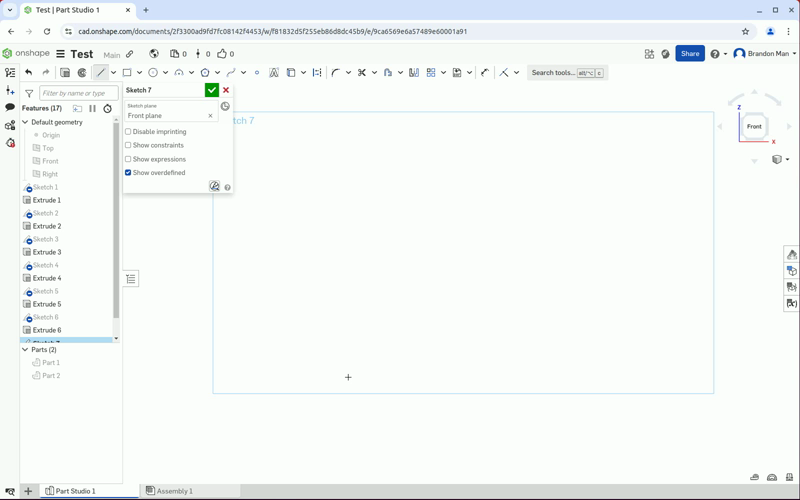
key_up(shift)
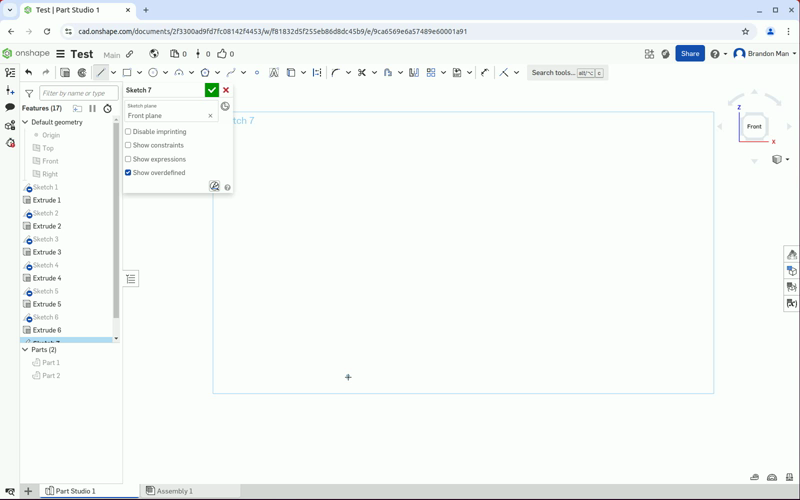
key_down(shift)
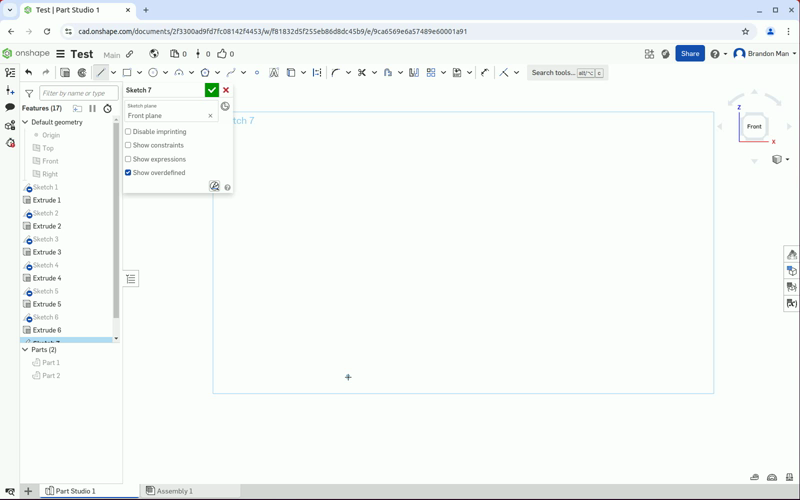
mouse_move(572, 376)
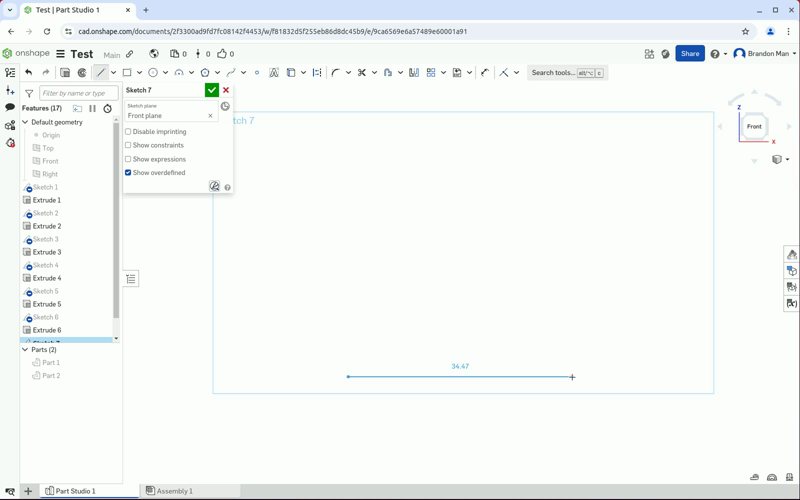
click(572, 376)
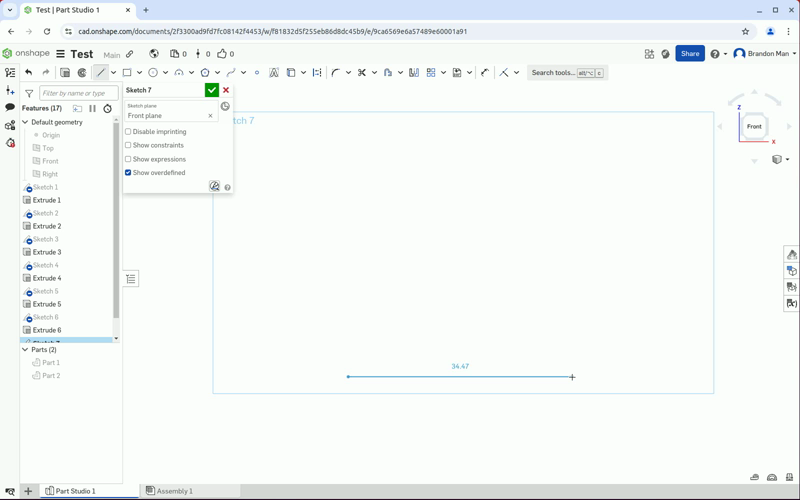
key_up(shift)
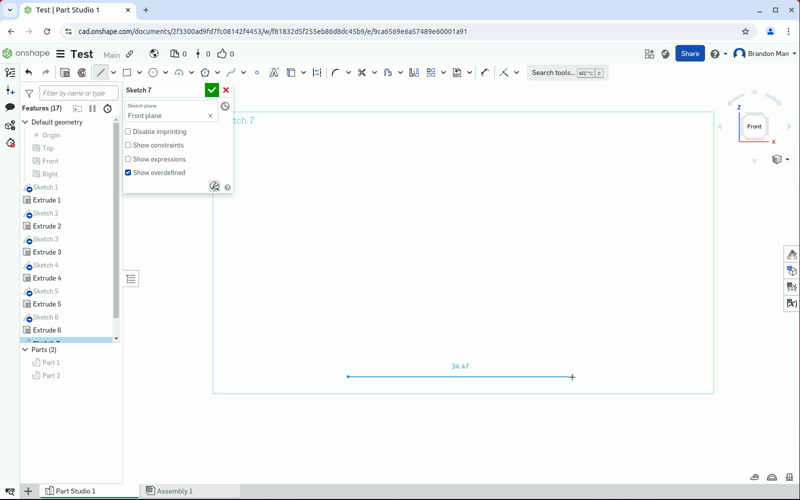
key_down(shift)
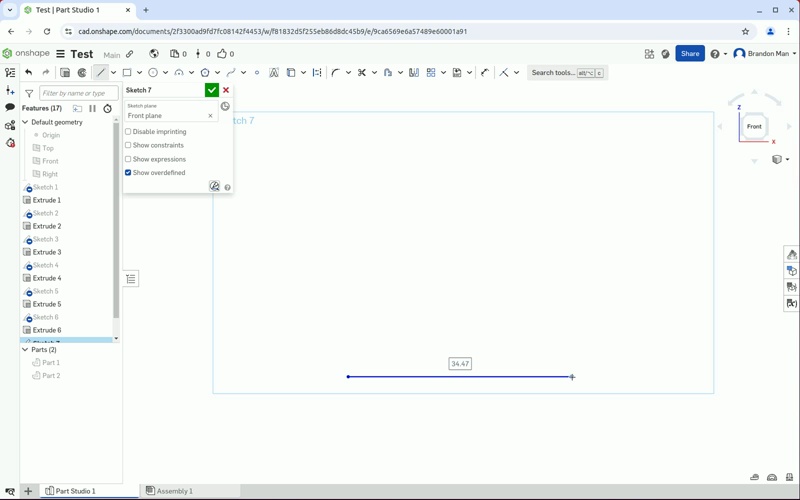
mouse_move(572, 190)
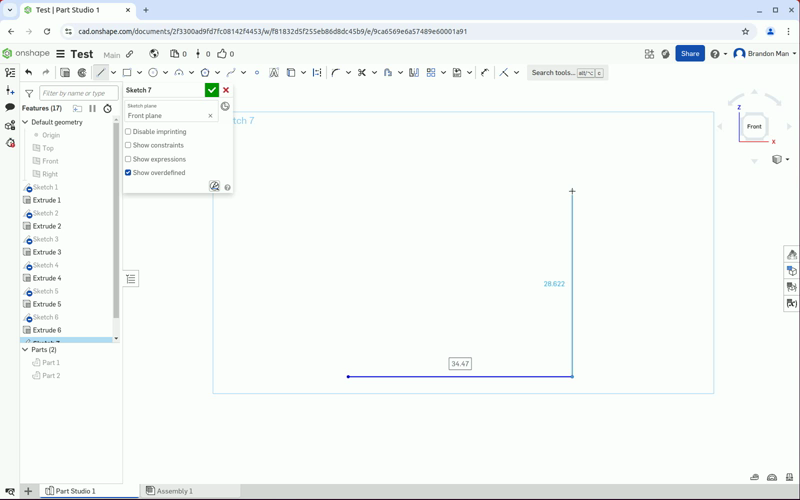
click(572, 190)
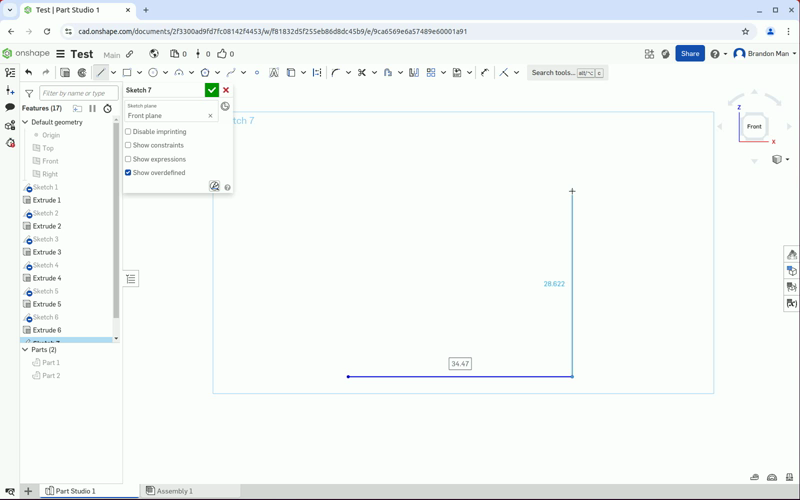
key_up(shift)
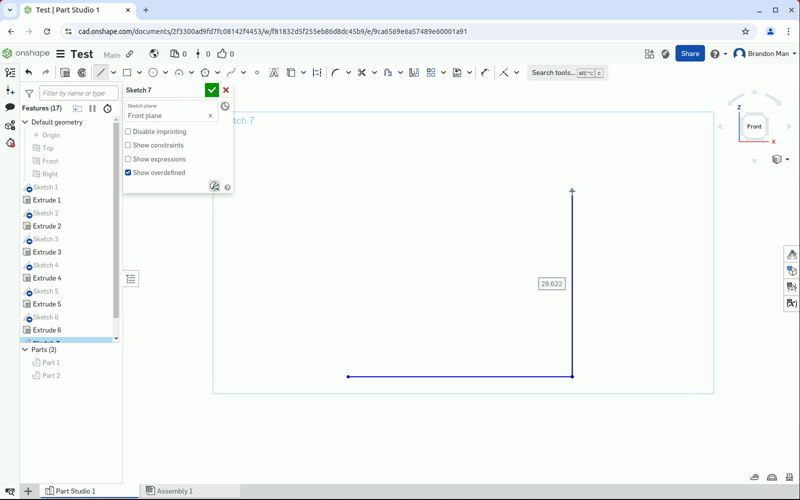
key_down(shift)
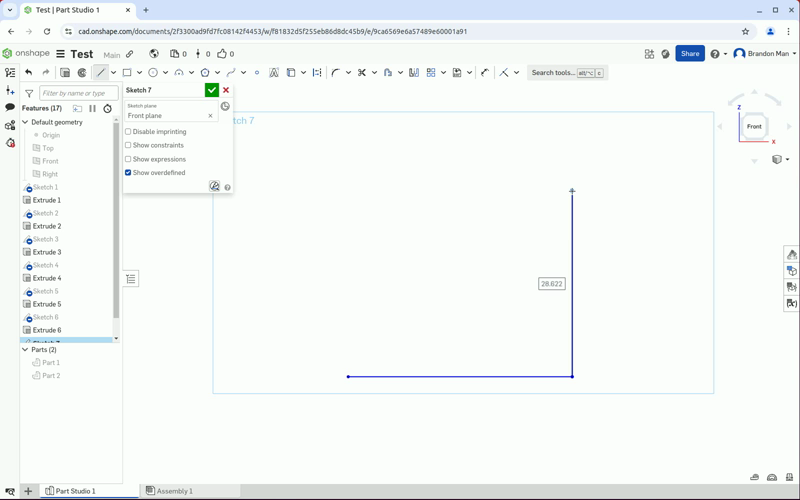
mouse_move(348, 190)
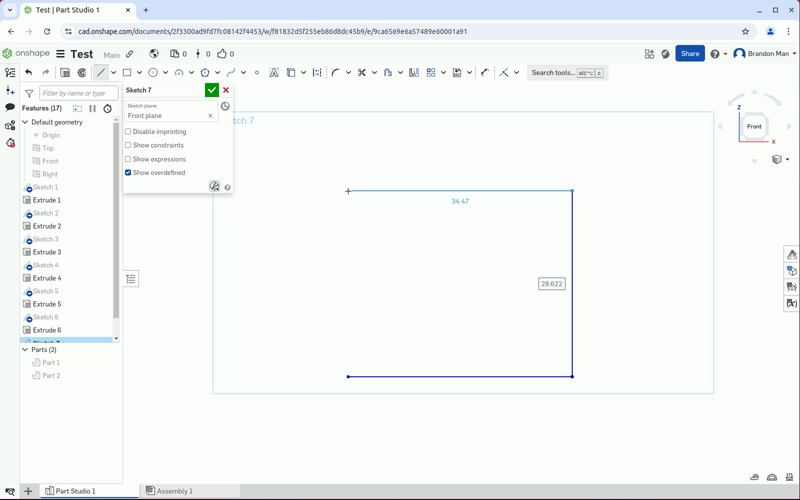
click(348, 190)
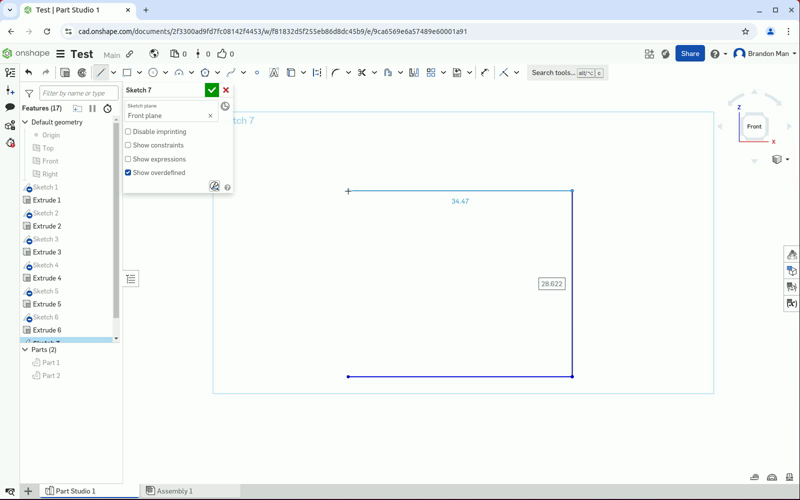
key_up(shift)
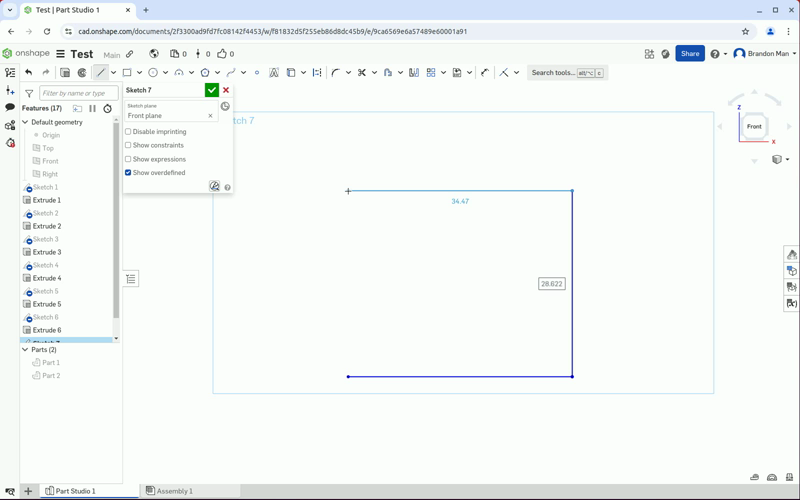
key_down(shift)
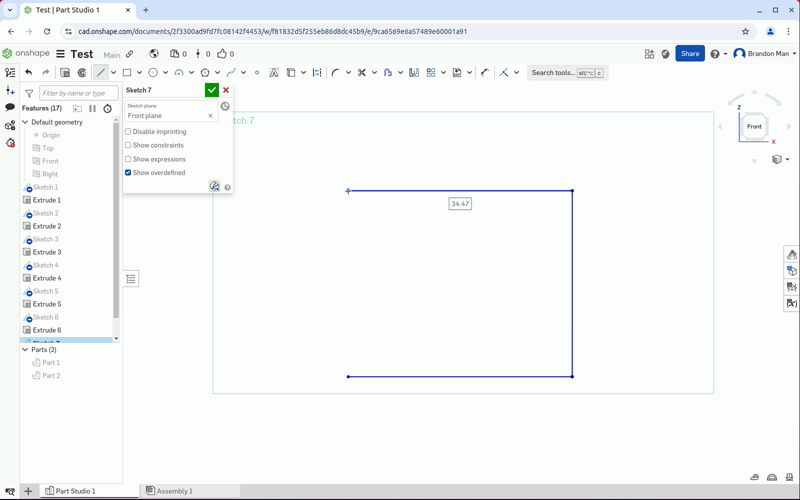
mouse_move(348, 376)
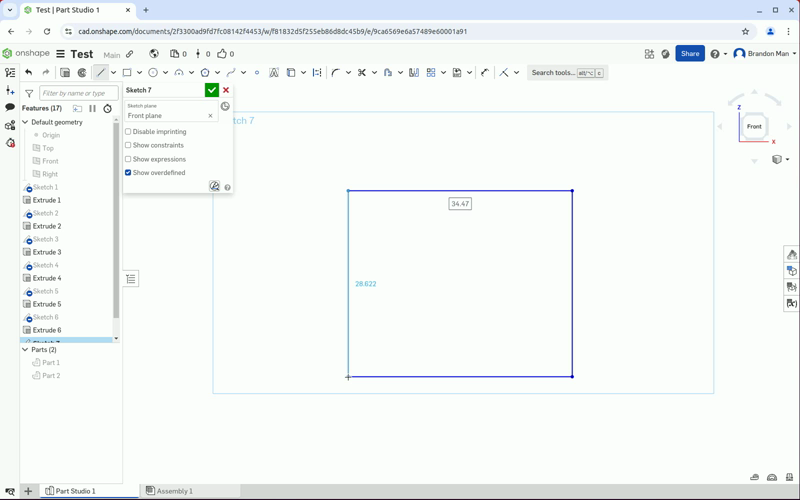
key_up(shift)
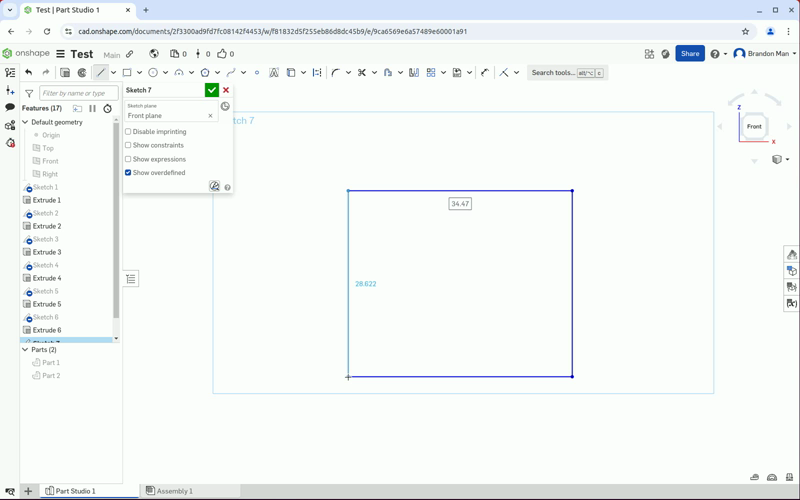
click(348, 376)
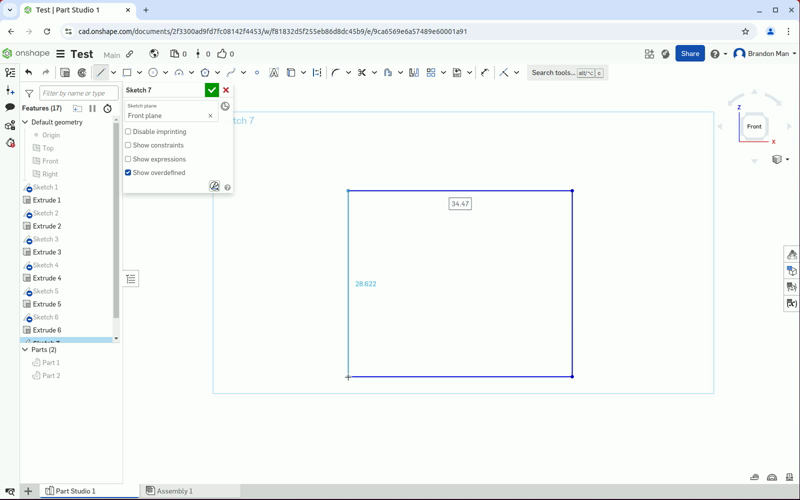
key(esc)
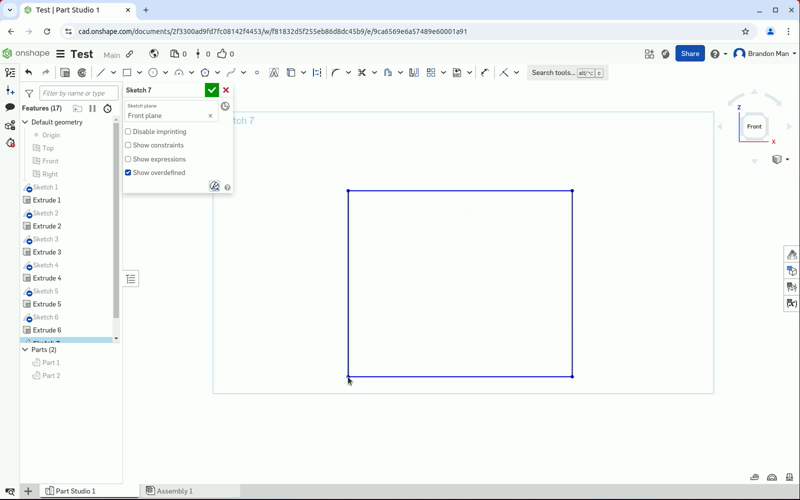
mouse_move(465, 299)
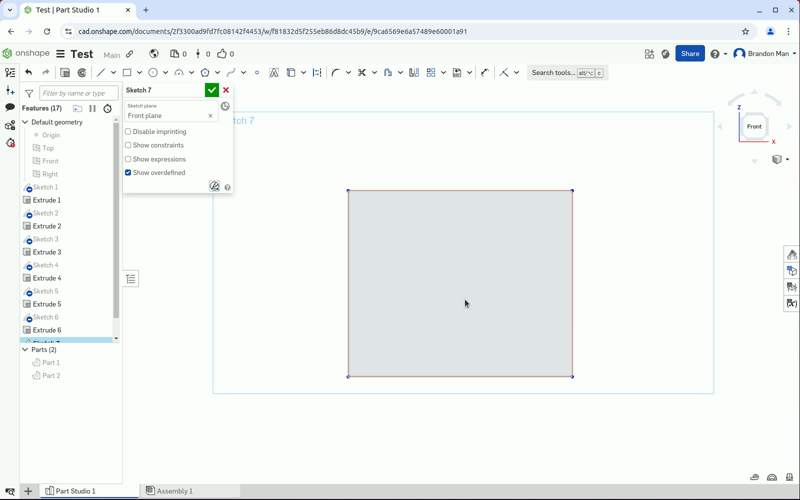
click(465, 299)
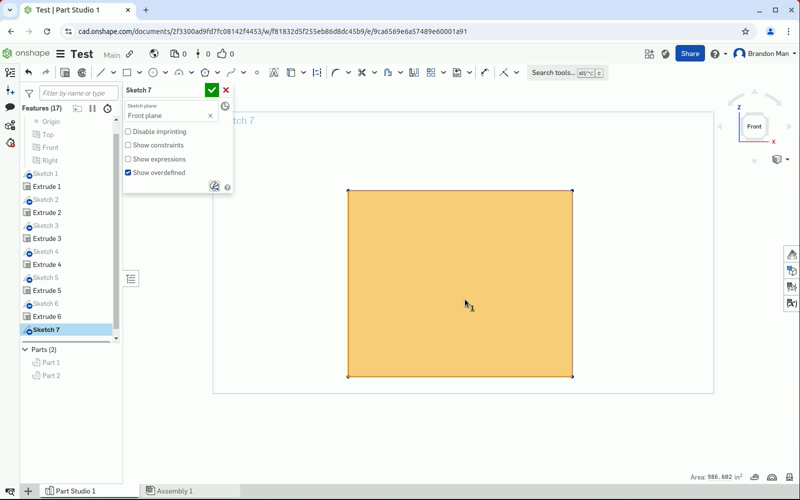
mouse_move(73, 352)
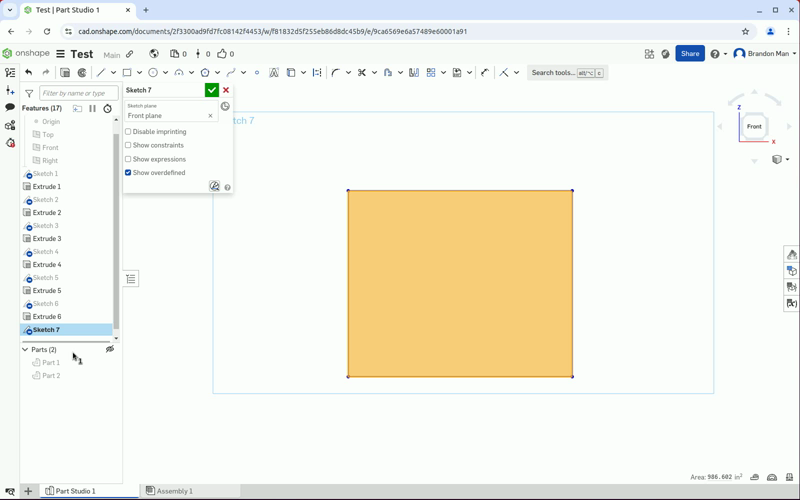
key(shift+y)
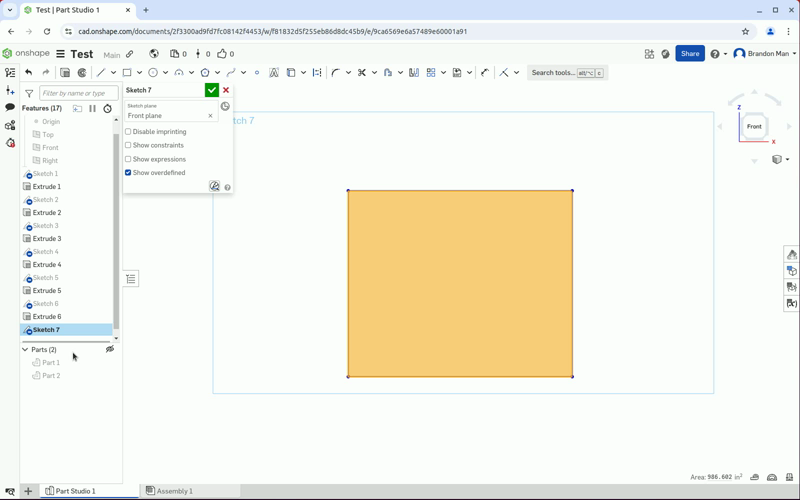
key(shift+e)
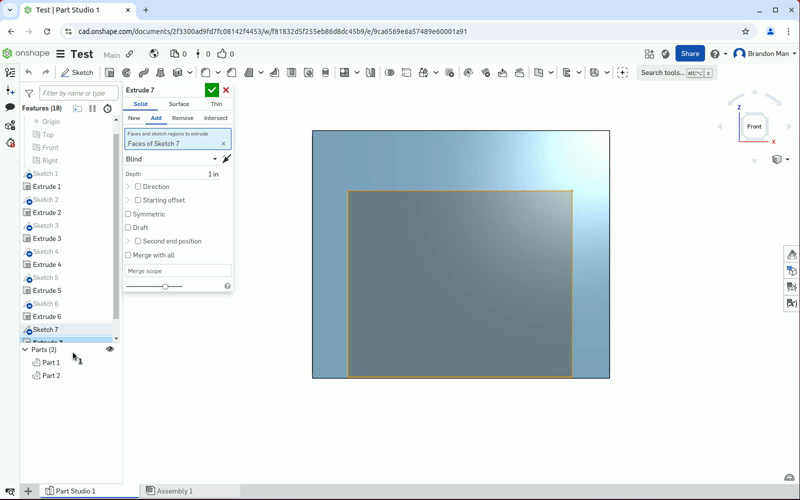
mouse_move(143, 106)
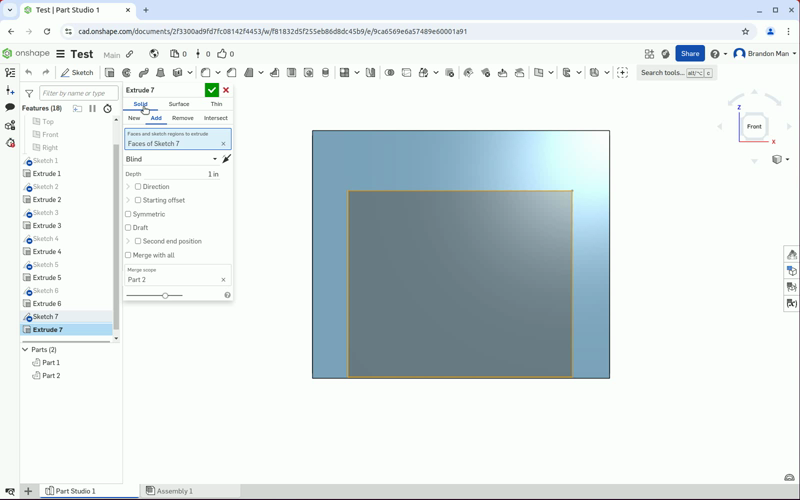
click(143, 106)
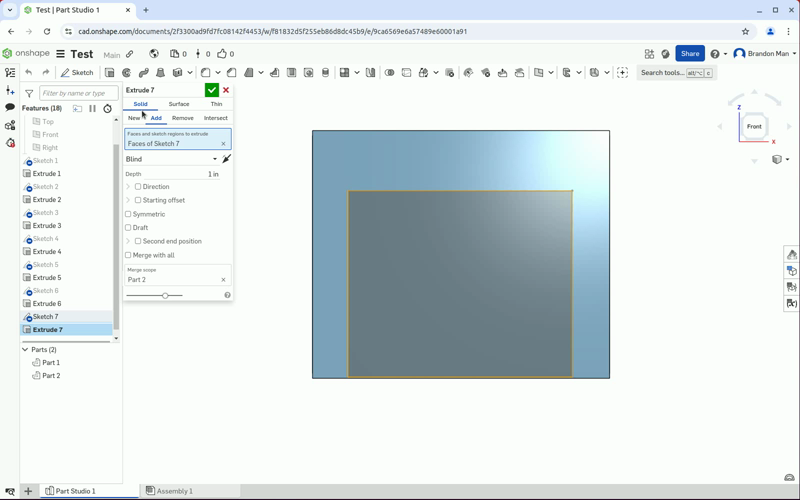
mouse_move(137, 120)
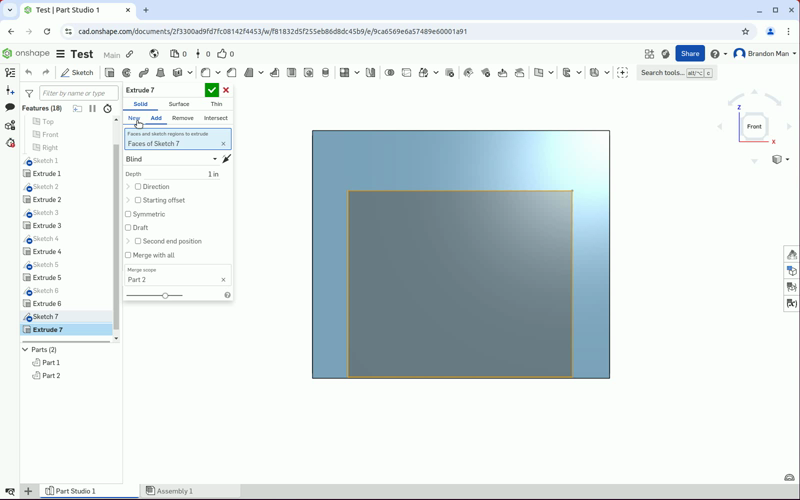
click(137, 120)
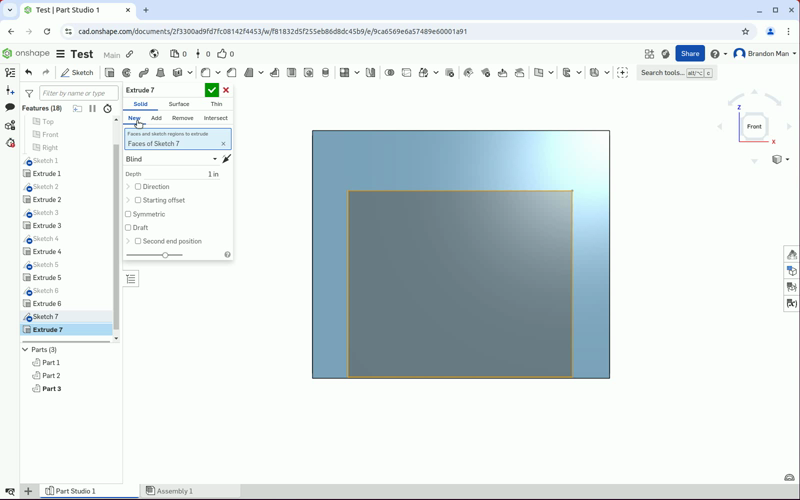
key(tab, 4)
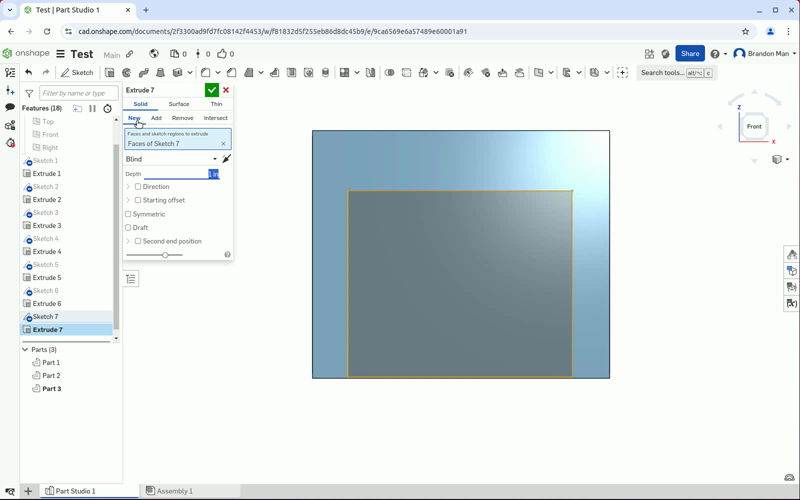
text(4.814)
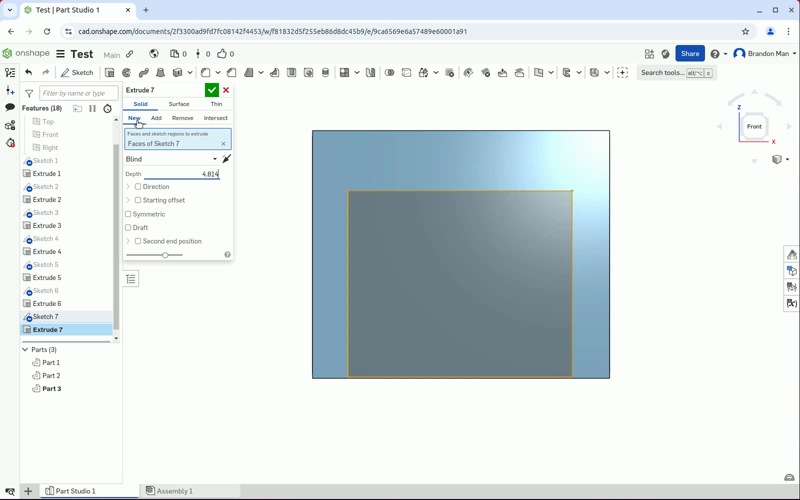
key(tab, 3)
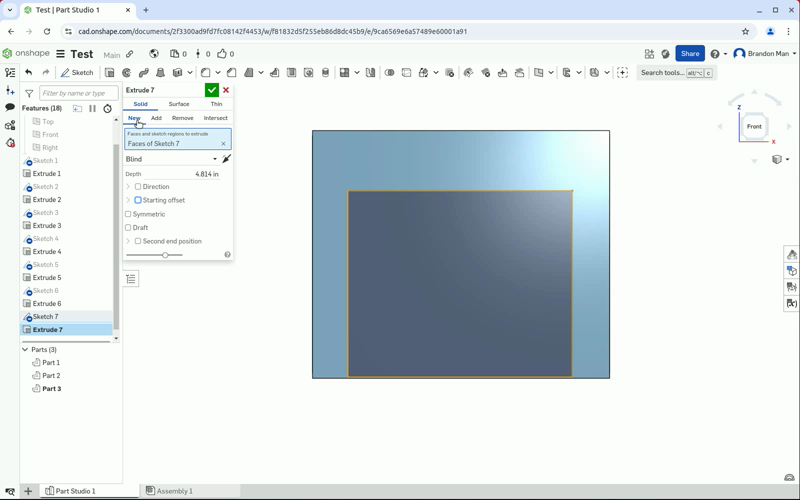
key(tab, 2)
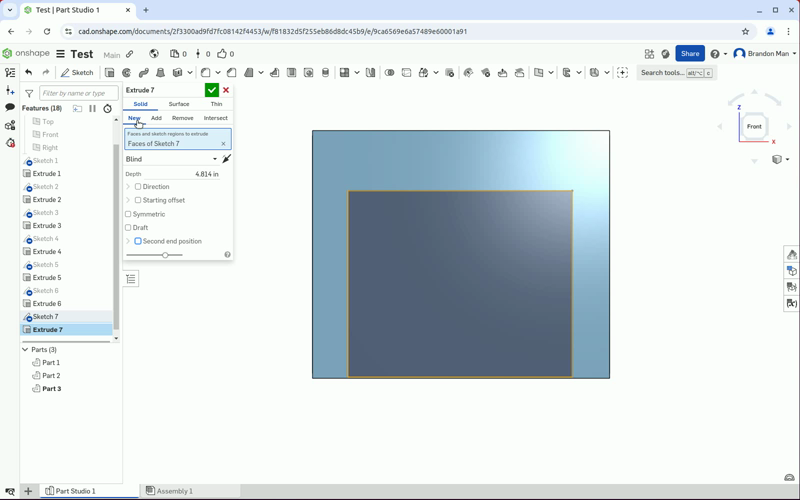
key(space)
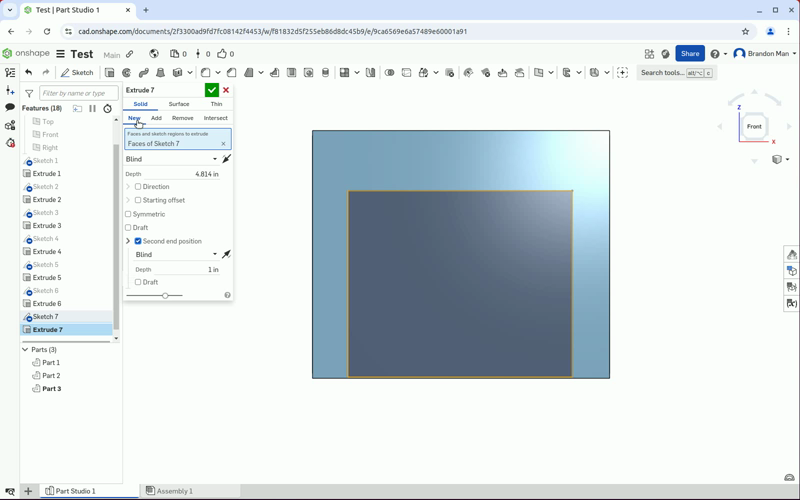
key(tab, 3)
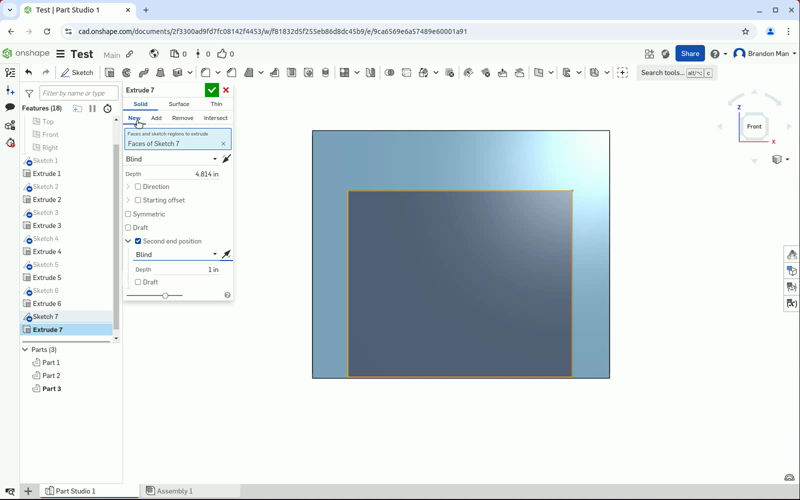
text(2.648)
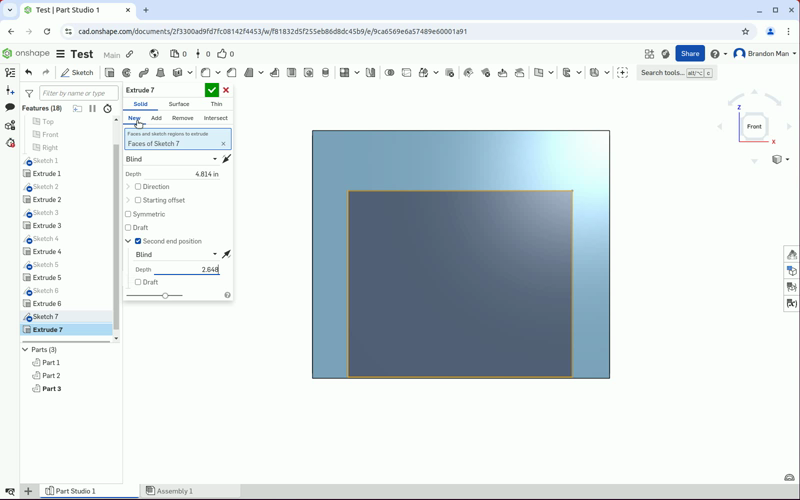
key(enter)
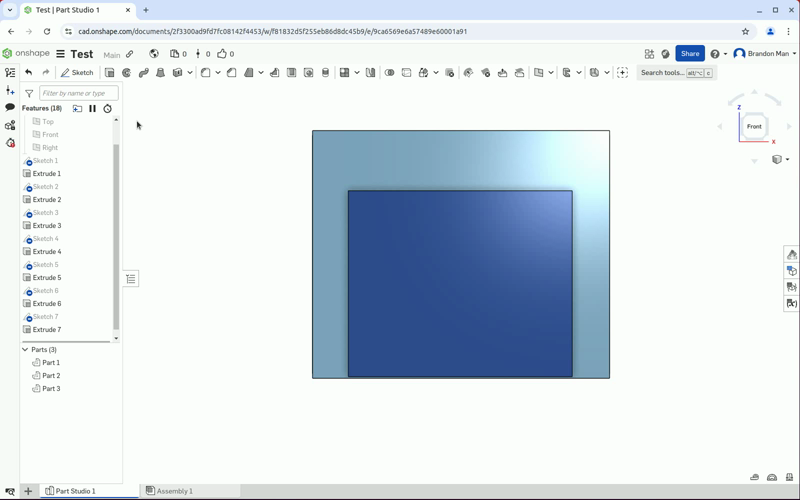
key(shift+h)
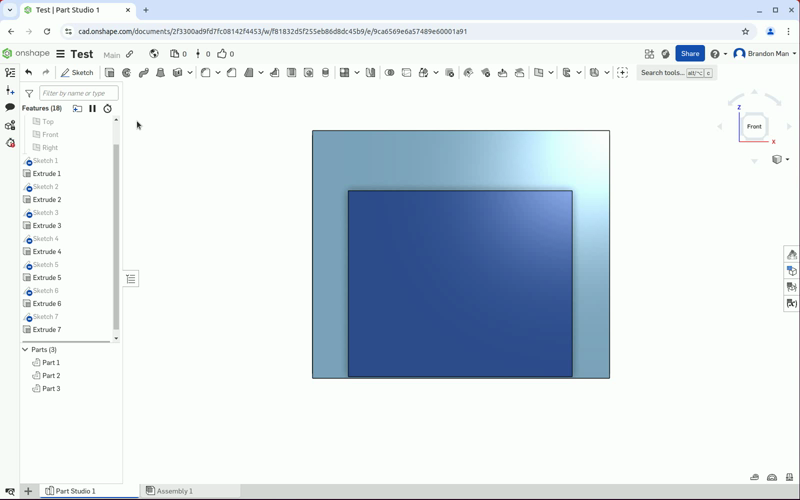
key(shift+h)
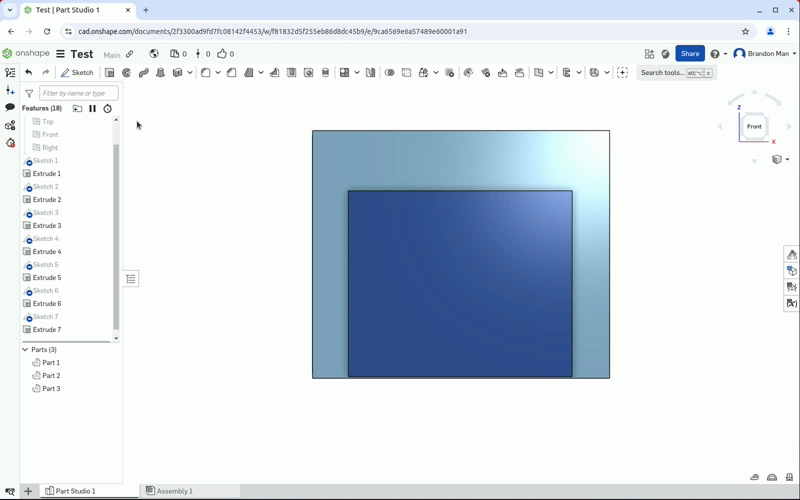
mouse_move(69, 163)
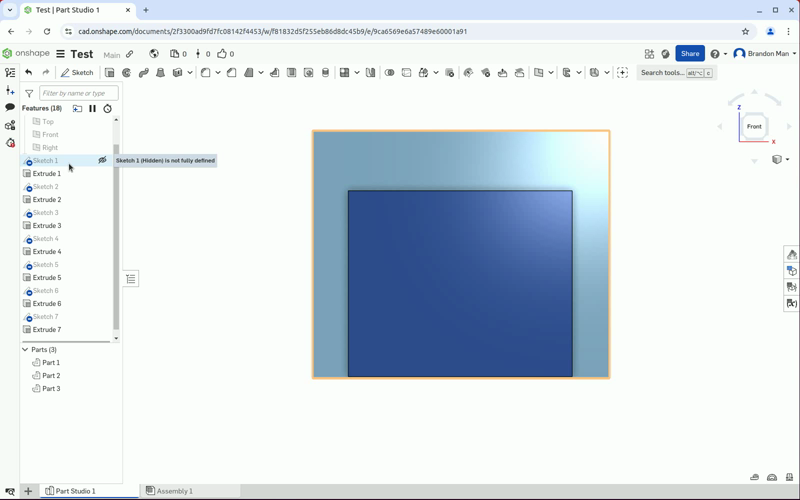
click(69, 163)
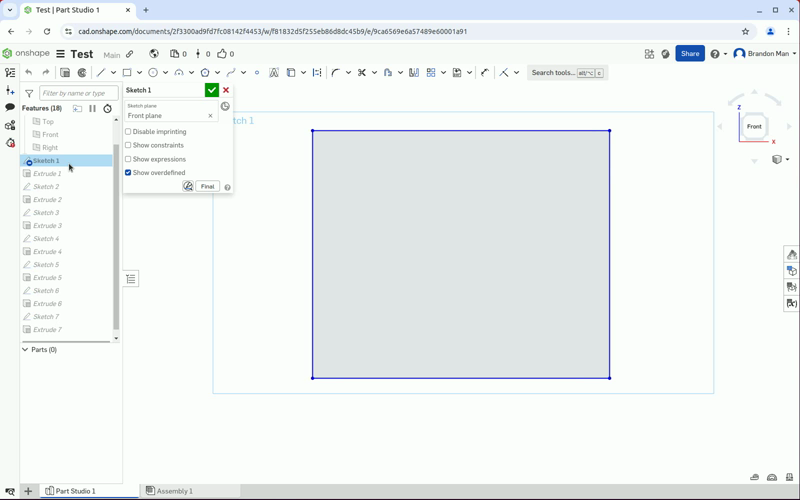
mouse_move(229, 92)
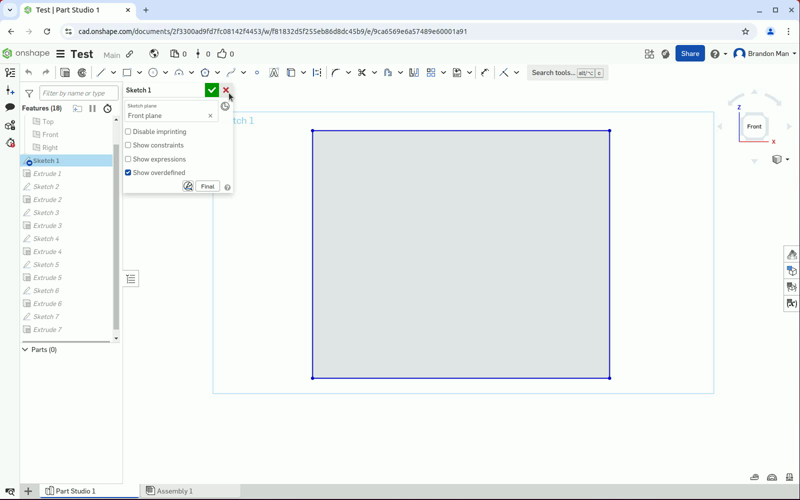
click(229, 92)
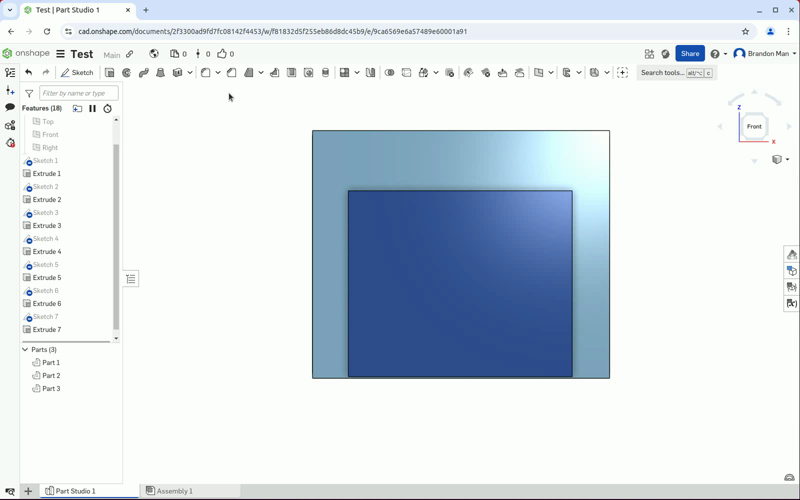
mouse_move(73, 352)
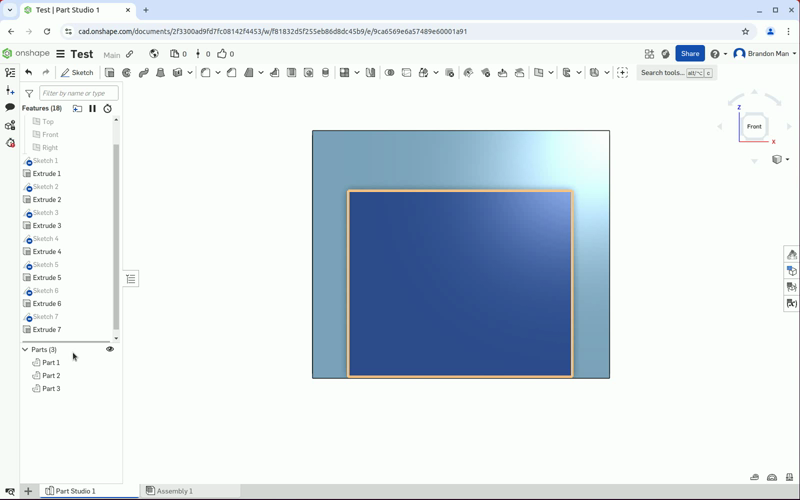
key(y)
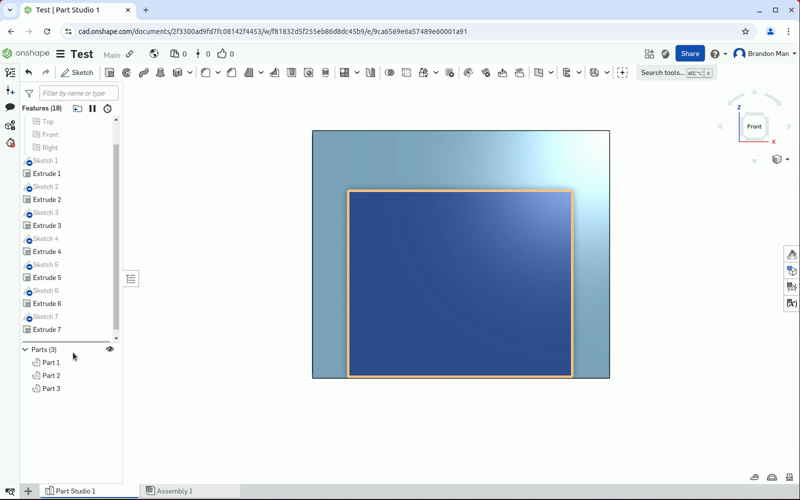
key(shift+p)
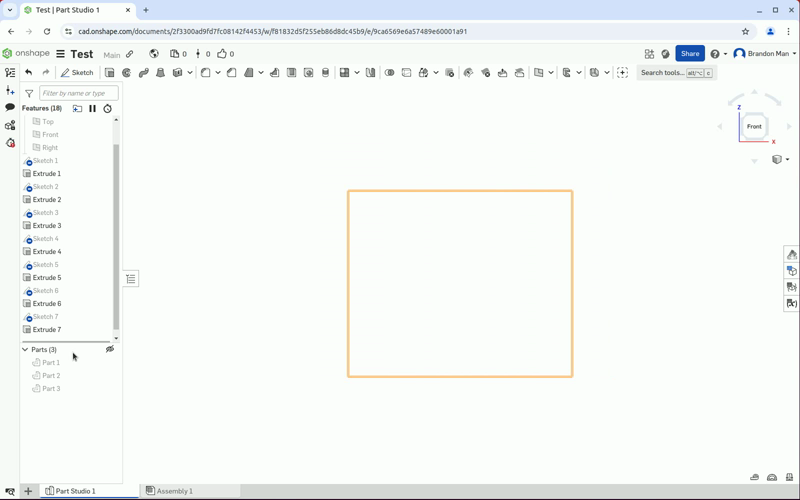
key(space)
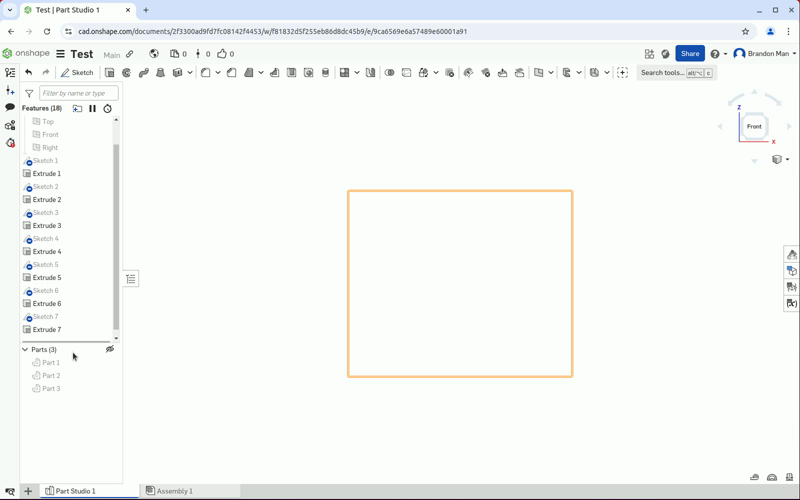
key_down(shift)
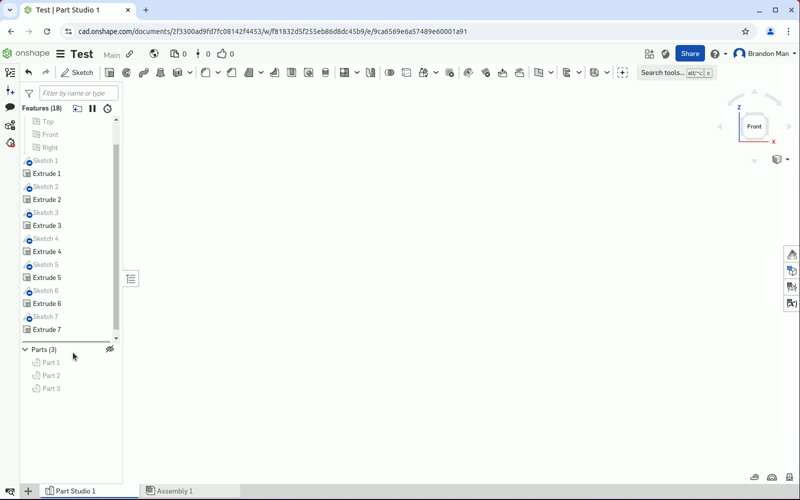
key(left)
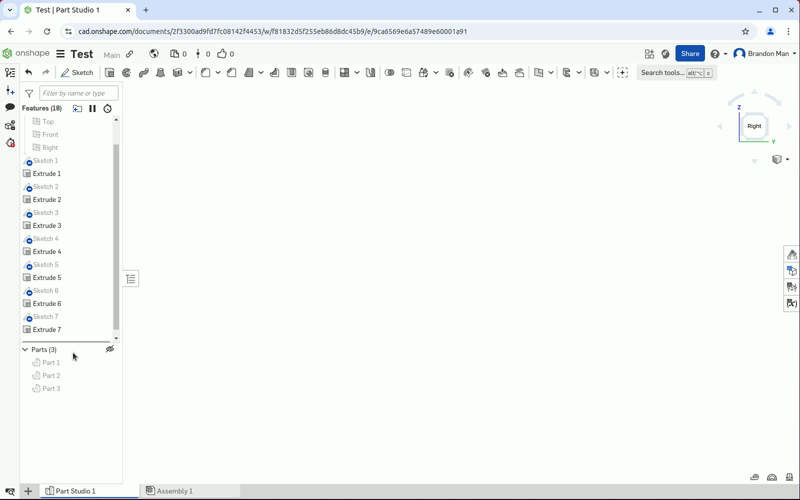
key_up(shift)
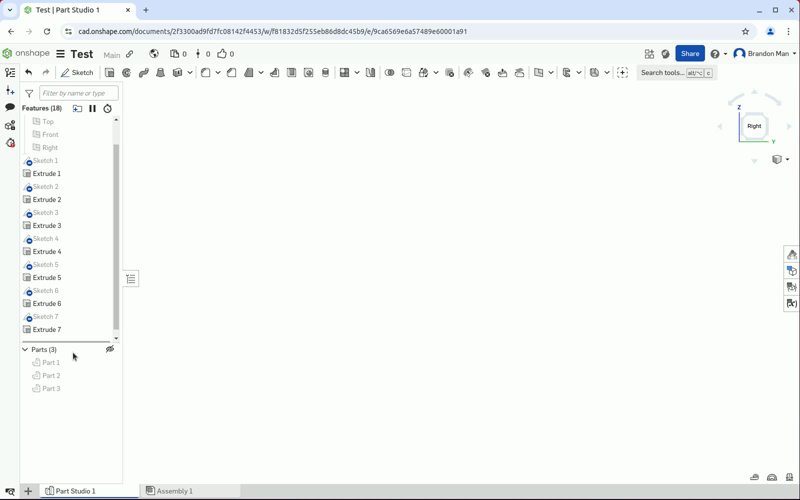
mouse_move(73, 352)
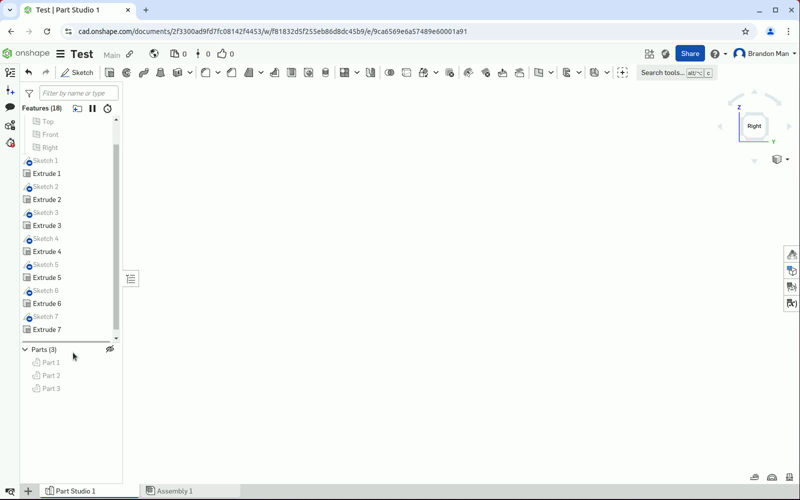
key(shift+y)
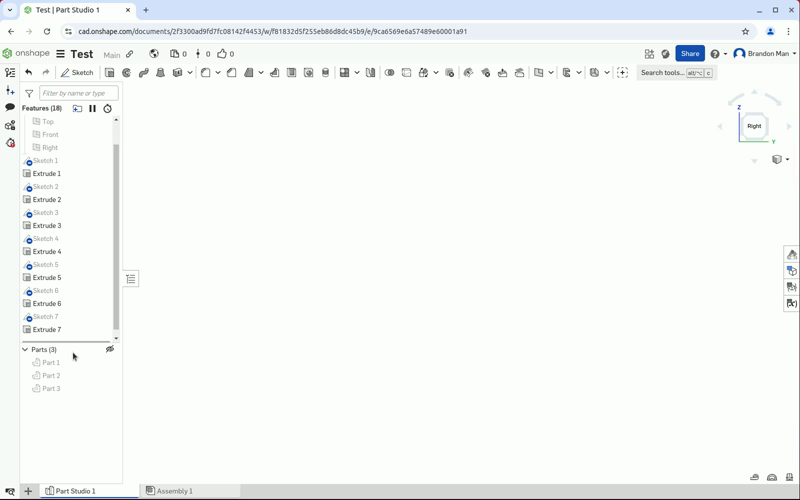
key(shift+s)
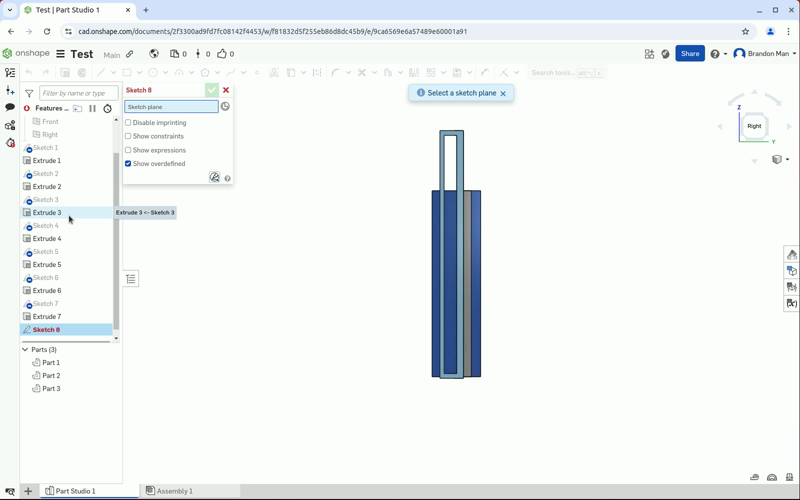
scroll(3)
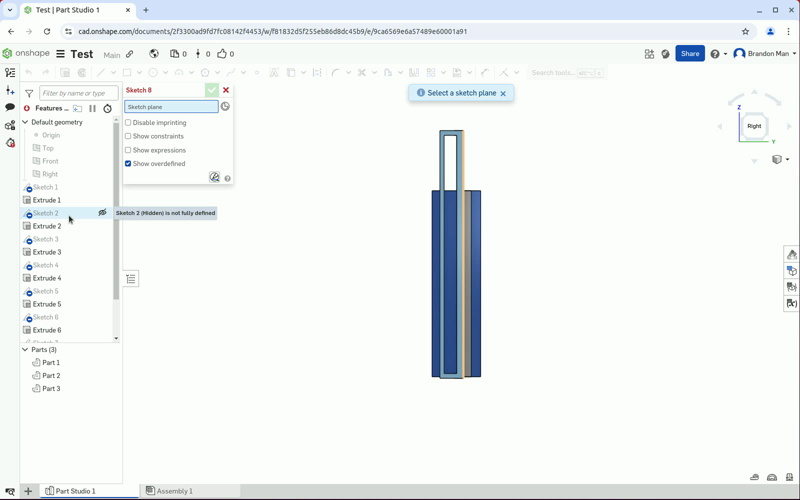
mouse_move(69, 176)
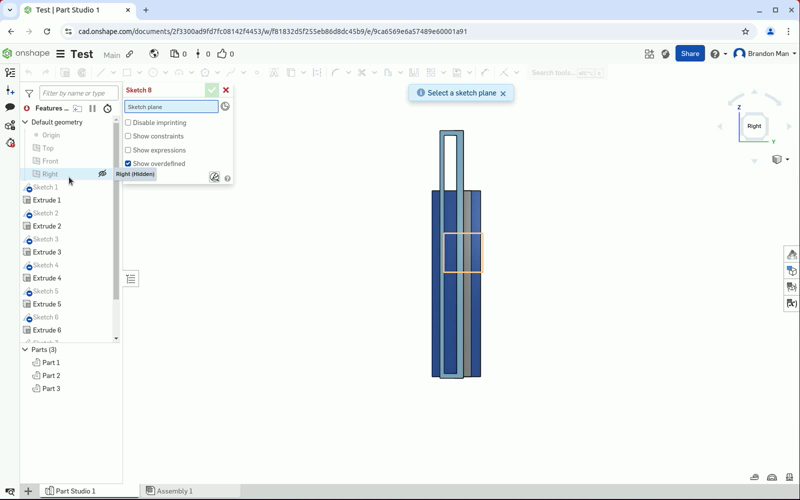
click(69, 176)
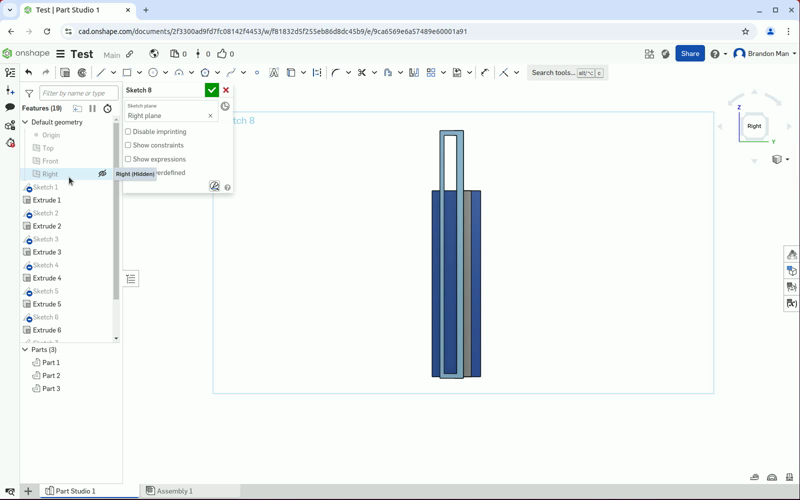
mouse_move(73, 352)
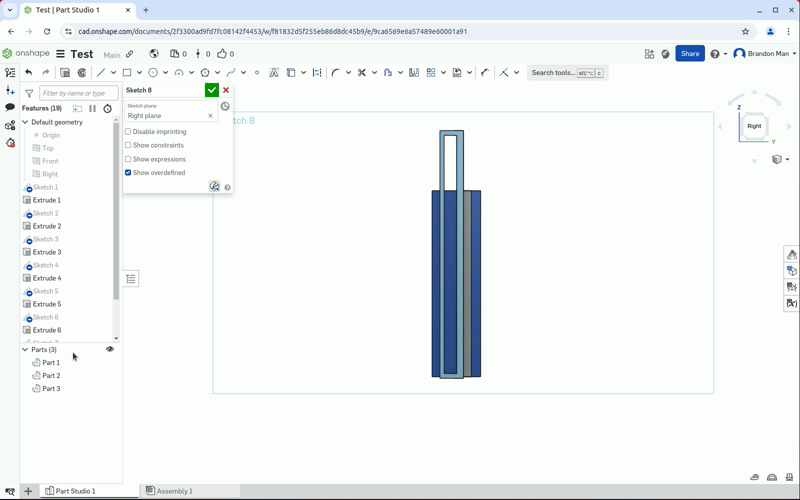
key(y)
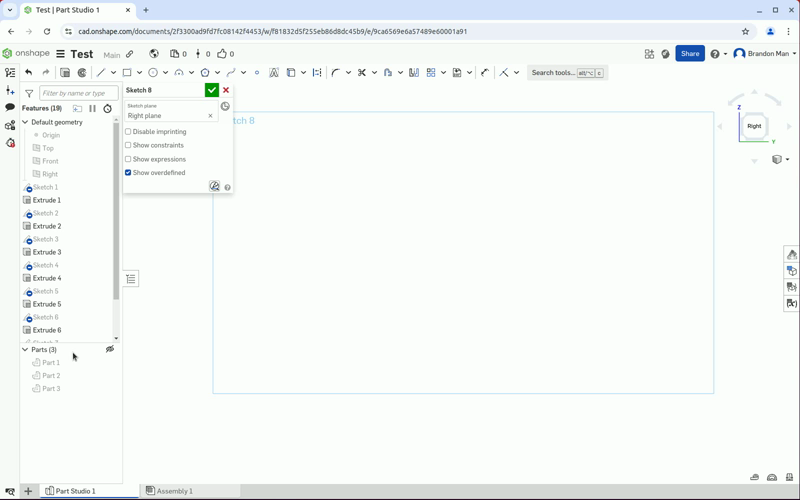
key(l)
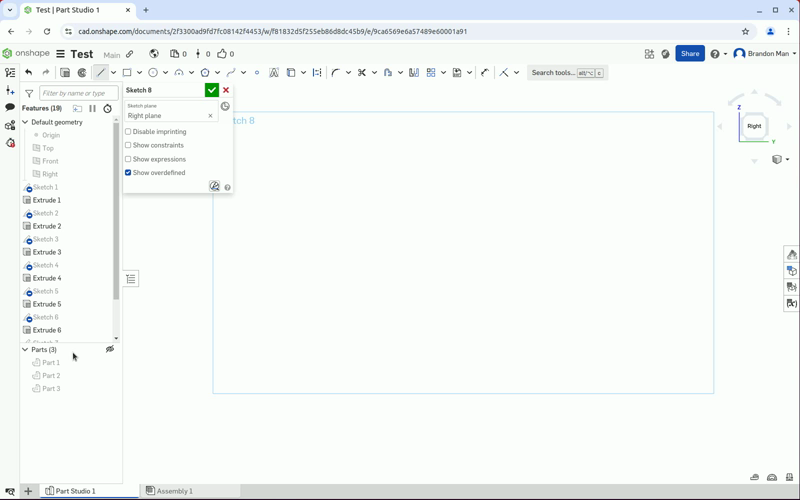
key_down(shift)
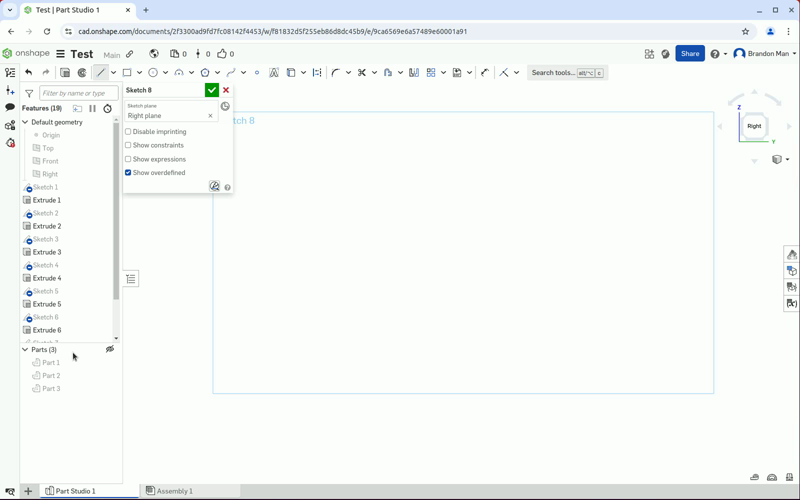
mouse_move(447, 373)
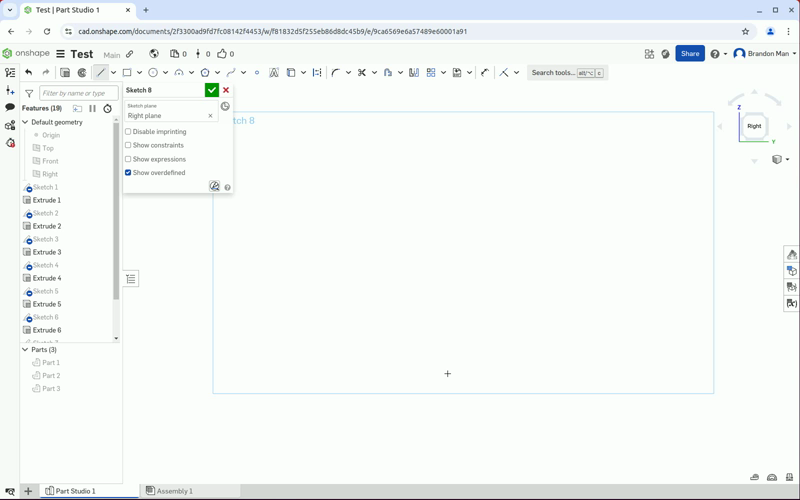
click(447, 373)
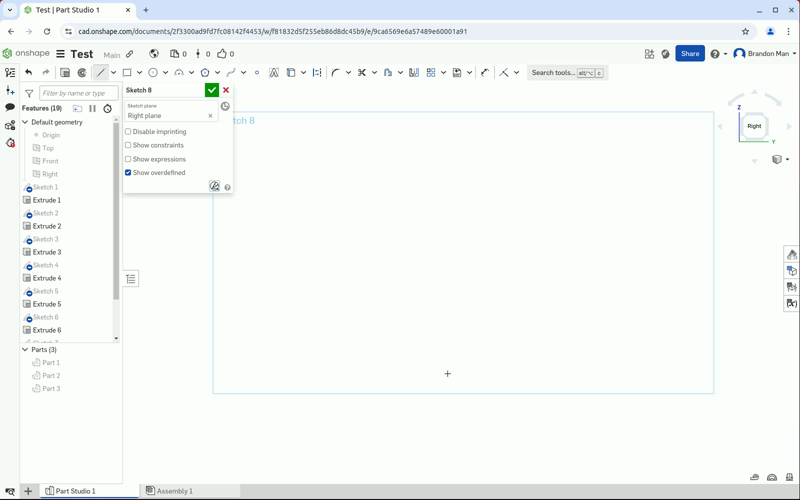
key_up(shift)
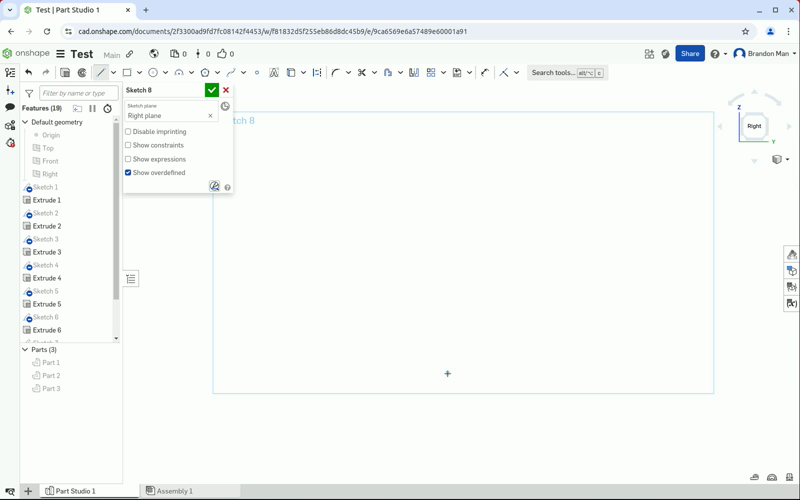
key_down(shift)
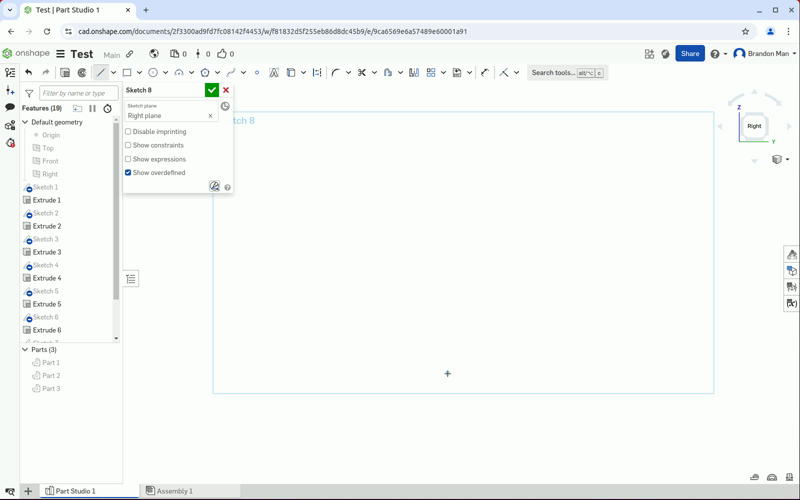
mouse_move(477, 373)
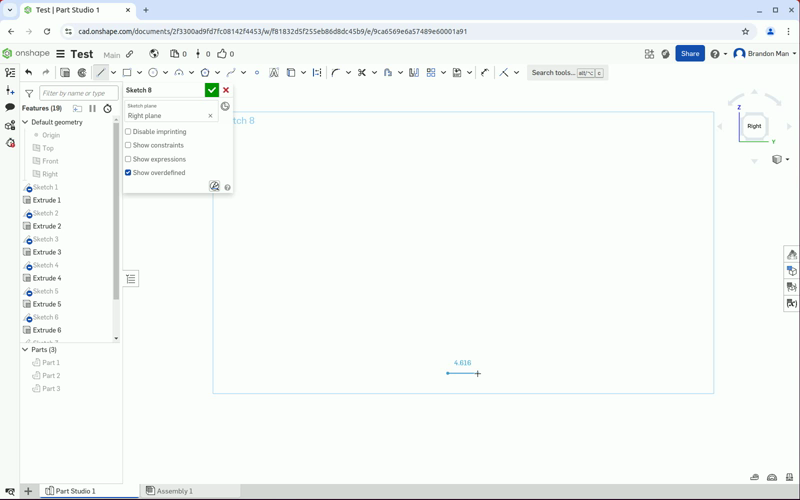
mouse_move(461, 373)
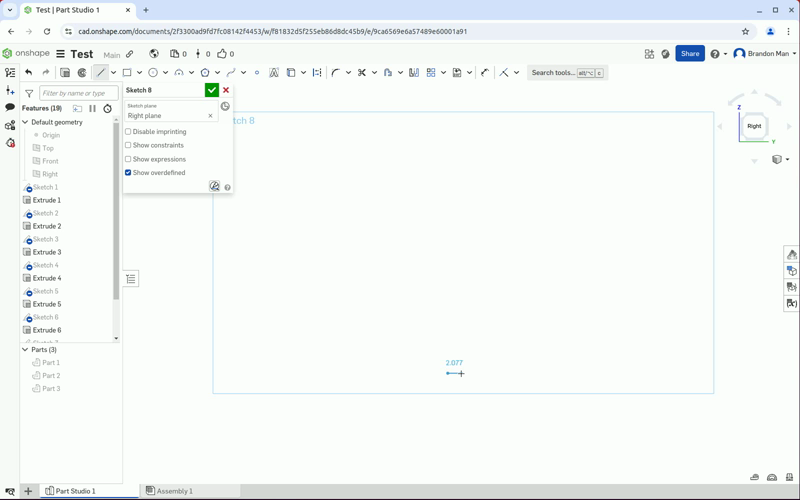
click(461, 373)
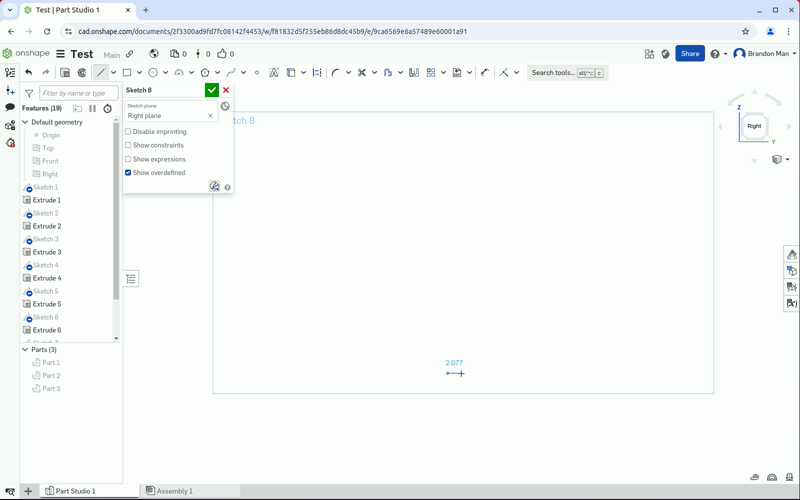
key_up(shift)
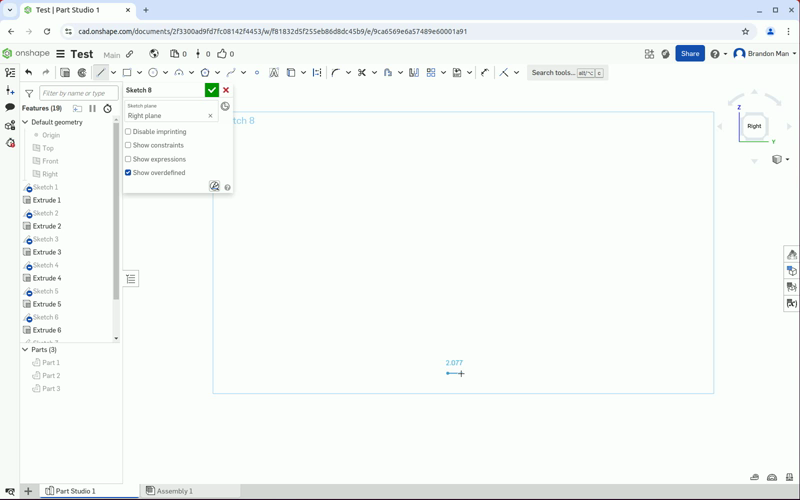
key_down(shift)
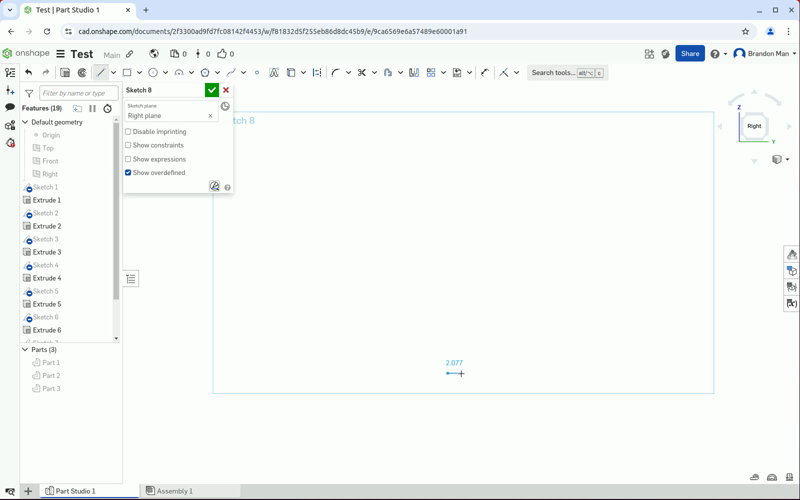
mouse_move(461, 192)
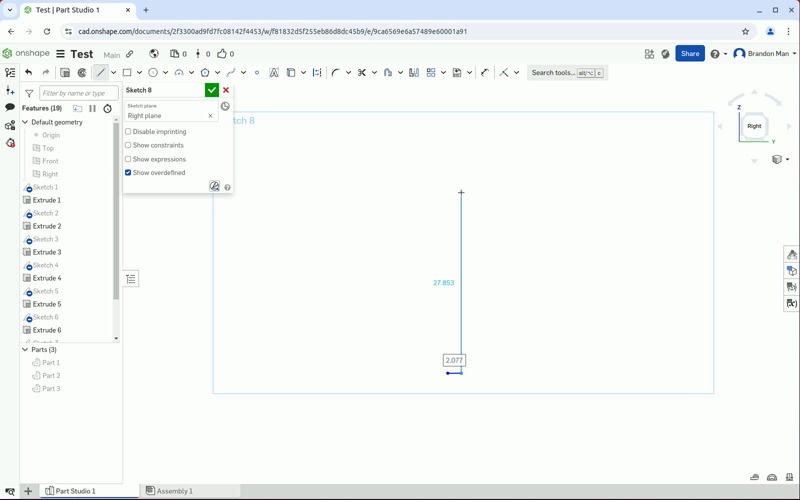
click(461, 192)
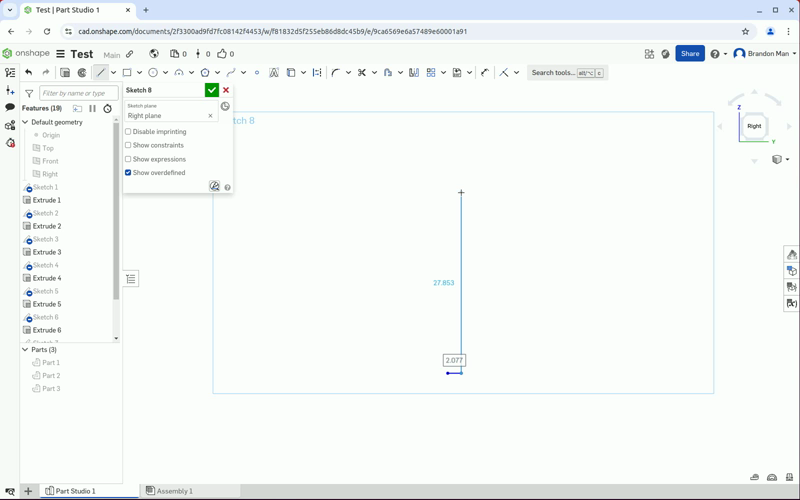
key_up(shift)
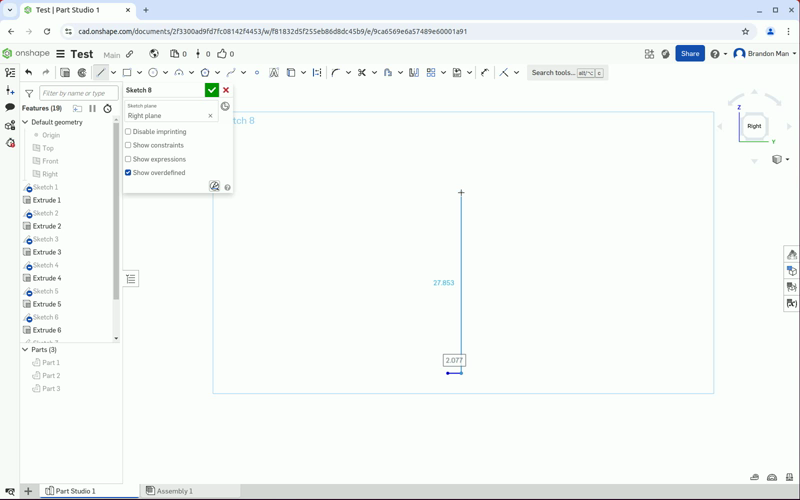
key_down(shift)
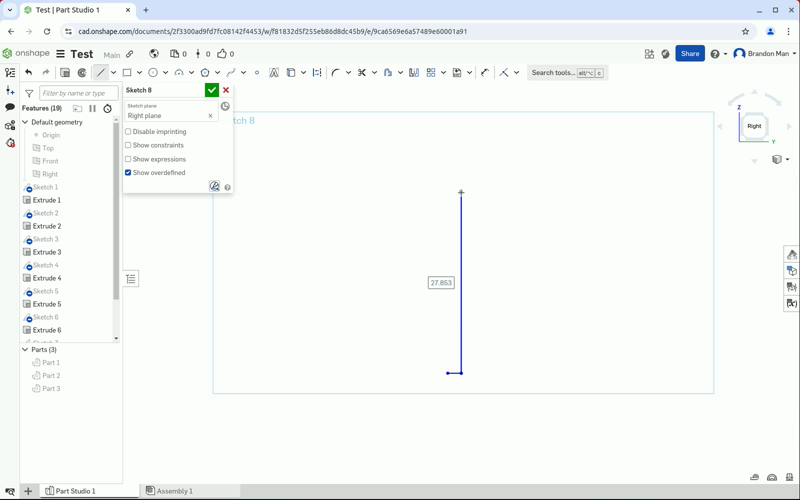
mouse_move(491, 192)
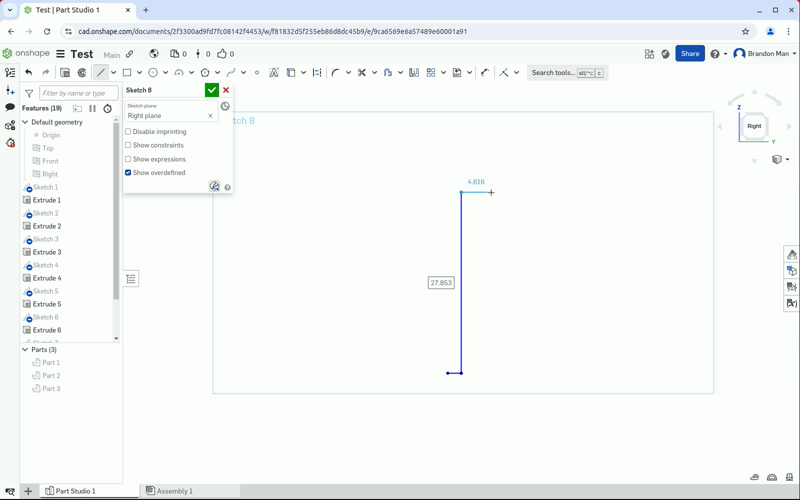
mouse_move(447, 192)
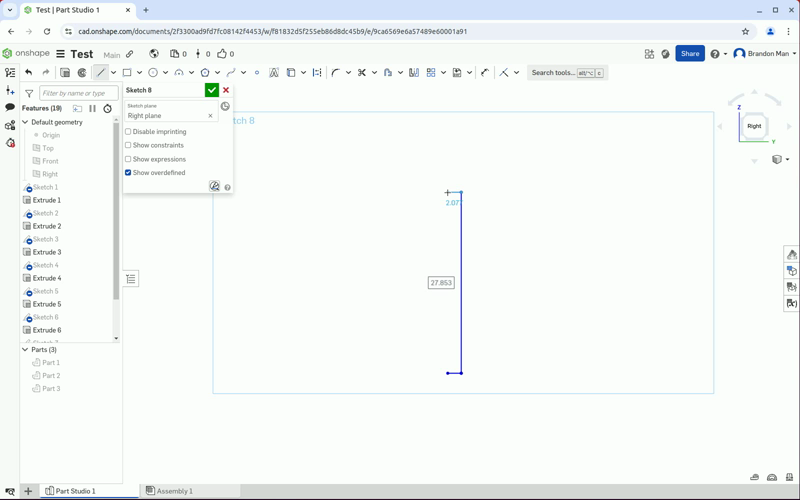
click(447, 192)
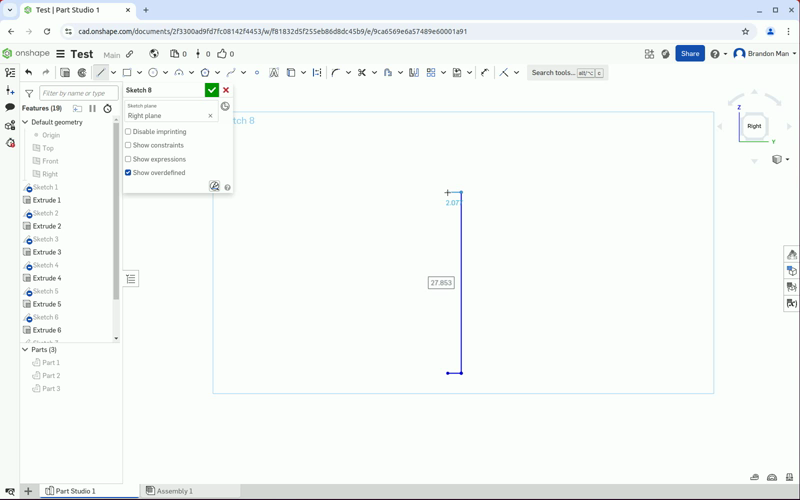
key_up(shift)
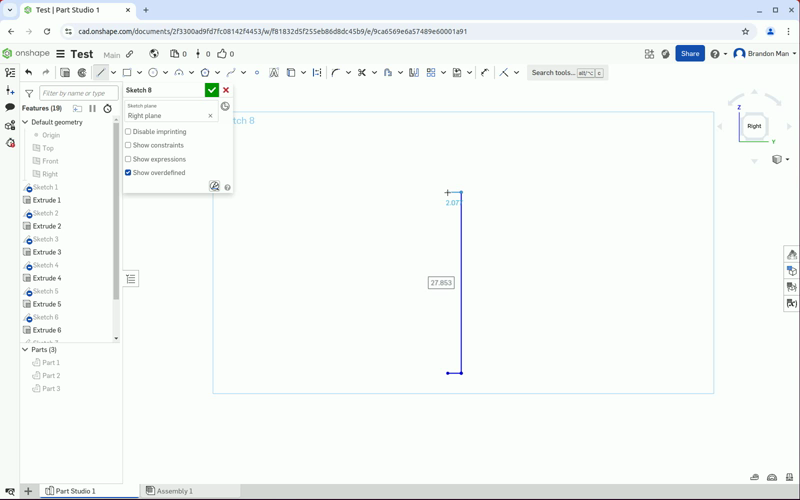
key_down(shift)
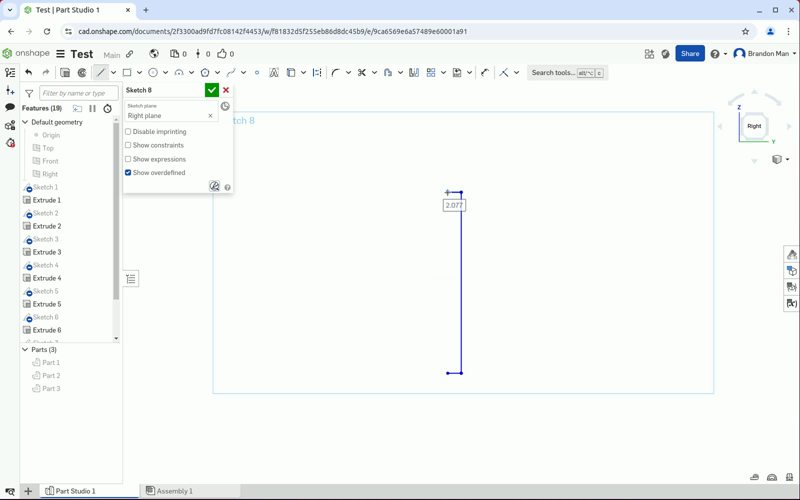
mouse_move(447, 373)
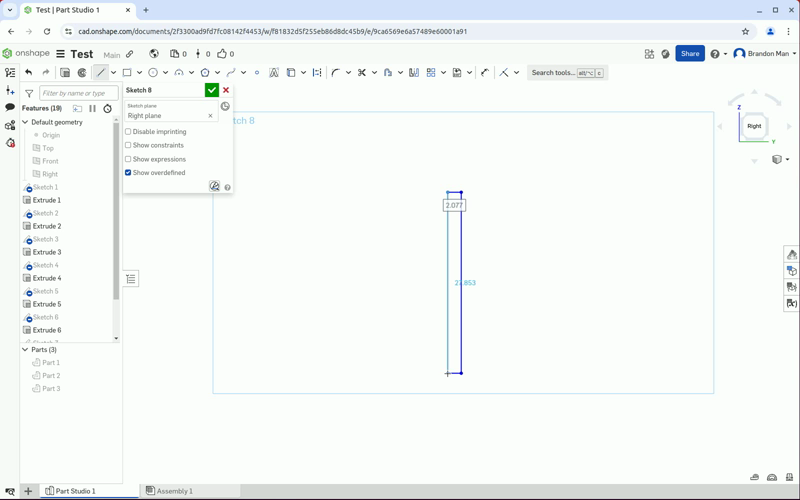
key_up(shift)
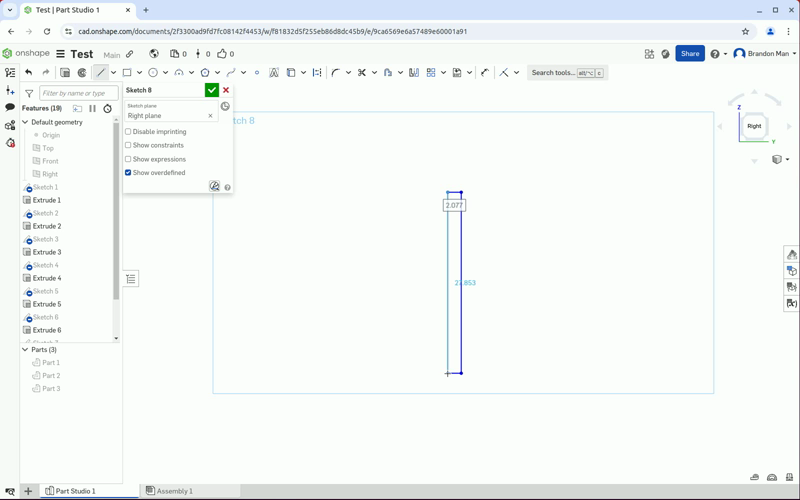
click(447, 373)
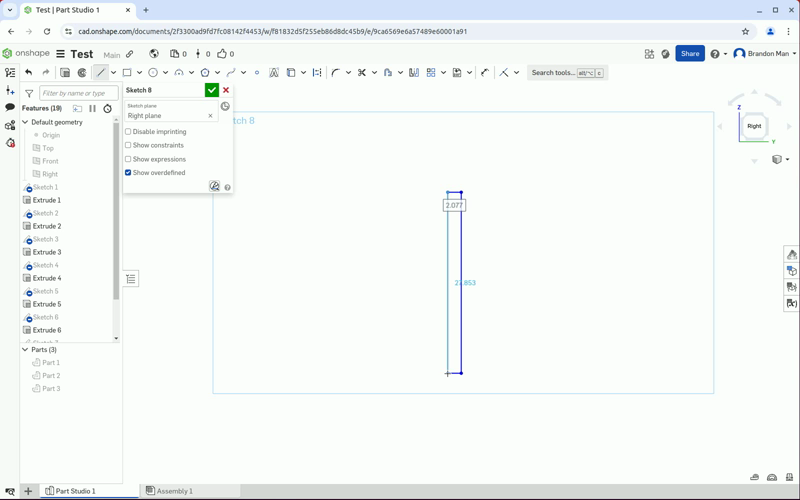
key(esc)
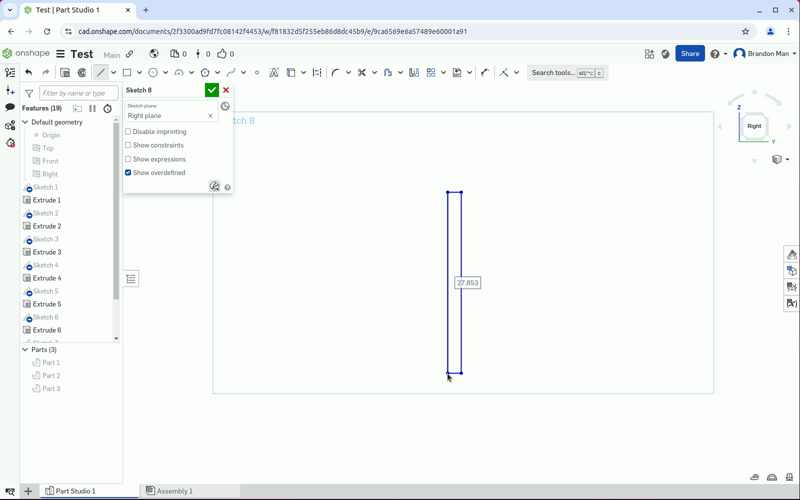
mouse_move(454, 197)
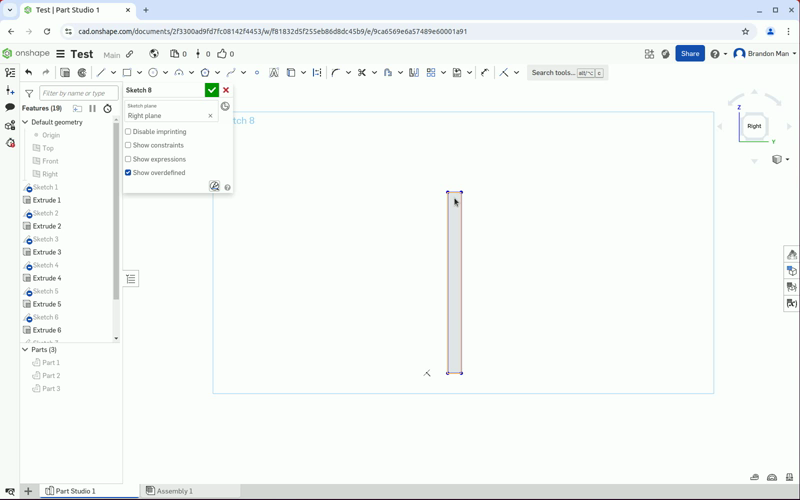
click(454, 197)
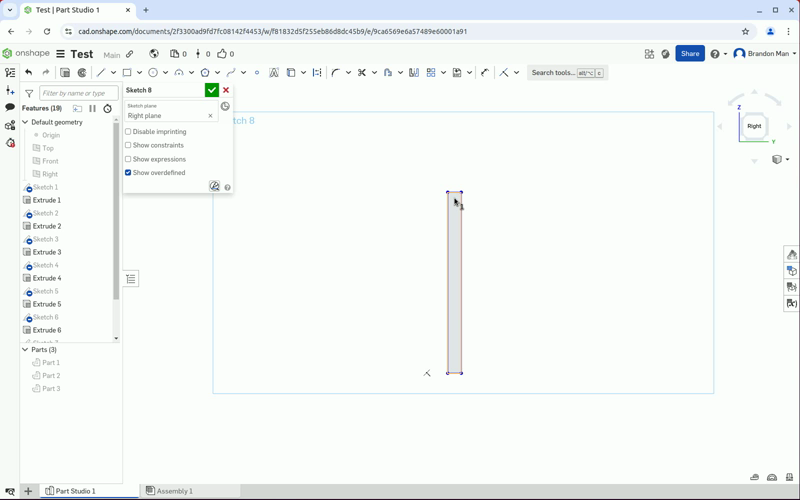
mouse_move(73, 352)
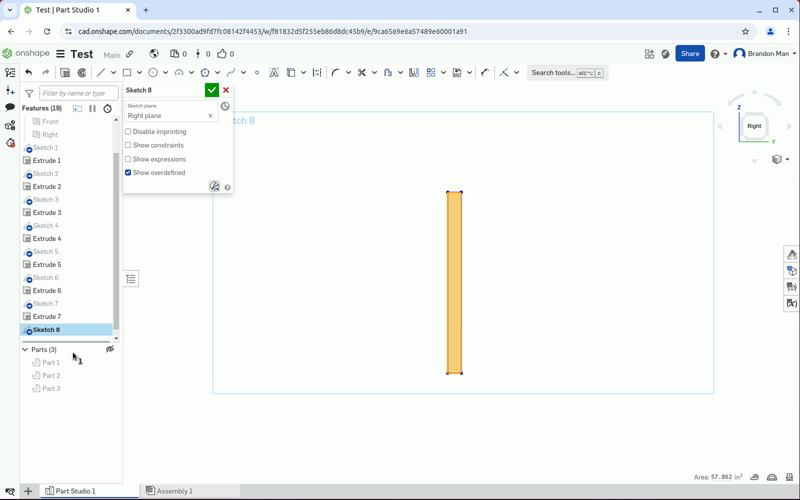
key(shift+y)
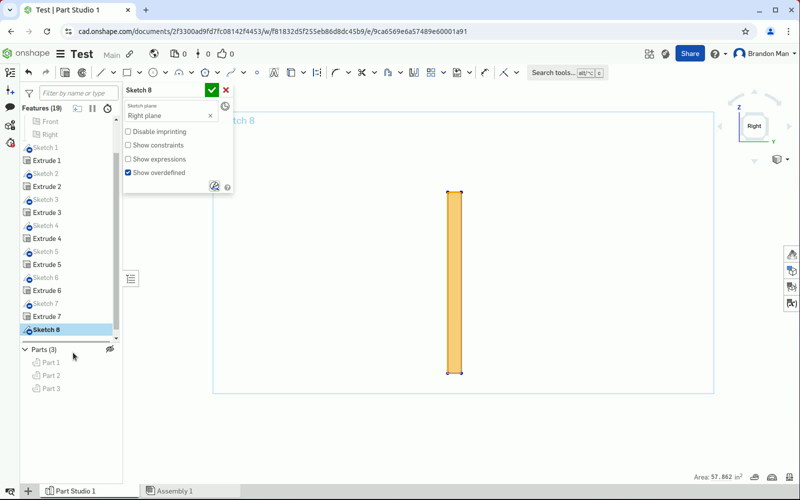
key(shift+e)
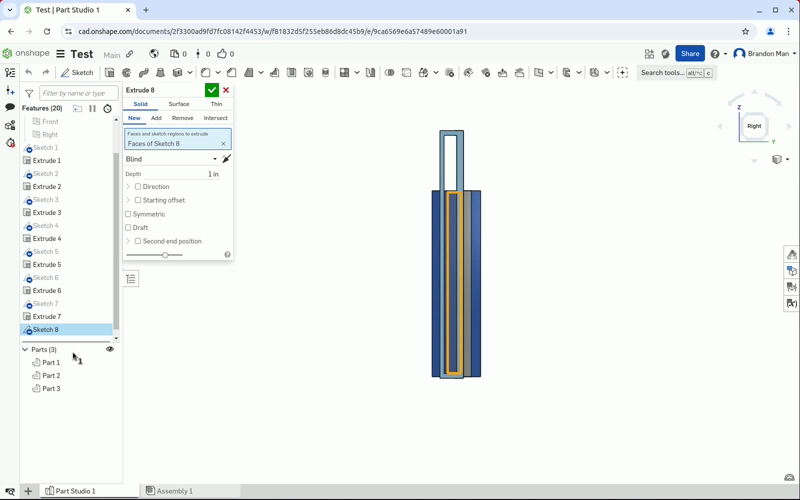
mouse_move(143, 106)
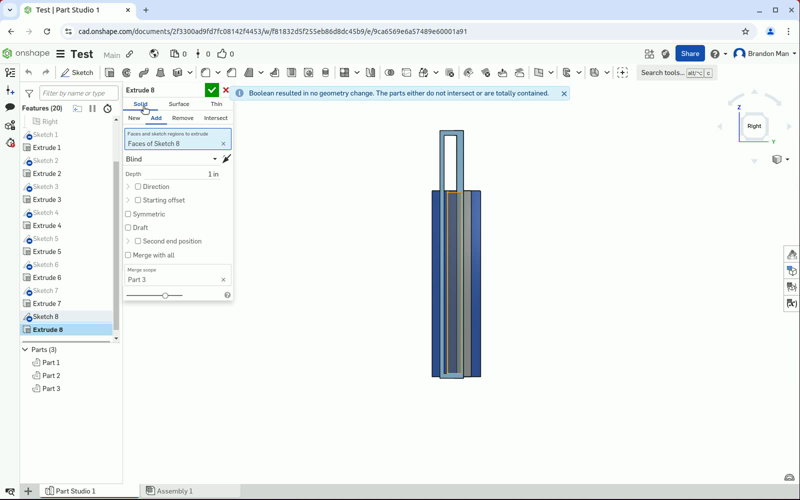
click(143, 106)
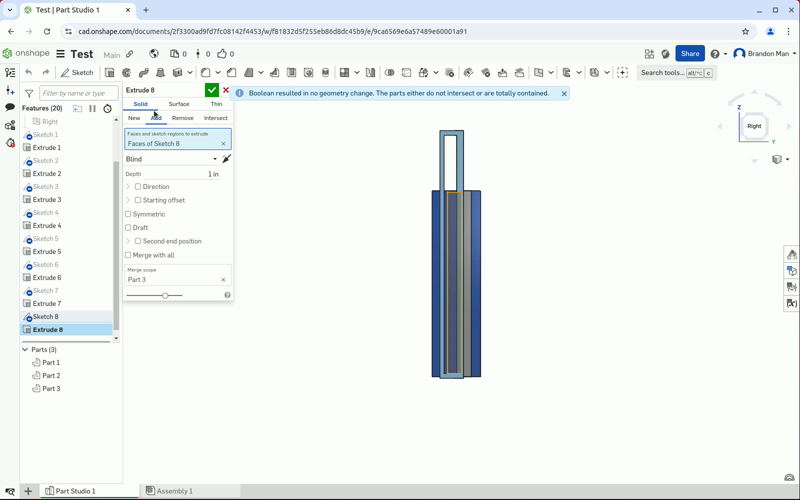
mouse_move(186, 120)
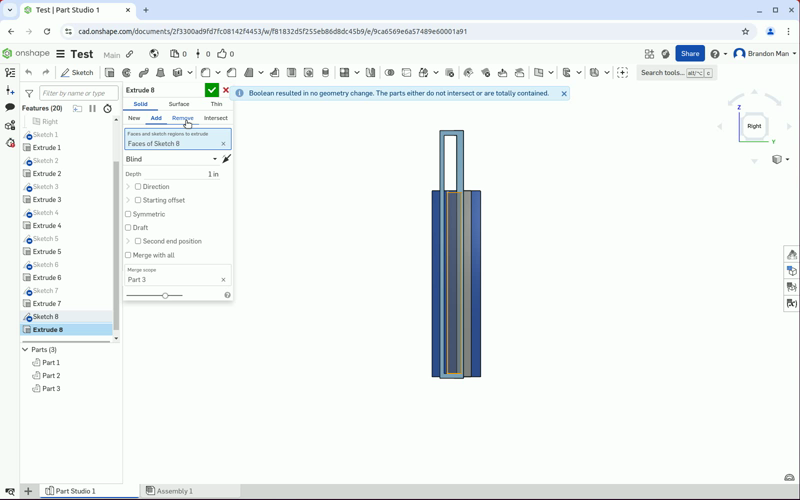
click(186, 120)
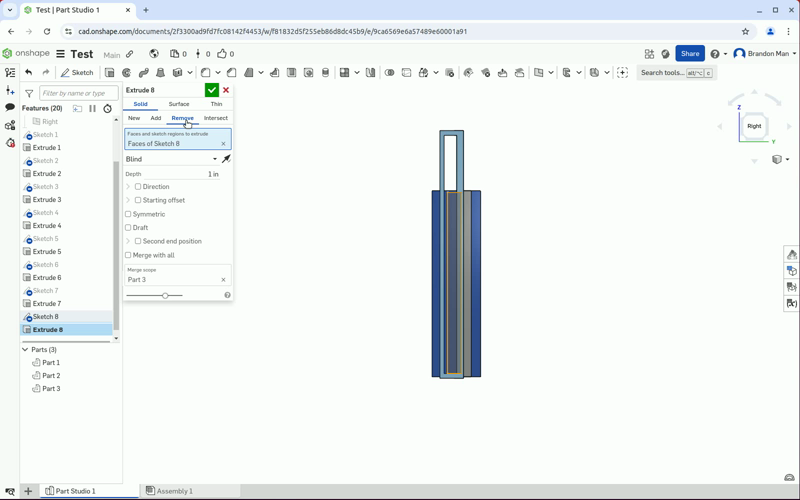
key(tab, 4)
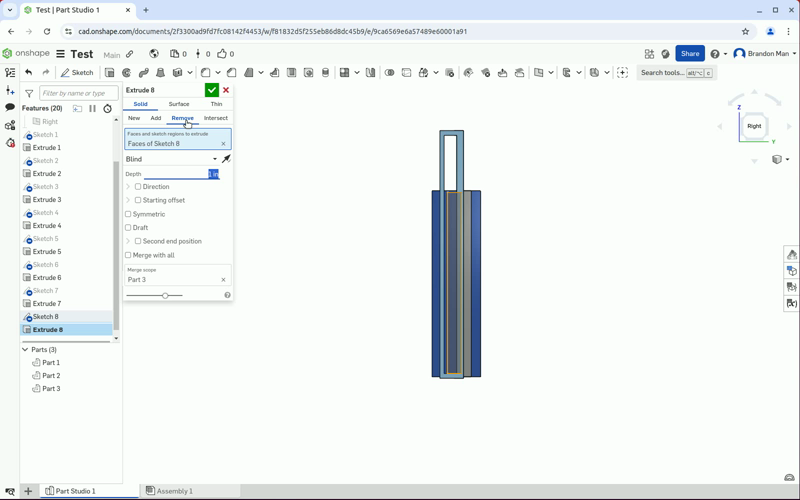
text(-27.682)
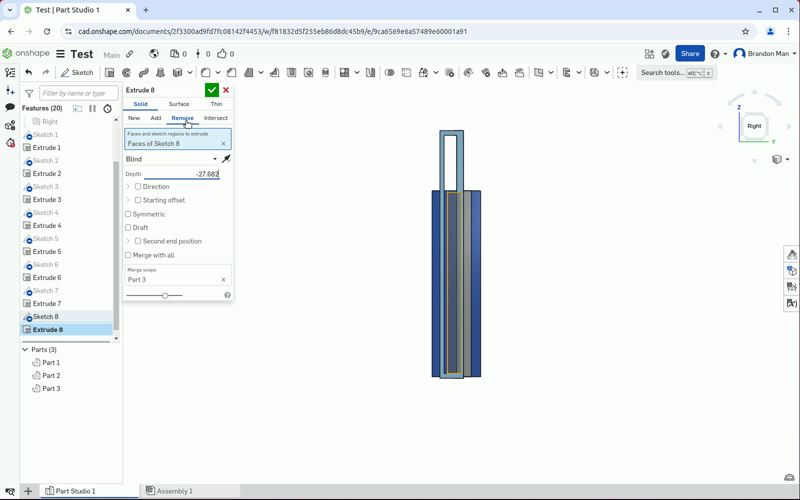
key(tab, 3)
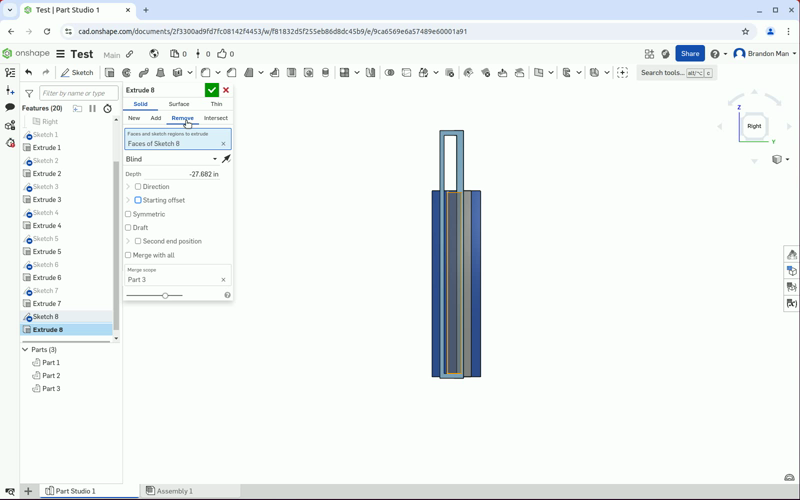
key(tab, 2)
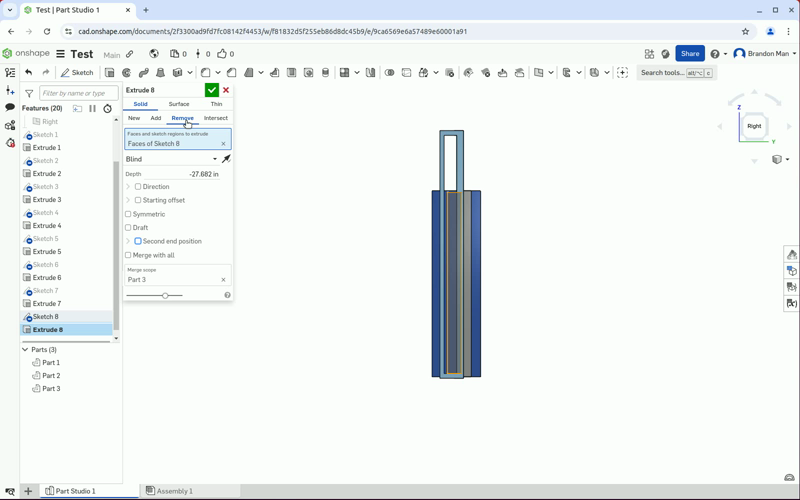
key(space)
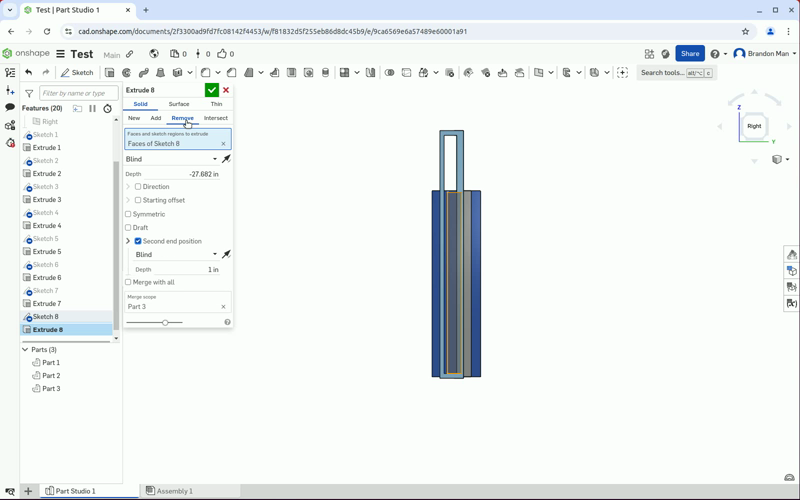
key(tab, 3)
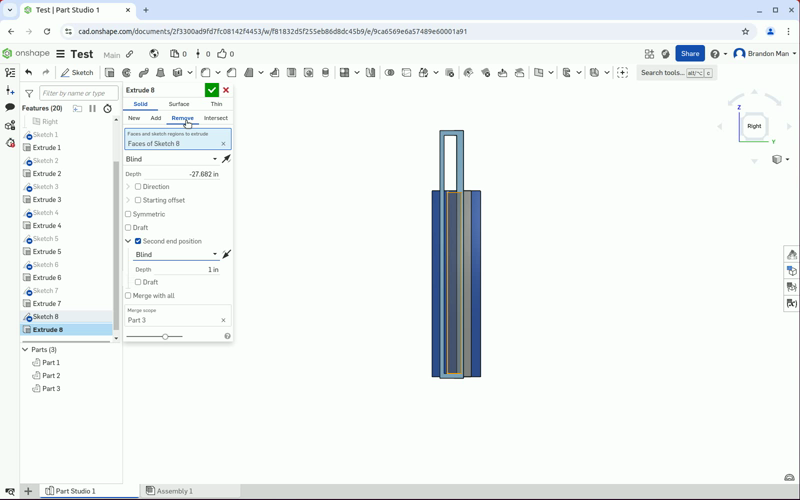
text(26.719)
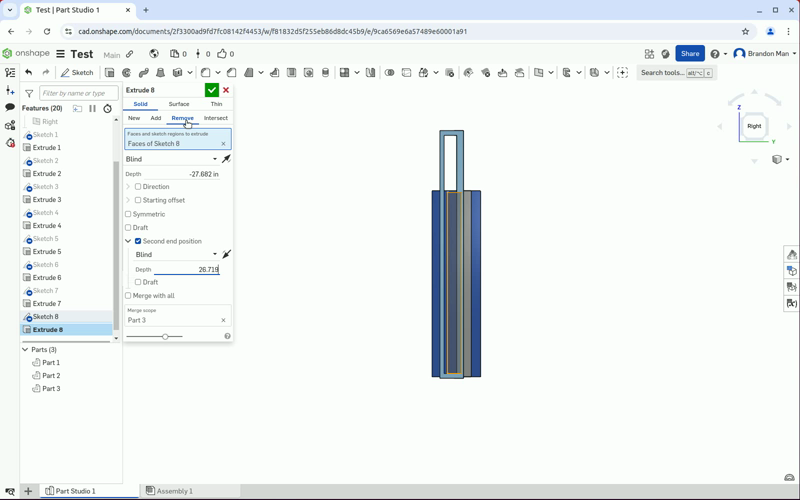
key(tab, 2)
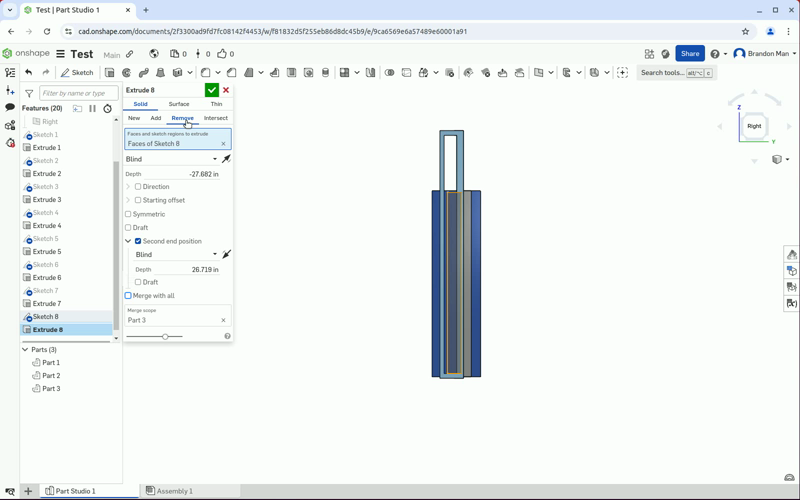
key(space)
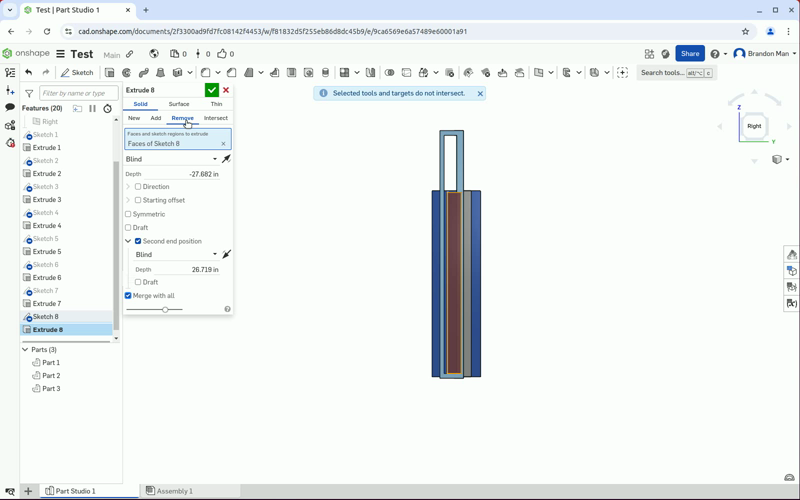
key(enter)
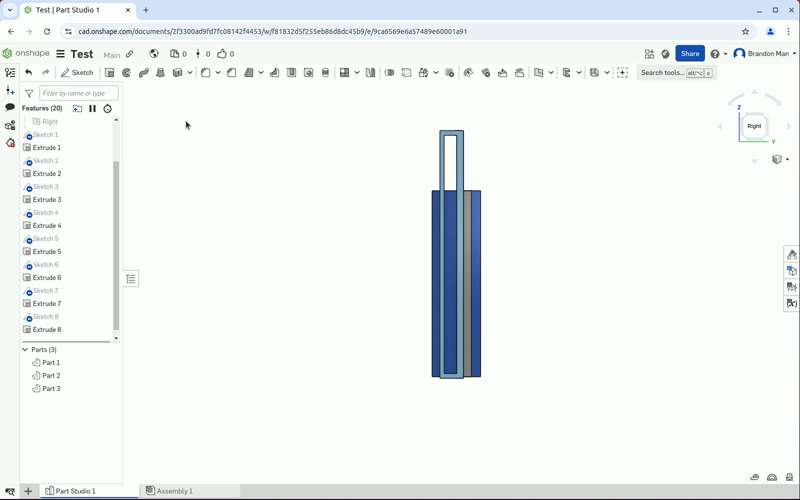
key(shift+h)
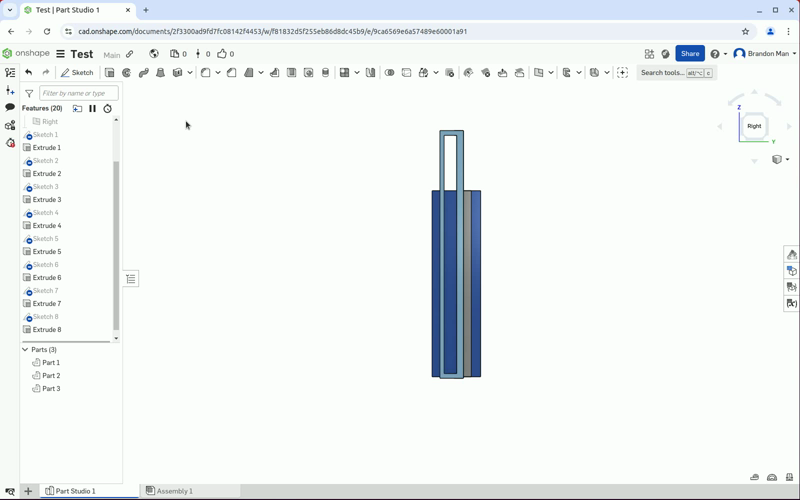
key(shift+h)
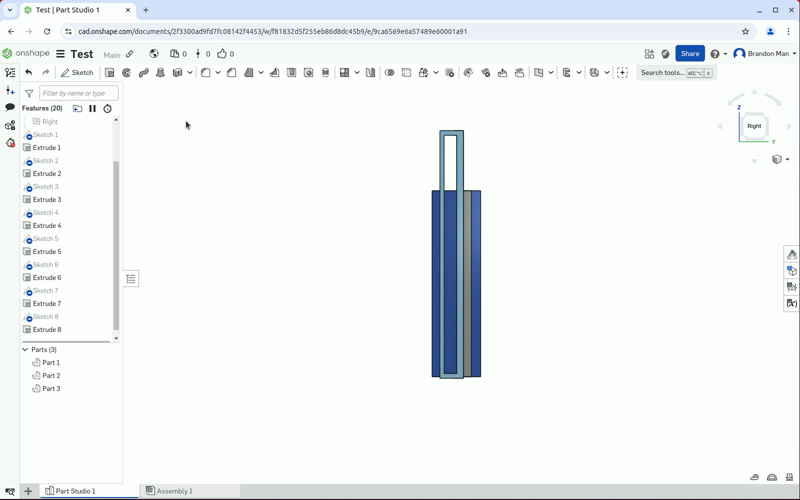
mouse_move(69, 137)
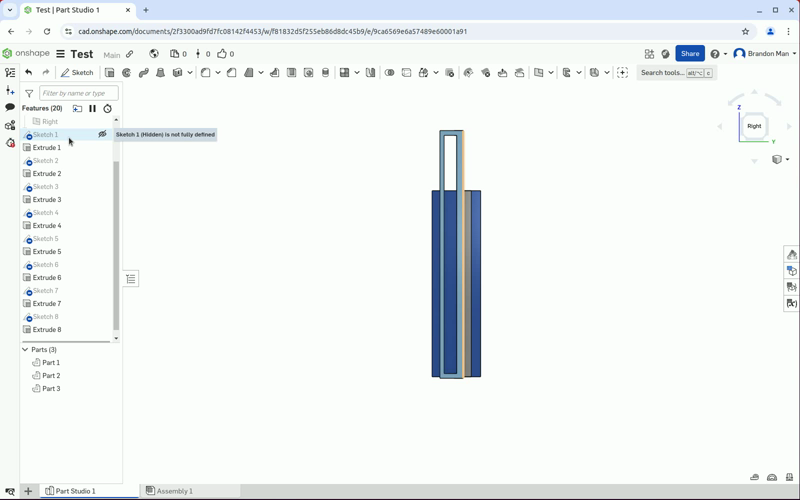
click(69, 137)
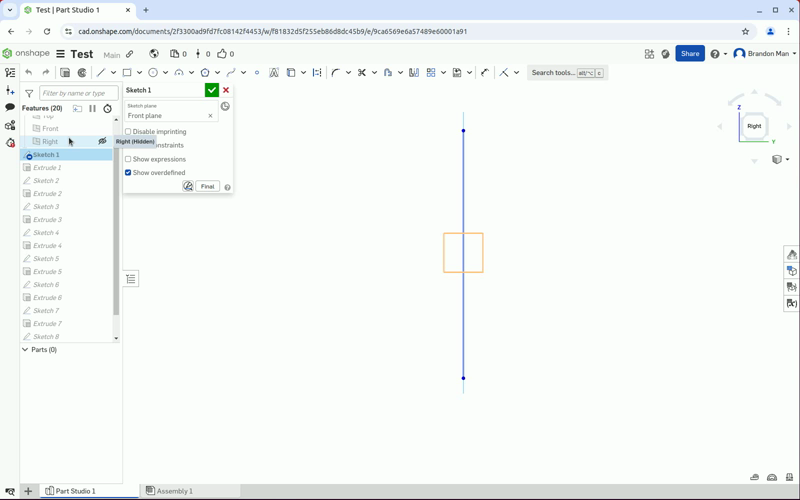
mouse_move(229, 92)
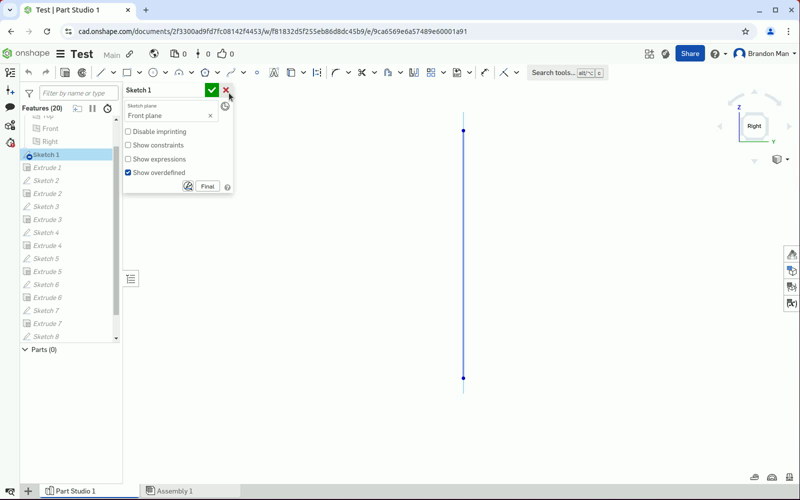
click(229, 92)
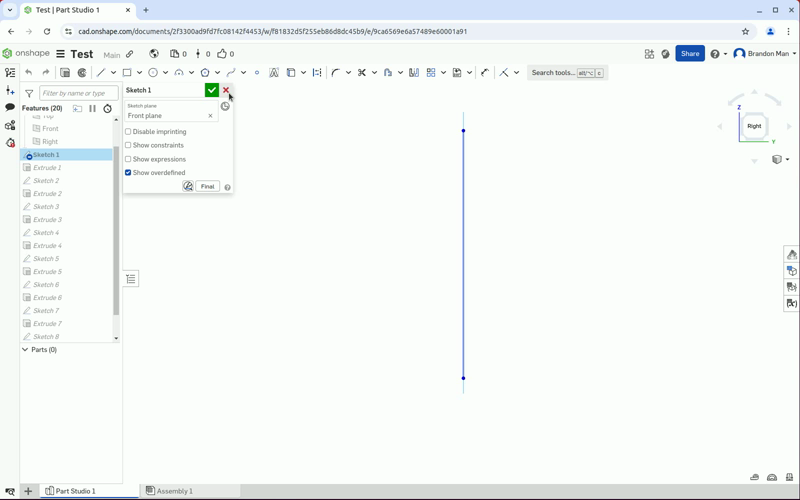
key(shift+s)
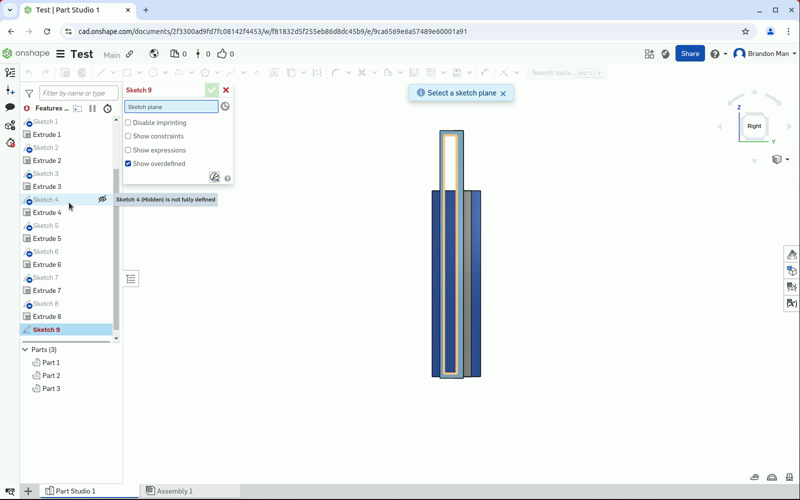
scroll(3)
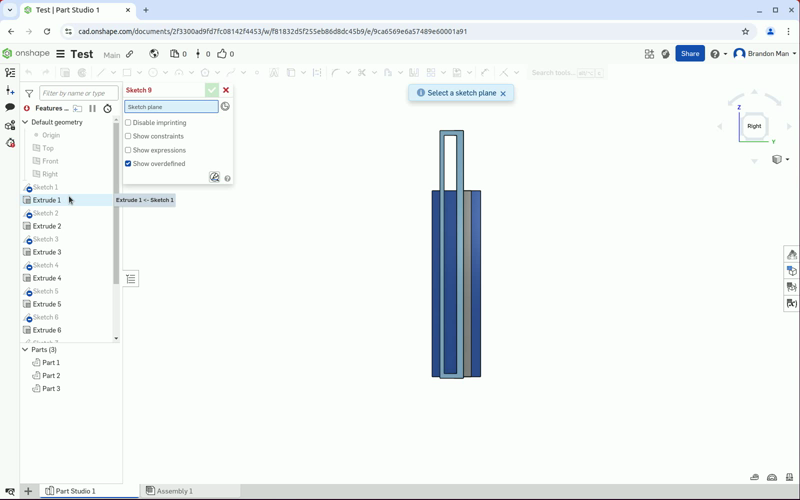
mouse_move(69, 176)
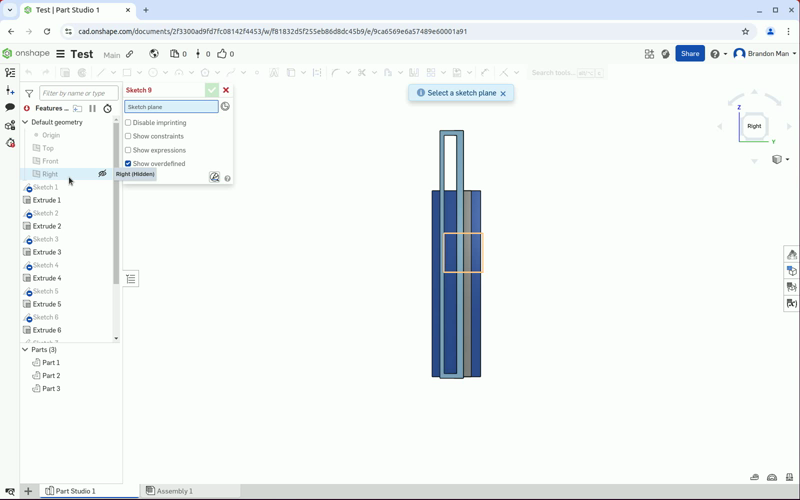
click(69, 176)
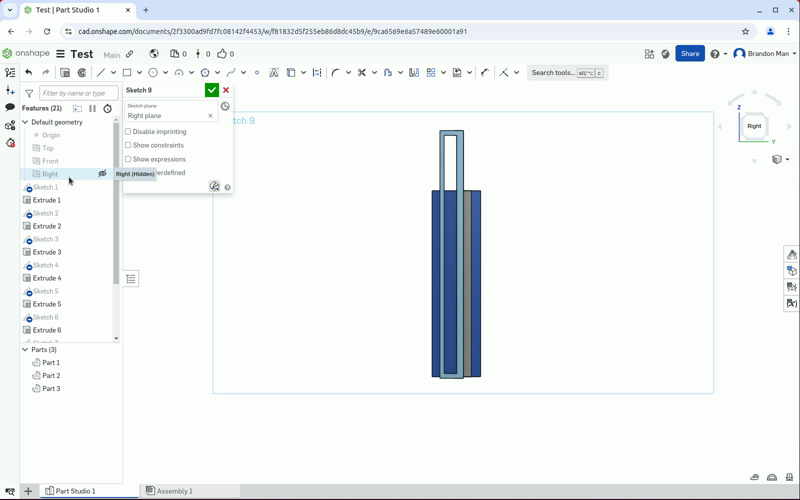
mouse_move(73, 352)
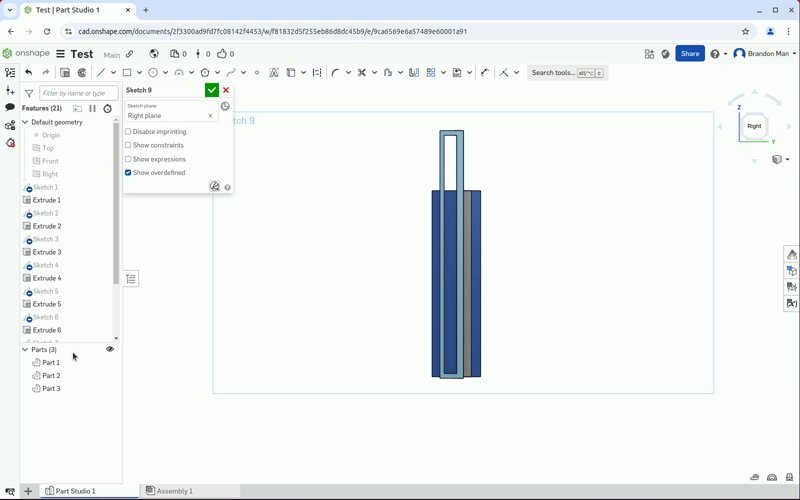
key(y)
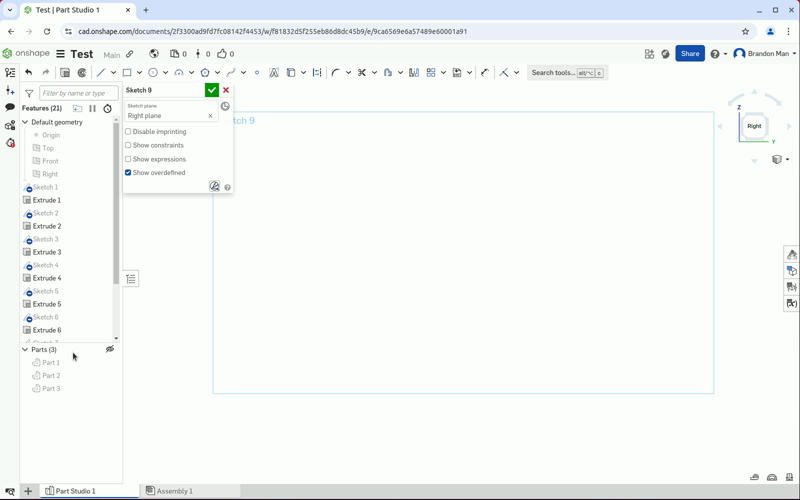
key(l)
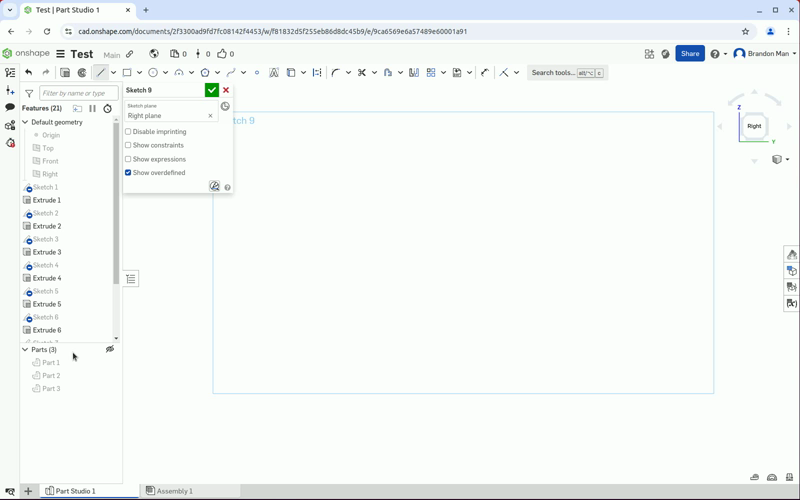
key_down(shift)
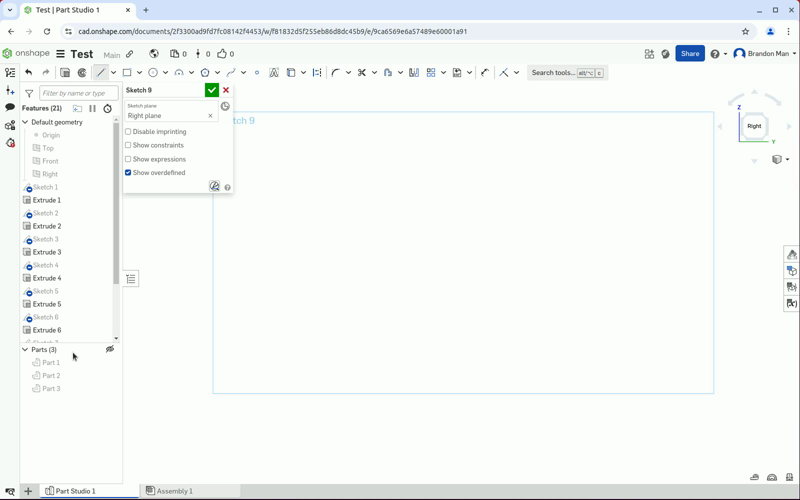
mouse_move(447, 193)
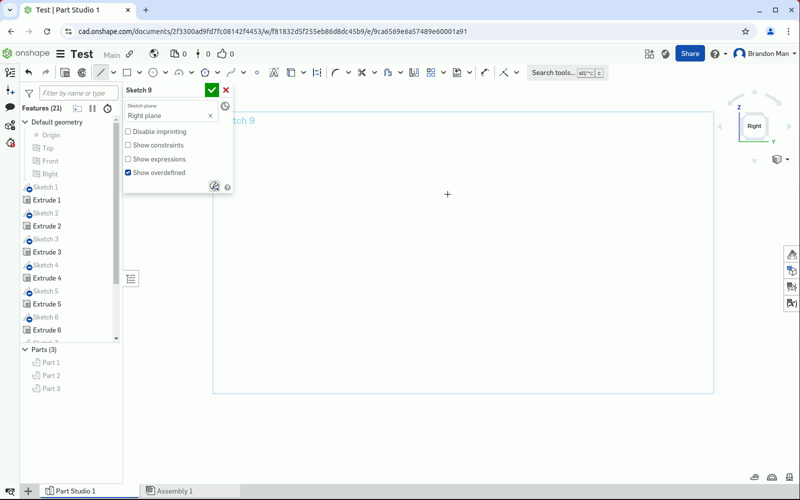
click(447, 193)
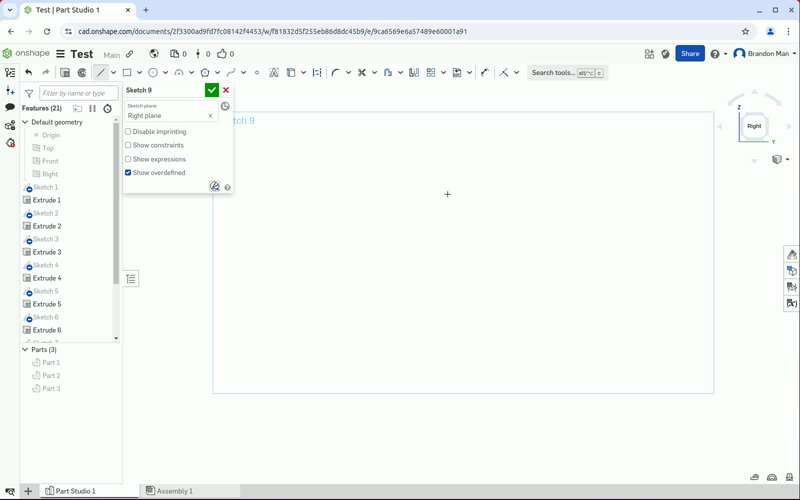
key_up(shift)
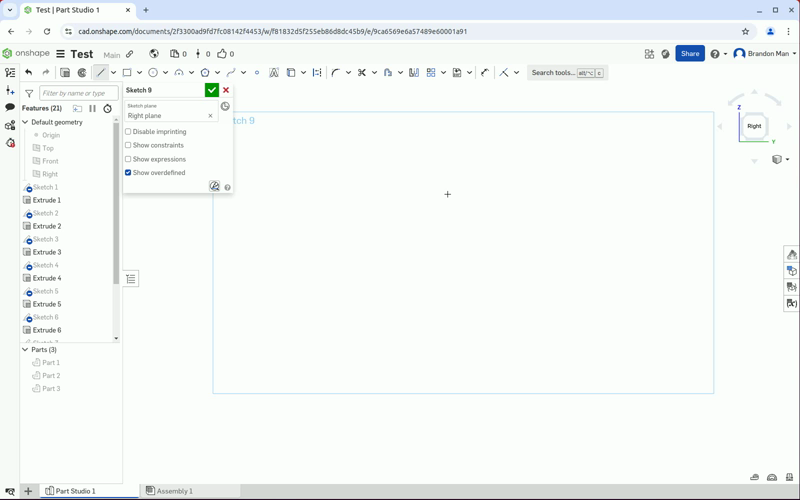
key_down(shift)
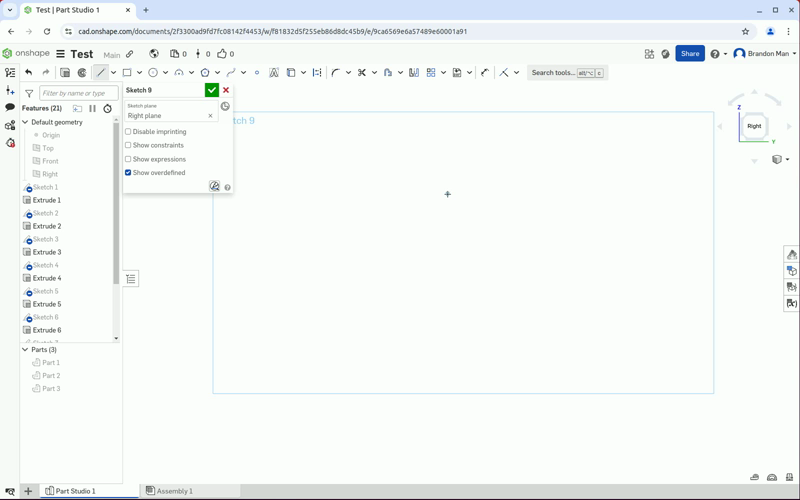
mouse_move(477, 193)
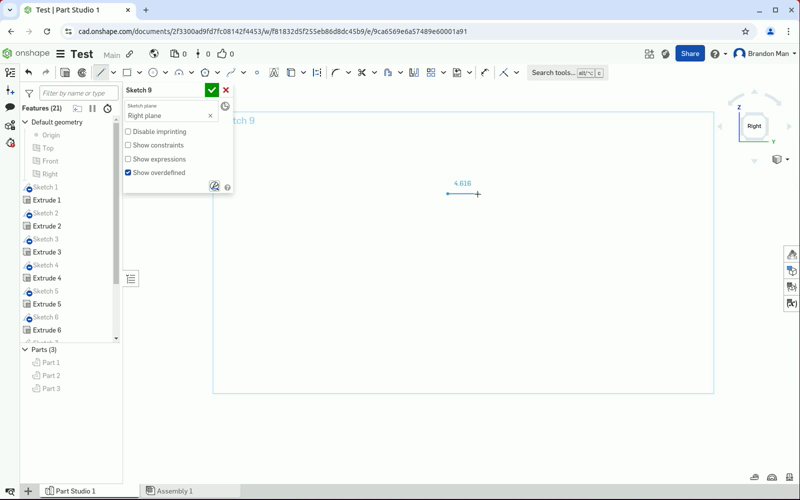
mouse_move(461, 193)
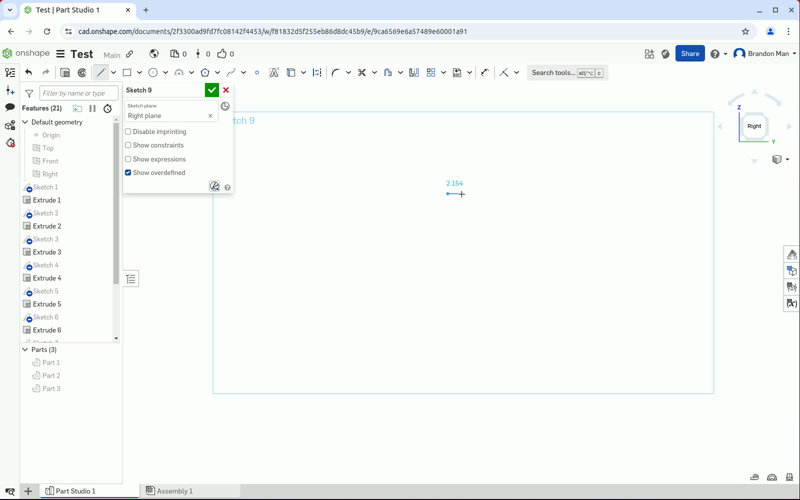
click(461, 193)
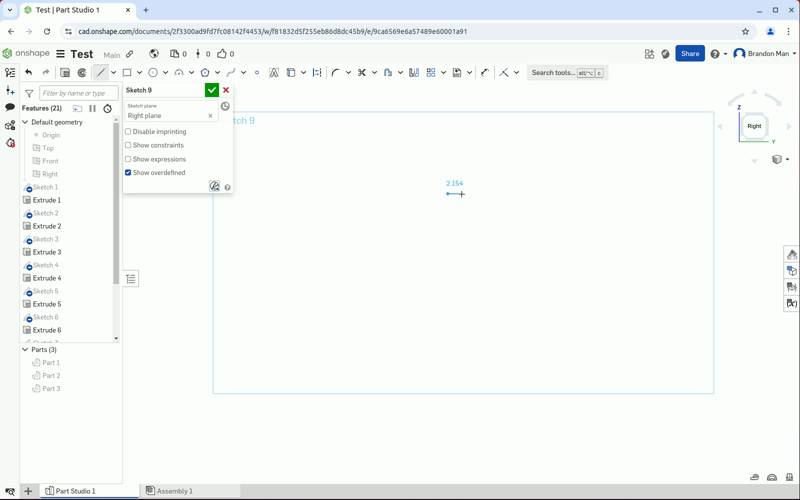
key_up(shift)
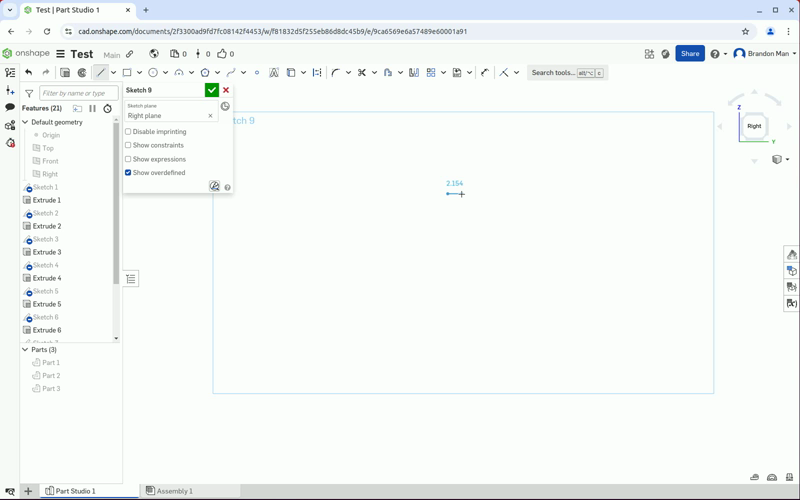
key_down(shift)
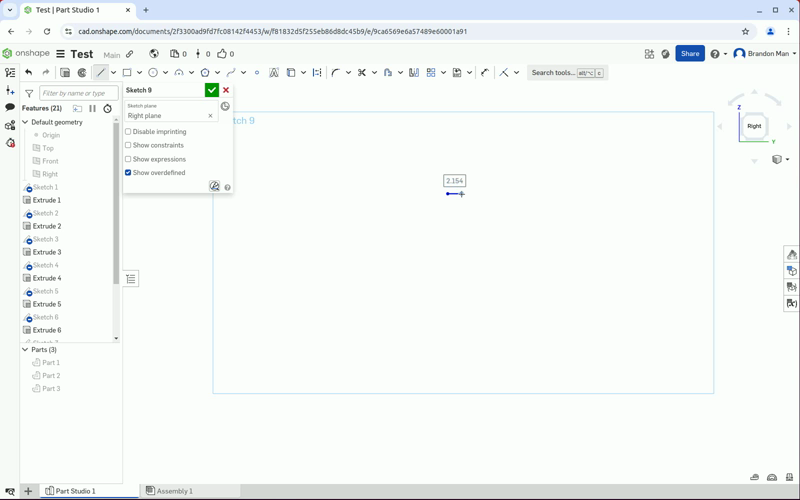
mouse_move(491, 193)
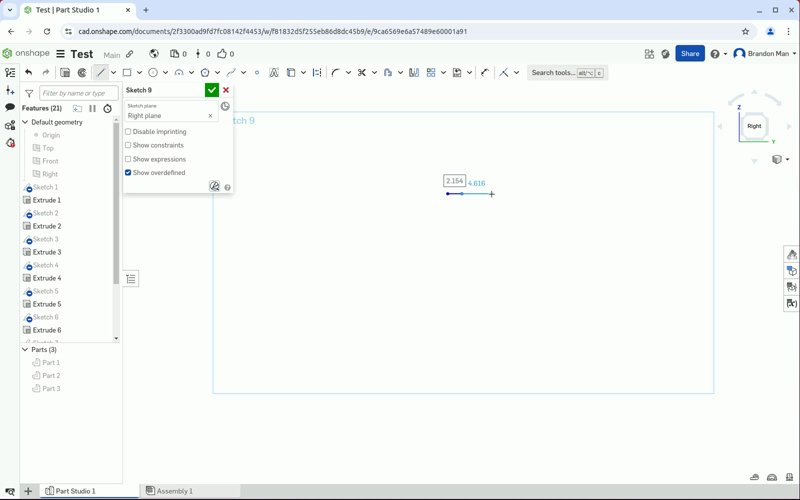
mouse_move(461, 188)
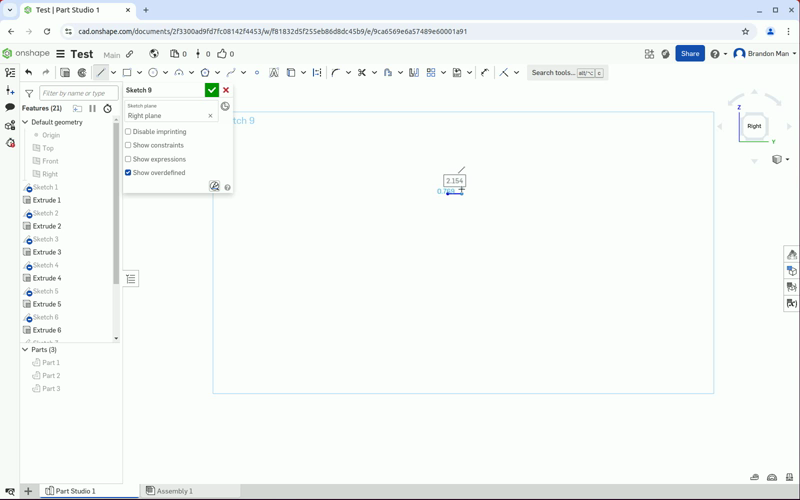
scroll(6)
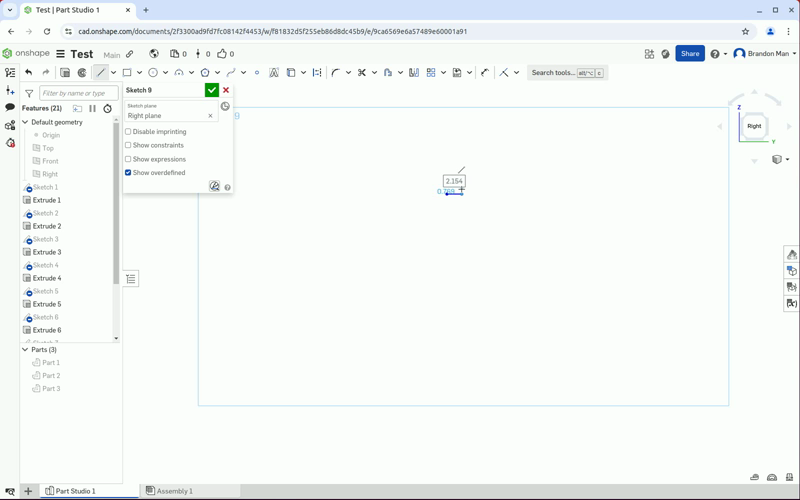
scroll(6)
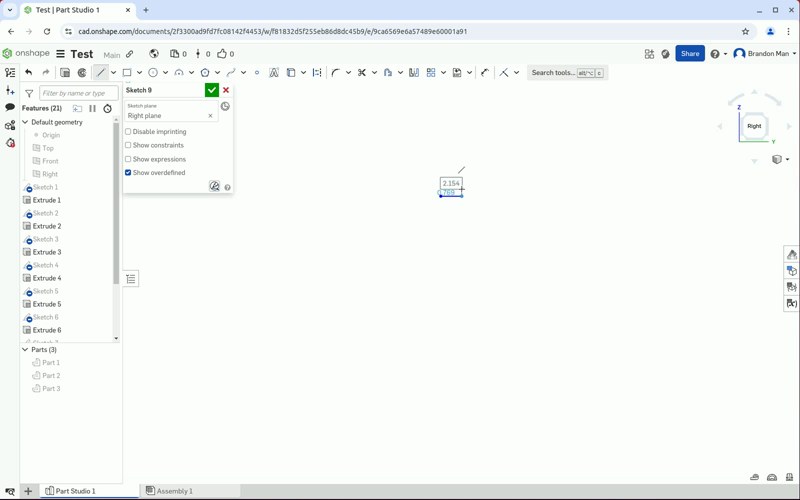
scroll(6)
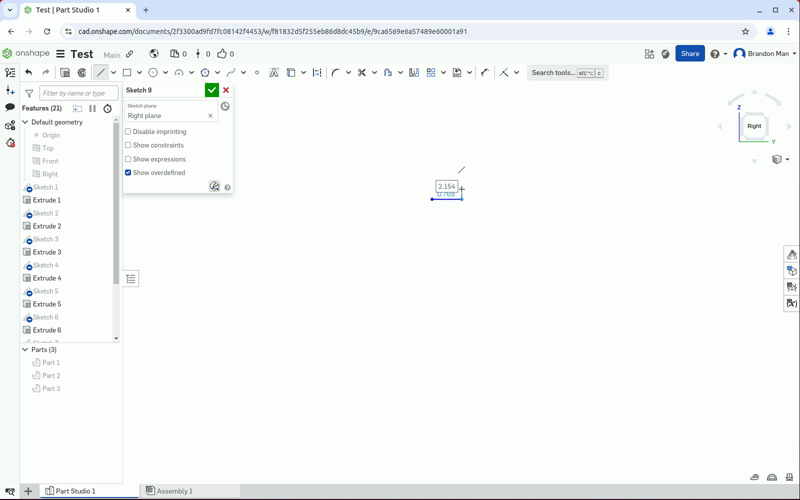
scroll(6)
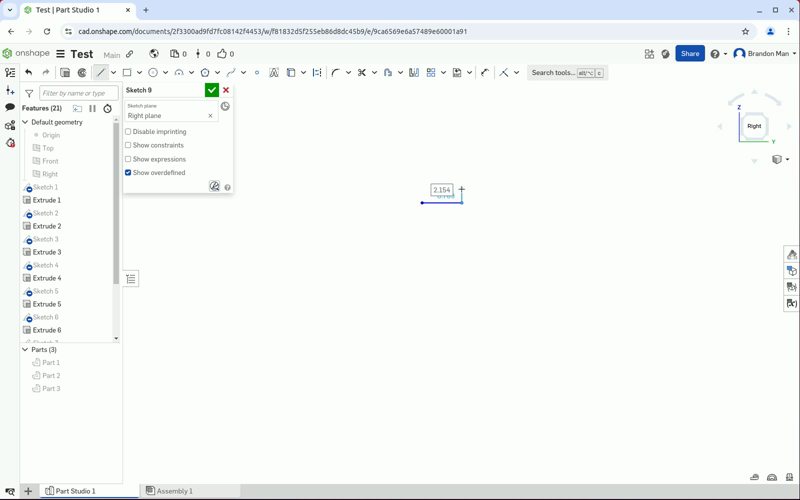
scroll(6)
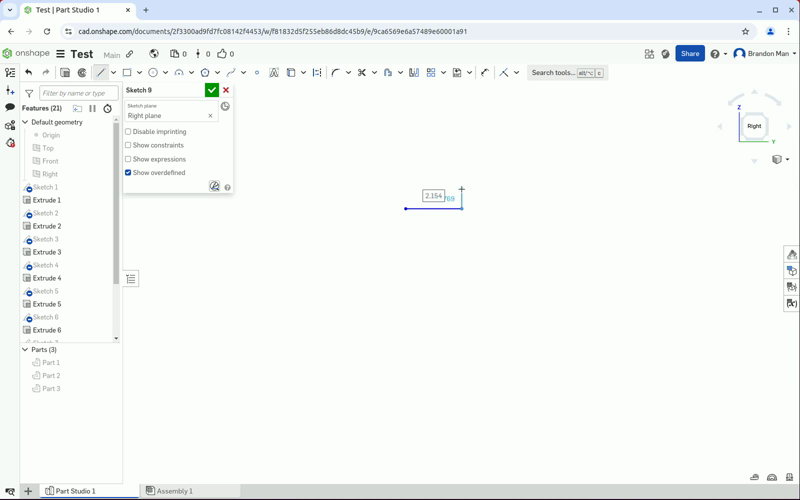
scroll(6)
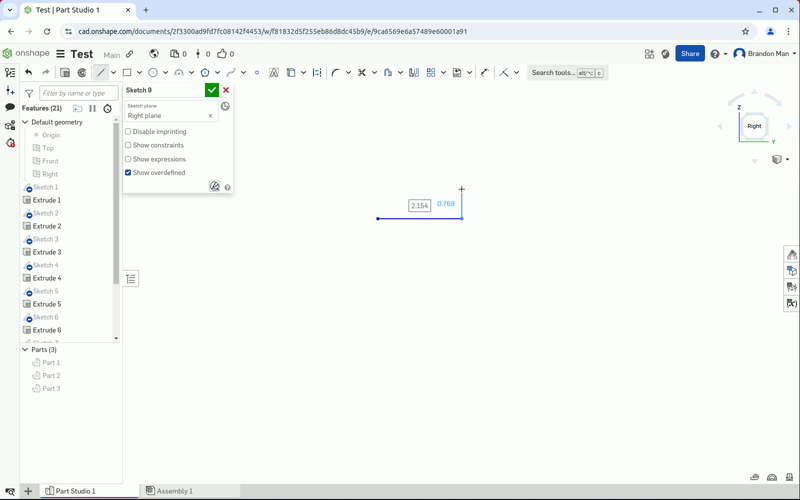
scroll(6)
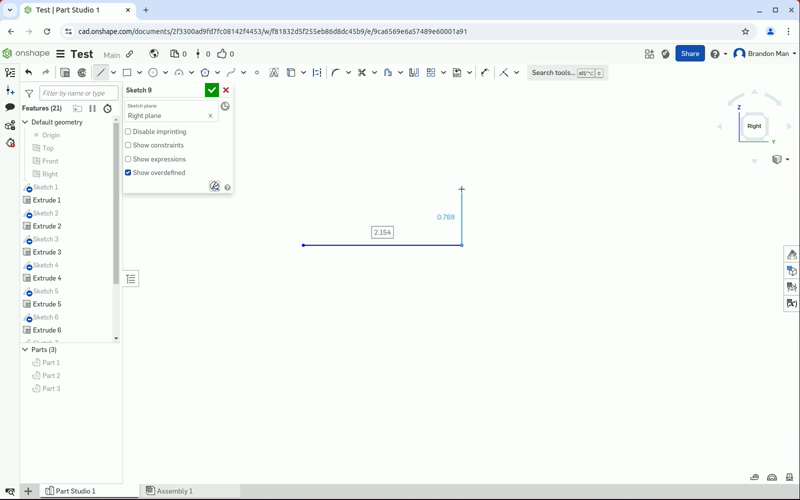
click(461, 188)
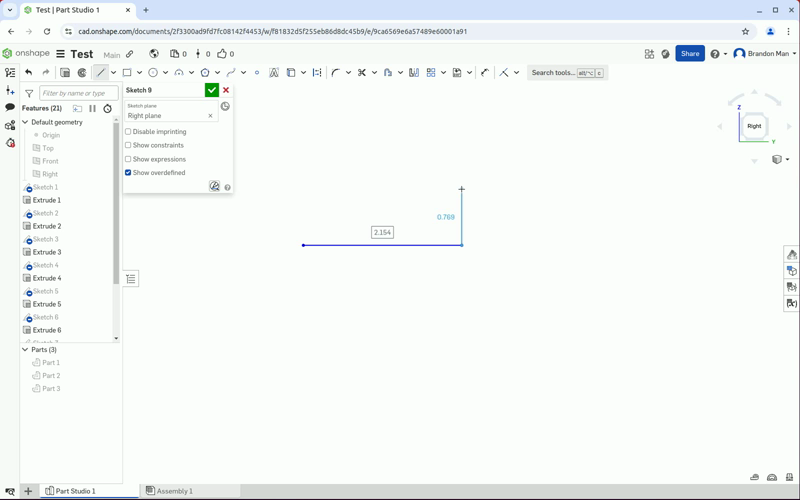
scroll(-6)
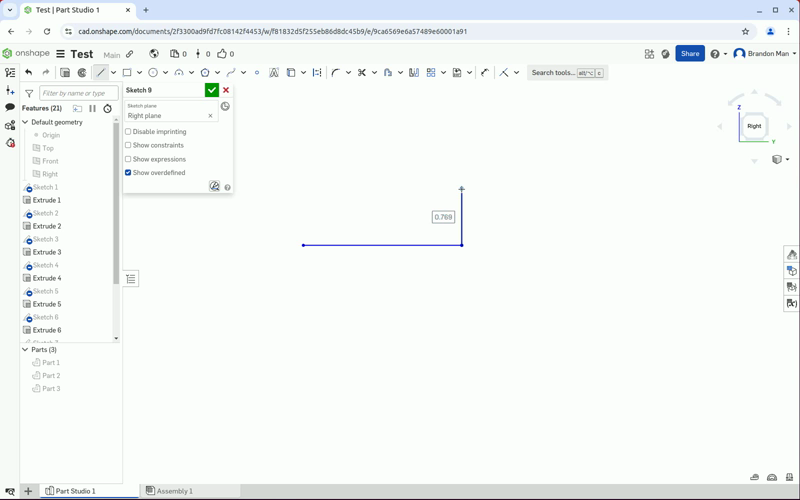
scroll(-6)
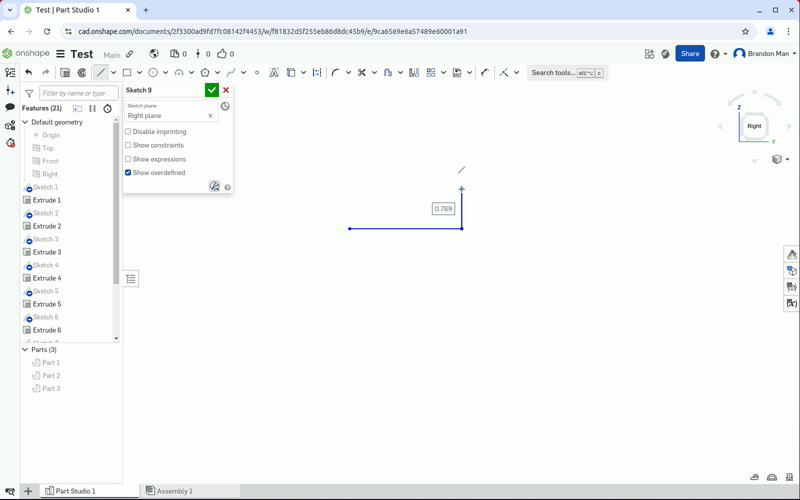
scroll(-6)
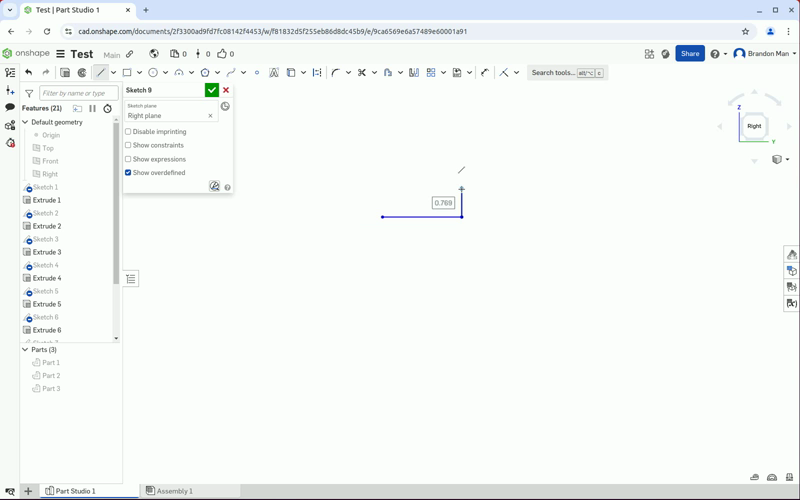
scroll(-6)
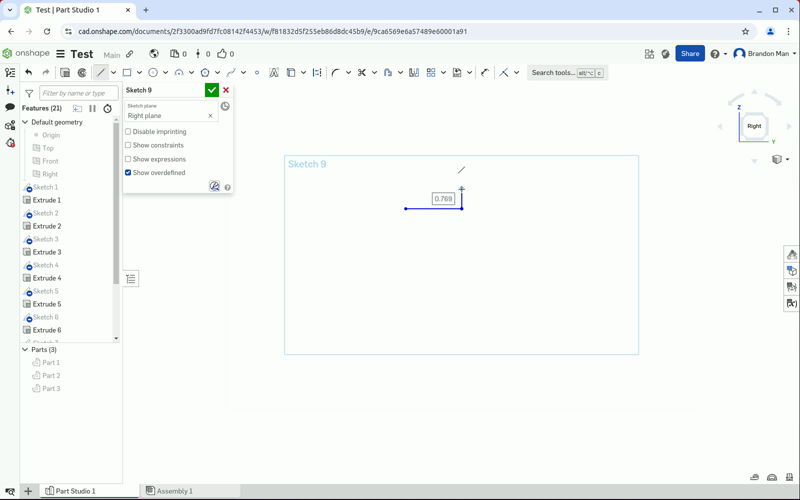
scroll(-6)
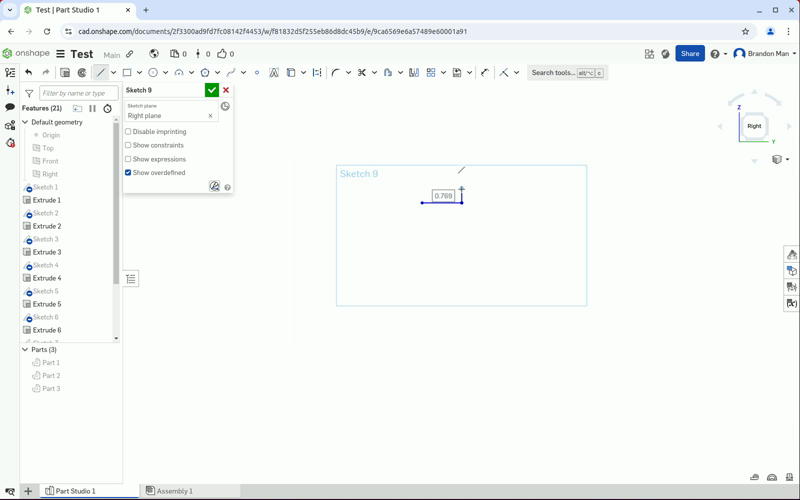
scroll(-6)
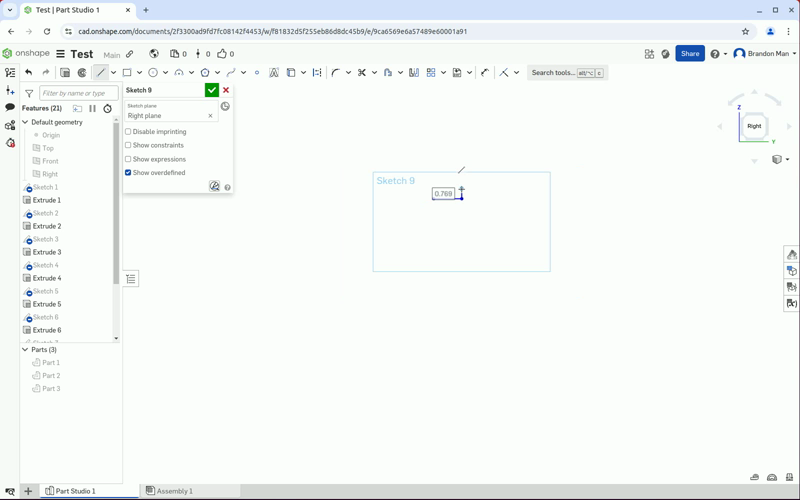
scroll(-6)
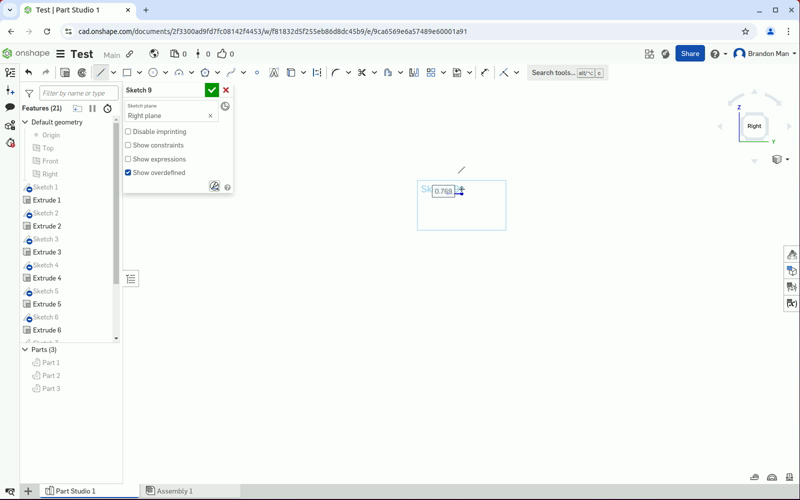
key_up(shift)
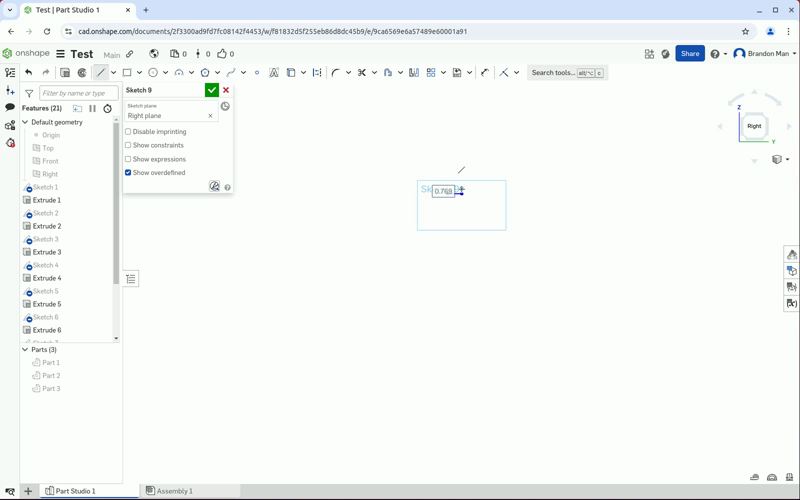
key_down(shift)
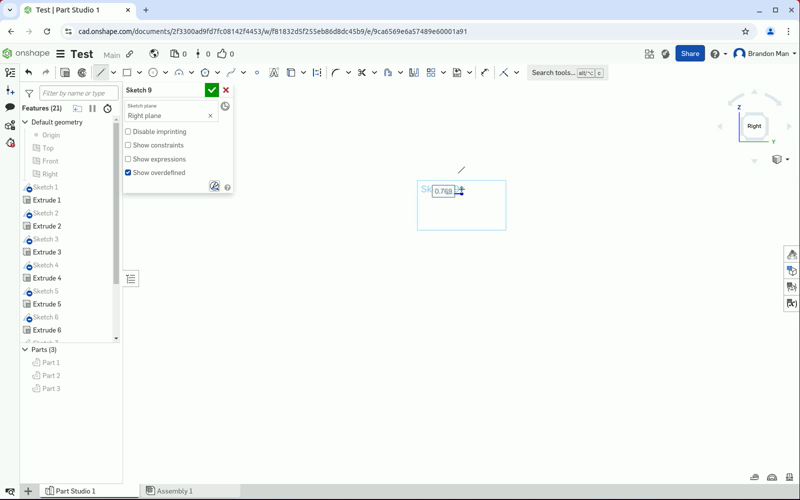
mouse_move(491, 188)
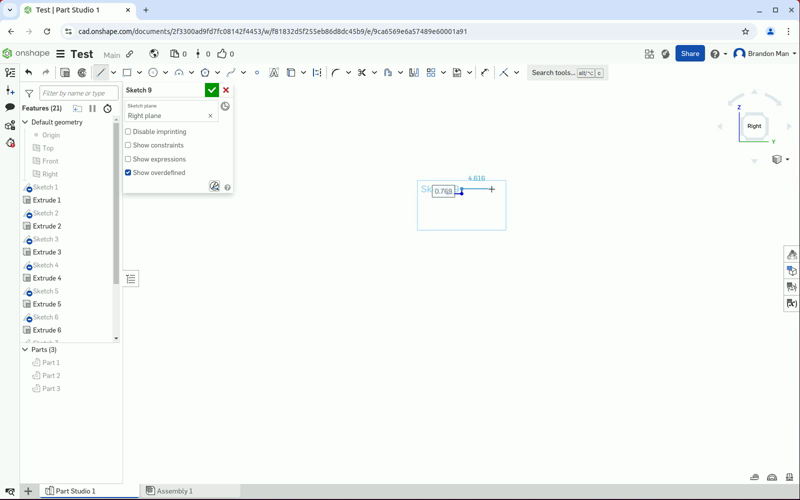
mouse_move(447, 188)
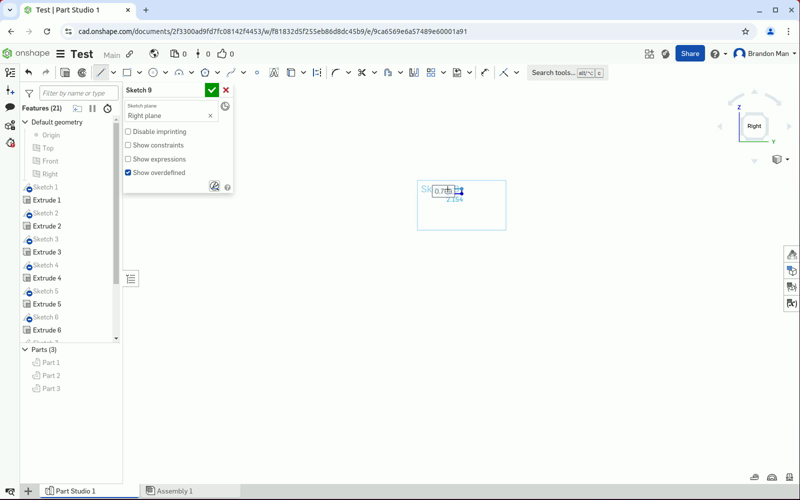
click(447, 188)
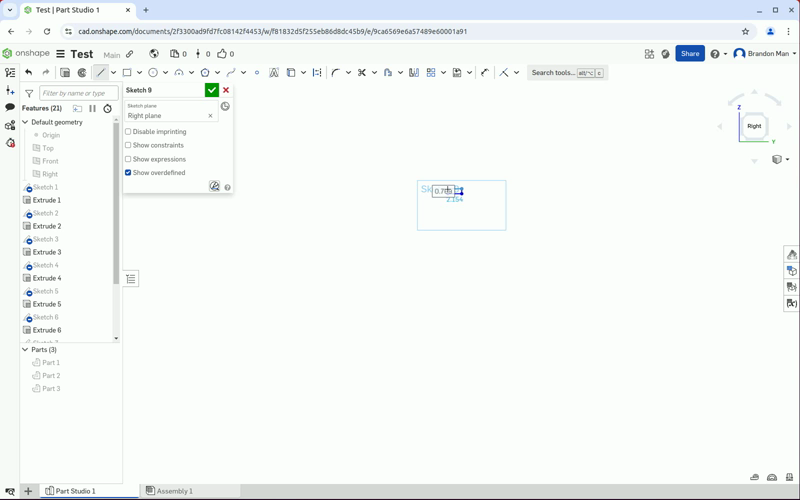
key_up(shift)
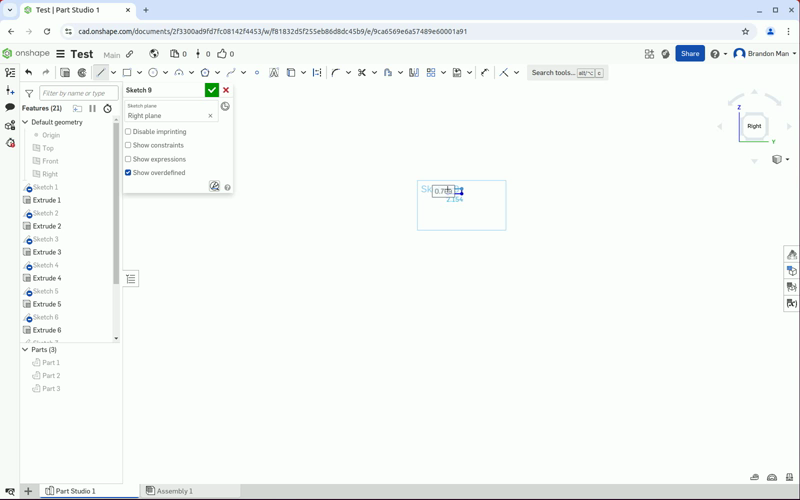
mouse_move(477, 188)
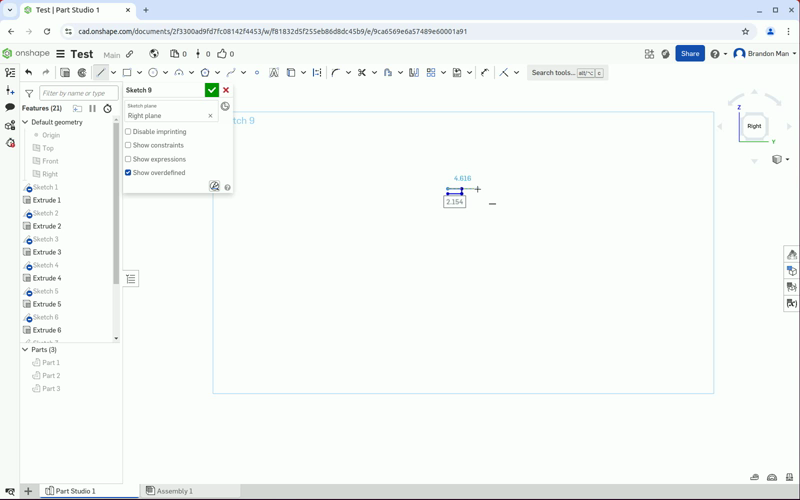
key_down(shift)
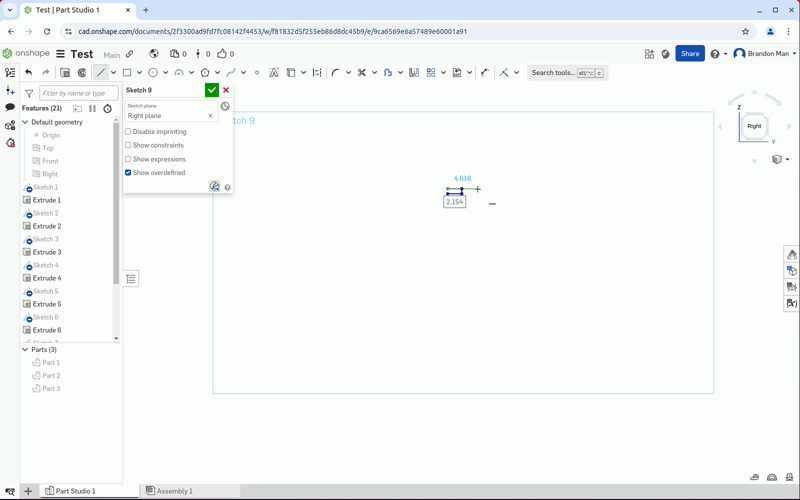
mouse_move(447, 193)
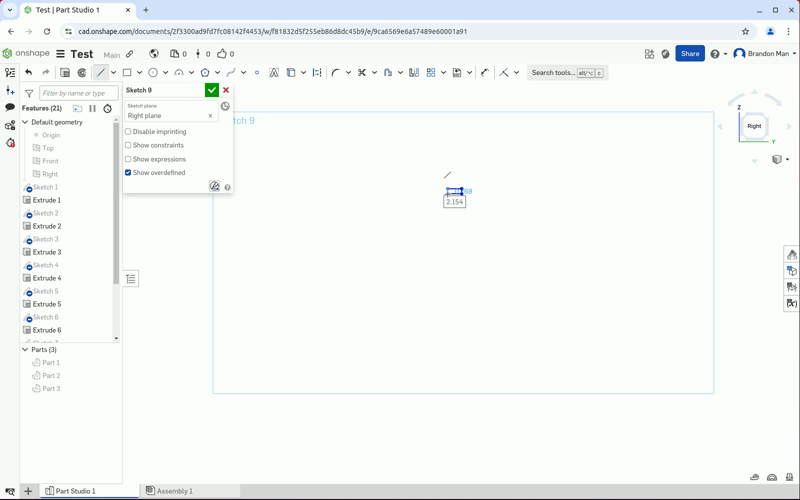
scroll(6)
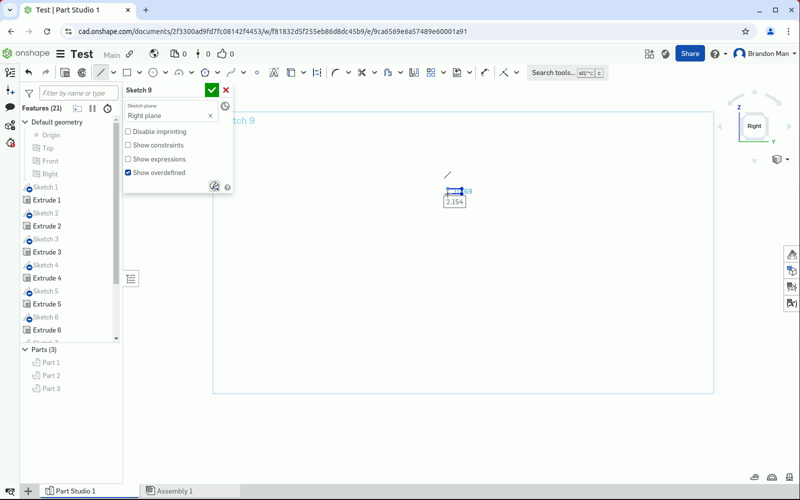
scroll(6)
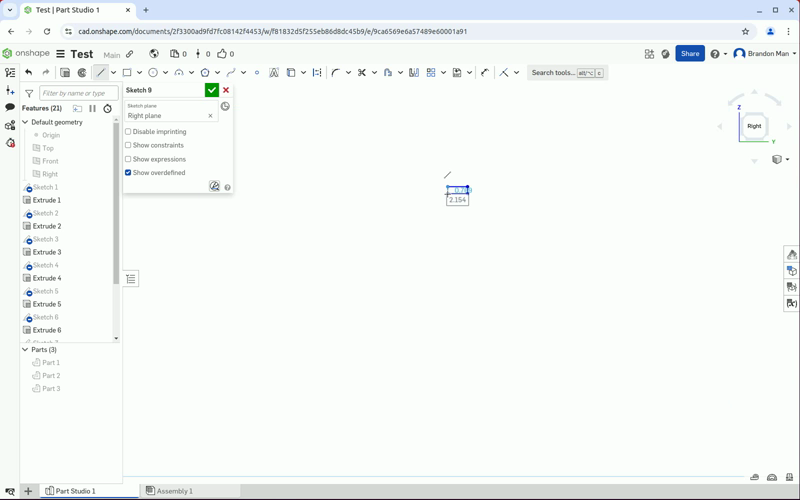
scroll(6)
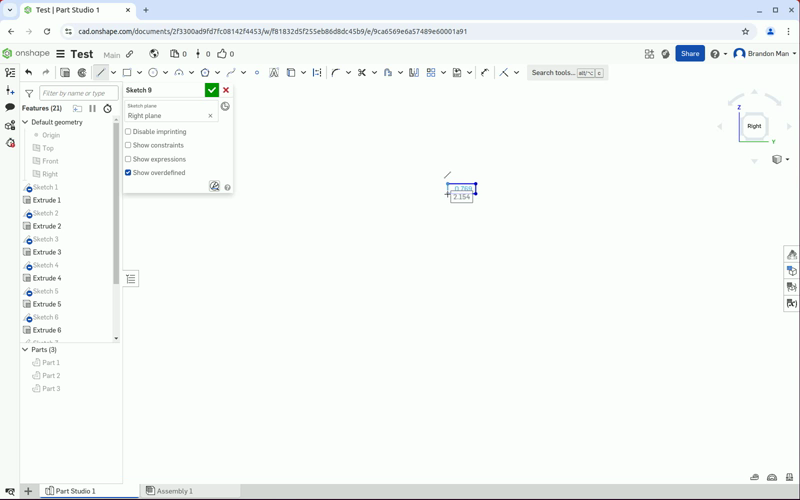
scroll(6)
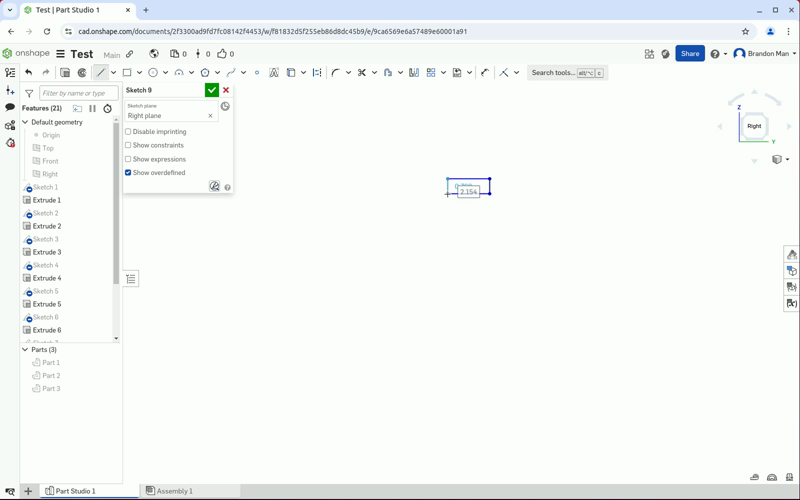
scroll(6)
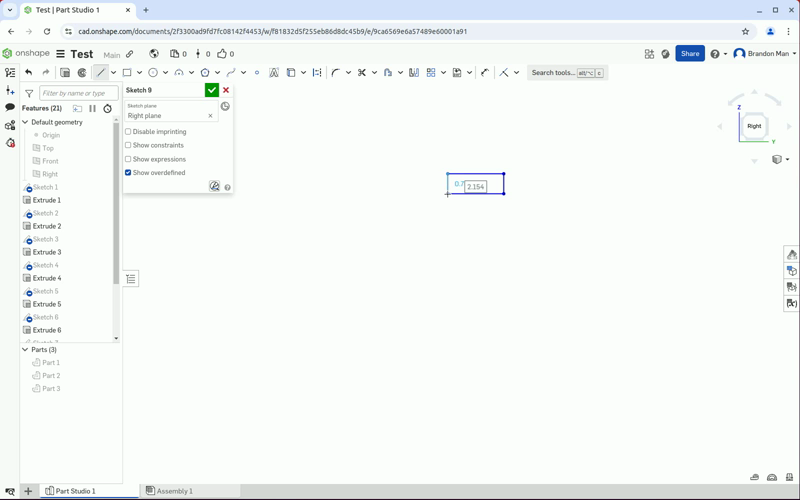
scroll(6)
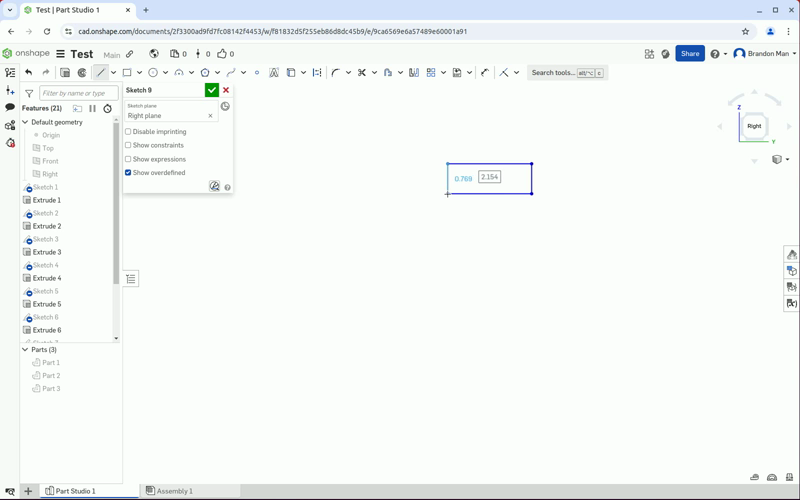
scroll(6)
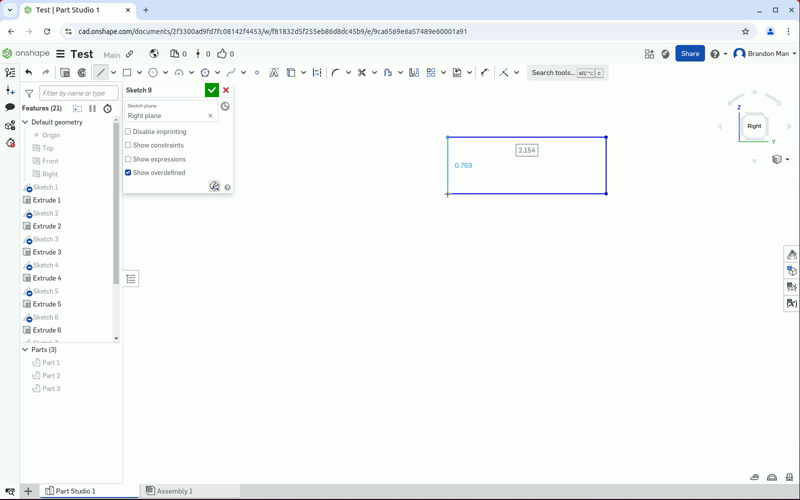
key_up(shift)
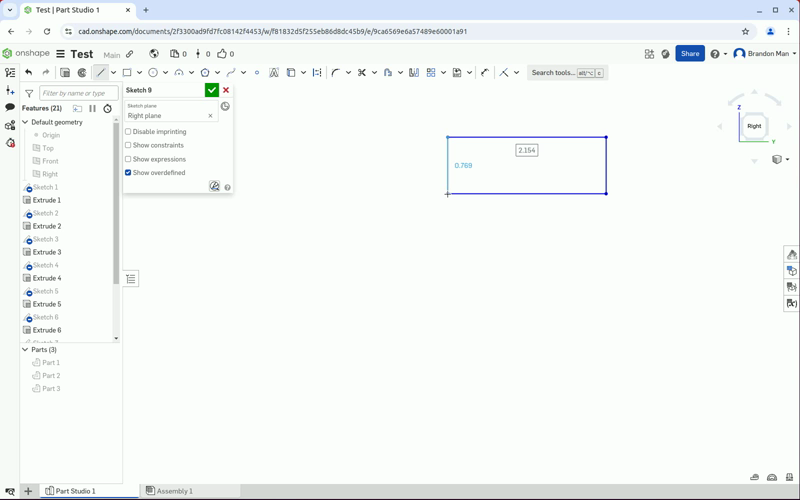
click(447, 193)
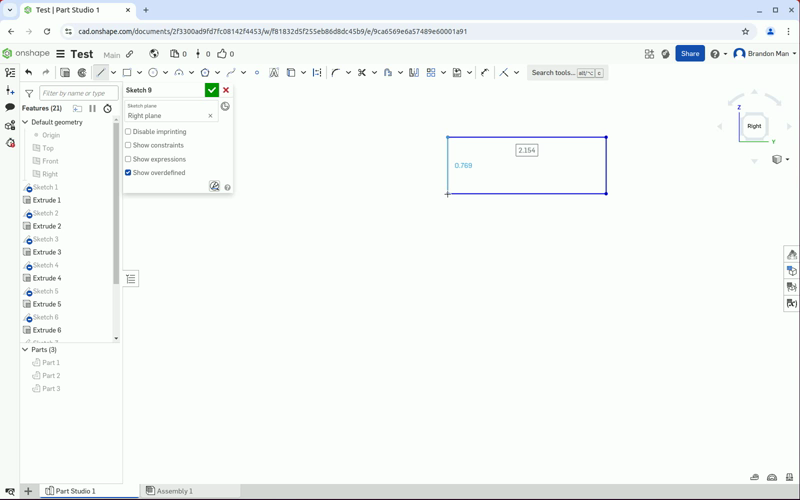
scroll(-6)
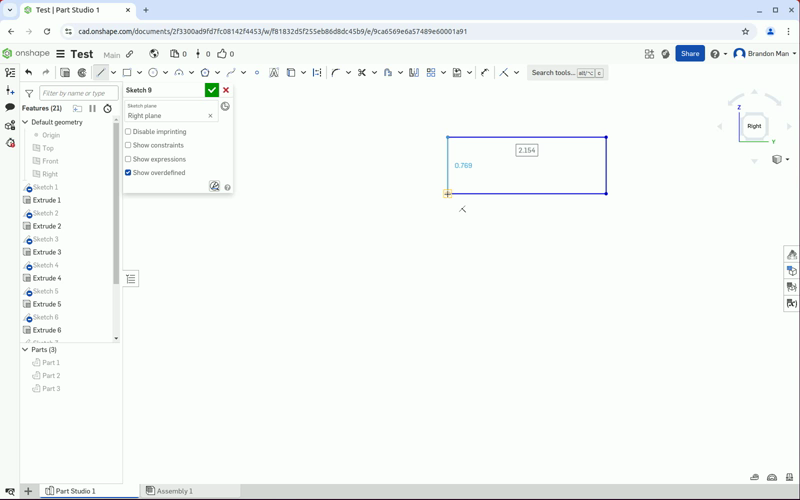
scroll(-6)
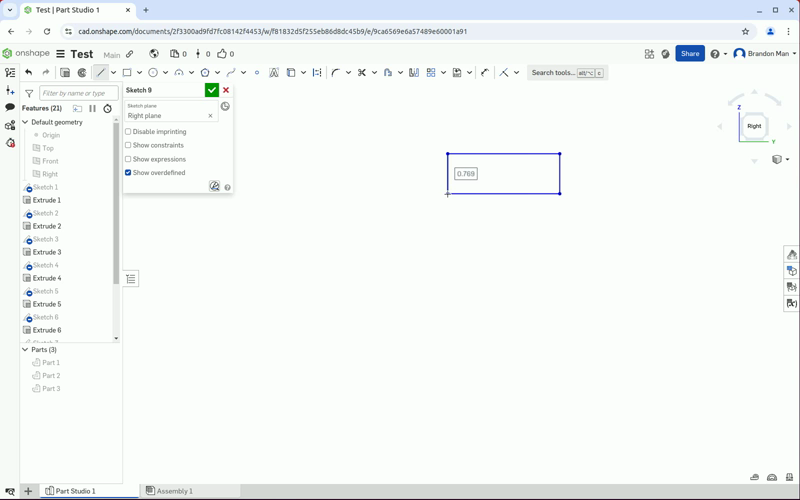
scroll(-6)
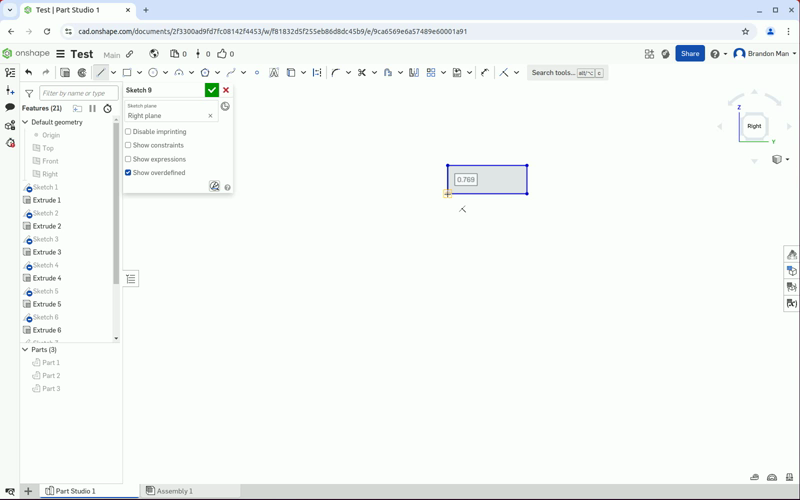
scroll(-6)
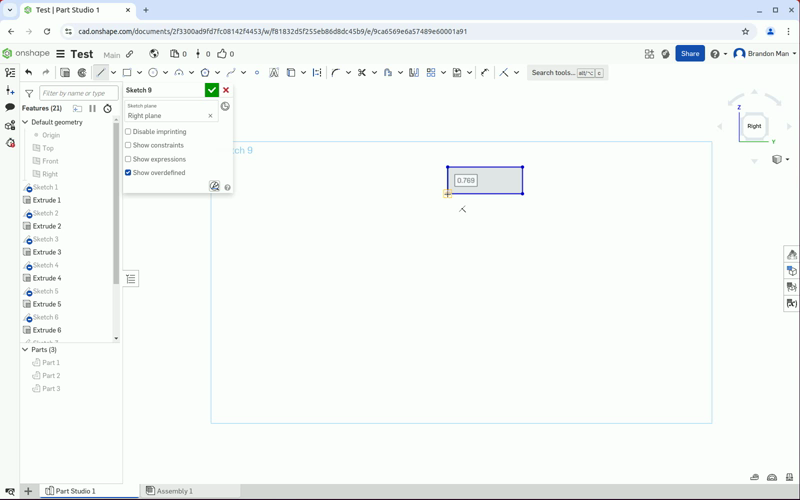
scroll(-6)
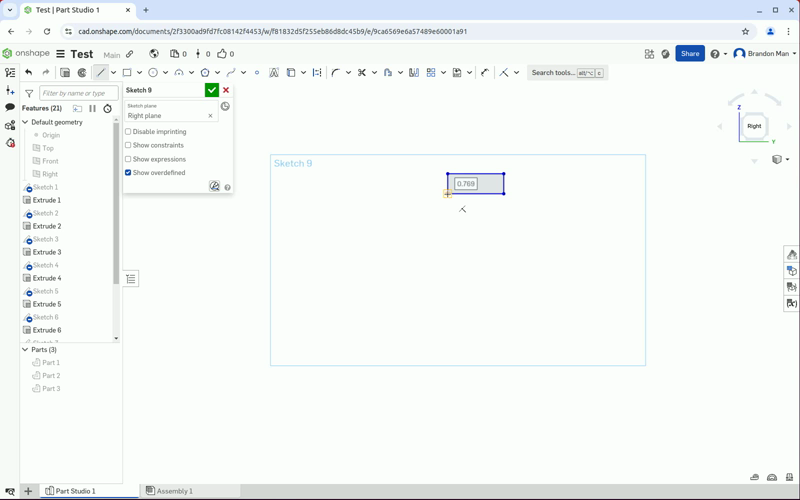
scroll(-6)
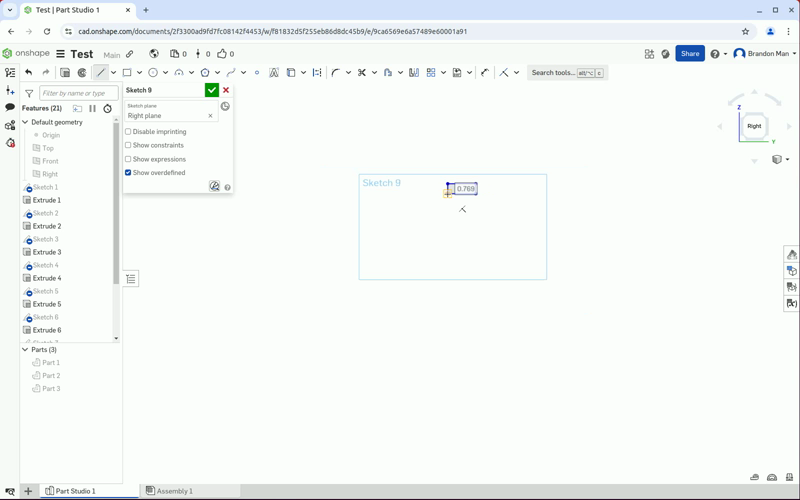
scroll(-6)
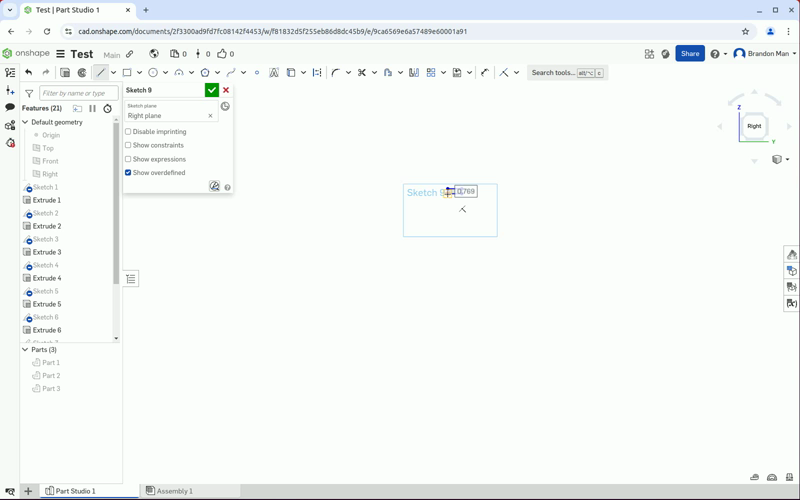
key(esc)
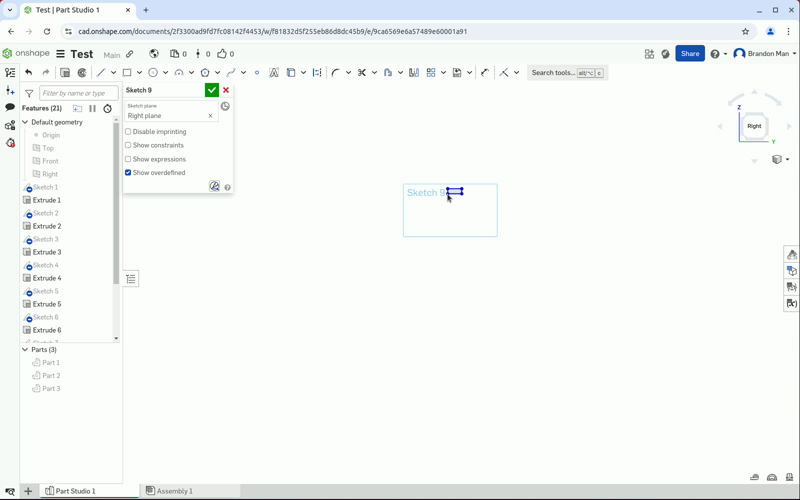
mouse_move(451, 188)
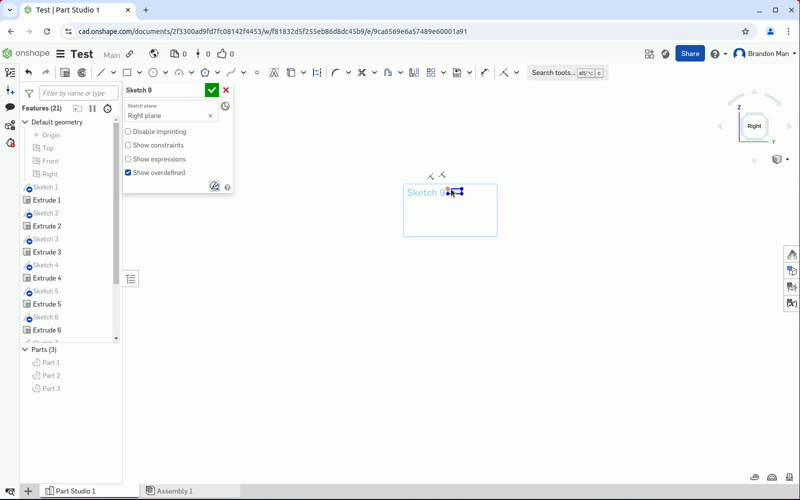
scroll(6)
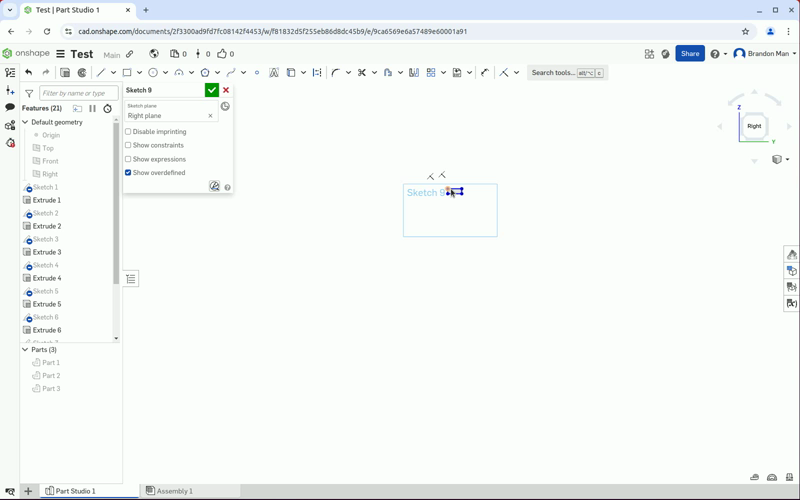
scroll(6)
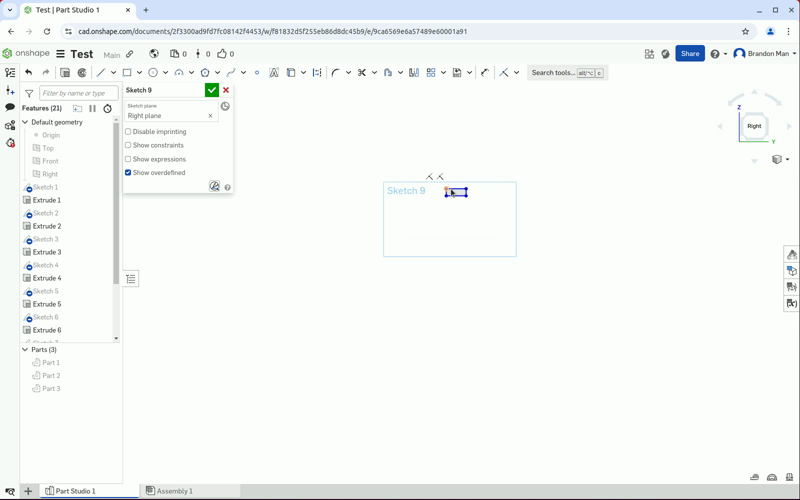
scroll(6)
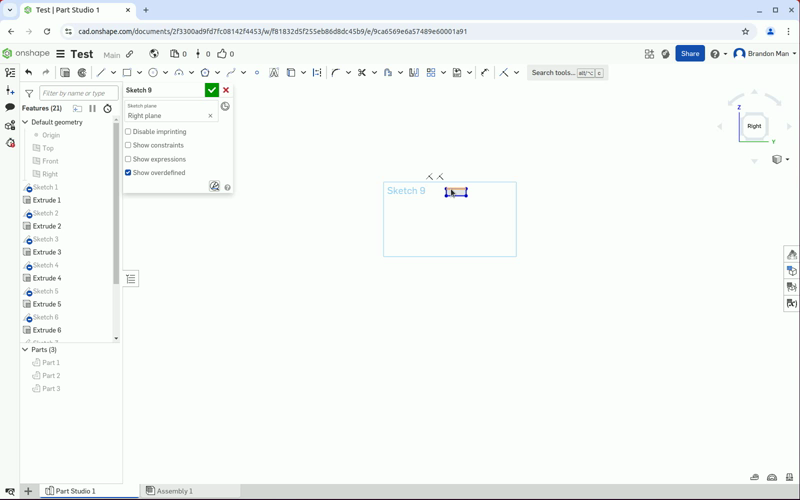
scroll(6)
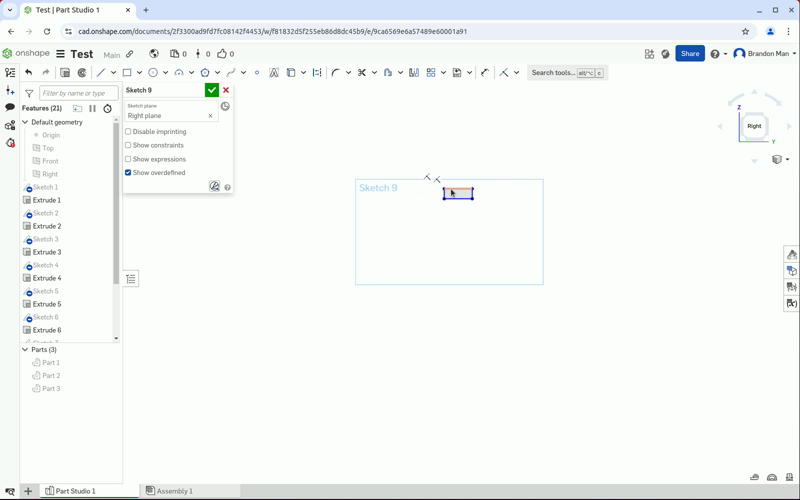
scroll(6)
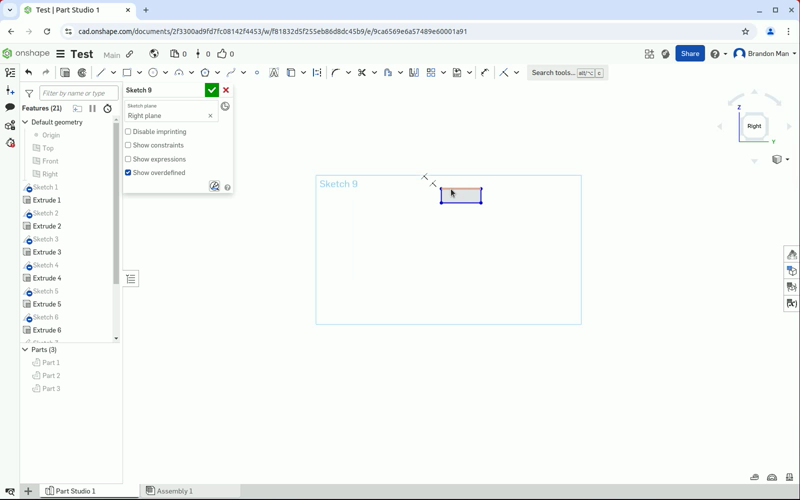
scroll(6)
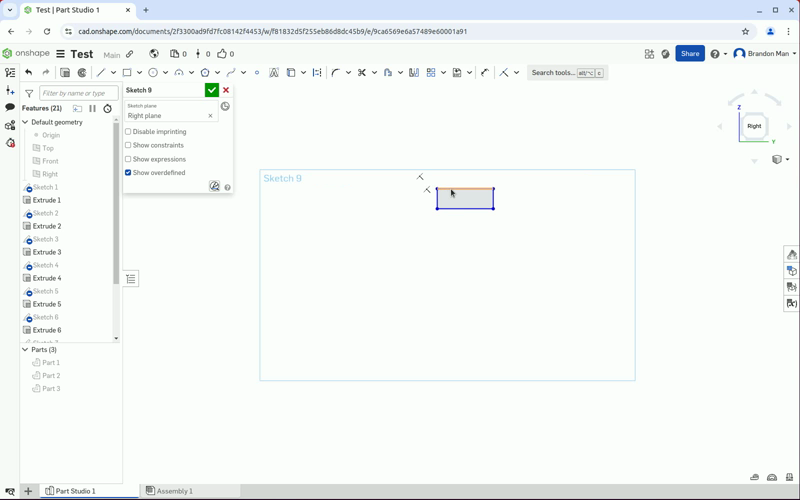
scroll(6)
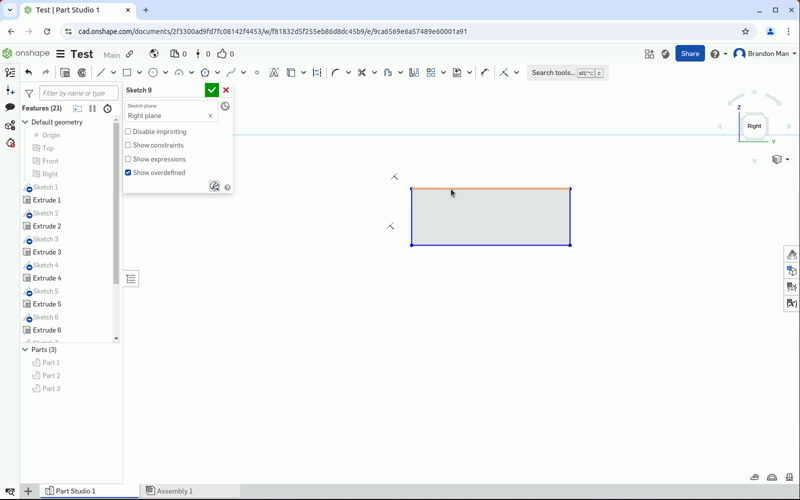
click(451, 188)
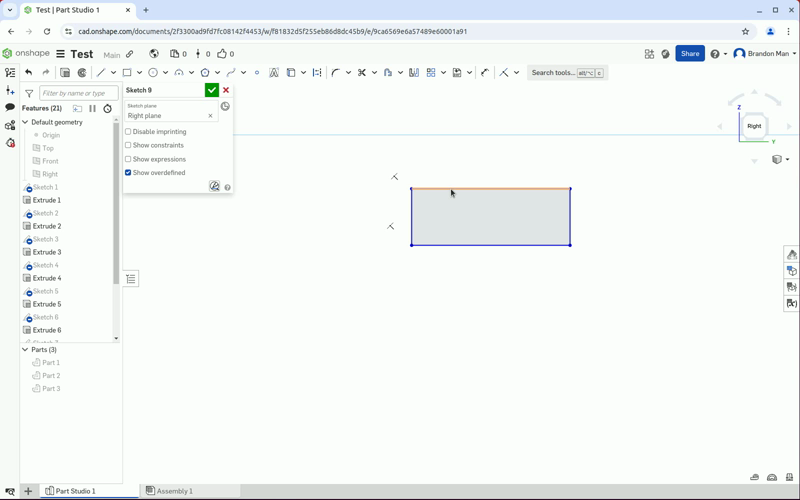
scroll(-6)
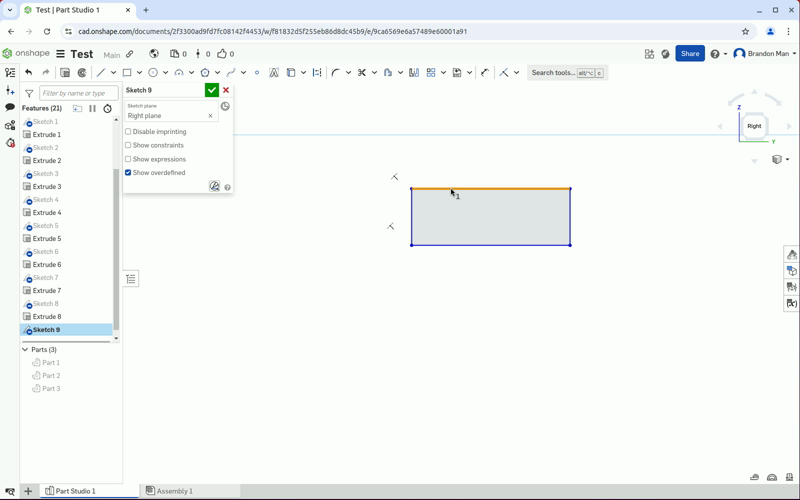
scroll(-6)
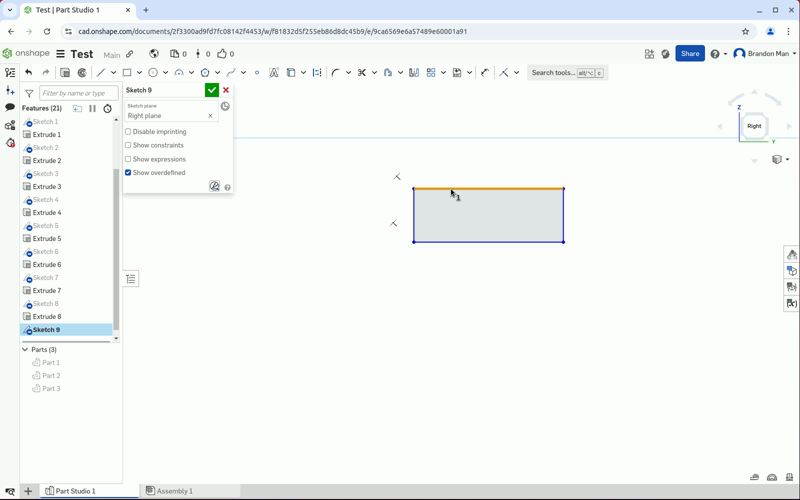
scroll(-6)
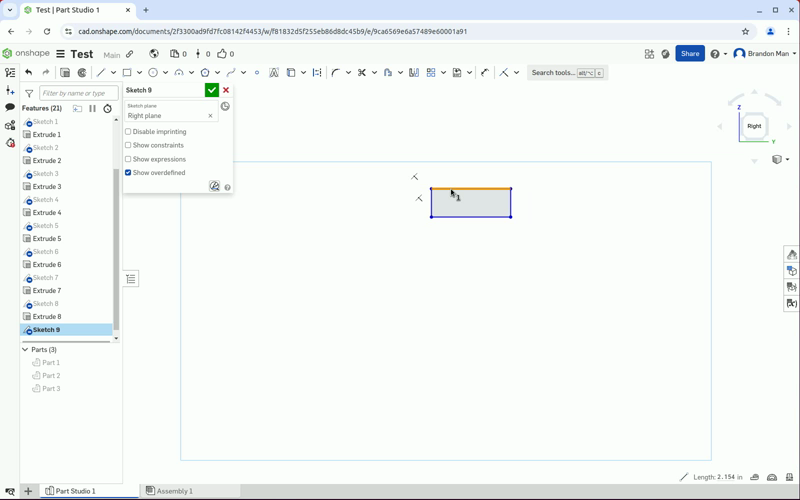
scroll(-6)
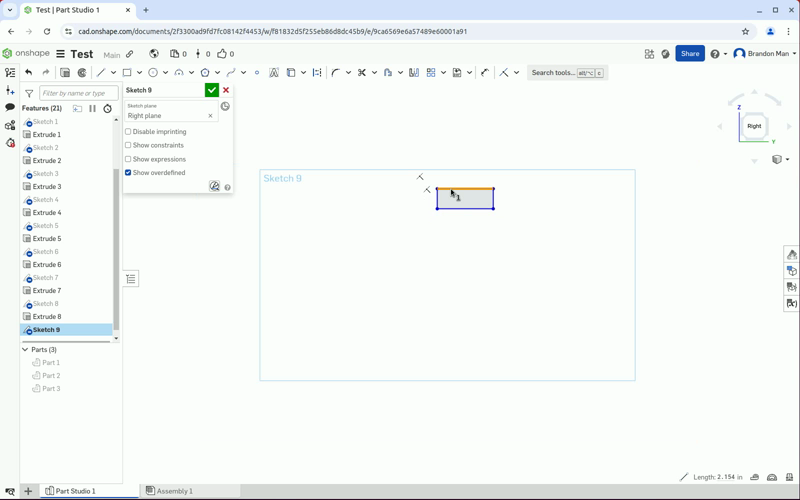
scroll(-6)
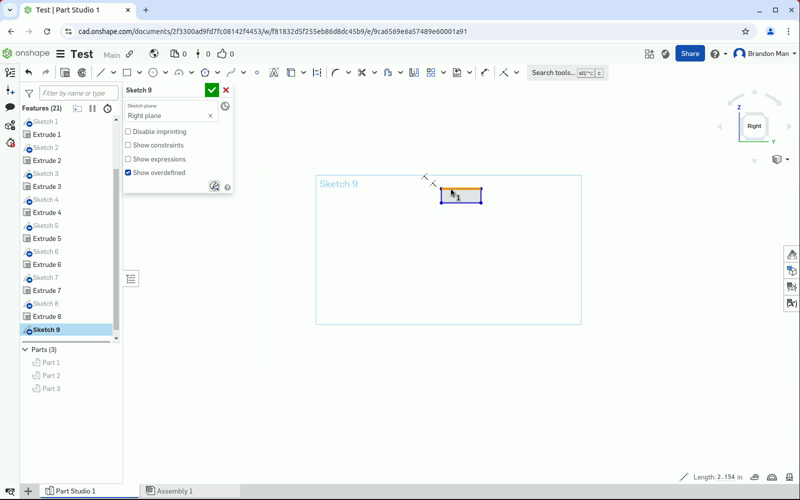
scroll(-6)
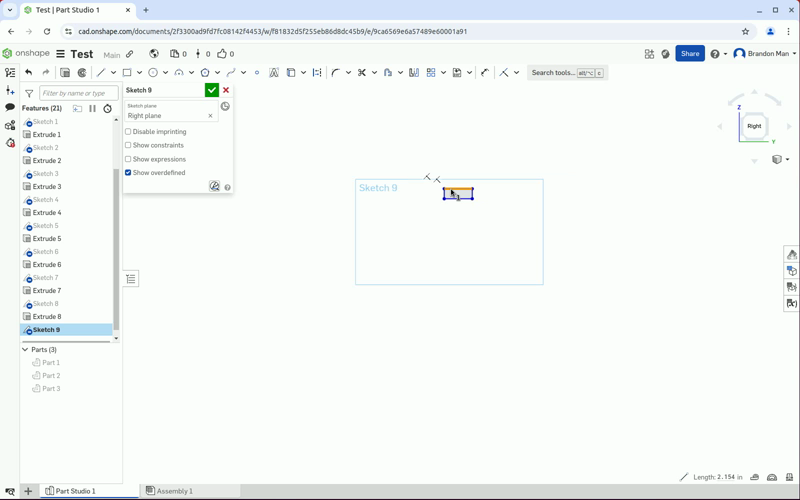
scroll(-6)
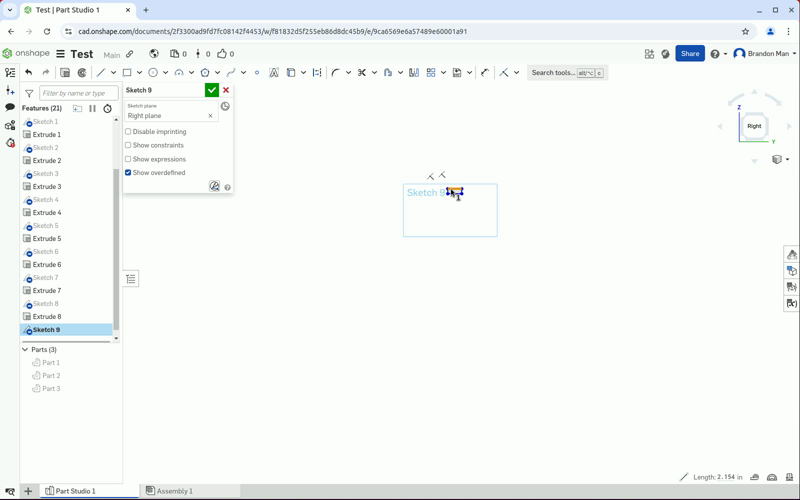
mouse_move(73, 352)
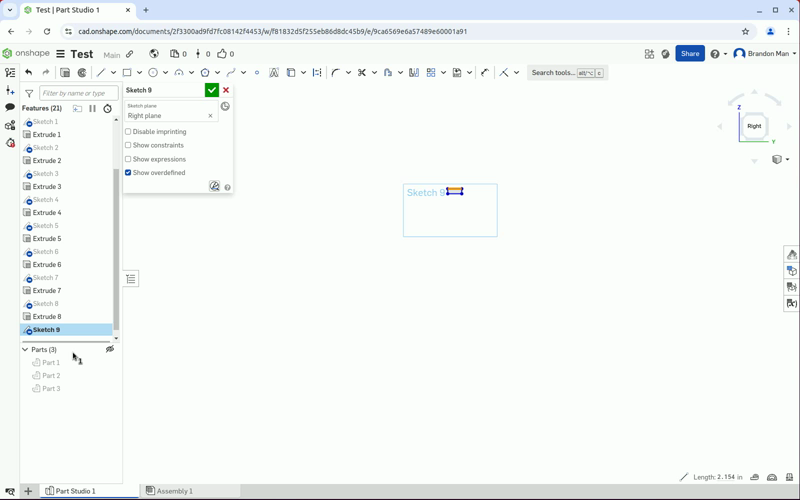
key(shift+y)
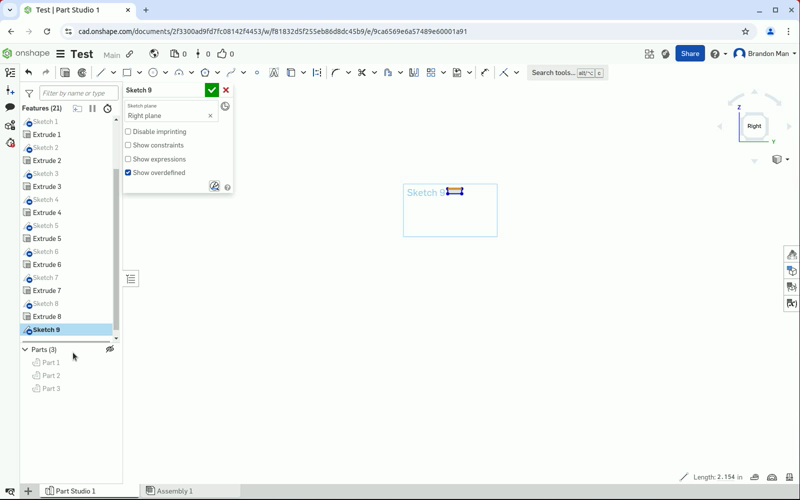
key(shift+e)
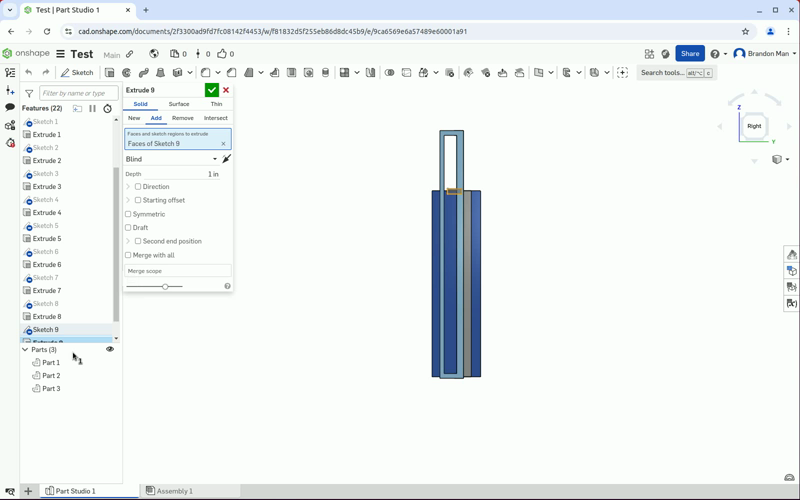
mouse_move(143, 106)
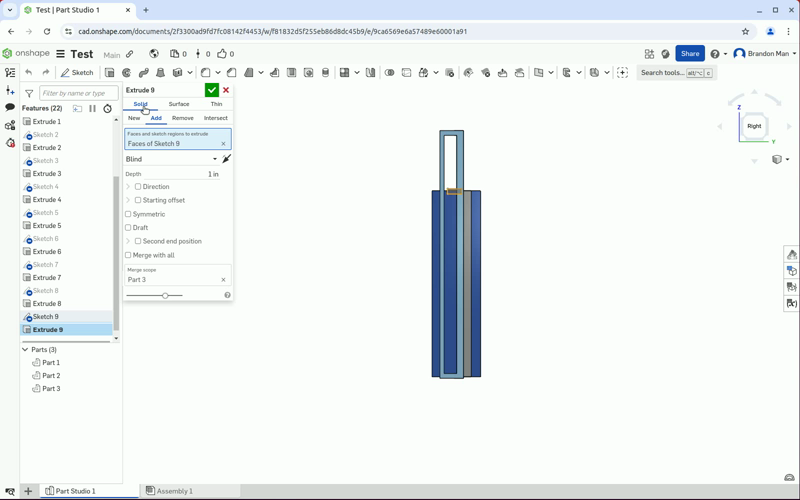
click(143, 106)
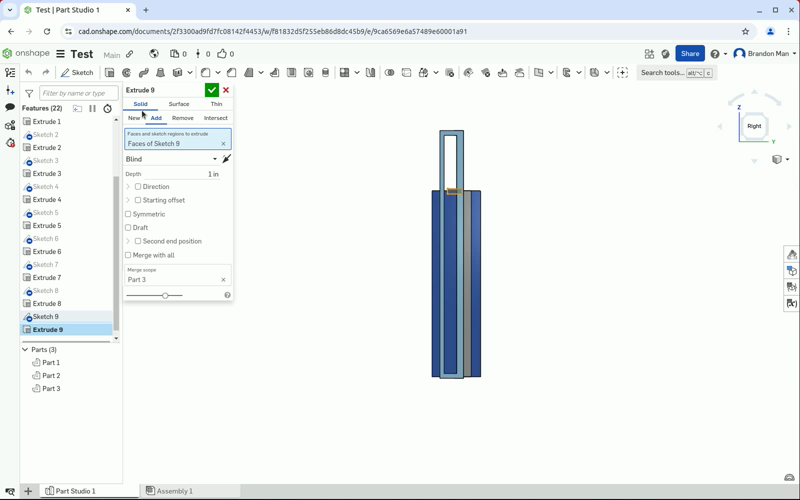
mouse_move(137, 120)
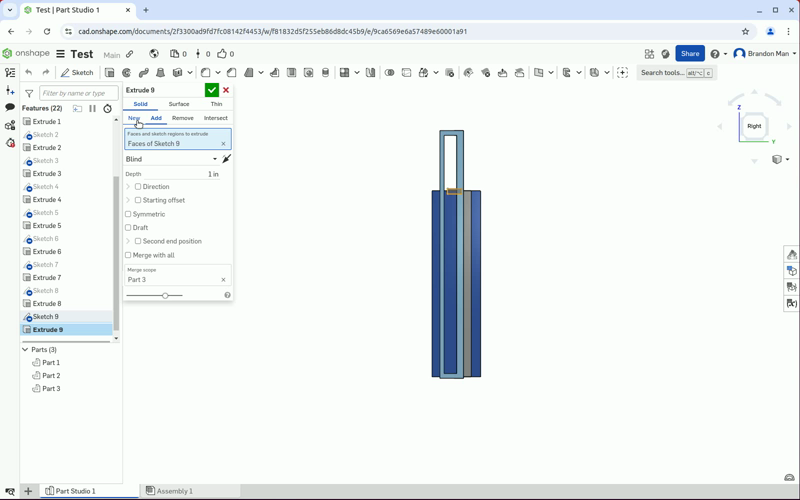
click(137, 120)
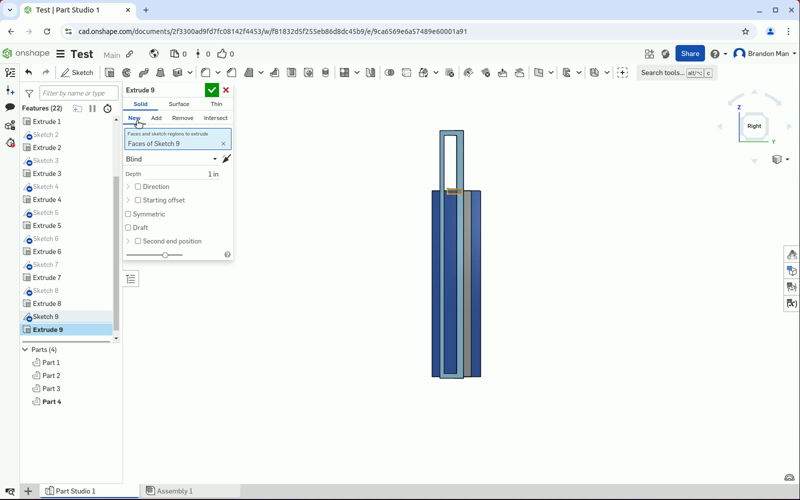
key(tab, 4)
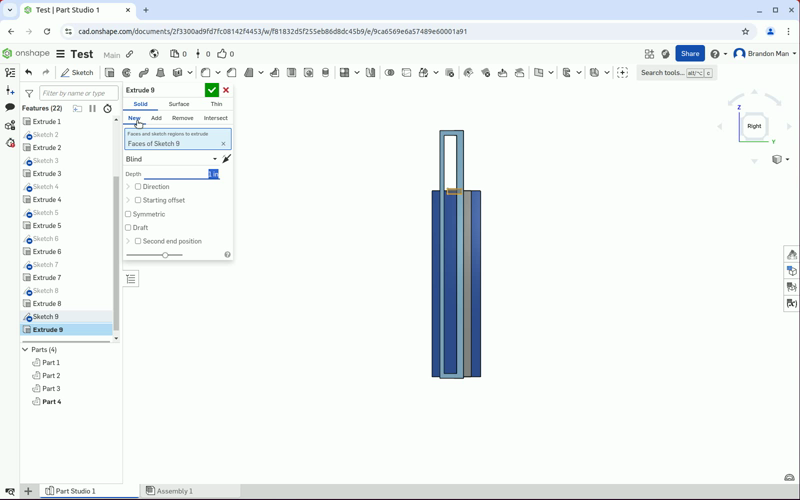
text(23.108)
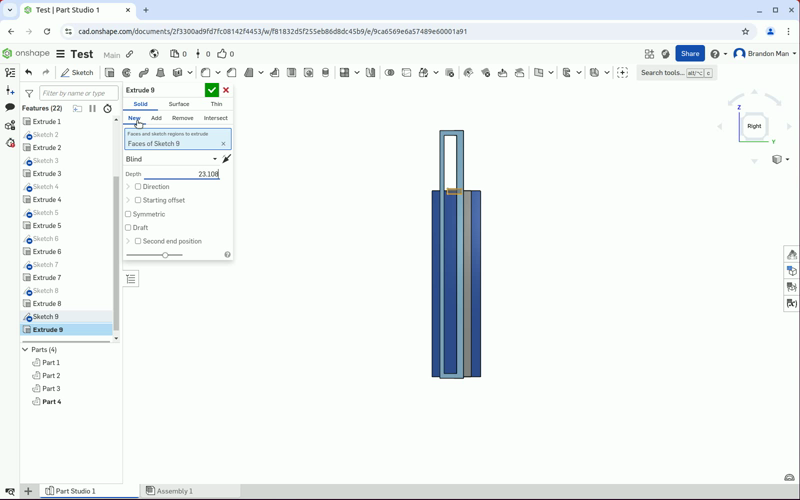
key(tab, 3)
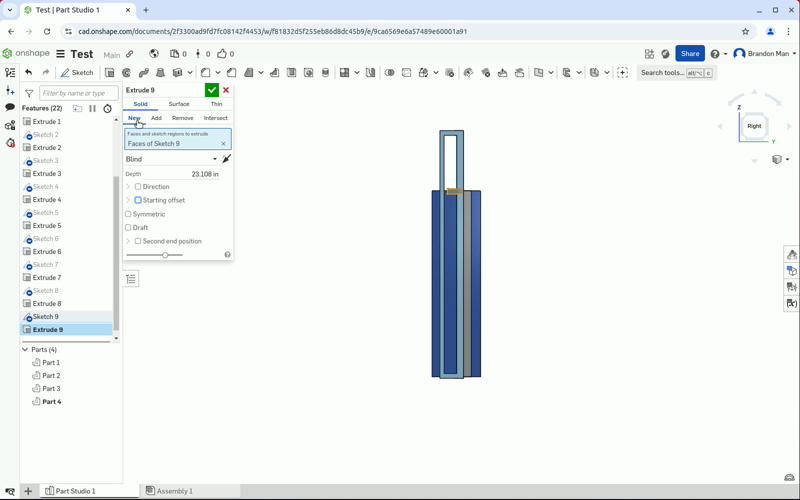
key(tab, 2)
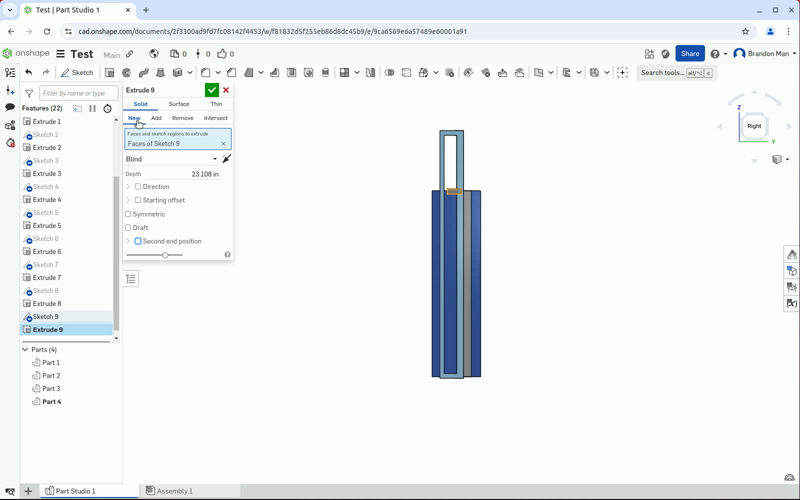
key(space)
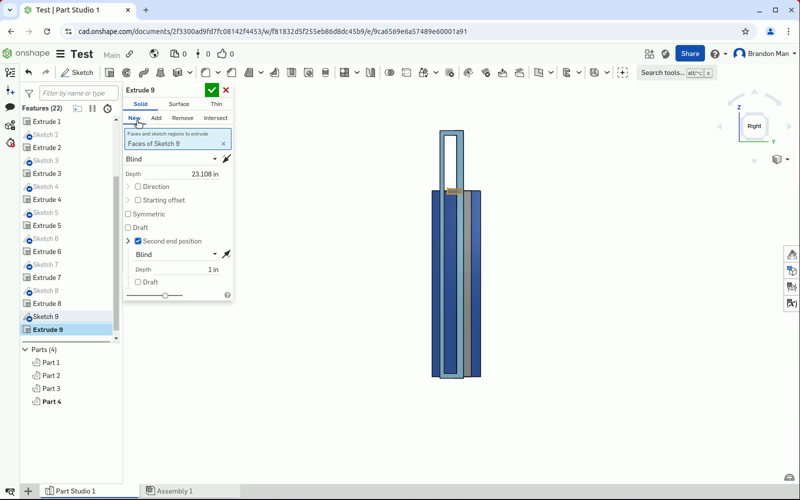
key(tab, 3)
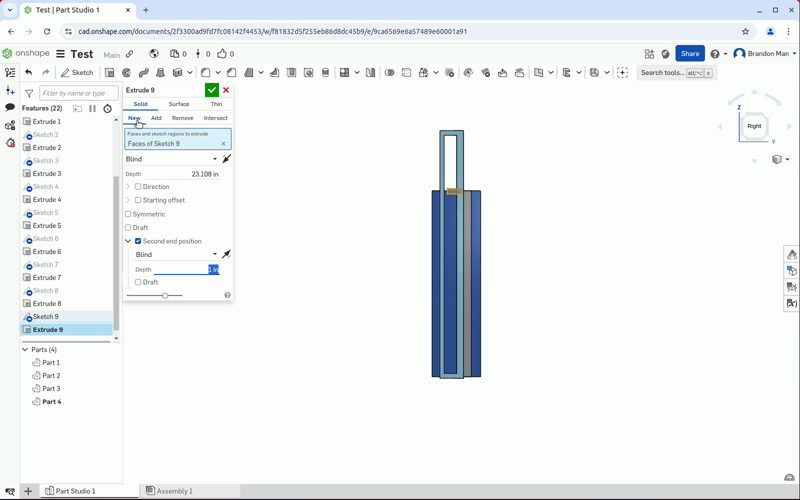
text(23.108)
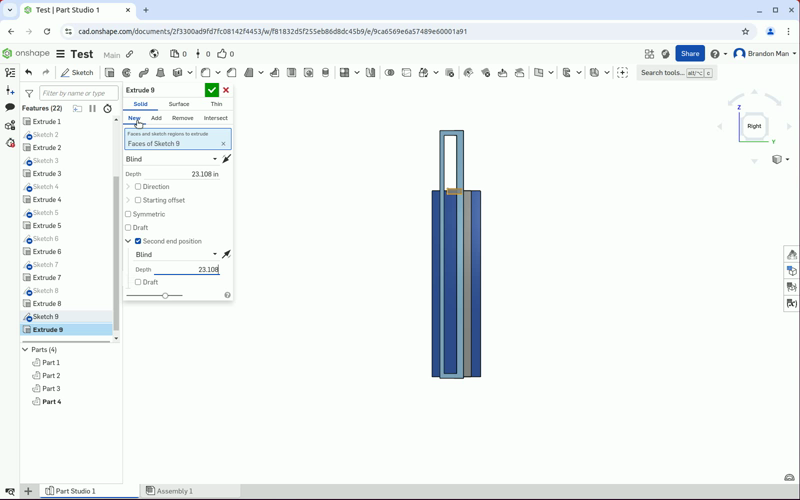
key(enter)
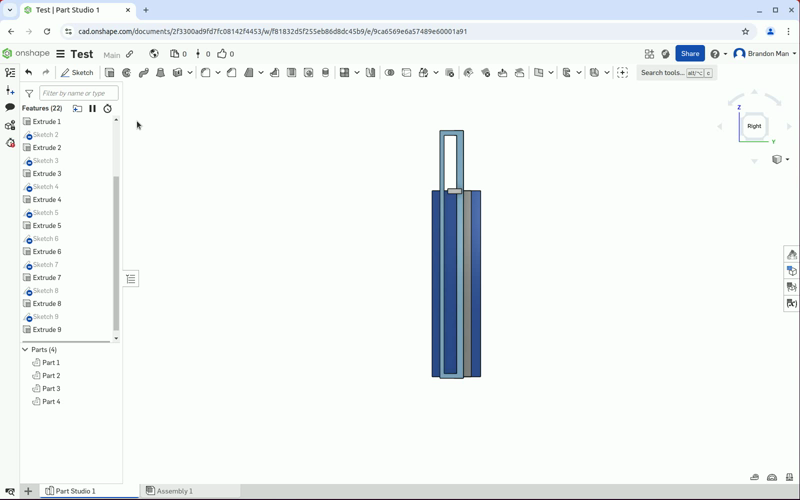
key(shift+h)
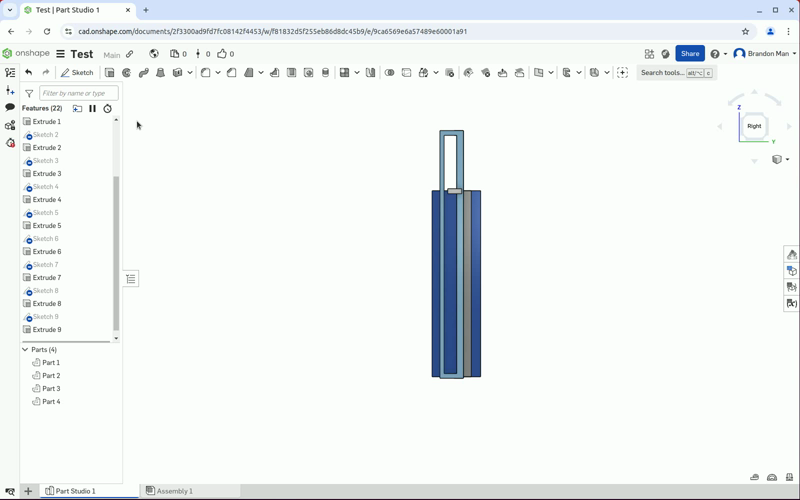
key(shift+h)
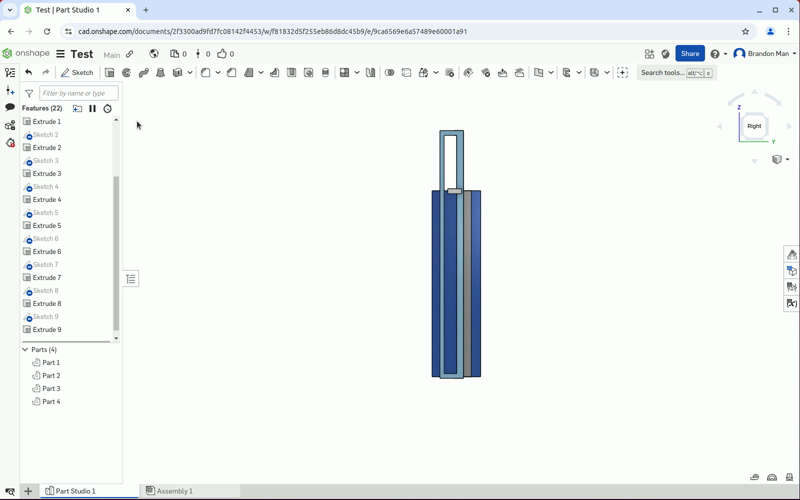
mouse_move(69, 111)
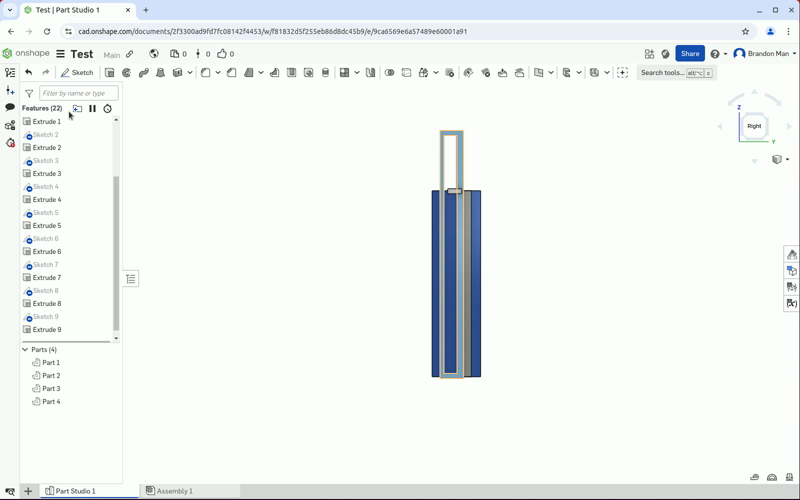
click(69, 111)
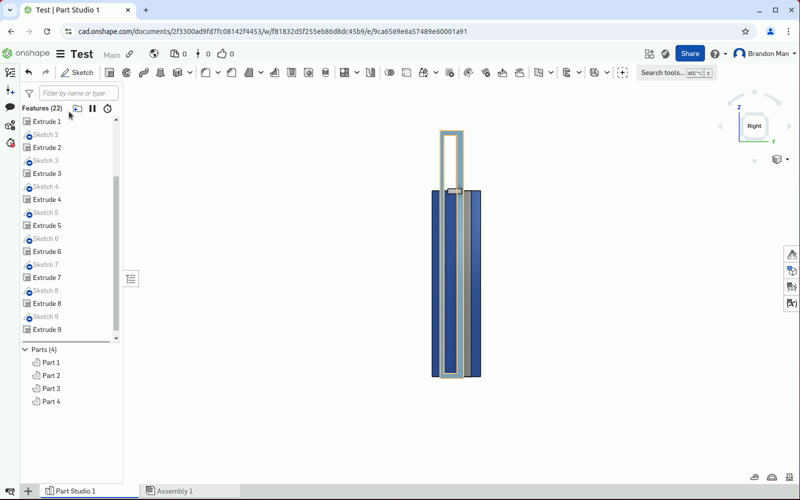
key(shift+s)
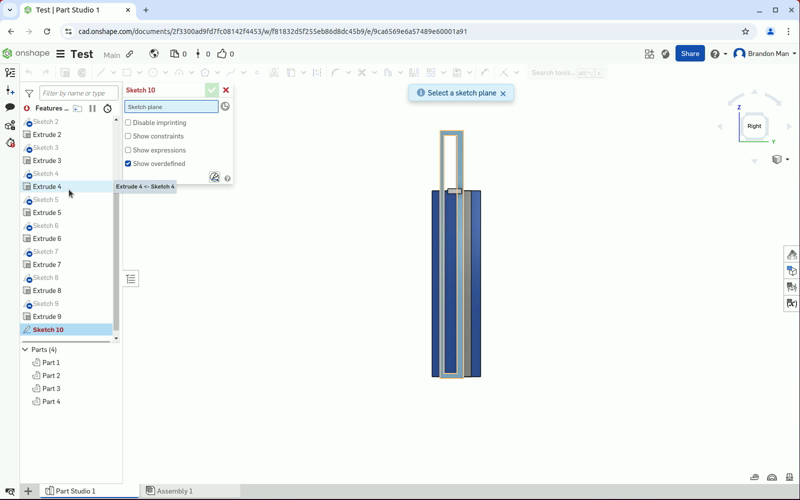
scroll(3)
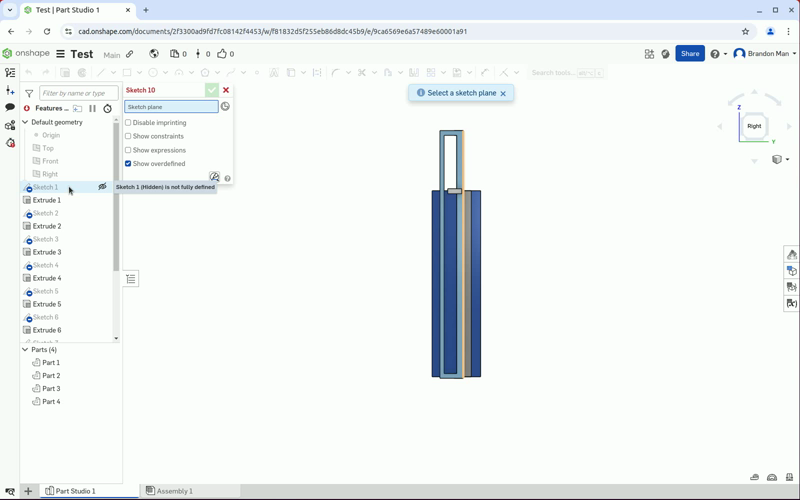
mouse_move(69, 176)
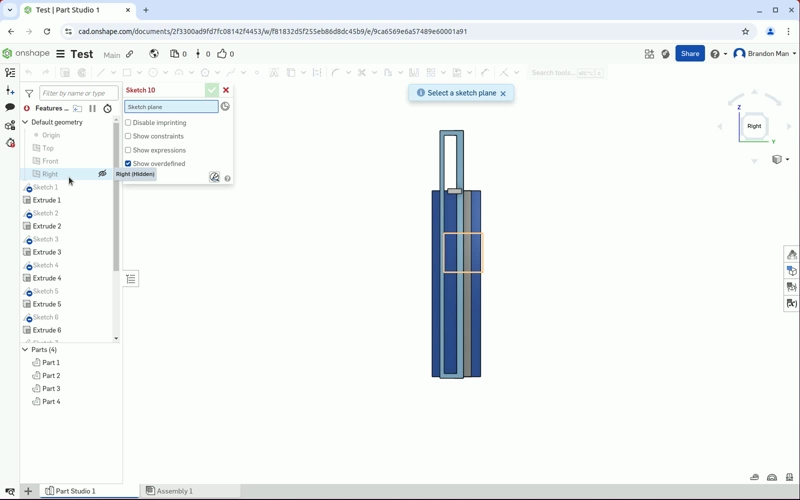
click(69, 176)
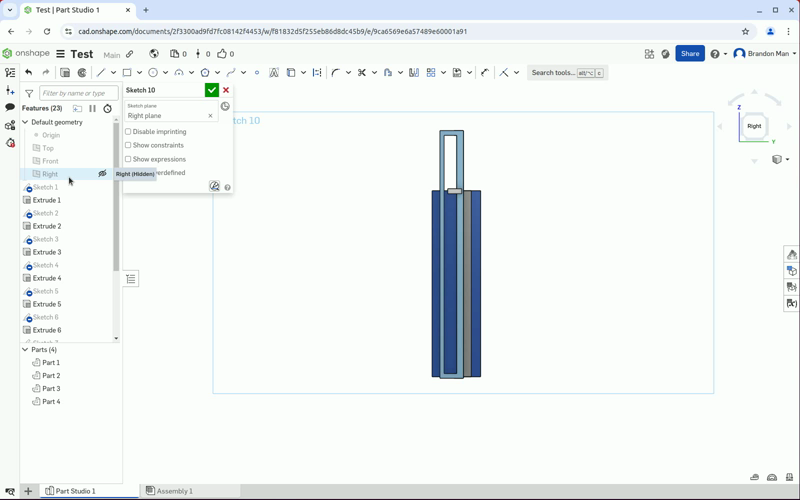
mouse_move(73, 352)
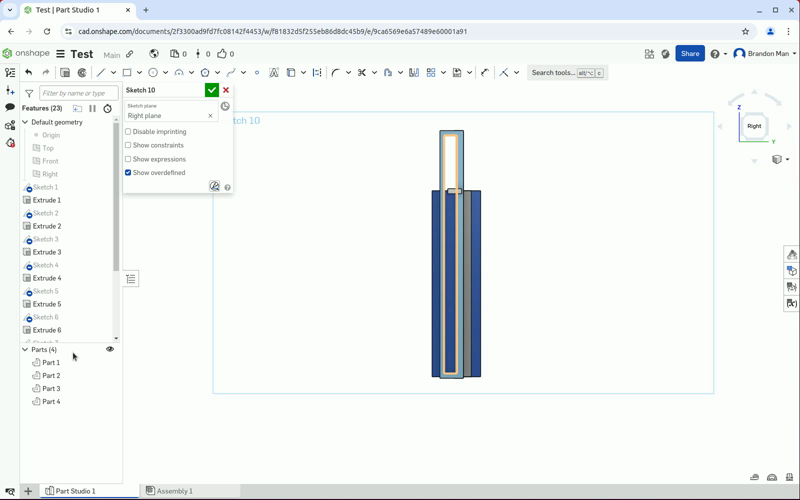
key(y)
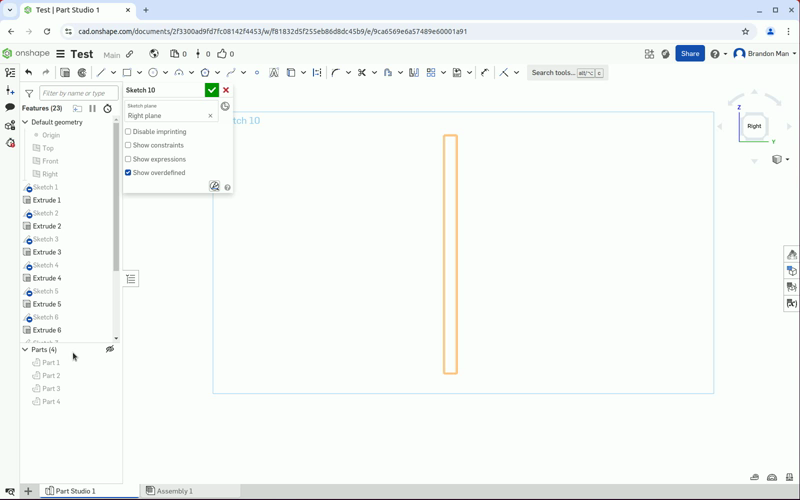
key(l)
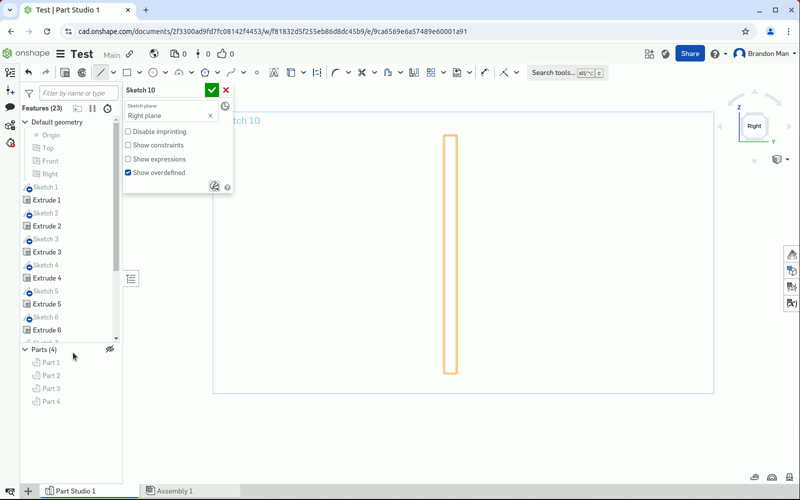
key_down(shift)
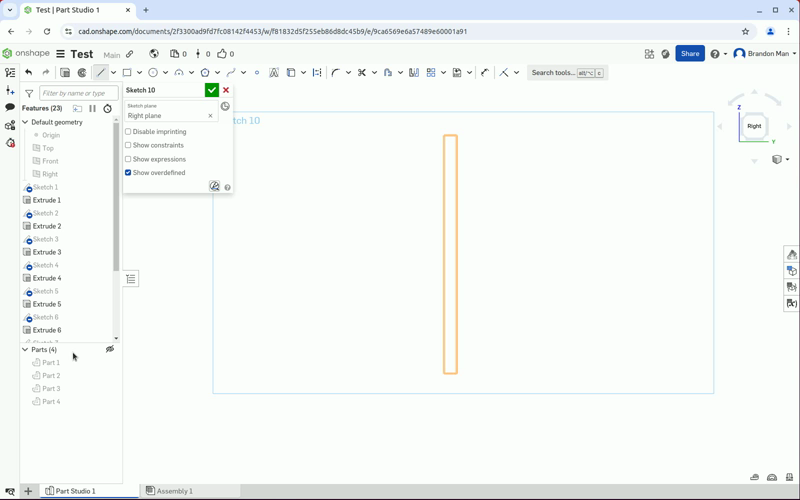
mouse_move(447, 376)
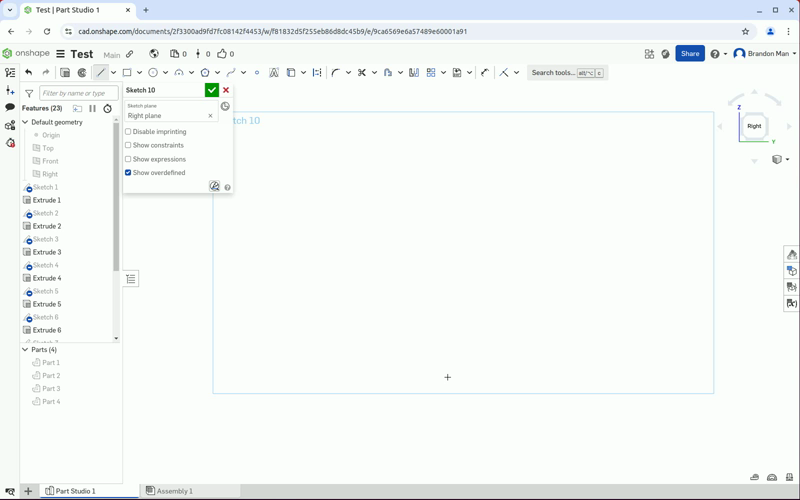
click(447, 376)
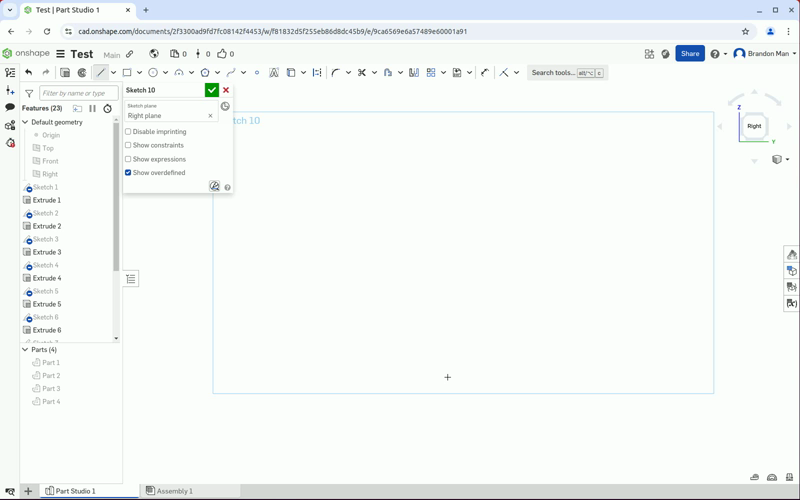
key_up(shift)
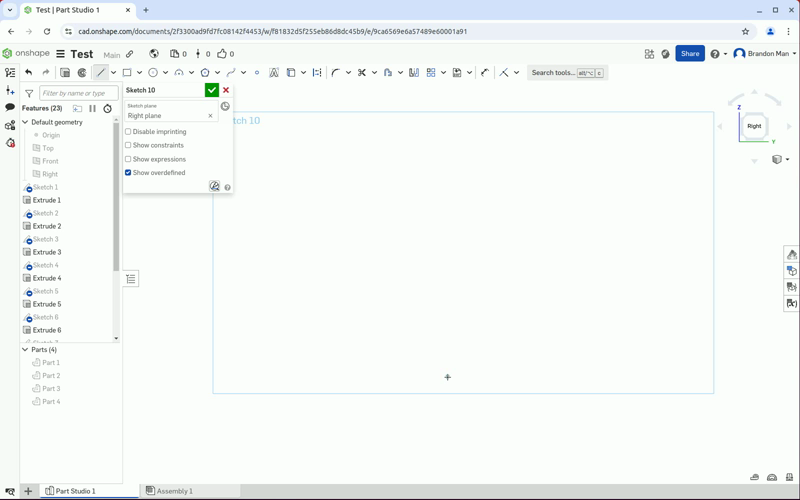
key_down(shift)
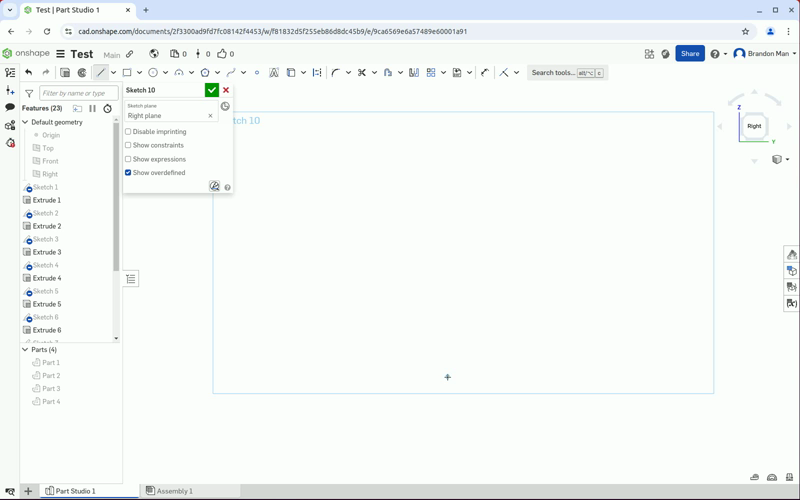
mouse_move(477, 376)
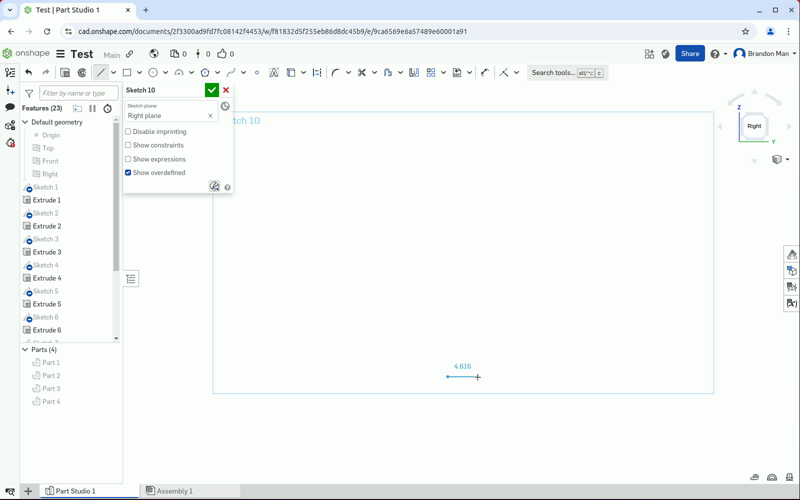
mouse_move(461, 376)
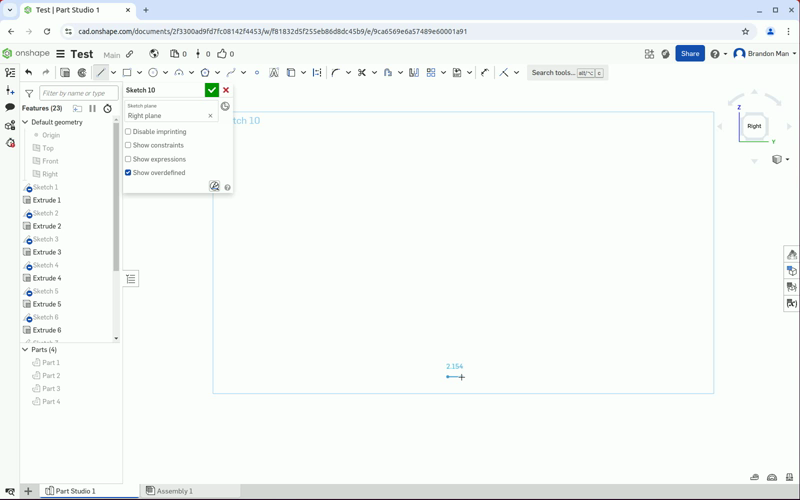
click(461, 376)
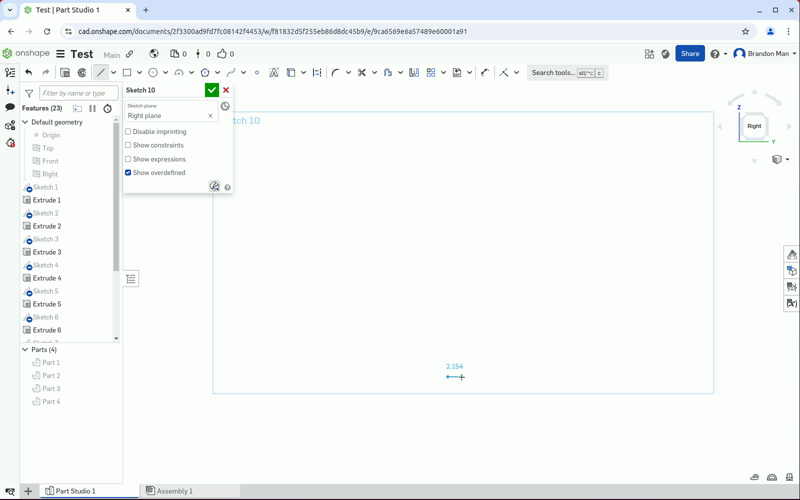
key_up(shift)
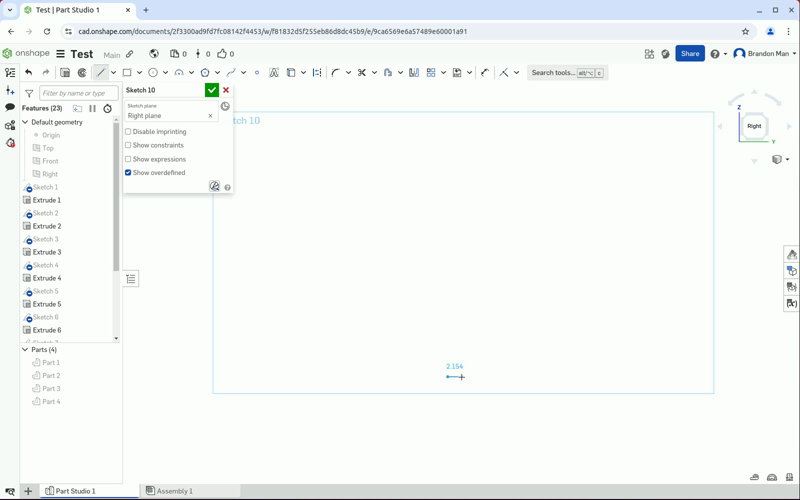
key_down(shift)
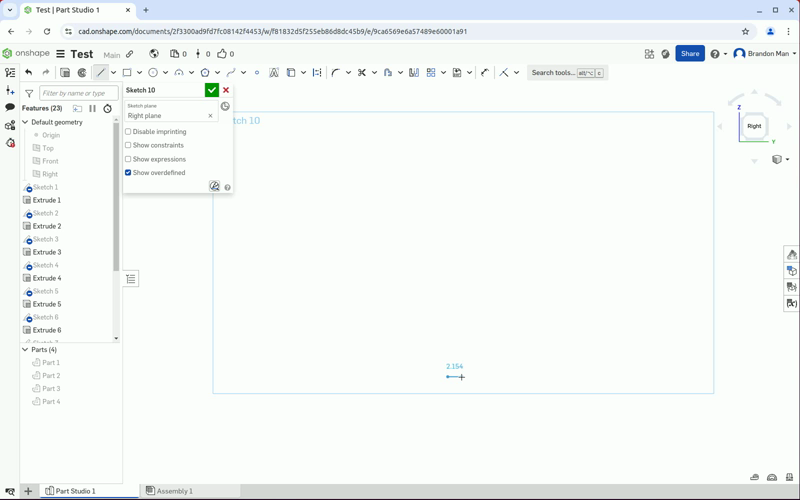
mouse_move(491, 376)
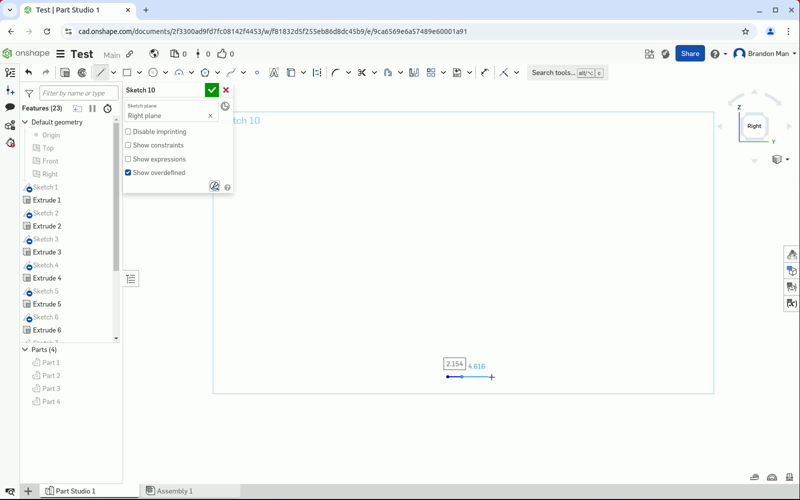
mouse_move(461, 371)
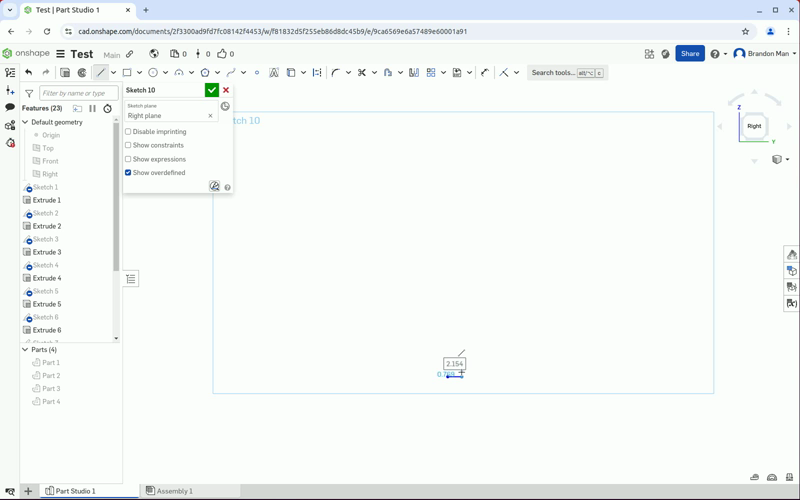
scroll(6)
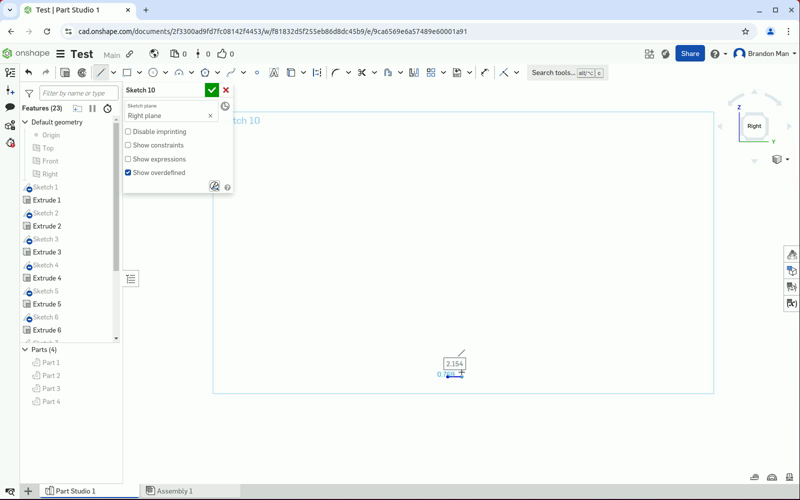
scroll(6)
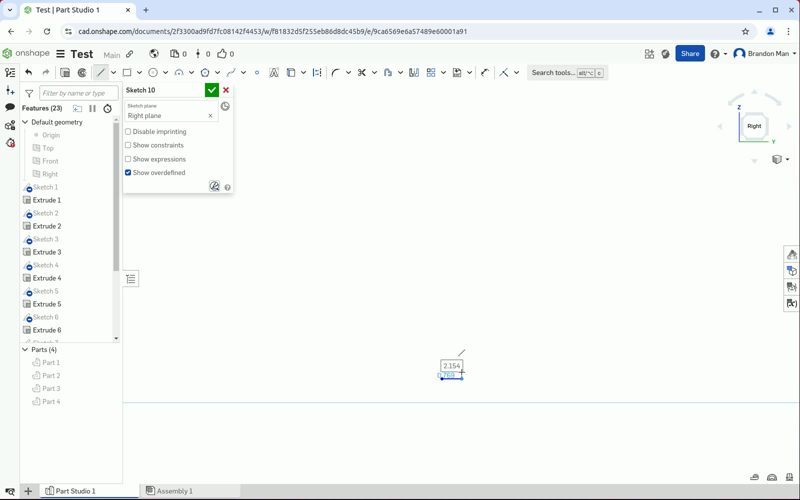
scroll(6)
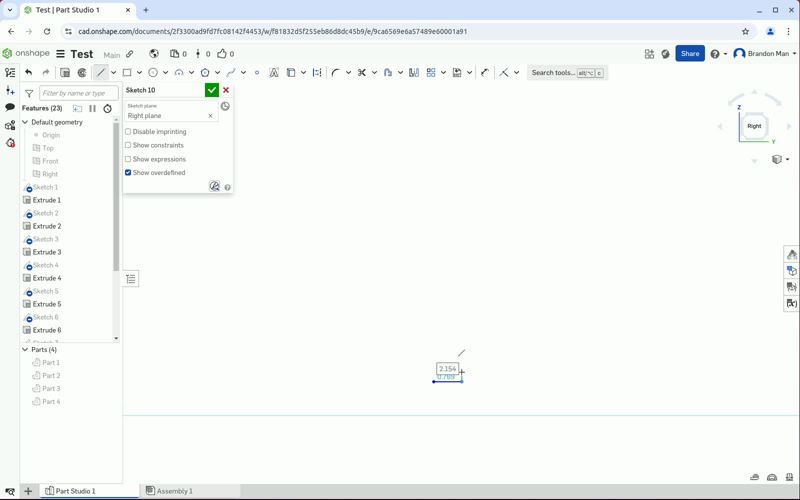
scroll(6)
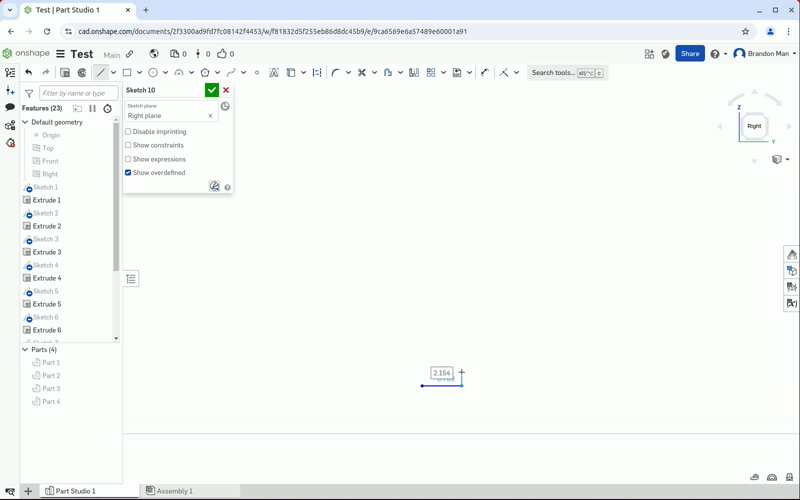
scroll(6)
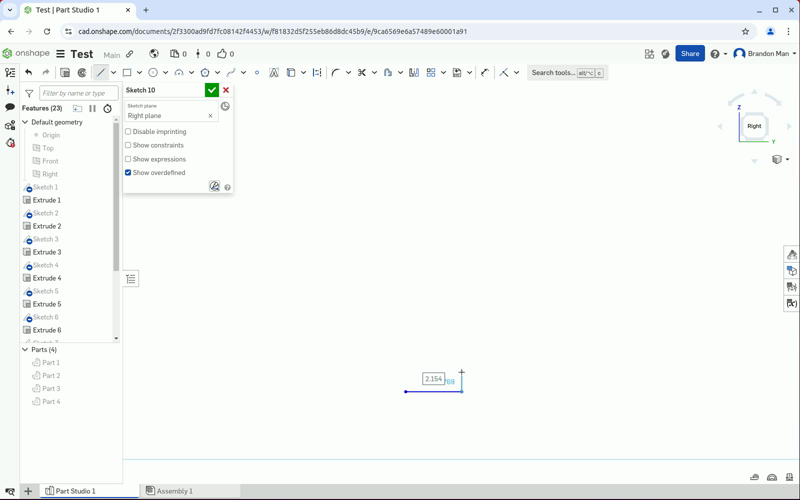
scroll(6)
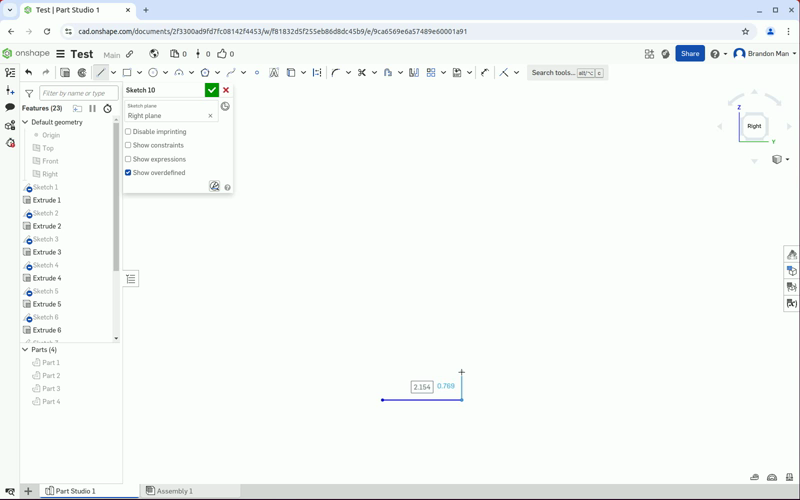
scroll(6)
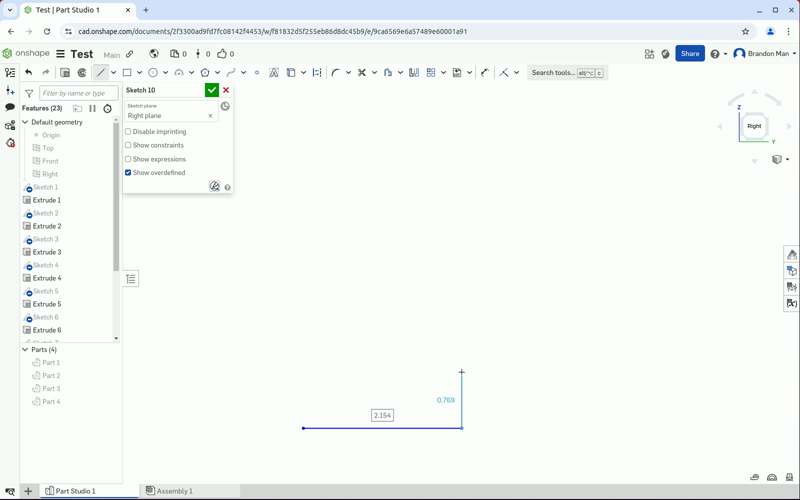
click(461, 371)
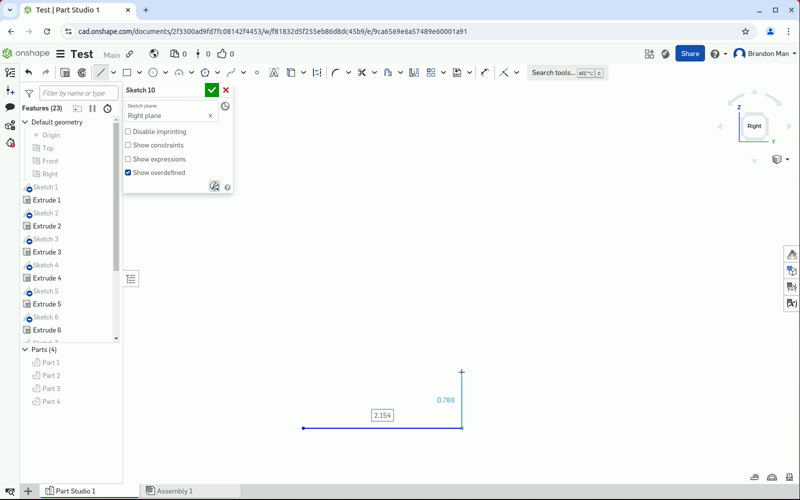
scroll(-6)
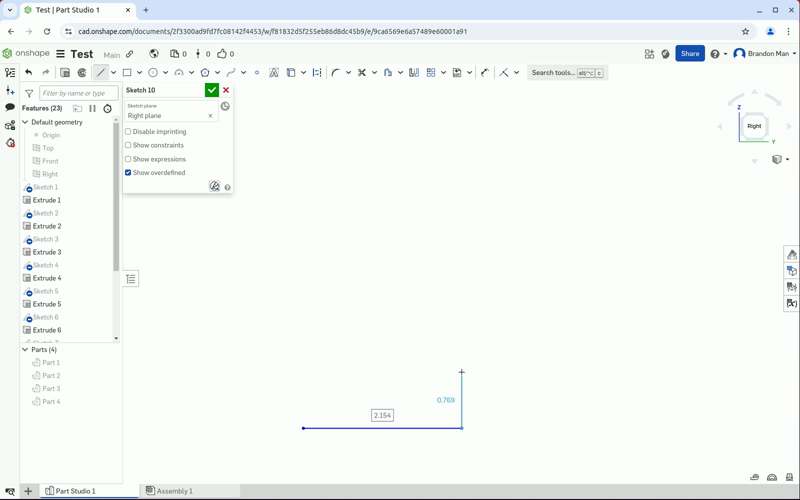
scroll(-6)
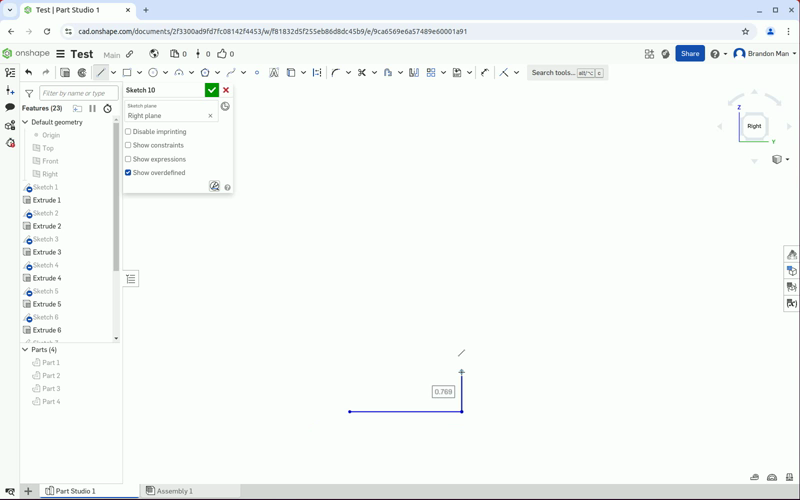
scroll(-6)
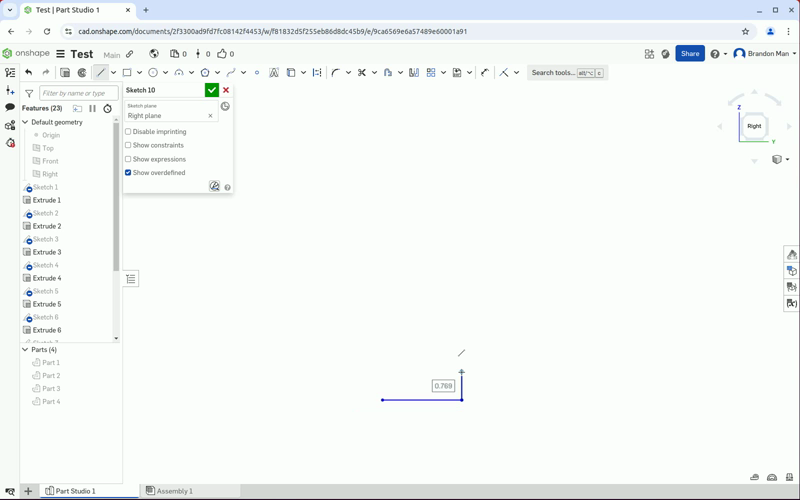
scroll(-6)
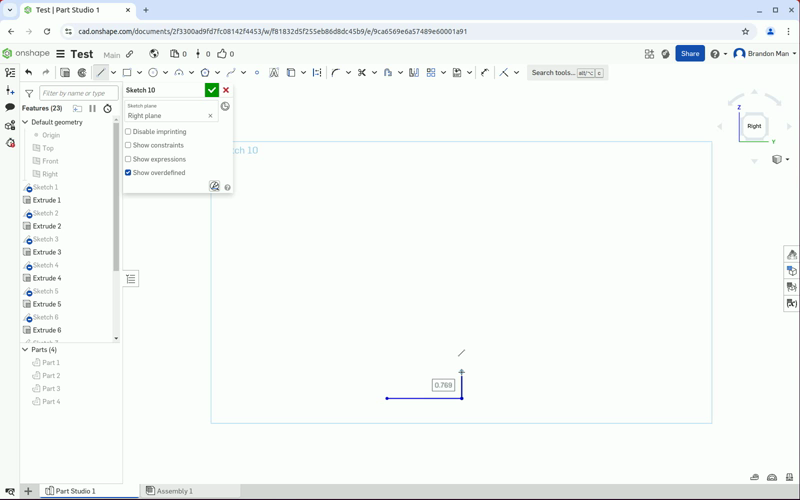
scroll(-6)
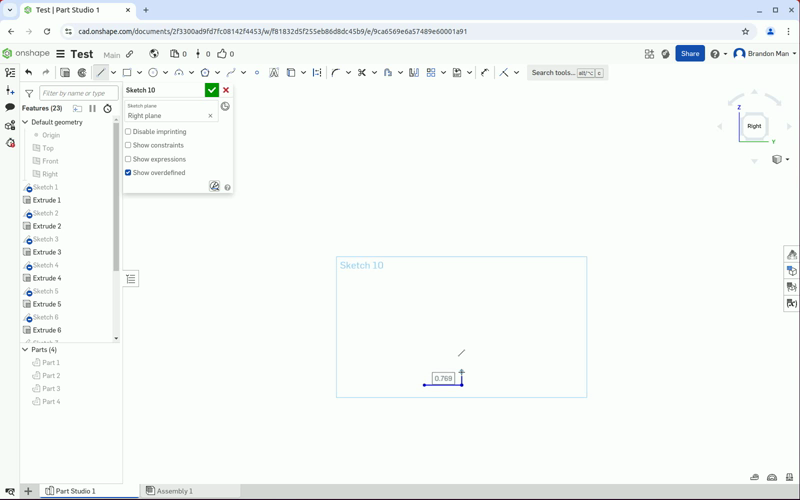
scroll(-6)
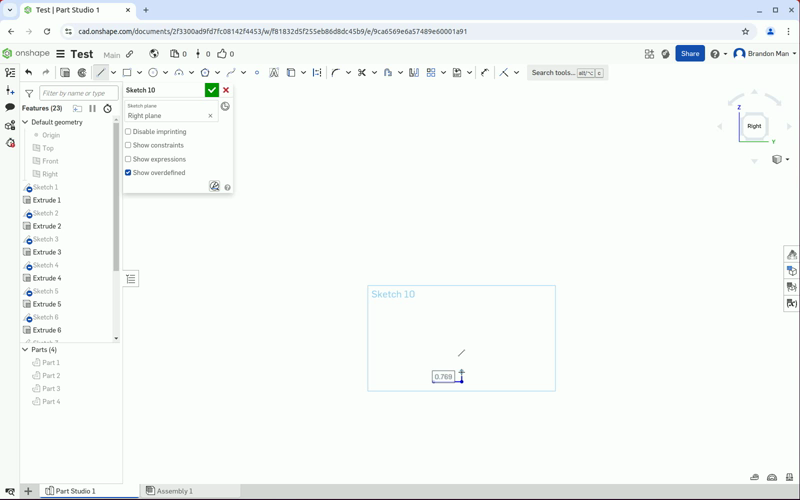
scroll(-6)
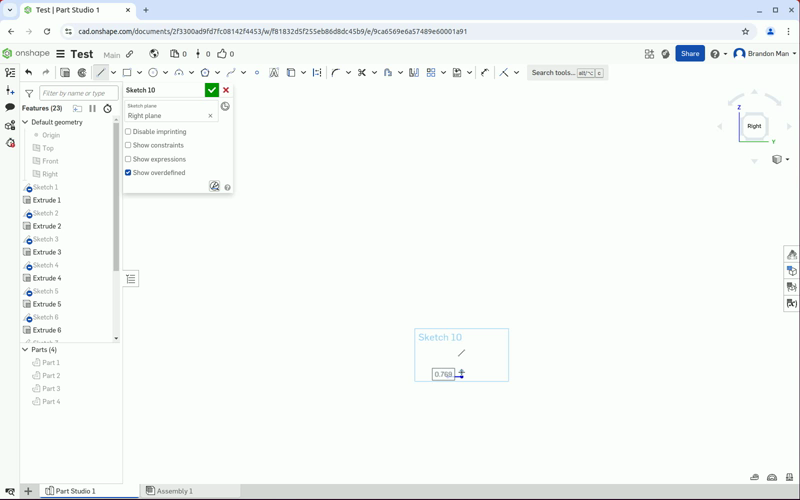
key_up(shift)
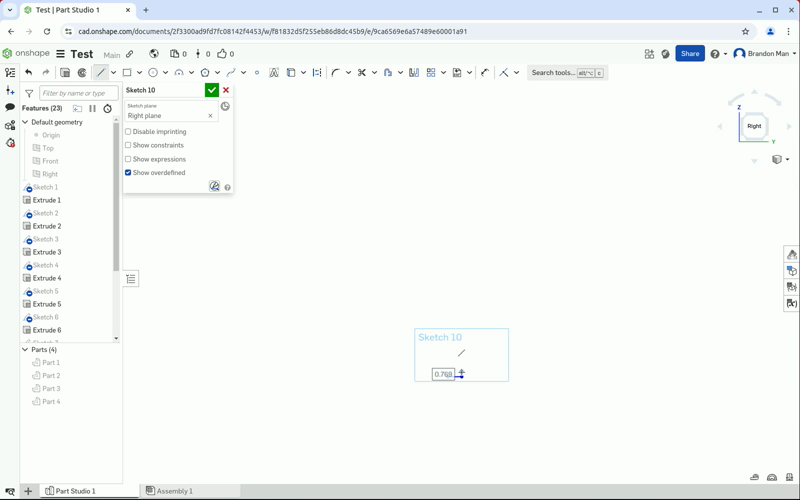
key_down(shift)
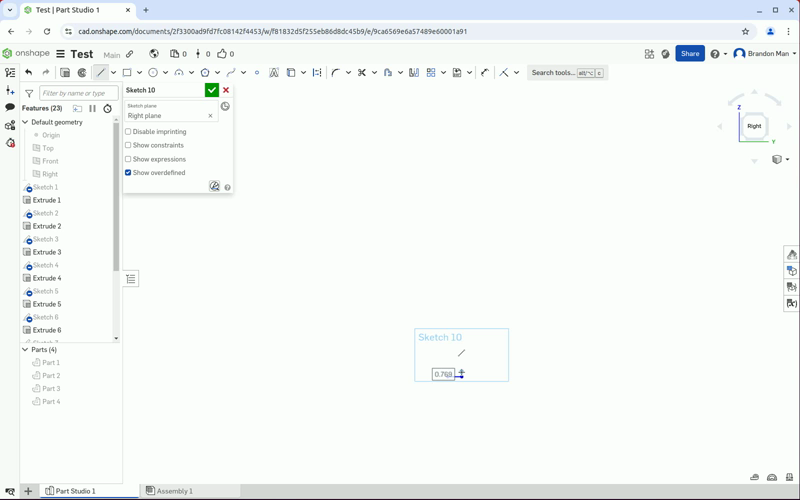
mouse_move(491, 371)
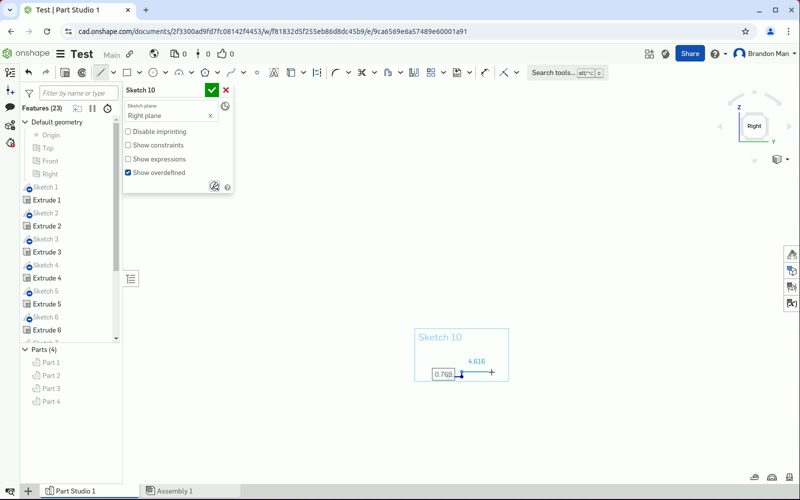
mouse_move(447, 371)
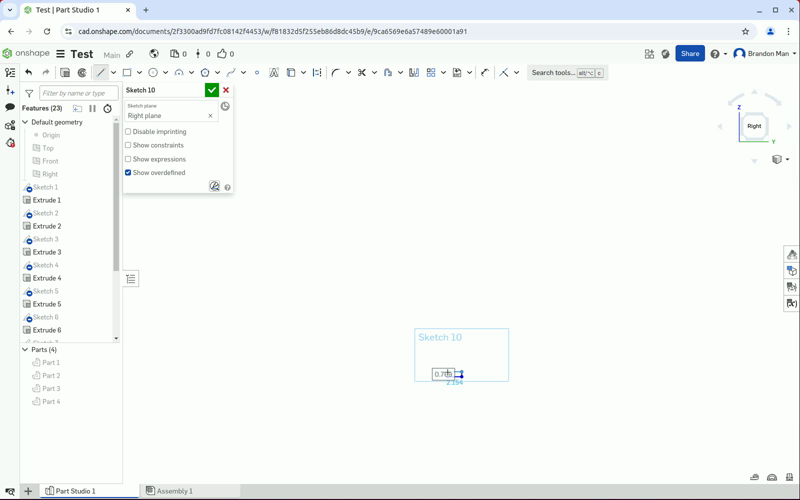
click(447, 371)
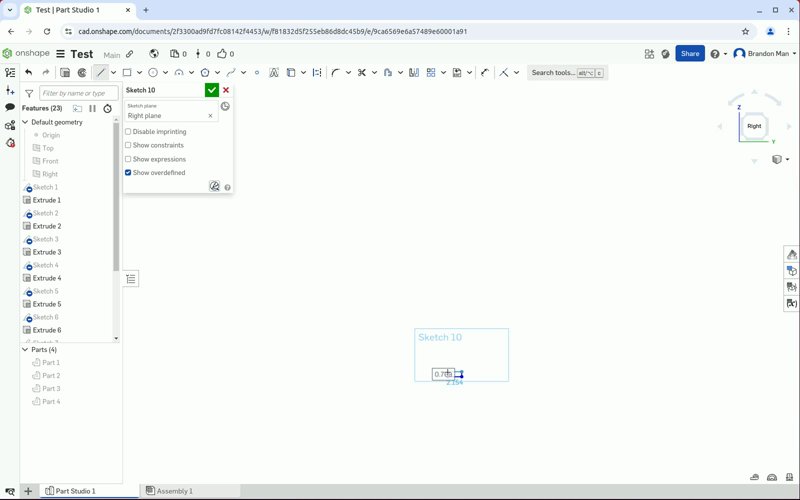
key_up(shift)
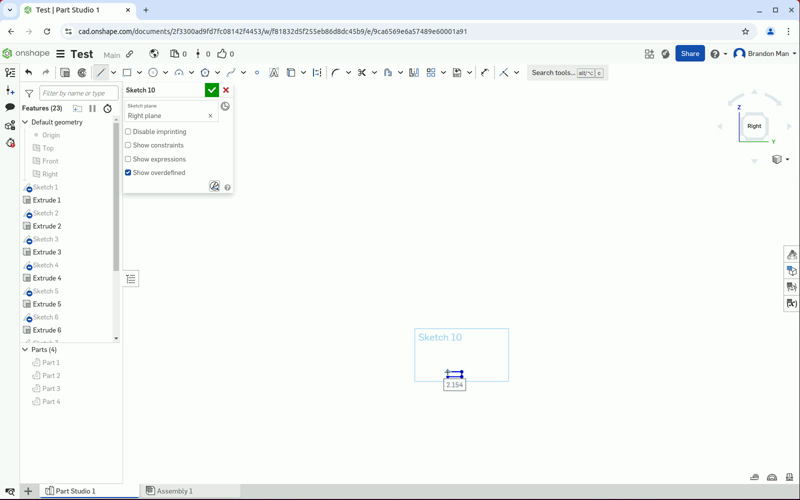
mouse_move(477, 371)
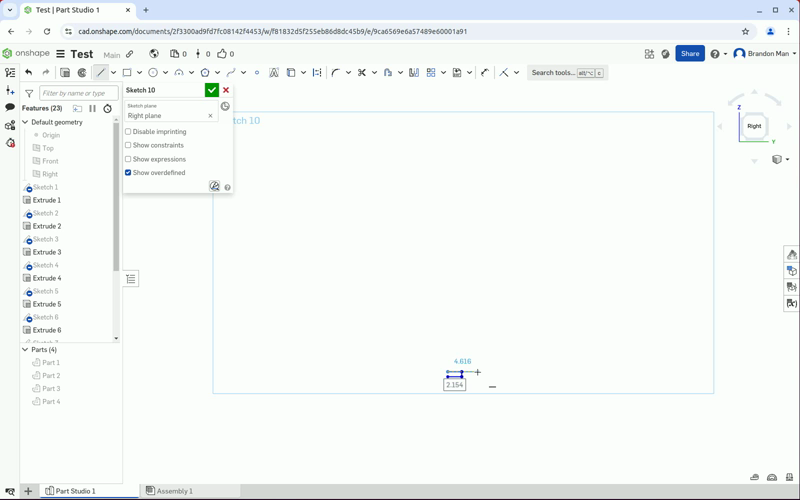
key_down(shift)
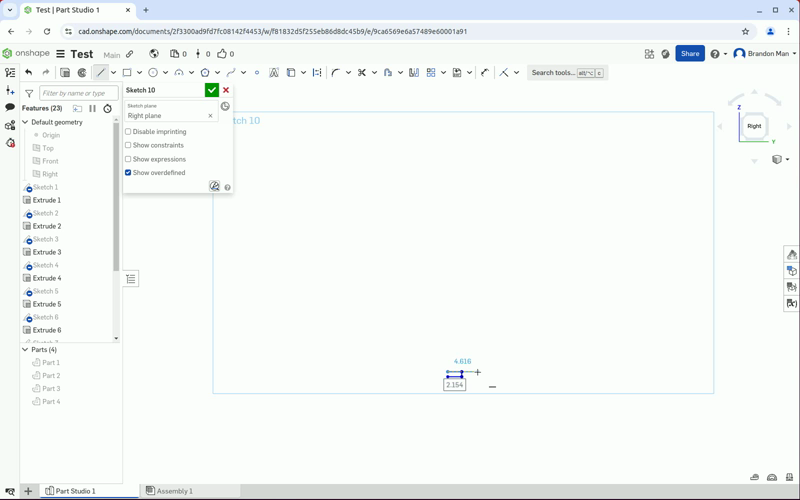
mouse_move(447, 376)
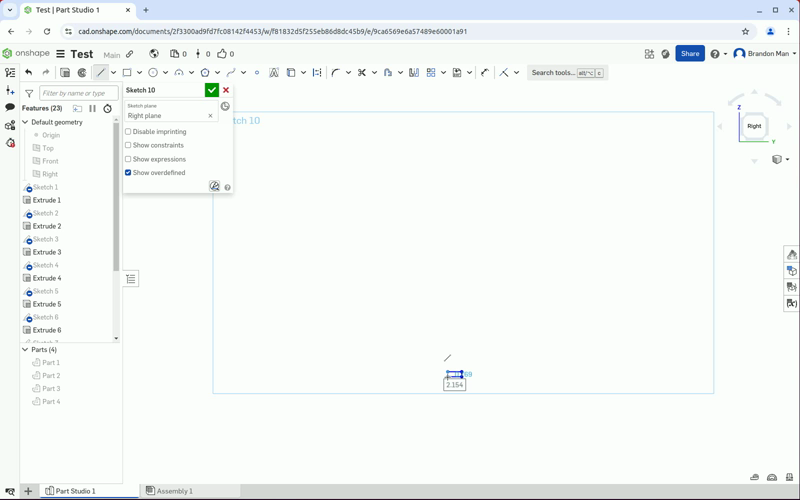
scroll(6)
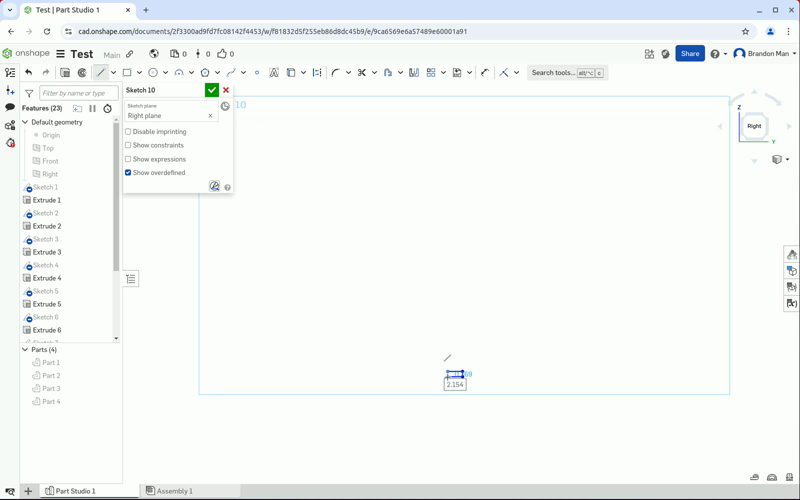
scroll(6)
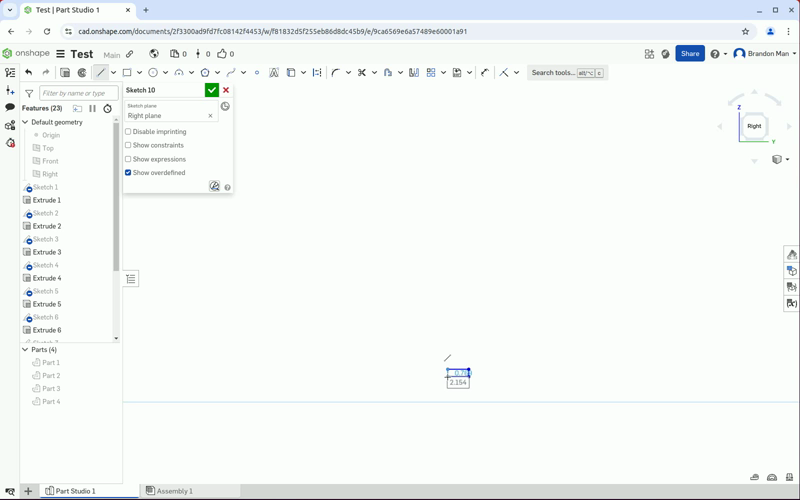
scroll(6)
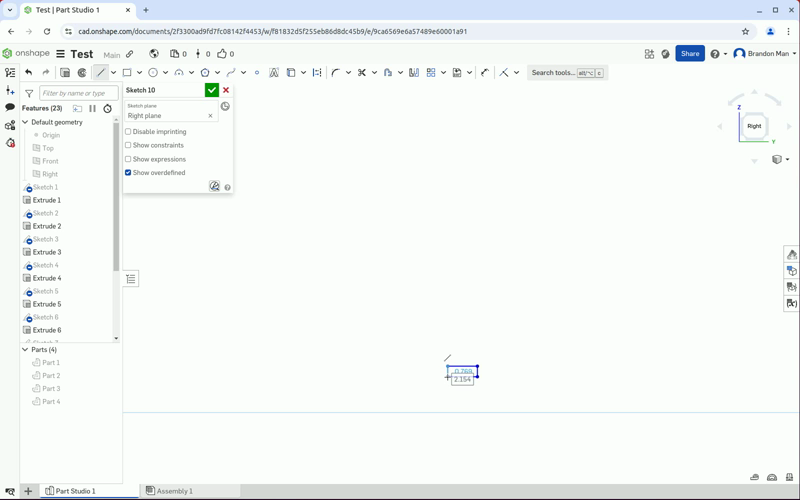
scroll(6)
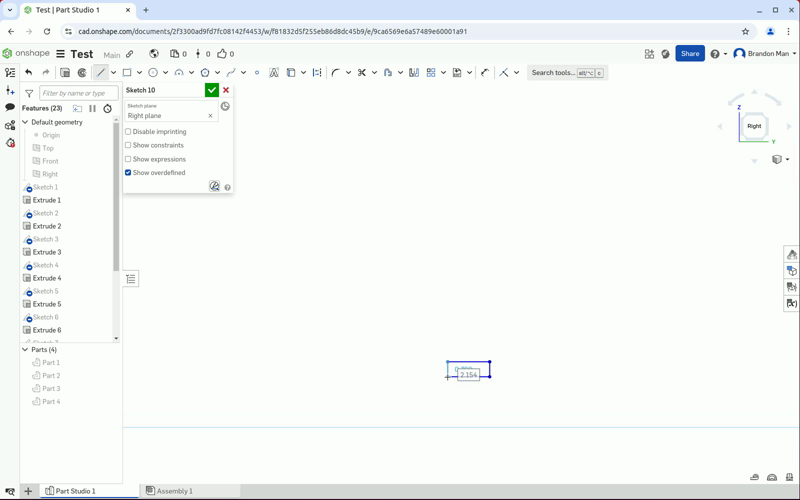
scroll(6)
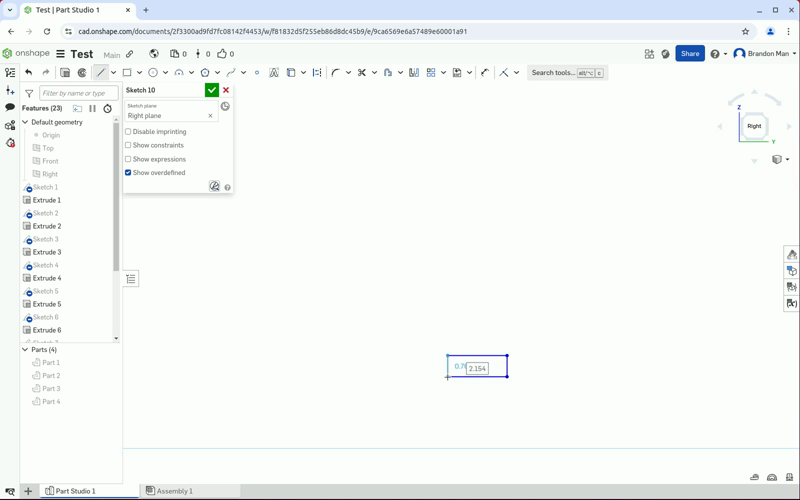
scroll(6)
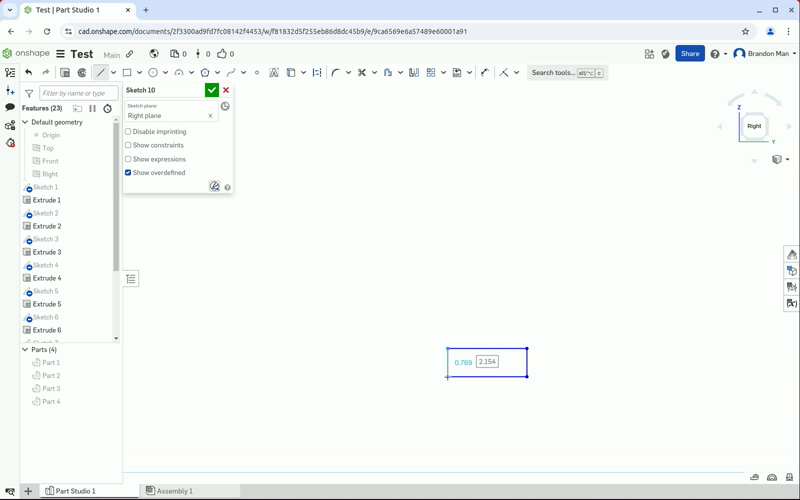
scroll(6)
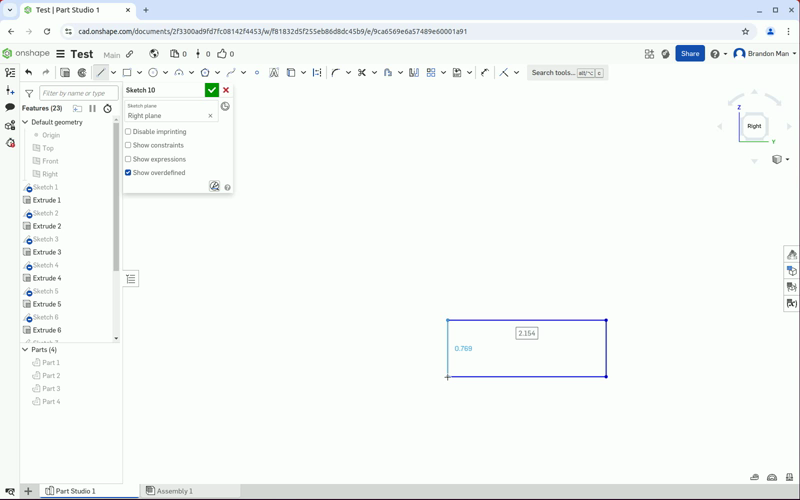
key_up(shift)
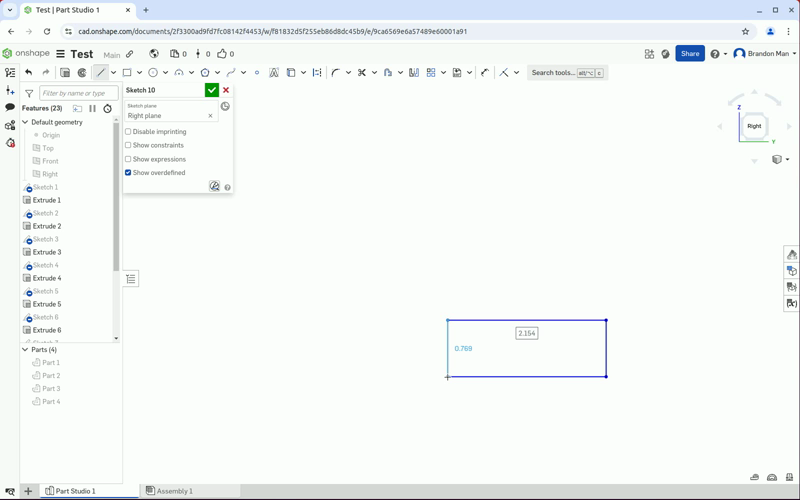
click(447, 376)
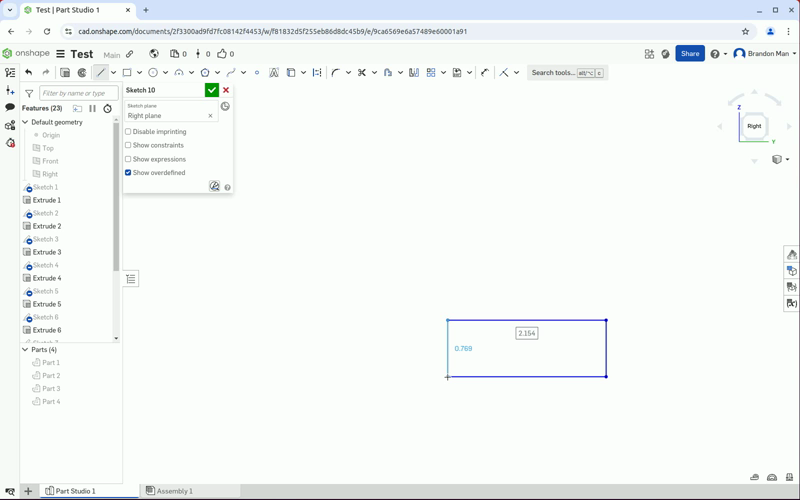
scroll(-6)
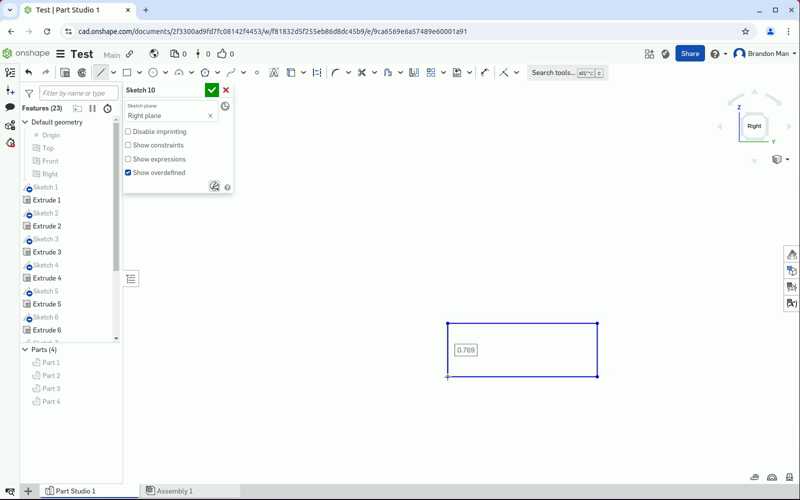
scroll(-6)
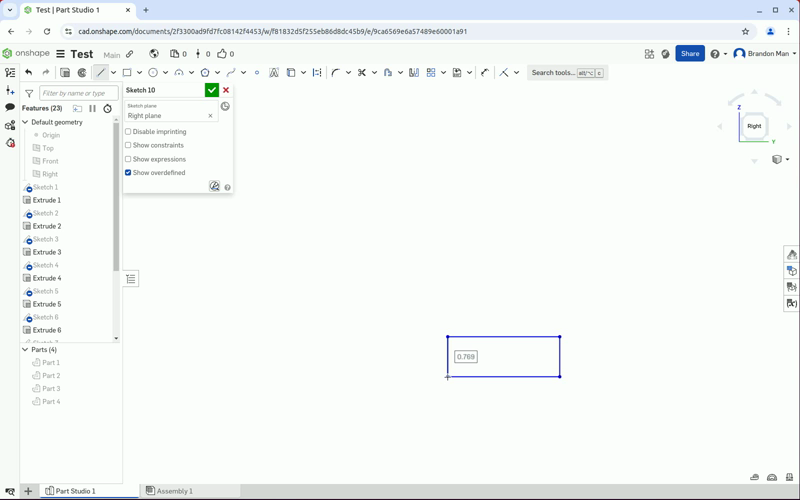
scroll(-6)
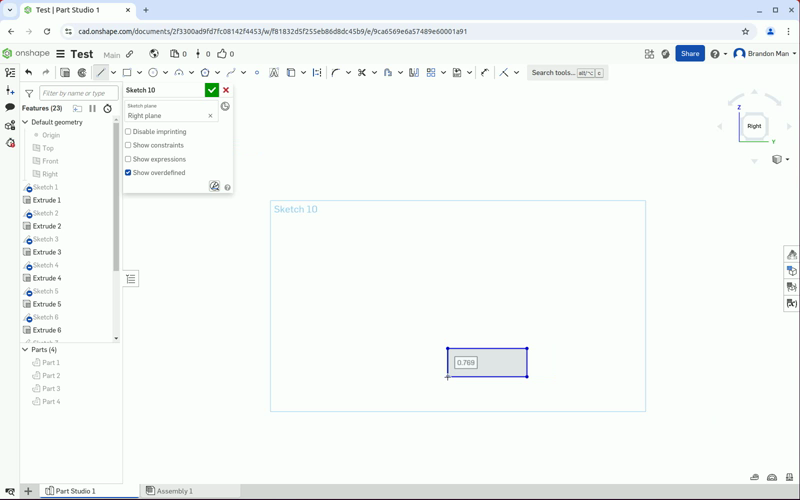
scroll(-6)
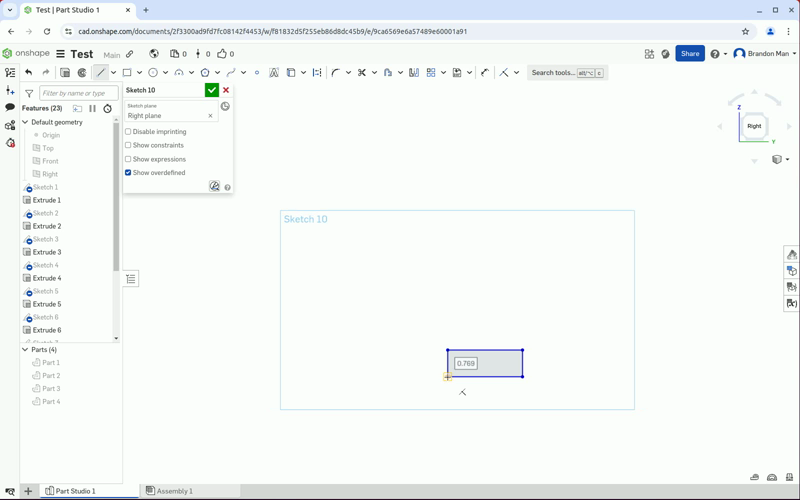
scroll(-6)
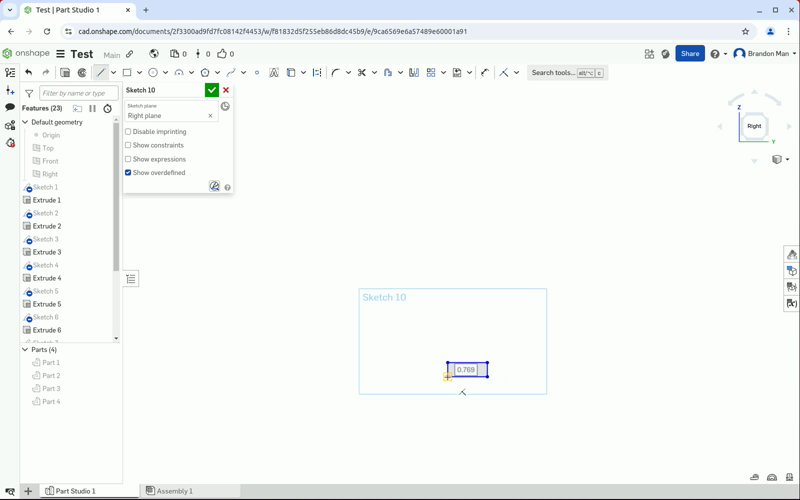
scroll(-6)
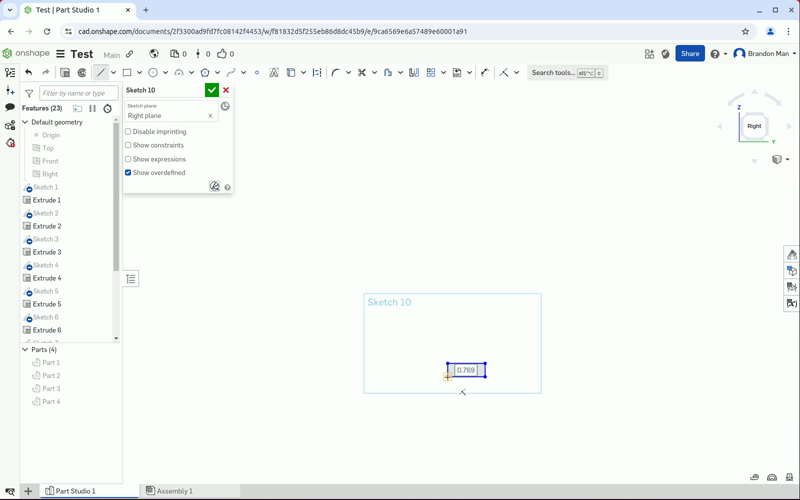
scroll(-6)
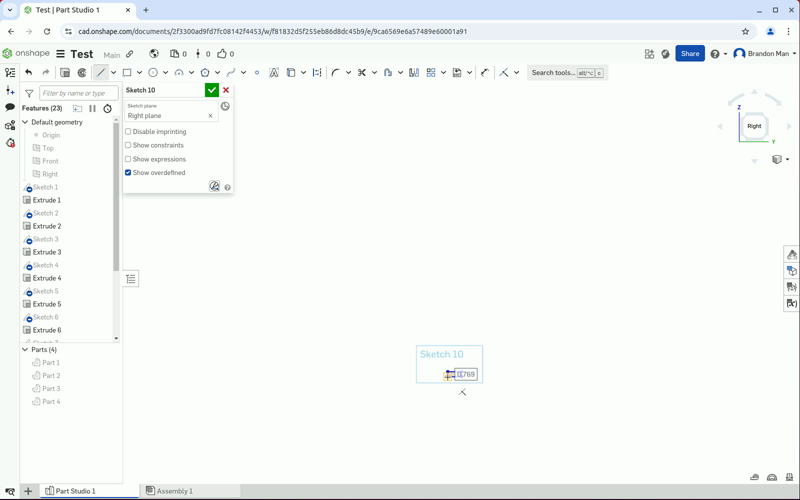
key(esc)
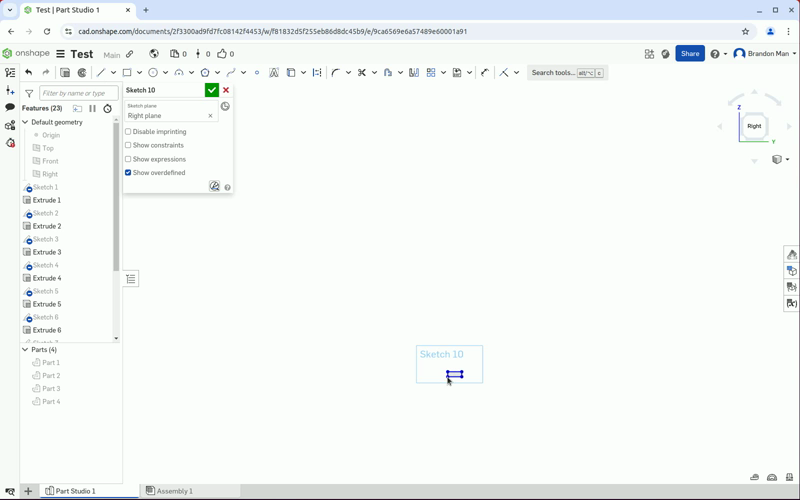
mouse_move(459, 374)
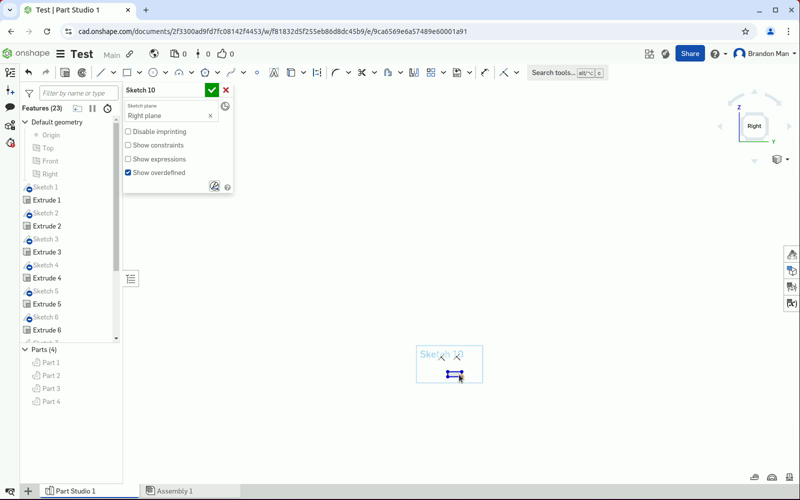
scroll(6)
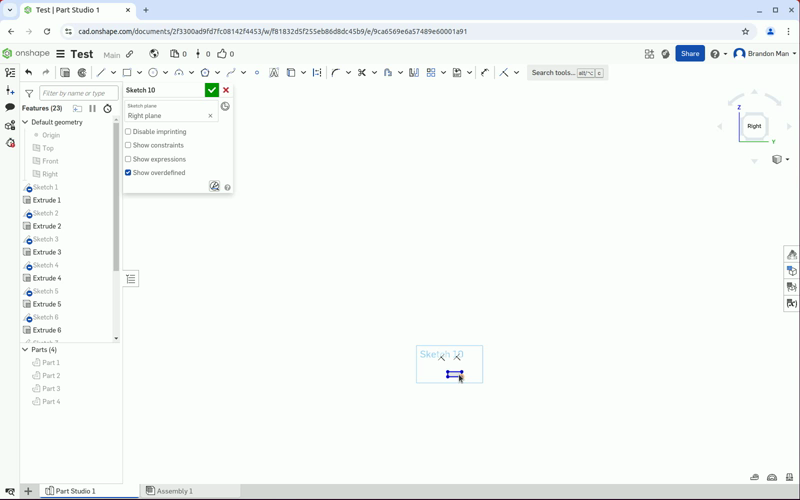
scroll(6)
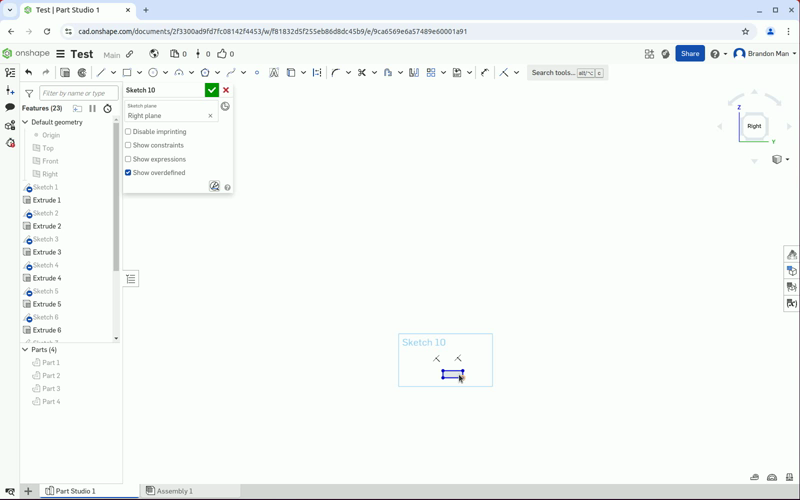
scroll(6)
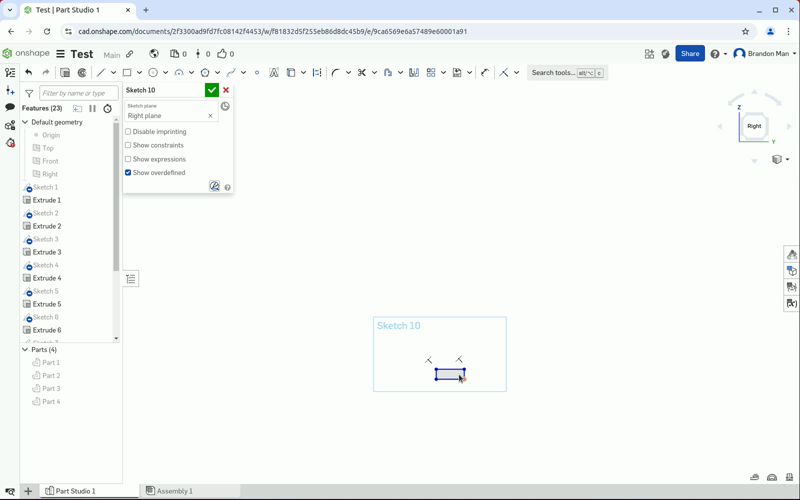
scroll(6)
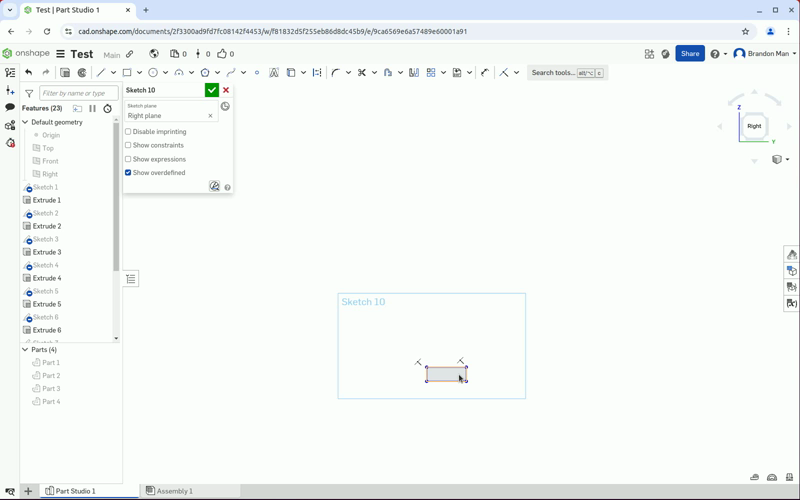
scroll(6)
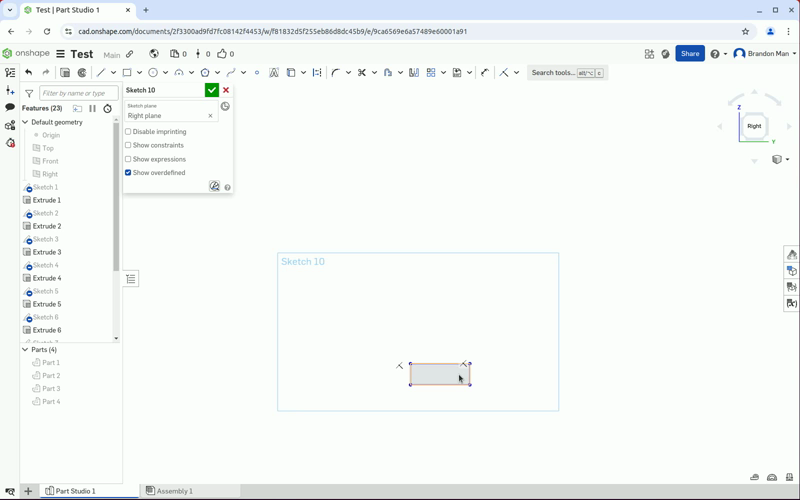
scroll(6)
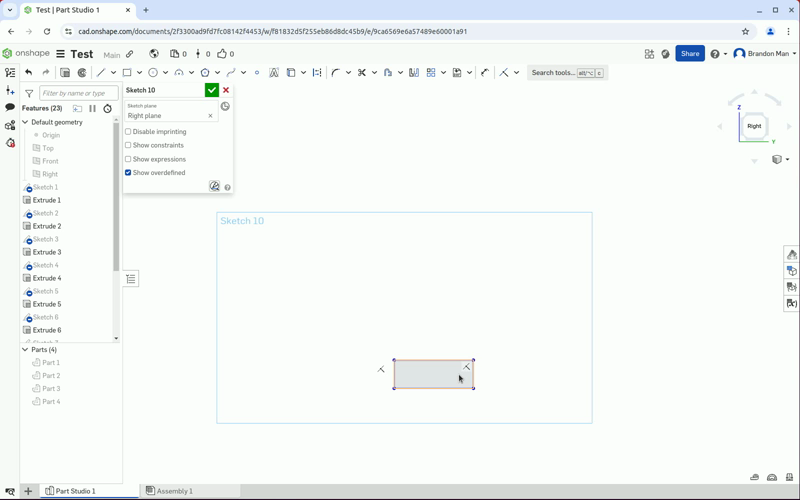
scroll(6)
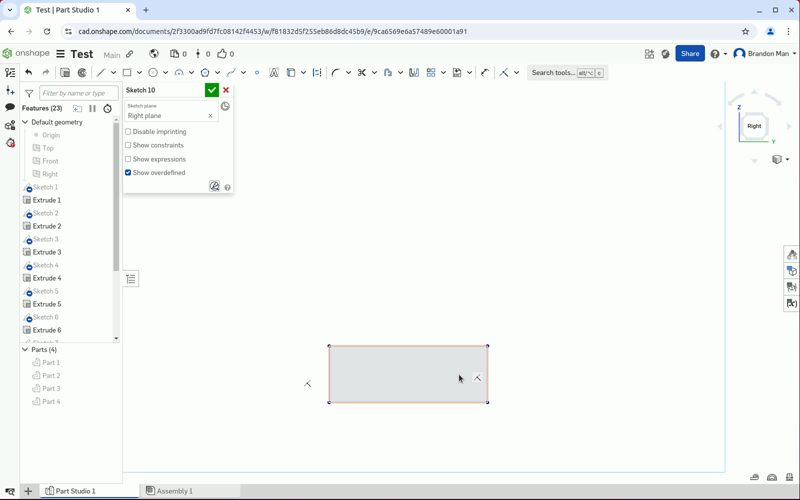
click(459, 374)
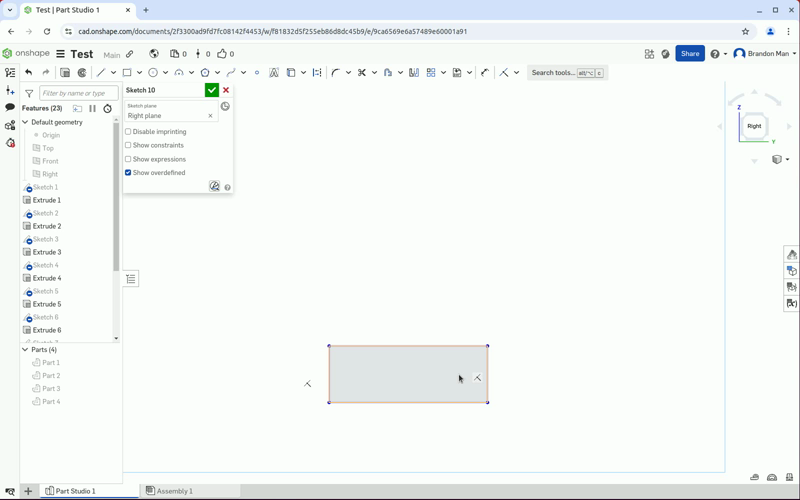
scroll(-6)
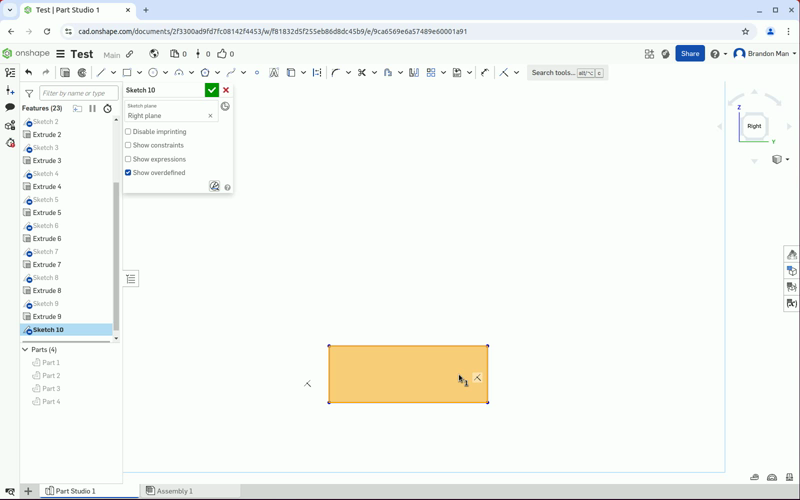
scroll(-6)
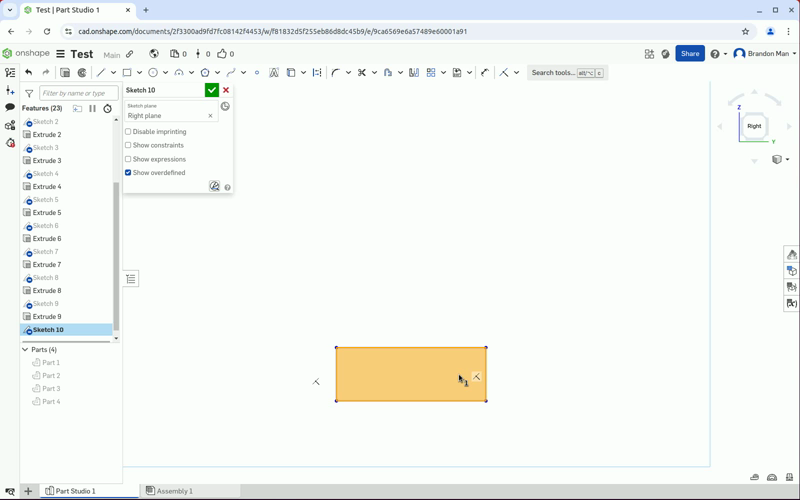
scroll(-6)
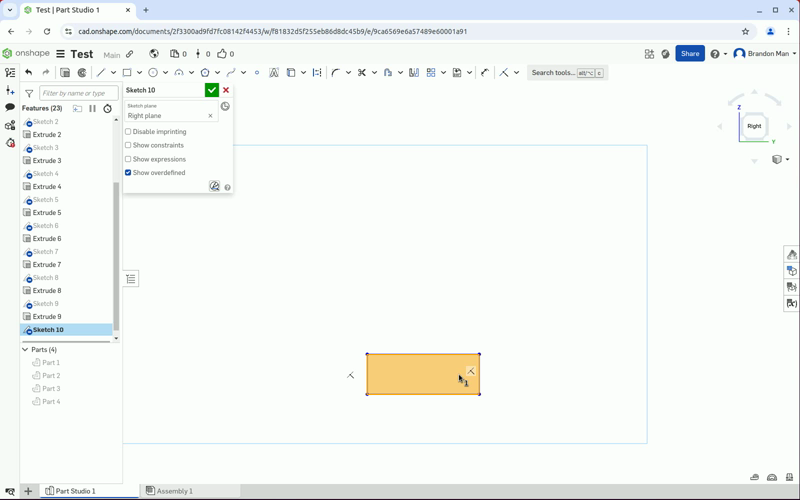
scroll(-6)
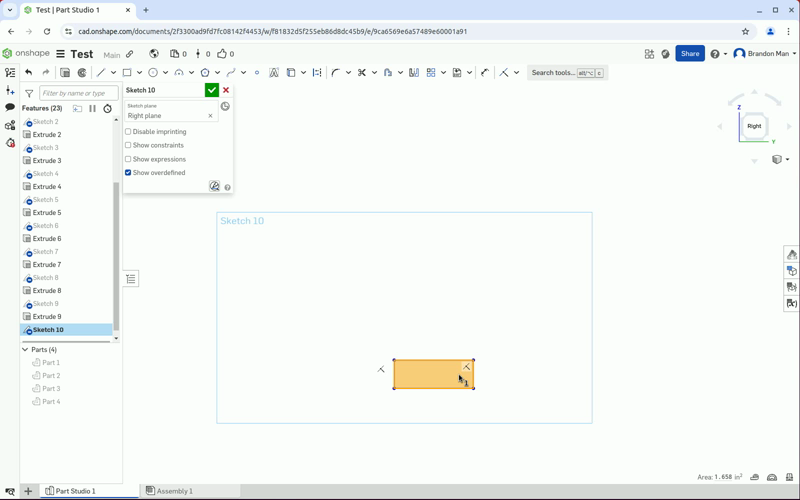
scroll(-6)
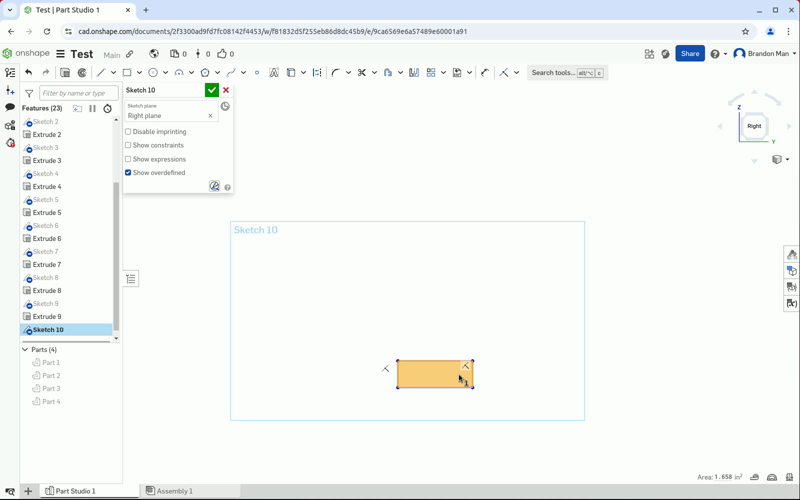
scroll(-6)
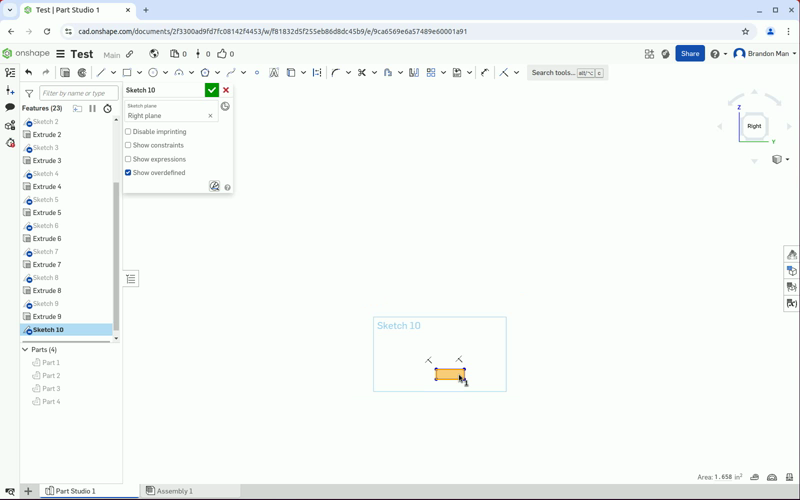
scroll(-6)
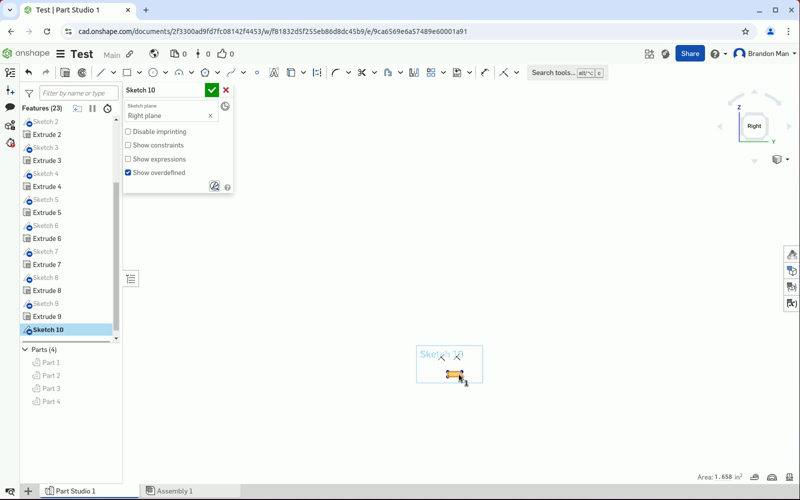
mouse_move(73, 352)
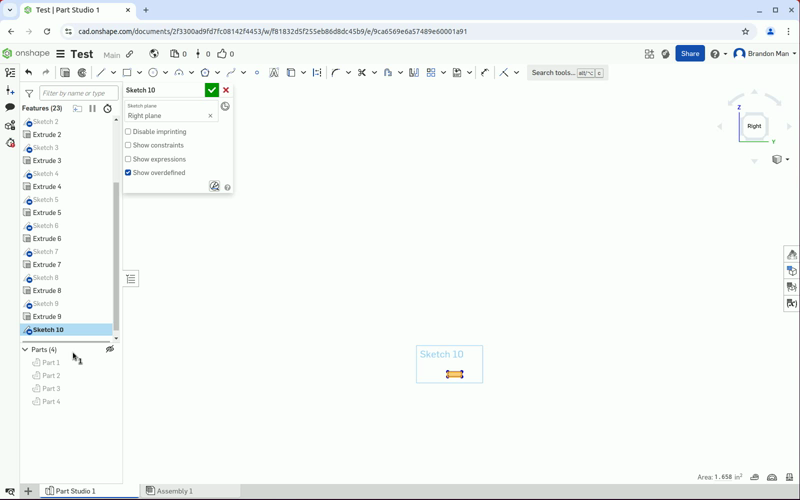
key(shift+y)
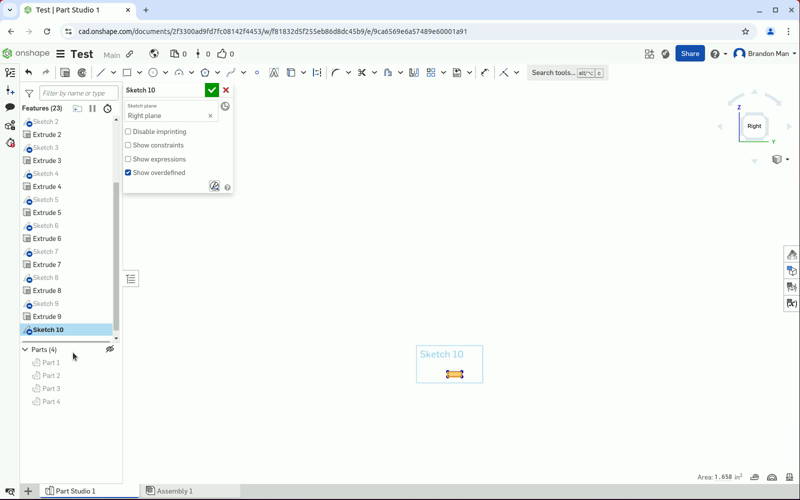
key(shift+e)
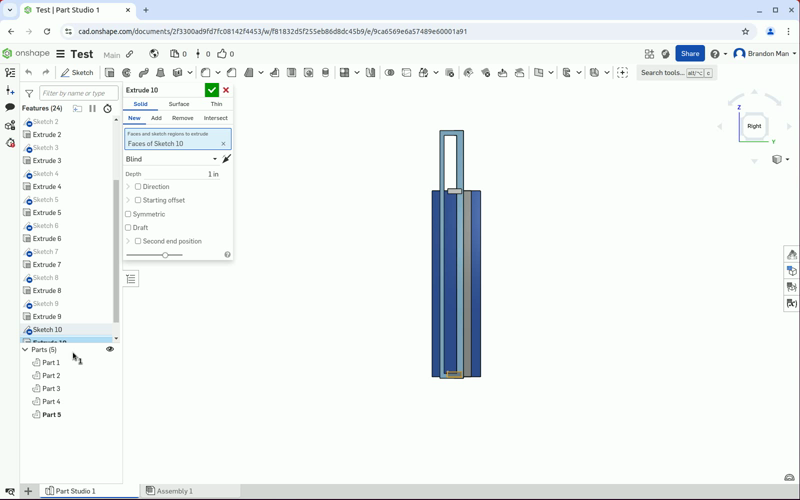
mouse_move(143, 106)
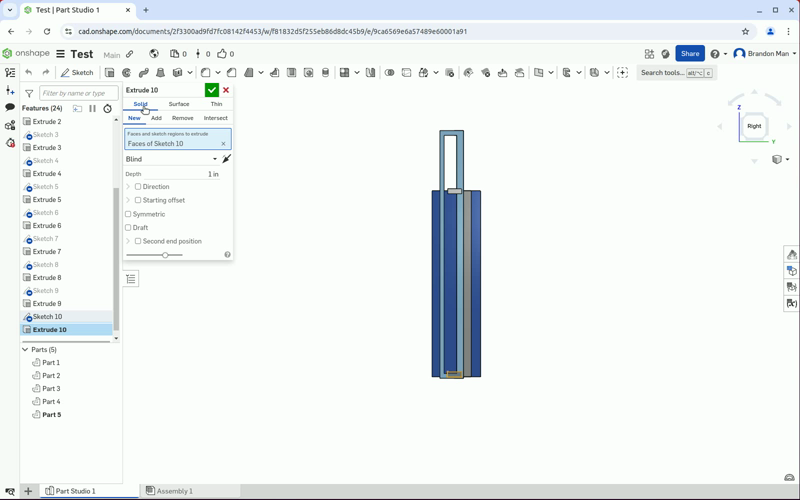
click(143, 106)
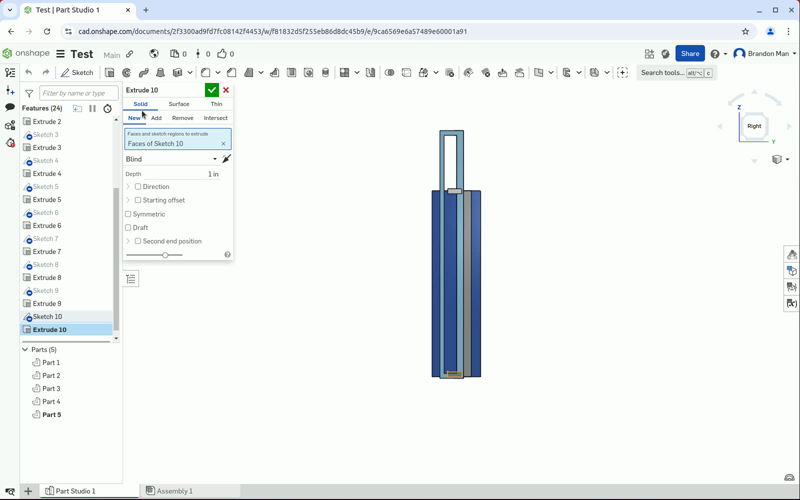
mouse_move(137, 120)
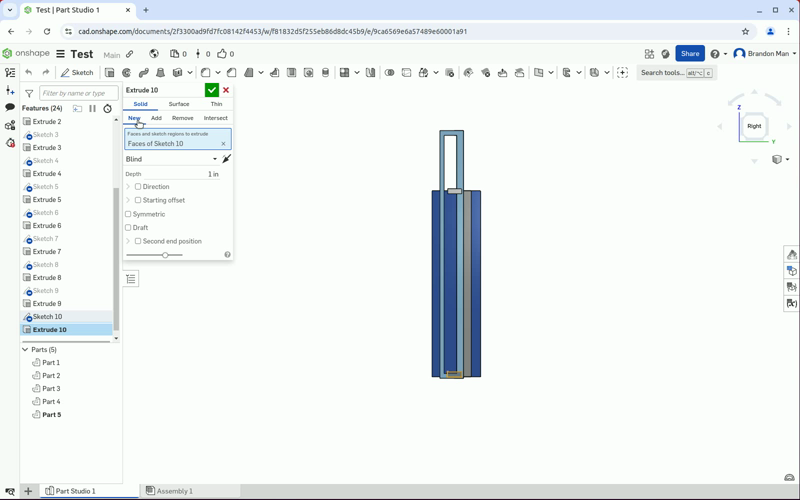
click(137, 120)
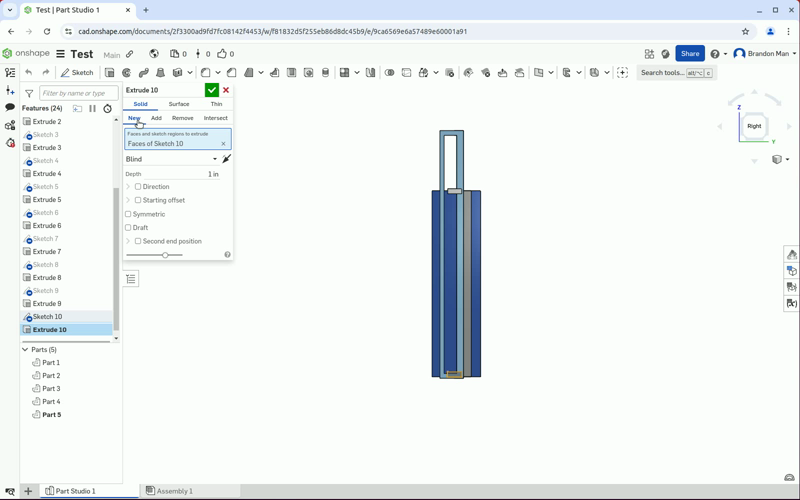
key(tab, 4)
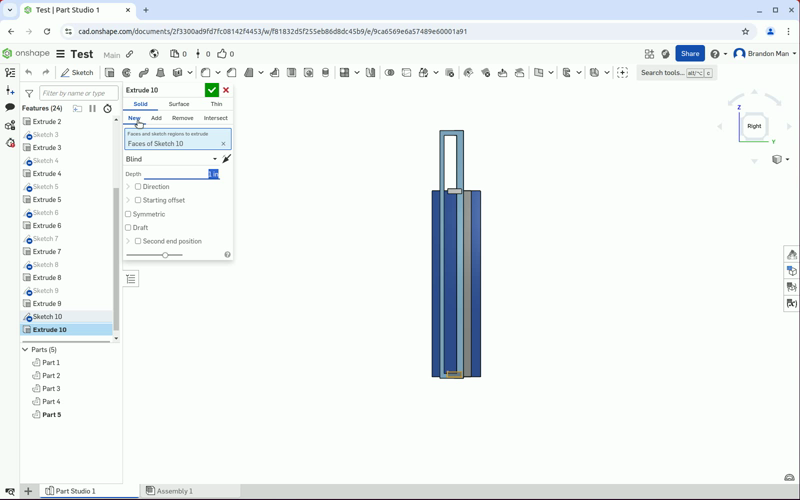
text(23.108)
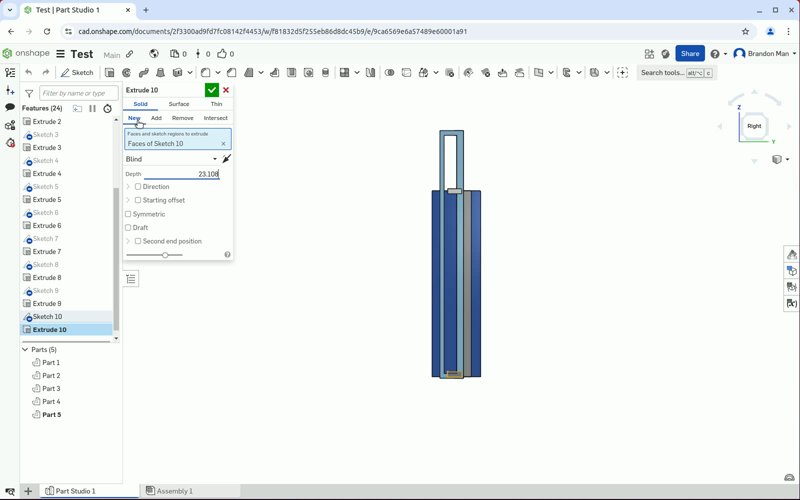
key(tab, 3)
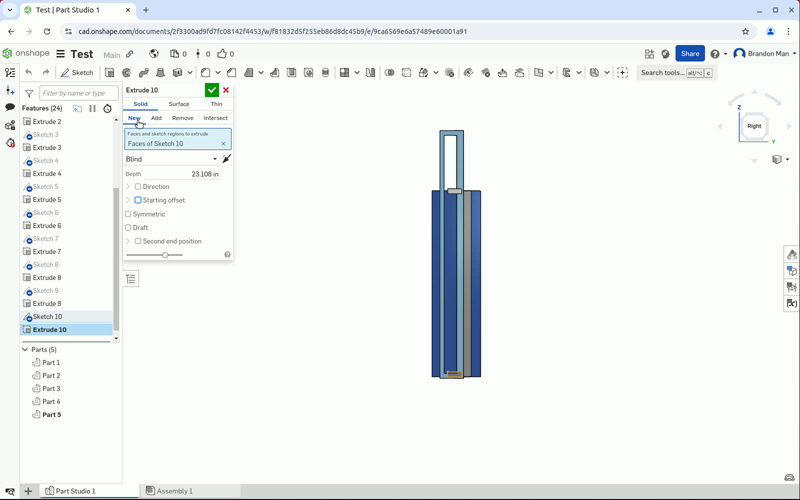
key(tab, 2)
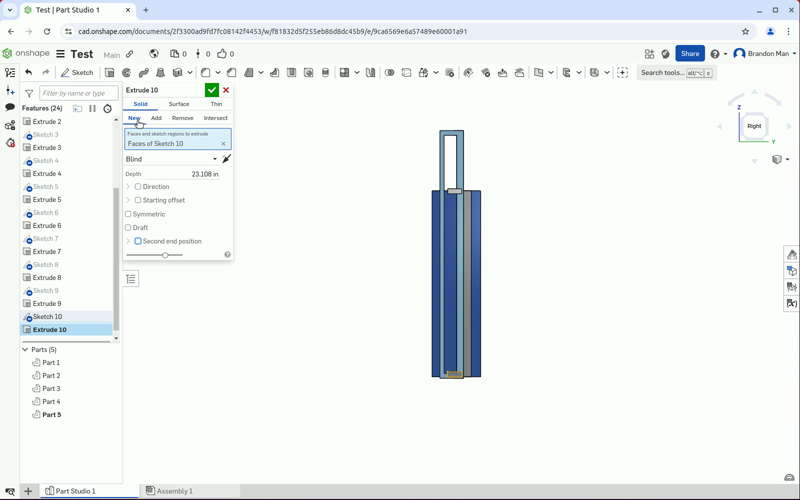
key(space)
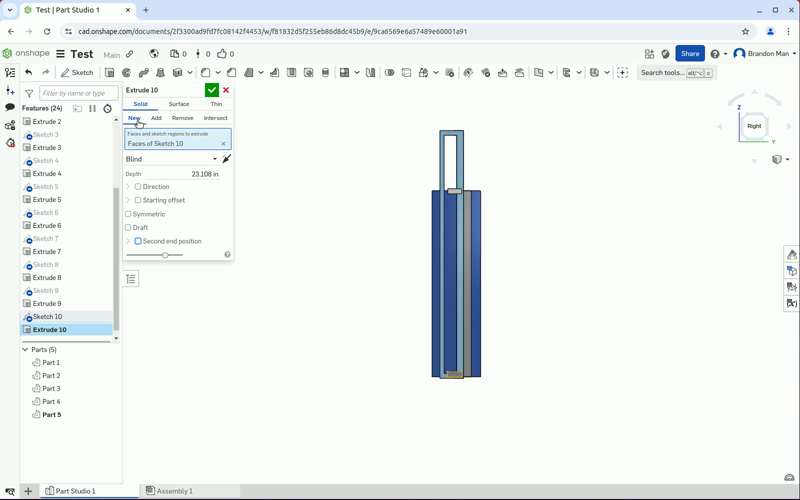
key(tab, 3)
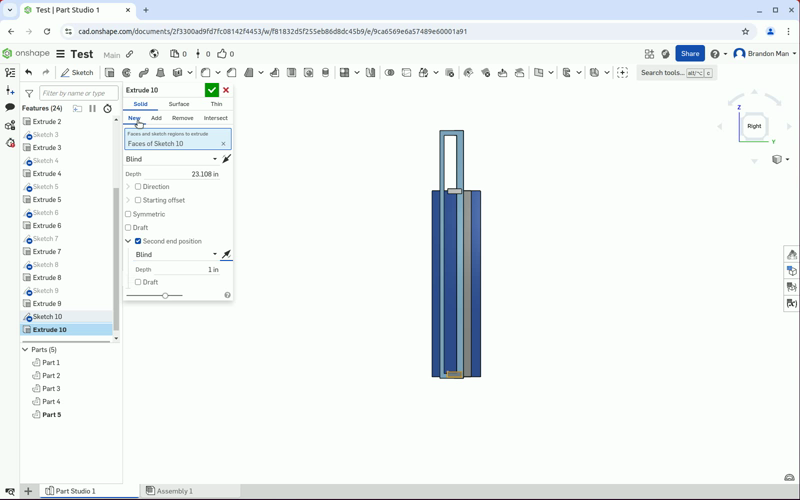
text(23.108)
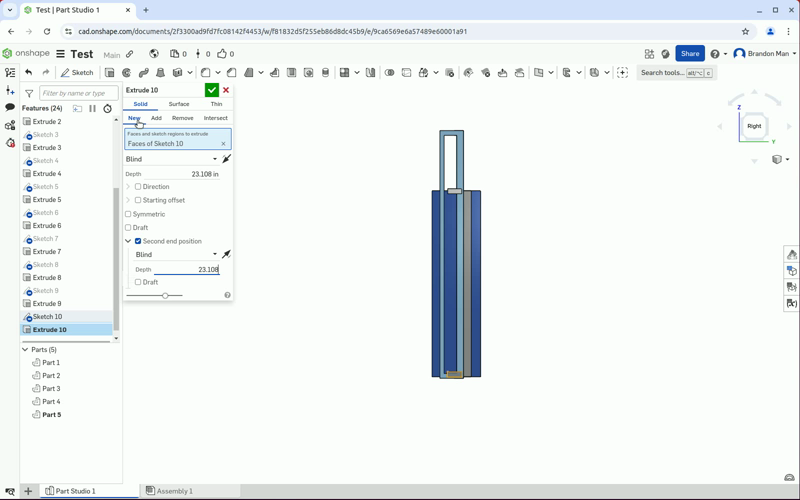
key(enter)
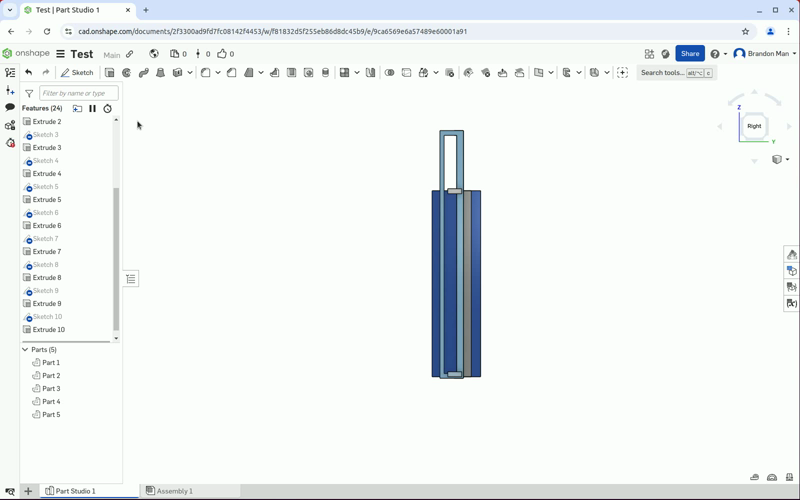
key(shift+h)
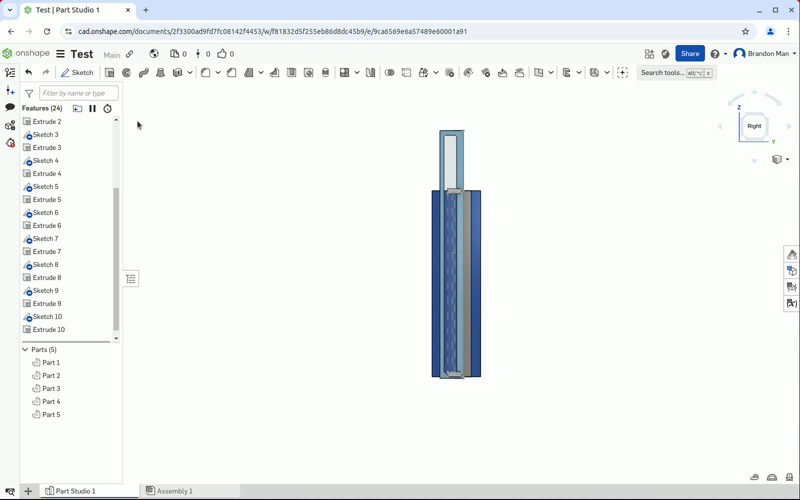
key(shift+h)
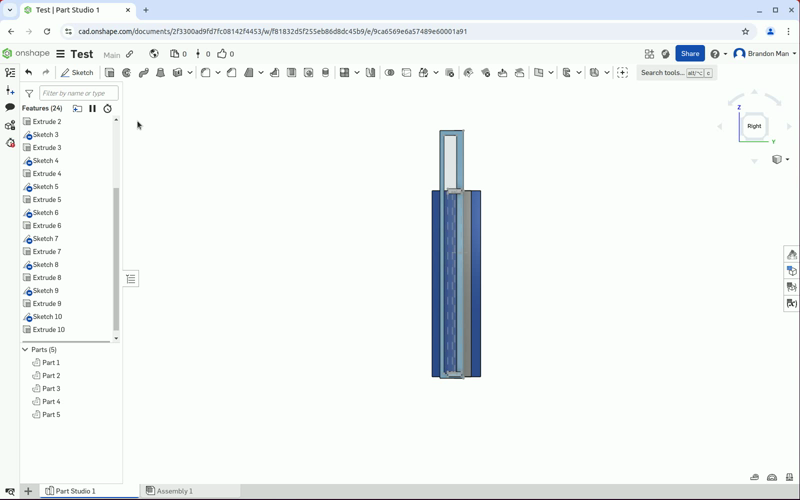
key(shift+7)
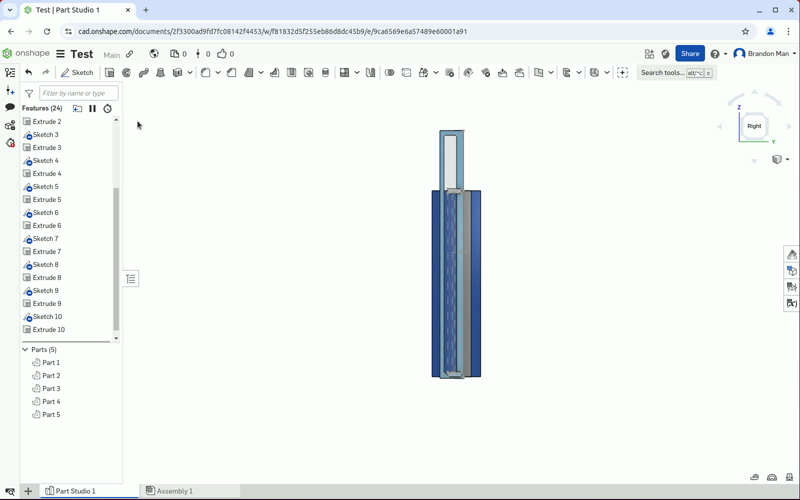
key(right, 2)
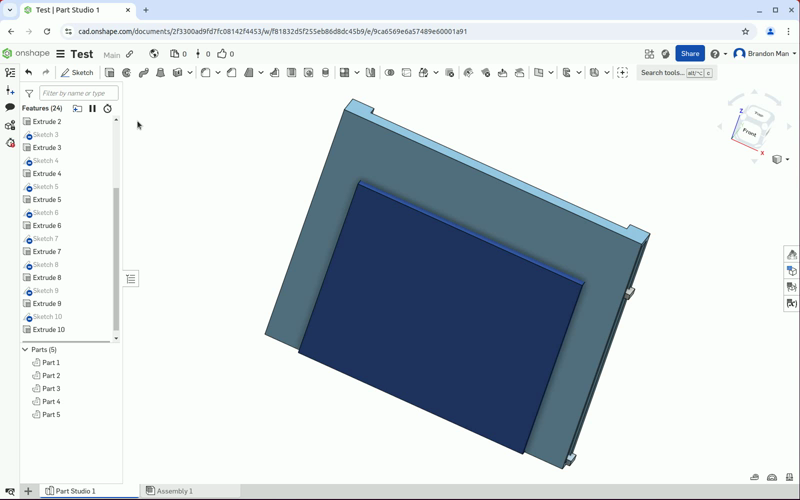
key(down, 2)
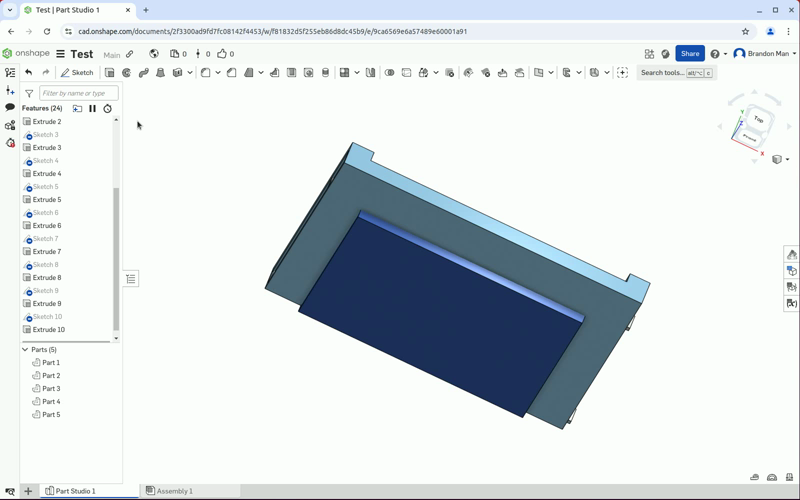
key(up, 2)
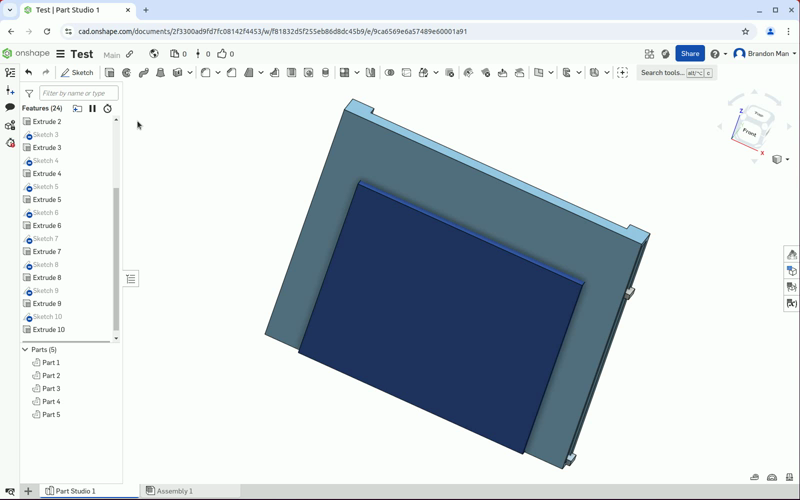
key(left, 2)
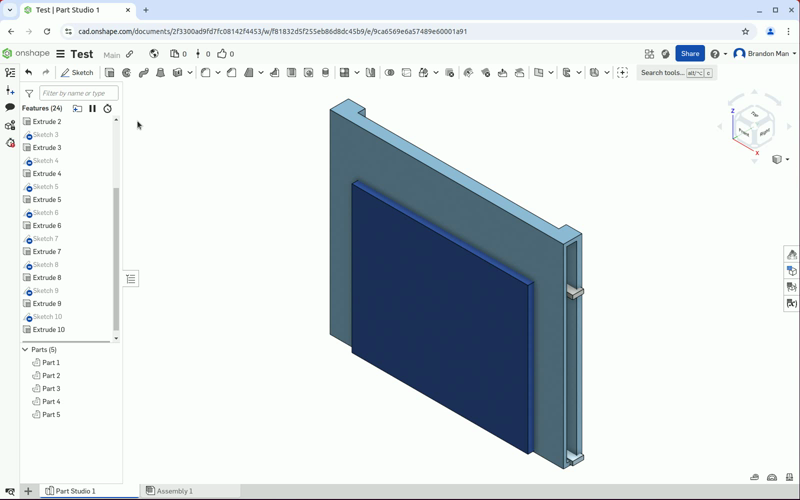
mouse_move(69, 85)
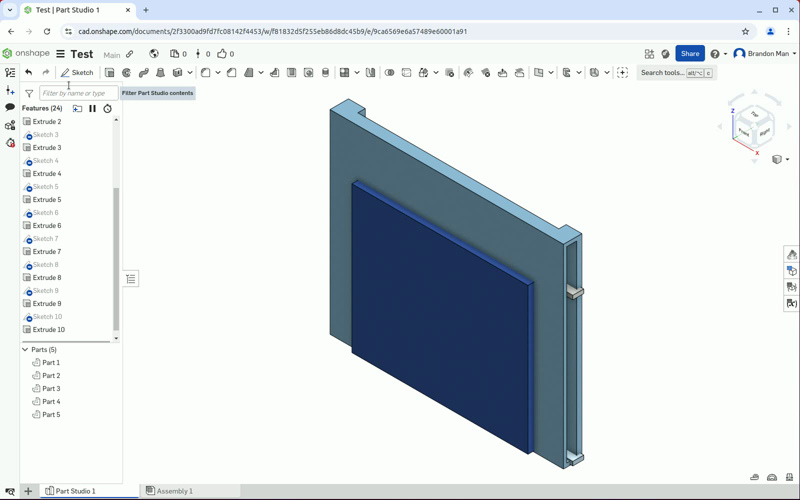
click(69, 85)